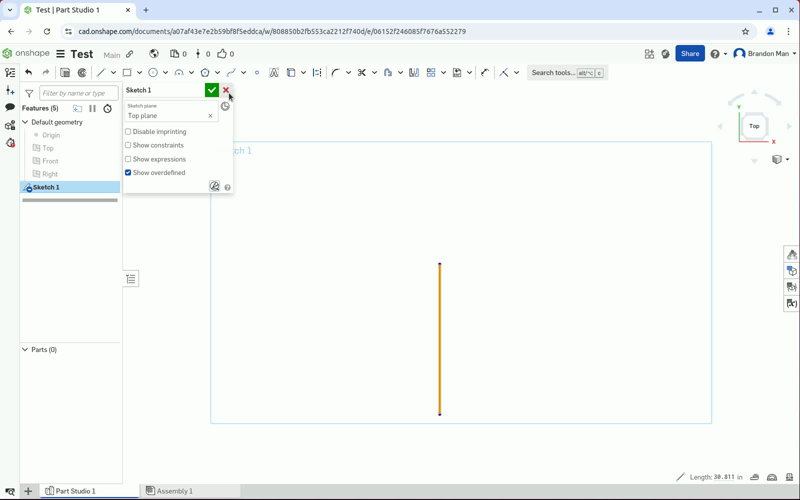
key(shift+h)
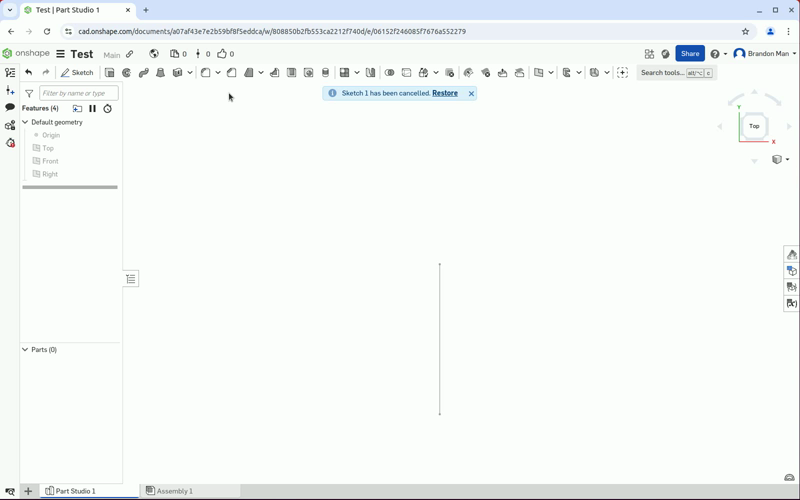
mouse_move(73, 352)
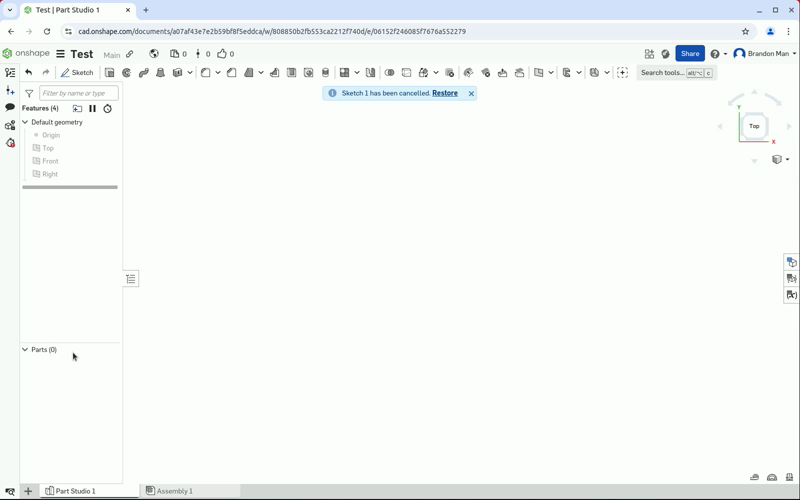
key(y)
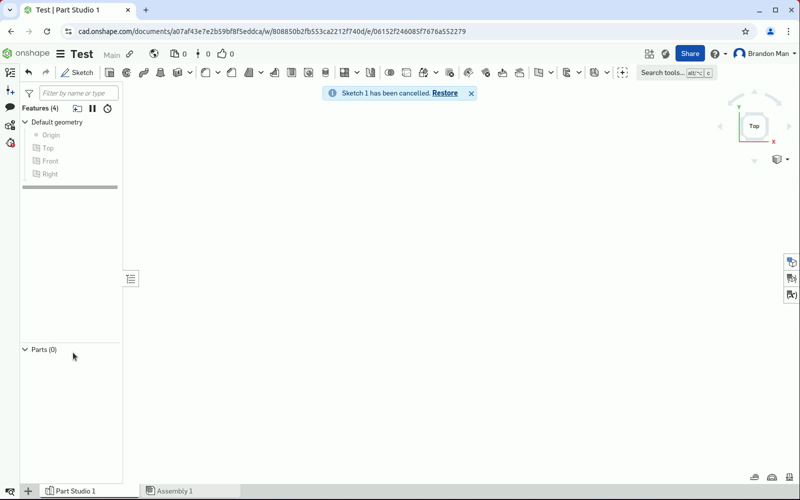
key(shift+p)
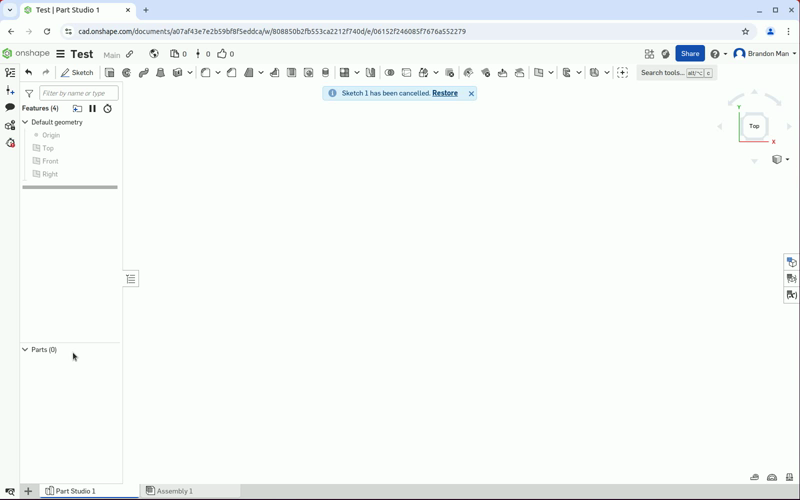
key(space)
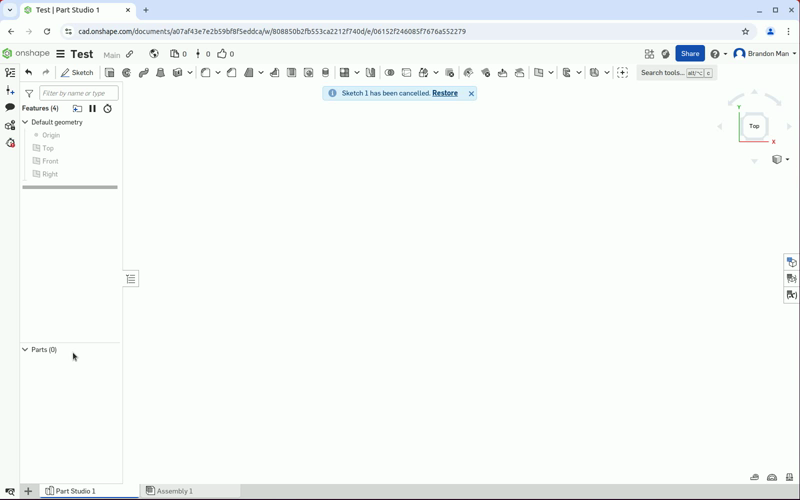
key_down(shift)
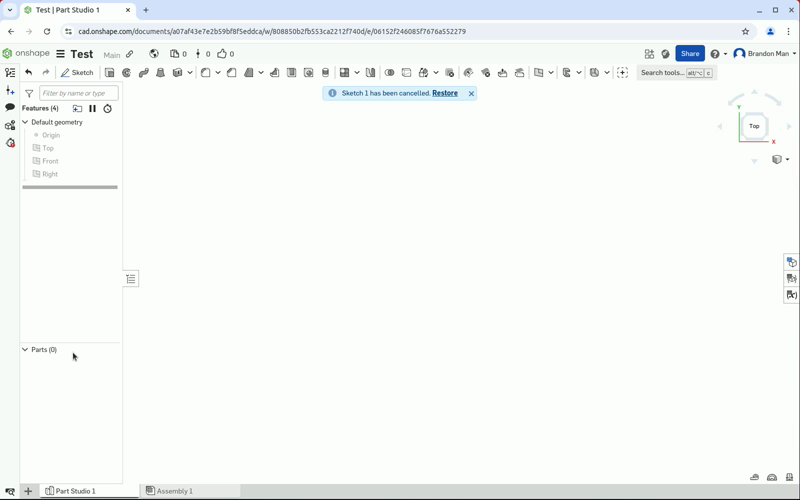
key(up)
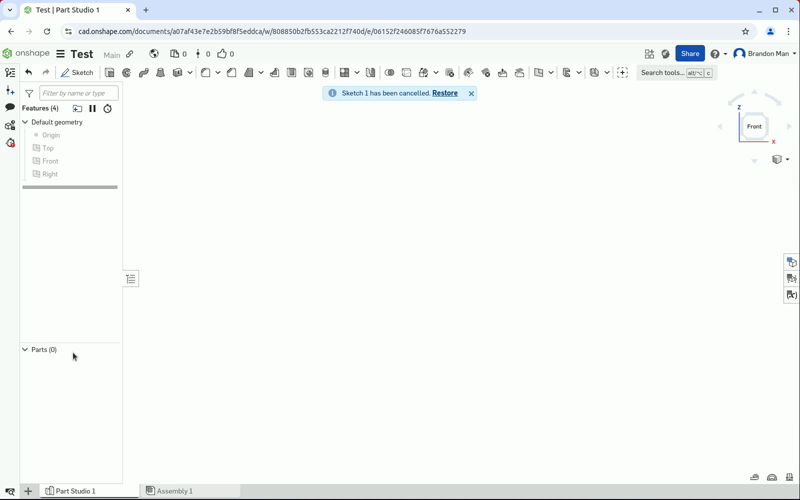
key_up(shift)
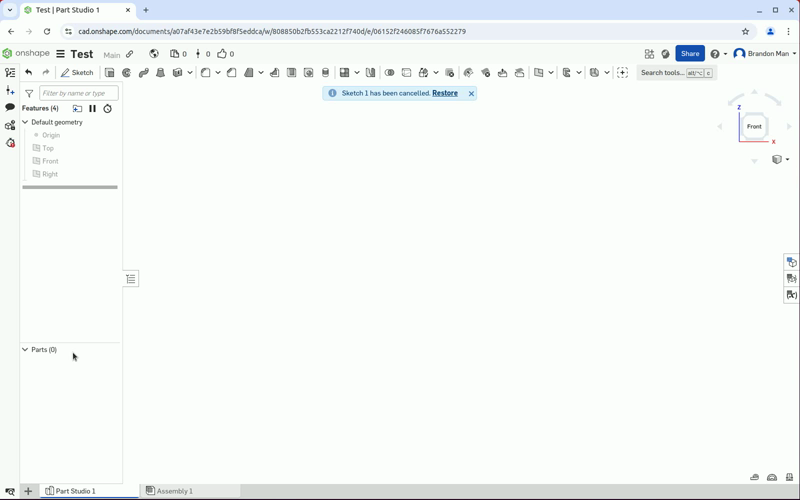
mouse_move(73, 352)
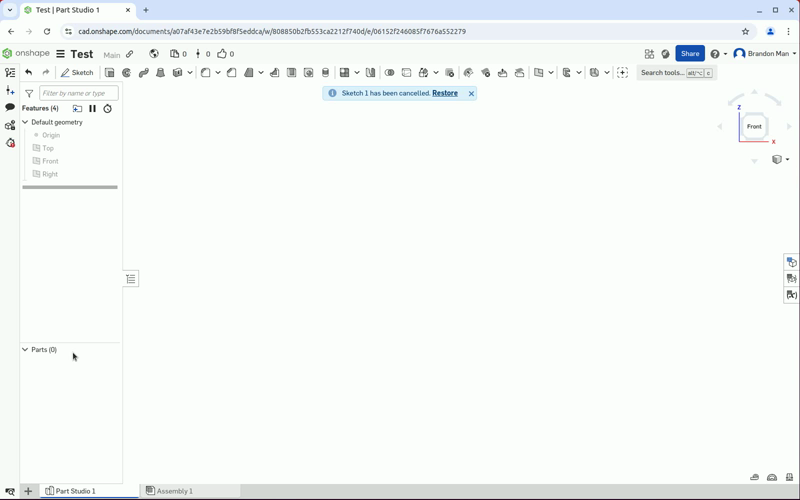
key(shift+y)
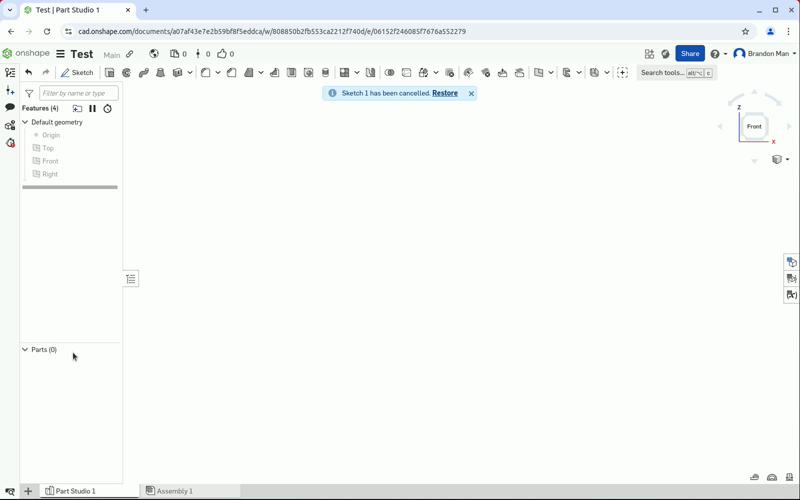
key(shift+s)
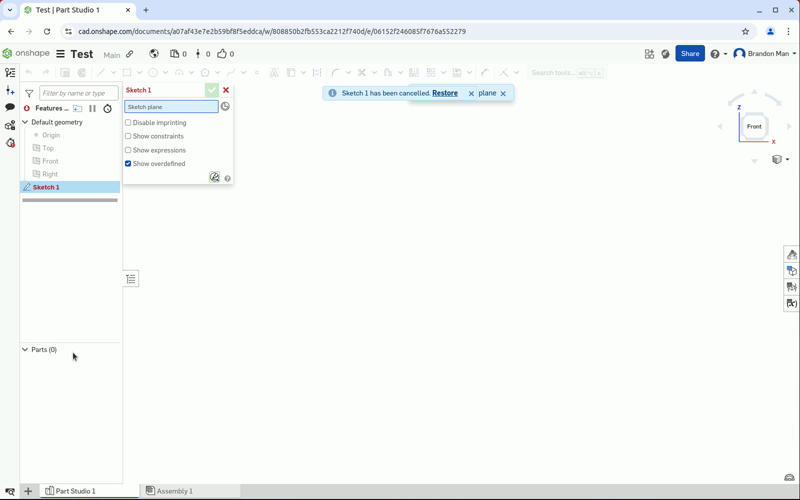
mouse_move(73, 163)
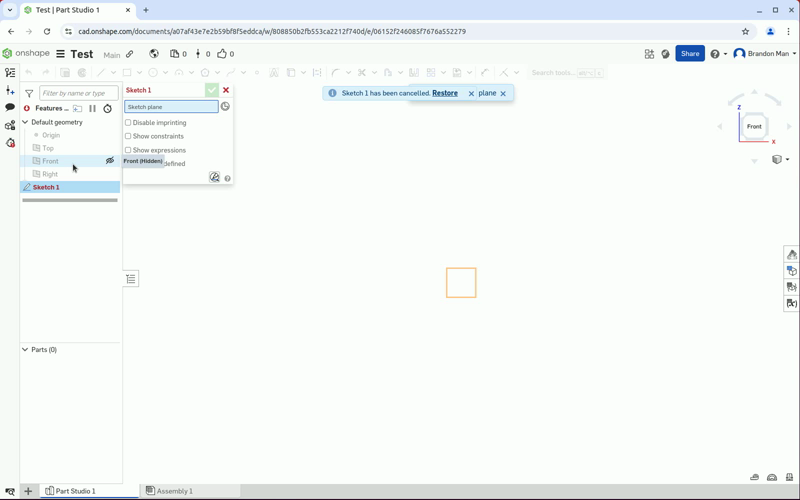
click(73, 163)
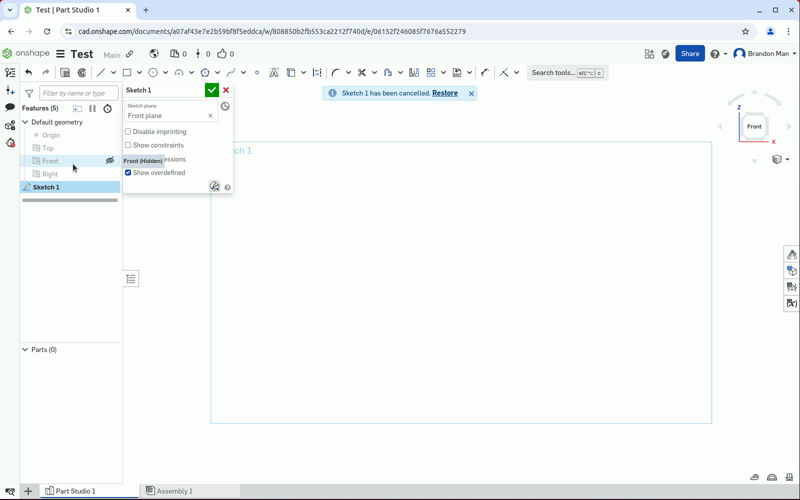
mouse_move(73, 352)
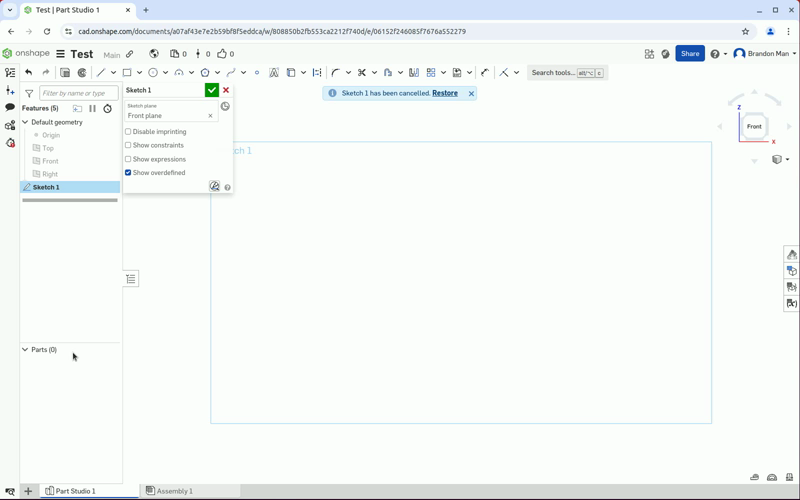
key(y)
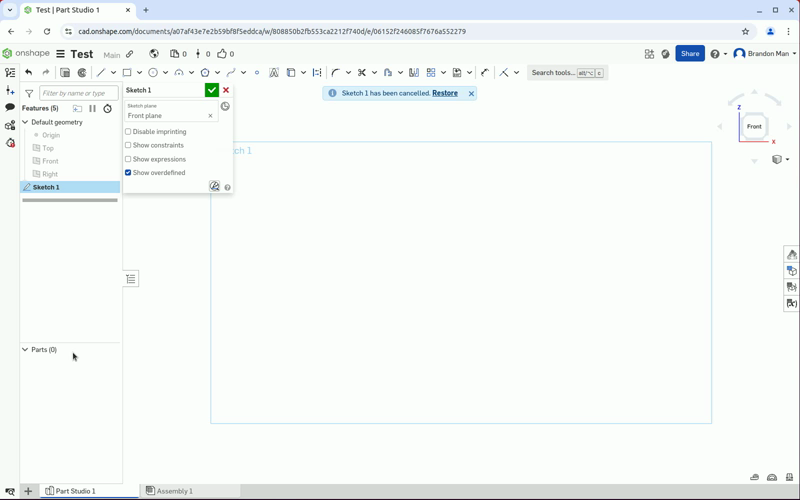
key(l)
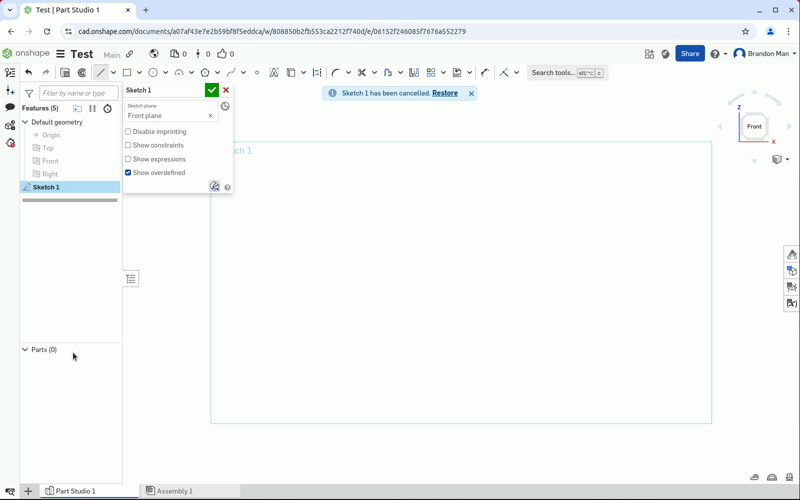
key_down(shift)
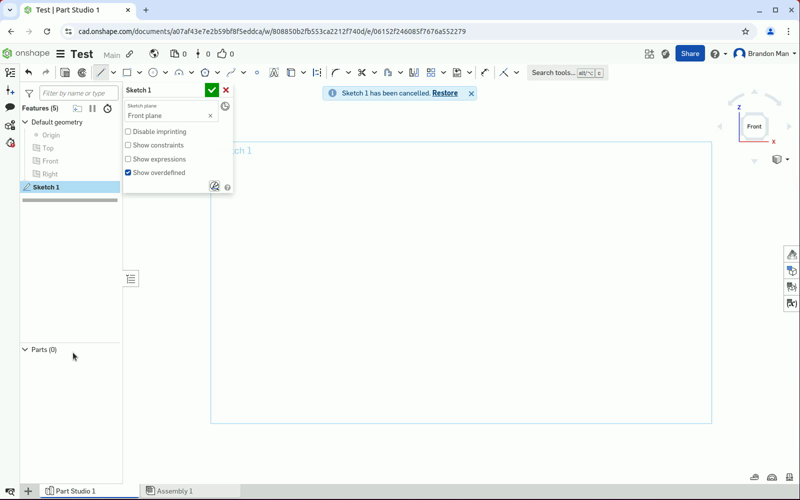
mouse_move(456, 203)
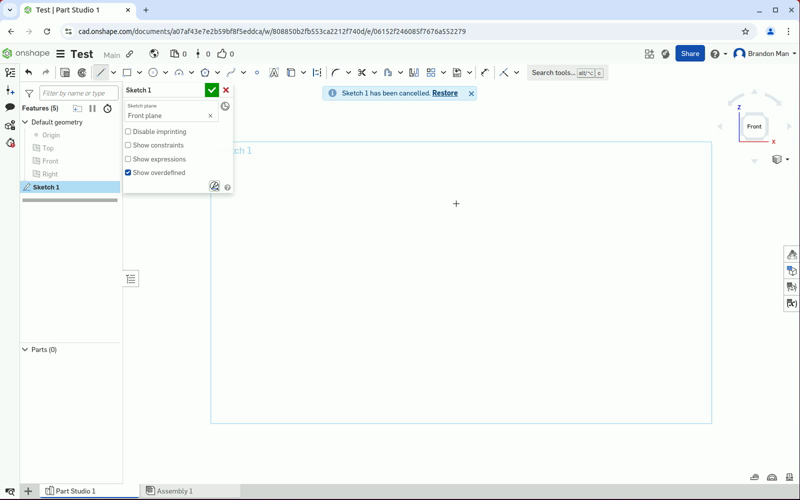
click(456, 203)
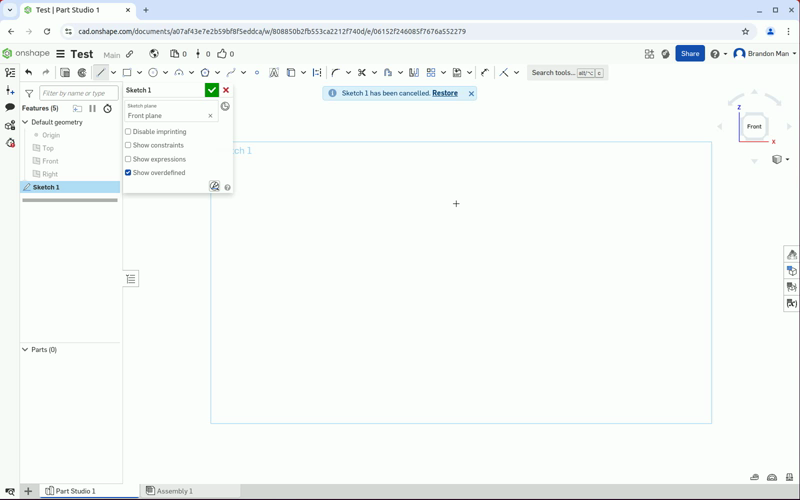
key_up(shift)
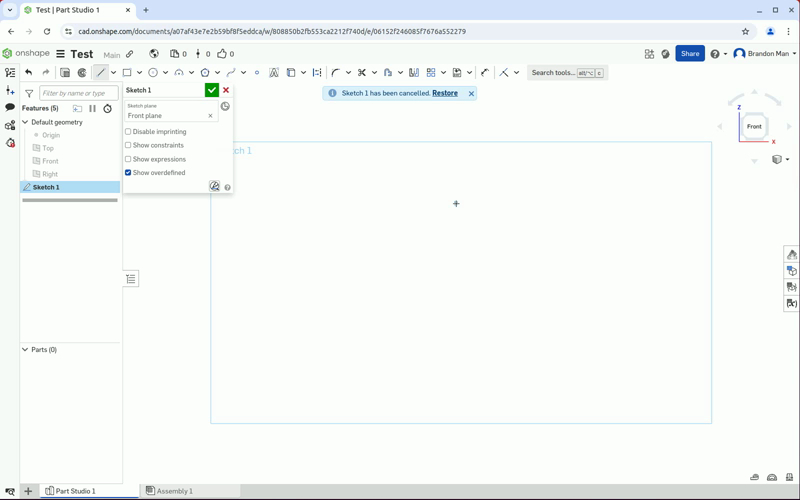
key_down(shift)
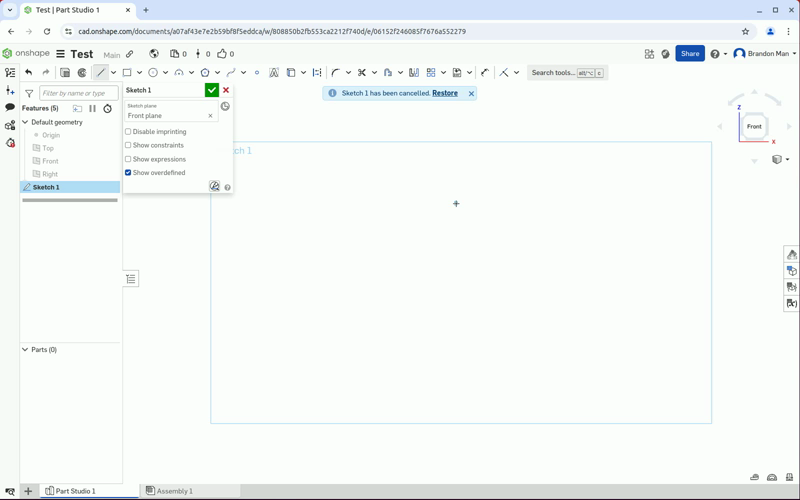
mouse_move(486, 203)
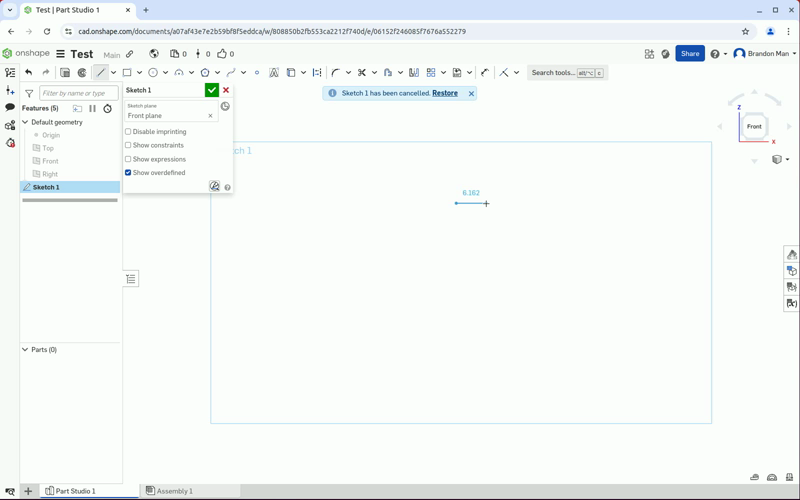
mouse_move(467, 203)
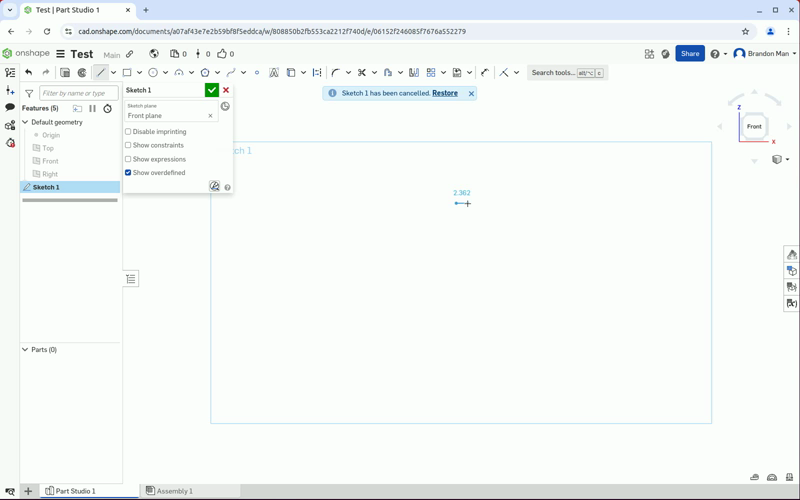
click(467, 203)
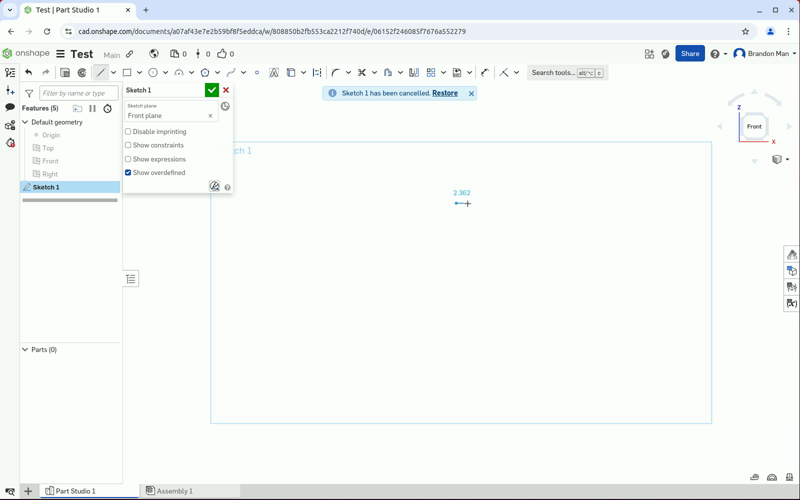
key_up(shift)
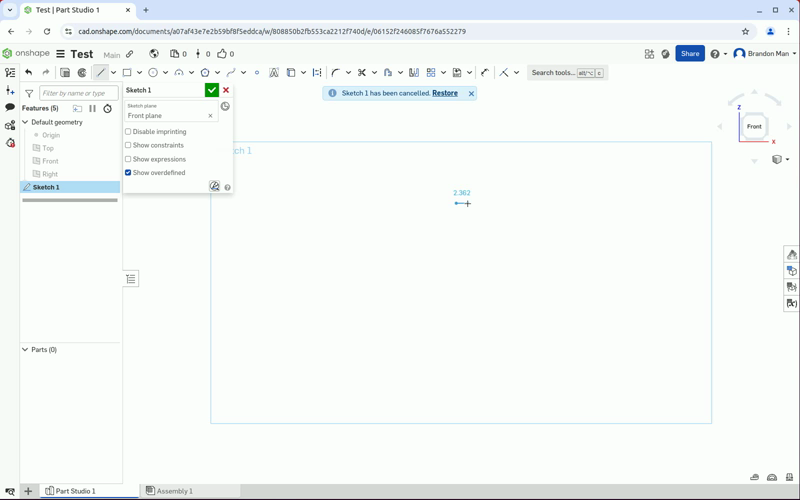
key(esc)
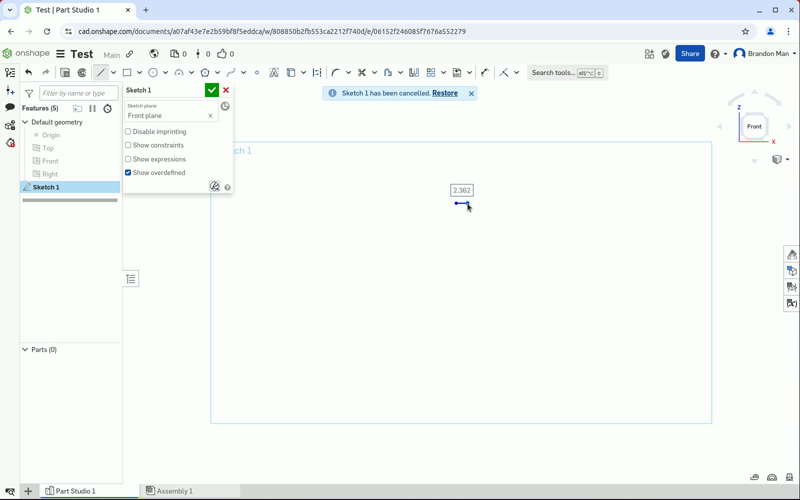
key(a)
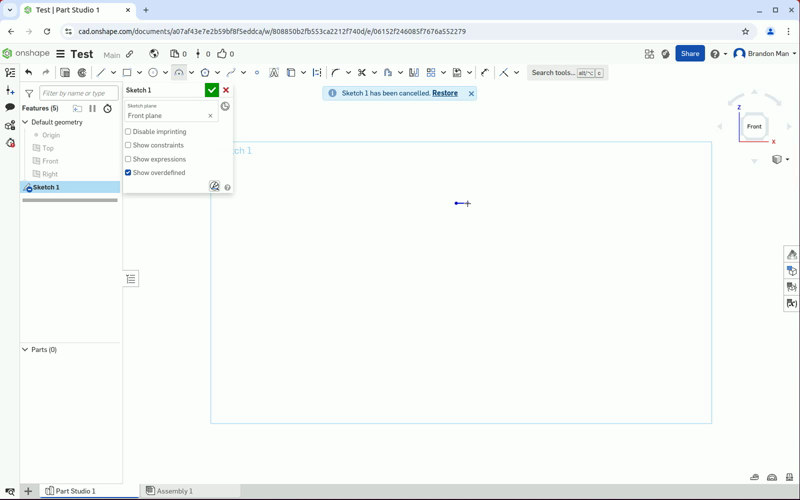
mouse_move(467, 203)
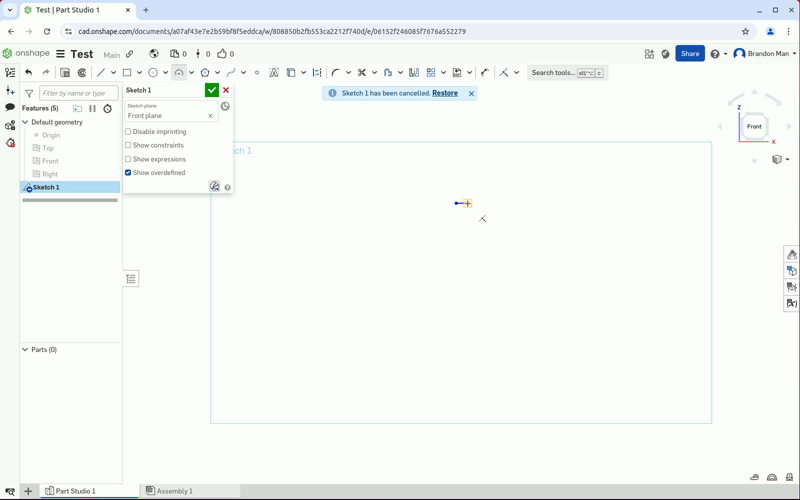
click(467, 203)
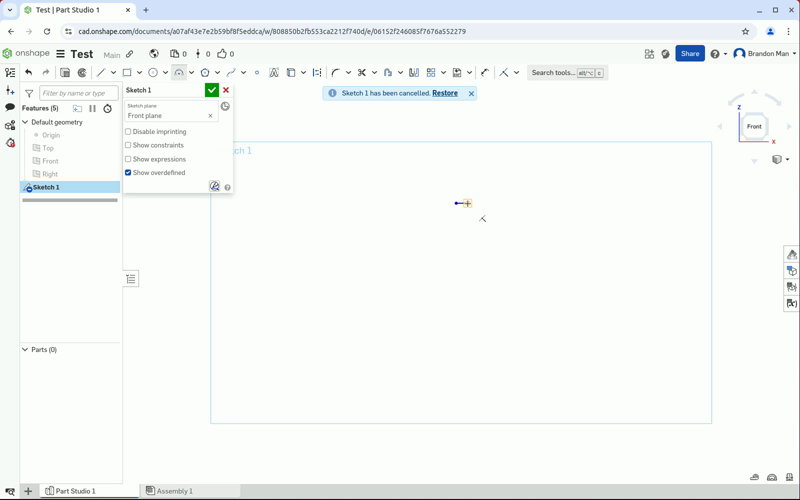
mouse_move(456, 203)
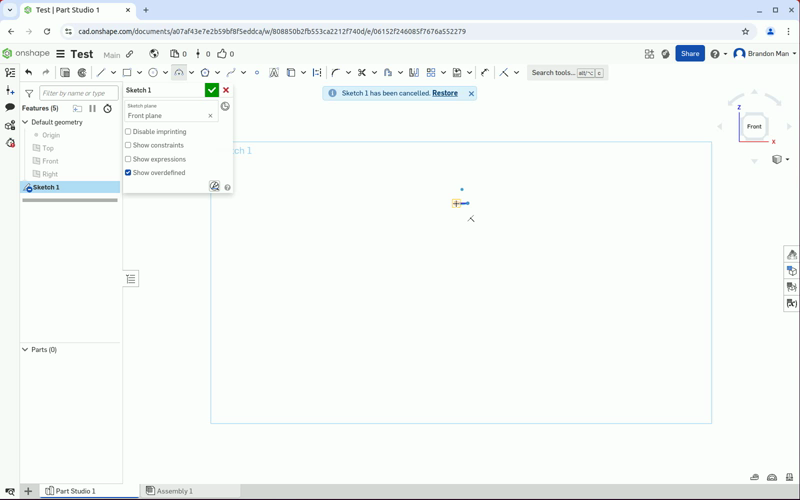
click(456, 203)
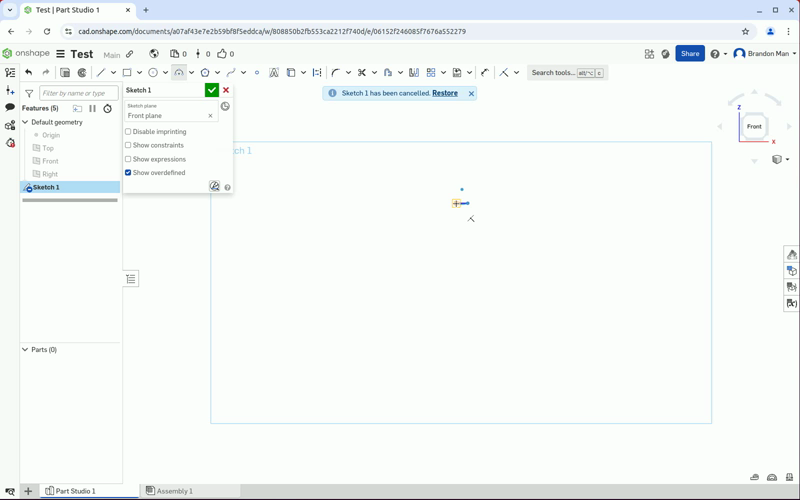
key_down(shift)
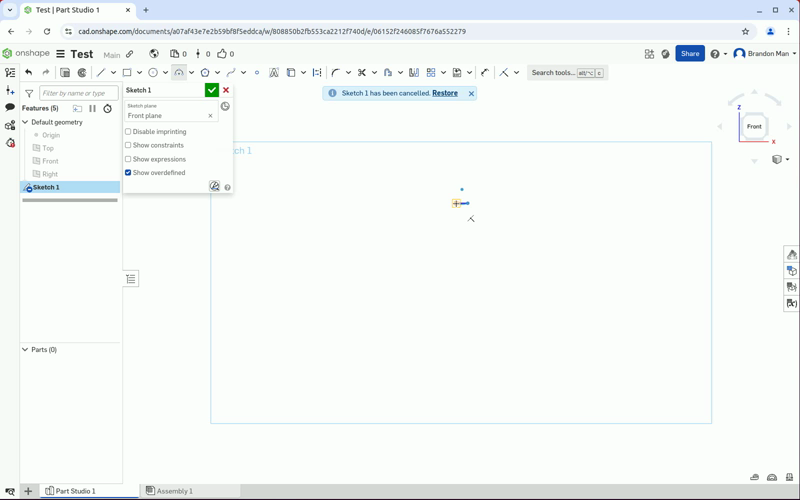
mouse_move(461, 202)
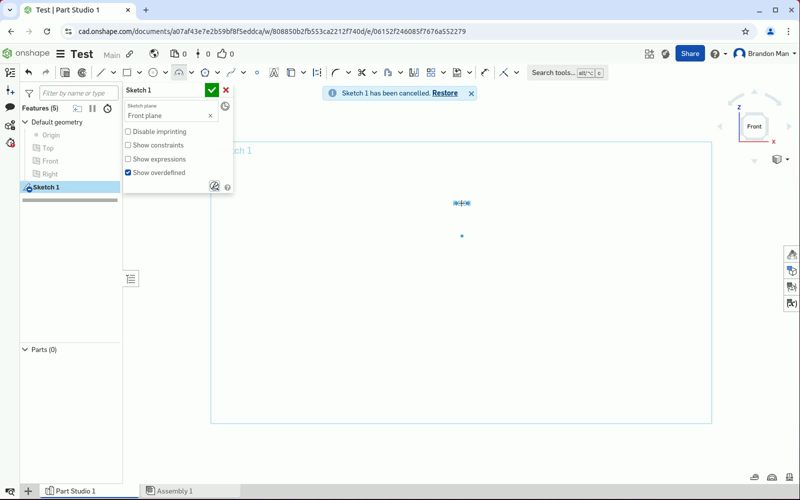
click(461, 202)
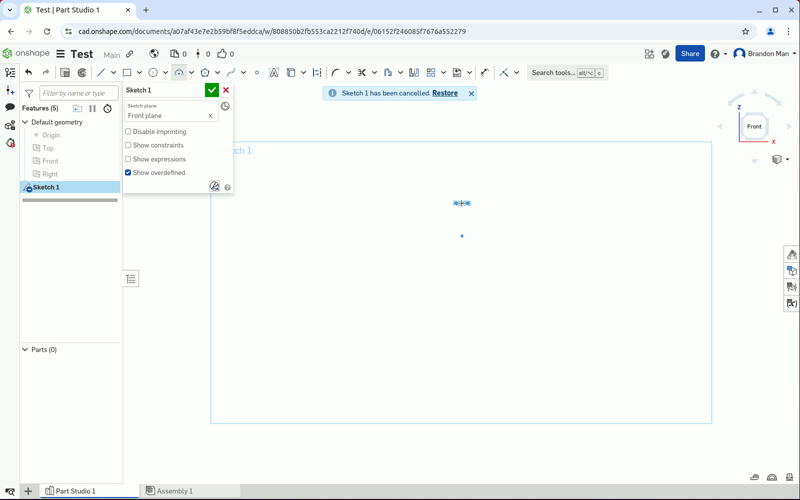
key_up(shift)
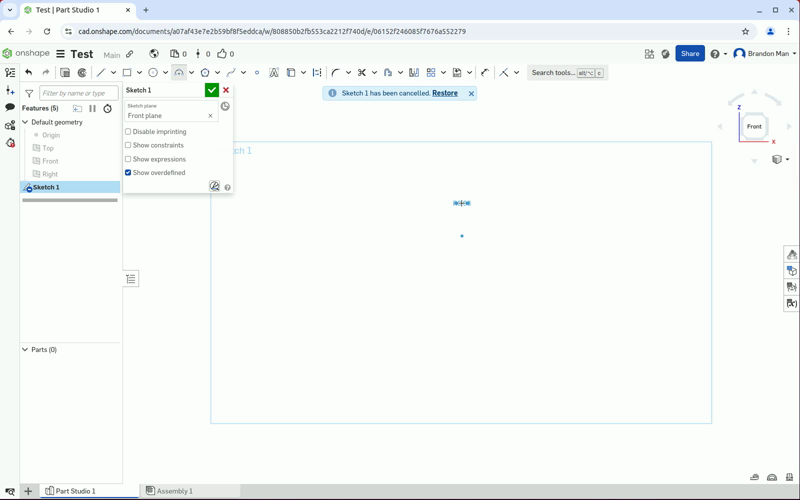
key(esc)
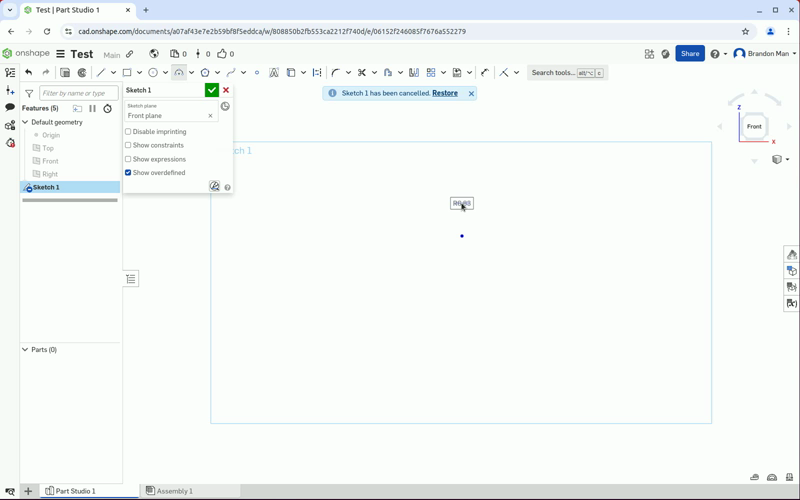
mouse_move(457, 203)
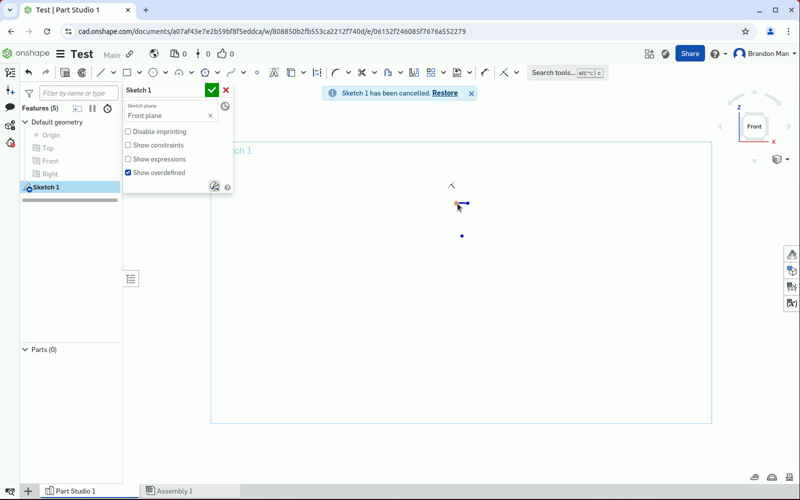
scroll(6)
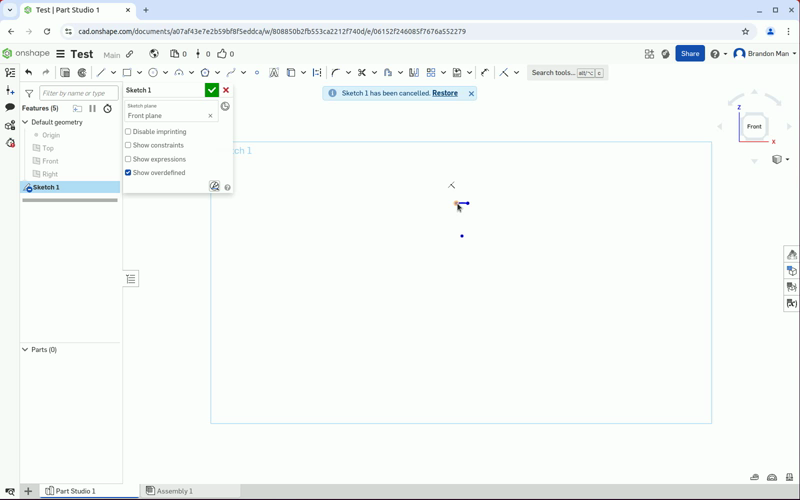
scroll(6)
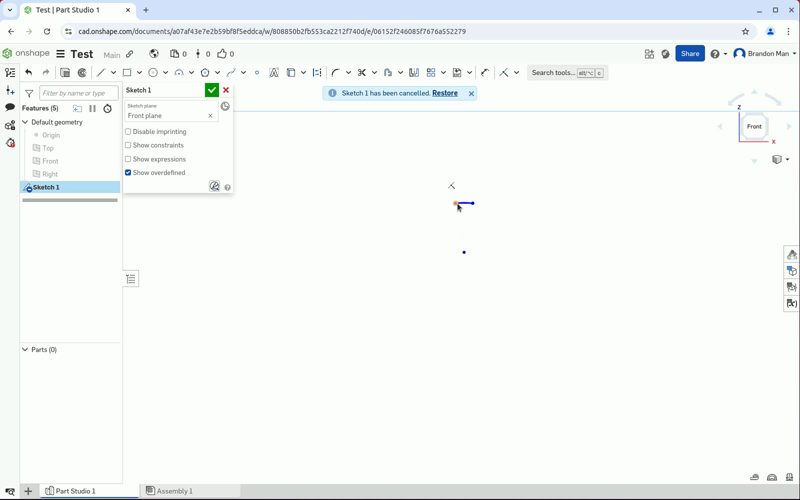
scroll(6)
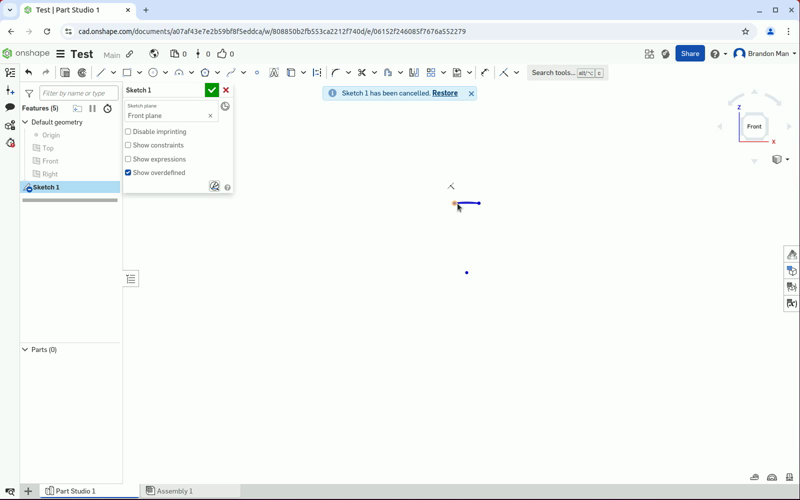
scroll(6)
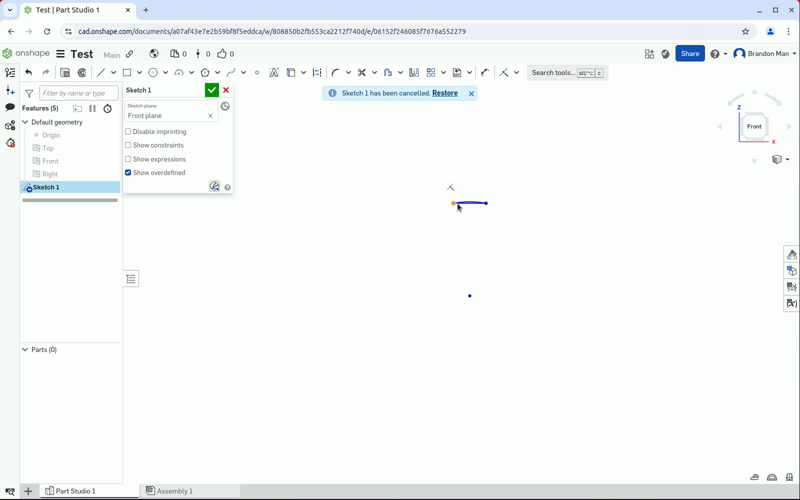
scroll(6)
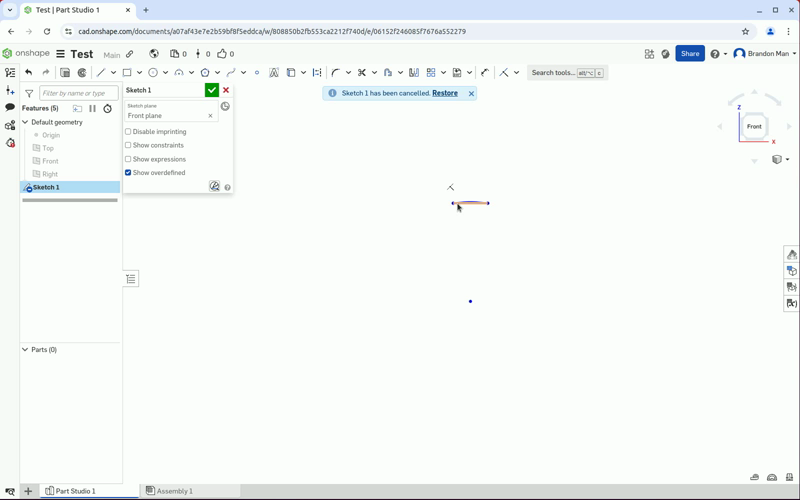
scroll(6)
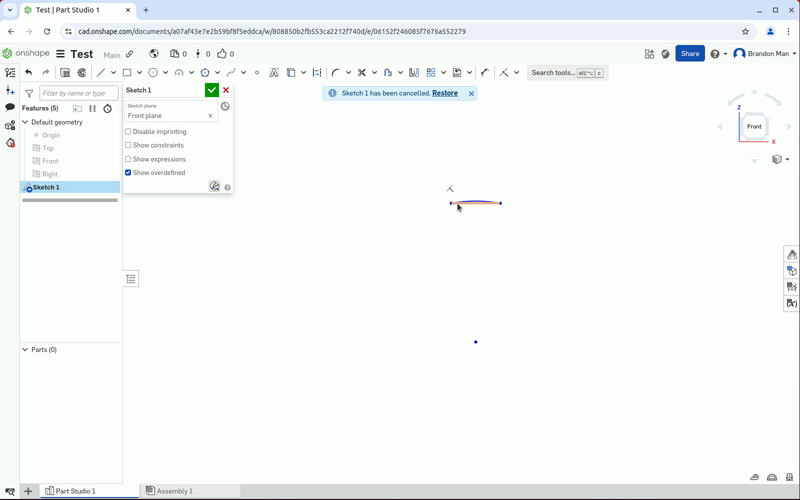
scroll(6)
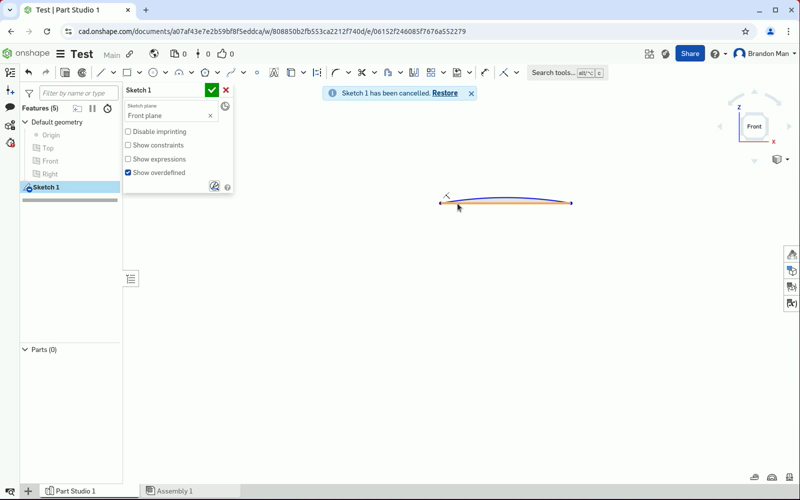
click(457, 203)
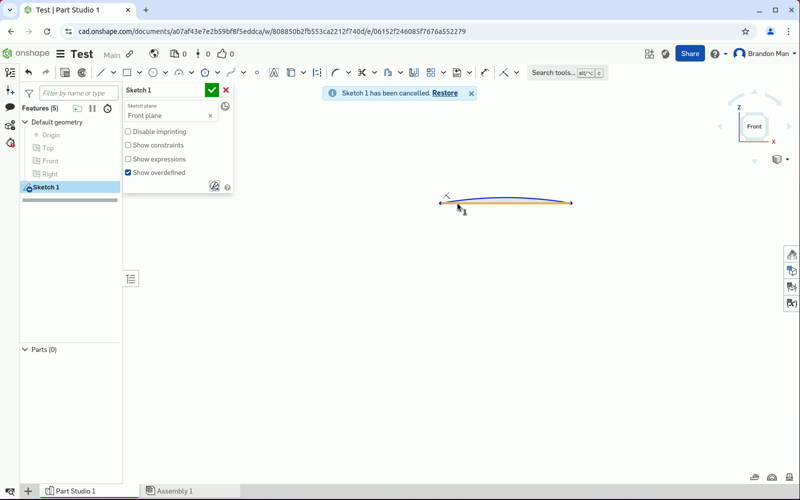
scroll(-6)
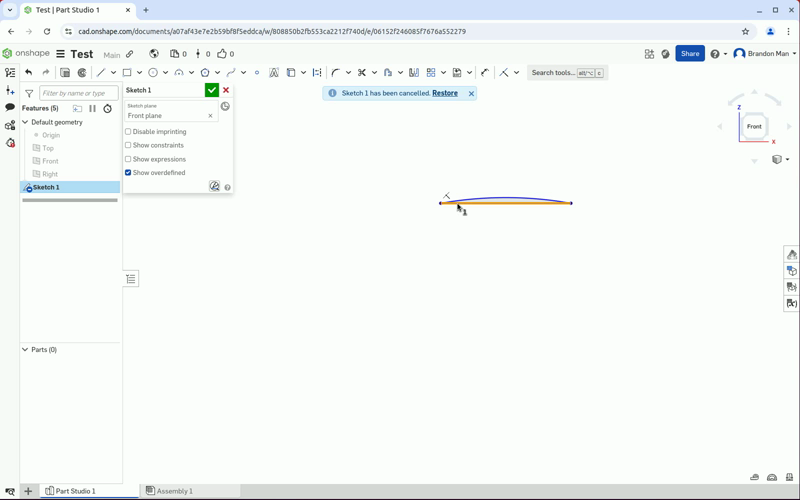
scroll(-6)
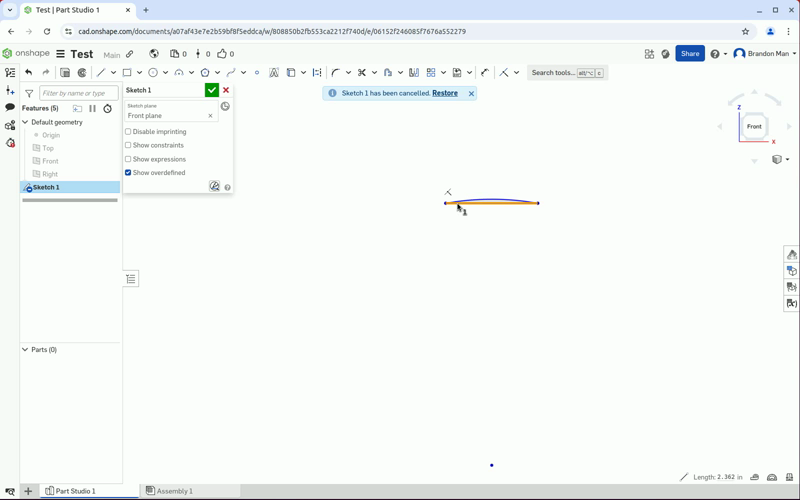
scroll(-6)
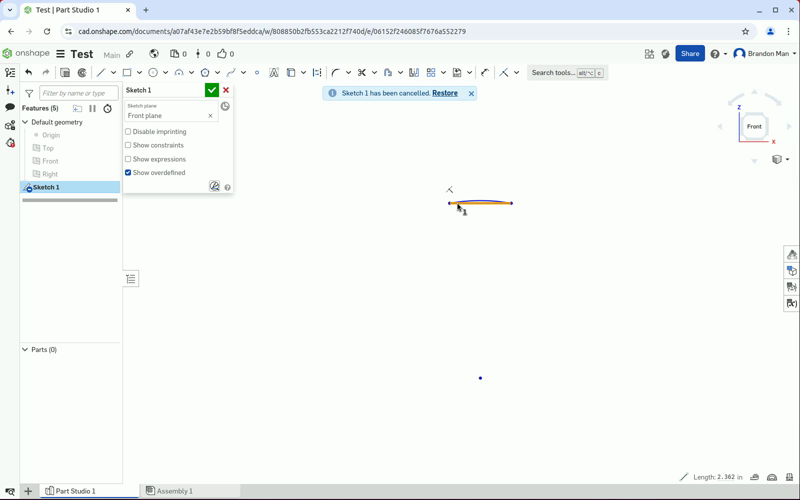
scroll(-6)
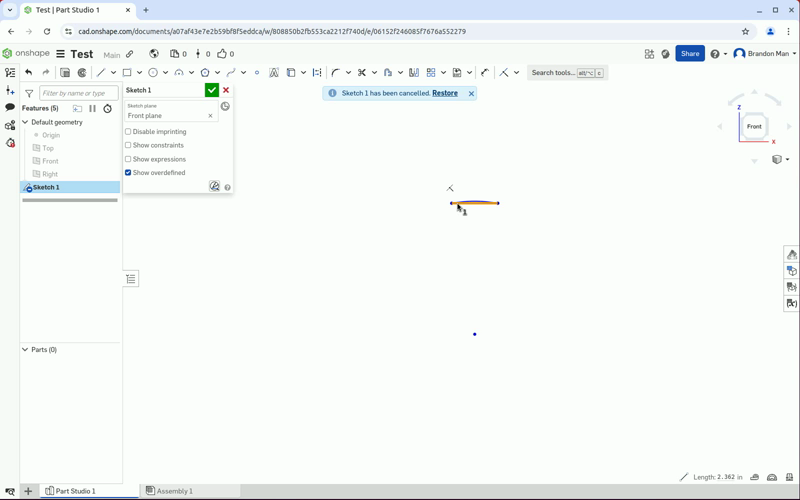
scroll(-6)
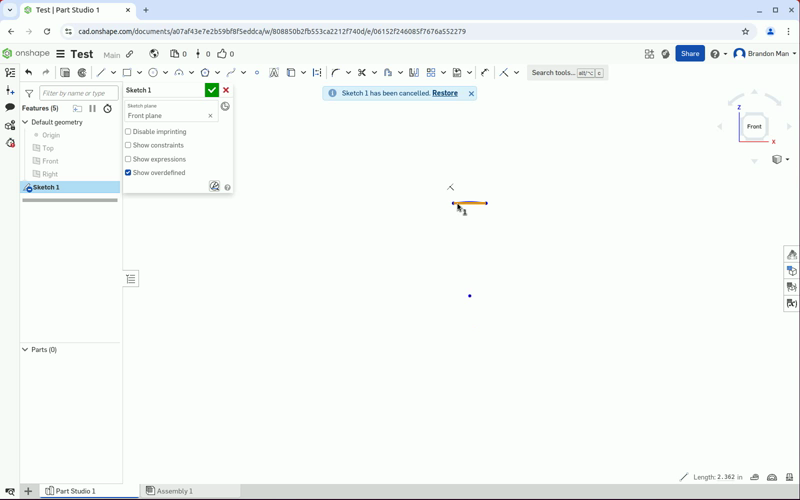
scroll(-6)
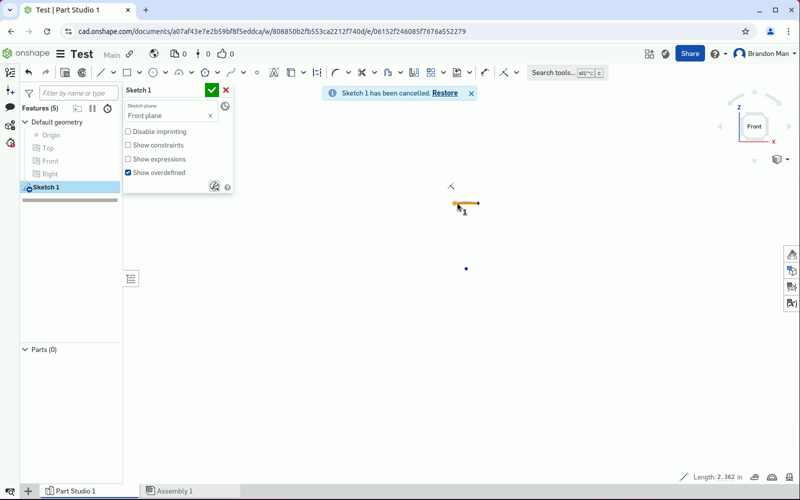
scroll(-6)
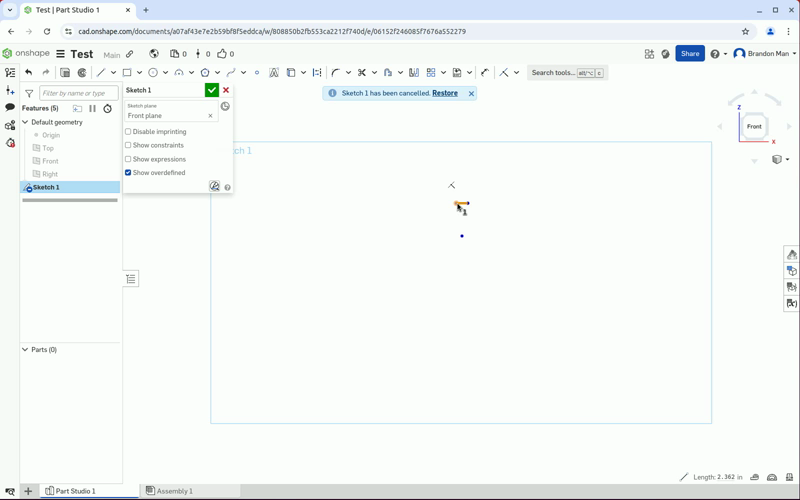
mouse_move(73, 352)
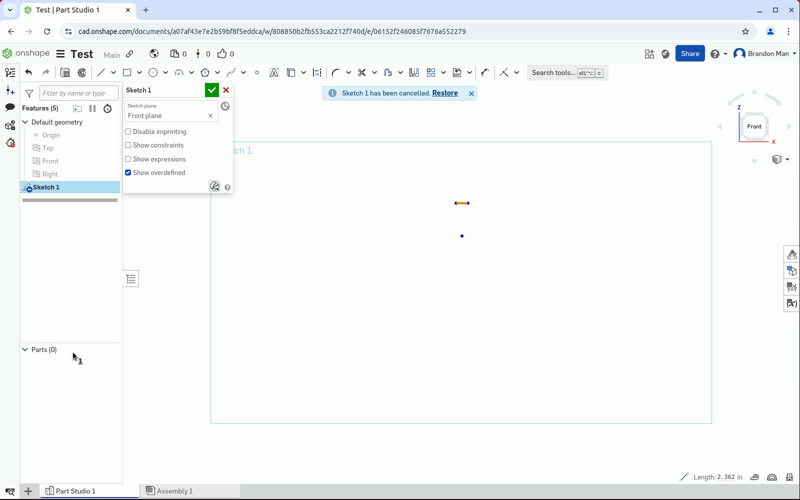
key(shift+y)
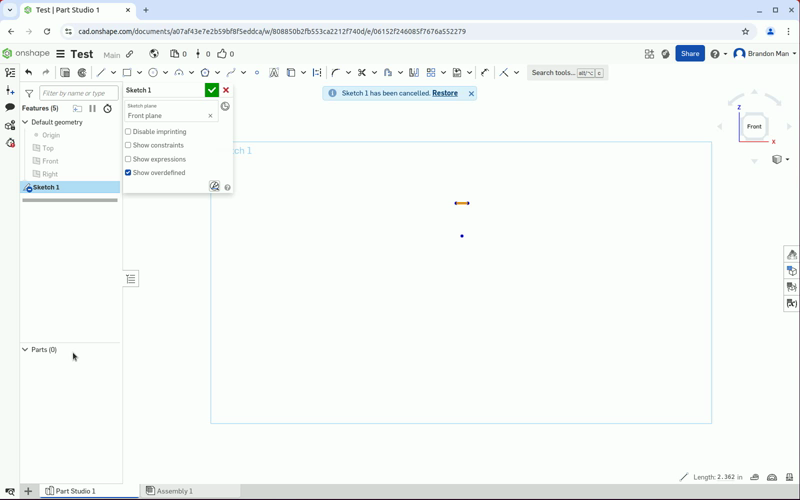
key(shift+e)
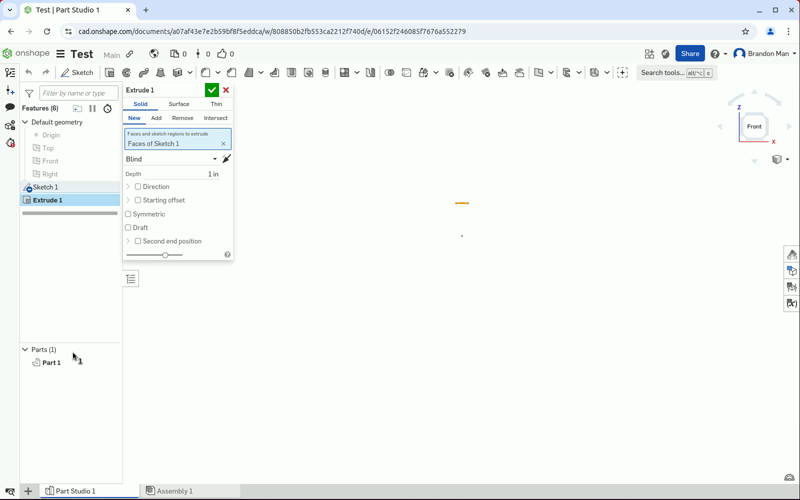
mouse_move(143, 106)
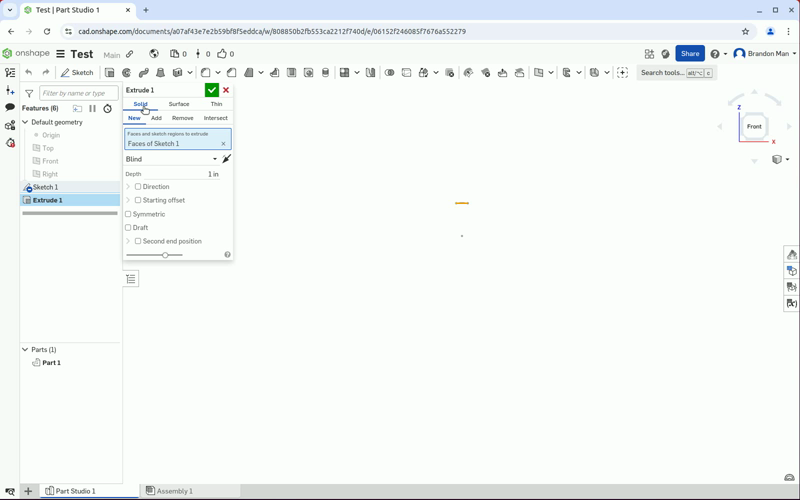
click(143, 106)
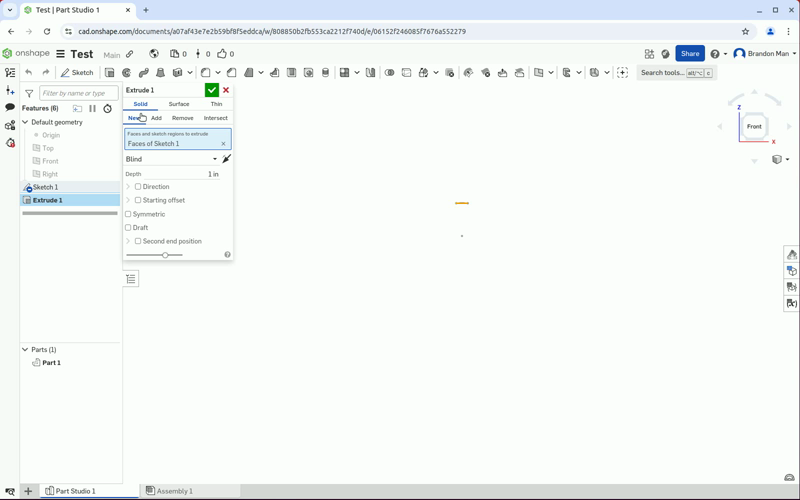
mouse_move(137, 120)
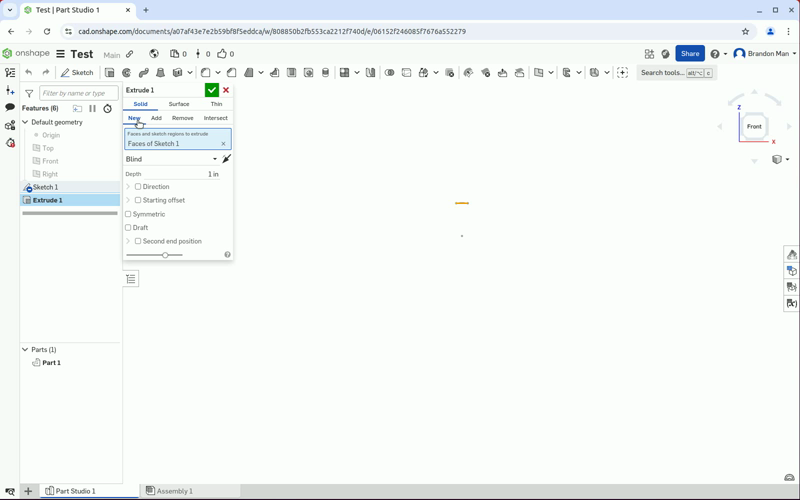
click(137, 120)
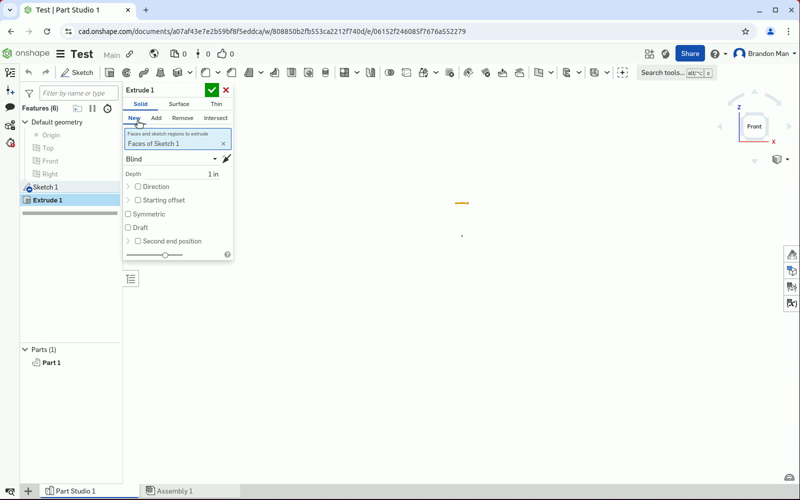
key(tab, 4)
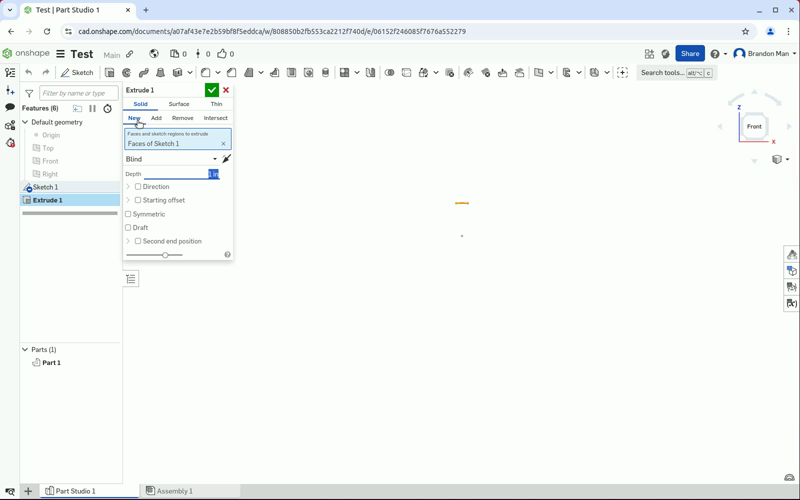
text(23.108)
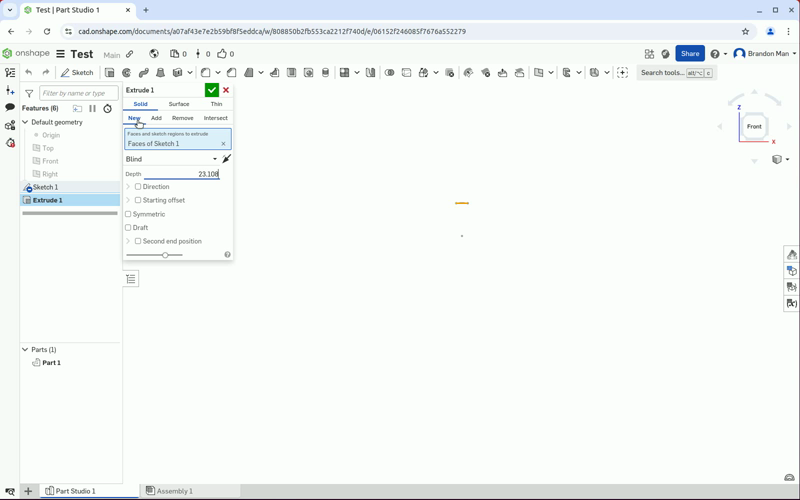
key(enter)
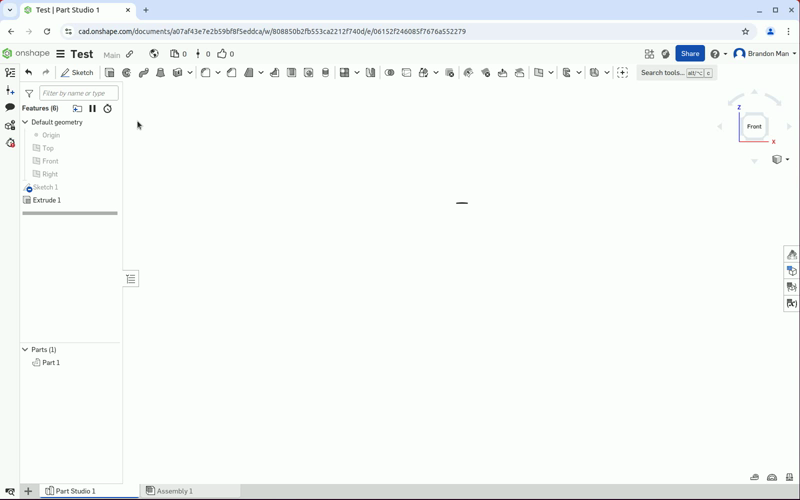
key(shift+h)
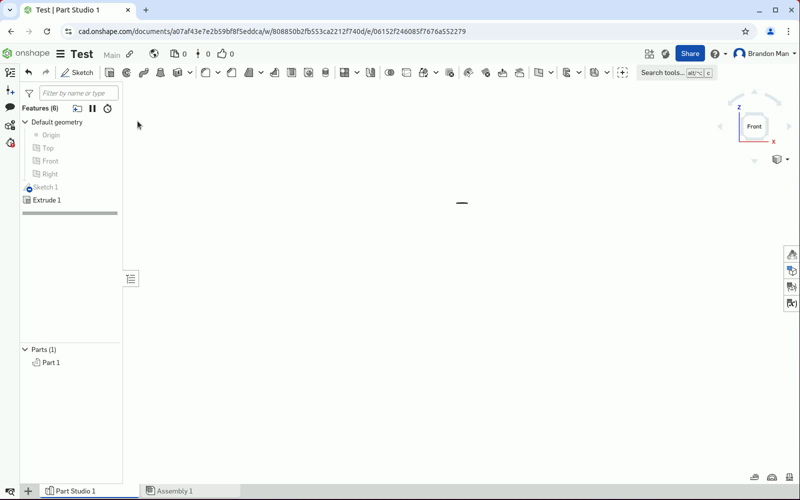
key(shift+h)
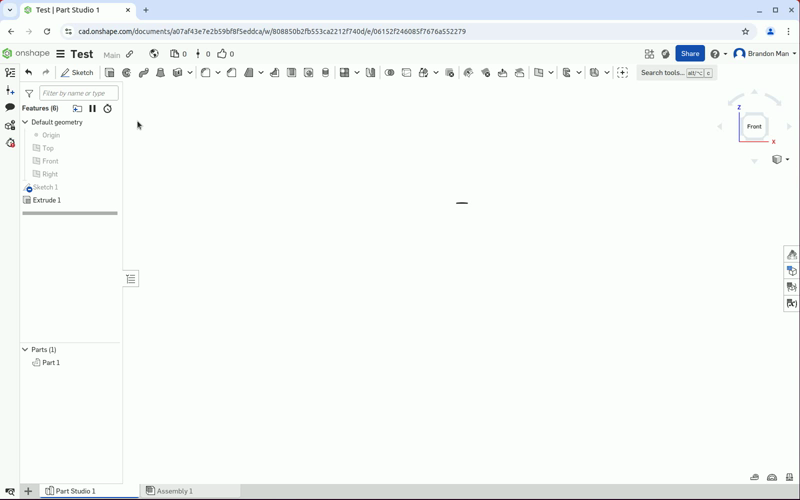
mouse_move(73, 189)
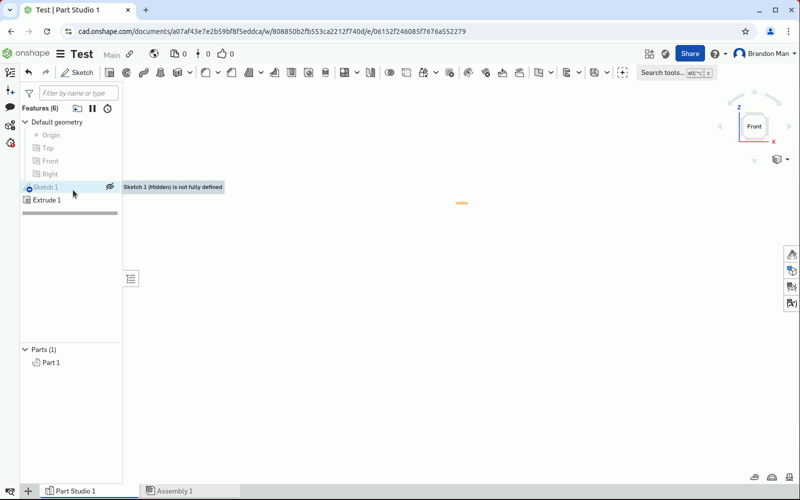
click(73, 189)
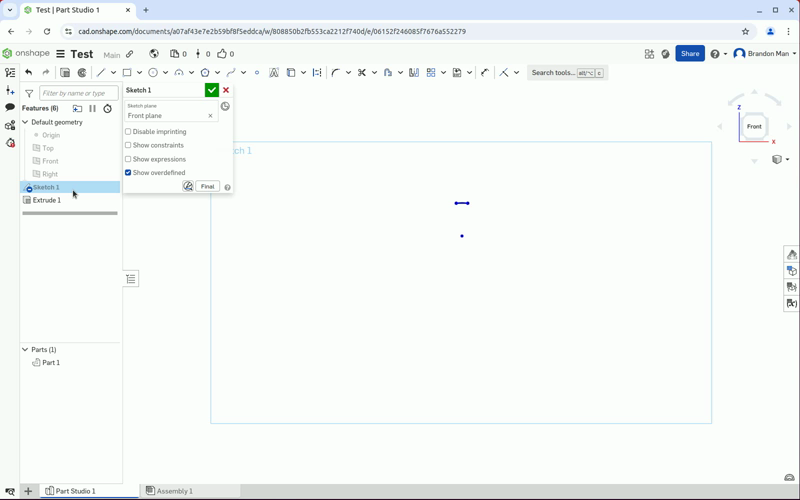
mouse_move(229, 92)
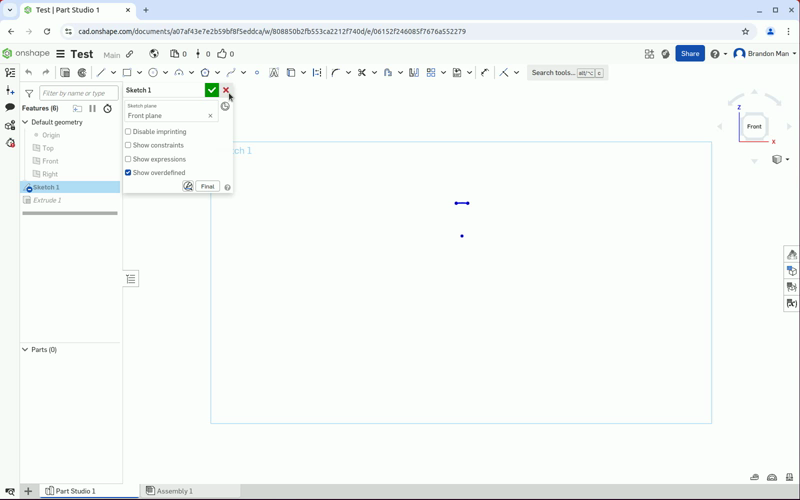
click(229, 92)
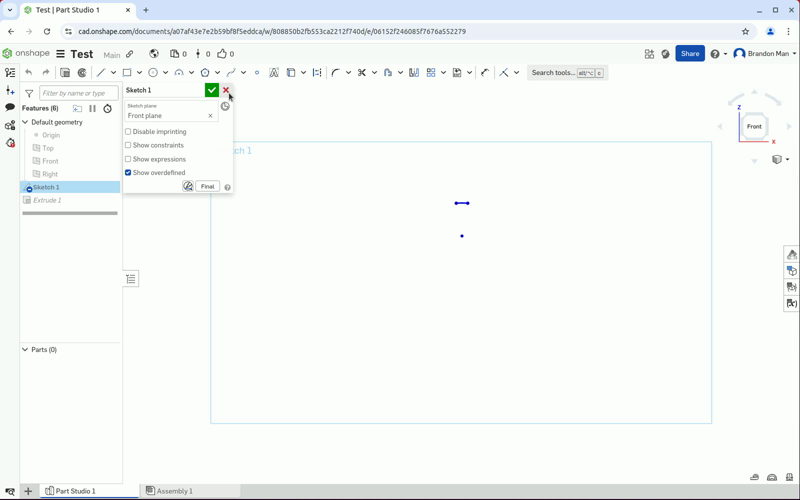
key(shift+s)
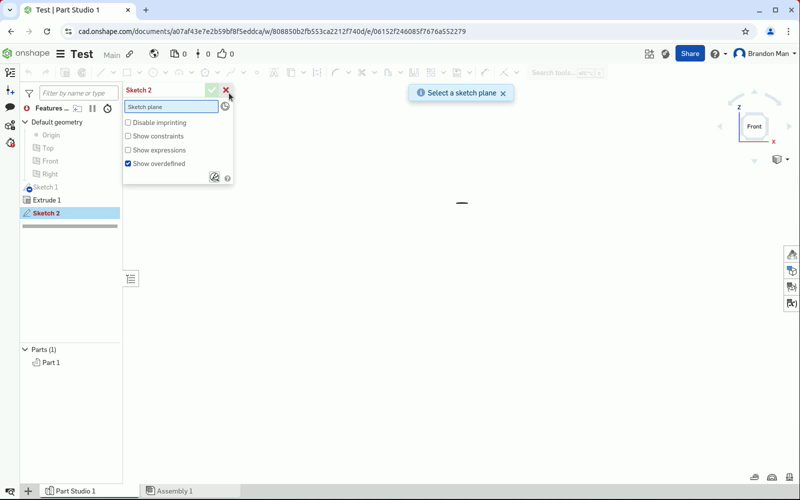
mouse_move(73, 163)
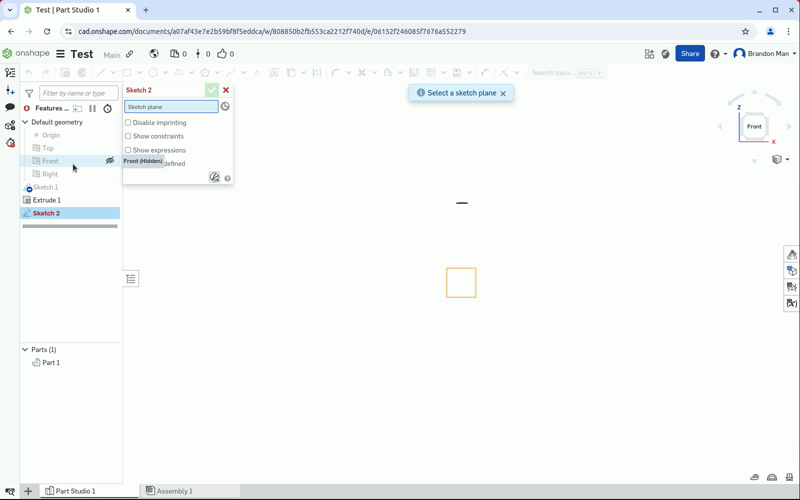
click(73, 163)
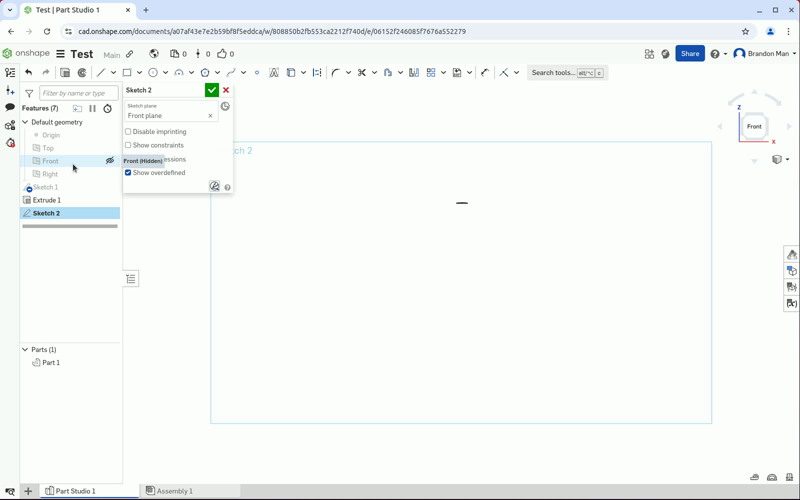
mouse_move(73, 352)
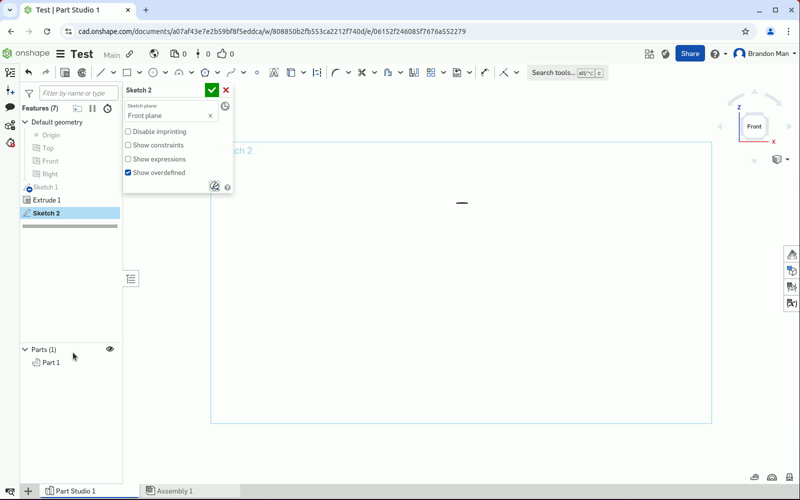
key(y)
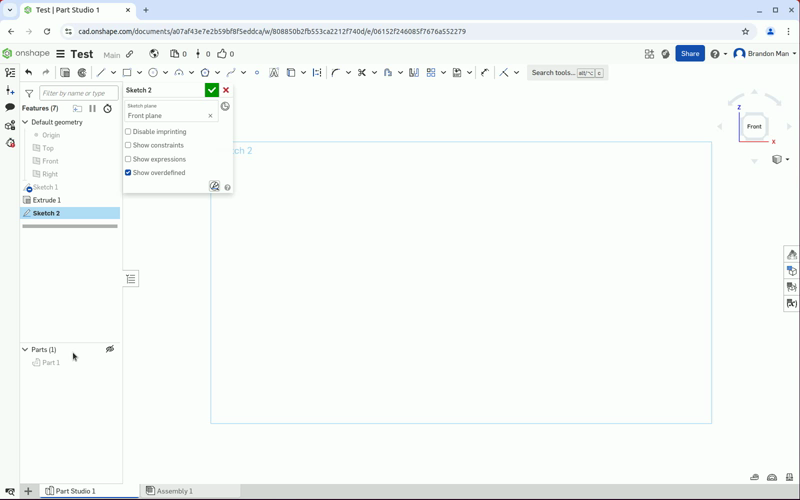
key(a)
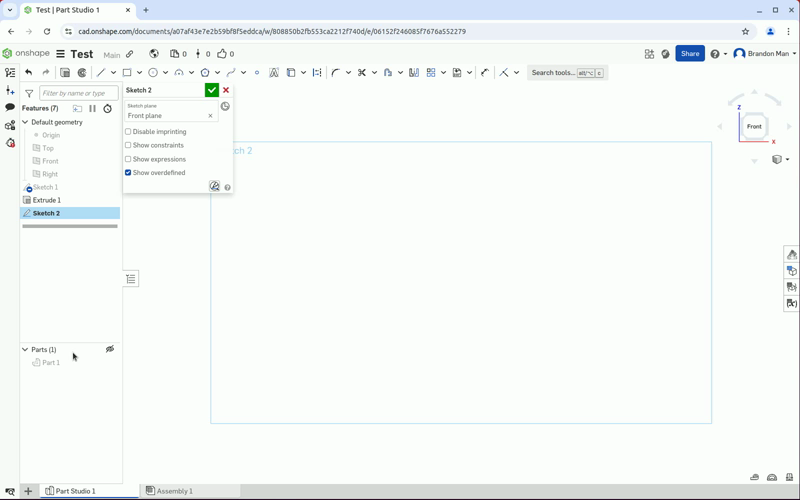
key_down(shift)
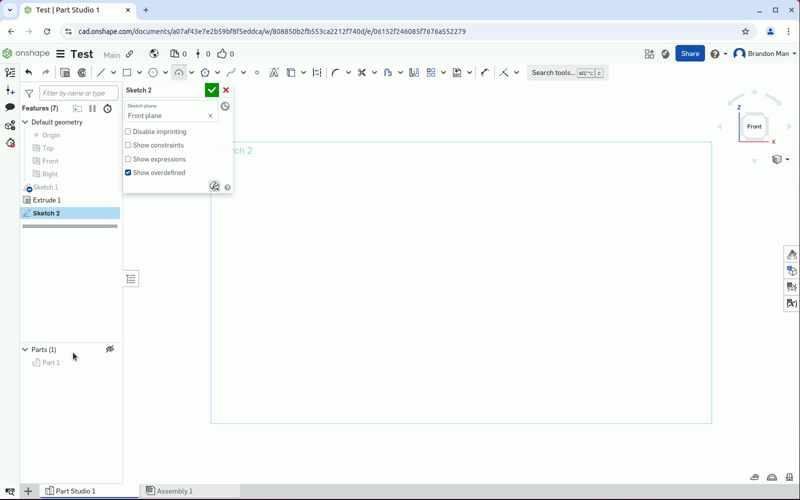
mouse_move(456, 362)
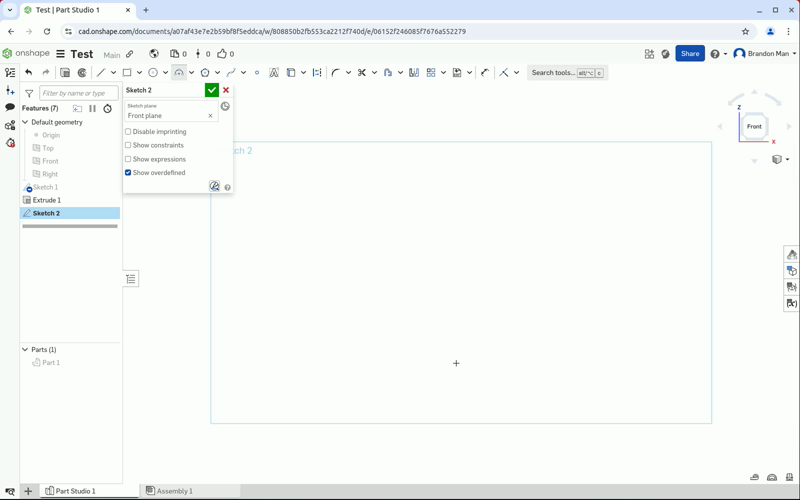
click(456, 362)
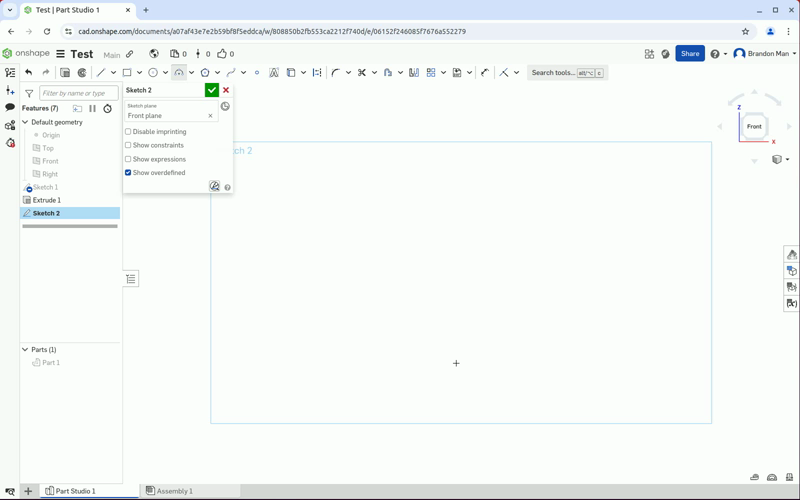
key_up(shift)
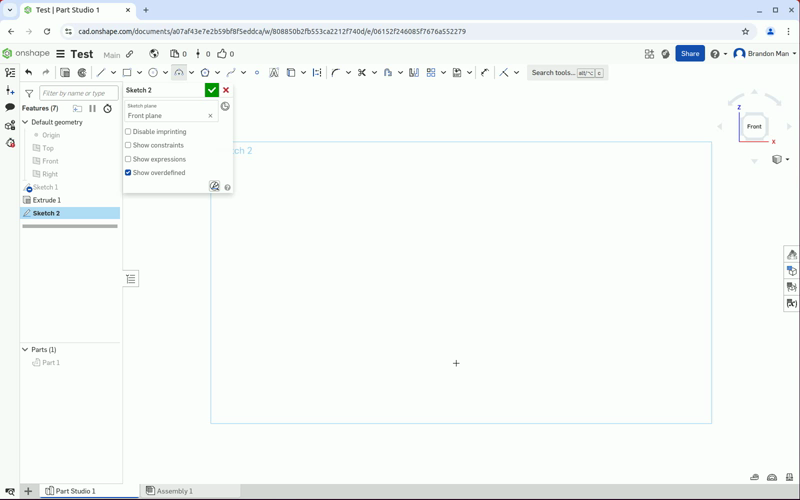
key_down(shift)
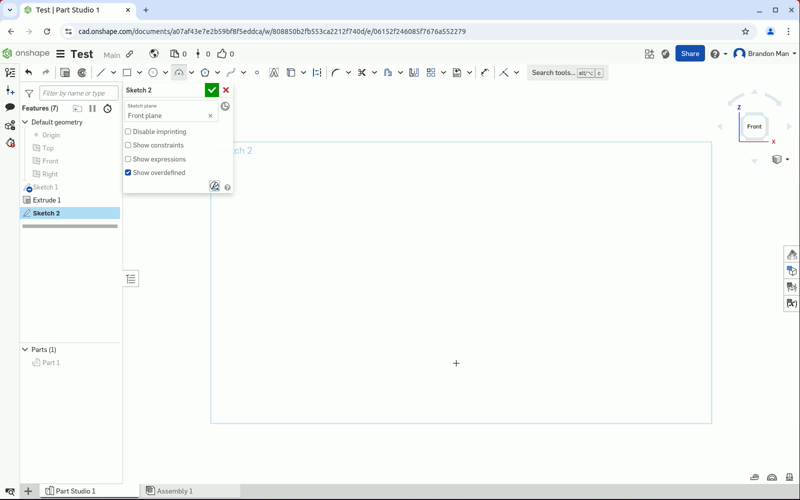
mouse_move(467, 362)
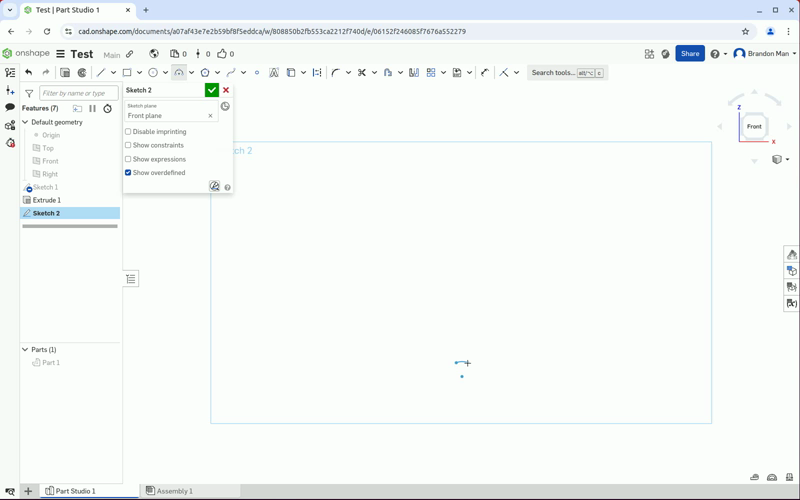
click(467, 362)
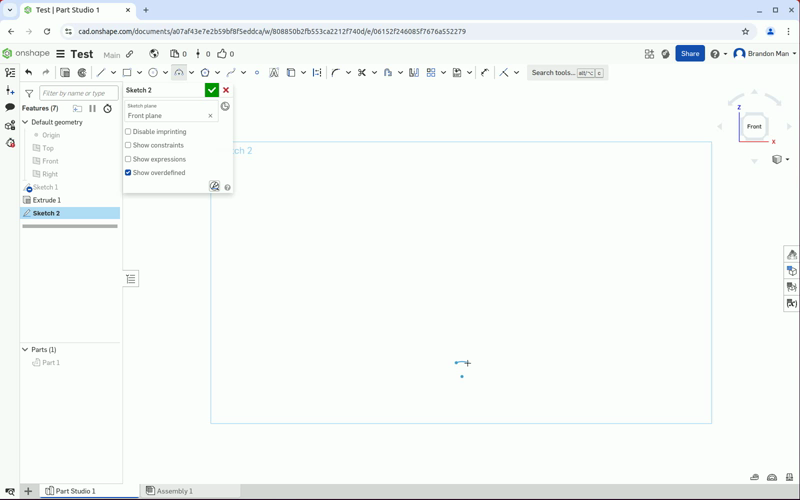
mouse_move(461, 363)
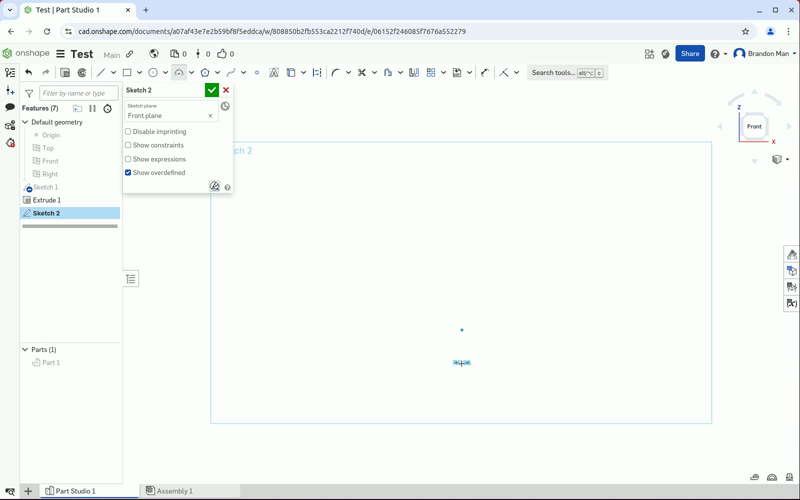
click(461, 363)
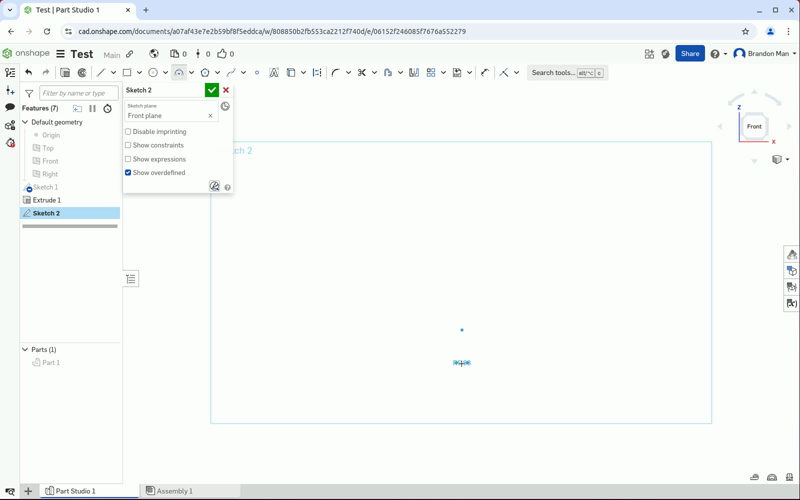
key_up(shift)
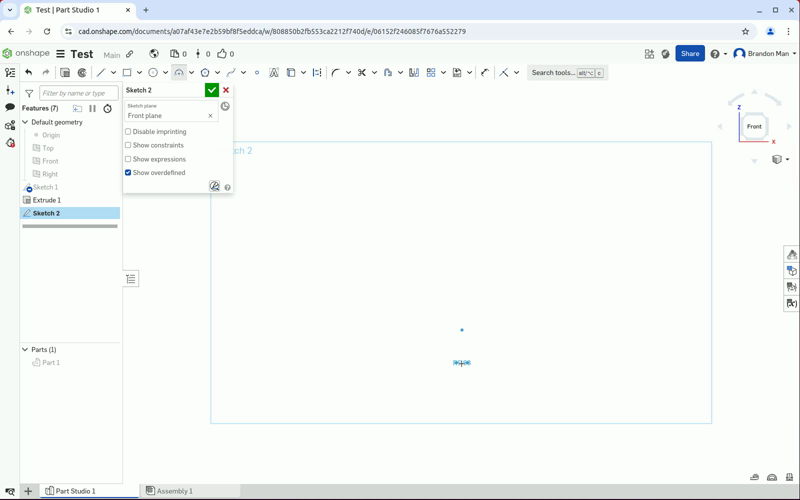
key(esc)
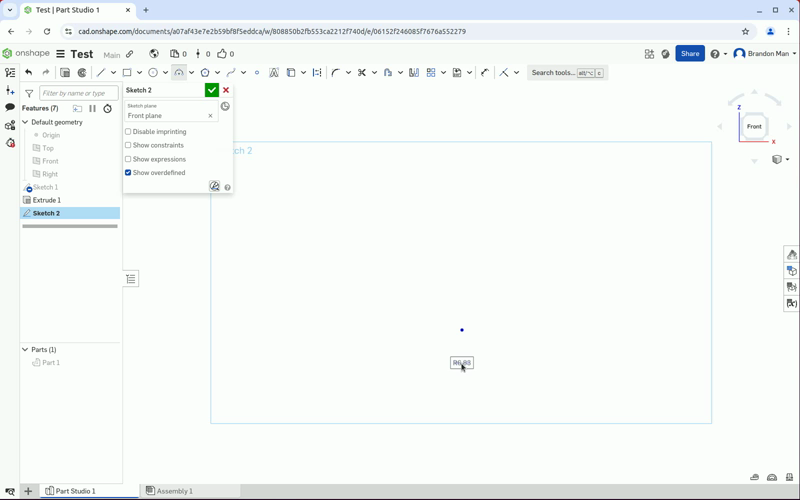
key(l)
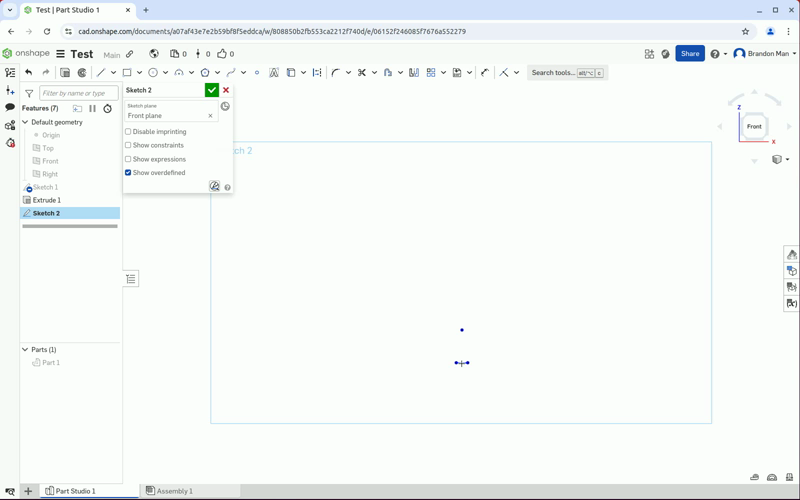
mouse_move(467, 362)
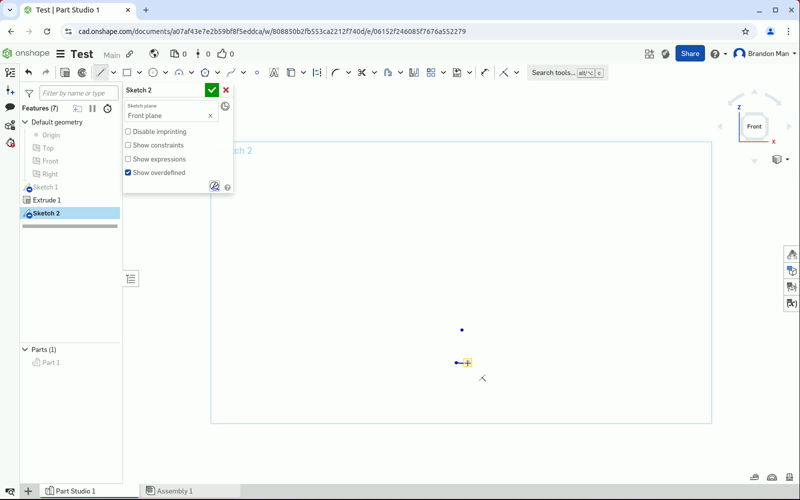
click(467, 362)
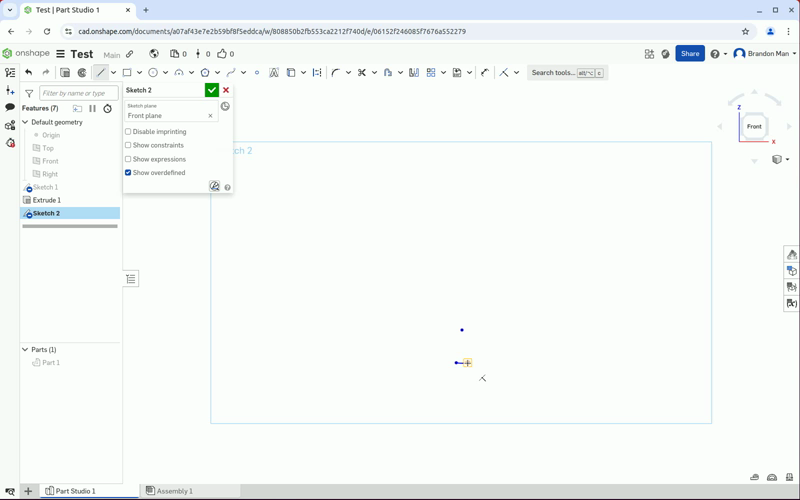
mouse_move(497, 362)
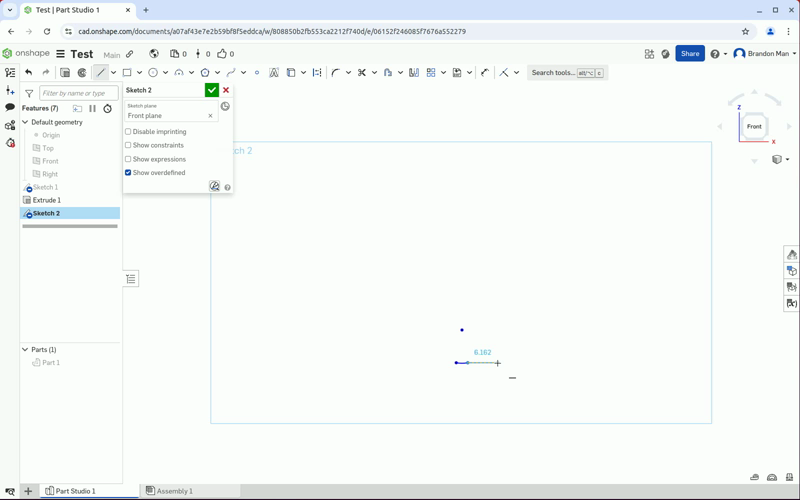
key_down(shift)
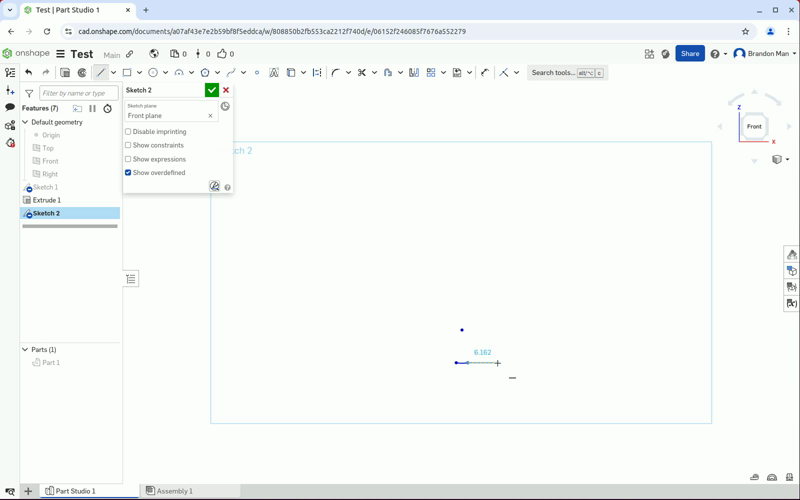
mouse_move(456, 362)
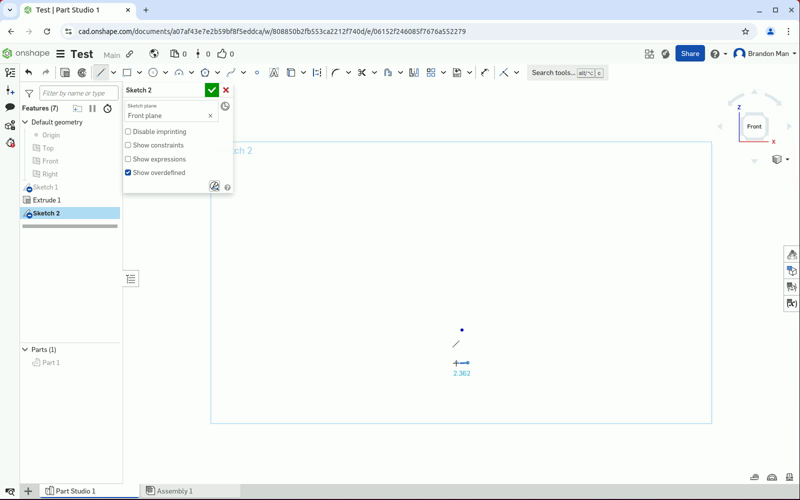
key_up(shift)
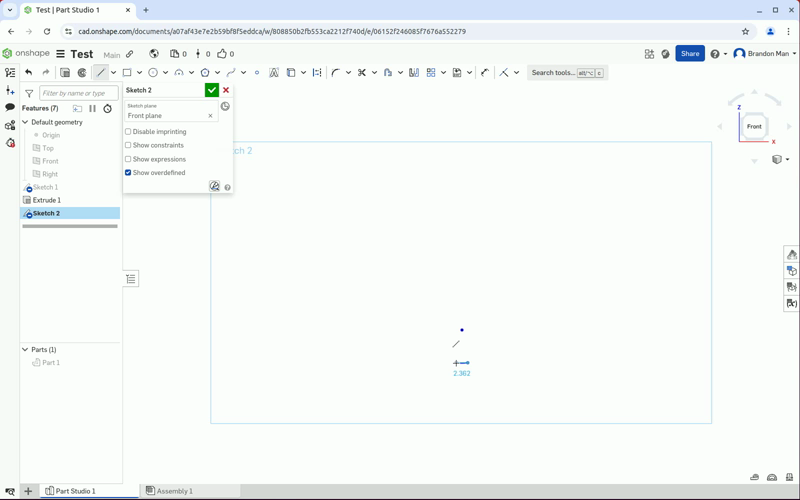
click(456, 362)
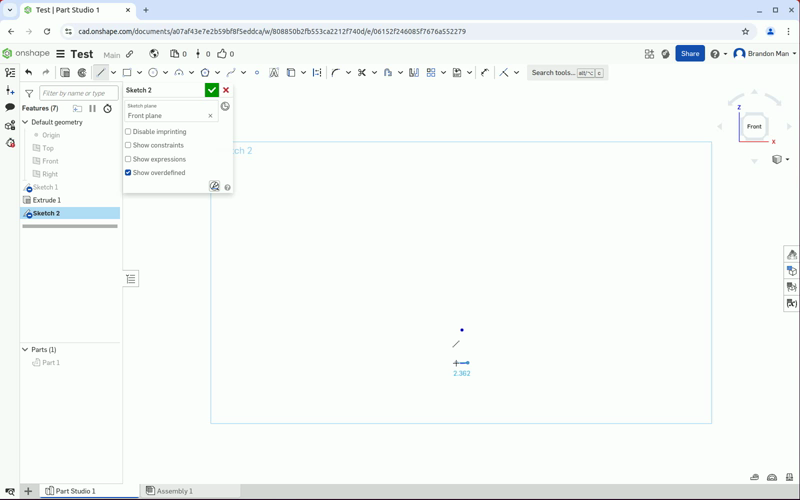
key(esc)
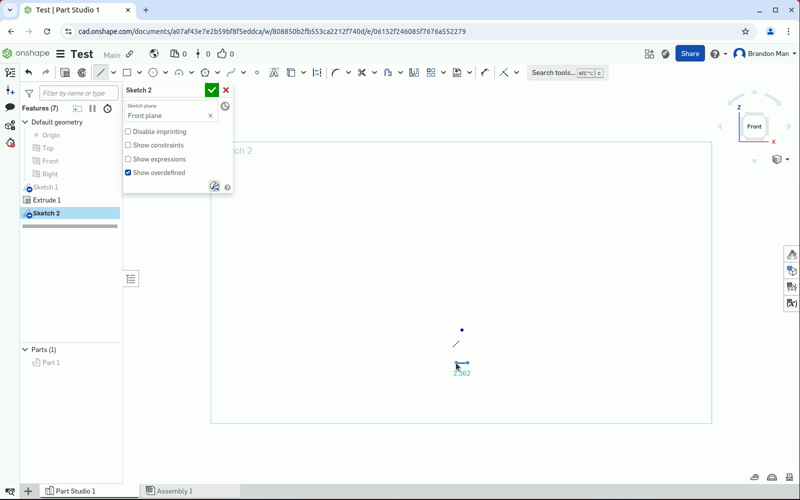
mouse_move(461, 362)
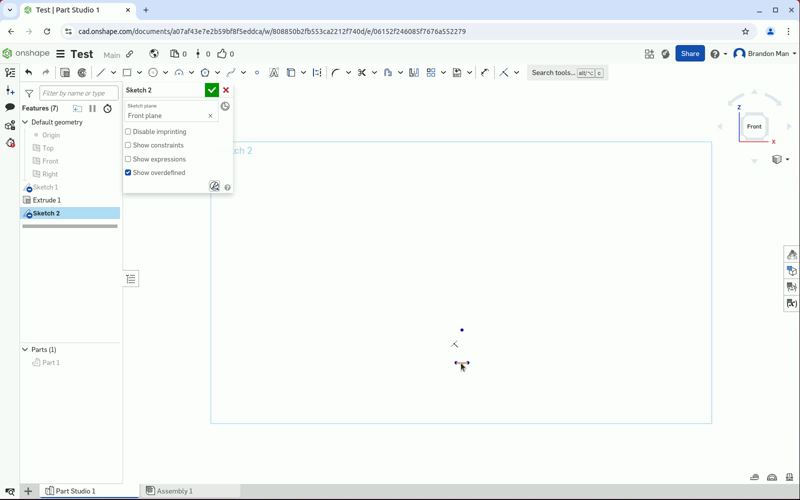
scroll(6)
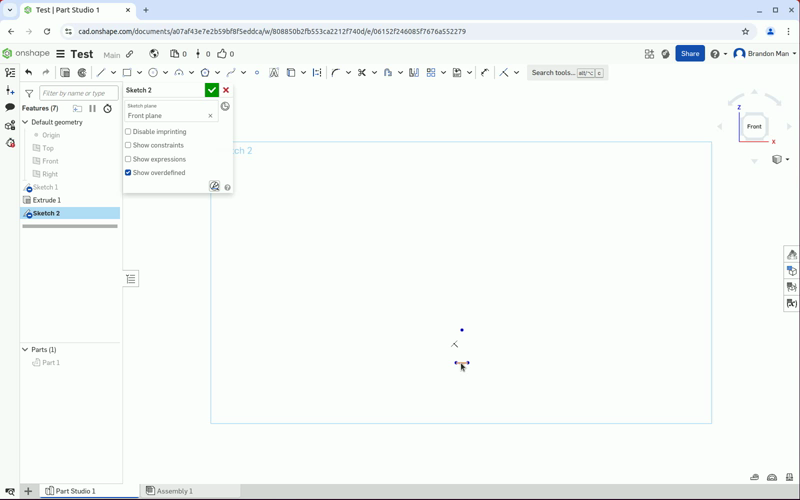
scroll(6)
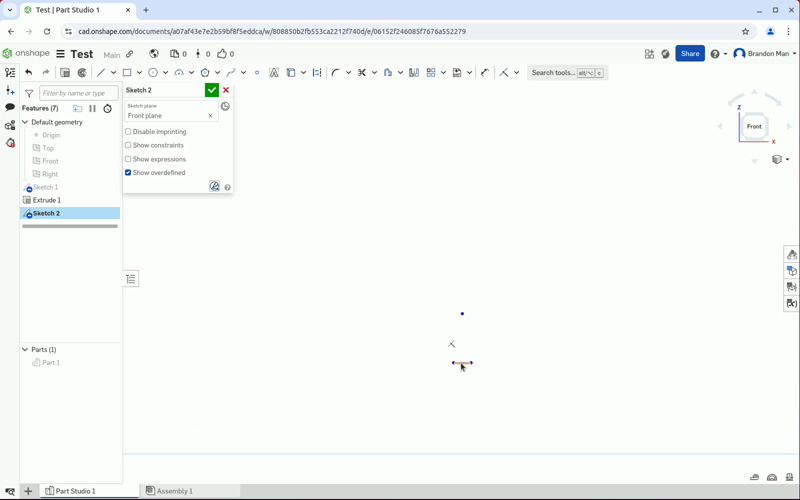
scroll(6)
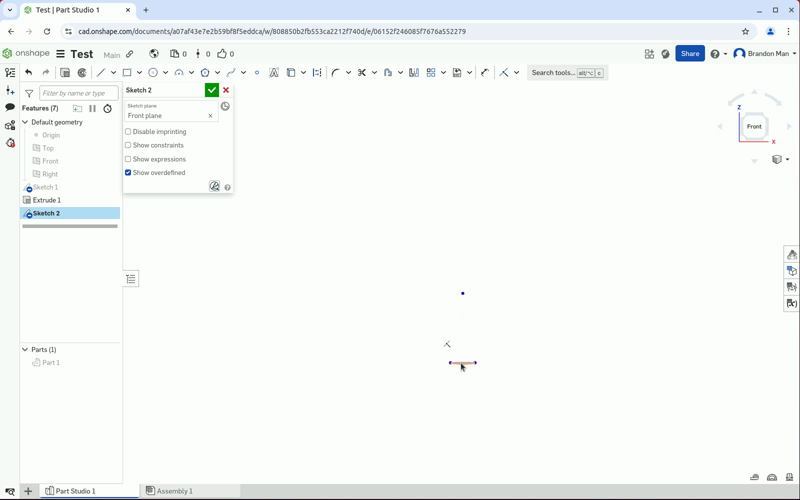
scroll(6)
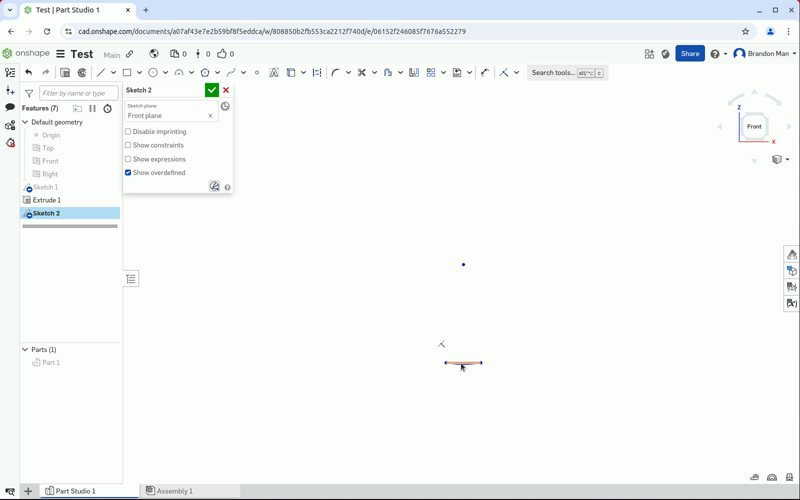
scroll(6)
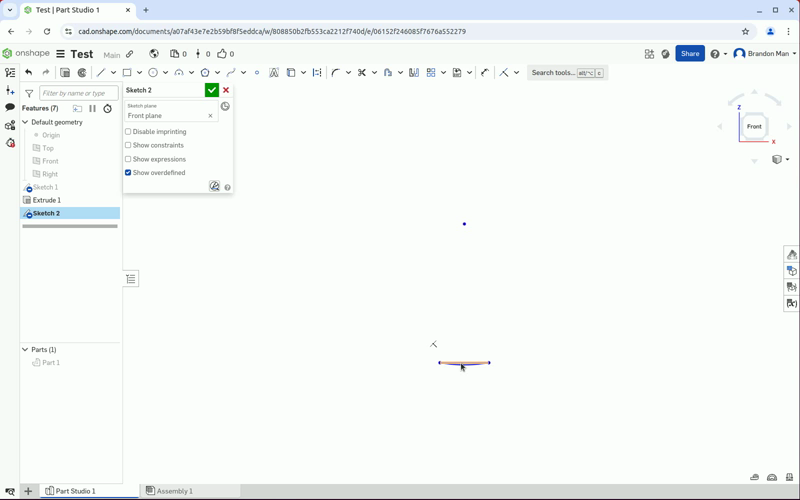
scroll(6)
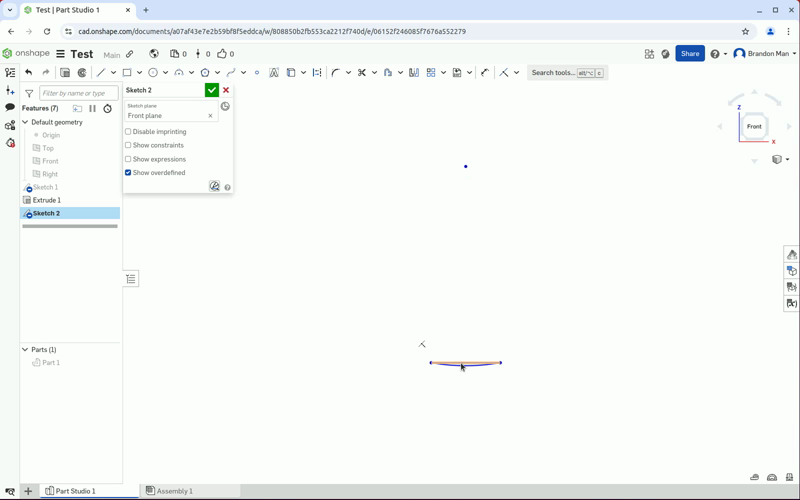
scroll(6)
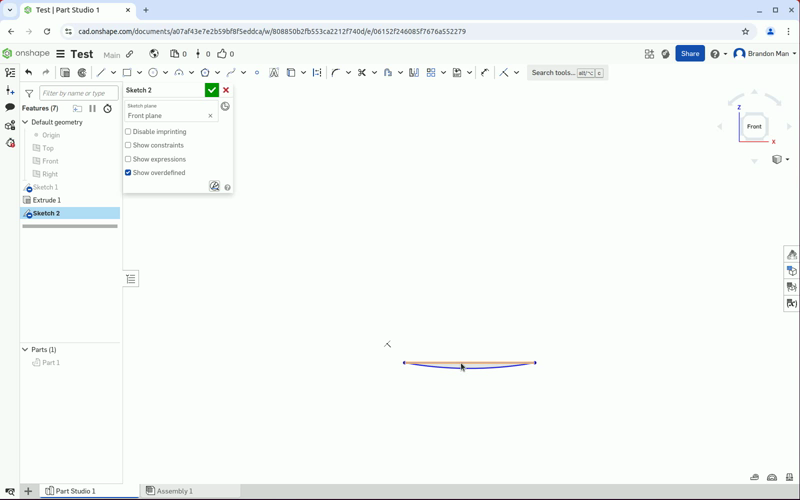
click(461, 362)
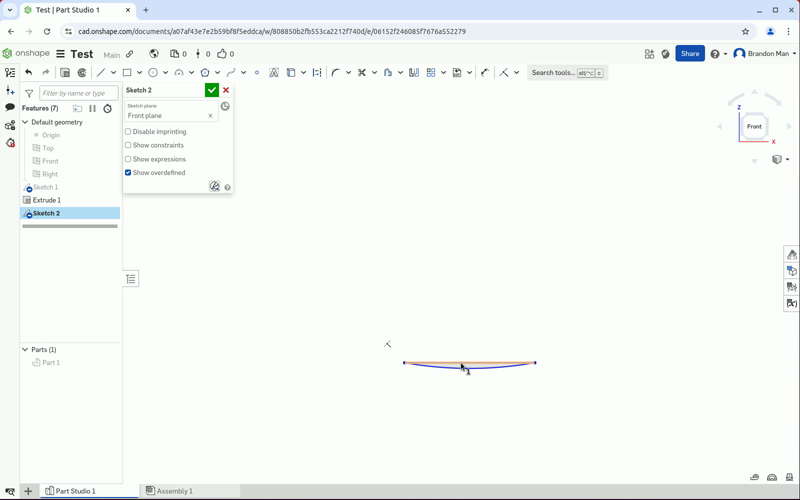
scroll(-6)
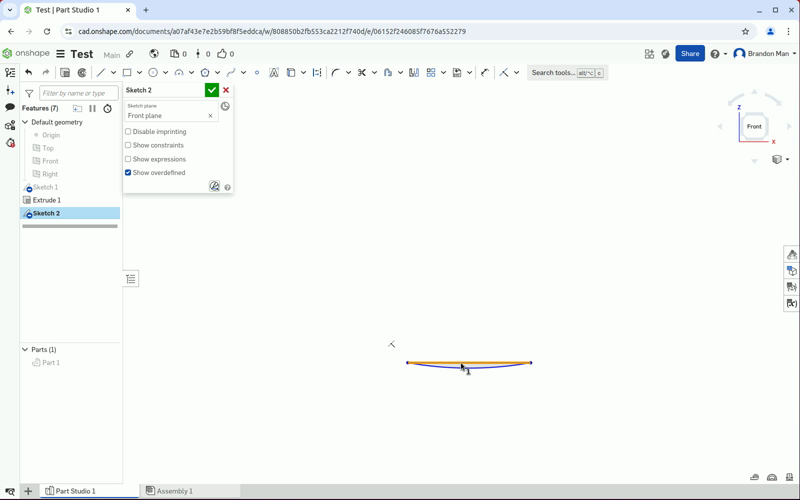
scroll(-6)
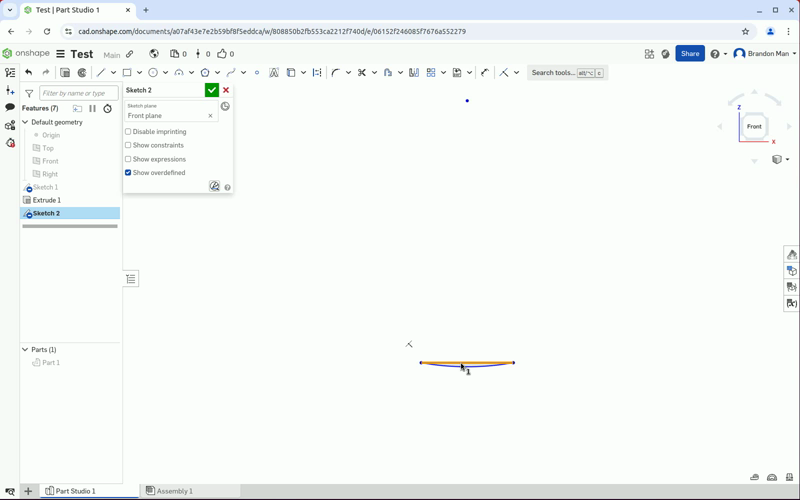
scroll(-6)
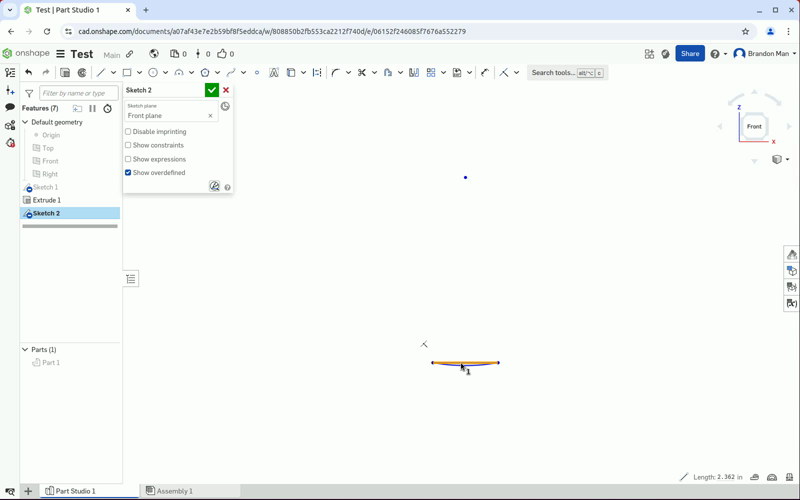
scroll(-6)
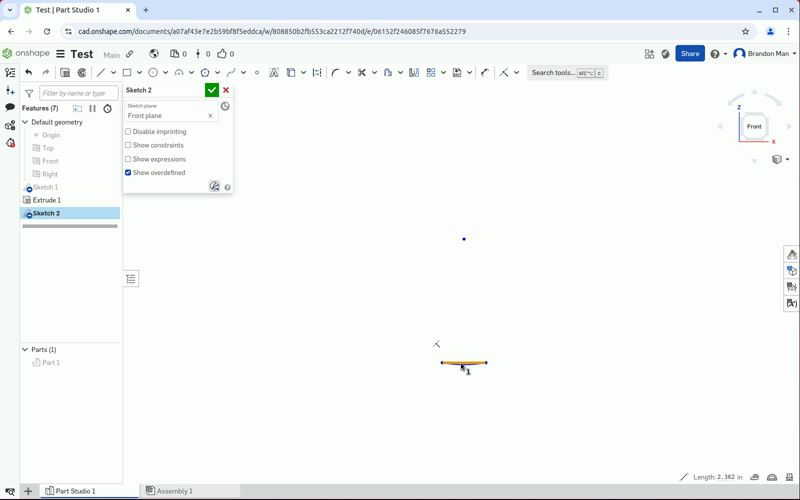
scroll(-6)
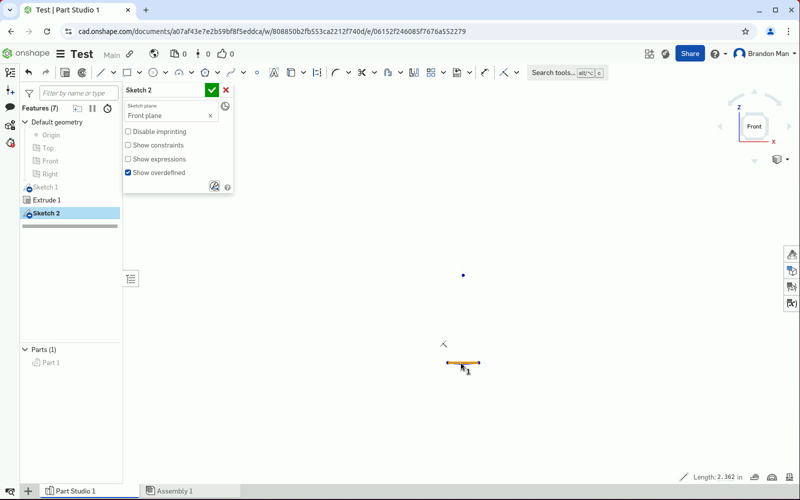
scroll(-6)
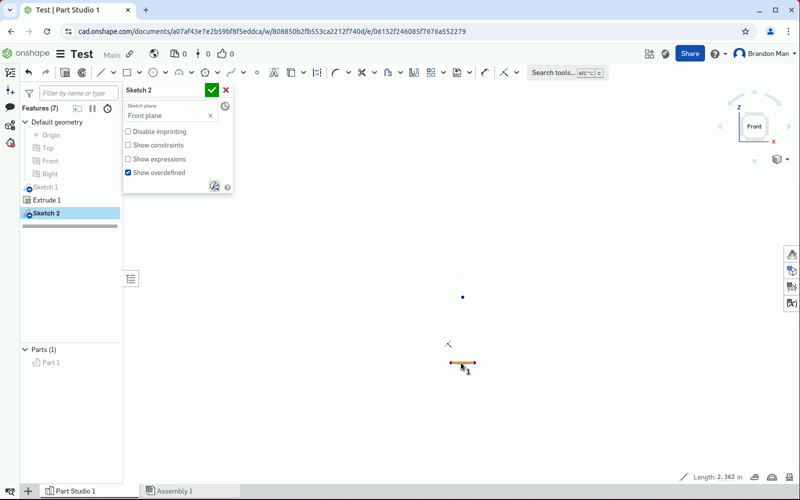
scroll(-6)
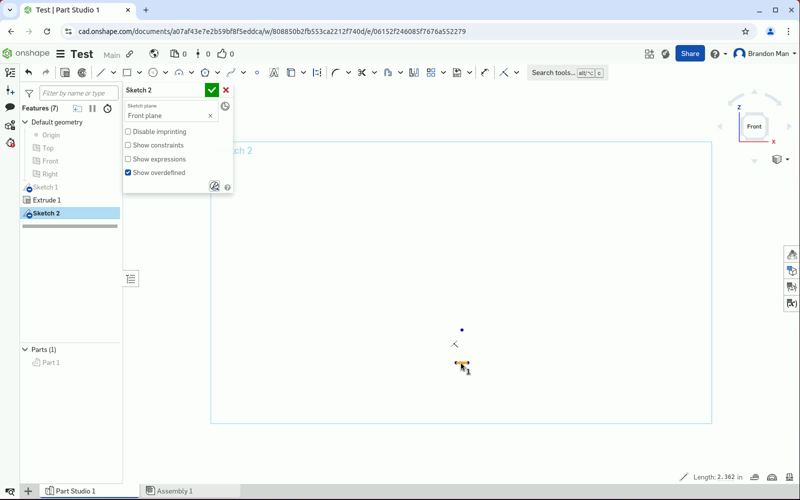
mouse_move(73, 352)
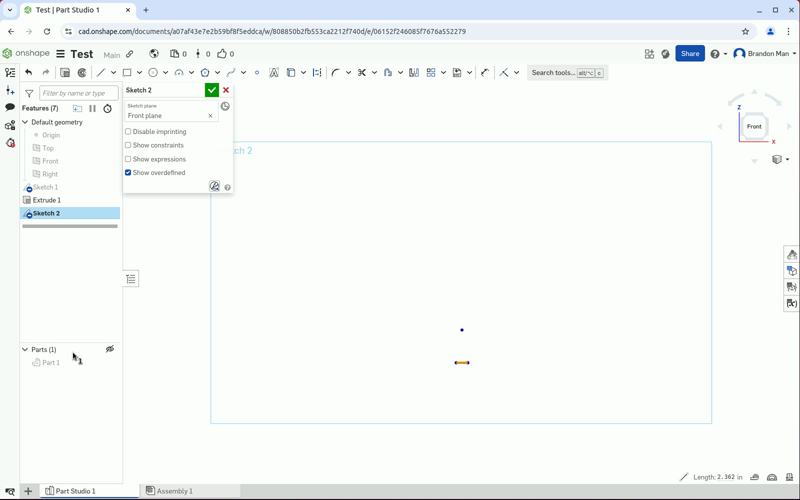
key(shift+y)
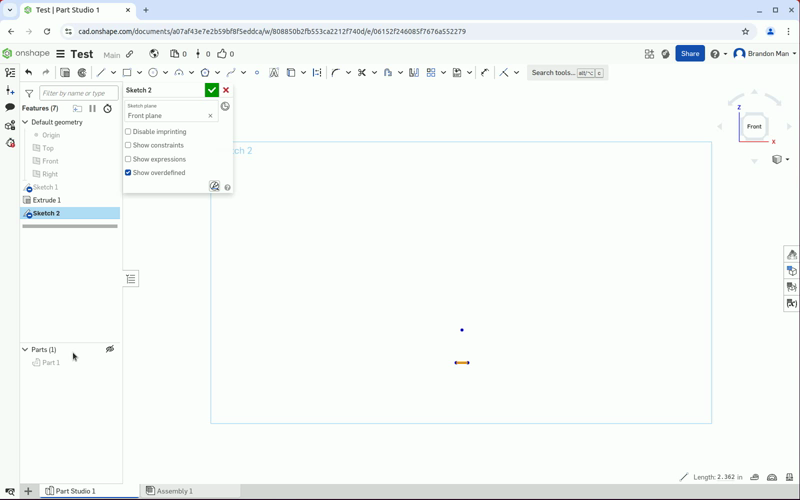
key(shift+e)
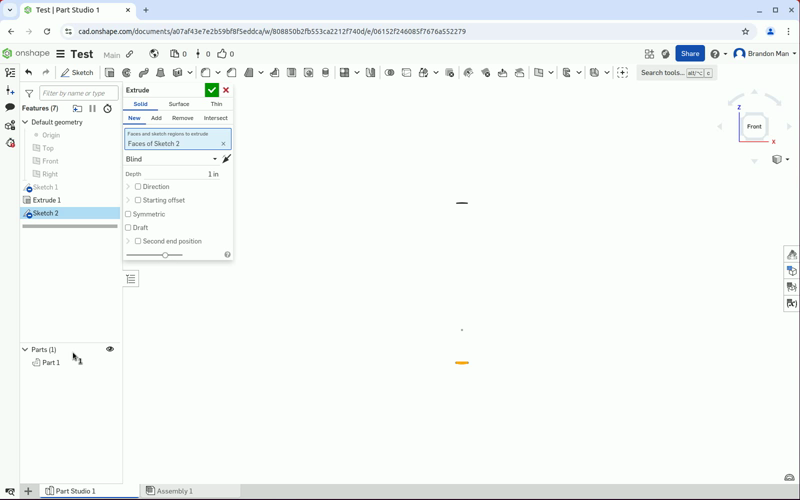
mouse_move(143, 106)
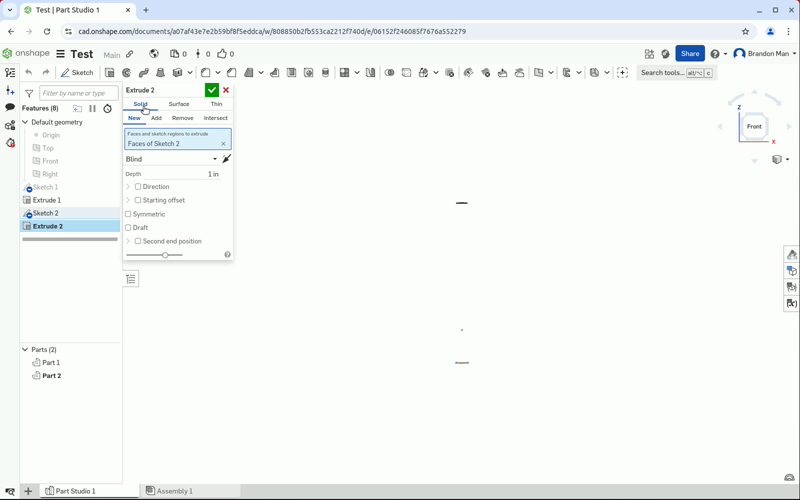
click(143, 106)
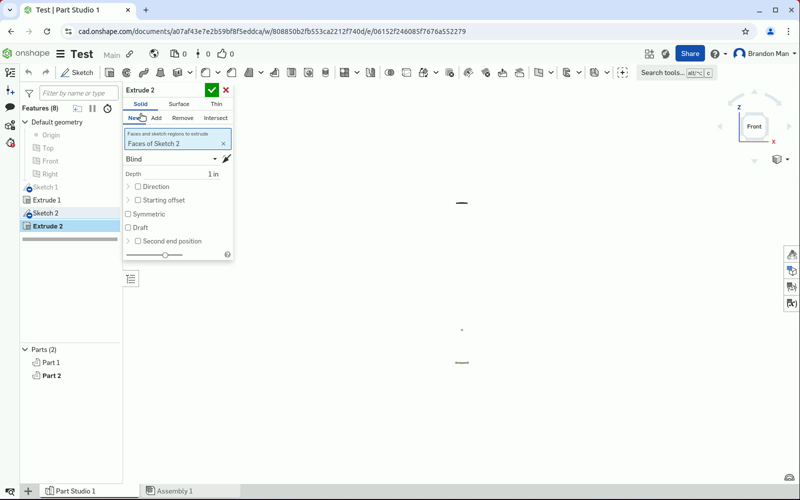
mouse_move(137, 120)
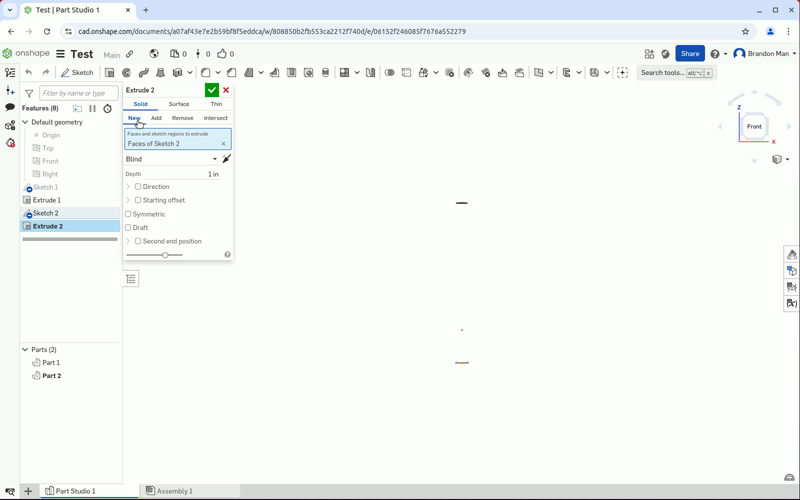
click(137, 120)
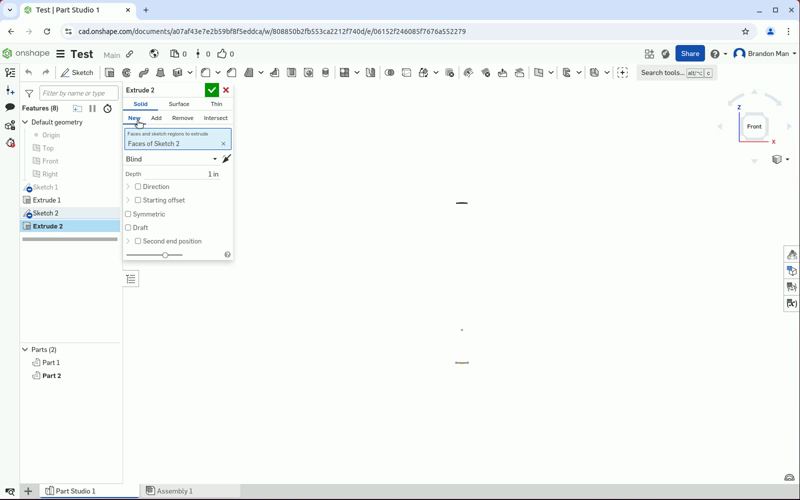
key(tab, 4)
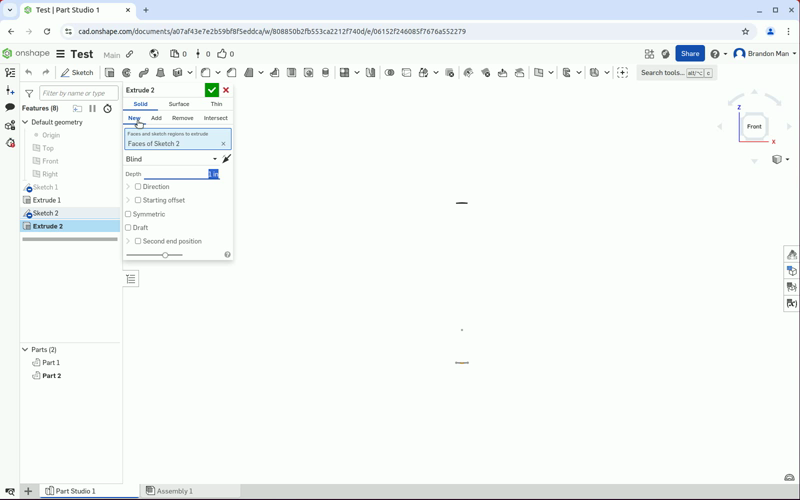
text(23.108)
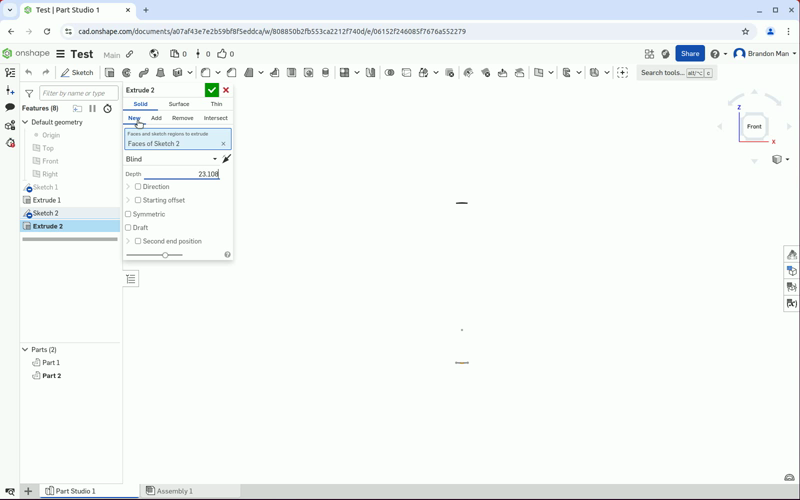
key(enter)
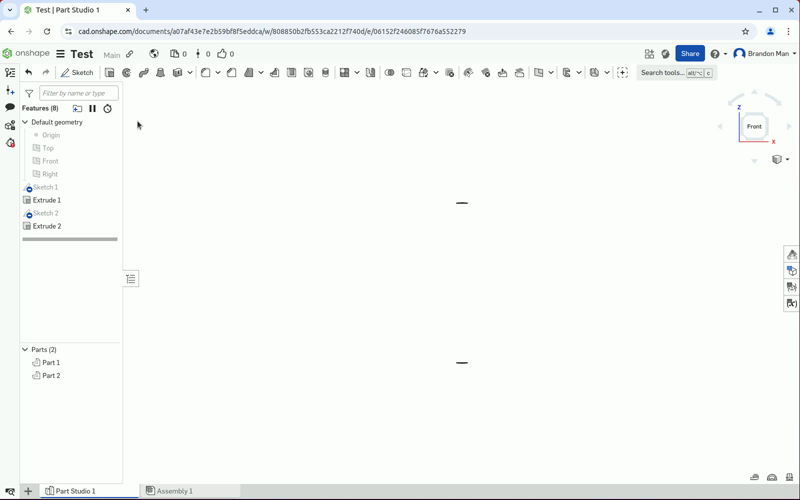
key(shift+h)
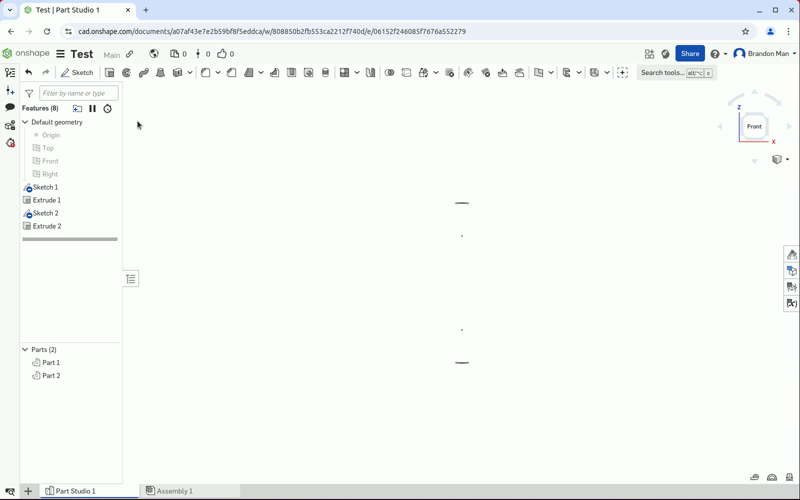
key(shift+h)
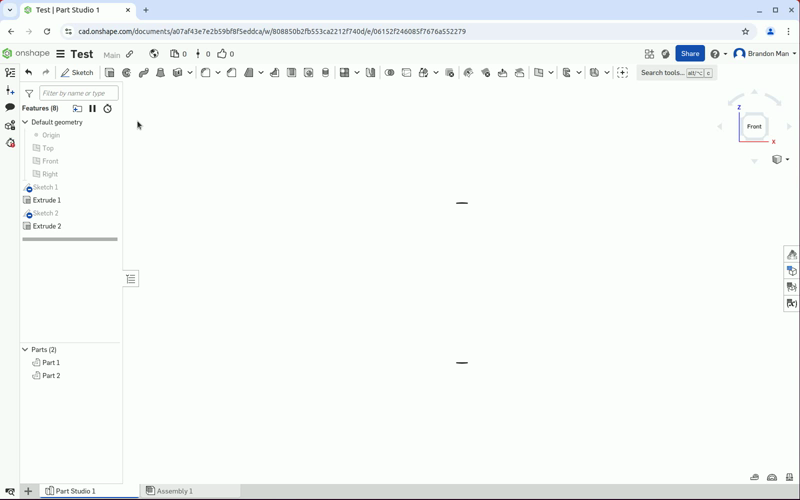
mouse_move(73, 189)
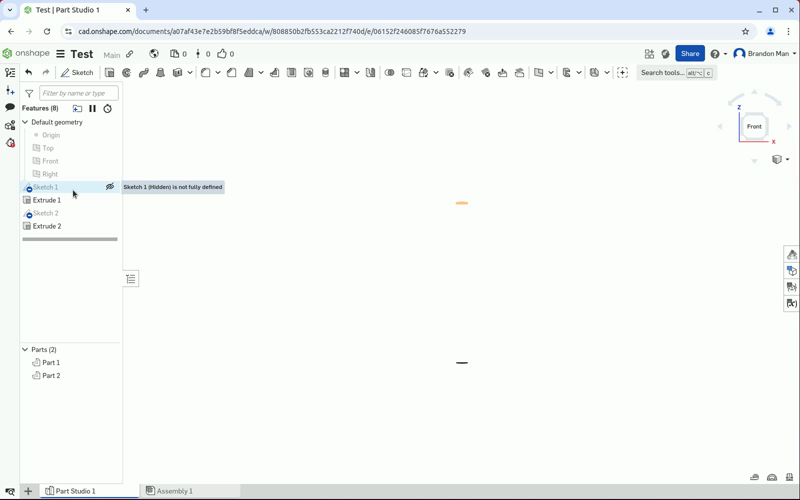
click(73, 189)
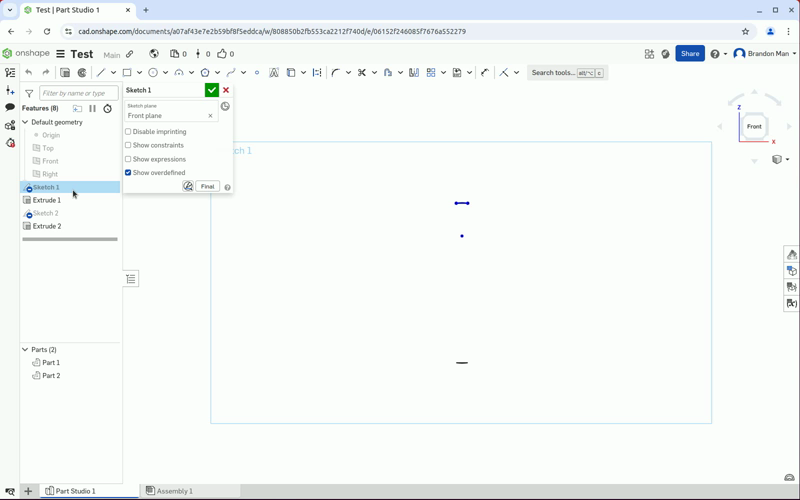
mouse_move(229, 92)
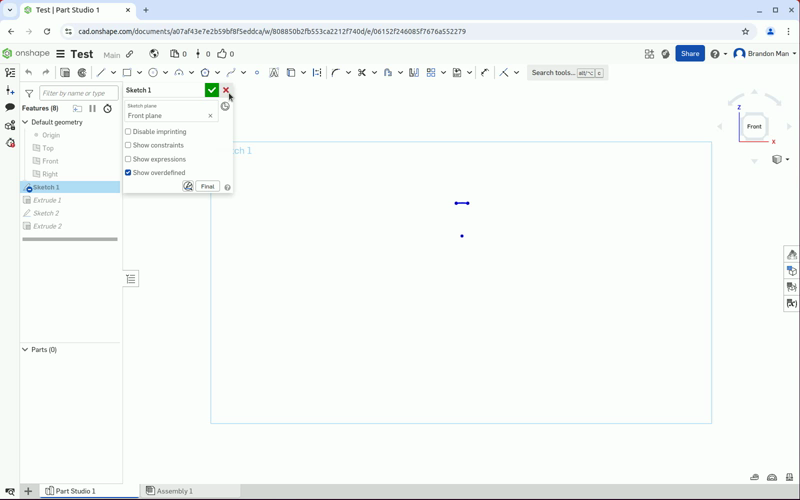
click(229, 92)
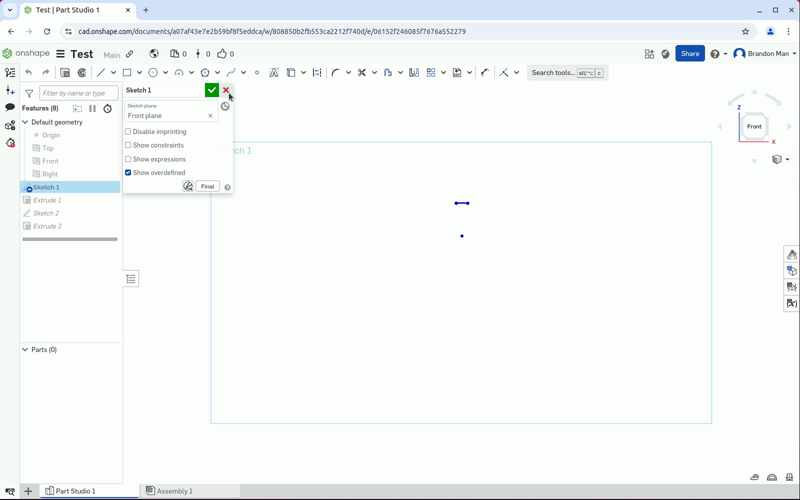
key(shift+s)
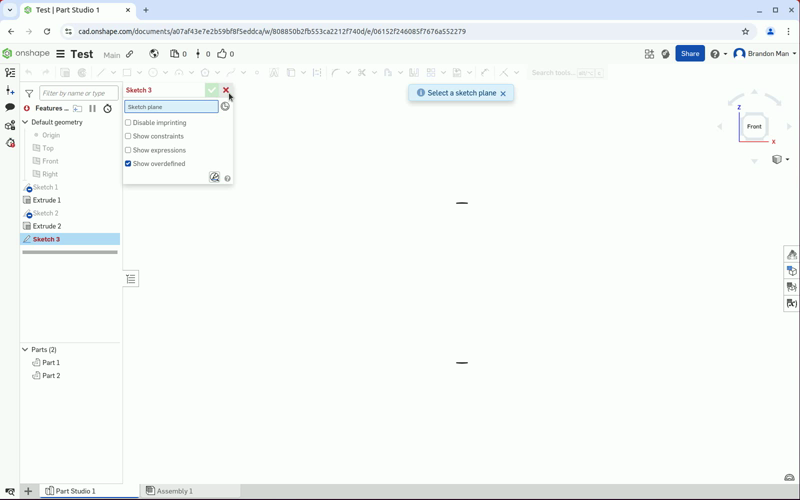
mouse_move(73, 163)
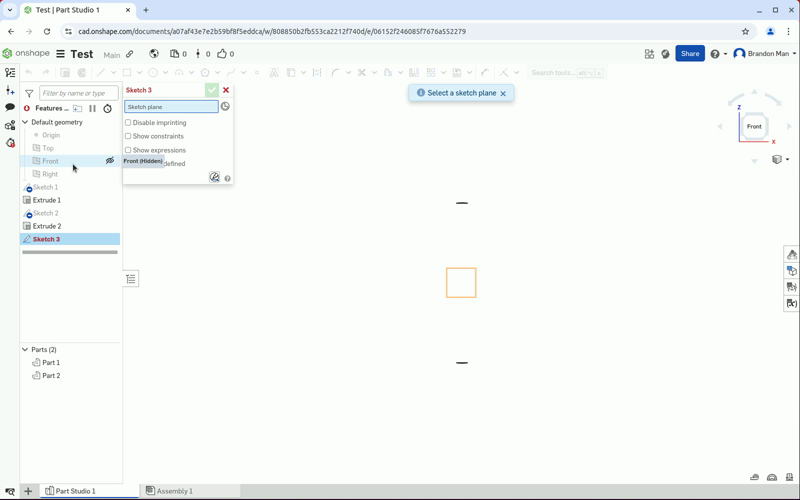
click(73, 163)
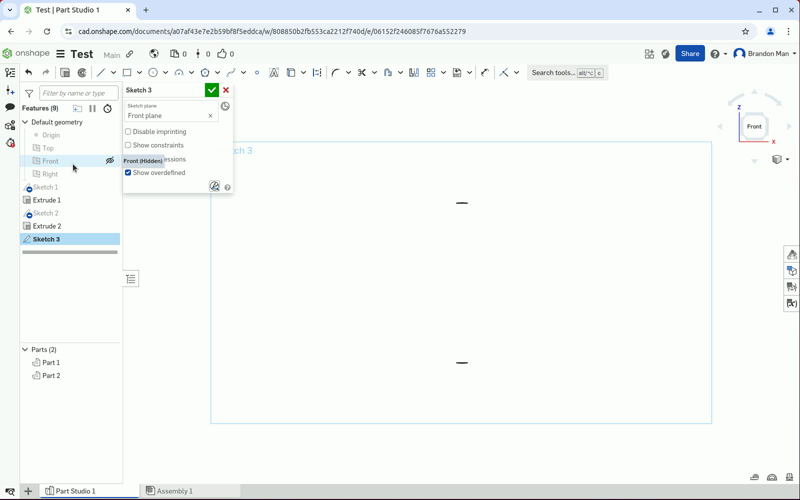
mouse_move(73, 352)
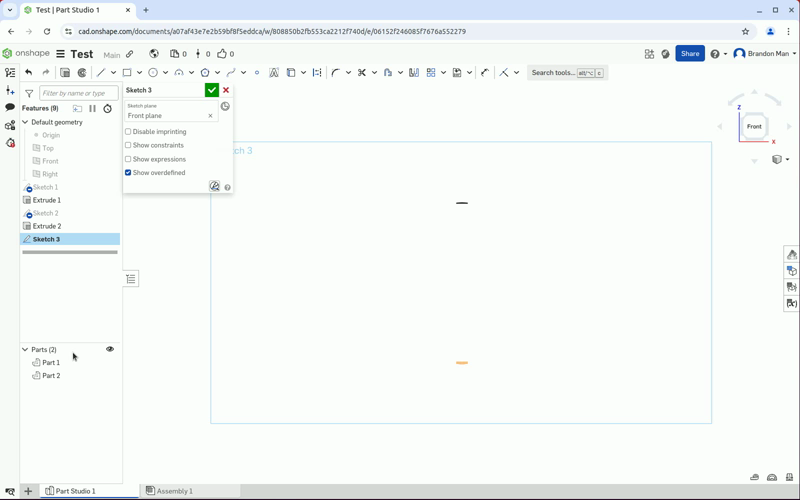
key(y)
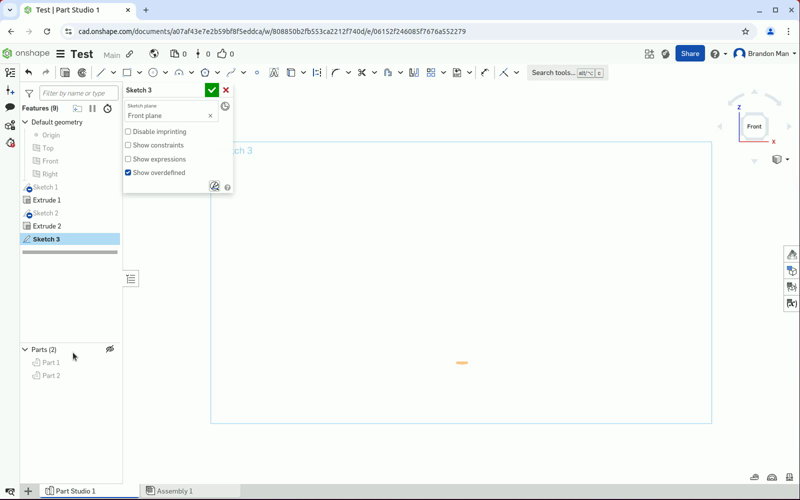
key(a)
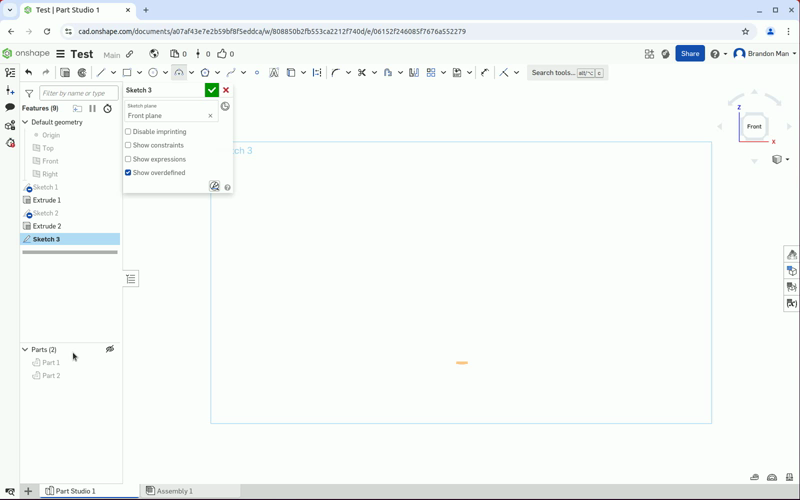
key_down(shift)
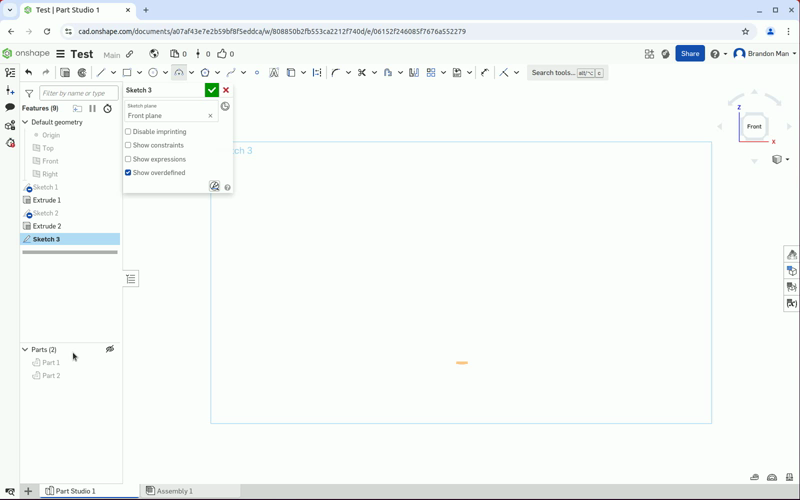
mouse_move(465, 362)
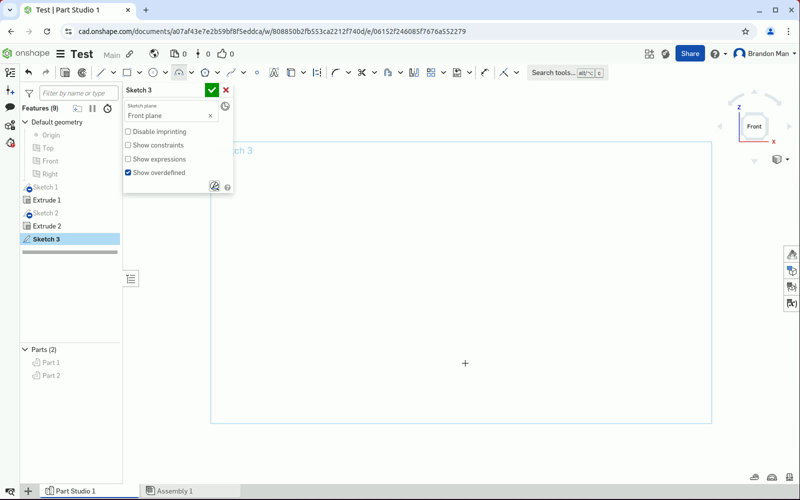
click(465, 362)
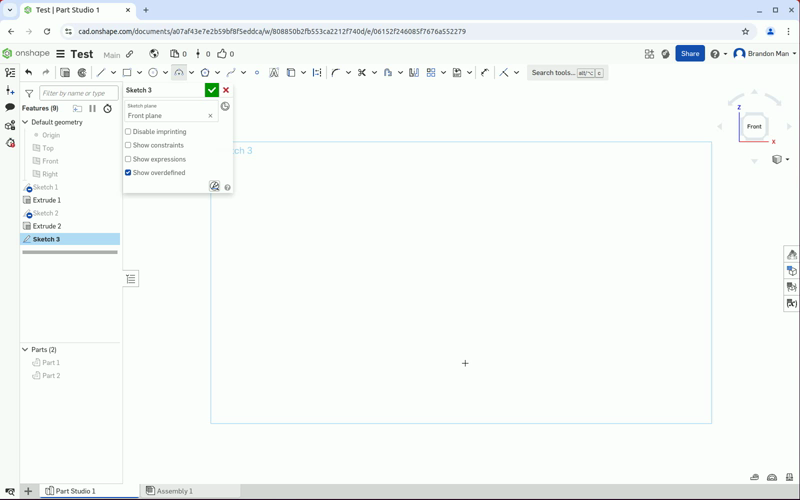
key_up(shift)
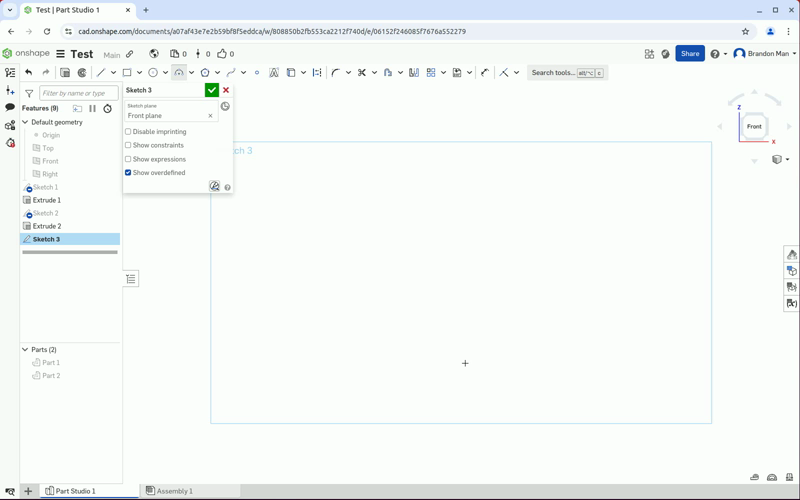
key_down(shift)
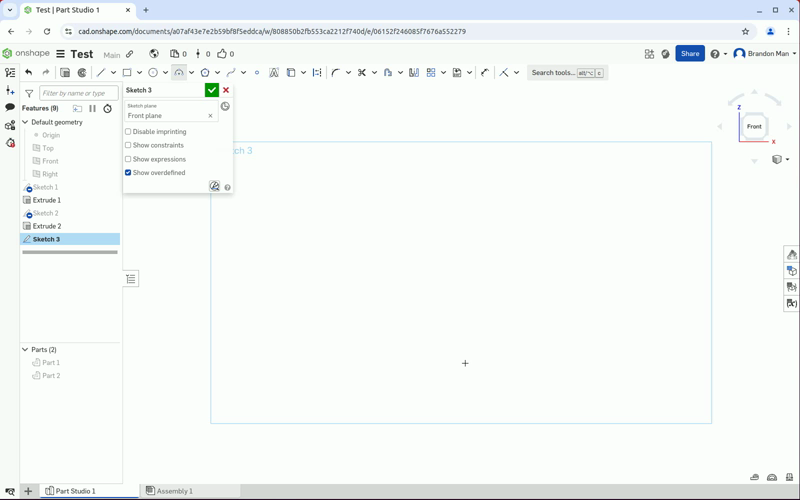
mouse_move(465, 203)
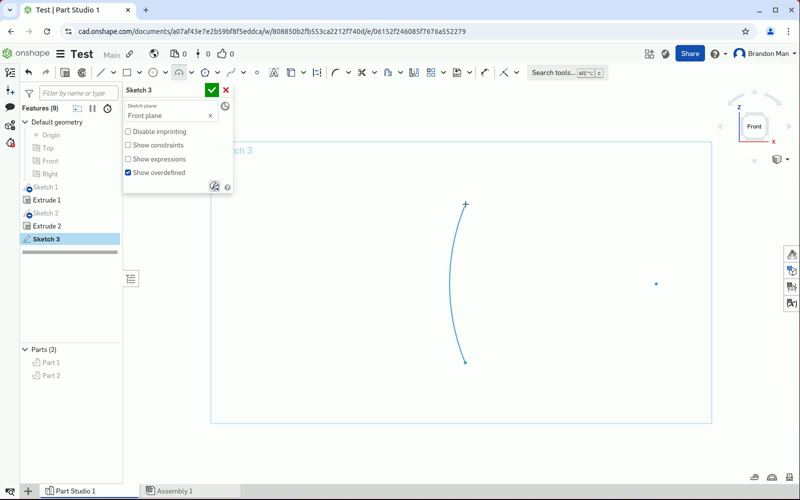
click(465, 203)
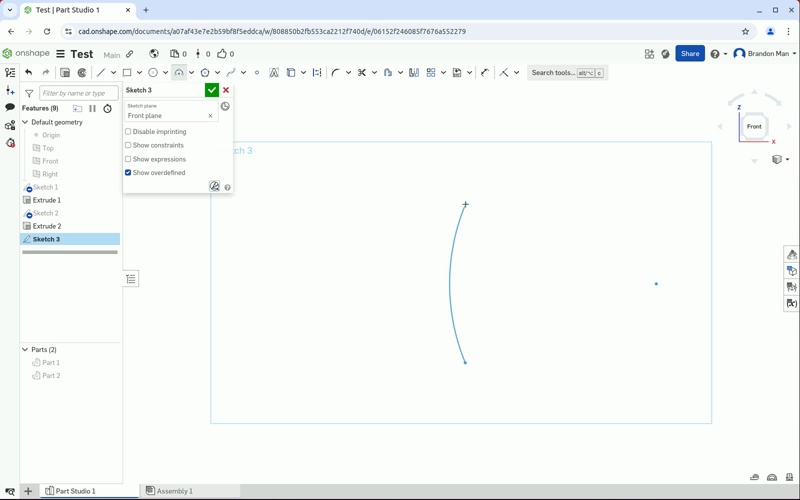
mouse_move(540, 283)
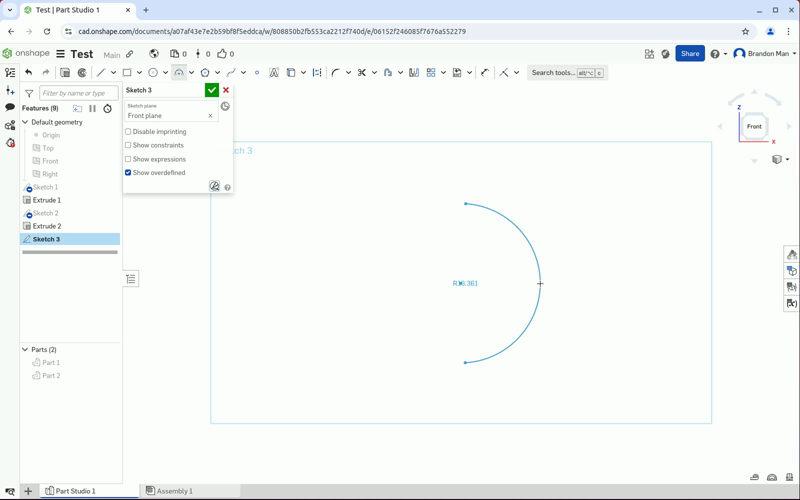
click(540, 283)
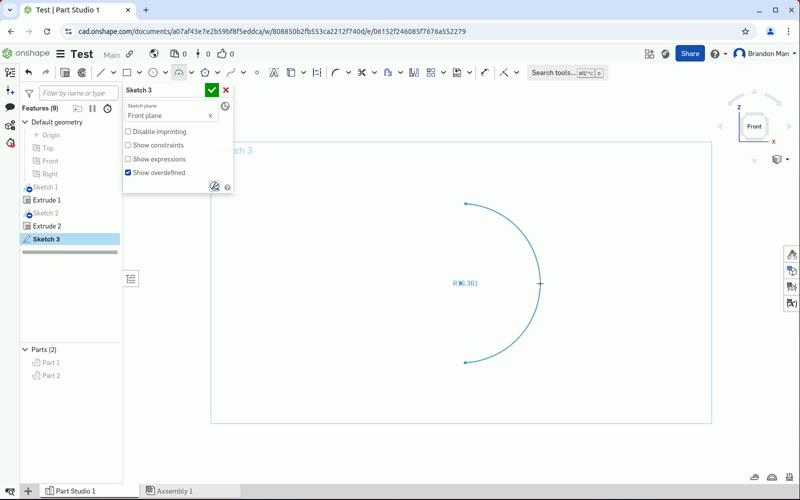
key_up(shift)
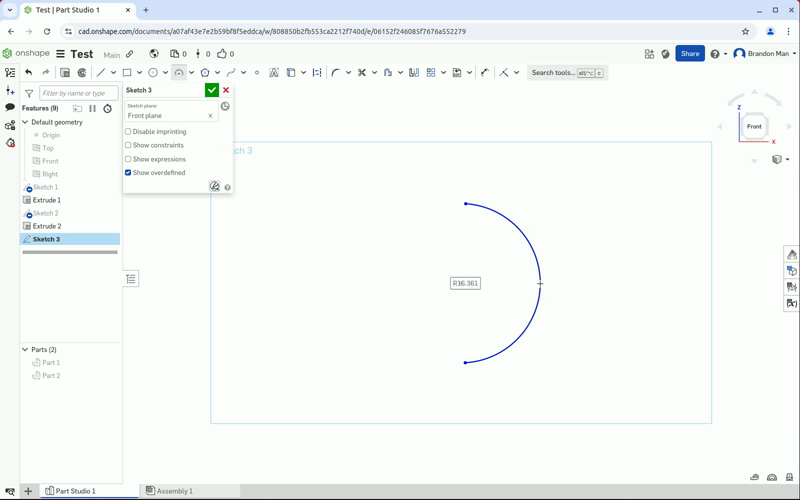
key(esc)
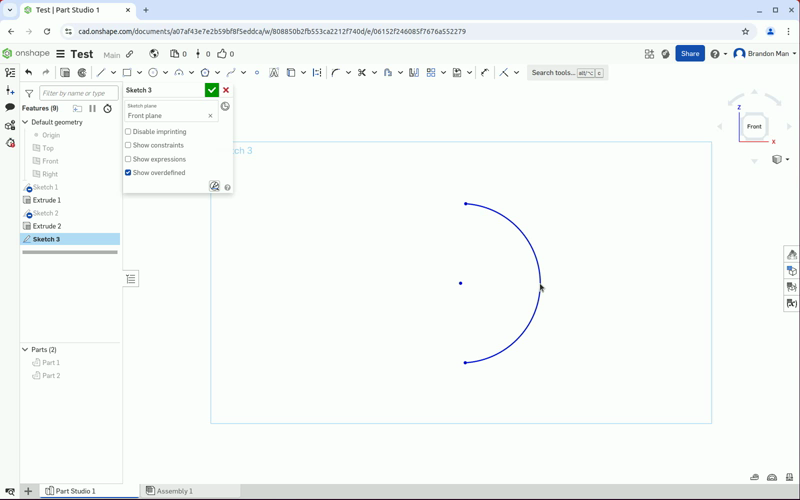
key(l)
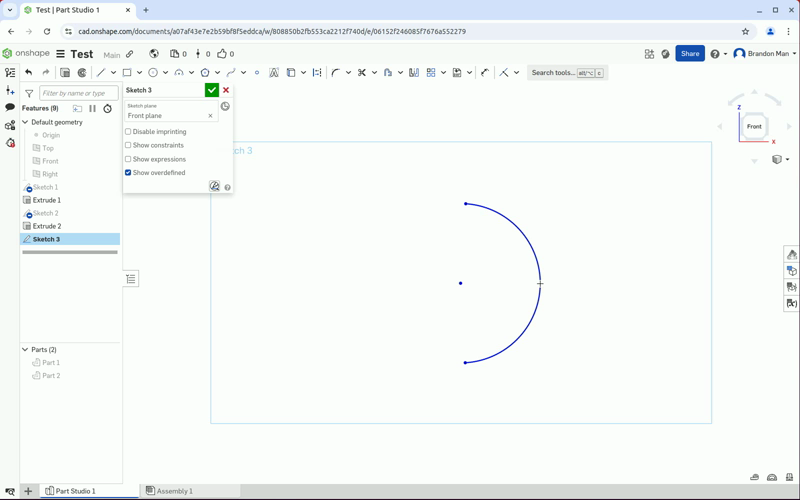
mouse_move(465, 203)
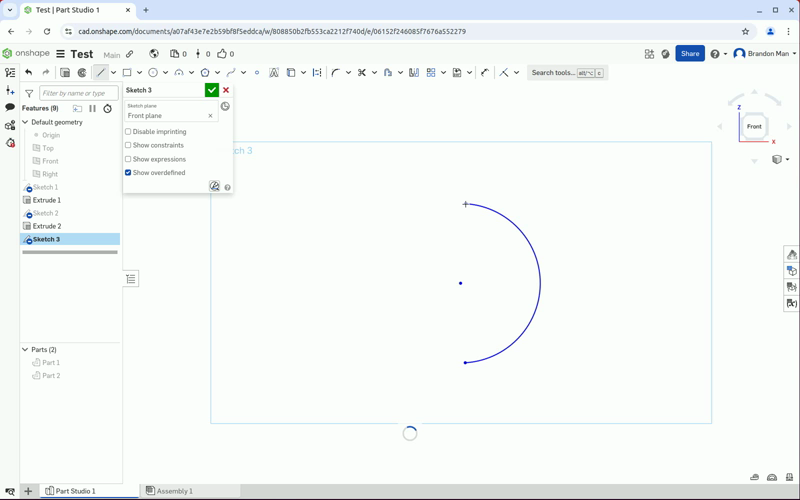
click(465, 203)
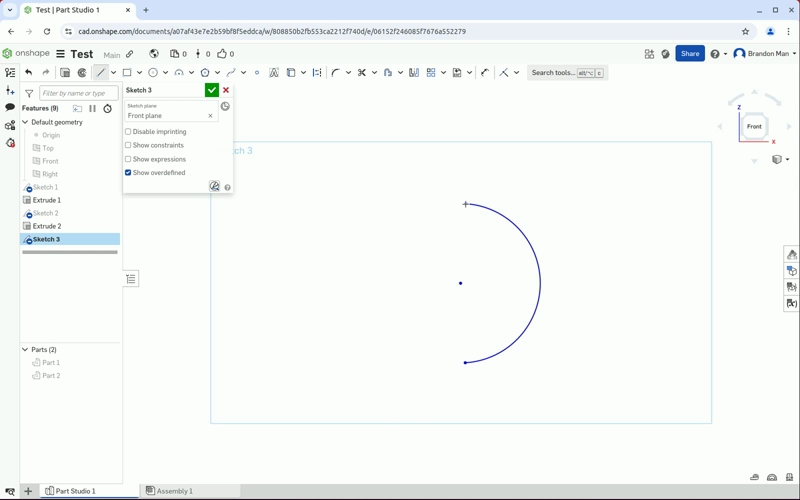
key_down(shift)
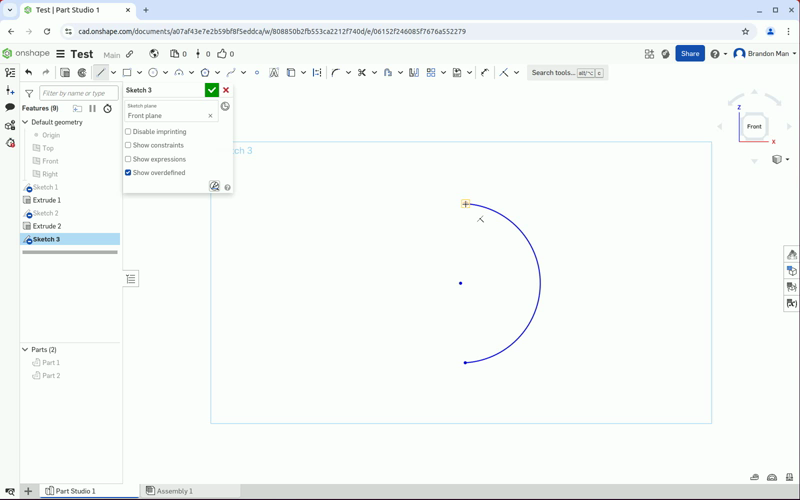
mouse_move(495, 203)
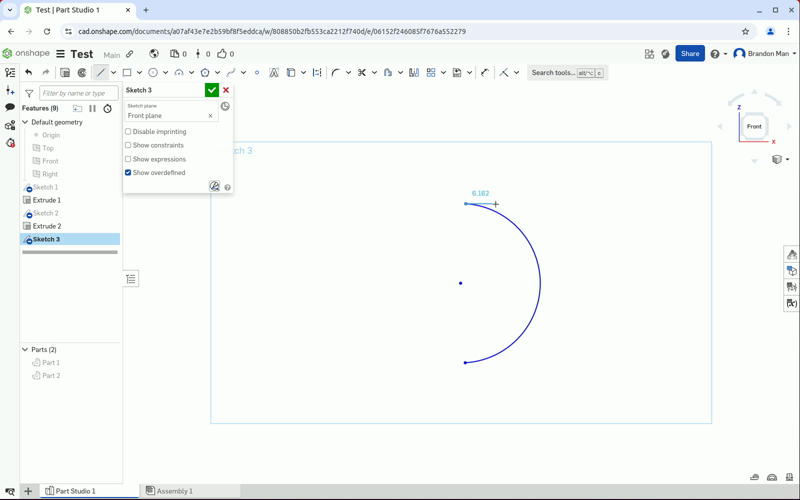
mouse_move(465, 210)
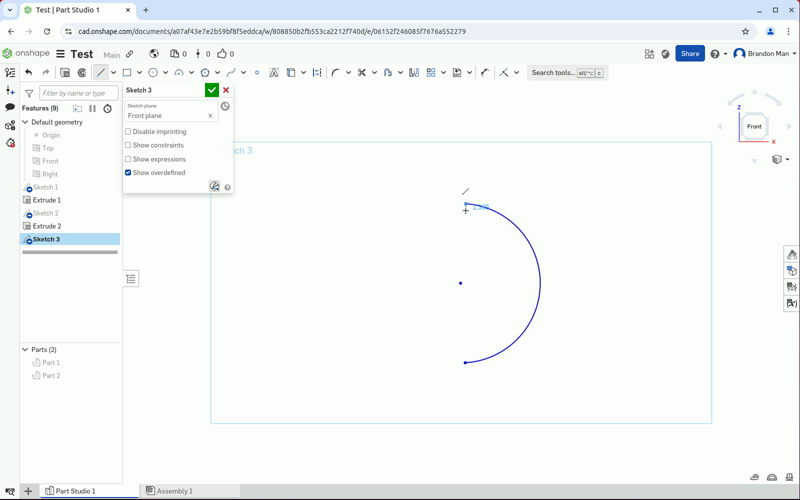
scroll(6)
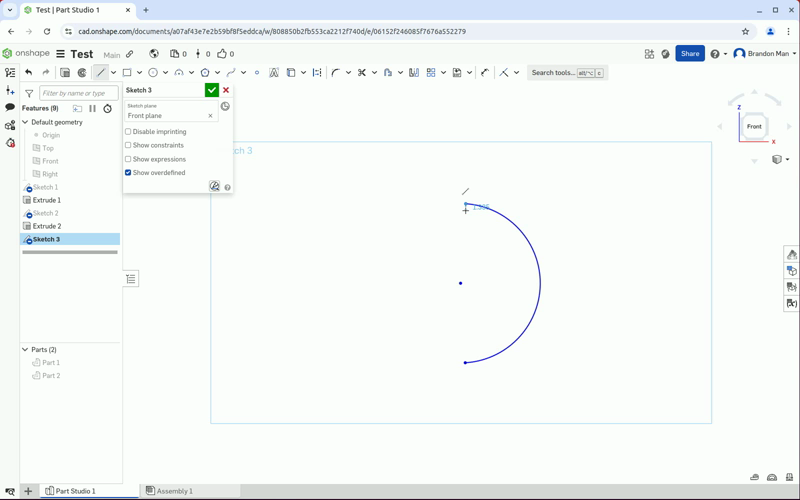
scroll(6)
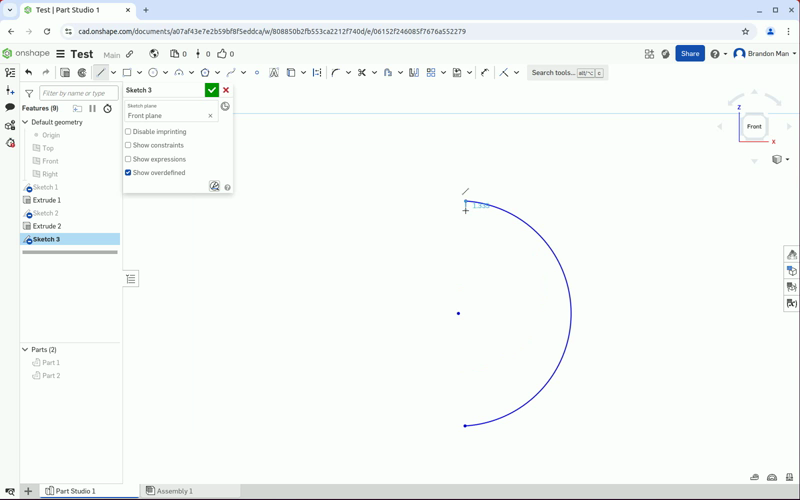
scroll(6)
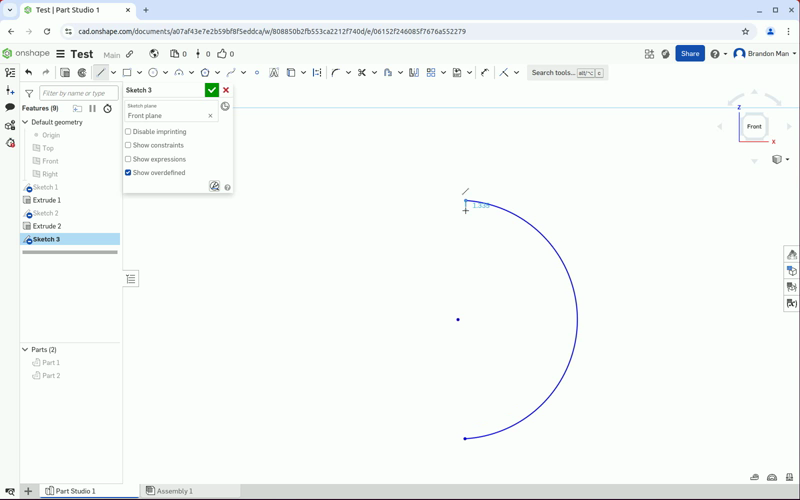
scroll(6)
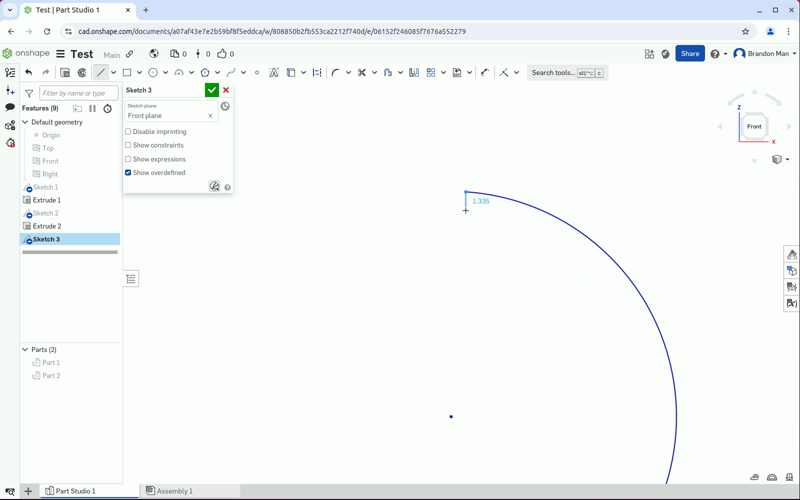
scroll(6)
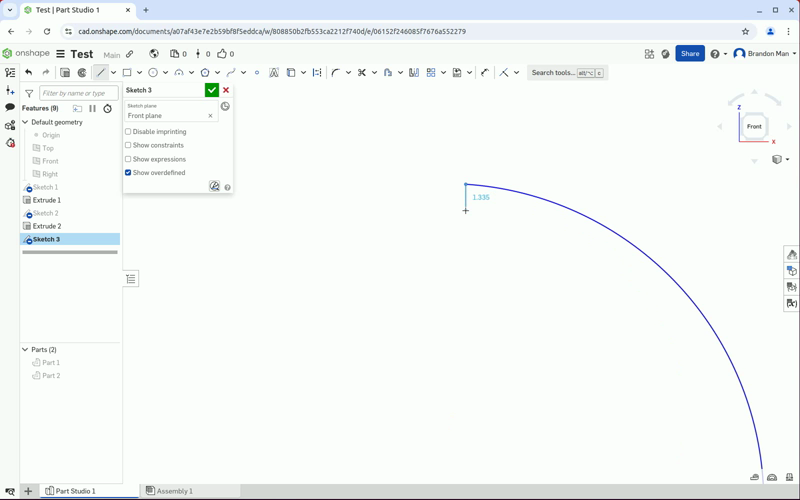
scroll(6)
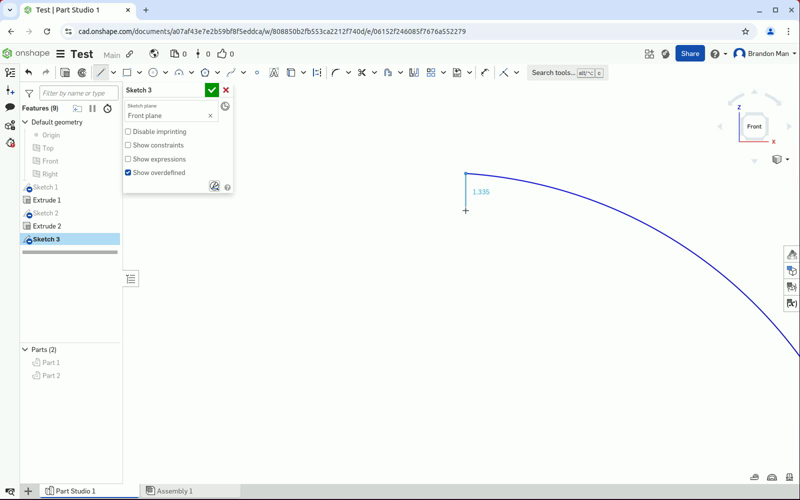
scroll(6)
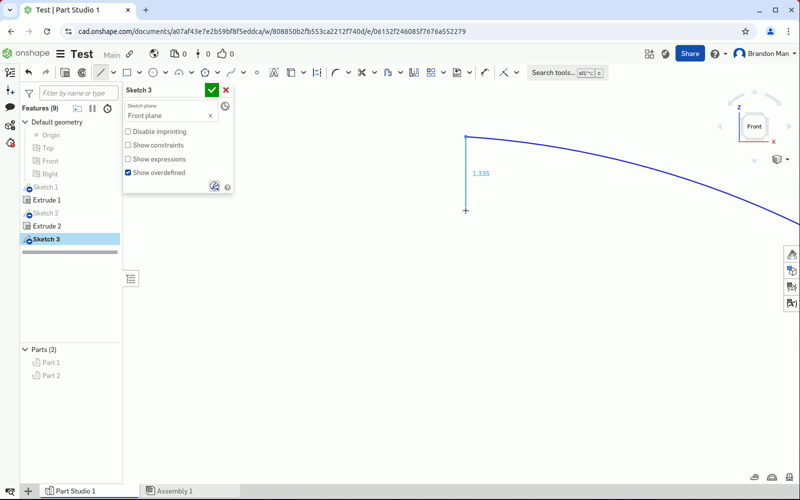
click(465, 210)
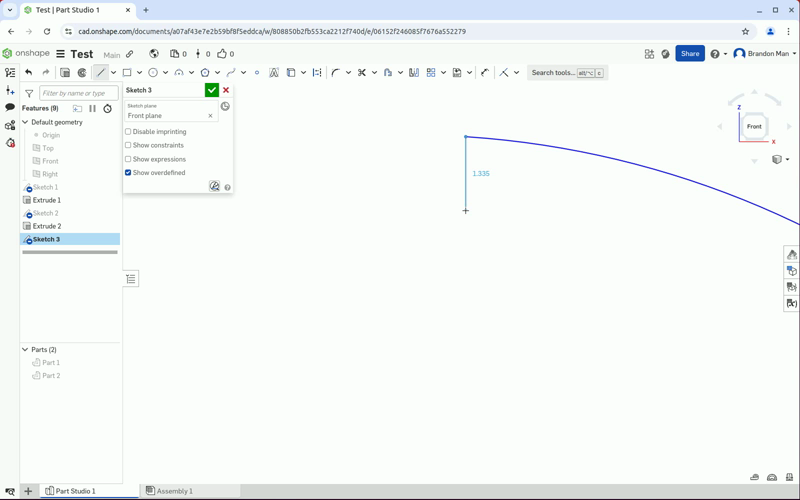
scroll(-6)
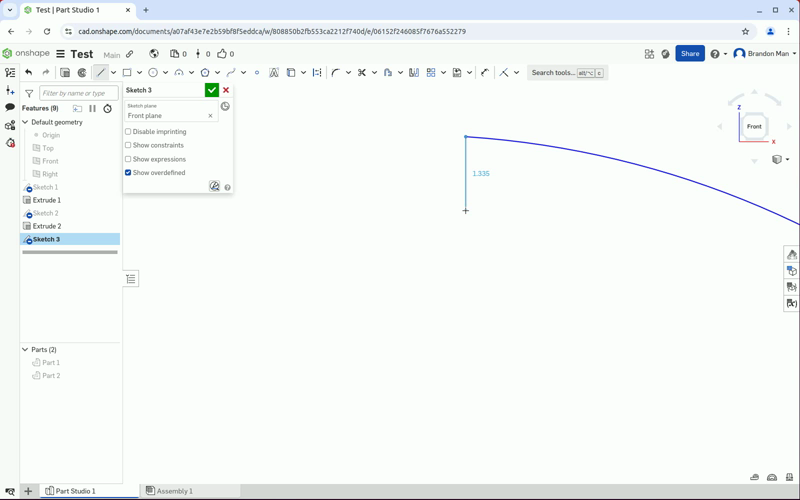
scroll(-6)
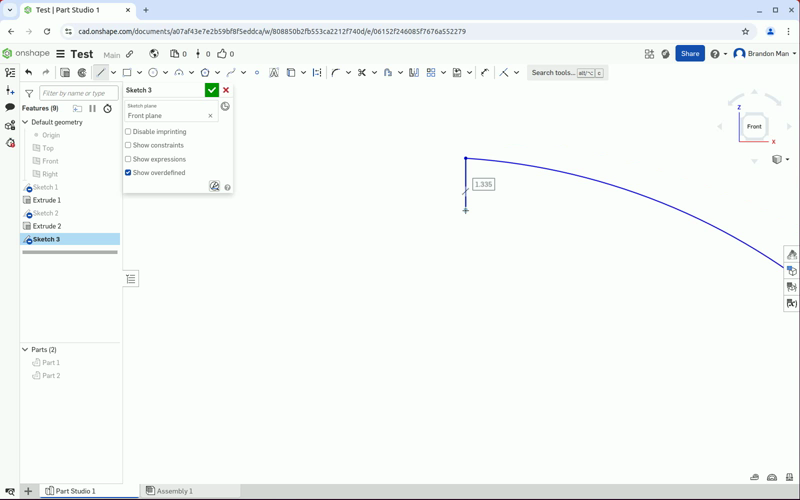
scroll(-6)
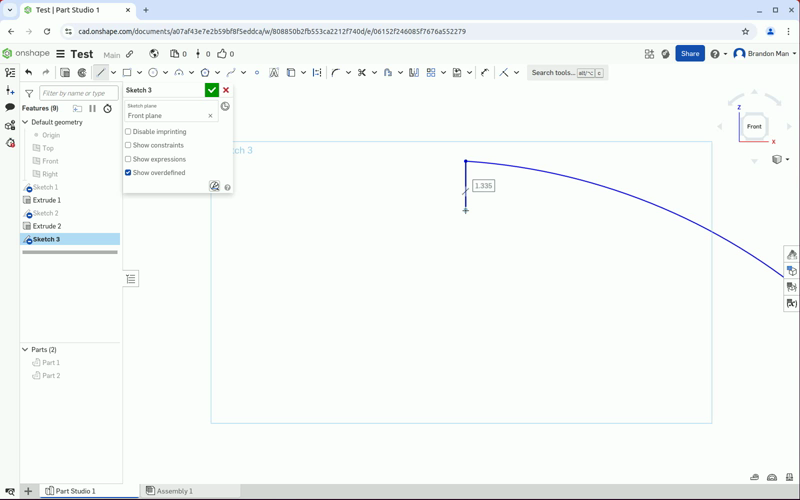
scroll(-6)
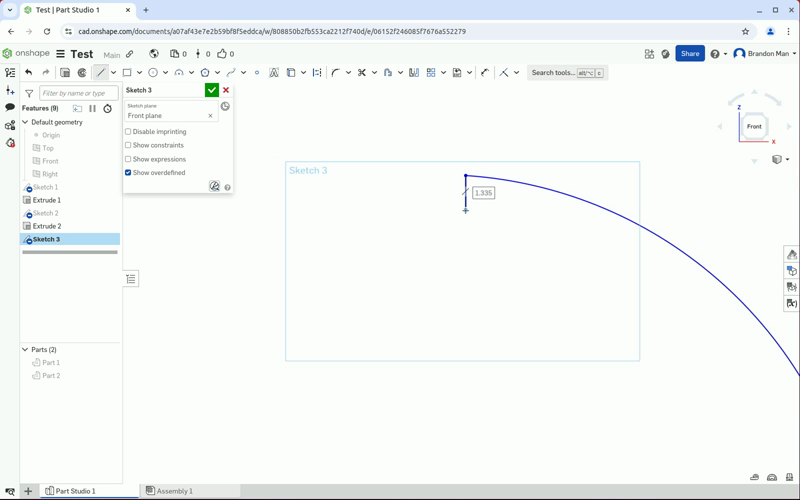
scroll(-6)
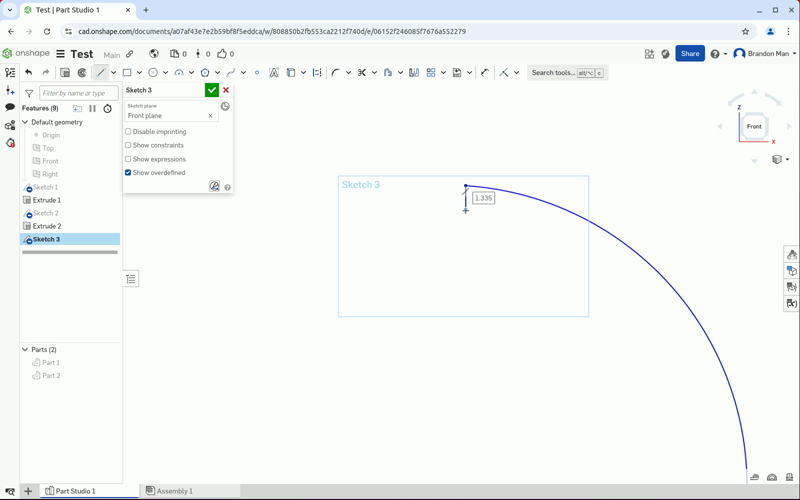
scroll(-6)
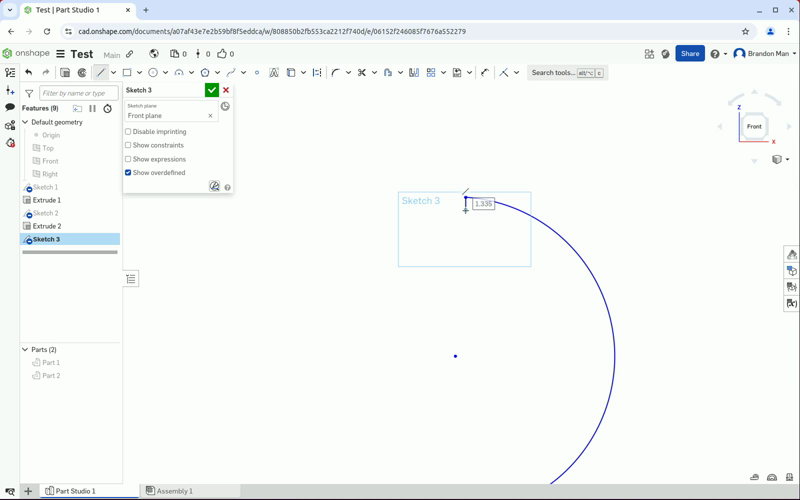
scroll(-6)
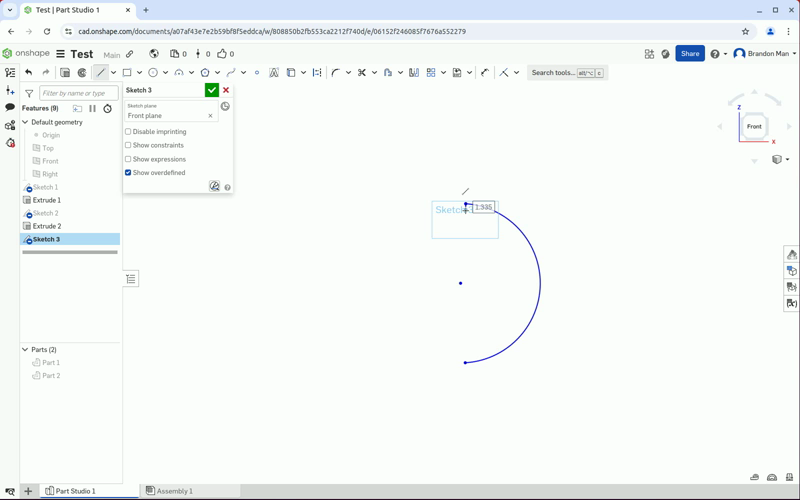
key_up(shift)
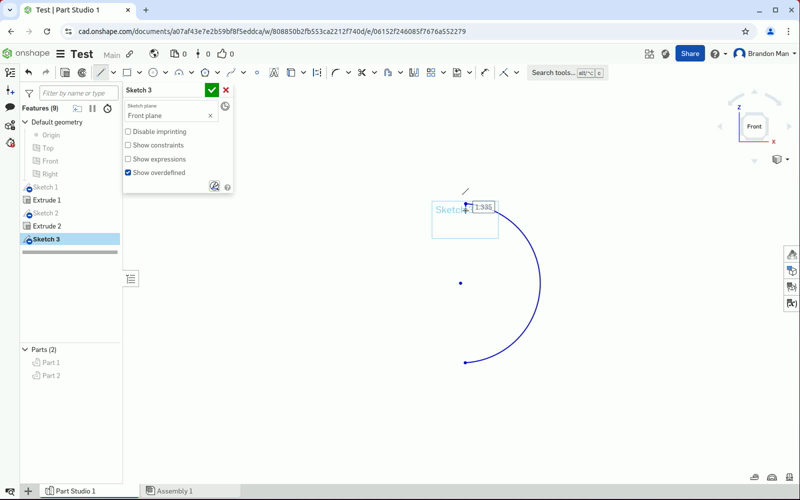
key(esc)
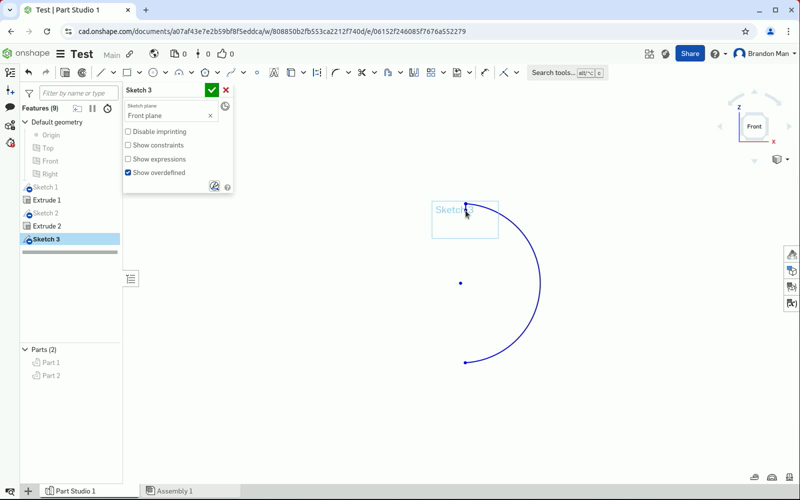
key(a)
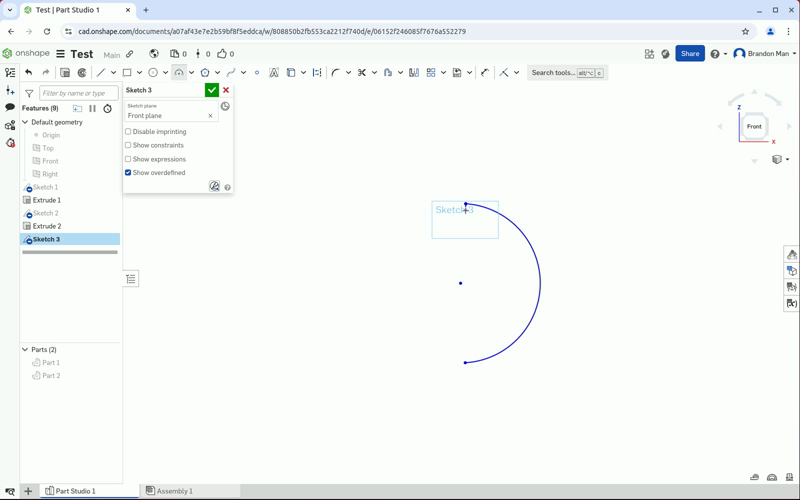
mouse_move(465, 210)
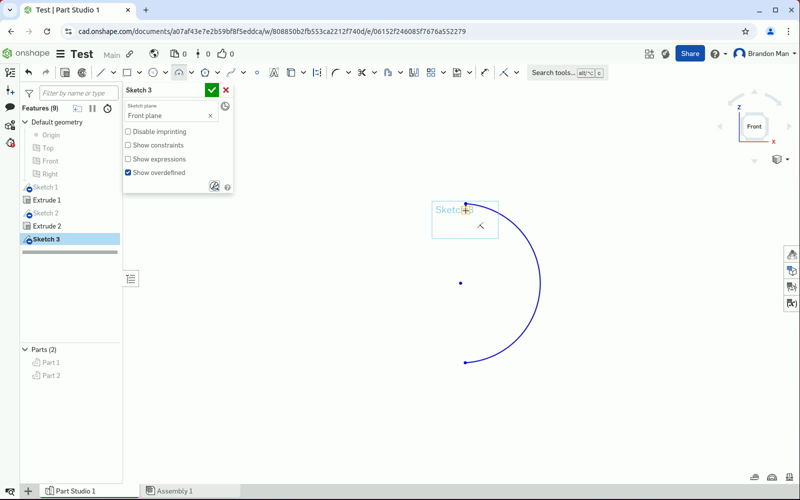
click(465, 210)
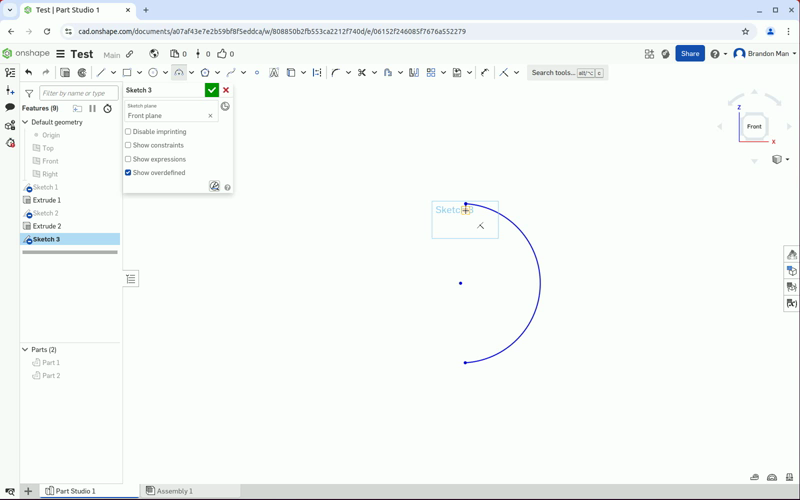
key_down(shift)
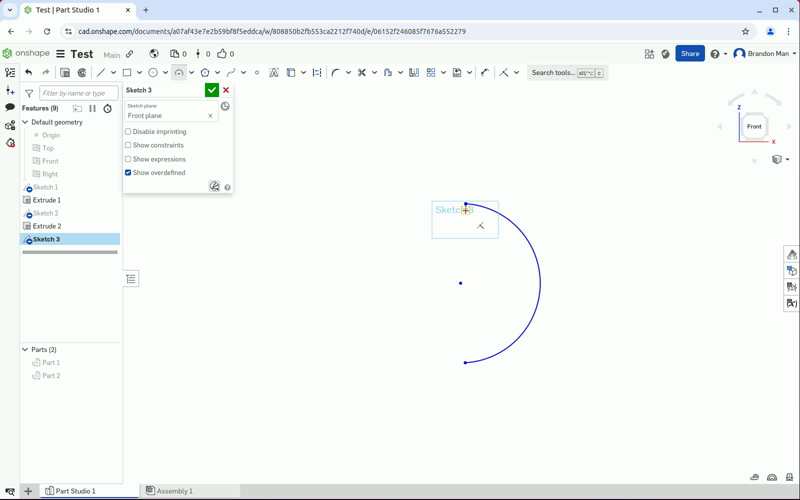
mouse_move(465, 355)
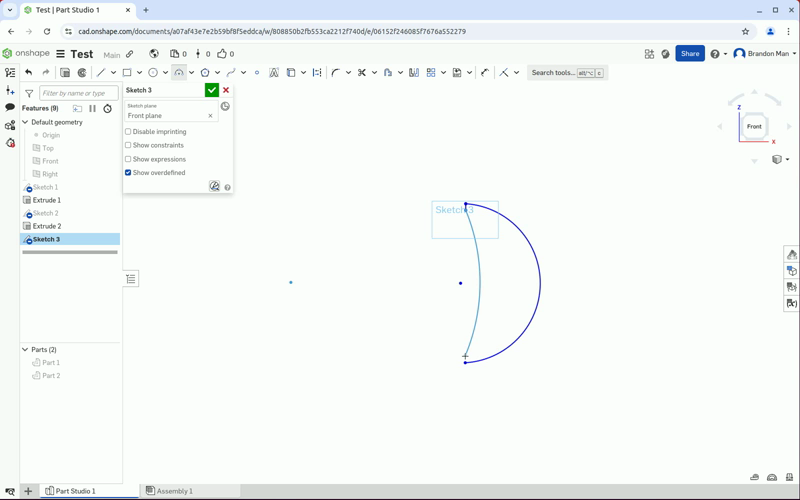
click(465, 355)
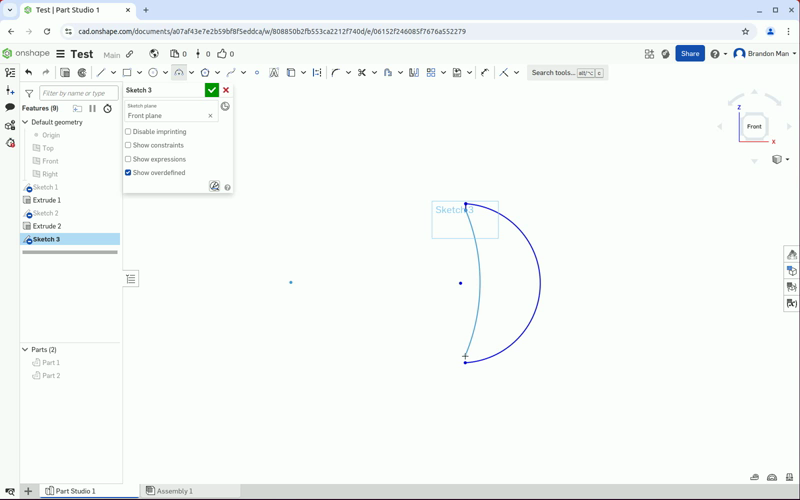
mouse_move(533, 283)
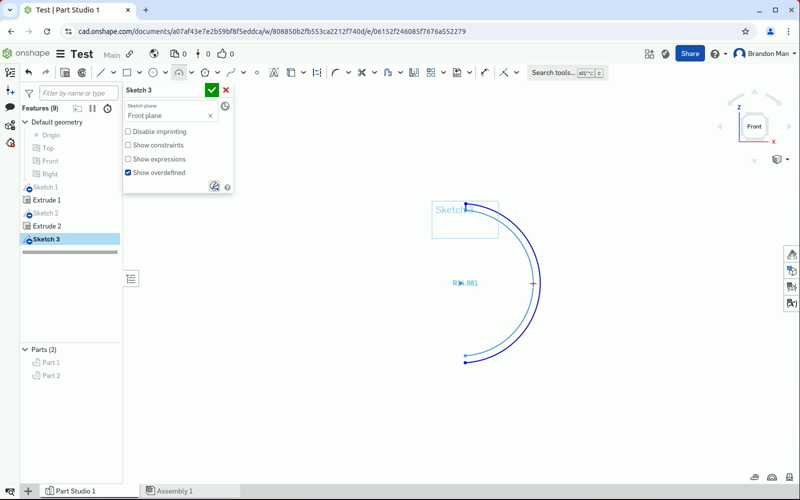
click(533, 283)
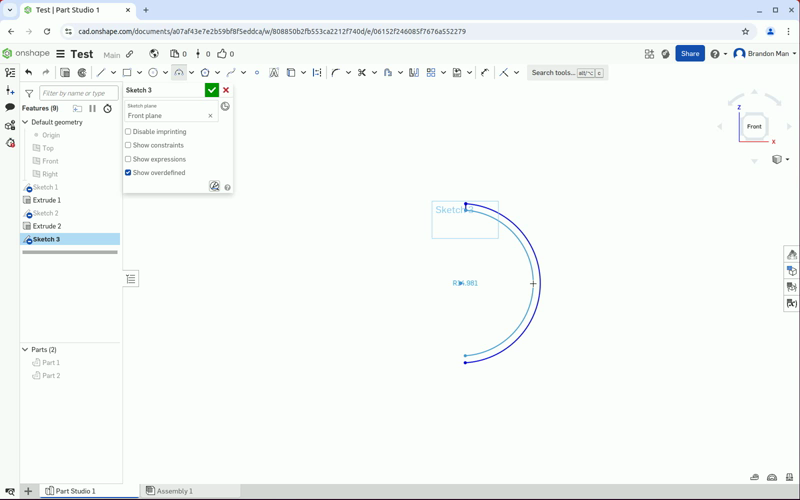
key_up(shift)
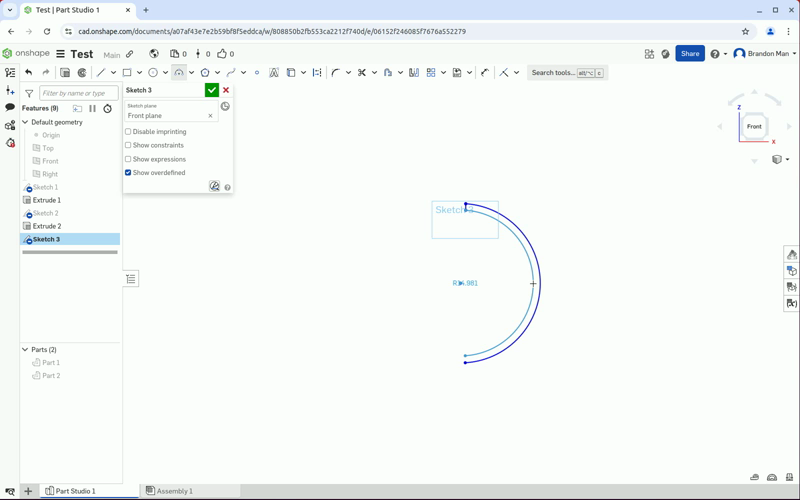
key(esc)
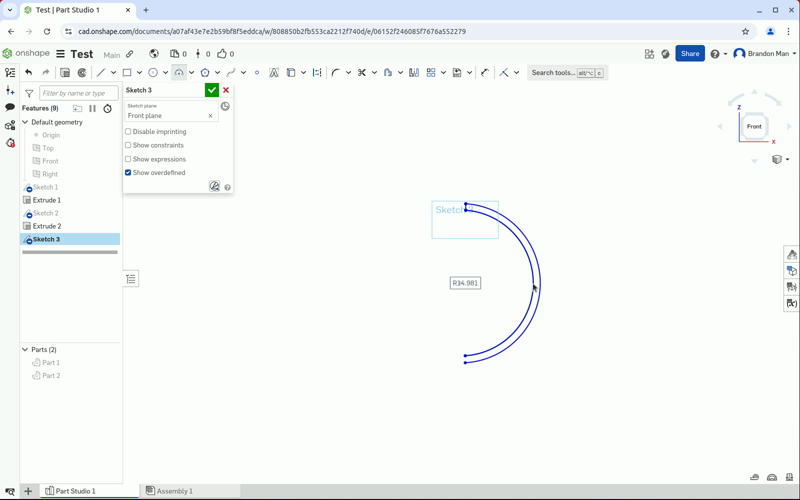
key(l)
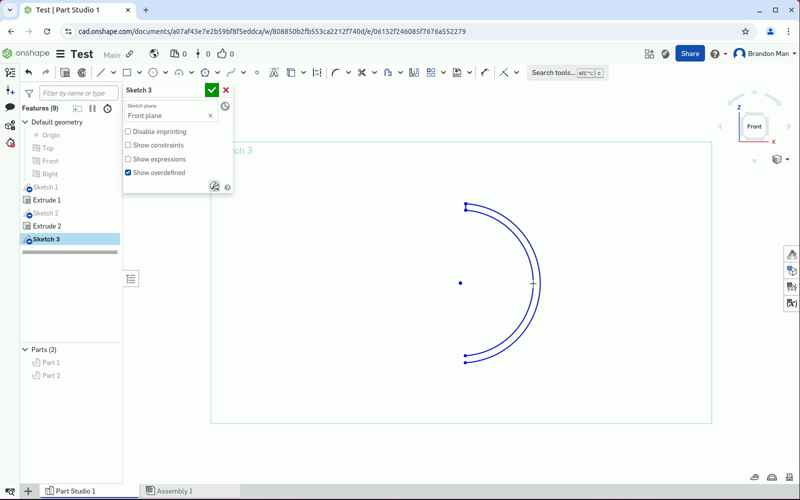
mouse_move(465, 355)
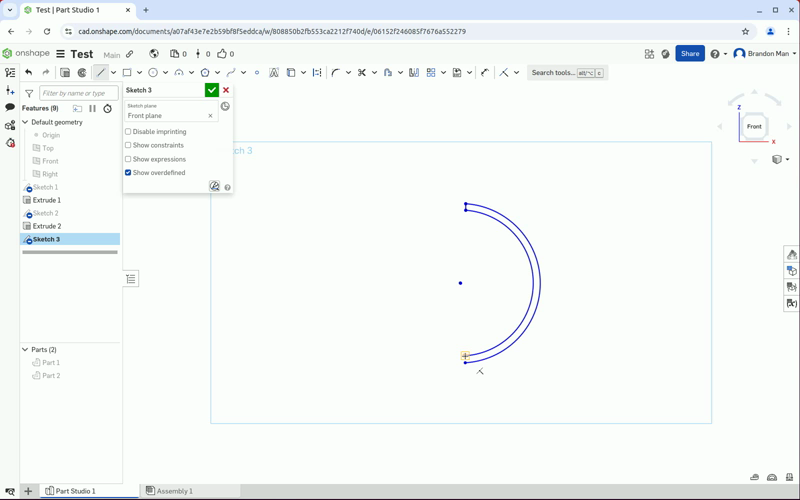
click(465, 355)
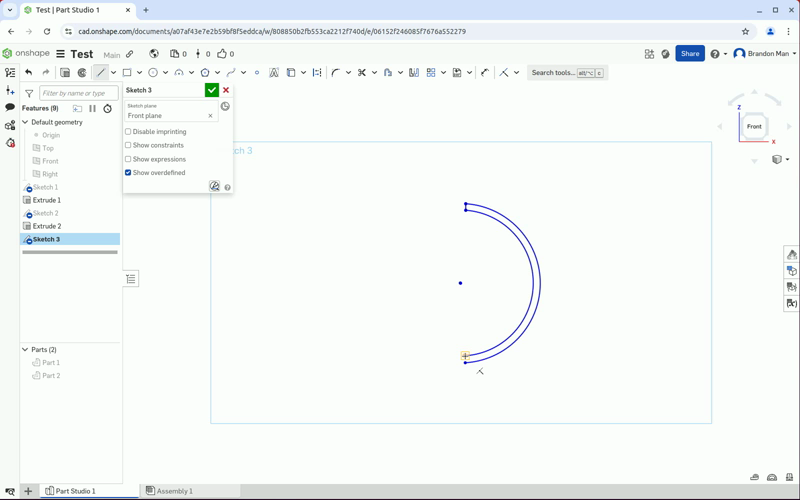
mouse_move(495, 355)
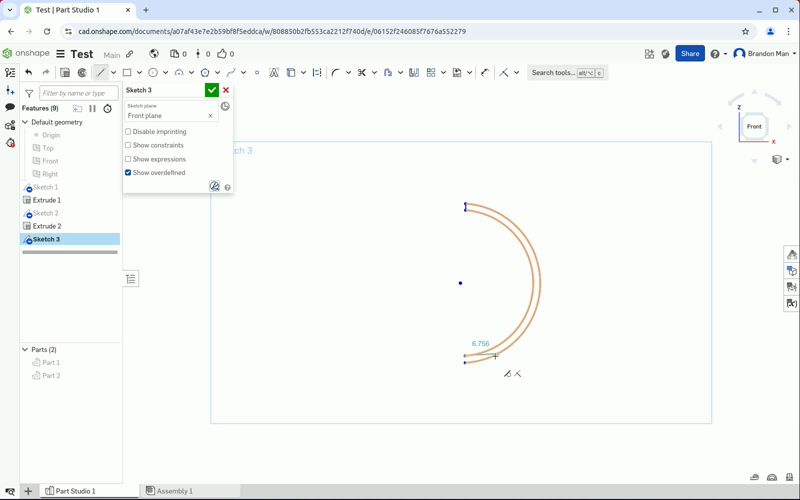
key_down(shift)
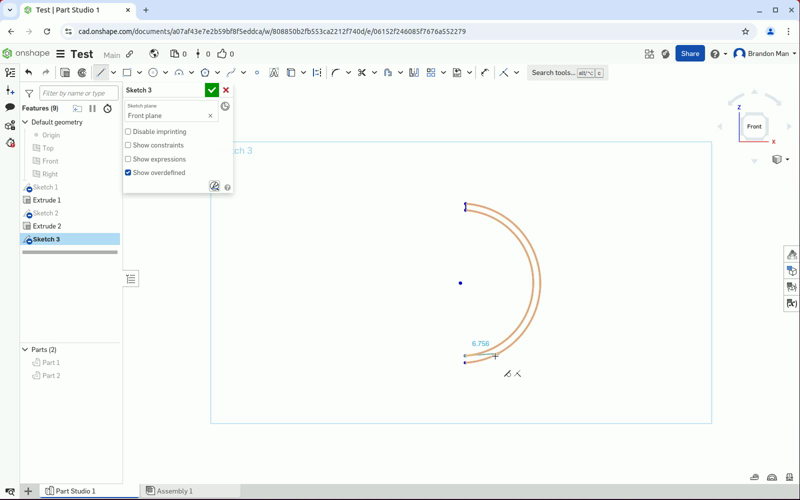
mouse_move(465, 362)
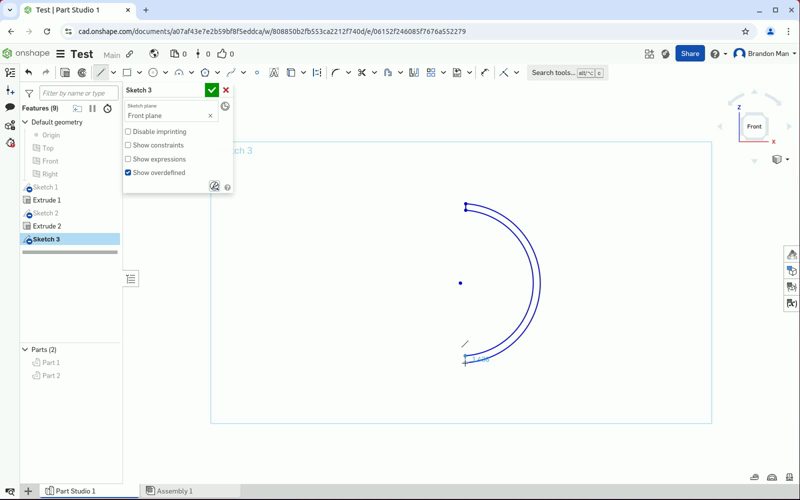
scroll(6)
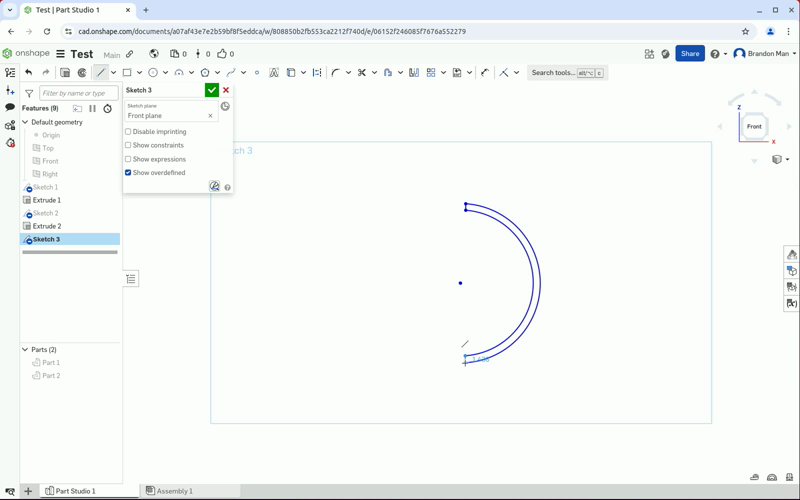
scroll(6)
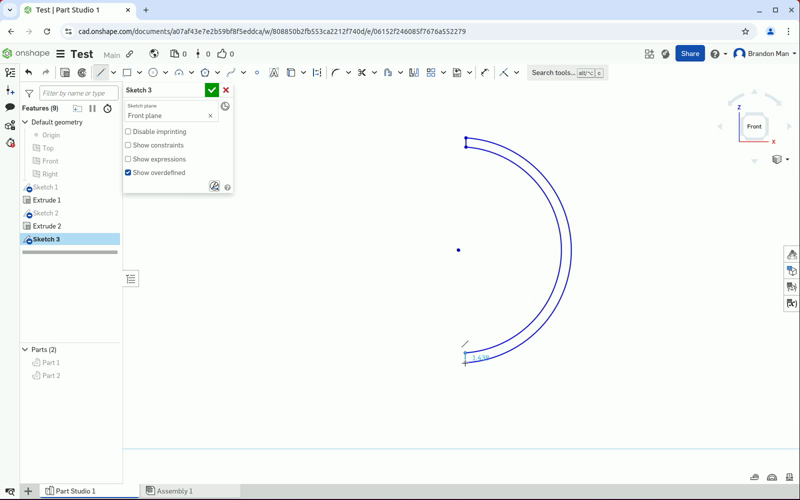
scroll(6)
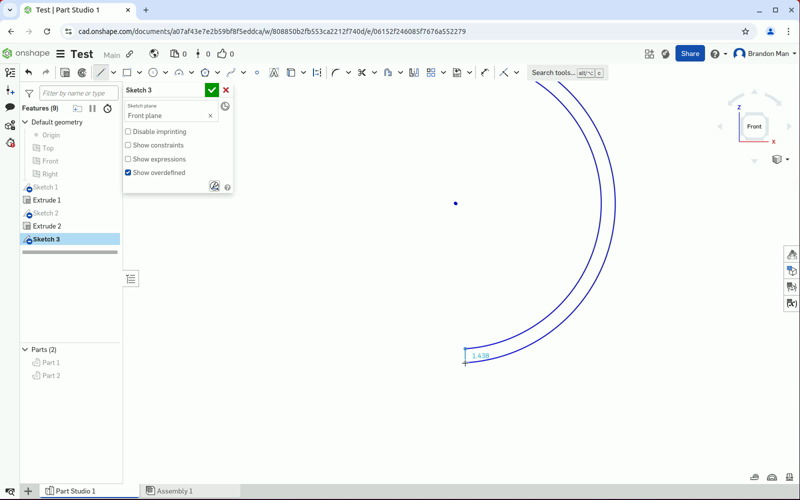
scroll(6)
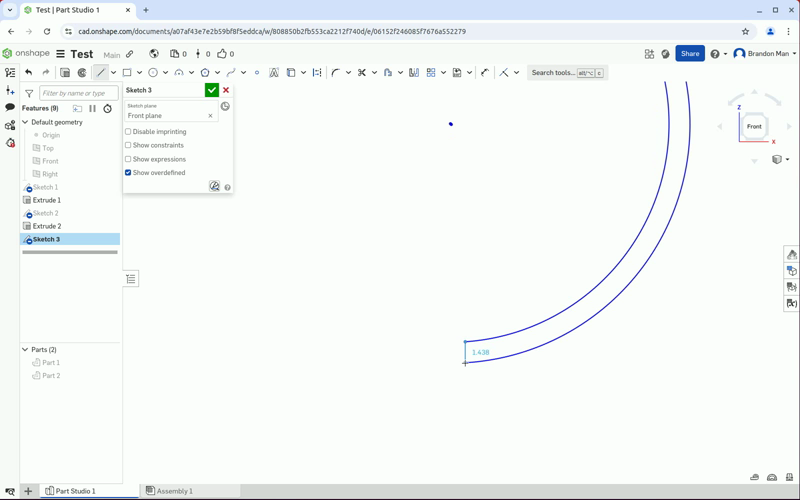
scroll(6)
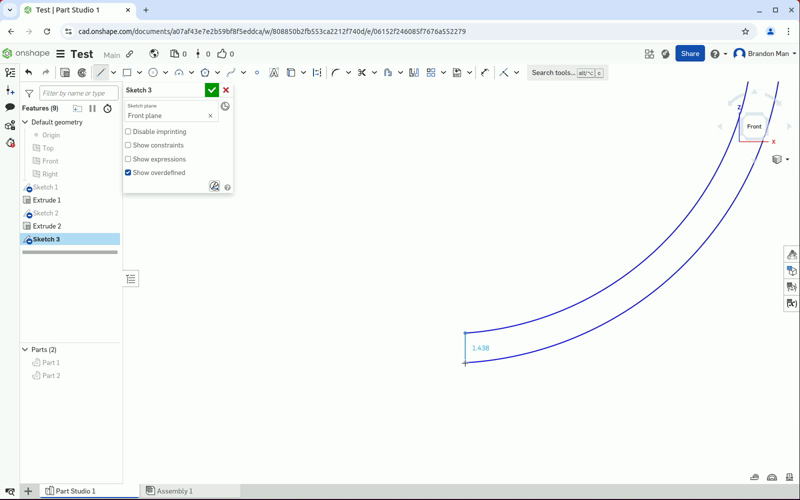
scroll(6)
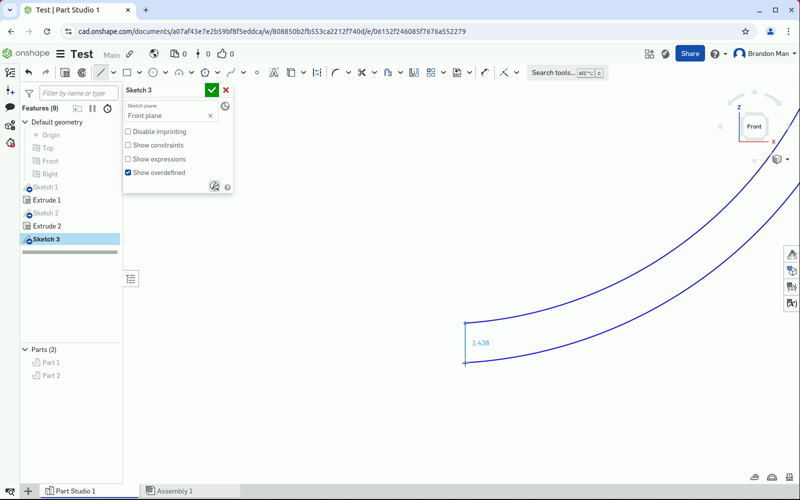
scroll(6)
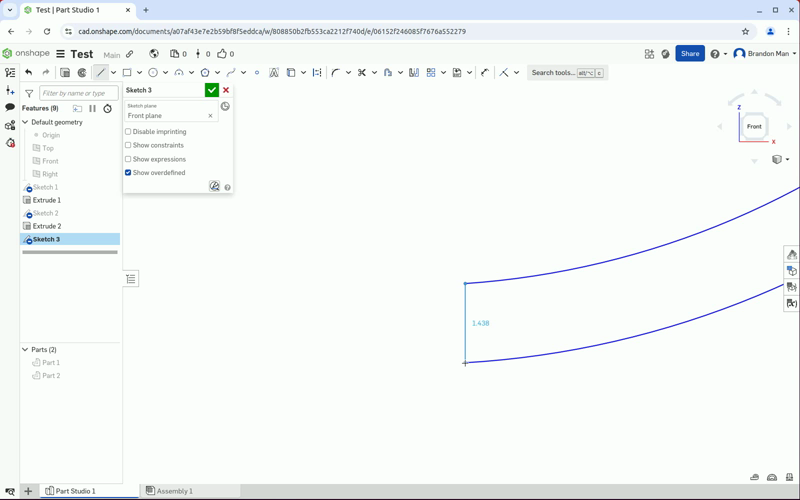
key_up(shift)
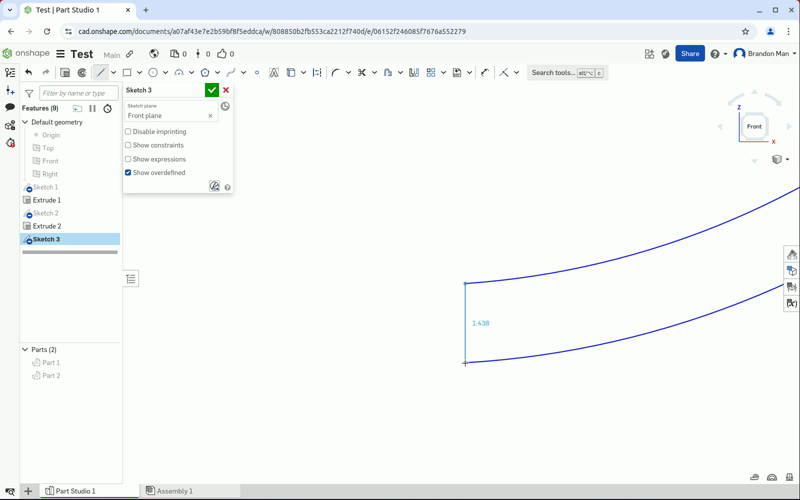
click(465, 362)
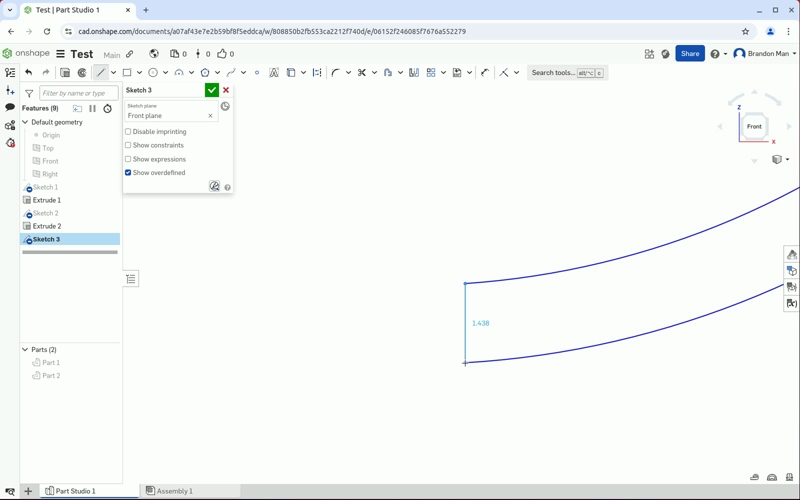
scroll(-6)
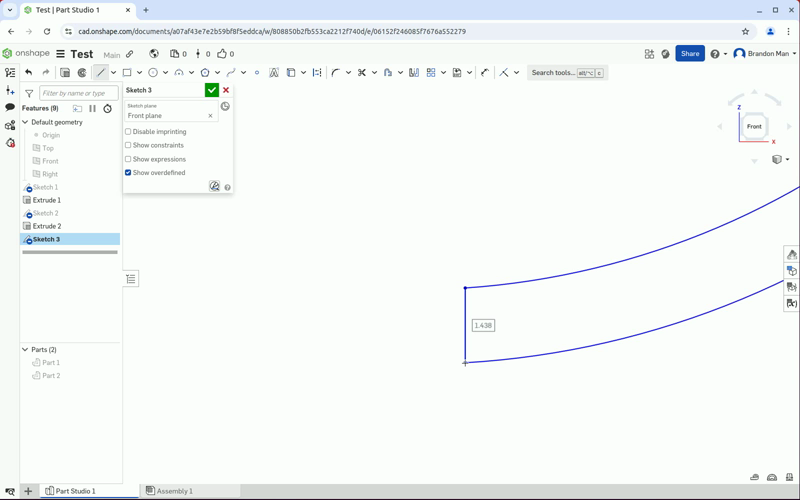
scroll(-6)
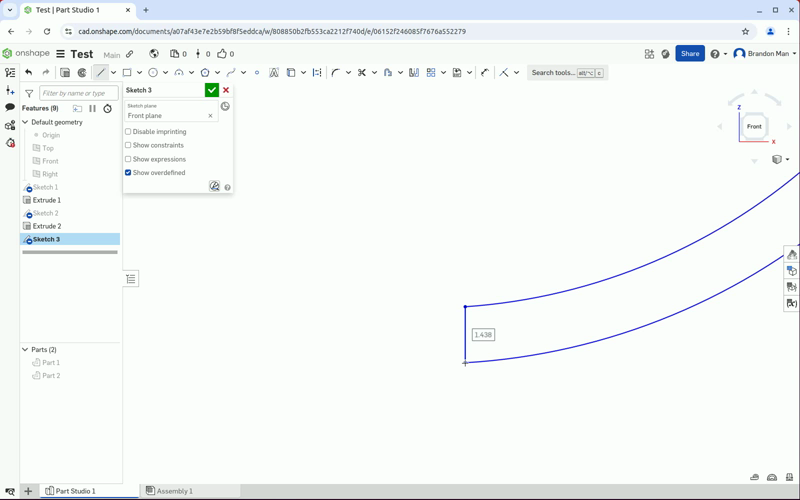
scroll(-6)
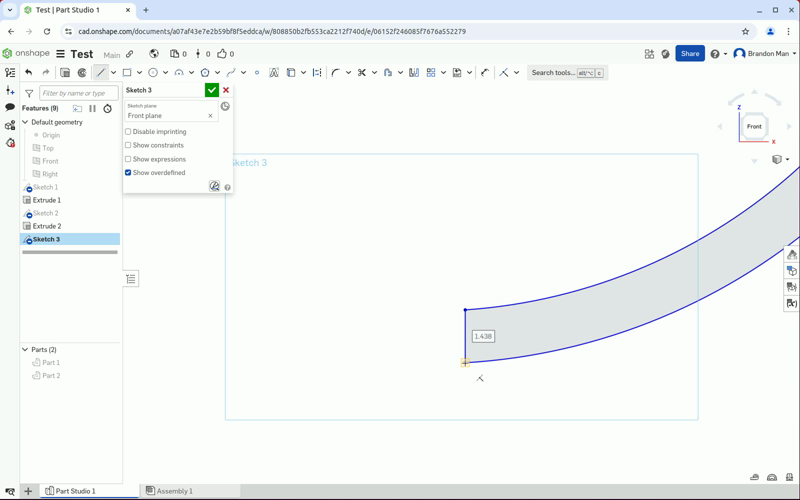
scroll(-6)
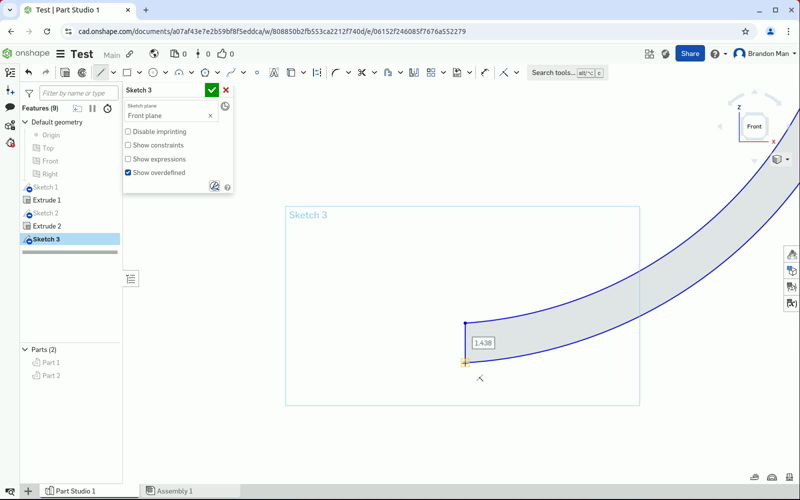
scroll(-6)
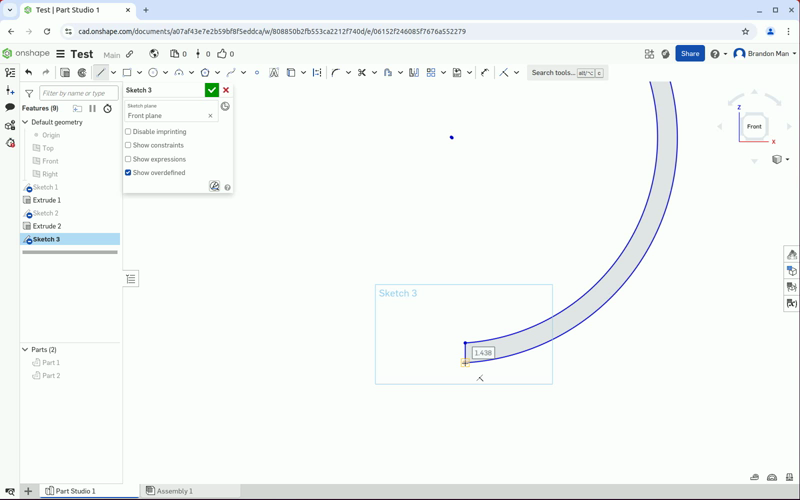
scroll(-6)
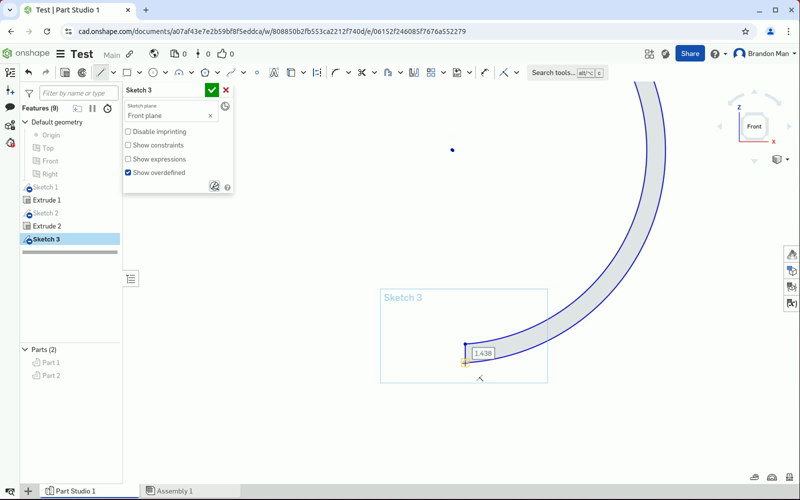
scroll(-6)
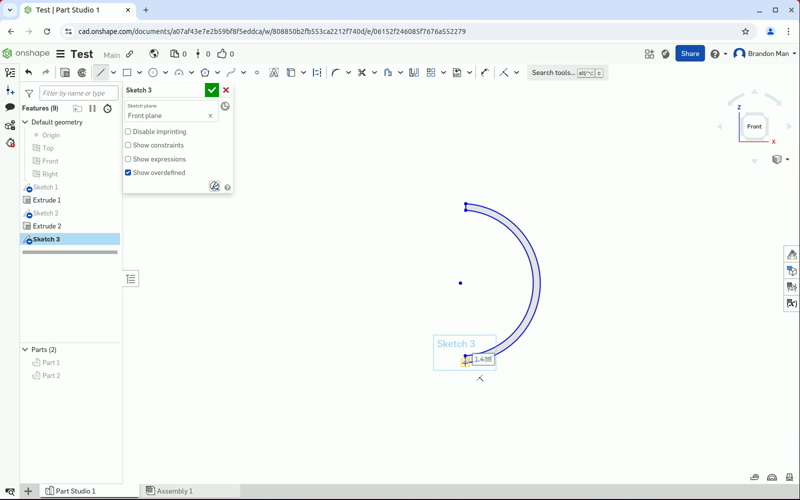
key(esc)
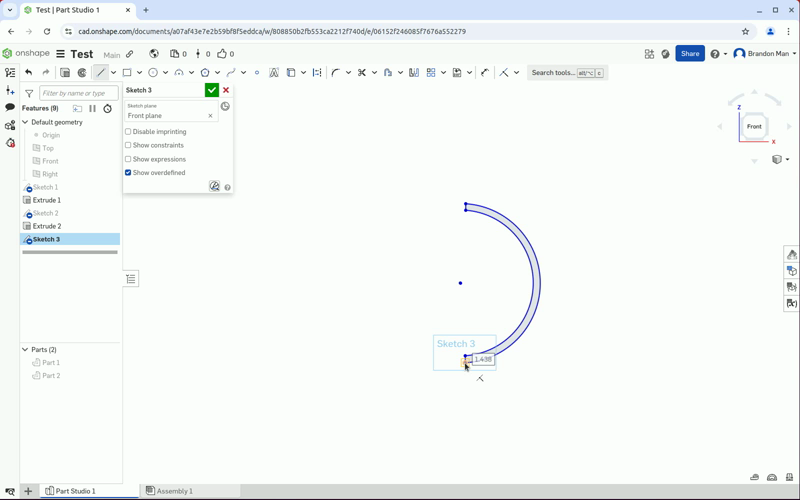
mouse_move(519, 238)
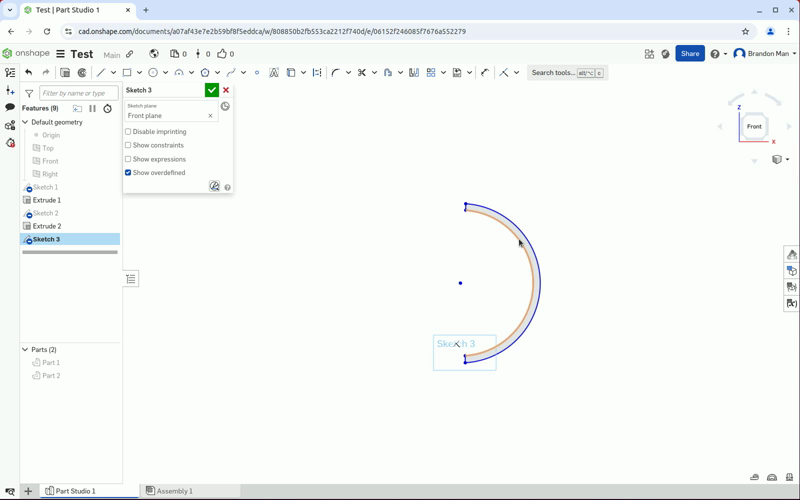
scroll(6)
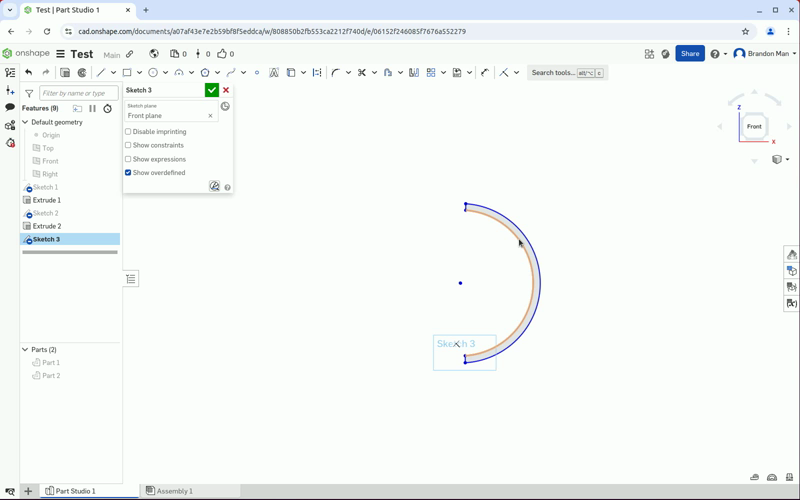
scroll(6)
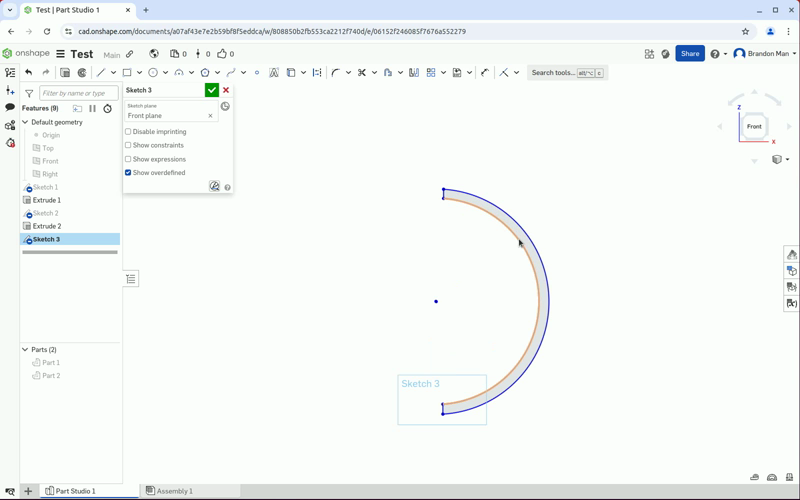
scroll(6)
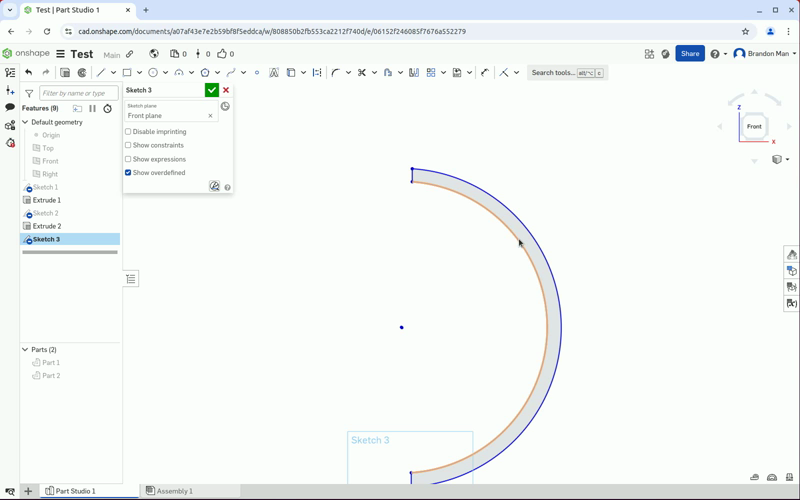
scroll(6)
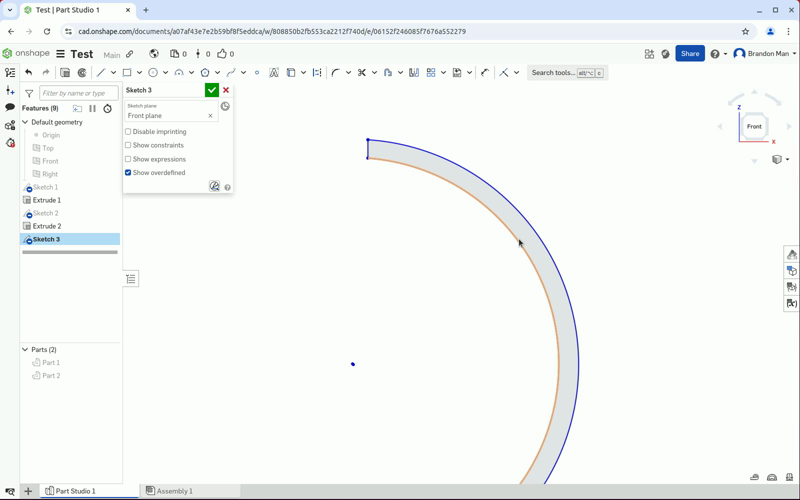
scroll(6)
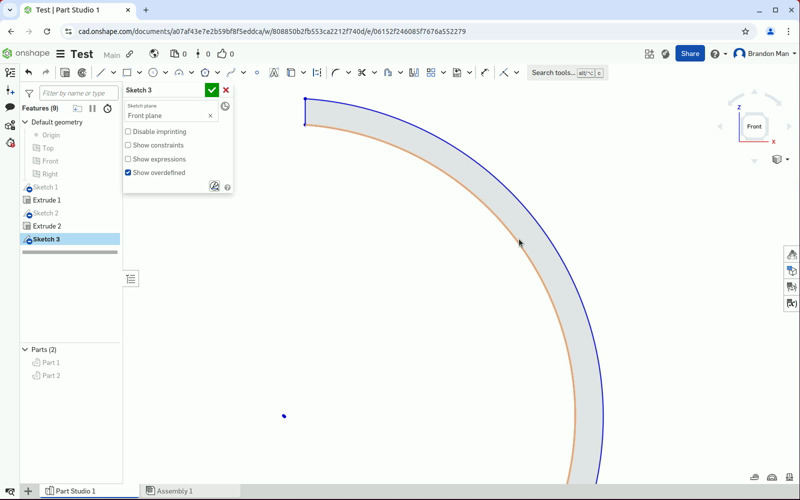
scroll(6)
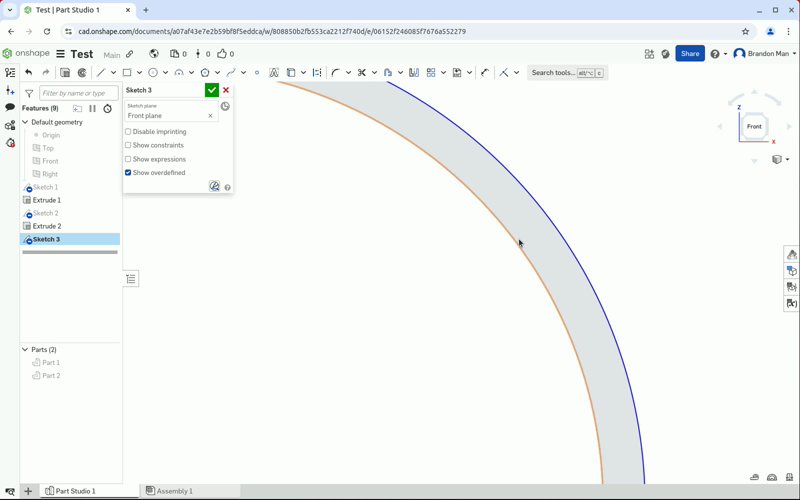
scroll(6)
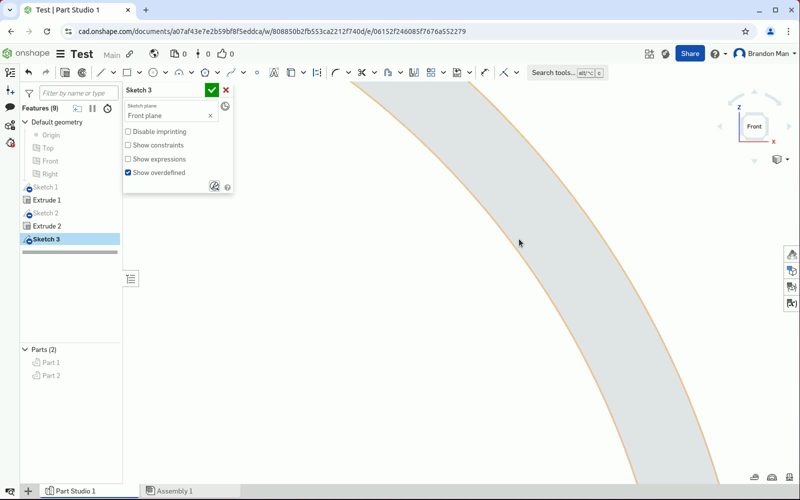
click(519, 238)
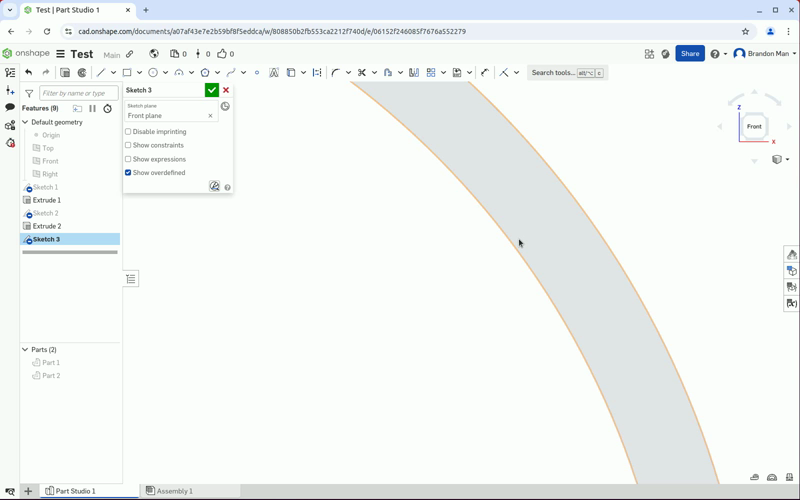
scroll(-6)
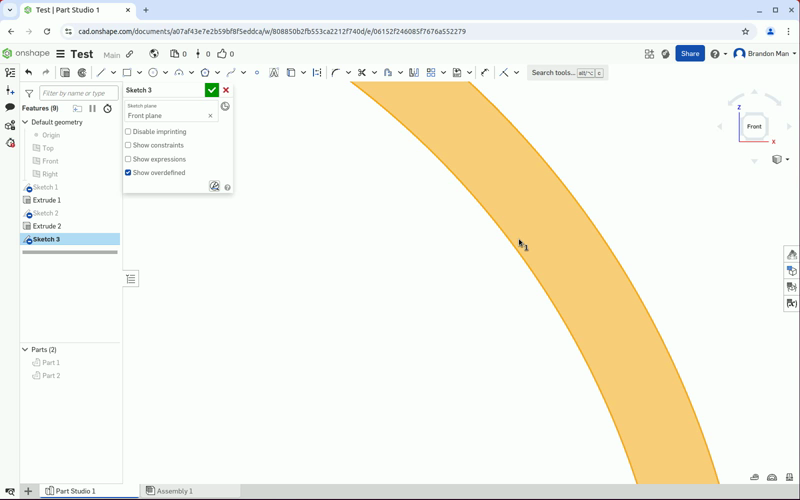
scroll(-6)
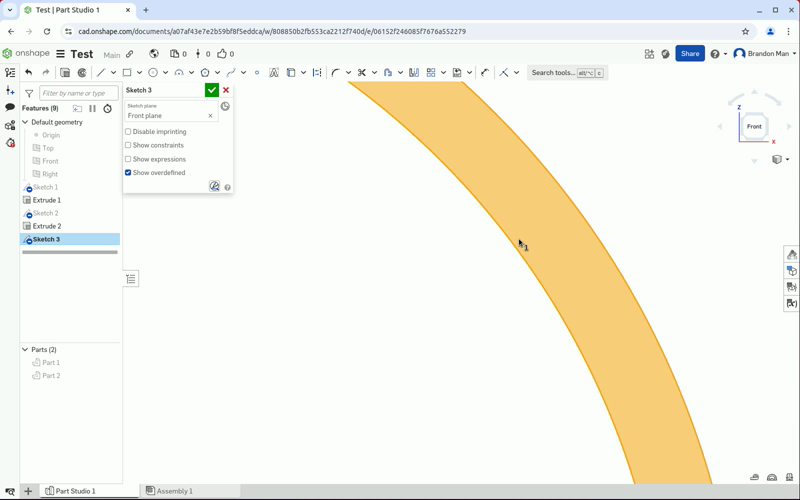
scroll(-6)
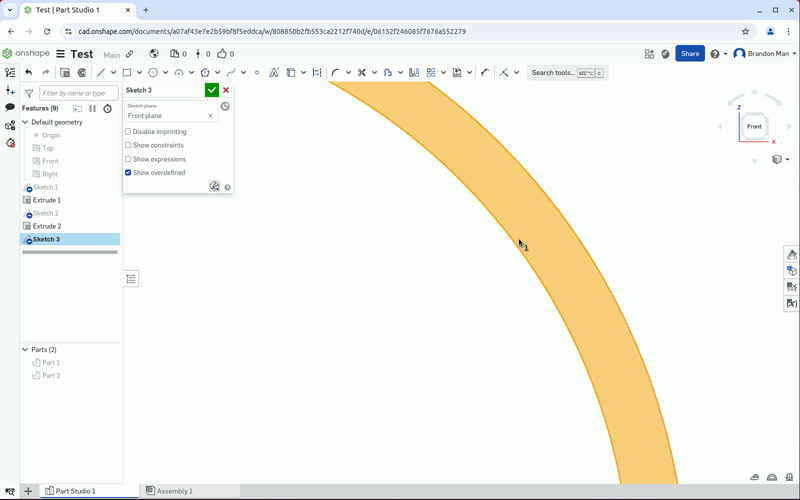
scroll(-6)
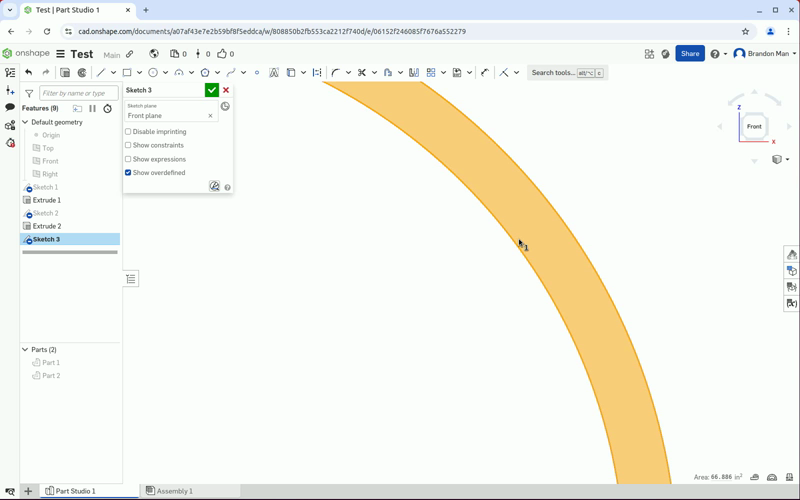
scroll(-6)
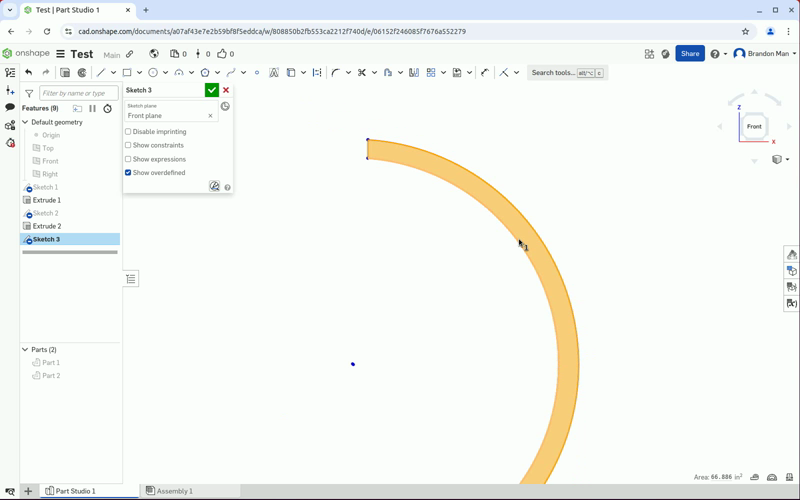
scroll(-6)
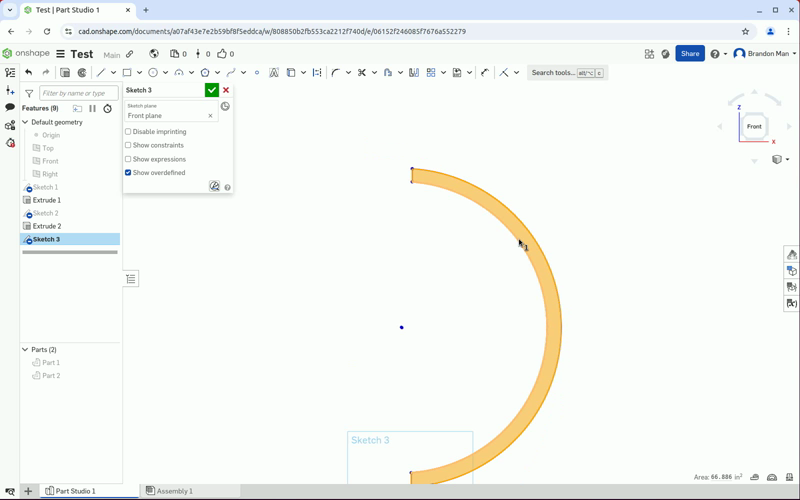
scroll(-6)
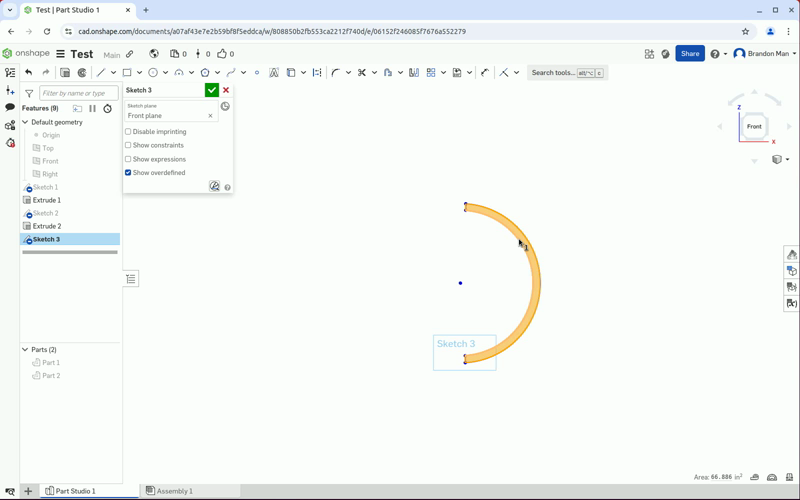
mouse_move(73, 352)
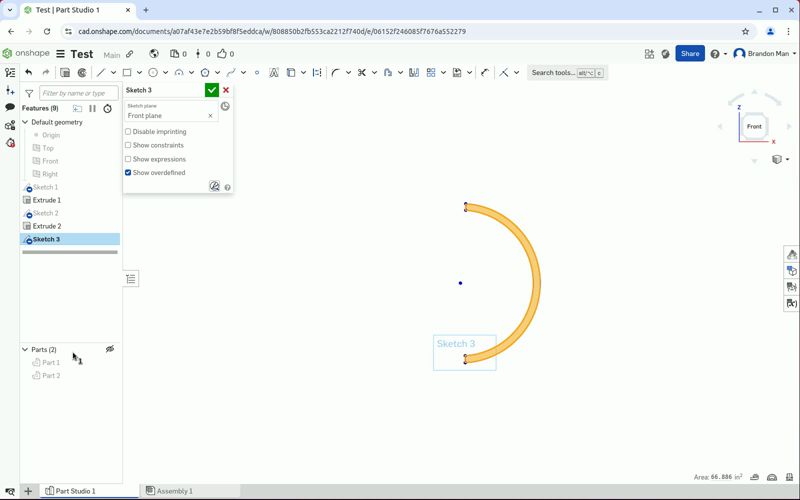
key(shift+y)
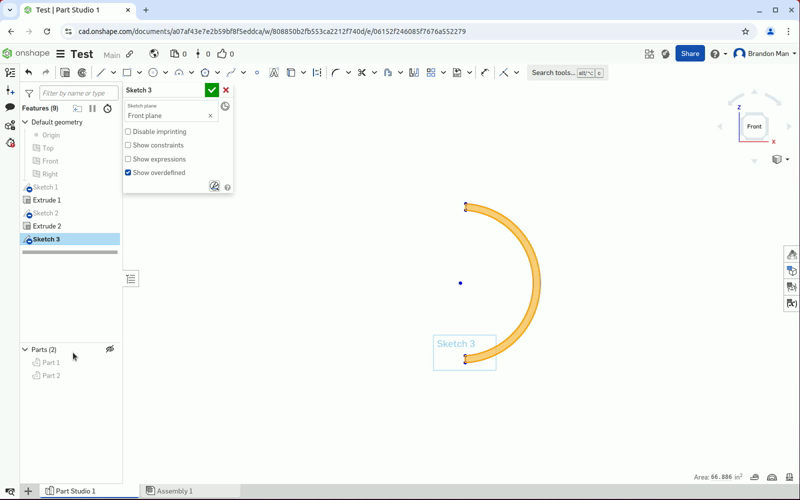
key(shift+e)
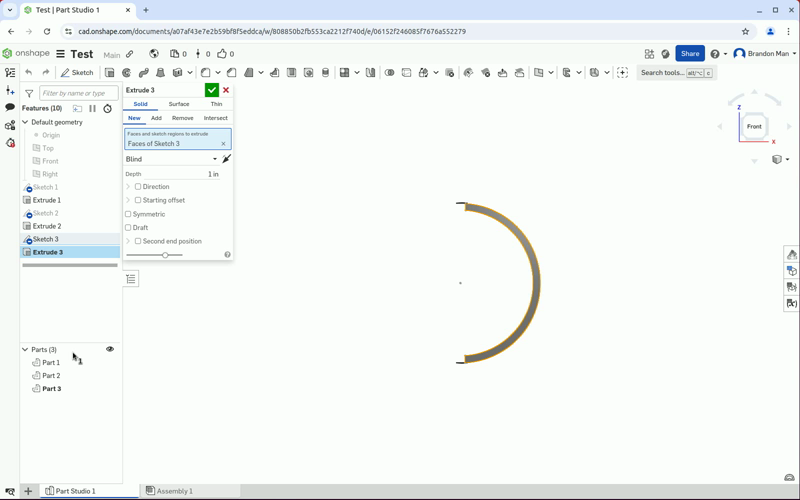
mouse_move(143, 106)
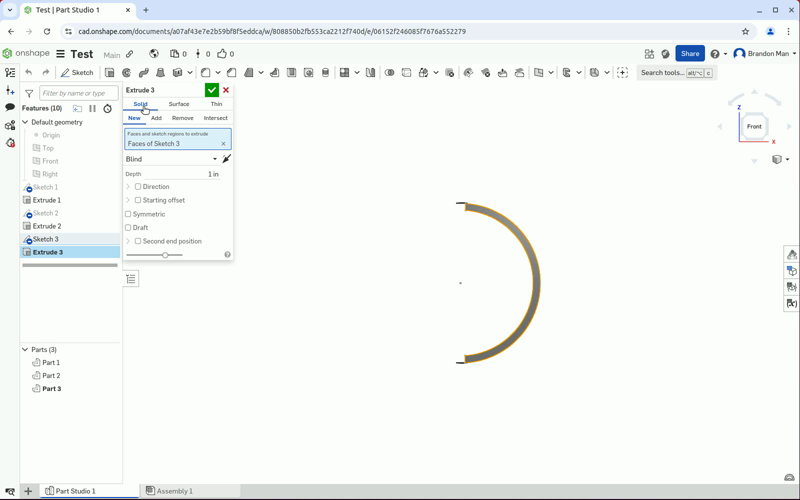
click(143, 106)
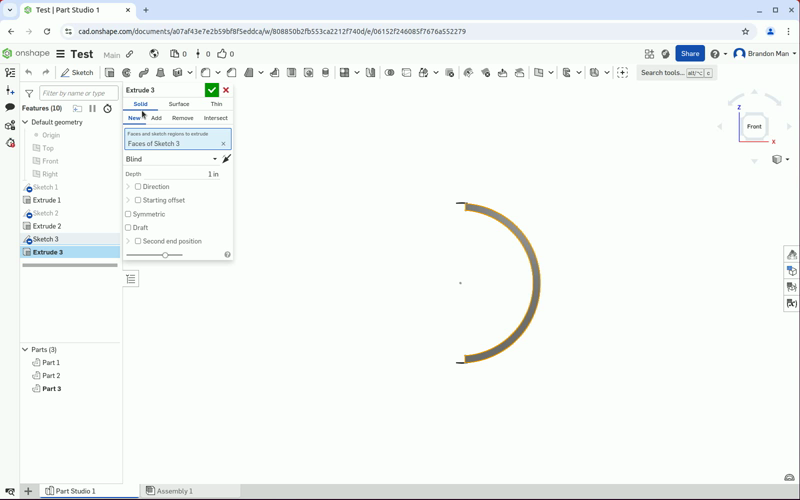
mouse_move(137, 120)
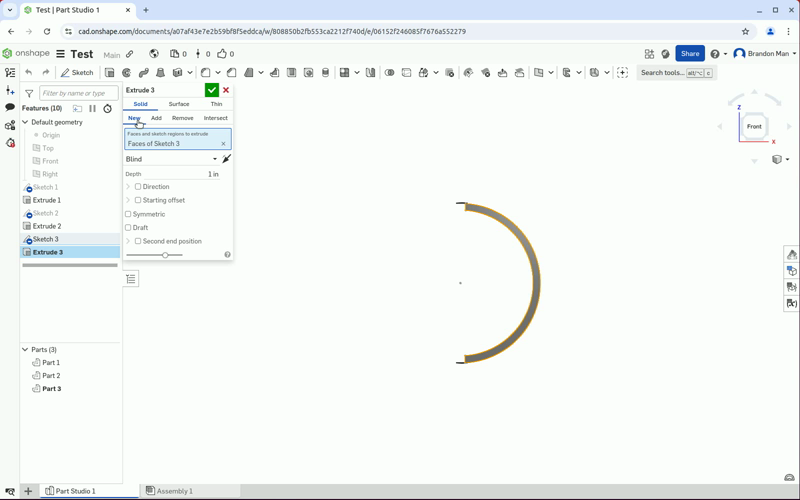
click(137, 120)
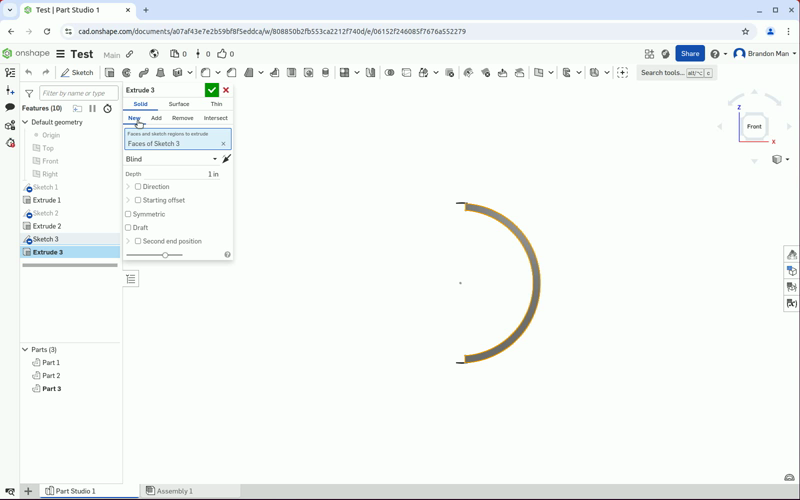
key(tab, 4)
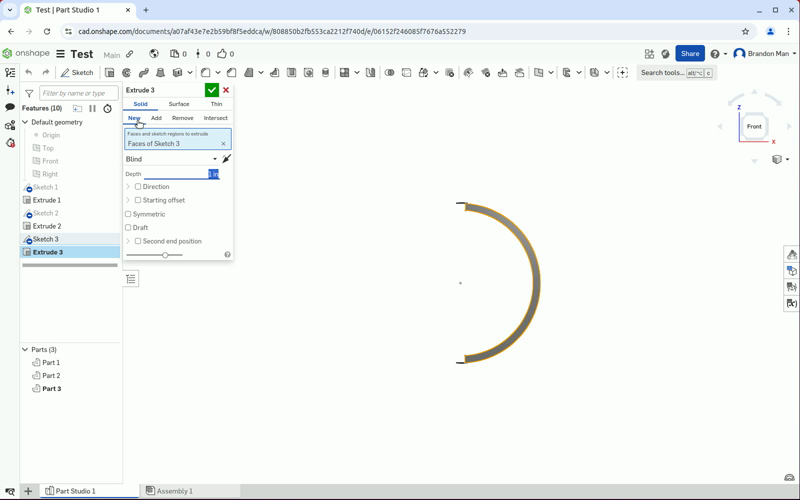
text(23.108)
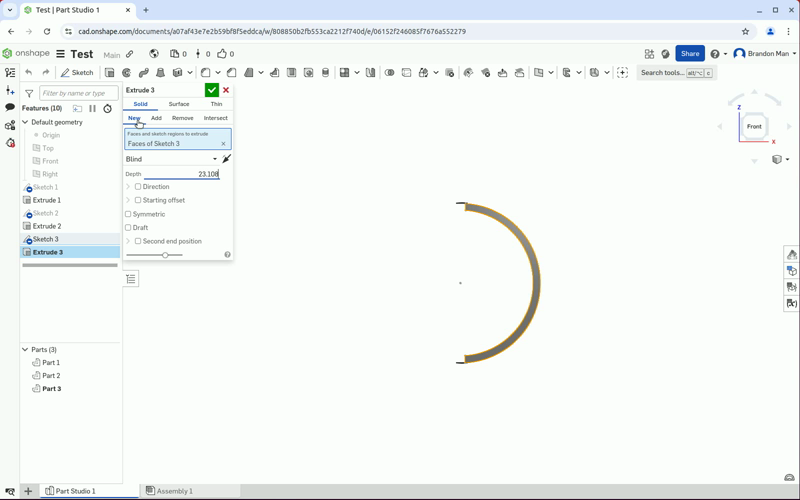
key(enter)
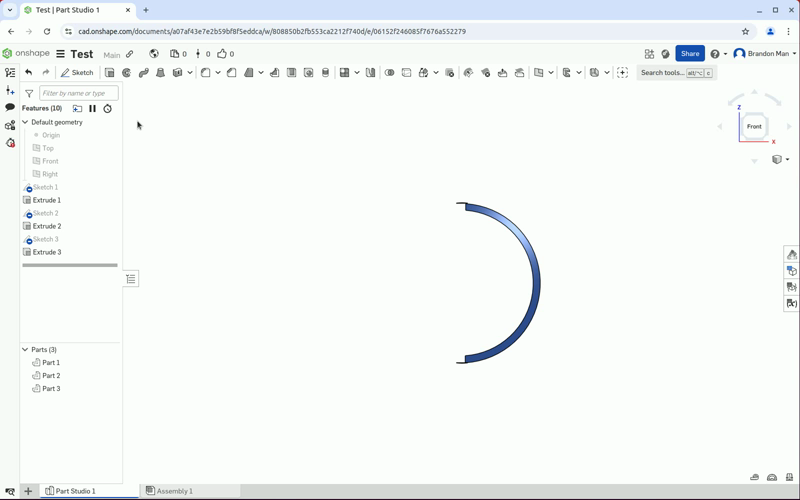
key(shift+h)
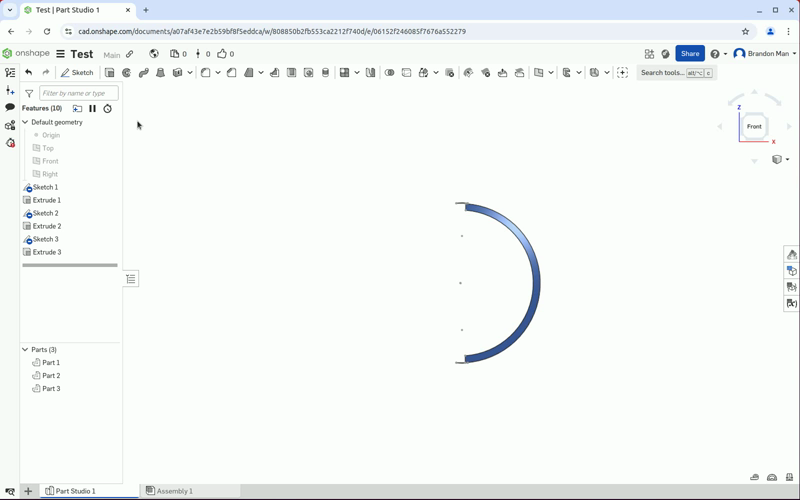
key(shift+h)
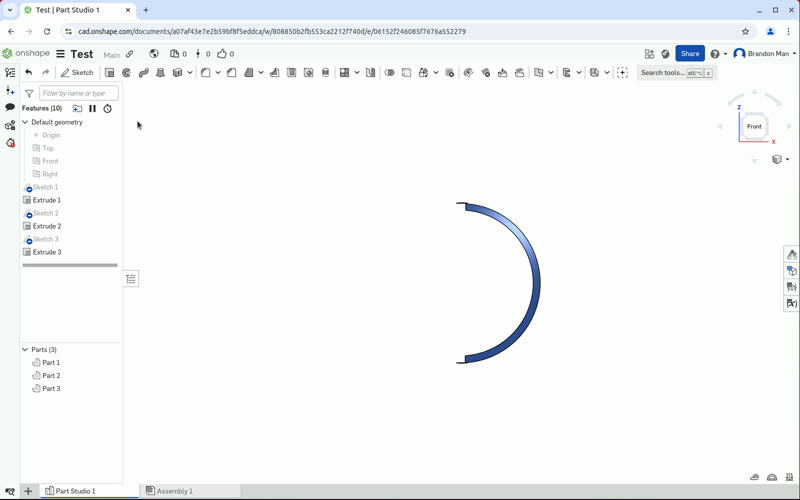
mouse_move(73, 189)
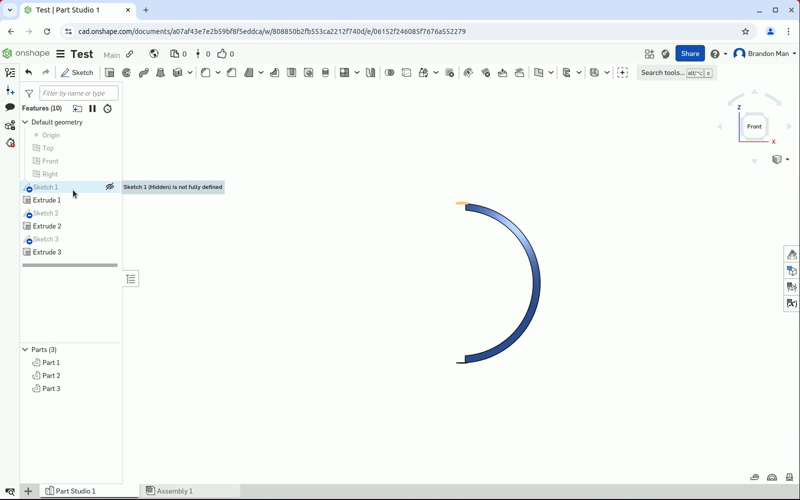
click(73, 189)
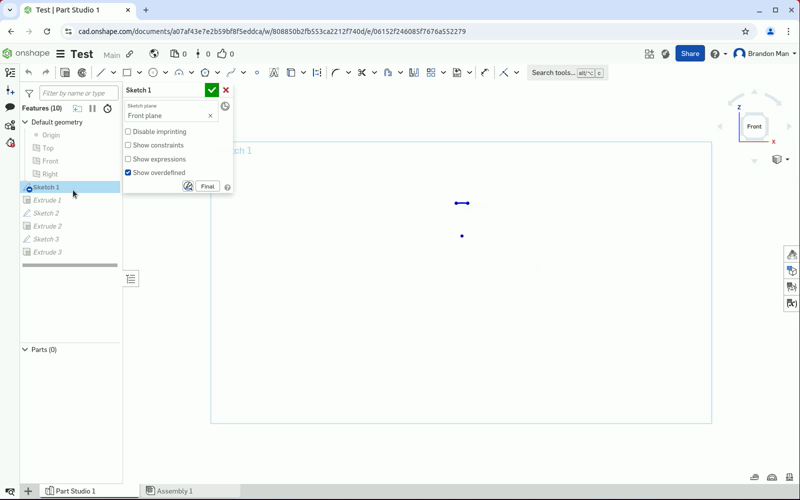
mouse_move(229, 92)
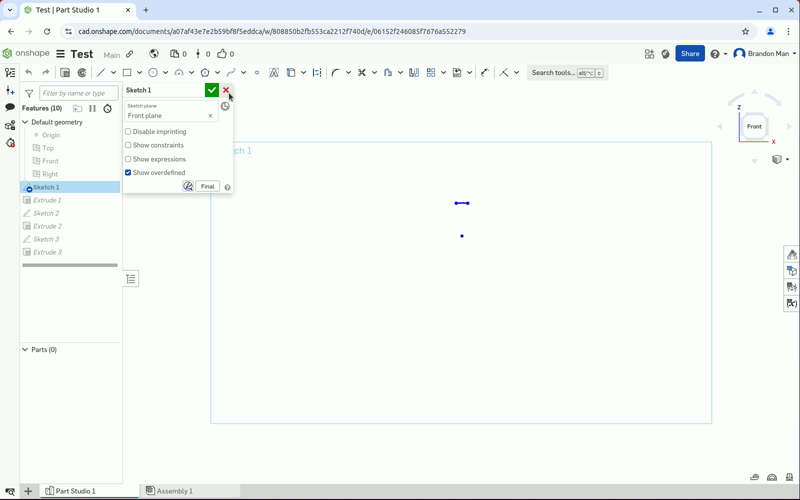
click(229, 92)
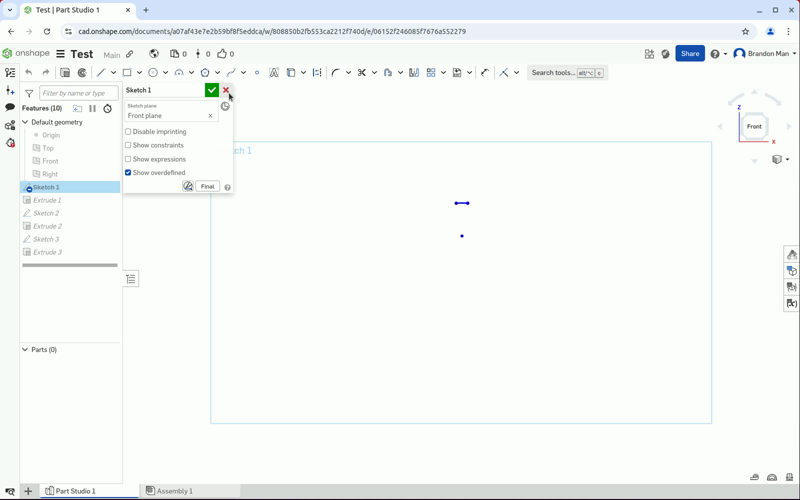
key(shift+s)
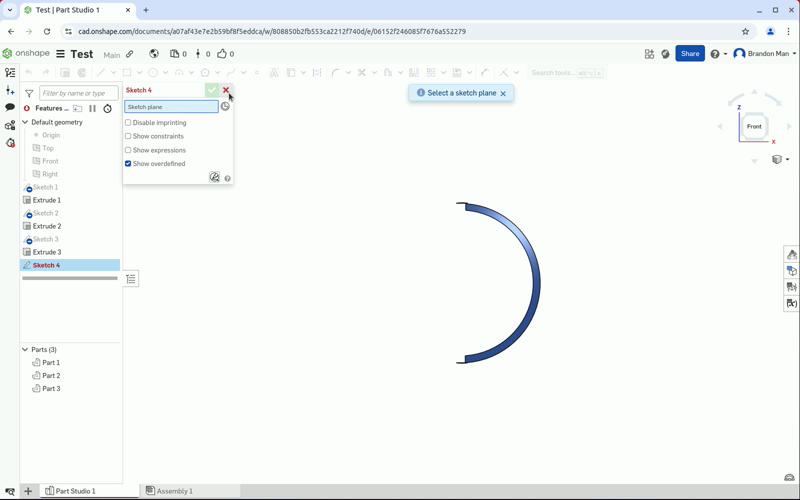
mouse_move(73, 163)
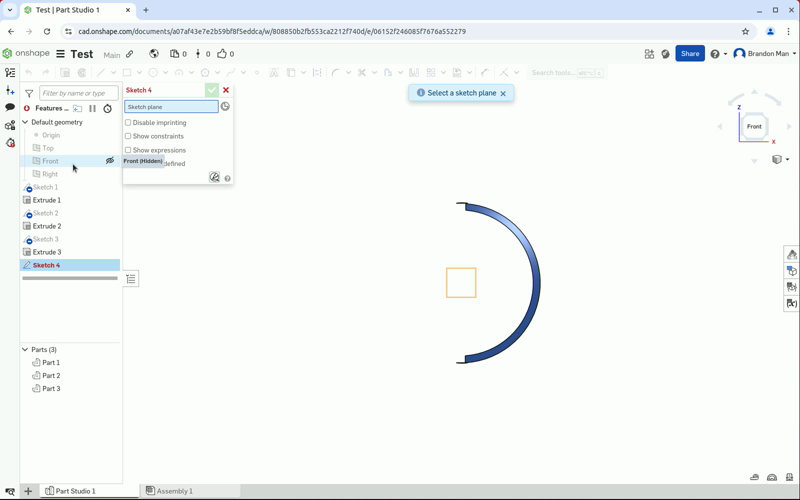
click(73, 163)
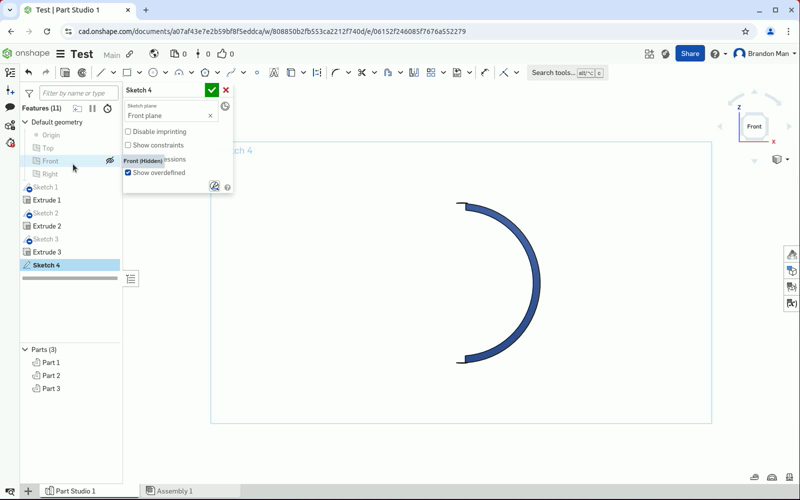
mouse_move(73, 352)
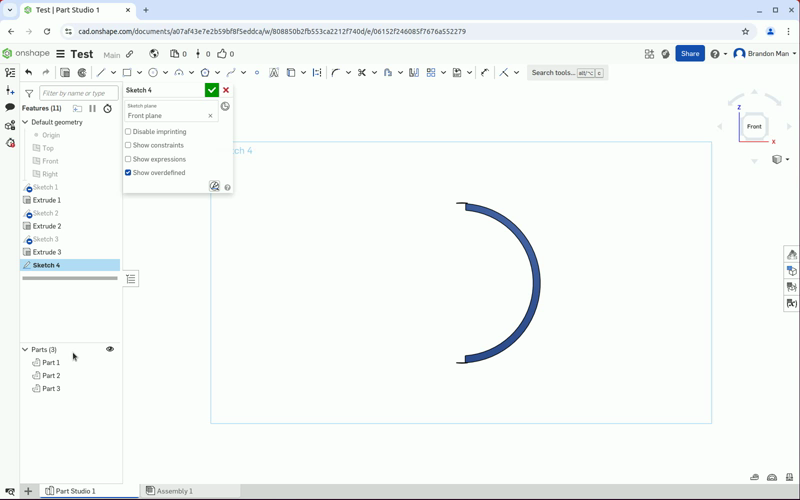
key(y)
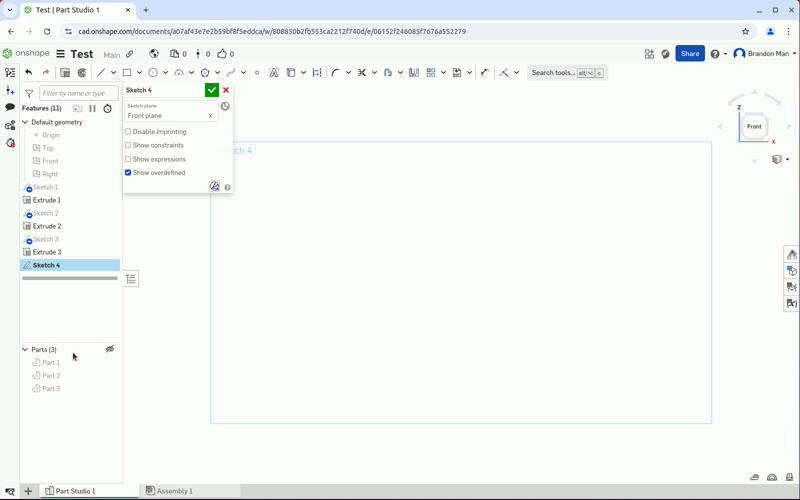
key(a)
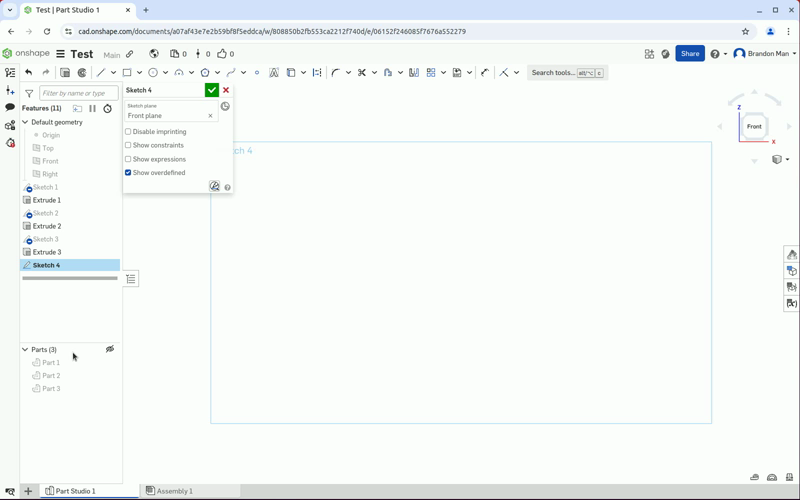
key_down(shift)
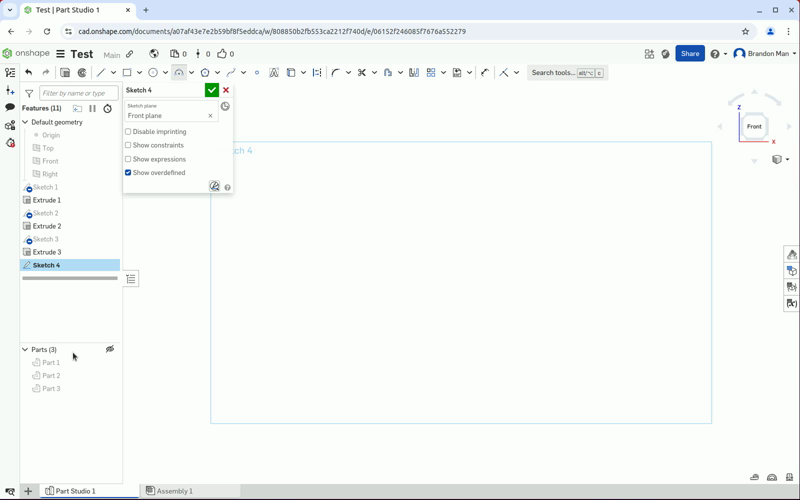
mouse_move(456, 210)
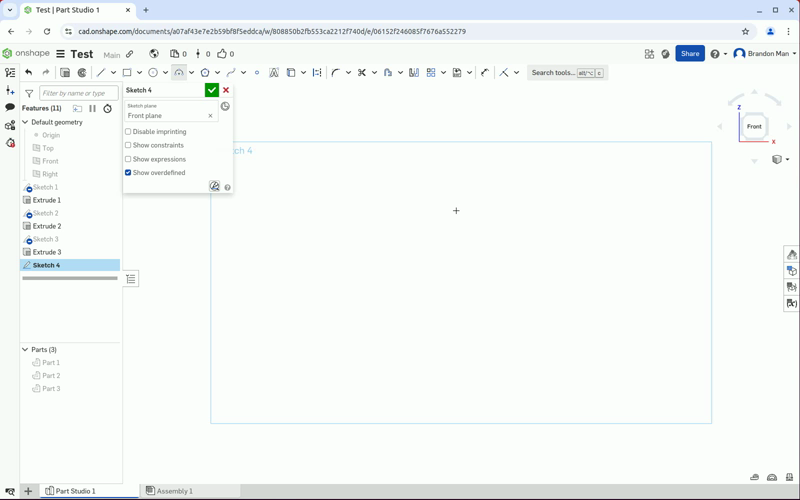
click(456, 210)
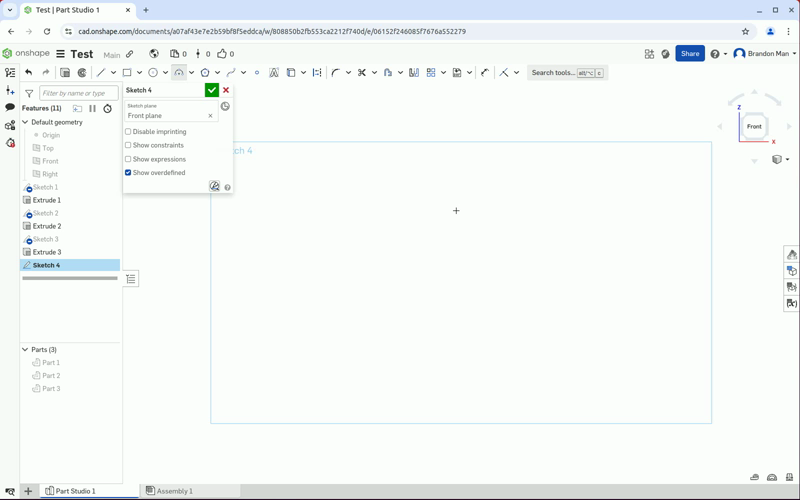
key_up(shift)
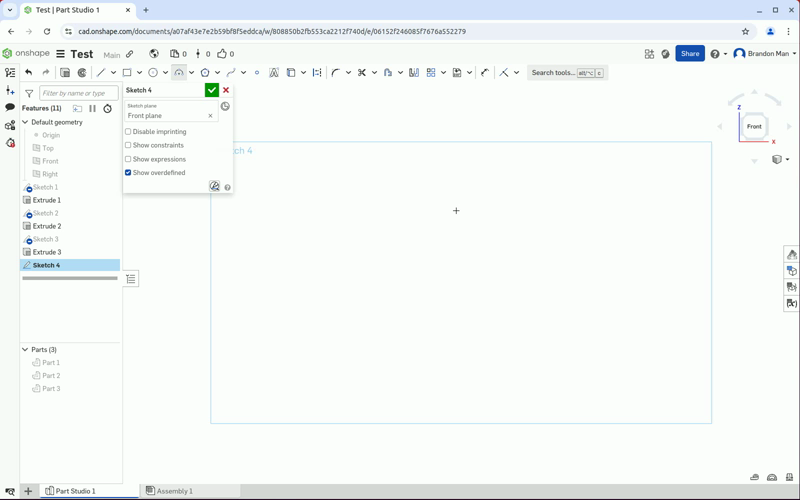
key_down(shift)
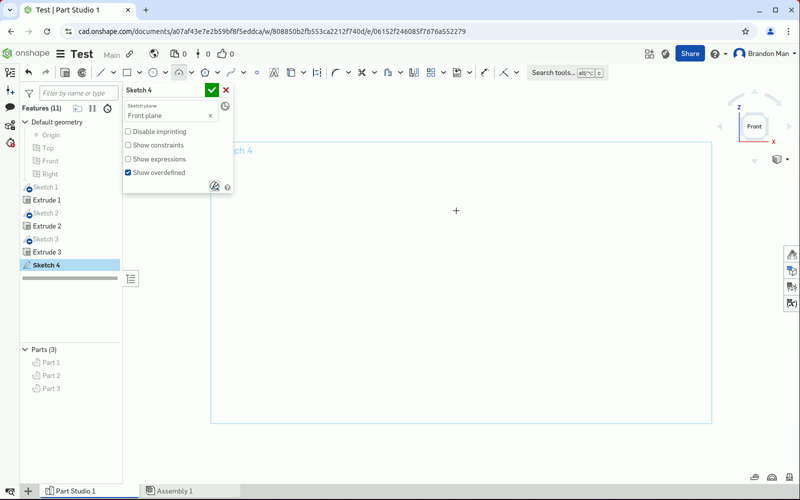
mouse_move(467, 210)
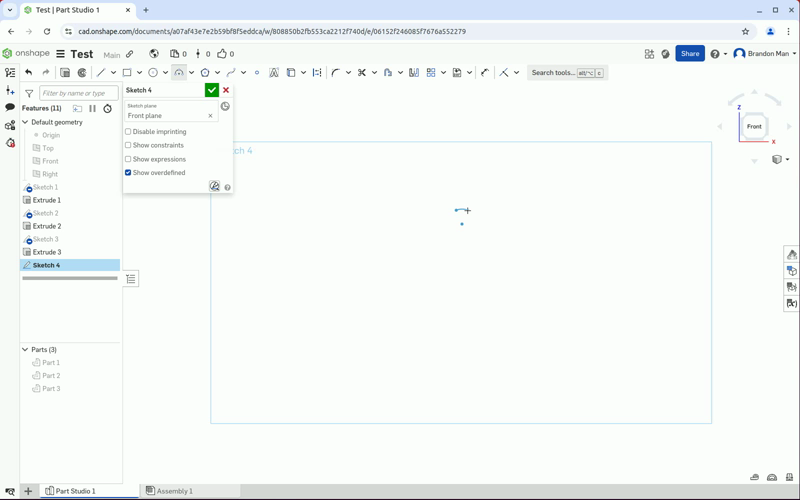
click(467, 210)
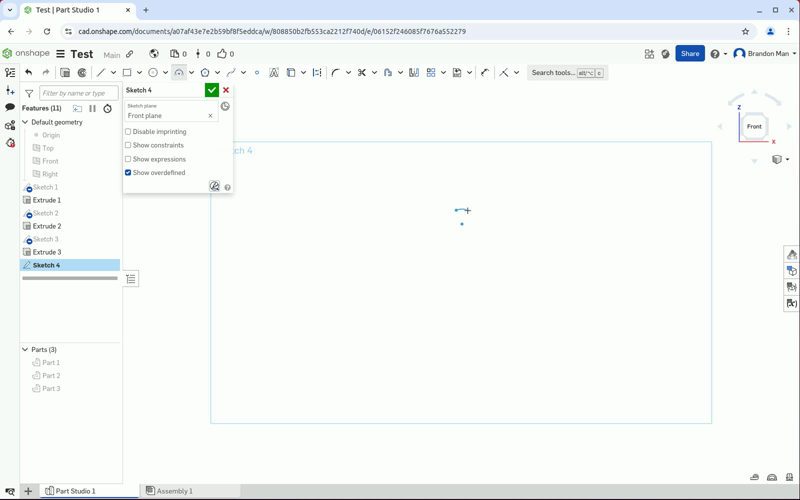
mouse_move(461, 209)
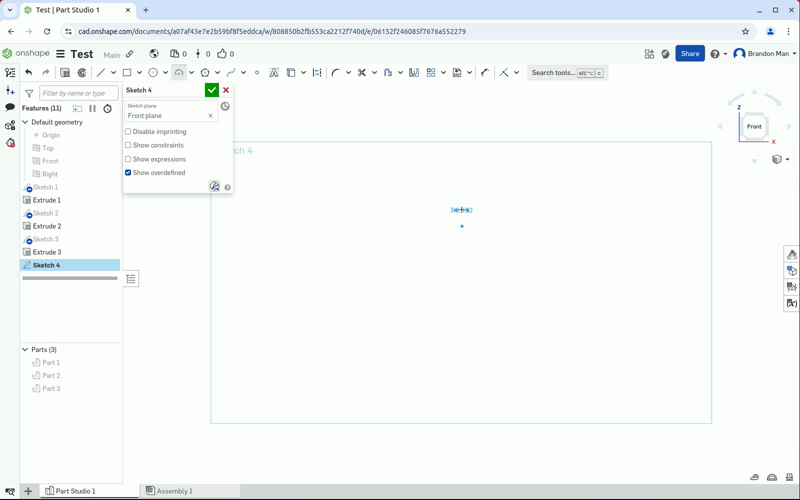
click(461, 209)
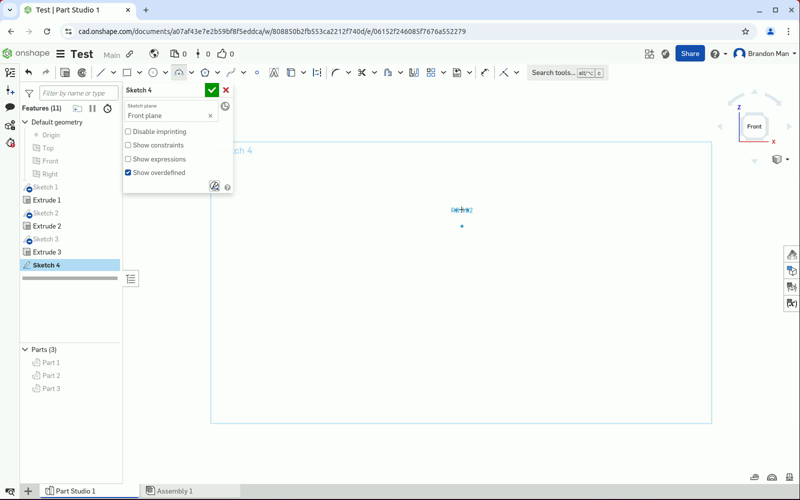
key_up(shift)
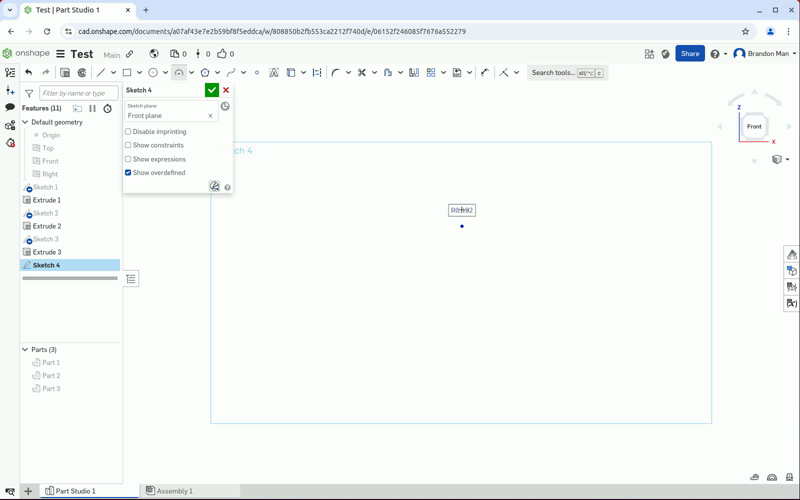
key(esc)
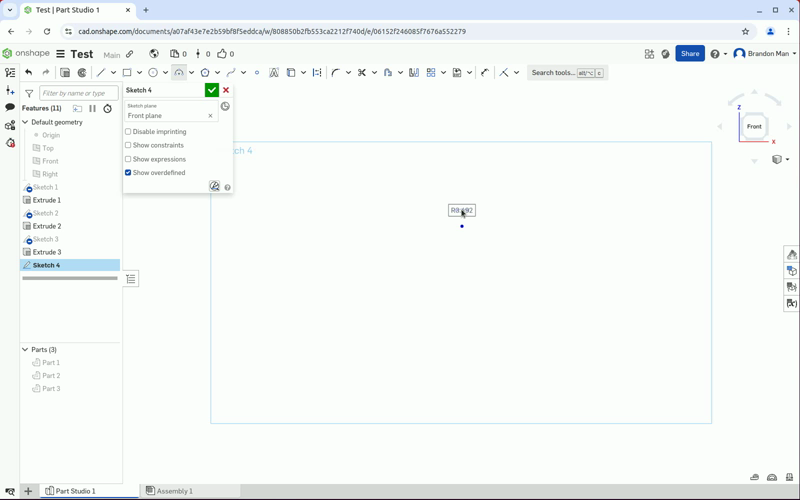
key(l)
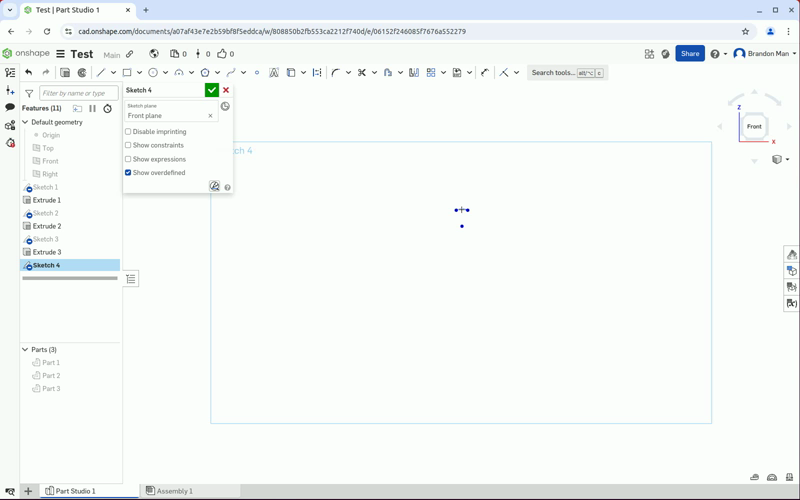
mouse_move(467, 210)
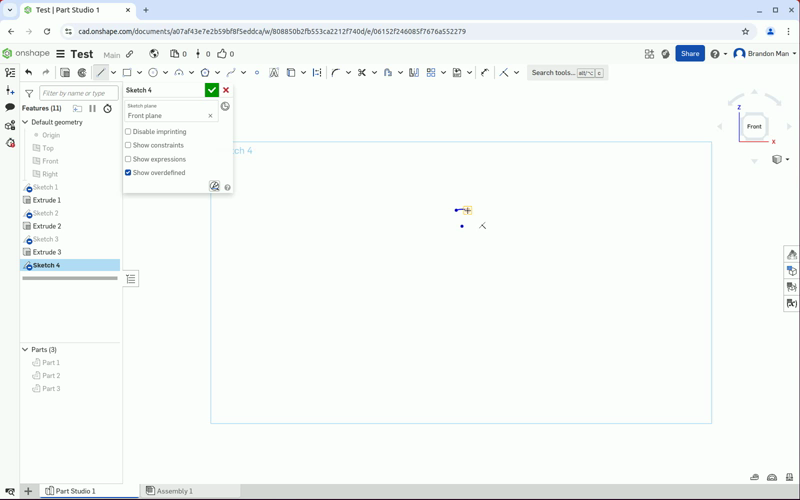
click(467, 210)
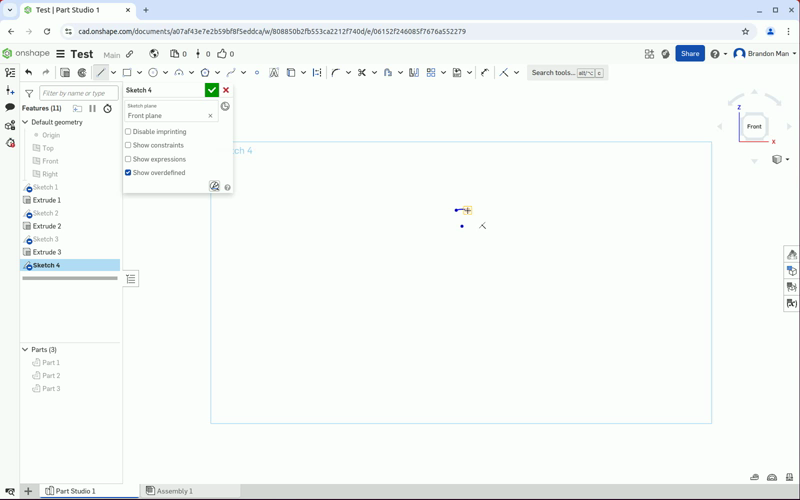
key_down(shift)
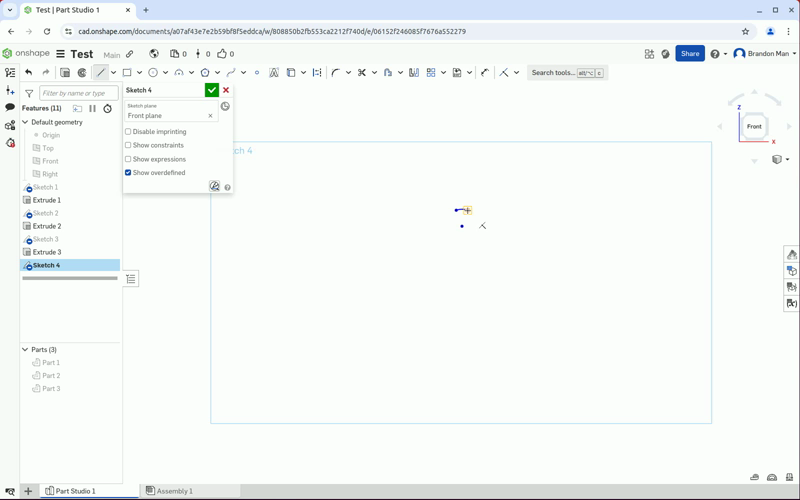
mouse_move(497, 210)
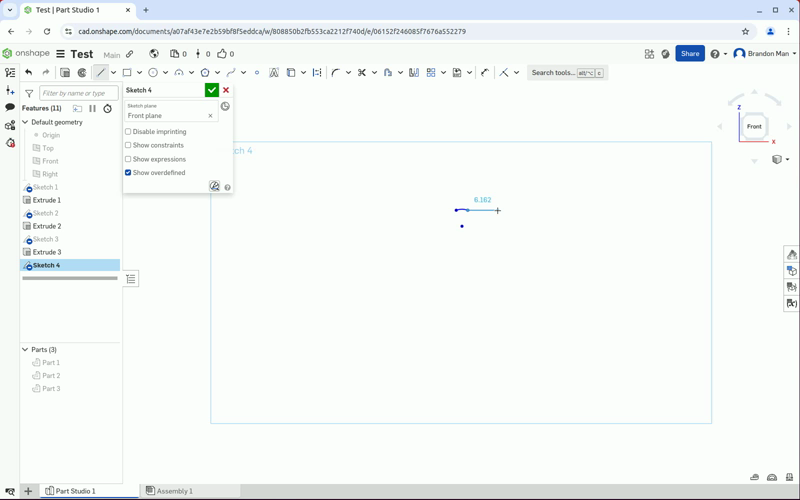
mouse_move(467, 202)
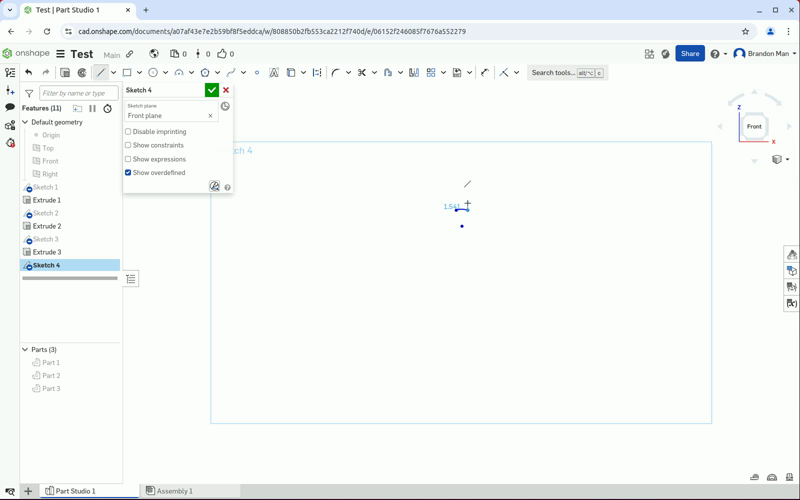
scroll(6)
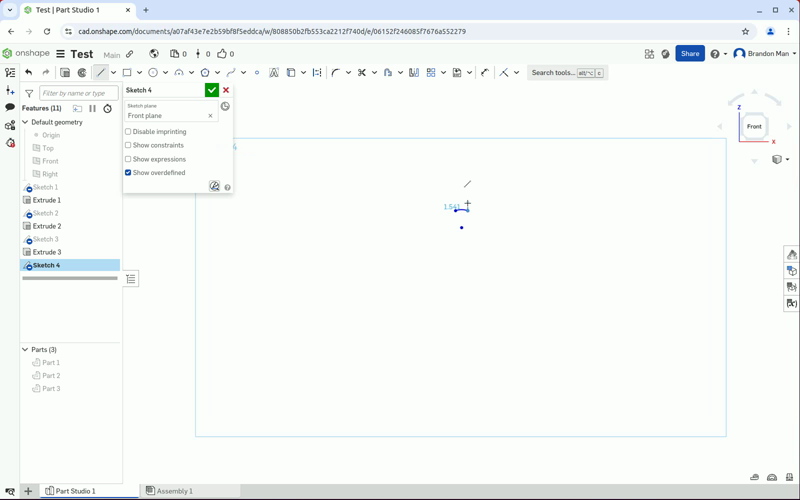
scroll(6)
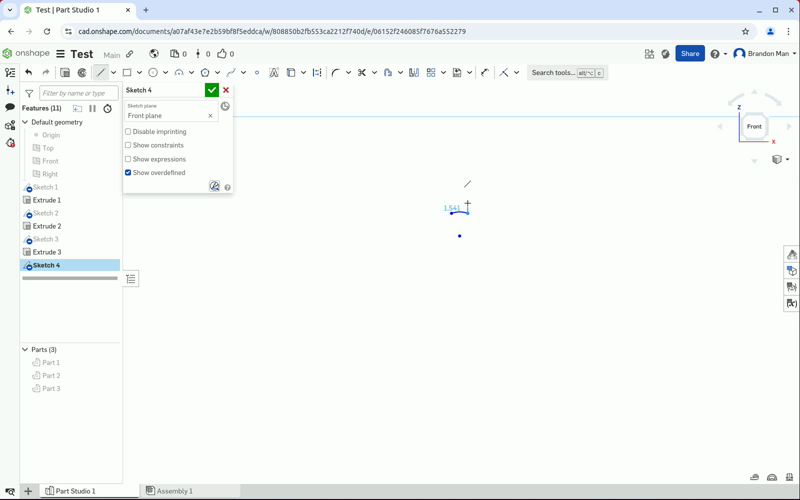
scroll(6)
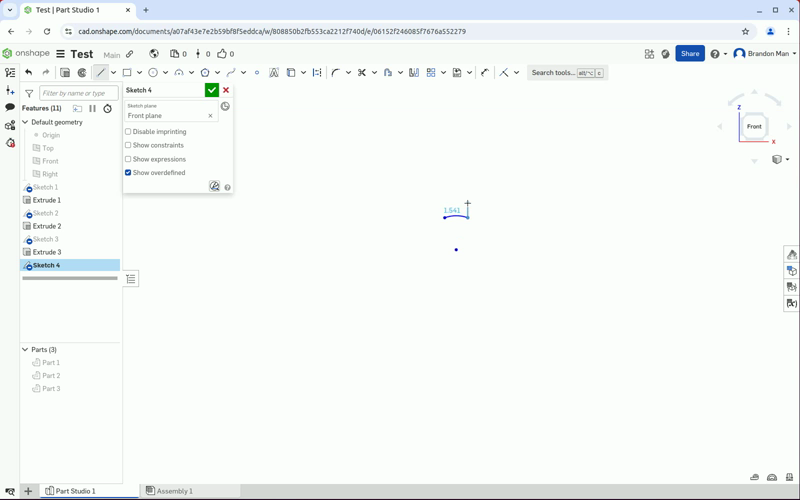
scroll(6)
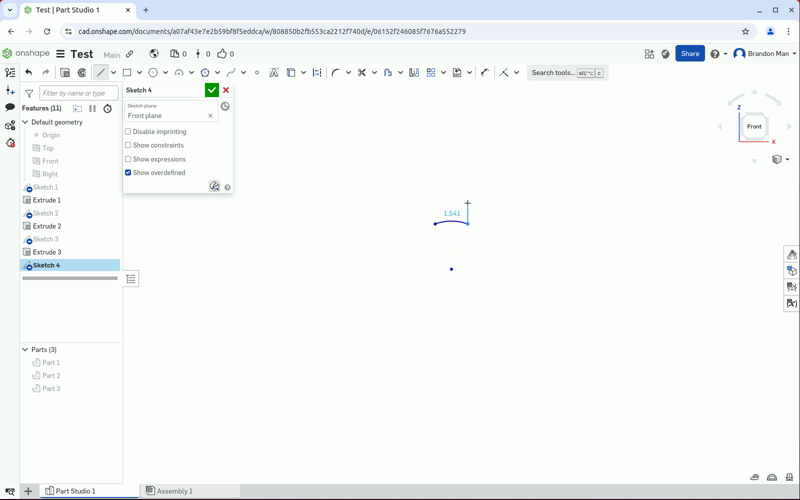
scroll(6)
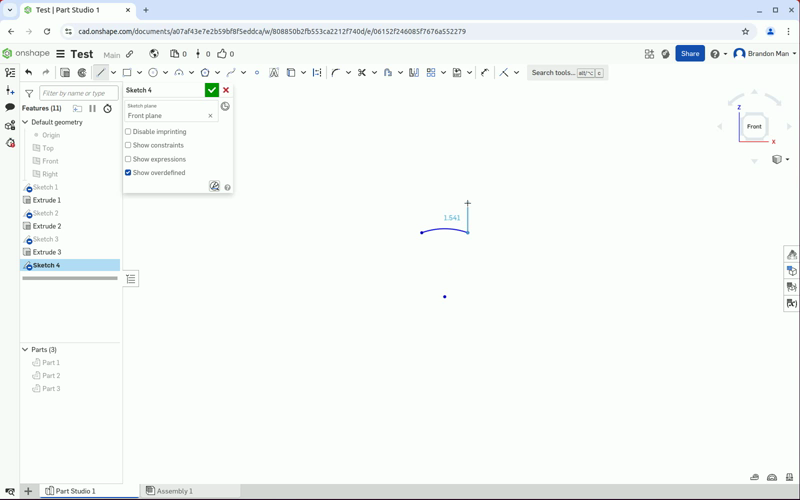
scroll(6)
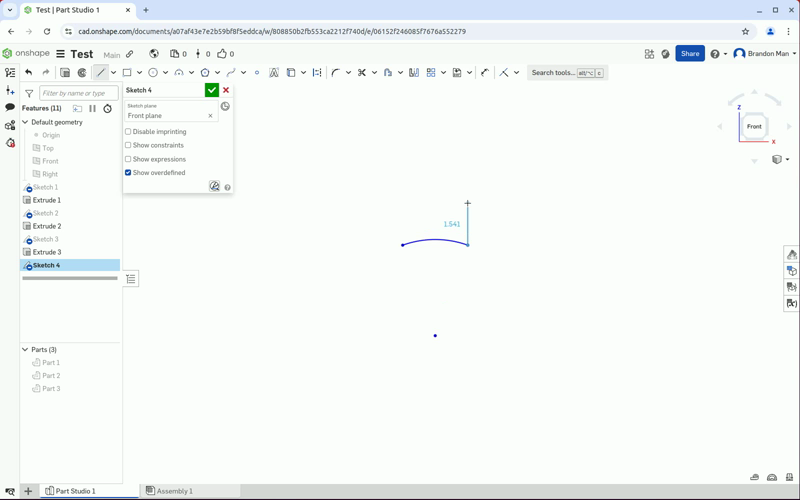
scroll(6)
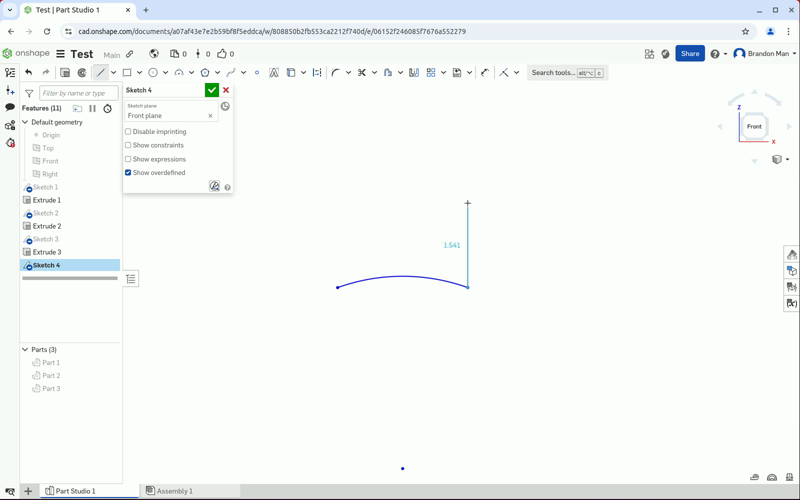
click(467, 202)
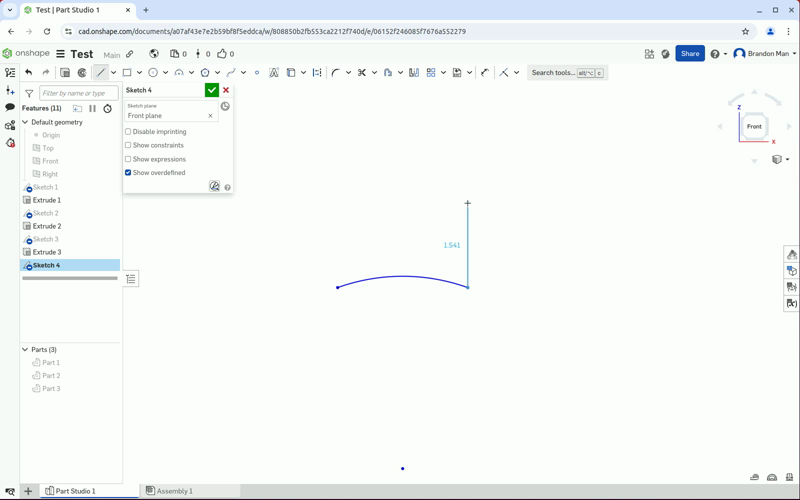
scroll(-6)
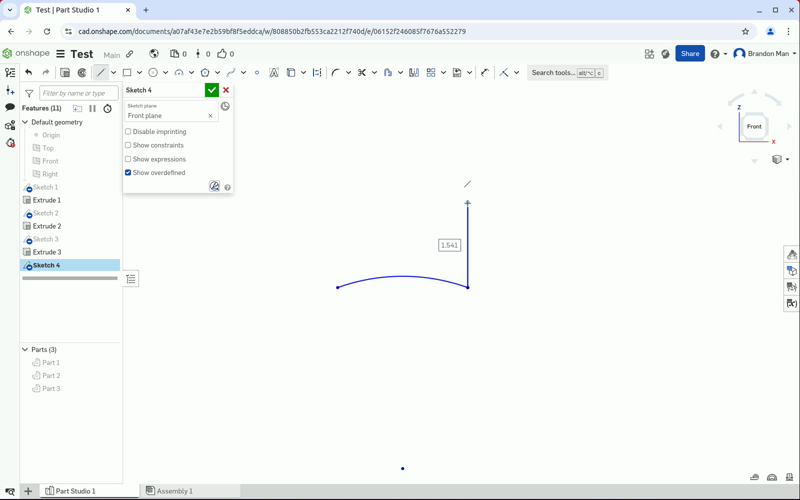
scroll(-6)
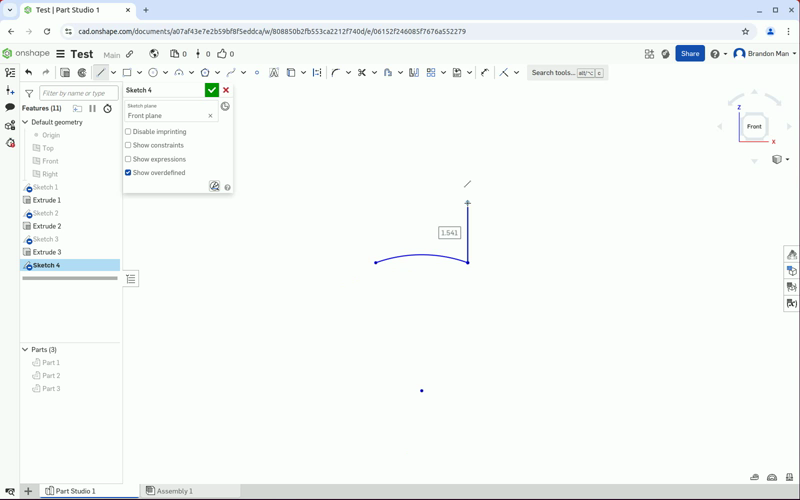
scroll(-6)
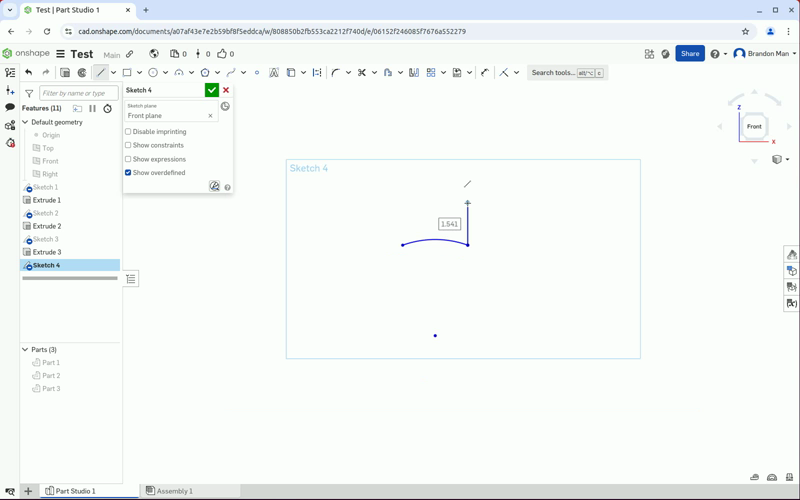
scroll(-6)
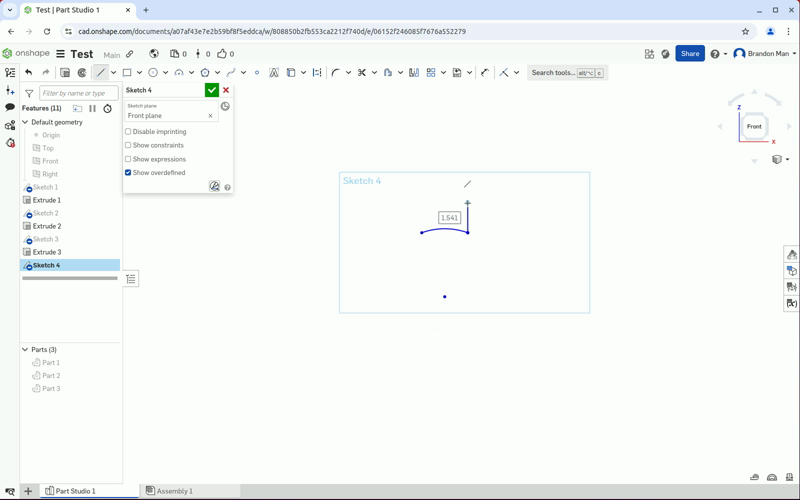
scroll(-6)
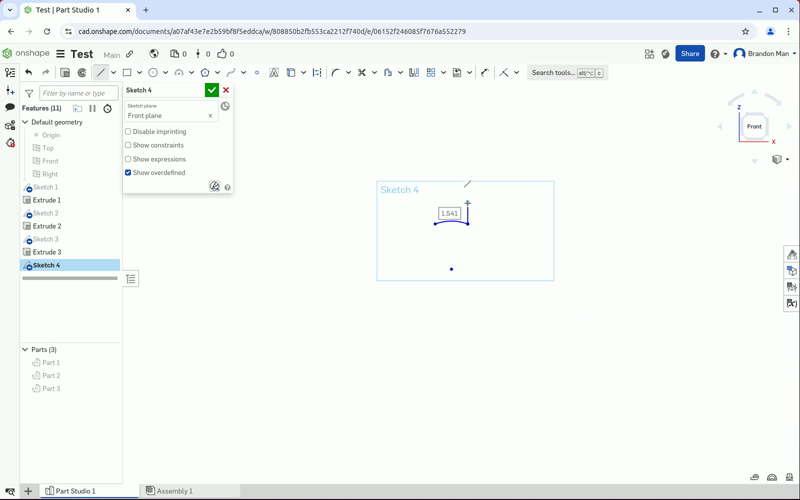
scroll(-6)
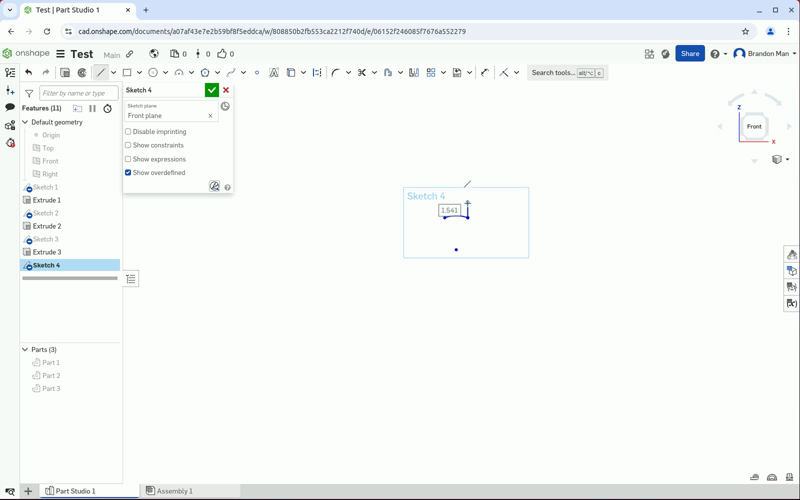
scroll(-6)
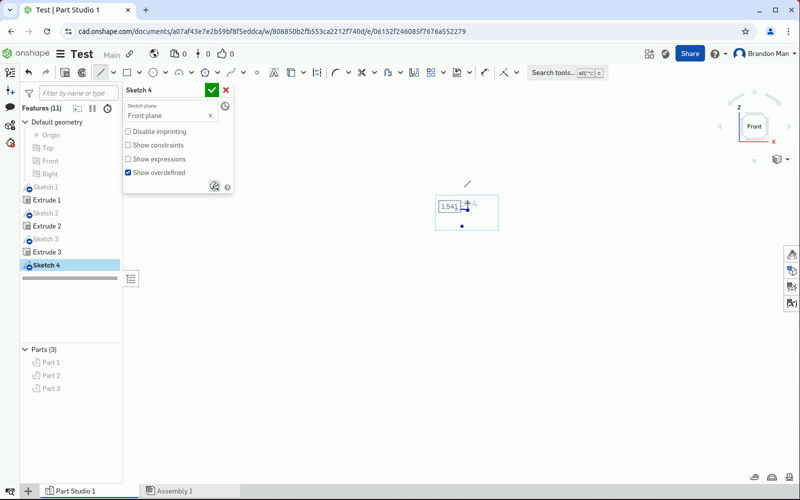
key_up(shift)
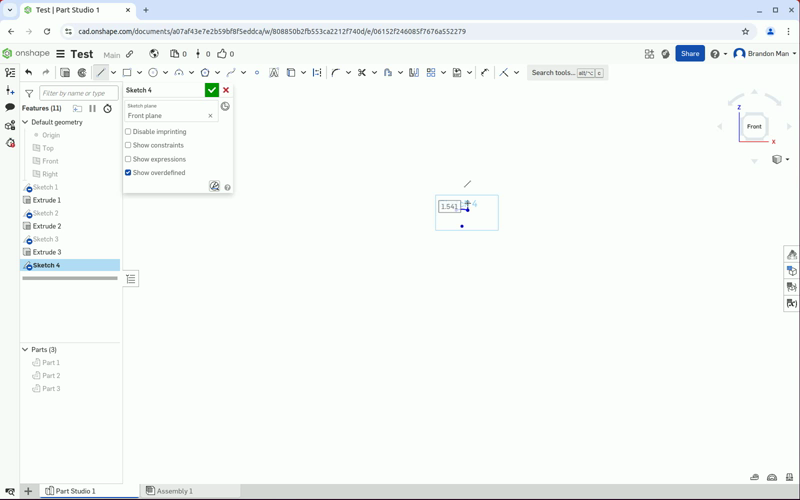
key_down(shift)
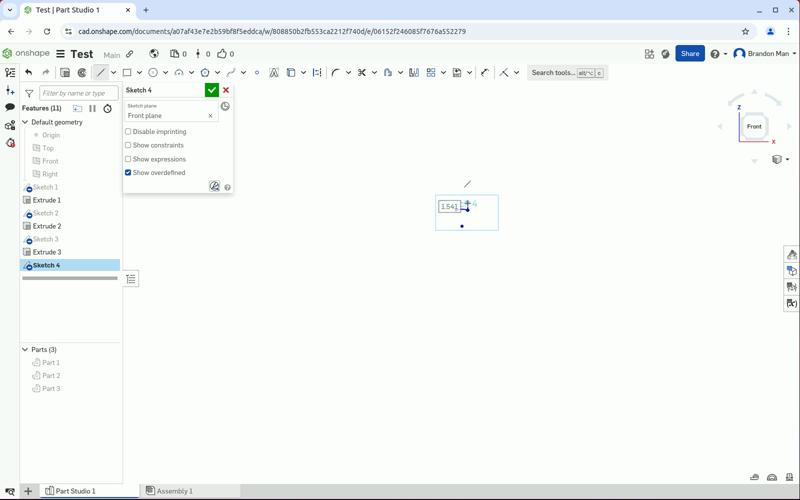
mouse_move(497, 202)
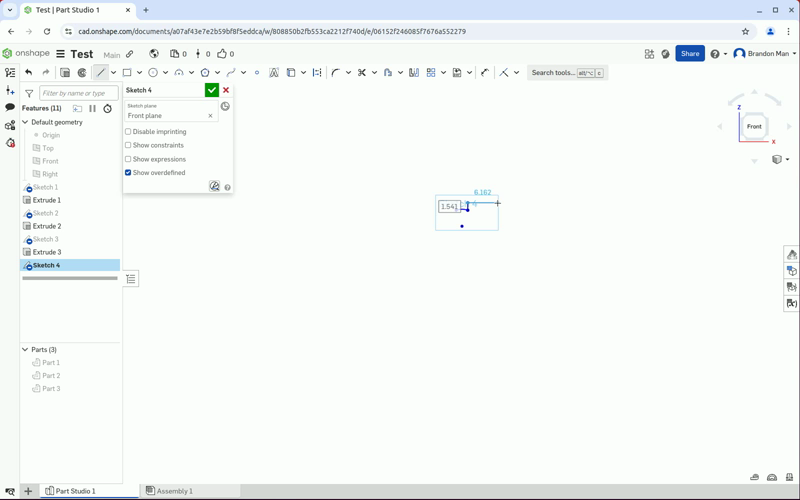
mouse_move(456, 202)
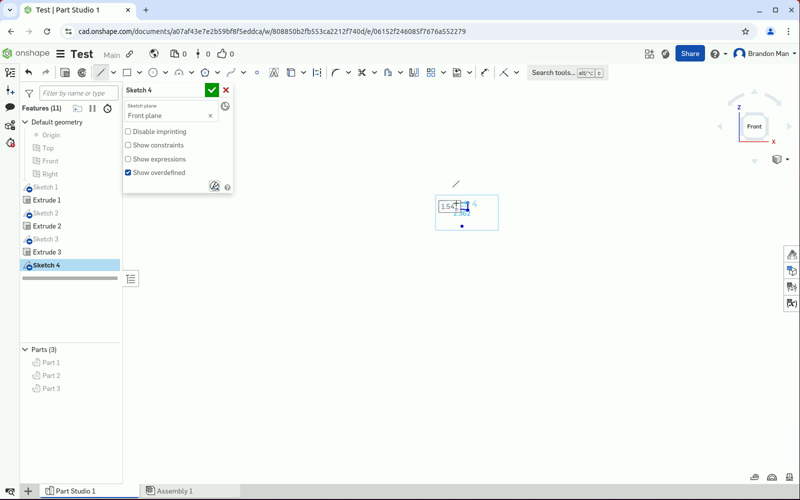
click(456, 202)
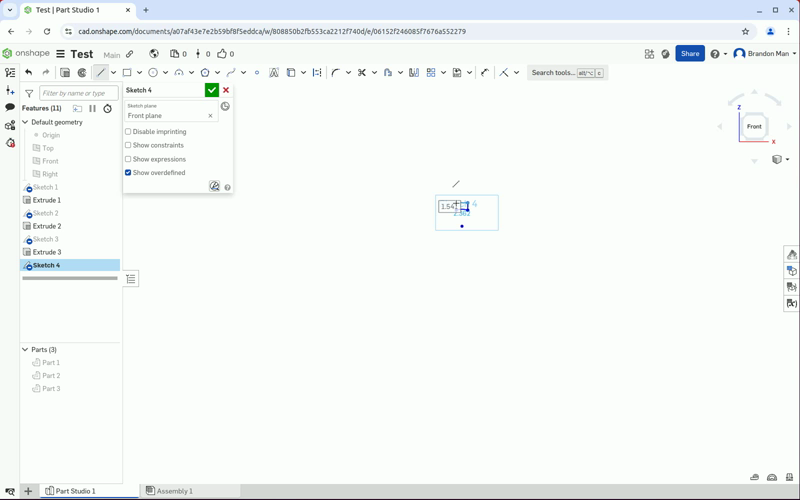
key_up(shift)
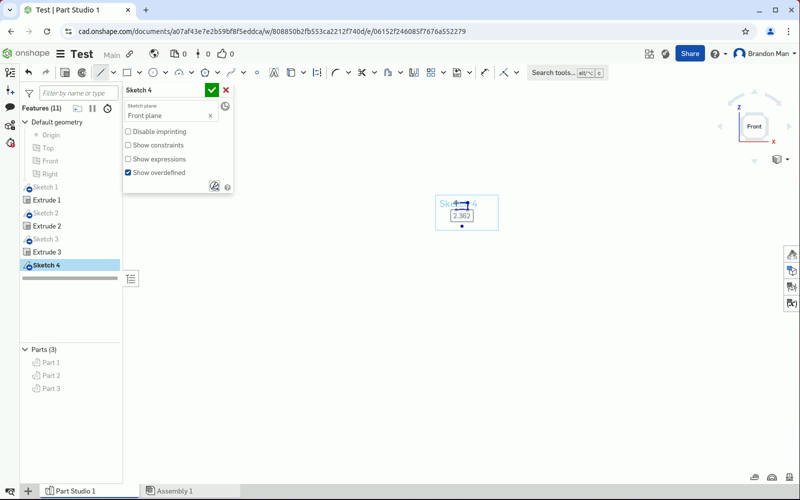
mouse_move(486, 202)
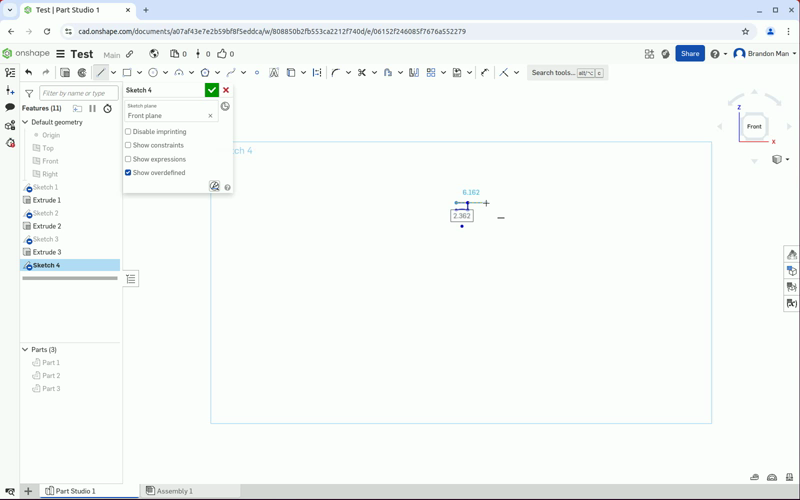
key_down(shift)
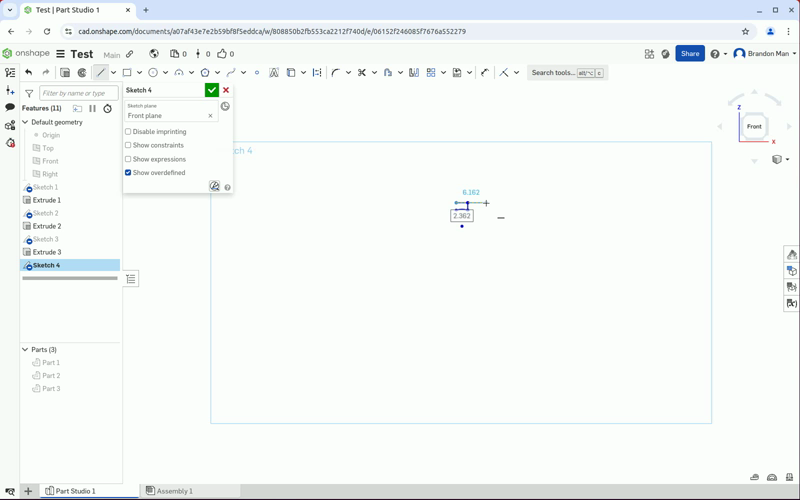
mouse_move(456, 210)
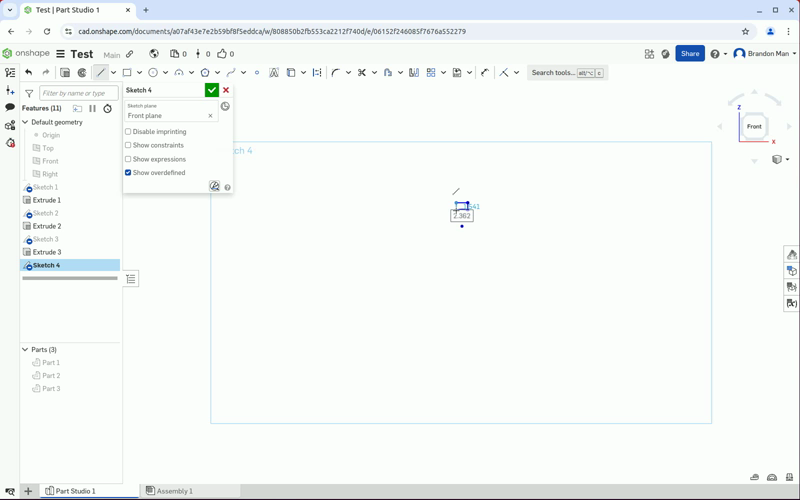
scroll(6)
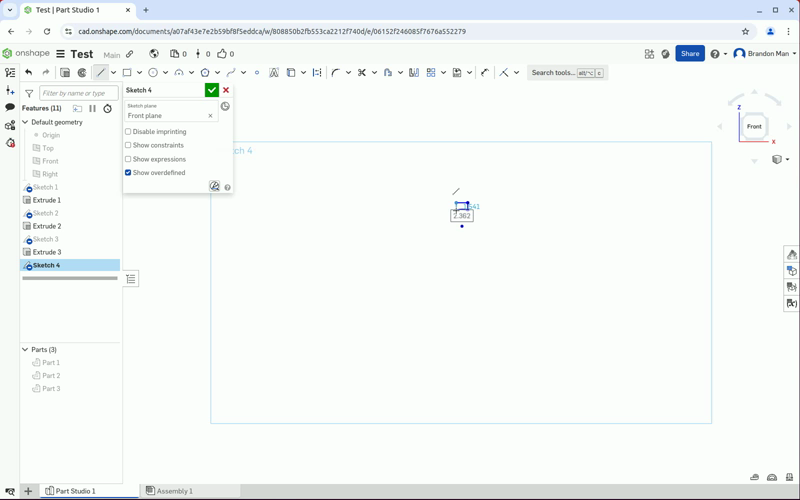
scroll(6)
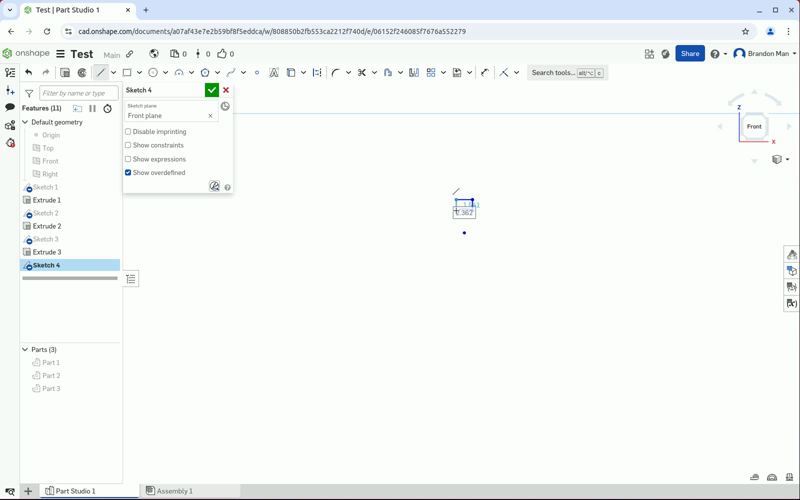
scroll(6)
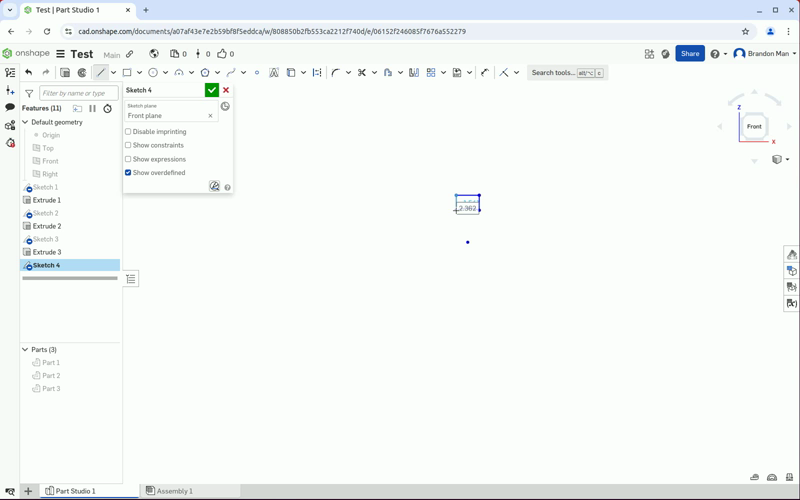
scroll(6)
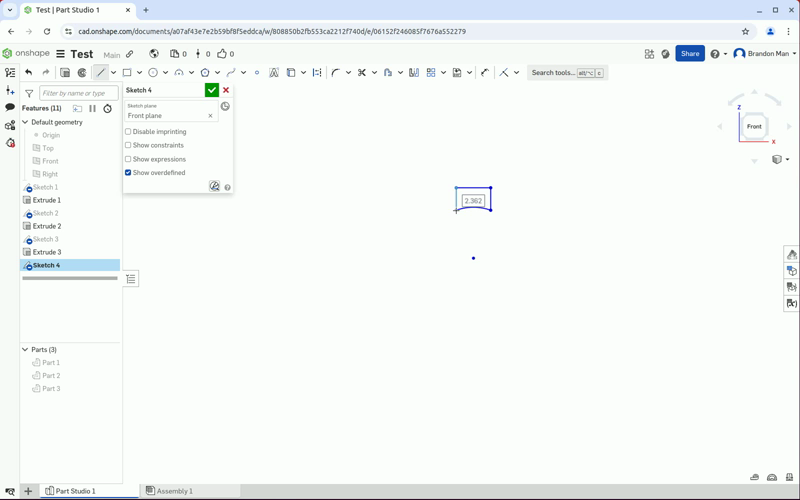
scroll(6)
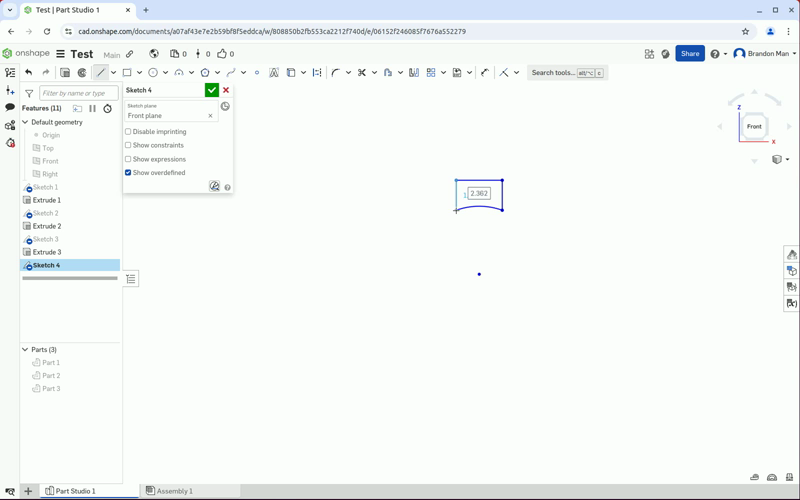
scroll(6)
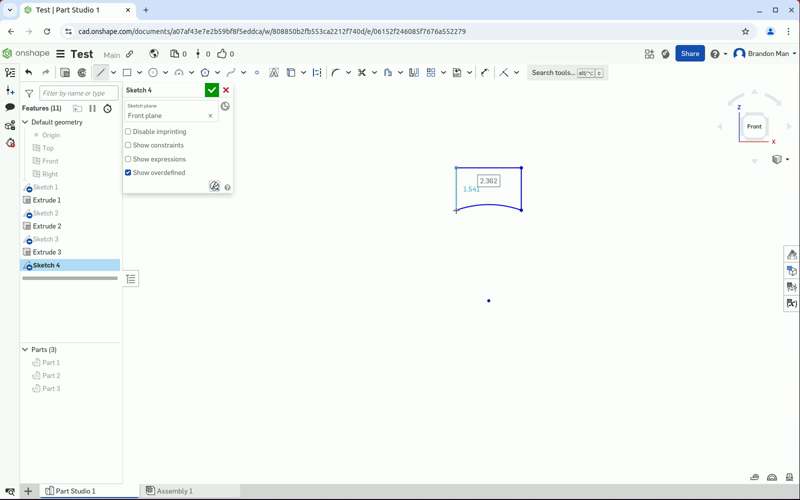
scroll(6)
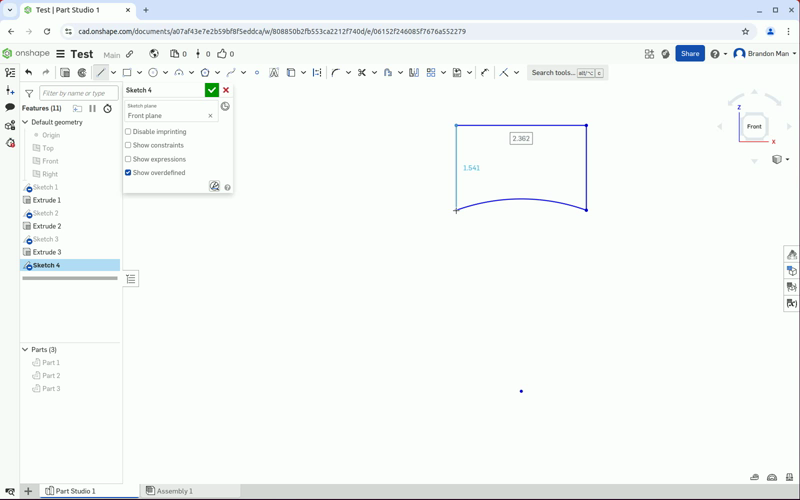
key_up(shift)
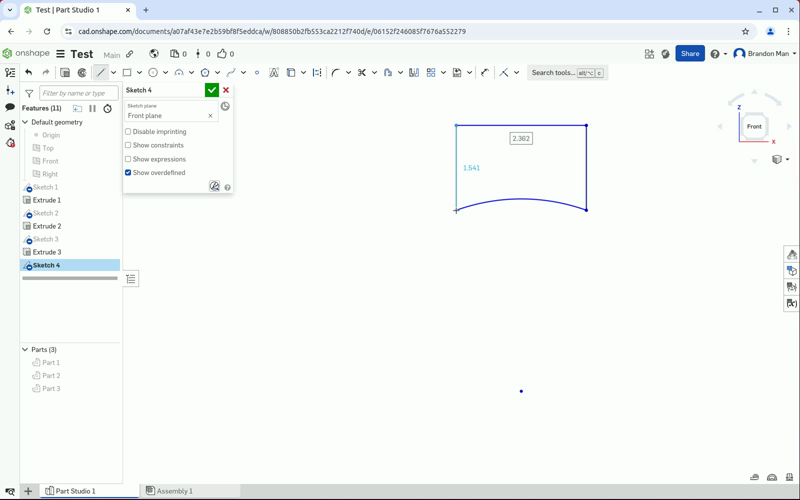
click(456, 210)
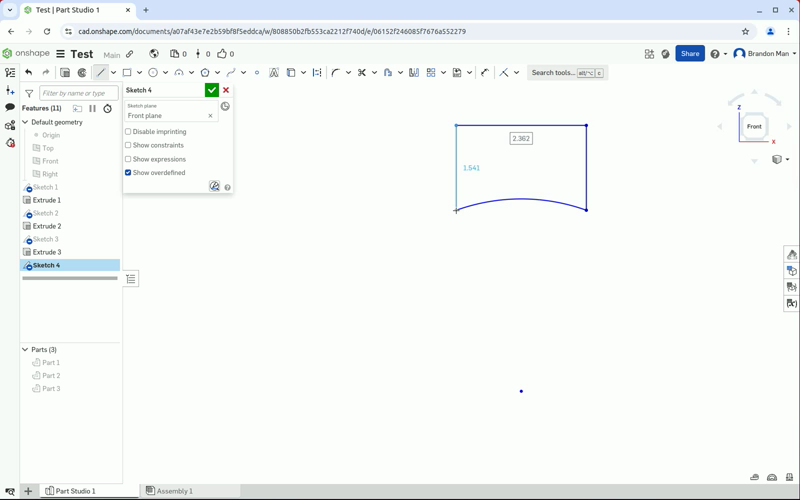
scroll(-6)
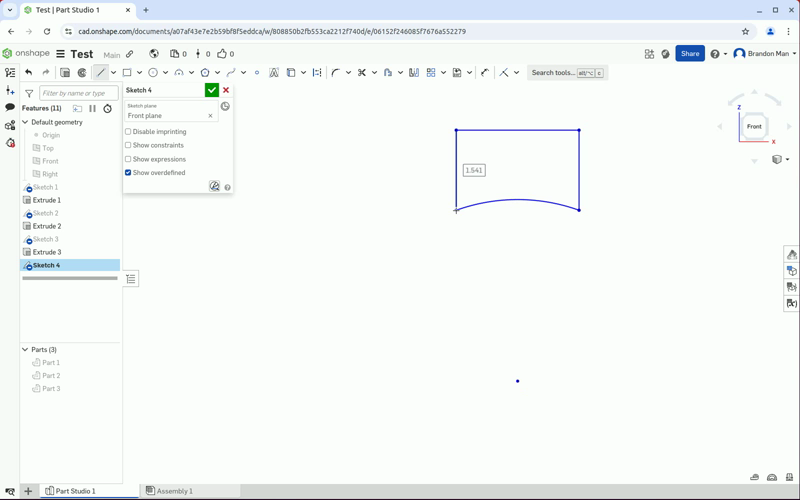
scroll(-6)
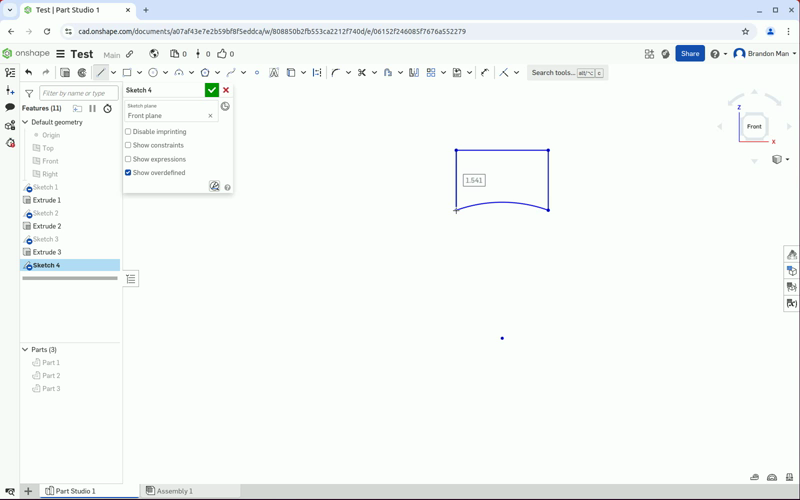
scroll(-6)
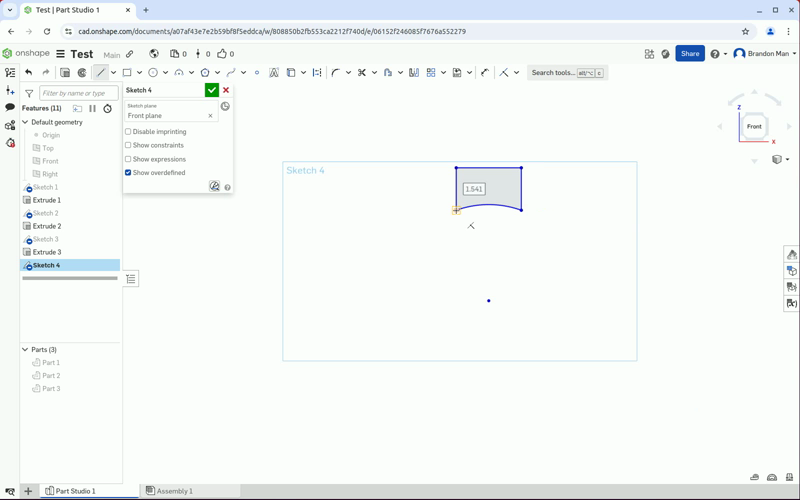
scroll(-6)
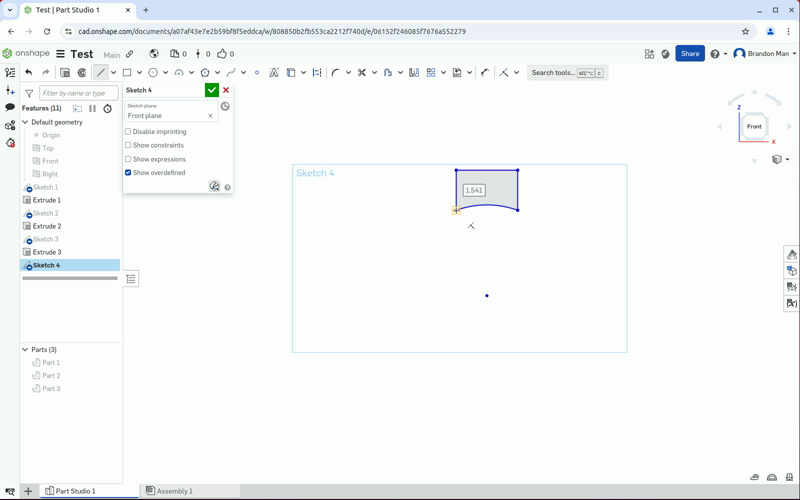
scroll(-6)
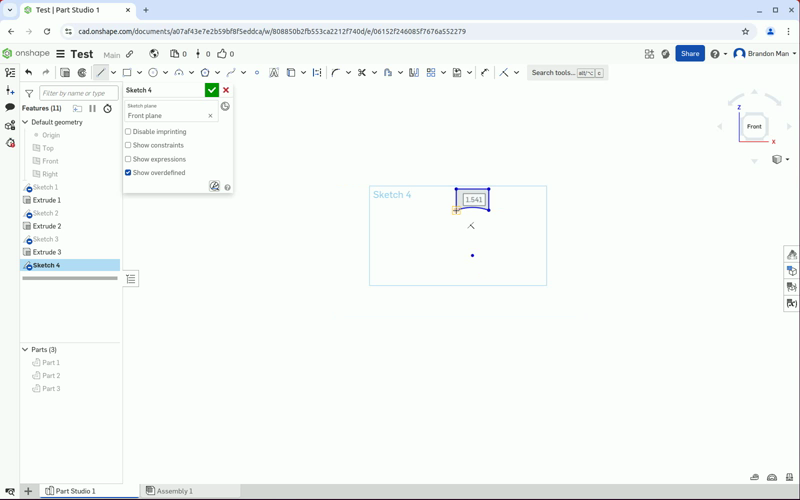
scroll(-6)
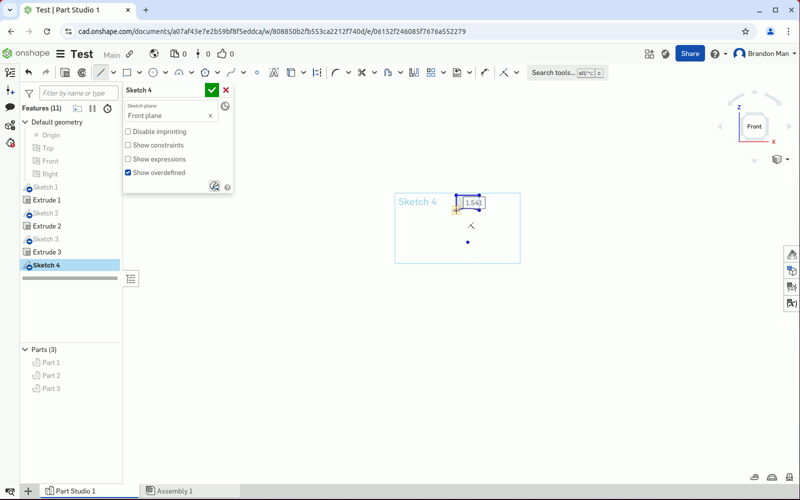
scroll(-6)
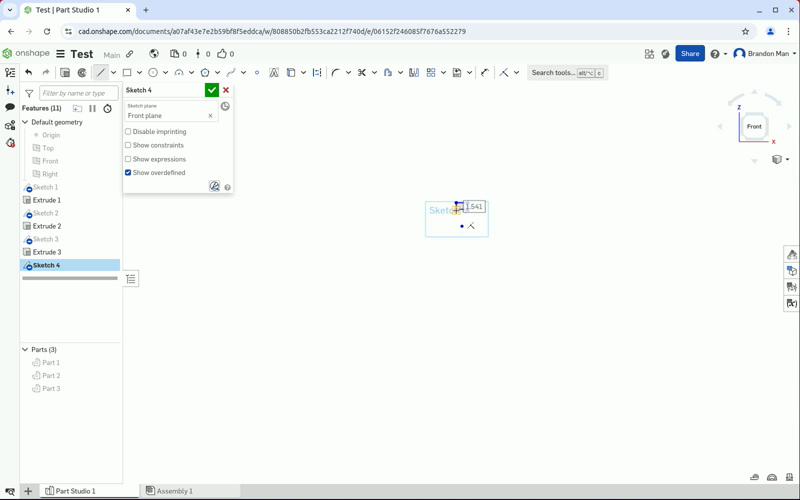
key(esc)
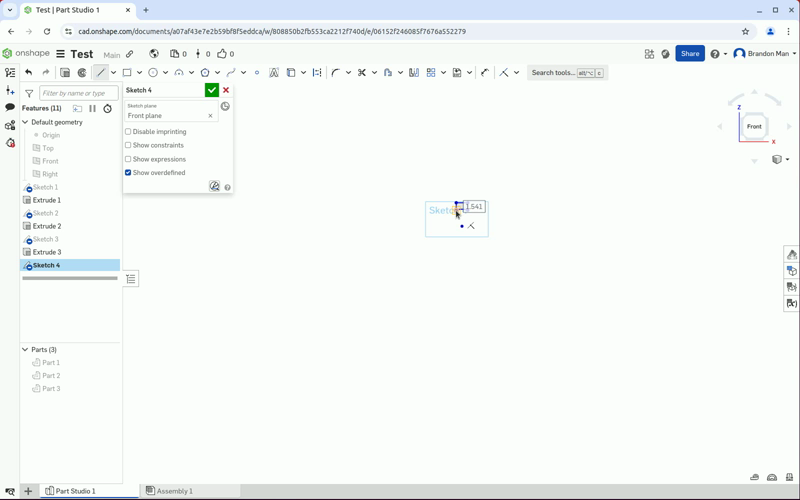
mouse_move(464, 206)
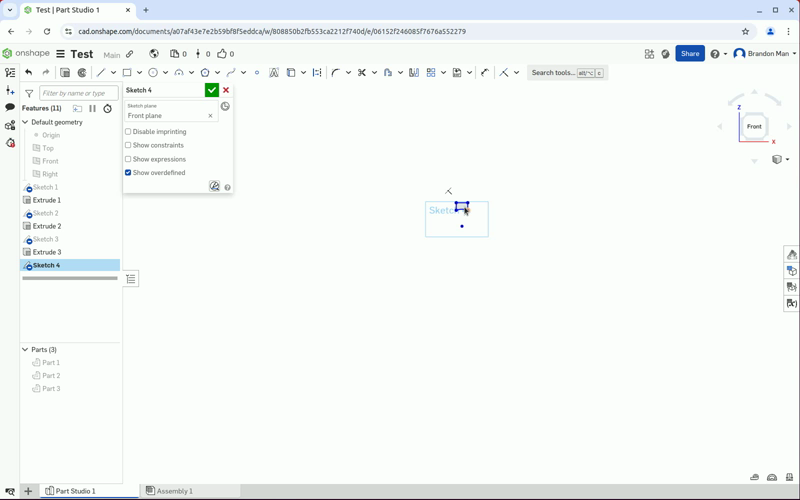
scroll(6)
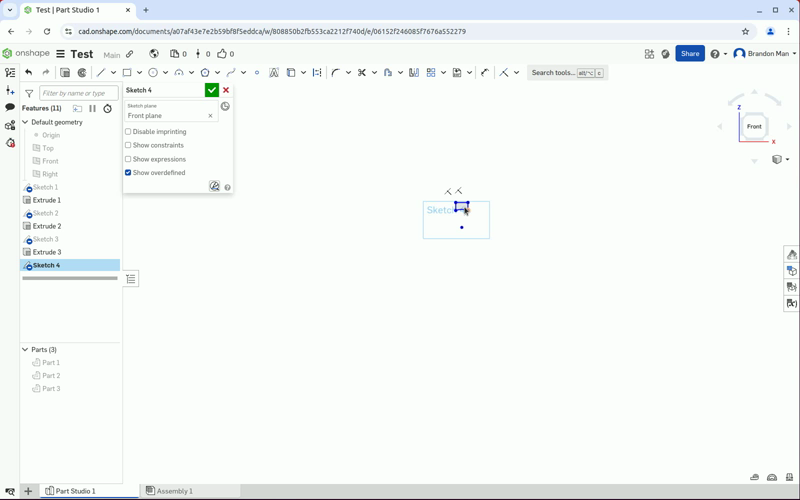
scroll(6)
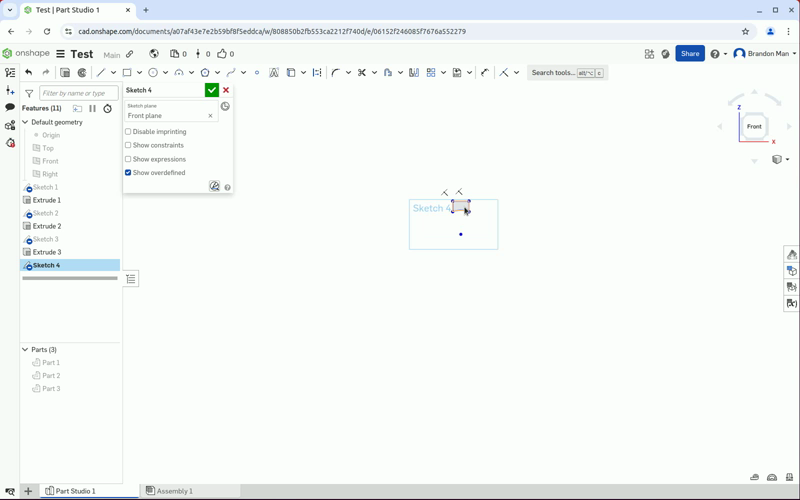
scroll(6)
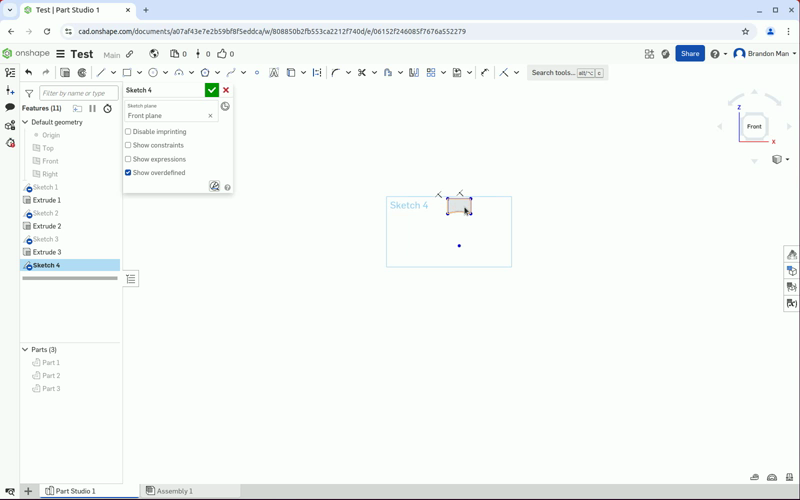
scroll(6)
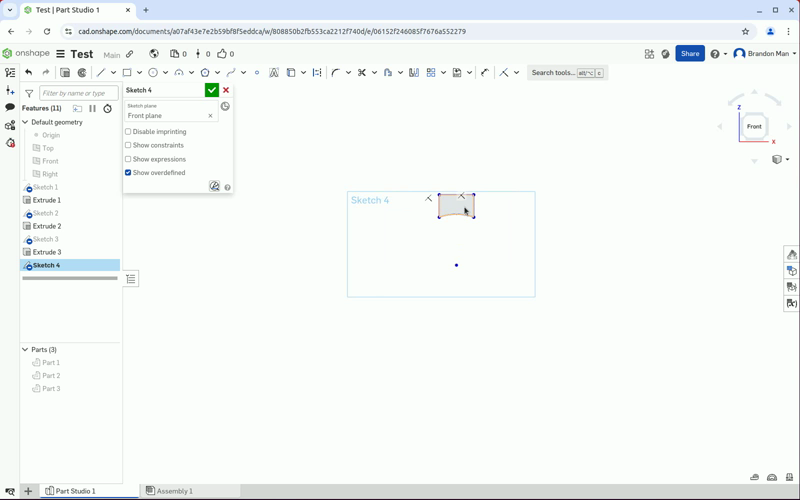
scroll(6)
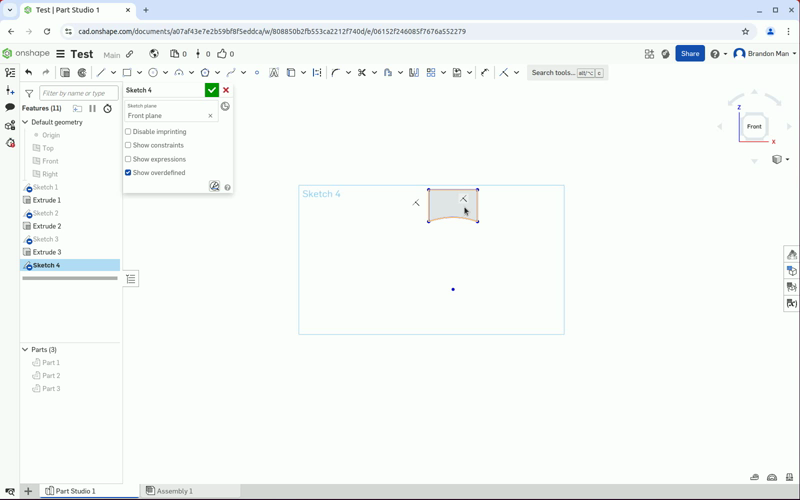
scroll(6)
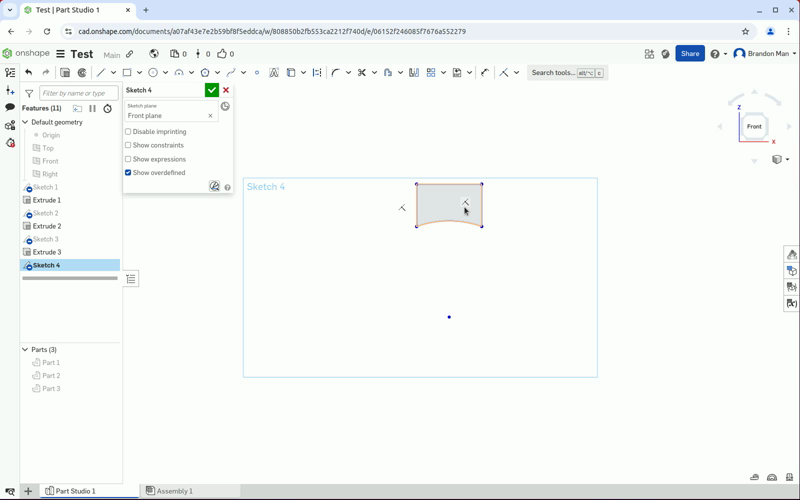
scroll(6)
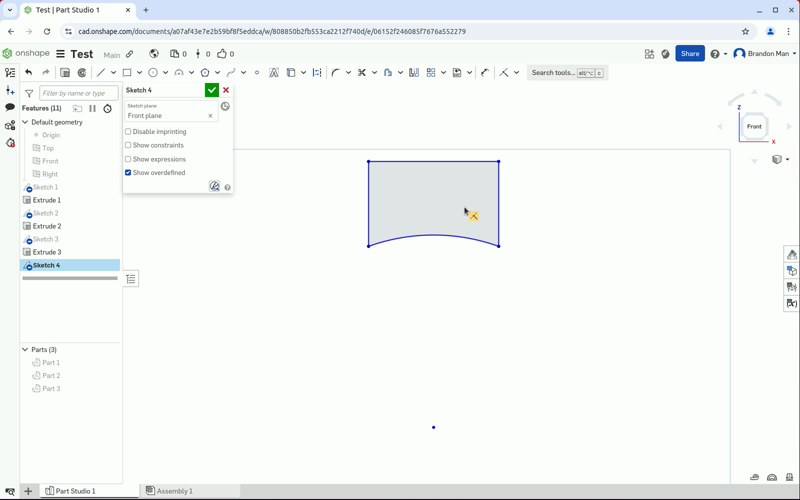
click(464, 206)
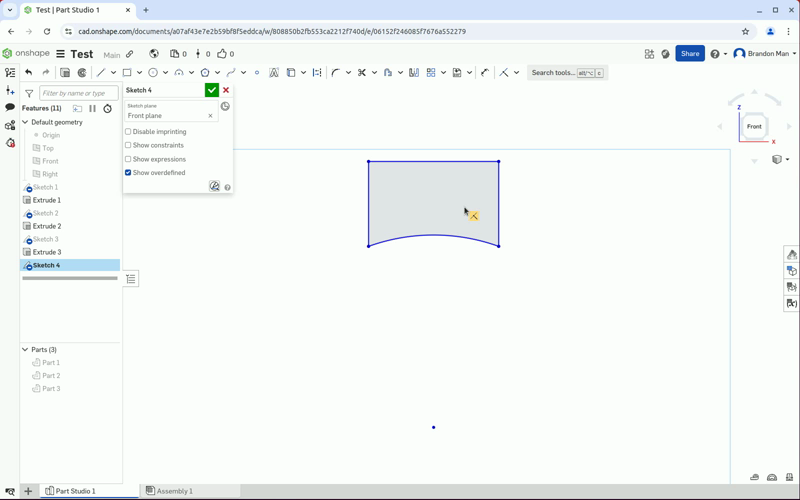
scroll(-6)
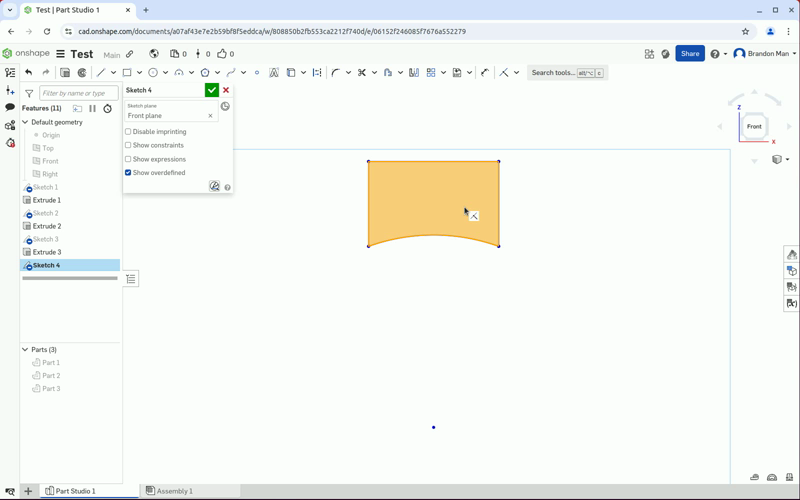
scroll(-6)
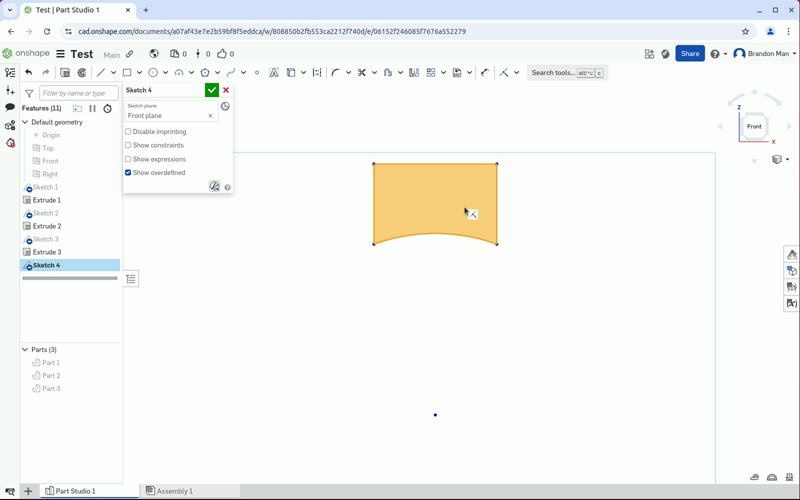
scroll(-6)
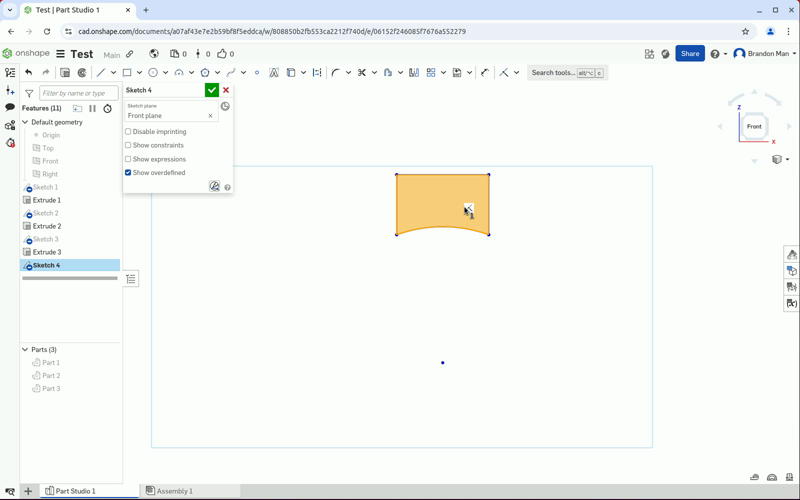
scroll(-6)
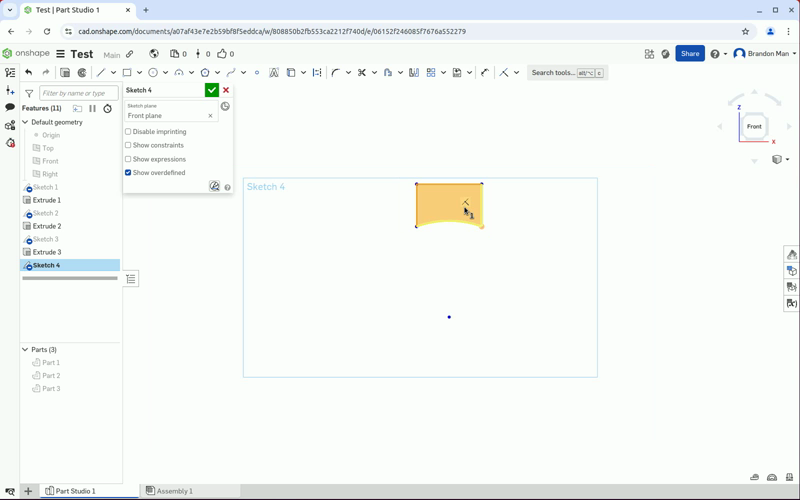
scroll(-6)
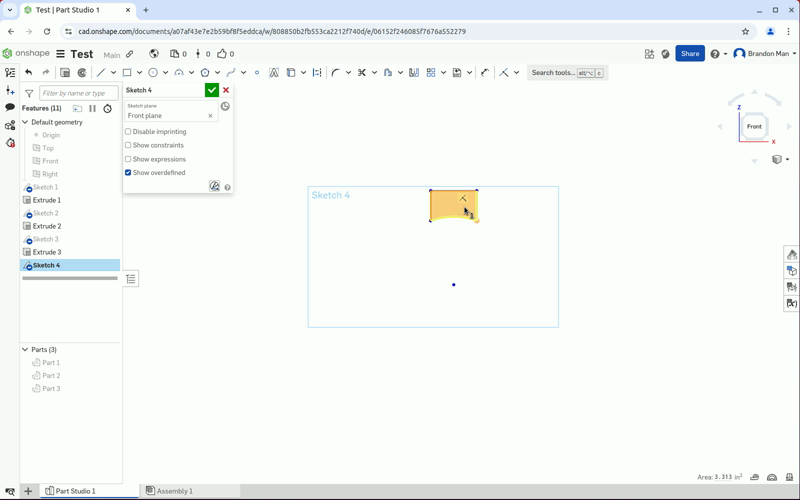
scroll(-6)
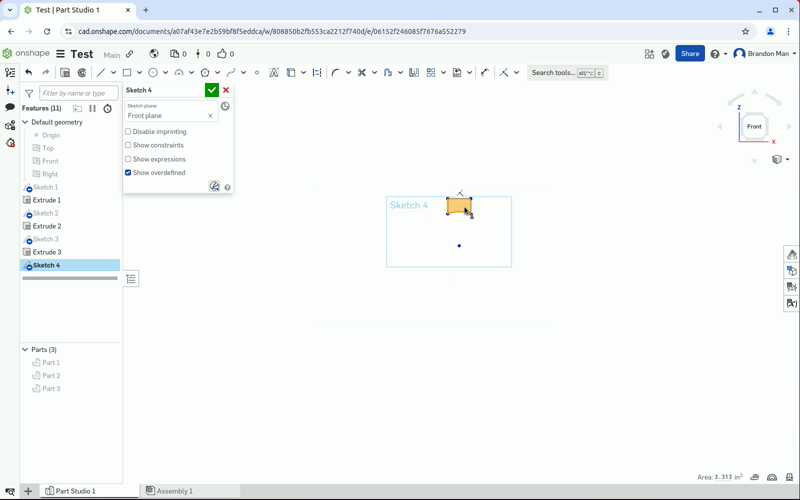
scroll(-6)
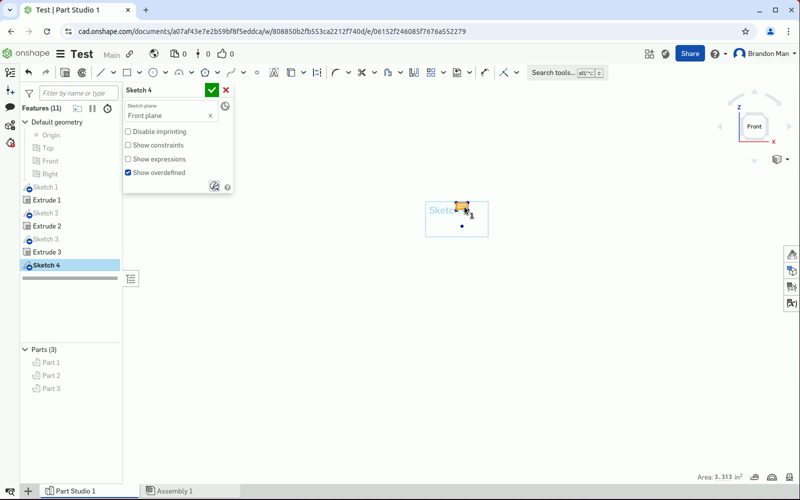
mouse_move(73, 352)
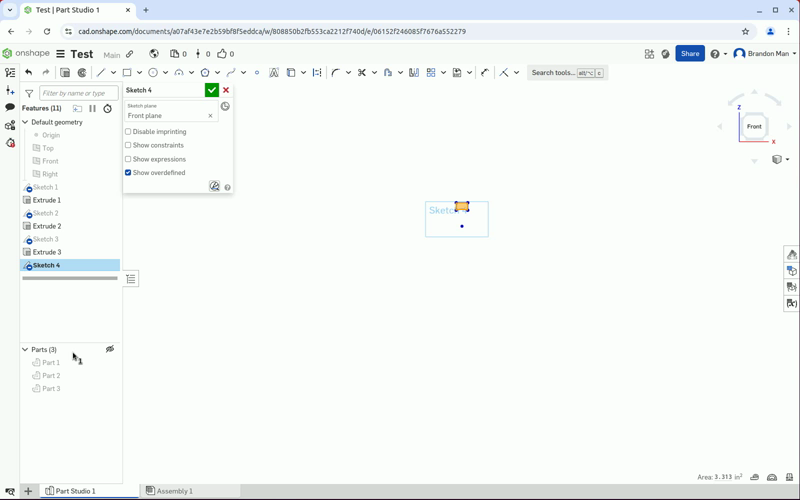
key(shift+y)
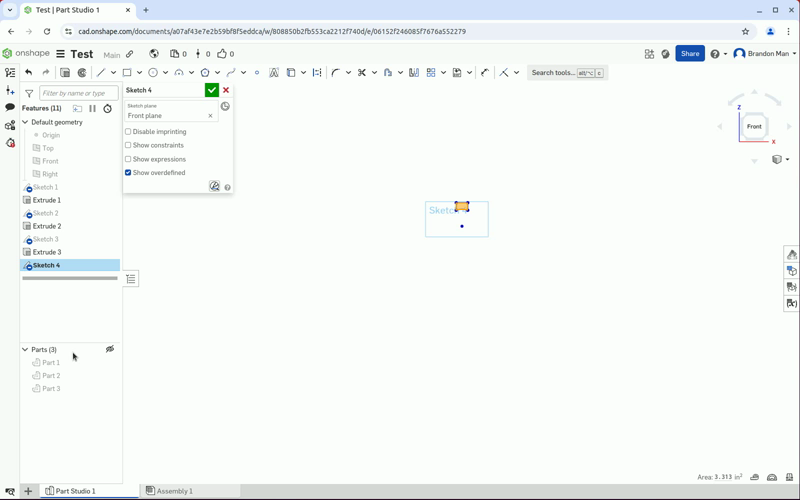
key(shift+e)
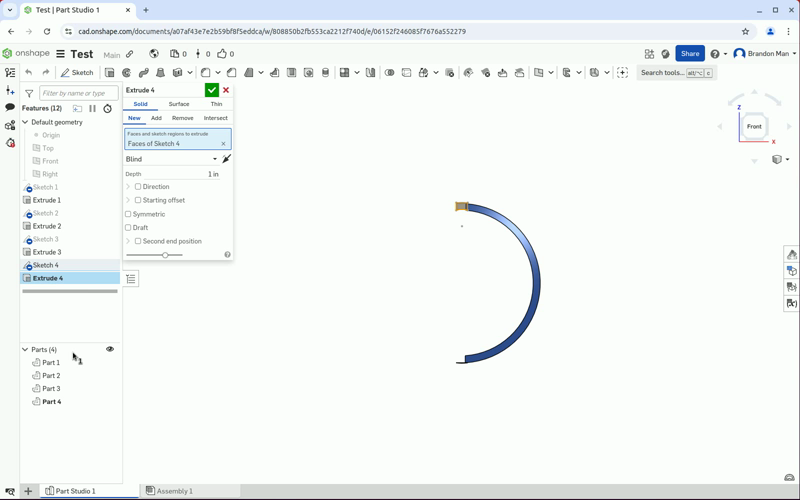
mouse_move(143, 106)
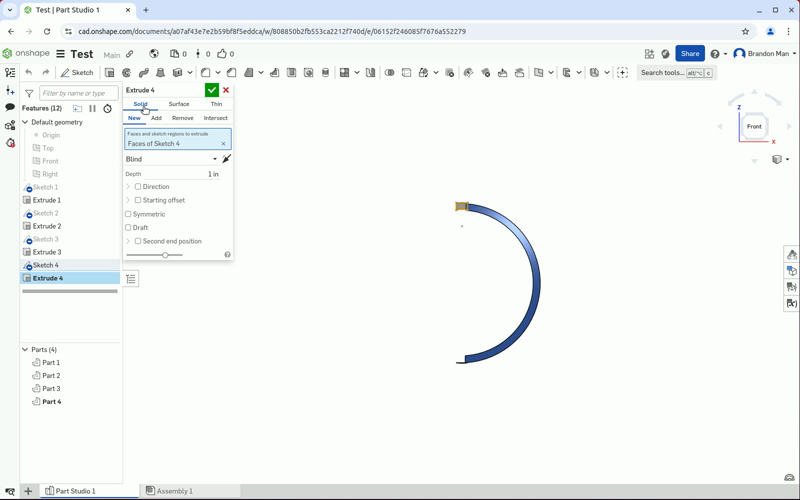
click(143, 106)
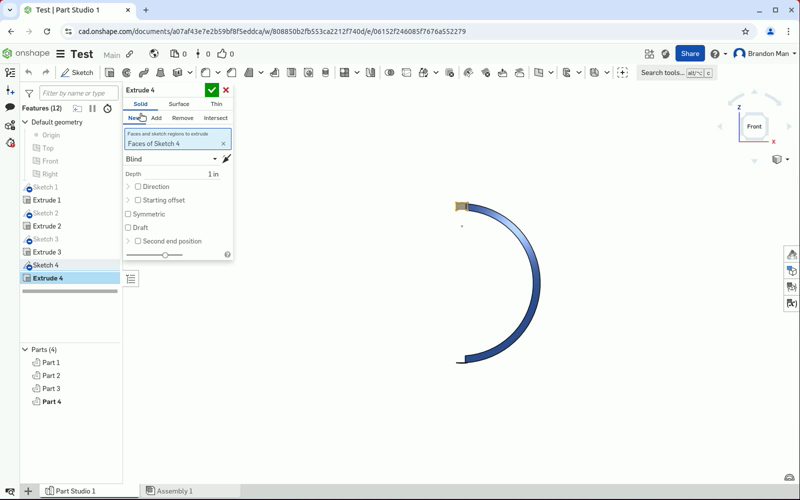
mouse_move(137, 120)
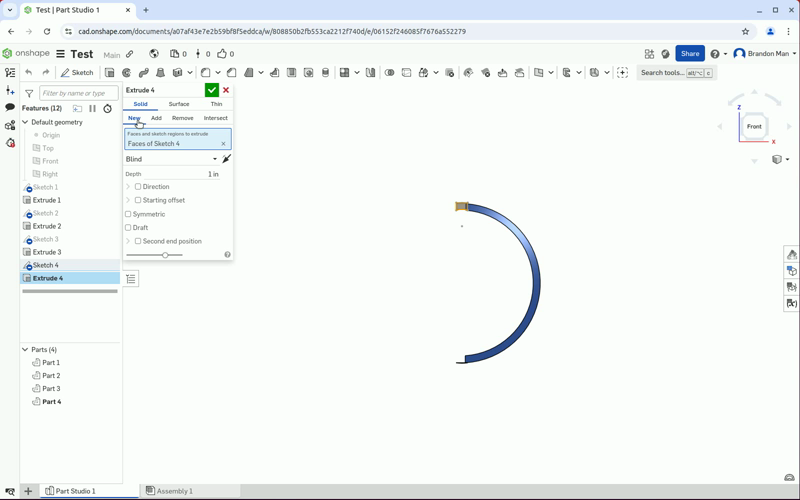
click(137, 120)
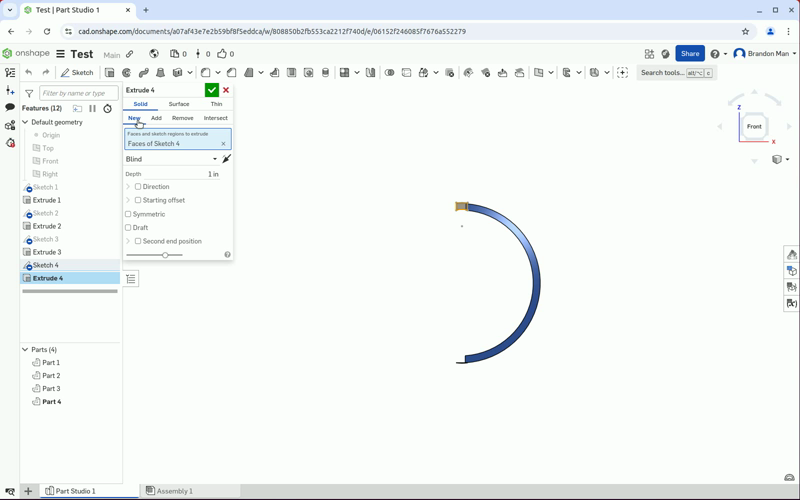
key(tab, 4)
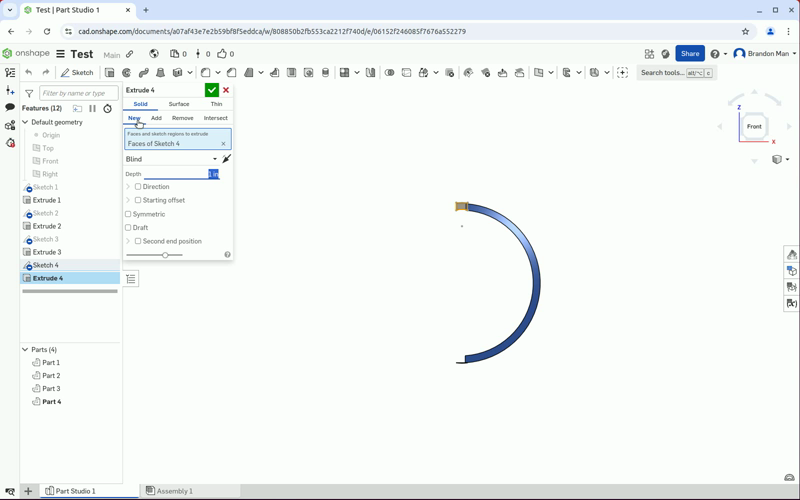
text(23.108)
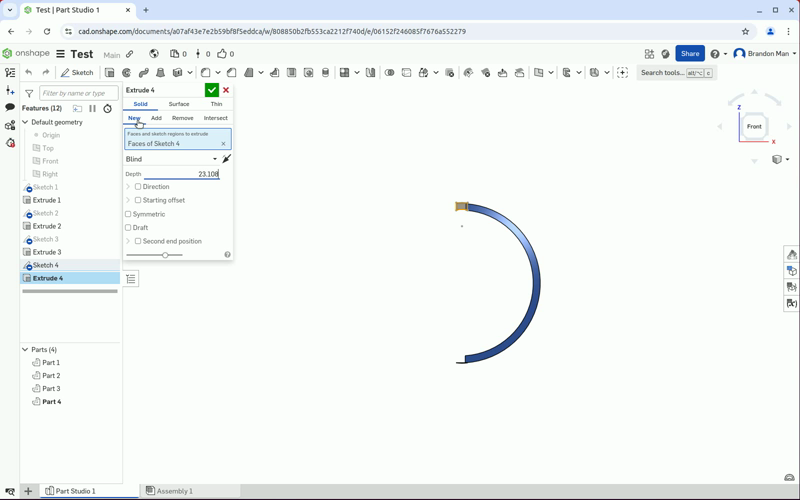
key(enter)
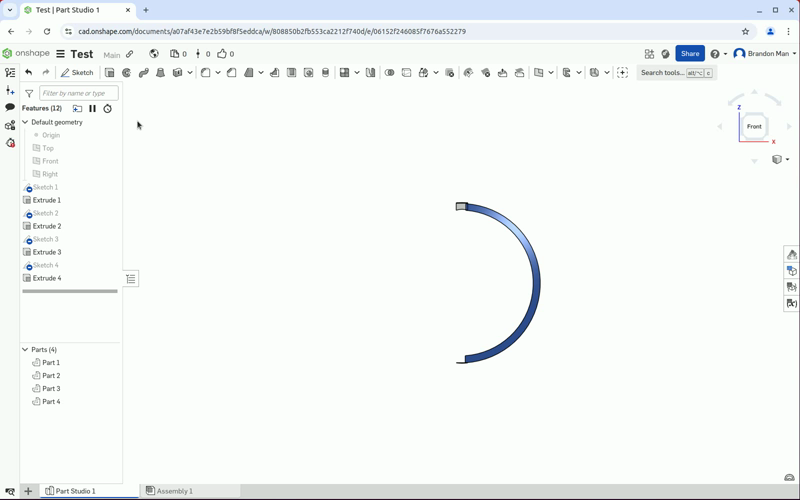
key(shift+h)
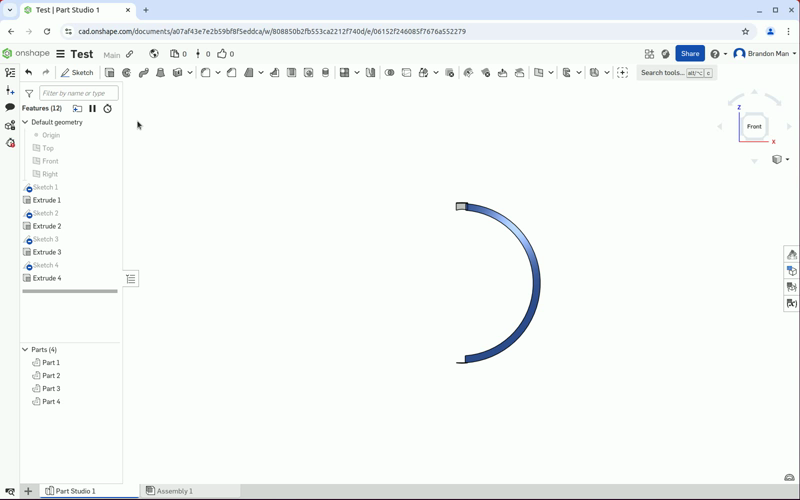
key(shift+h)
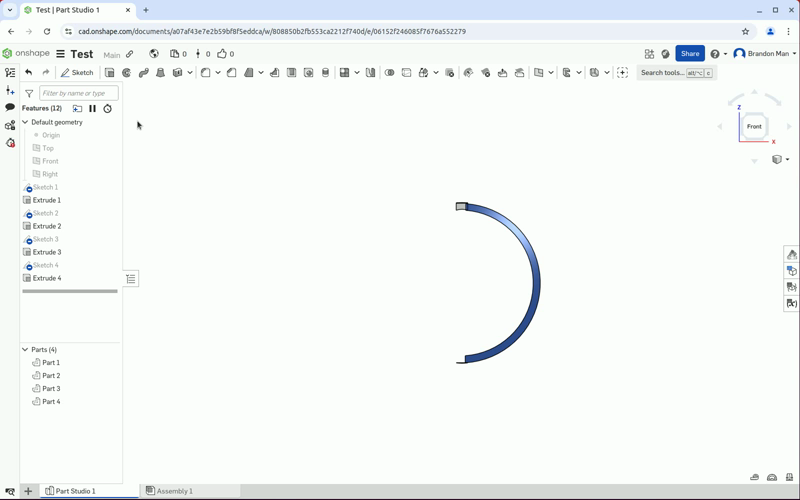
mouse_move(73, 189)
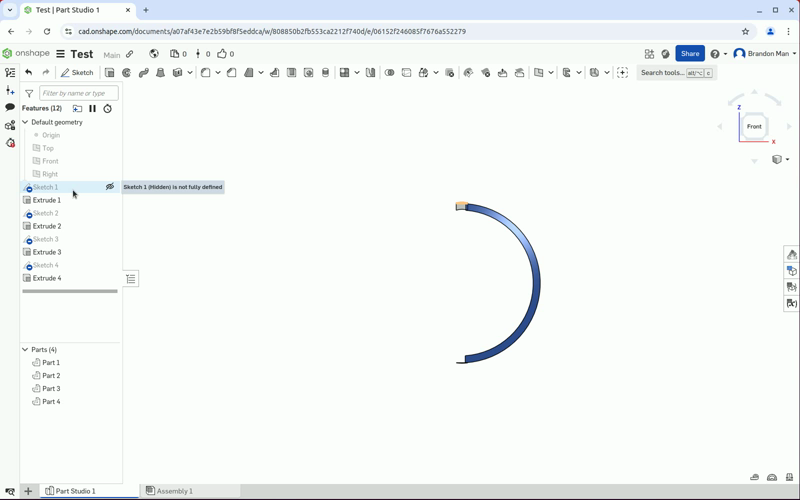
click(73, 189)
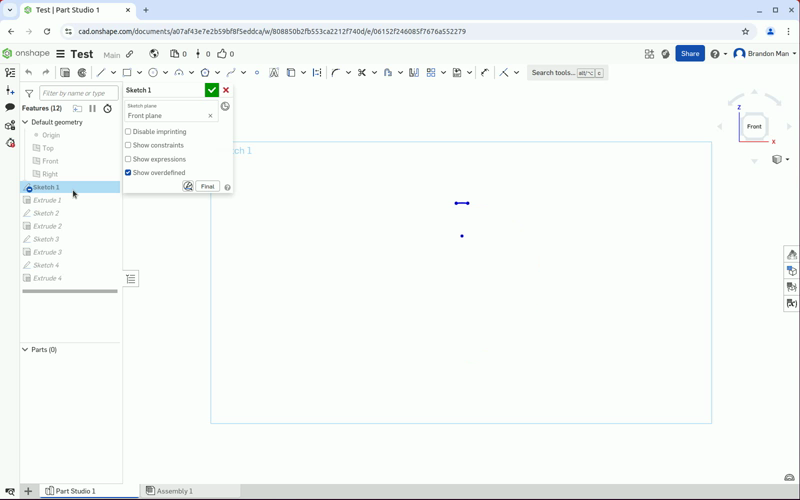
mouse_move(229, 92)
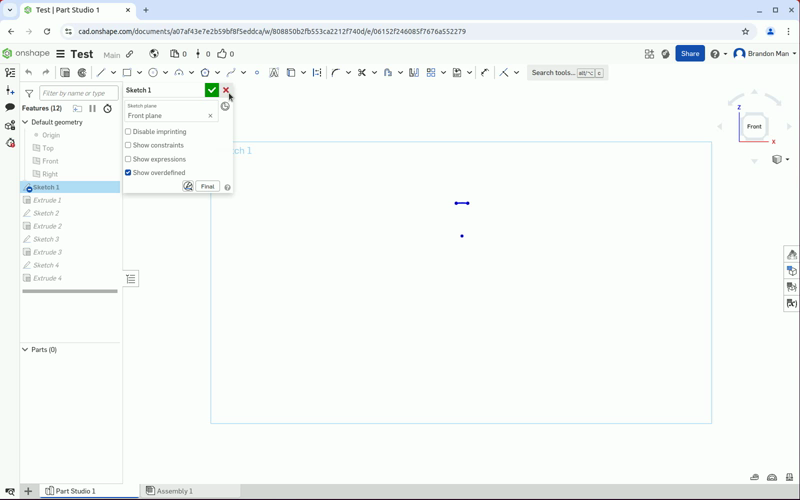
click(229, 92)
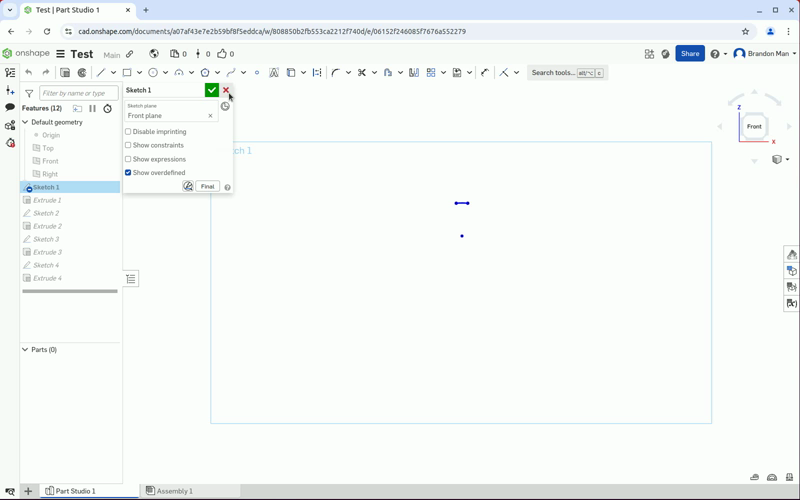
key(shift+s)
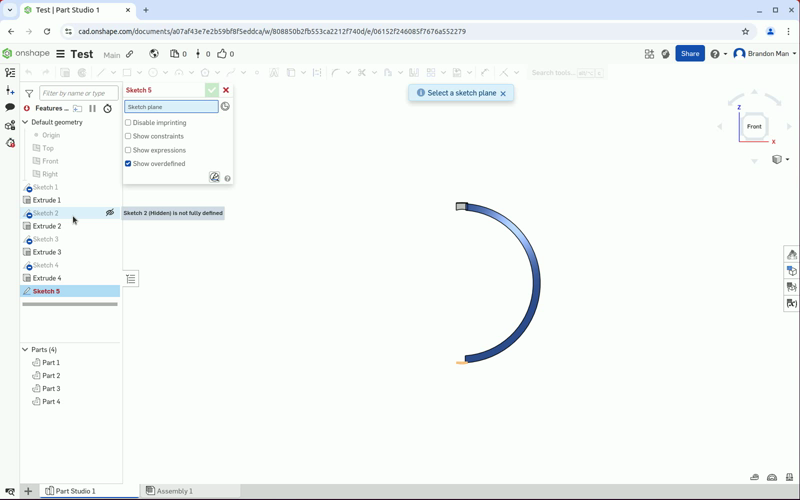
scroll(3)
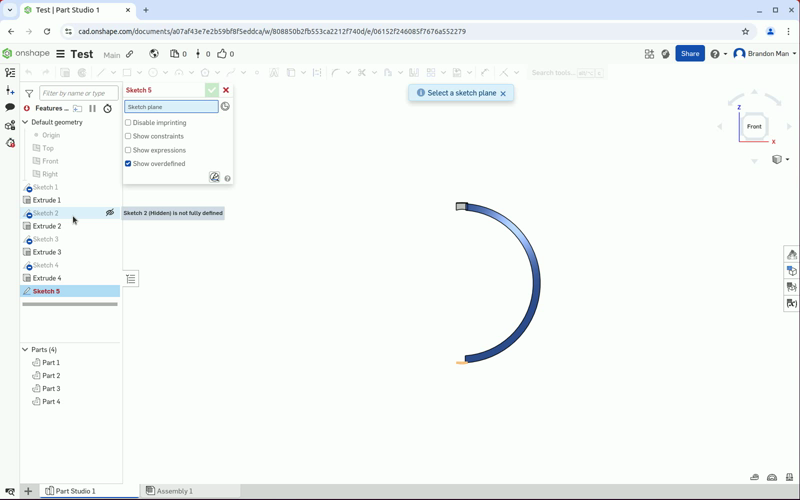
mouse_move(73, 163)
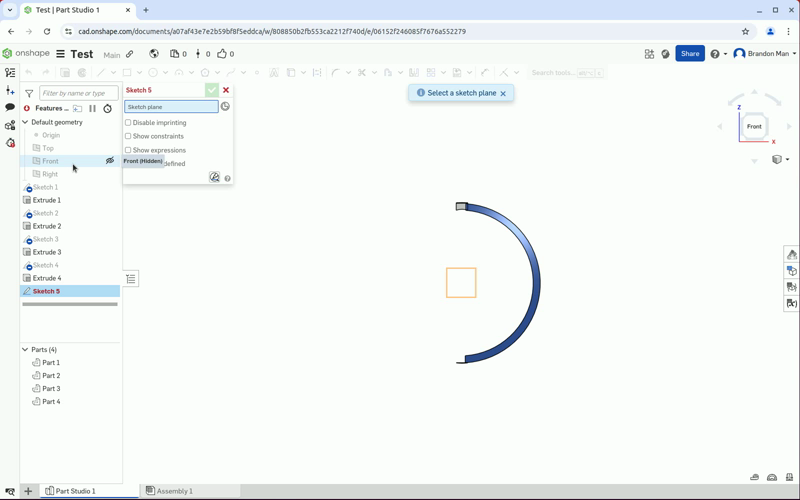
click(73, 163)
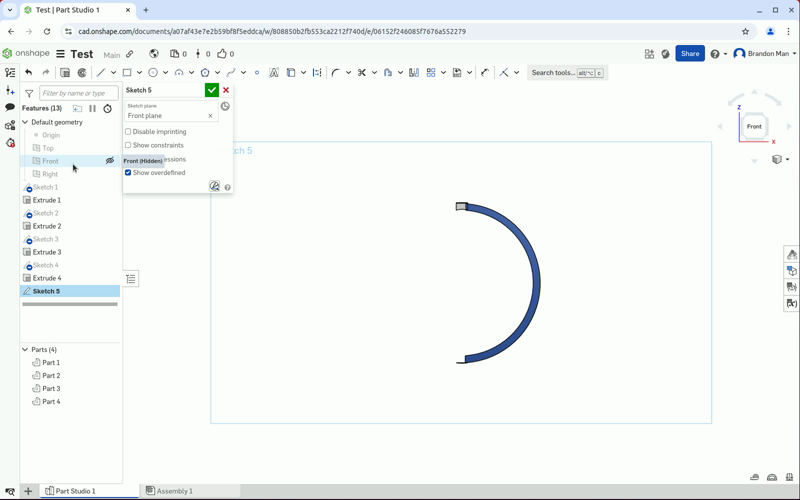
mouse_move(73, 352)
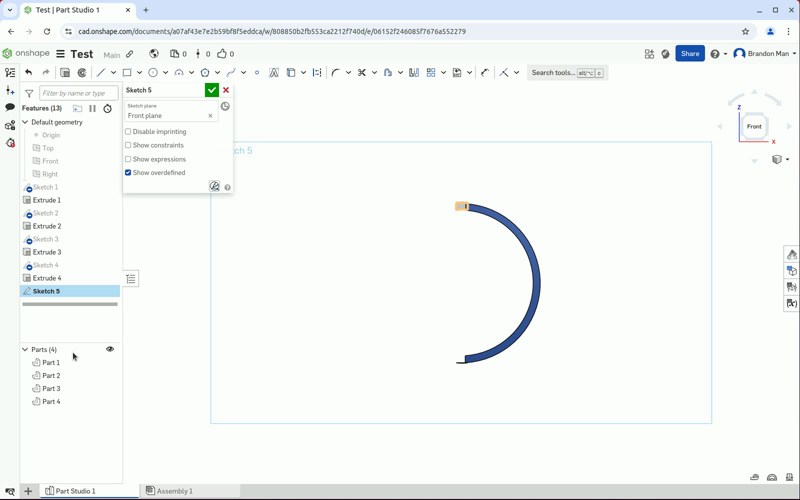
key(y)
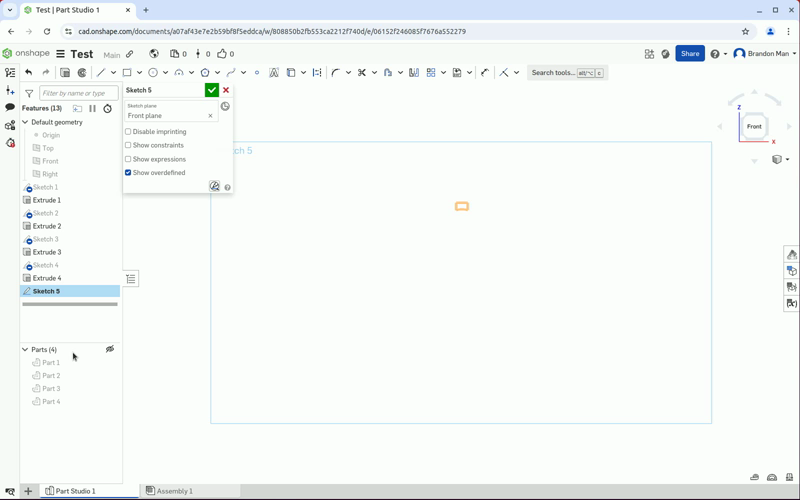
key(l)
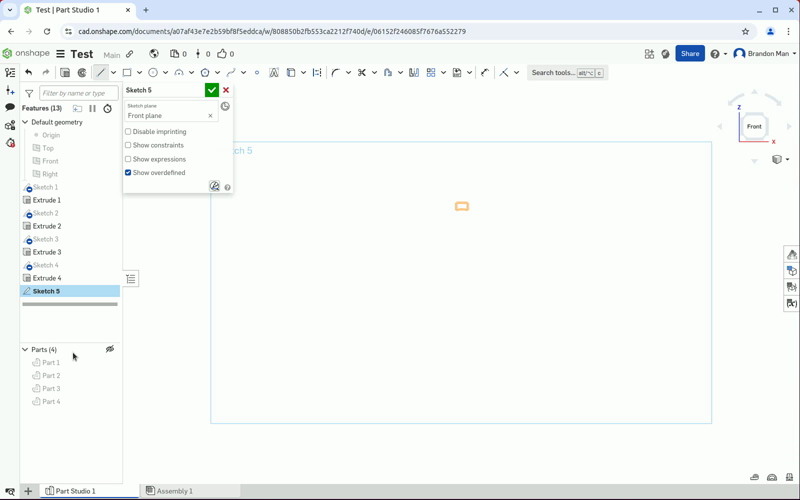
key_down(shift)
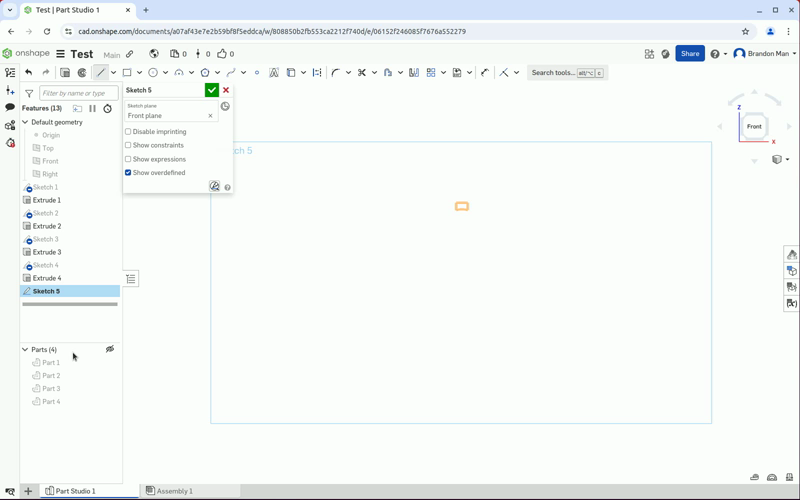
mouse_move(456, 362)
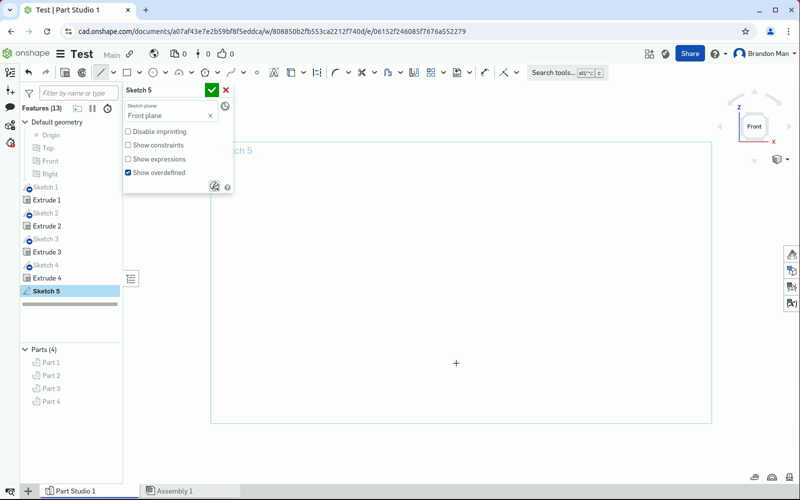
click(456, 362)
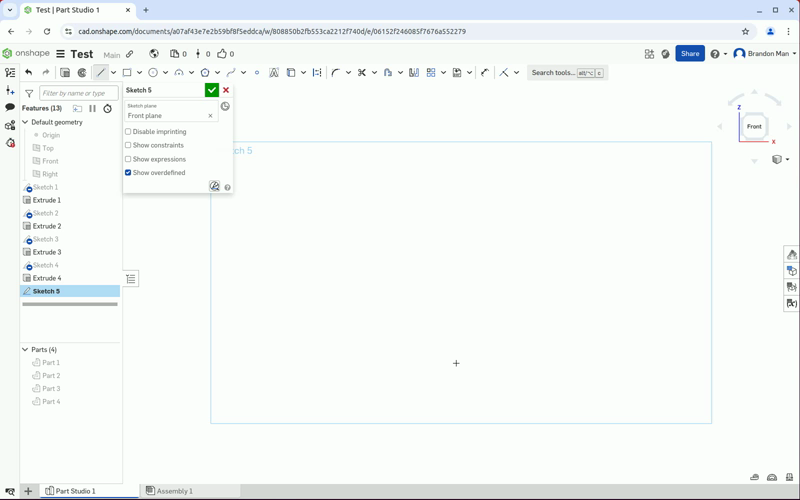
key_up(shift)
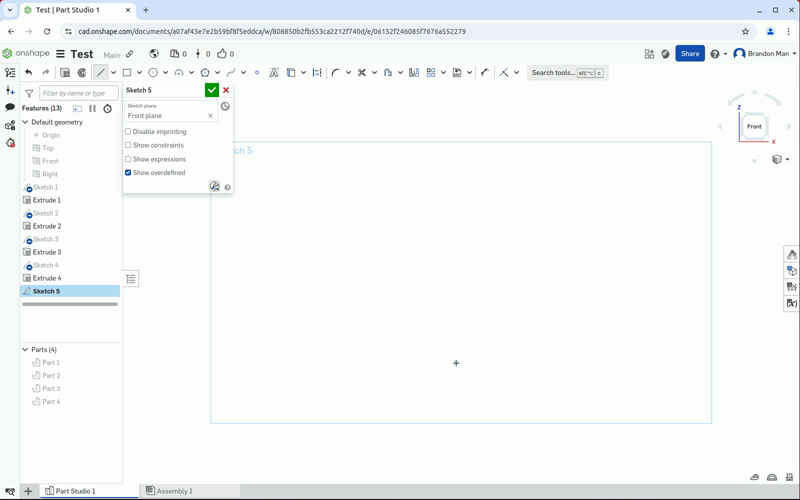
key_down(shift)
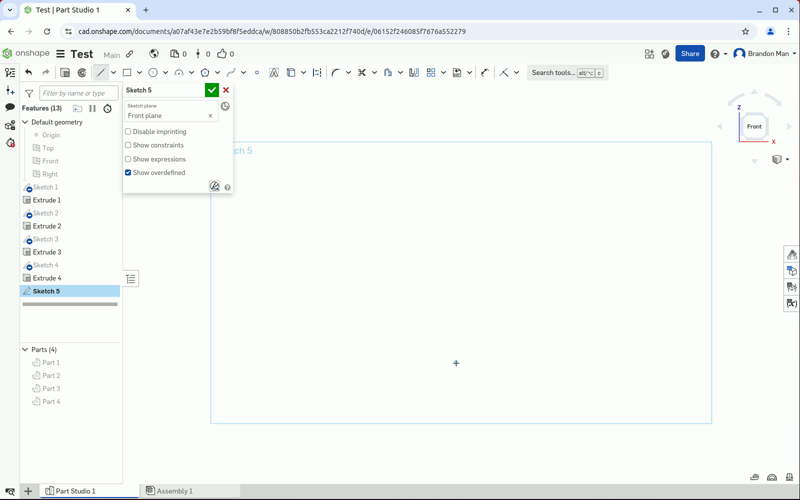
mouse_move(486, 362)
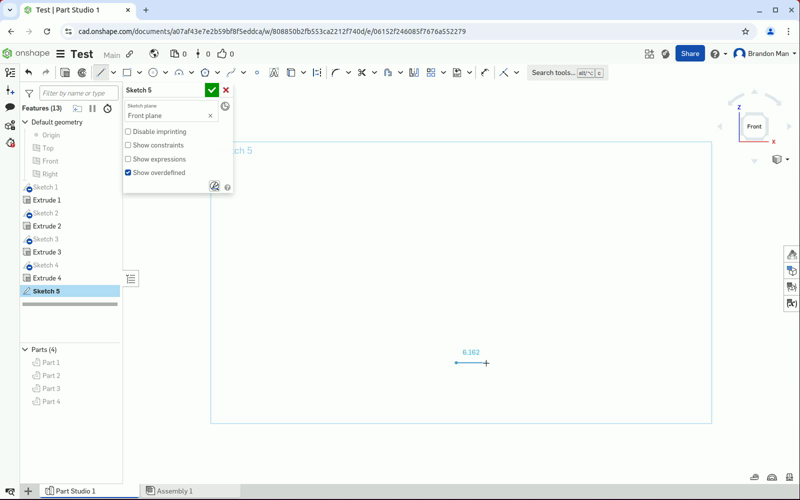
mouse_move(467, 362)
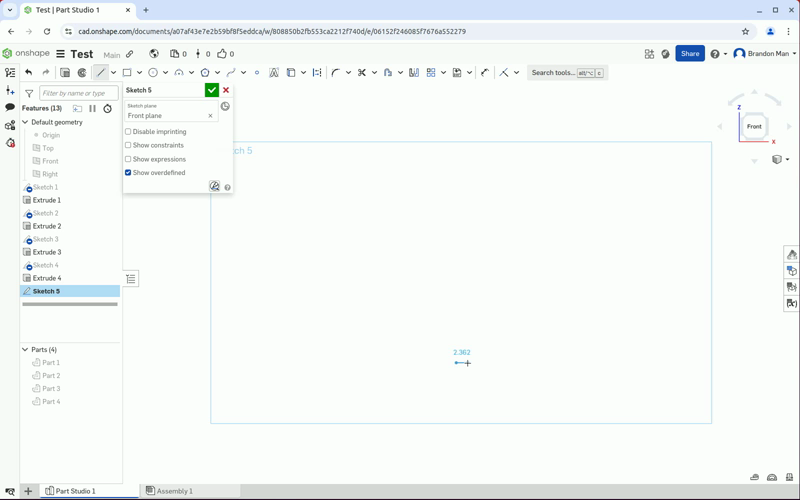
click(467, 362)
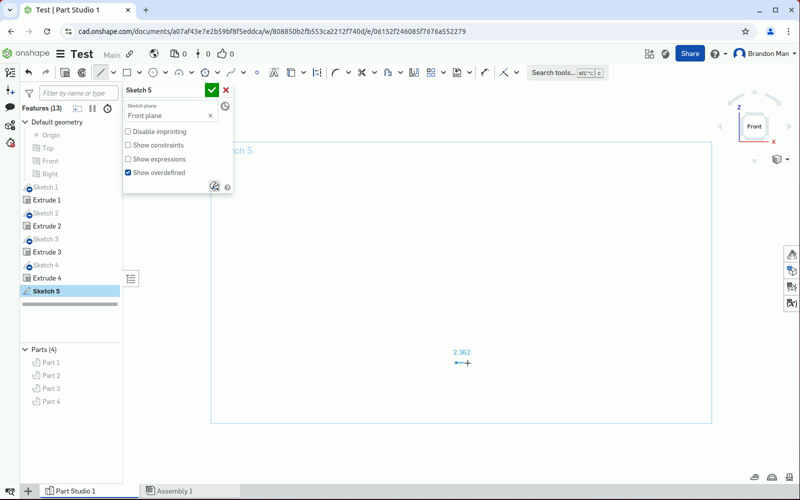
key_up(shift)
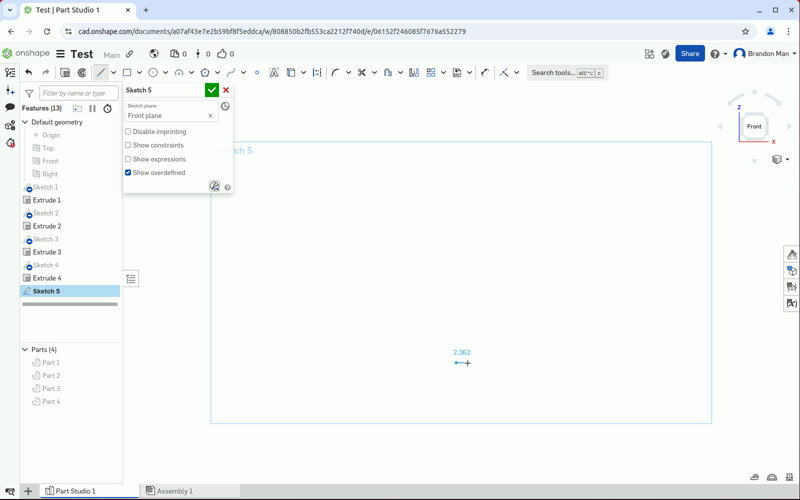
key_down(shift)
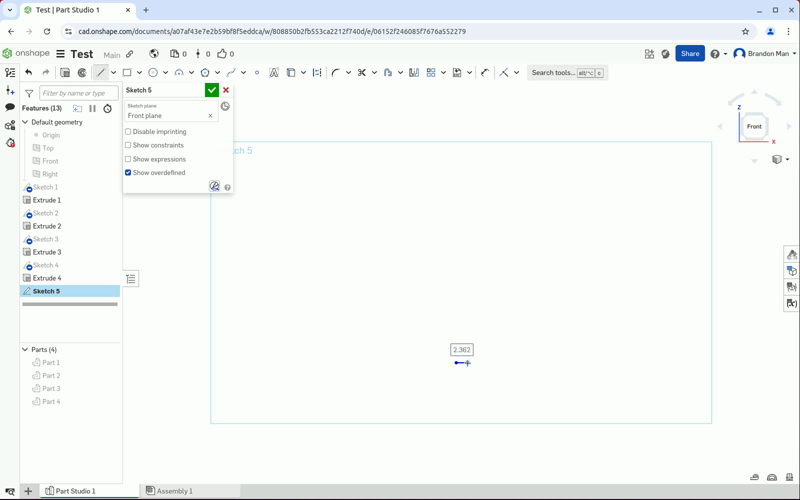
mouse_move(497, 362)
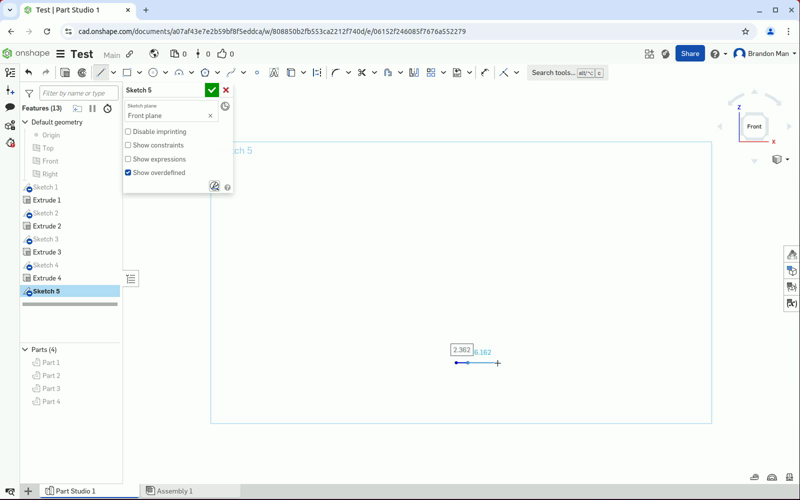
mouse_move(467, 355)
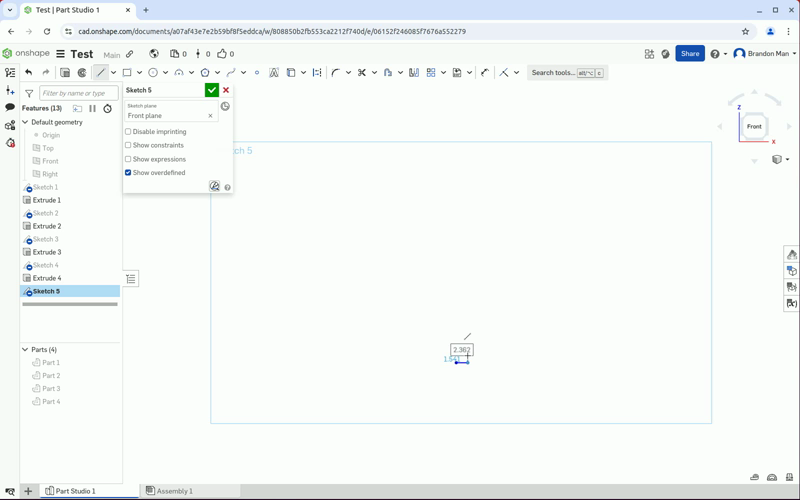
scroll(6)
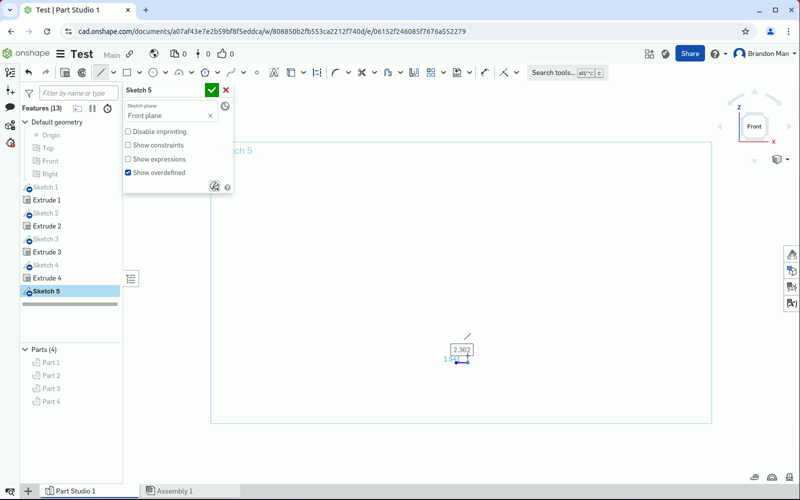
scroll(6)
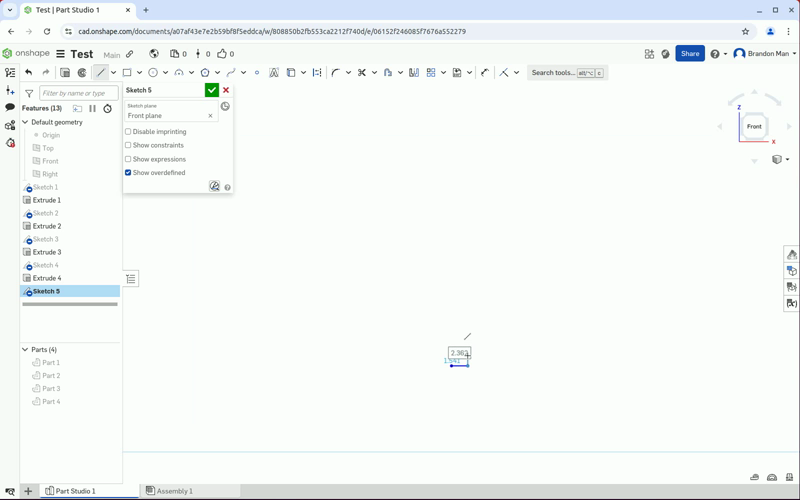
scroll(6)
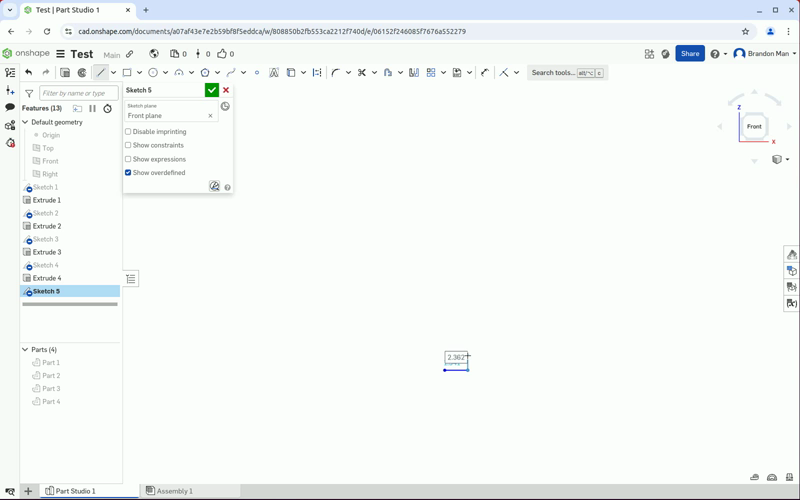
scroll(6)
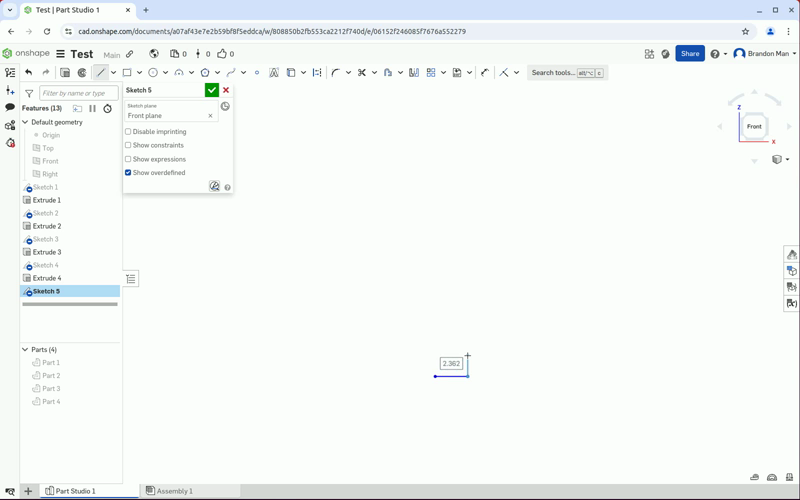
scroll(6)
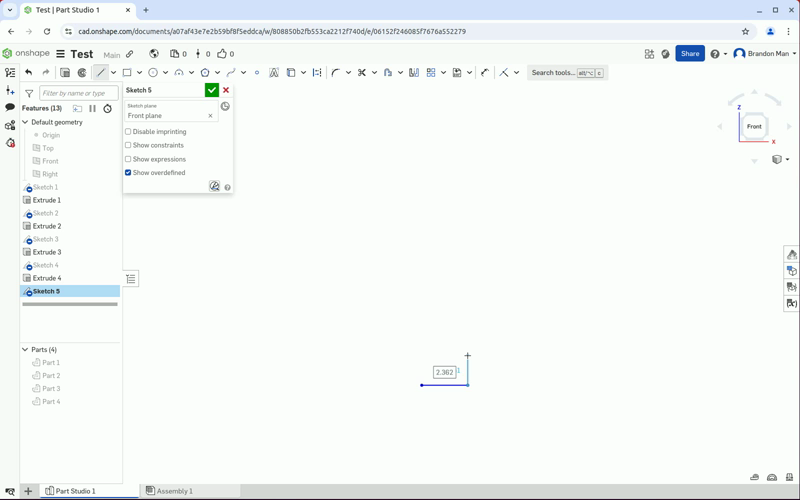
scroll(6)
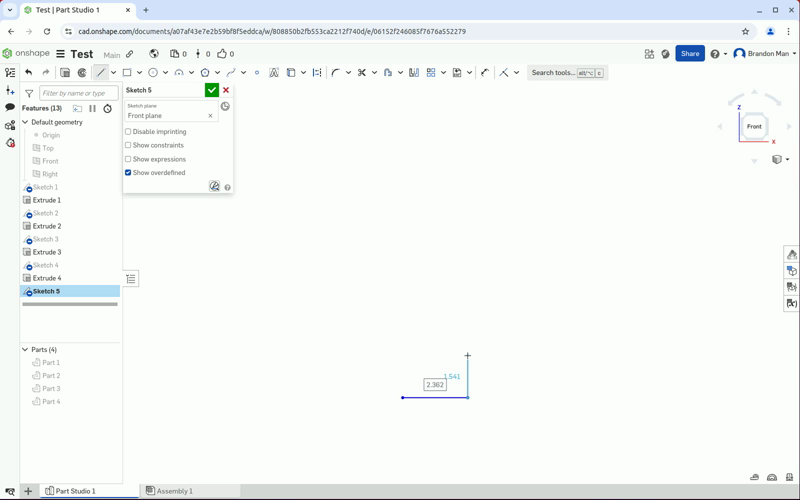
scroll(6)
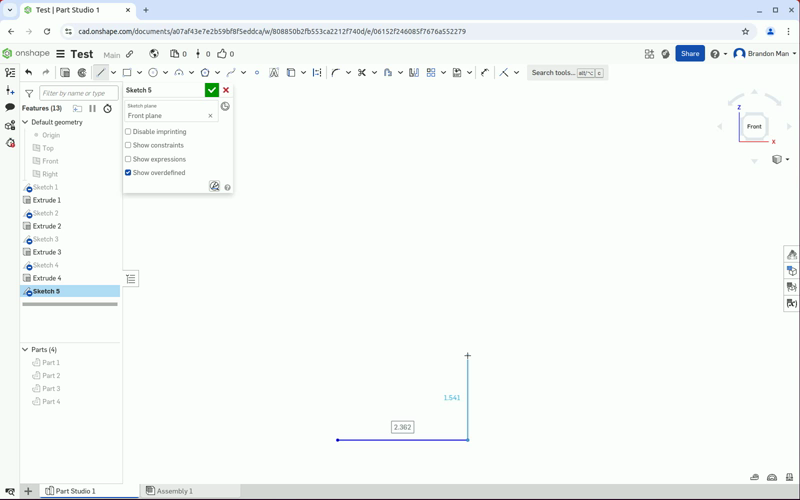
click(467, 355)
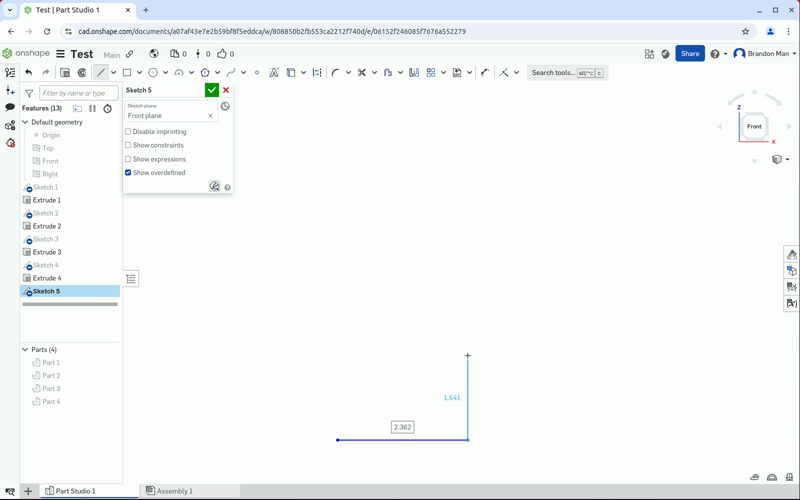
scroll(-6)
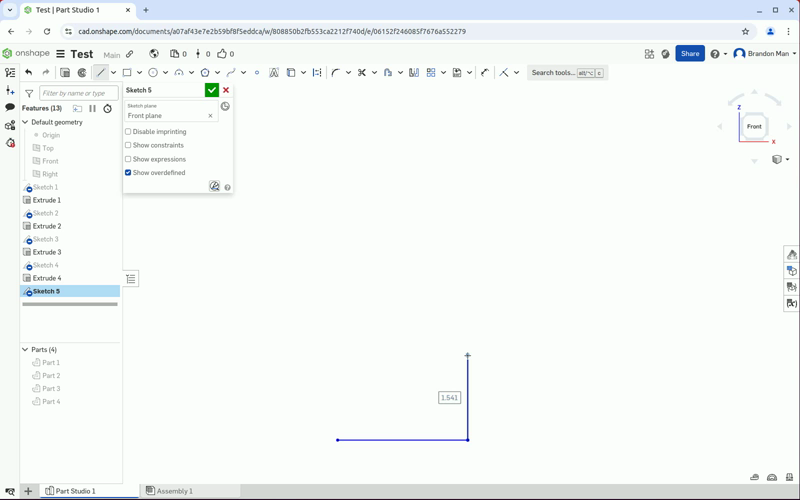
scroll(-6)
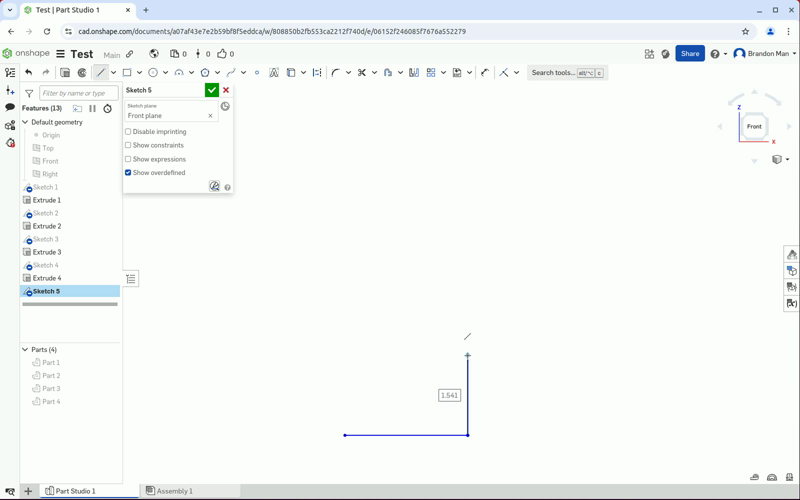
scroll(-6)
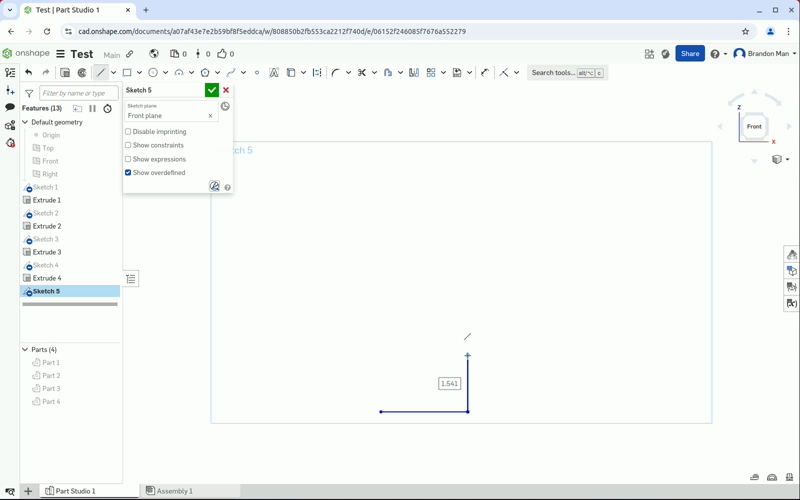
scroll(-6)
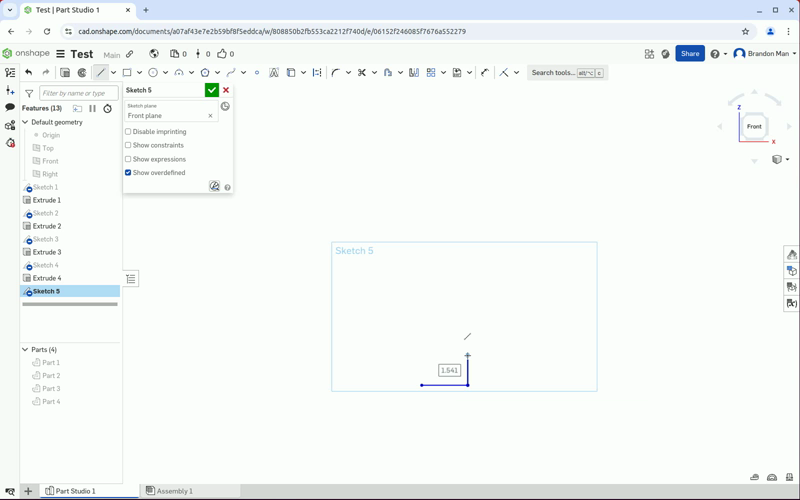
scroll(-6)
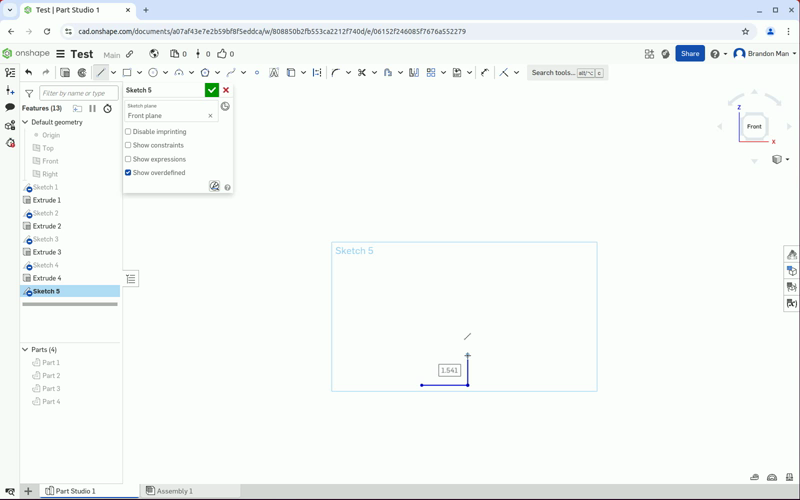
scroll(-6)
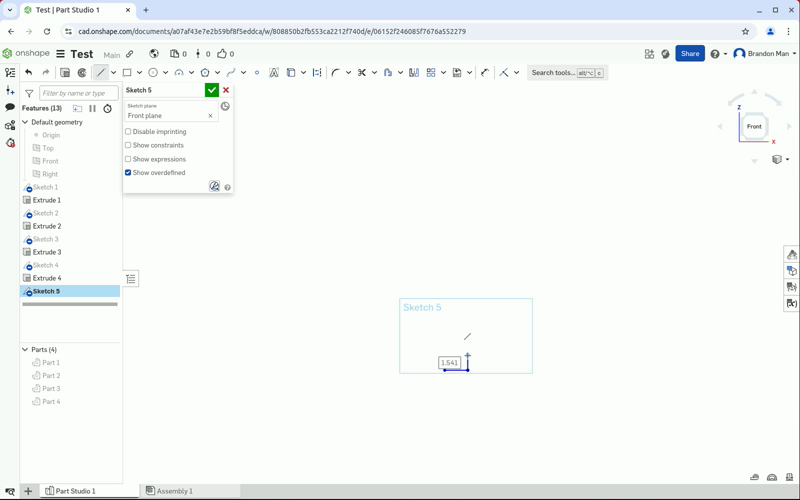
scroll(-6)
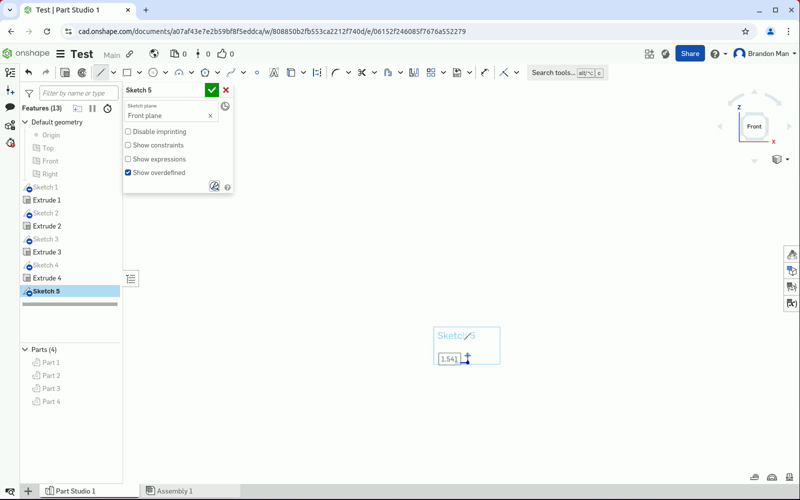
key_up(shift)
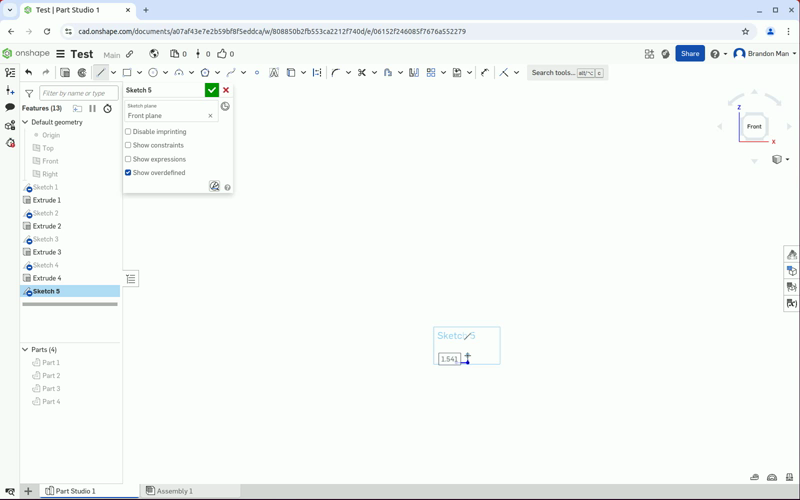
key(esc)
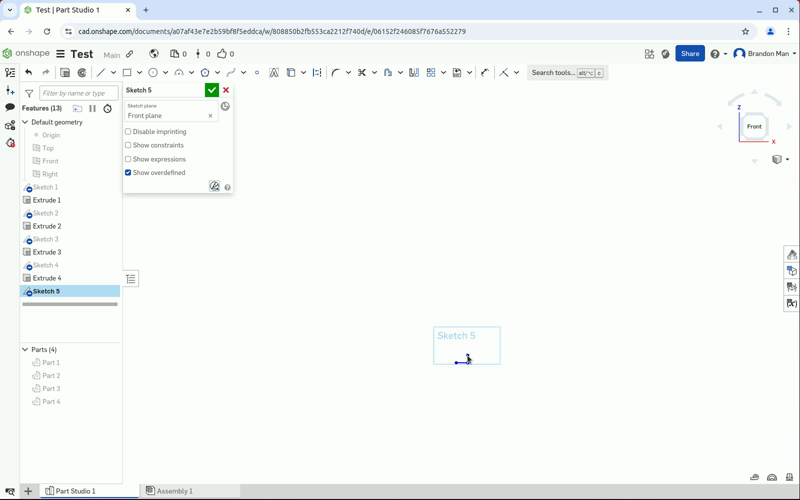
key(a)
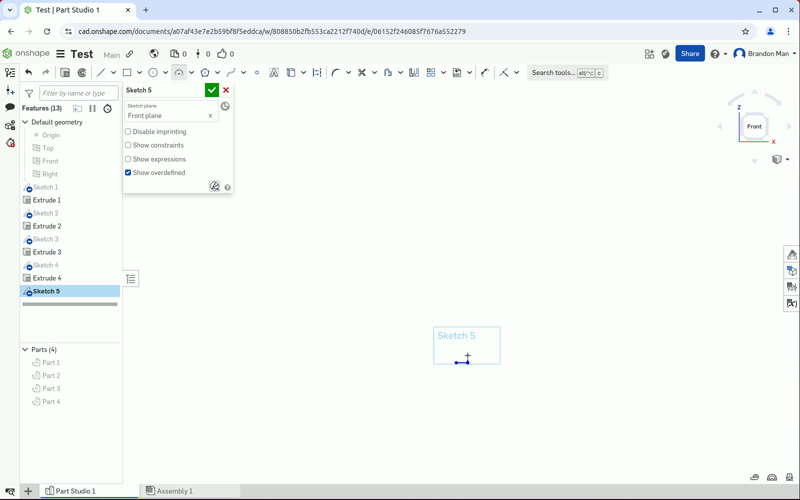
mouse_move(467, 355)
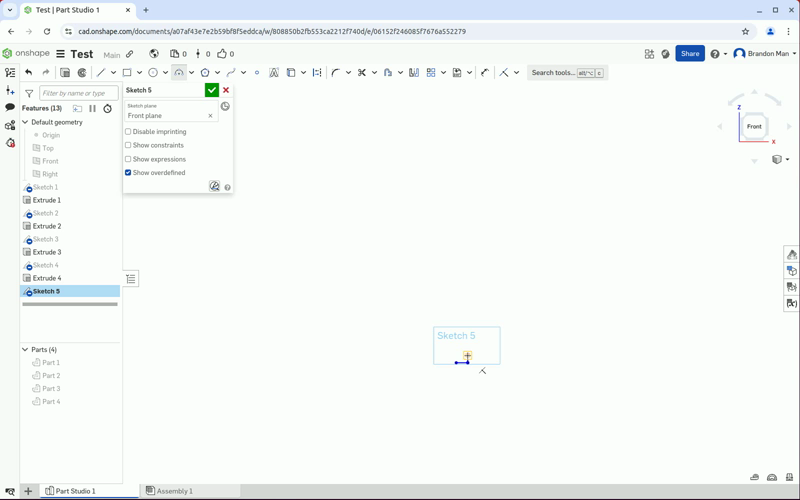
click(467, 355)
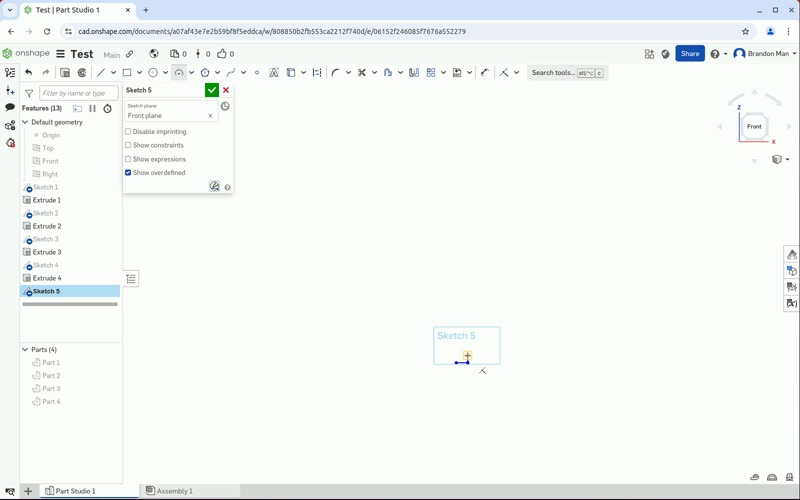
key_down(shift)
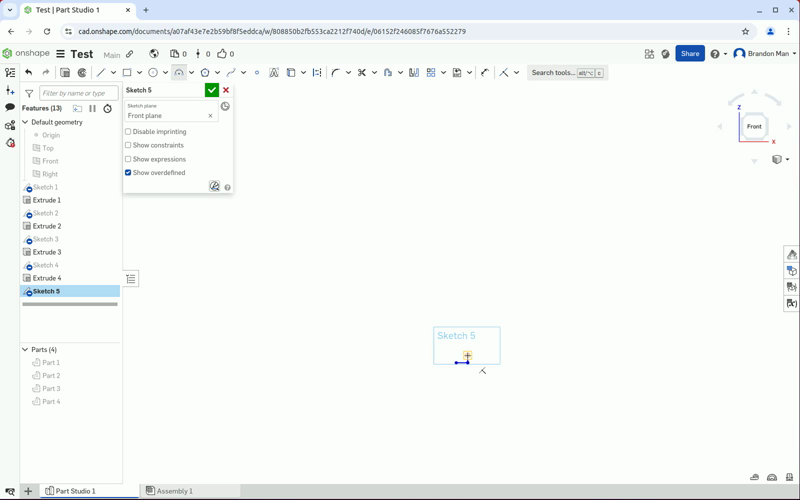
mouse_move(456, 355)
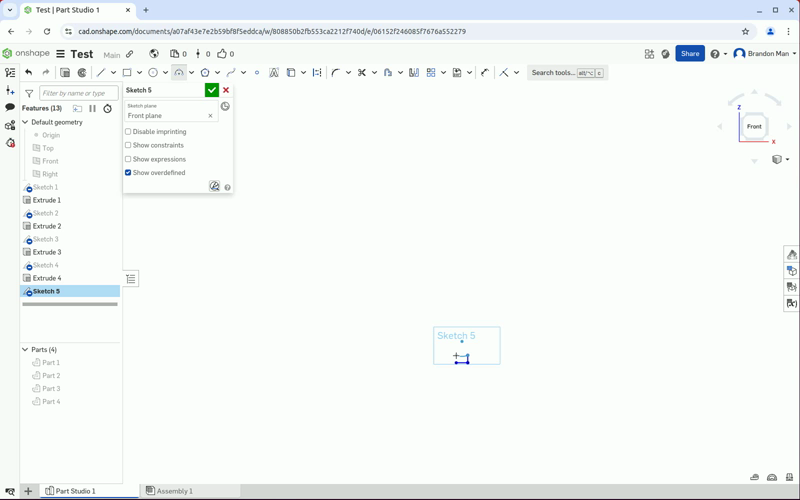
click(456, 355)
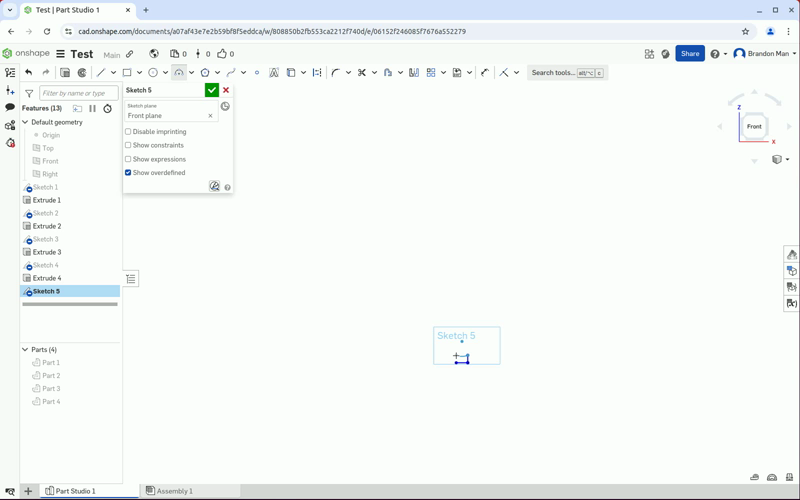
mouse_move(461, 355)
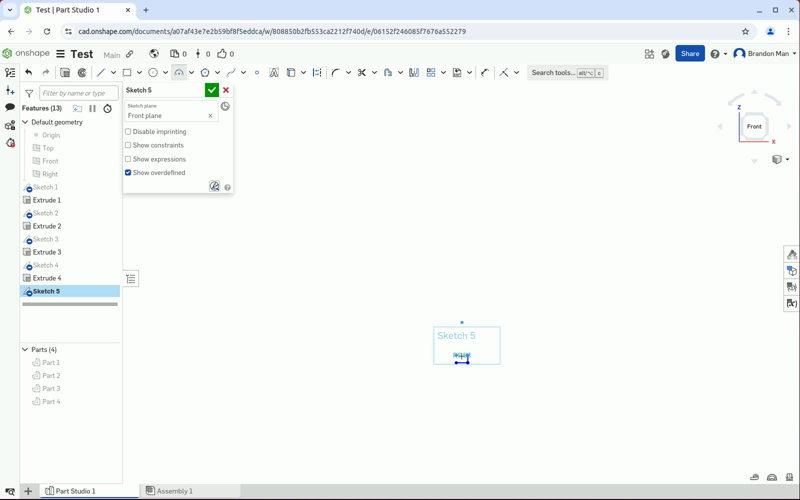
click(461, 355)
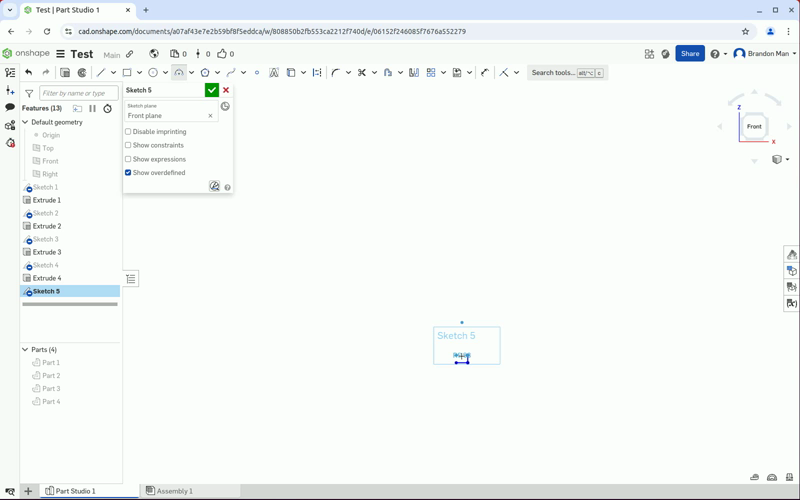
key_up(shift)
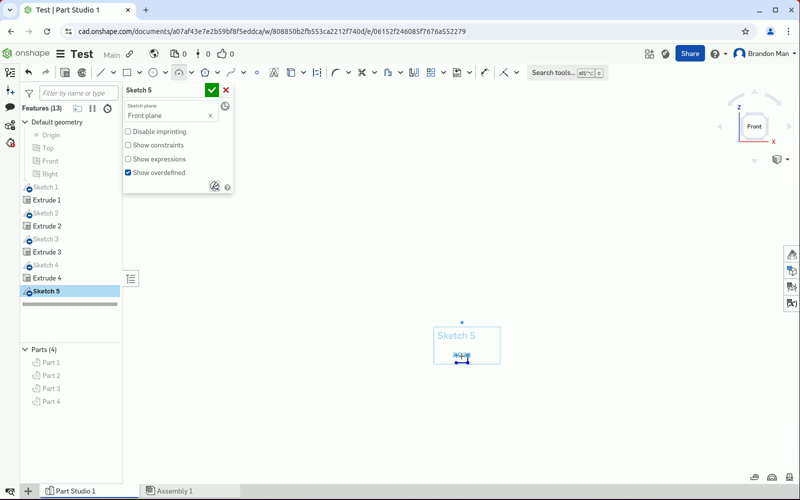
key(esc)
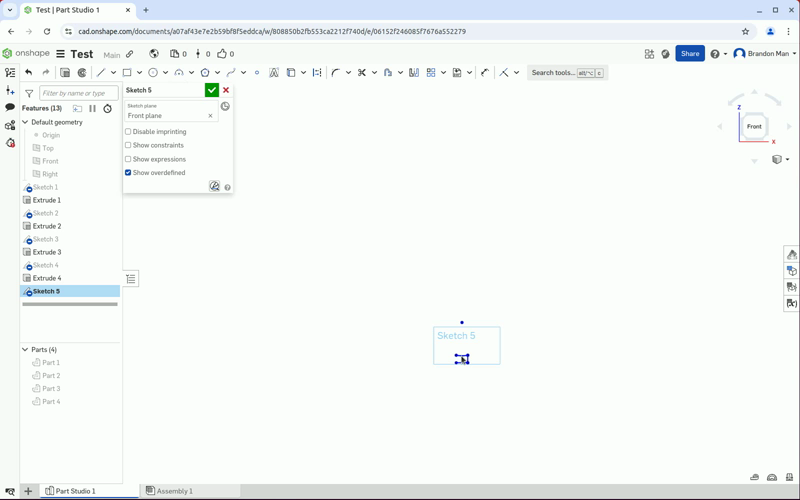
key(l)
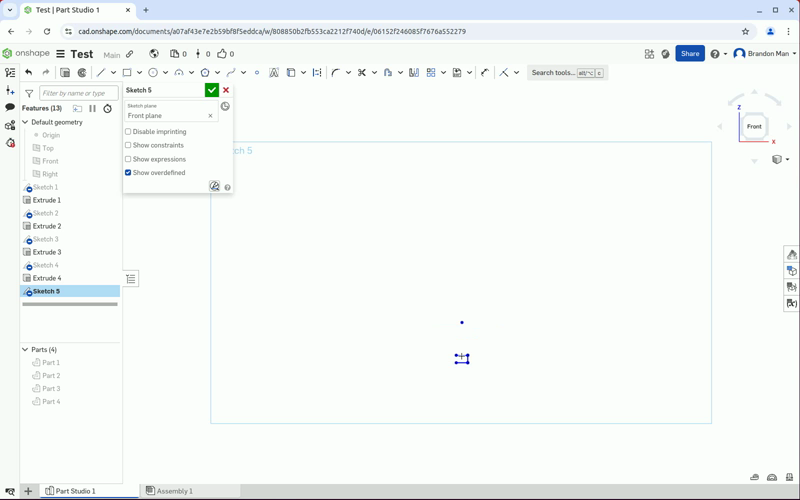
mouse_move(456, 355)
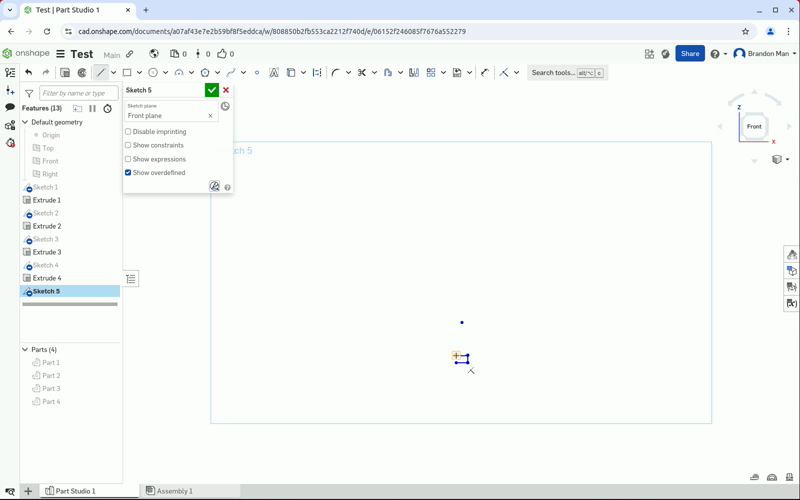
click(456, 355)
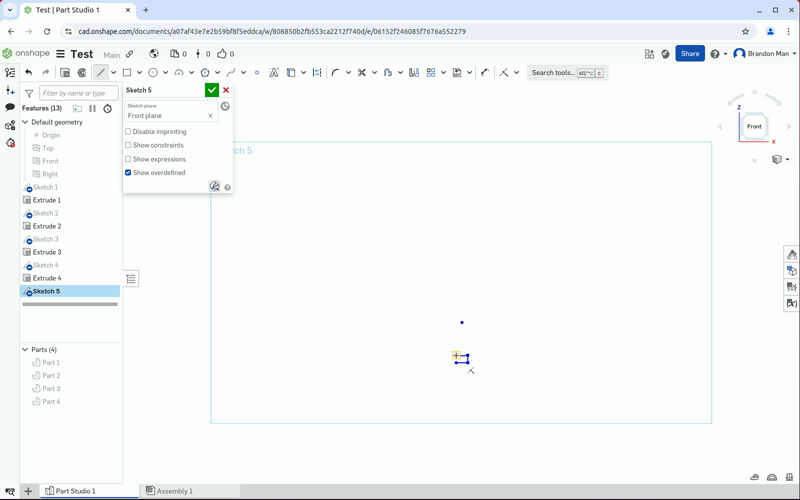
mouse_move(486, 355)
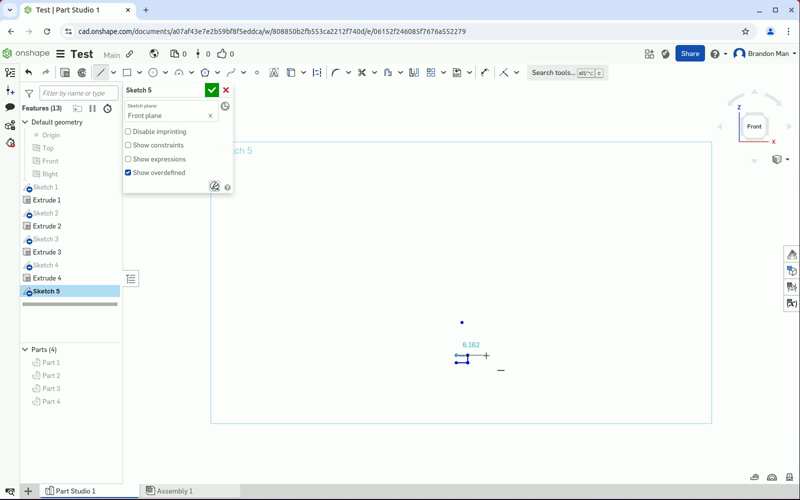
key_down(shift)
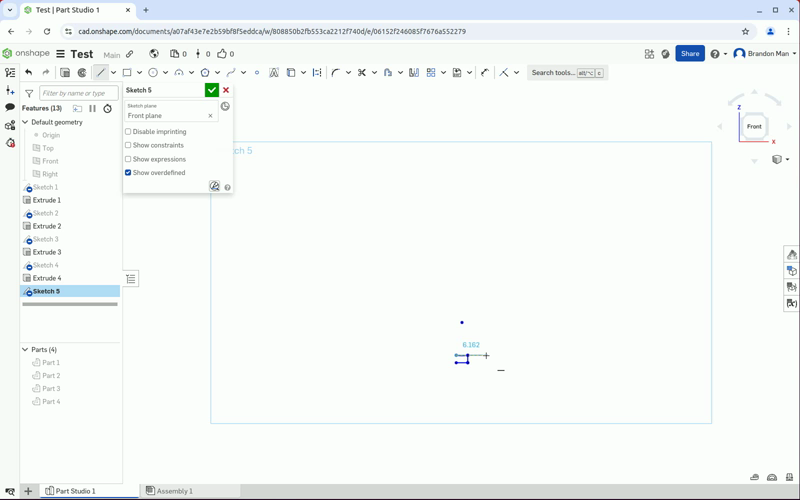
mouse_move(456, 362)
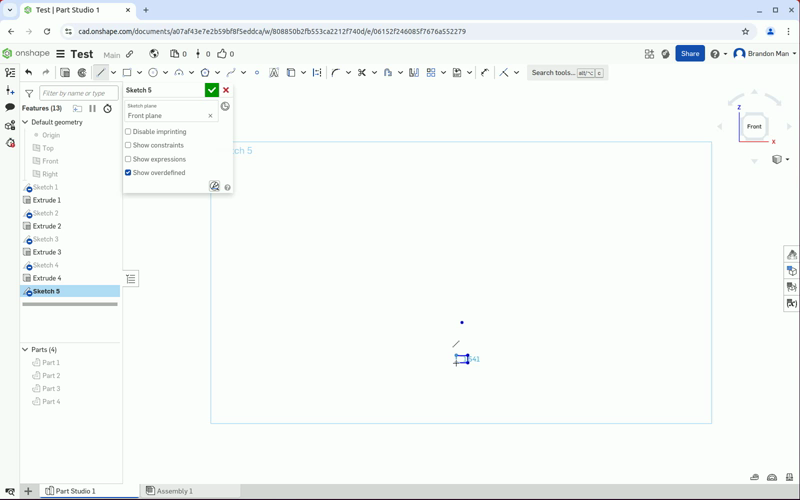
scroll(6)
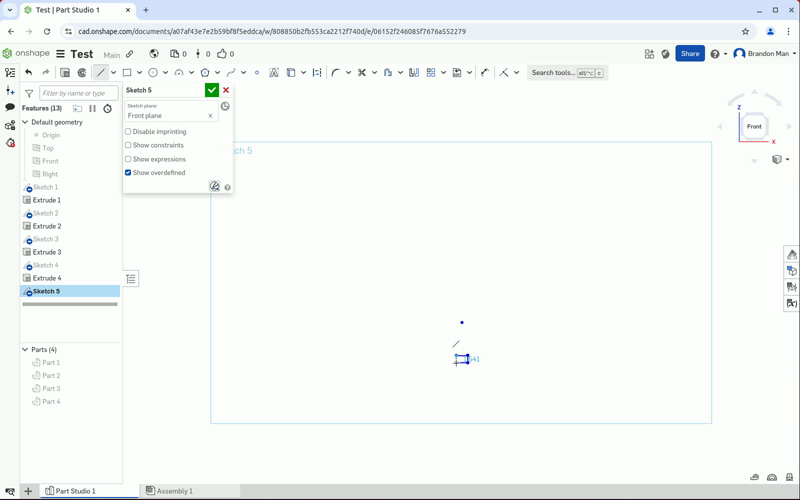
scroll(6)
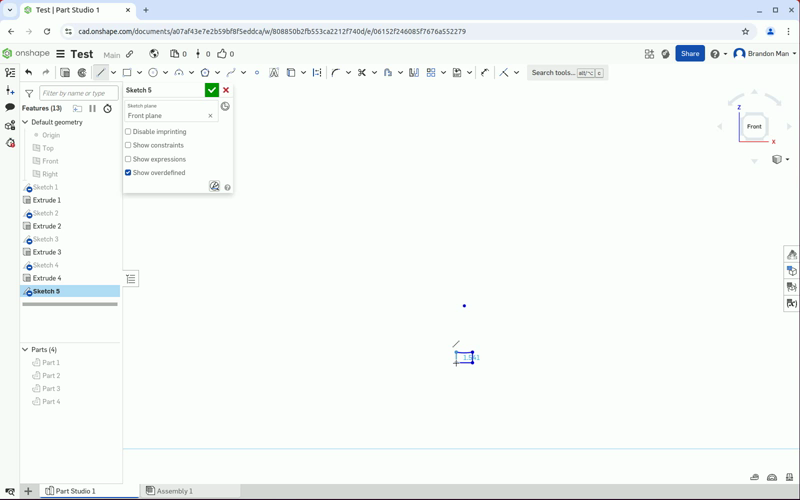
scroll(6)
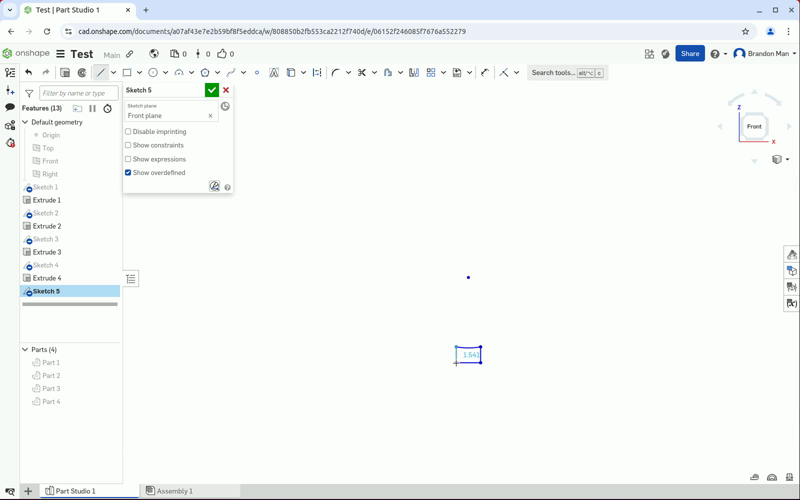
scroll(6)
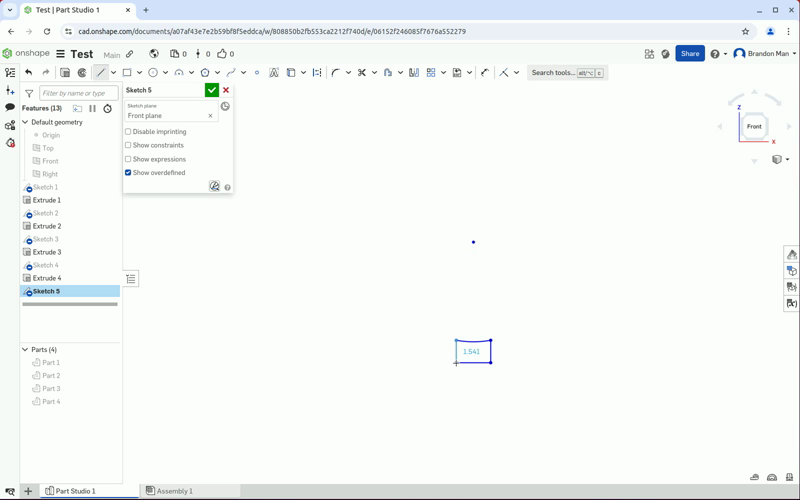
scroll(6)
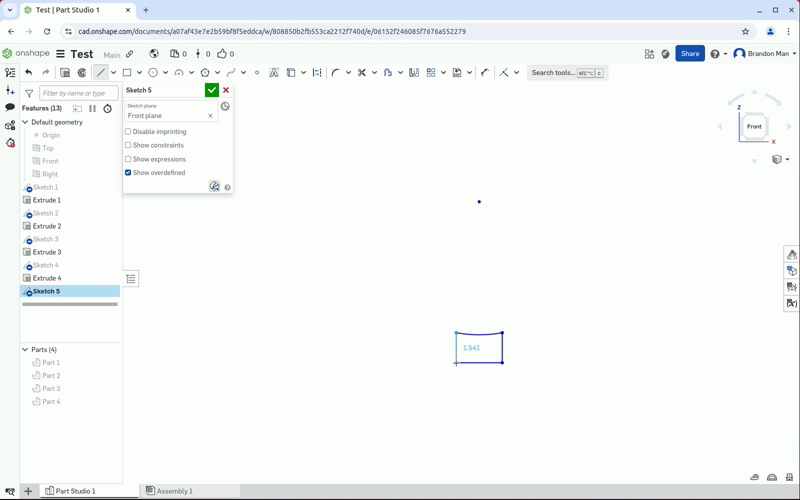
scroll(6)
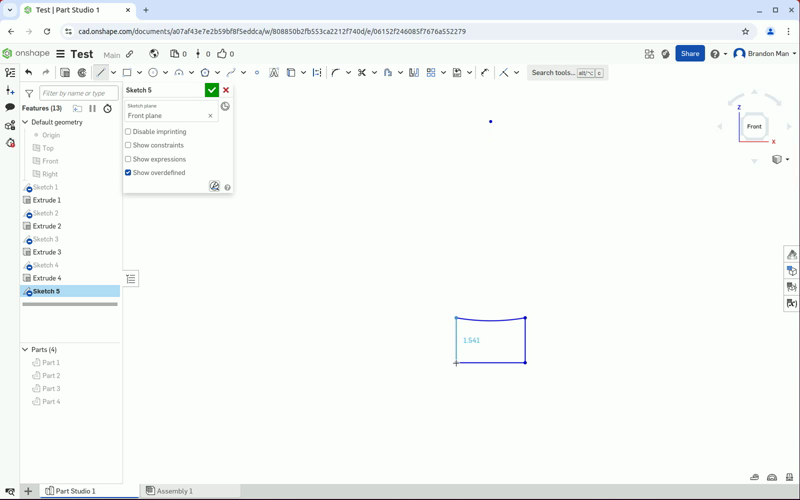
scroll(6)
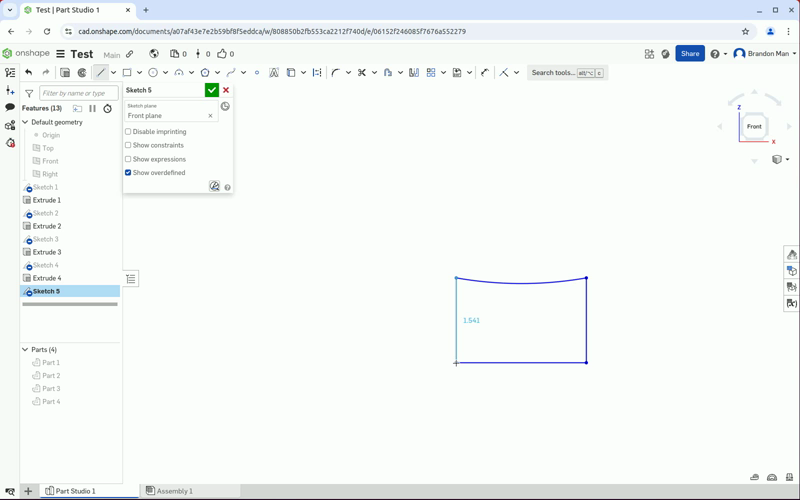
key_up(shift)
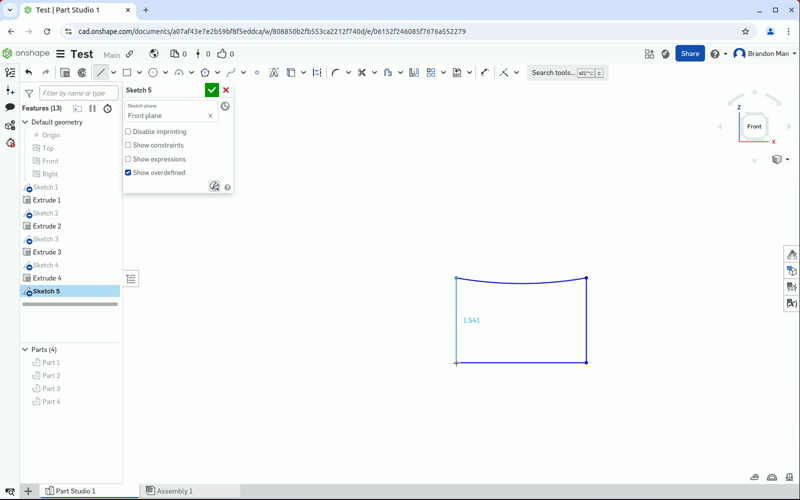
click(456, 362)
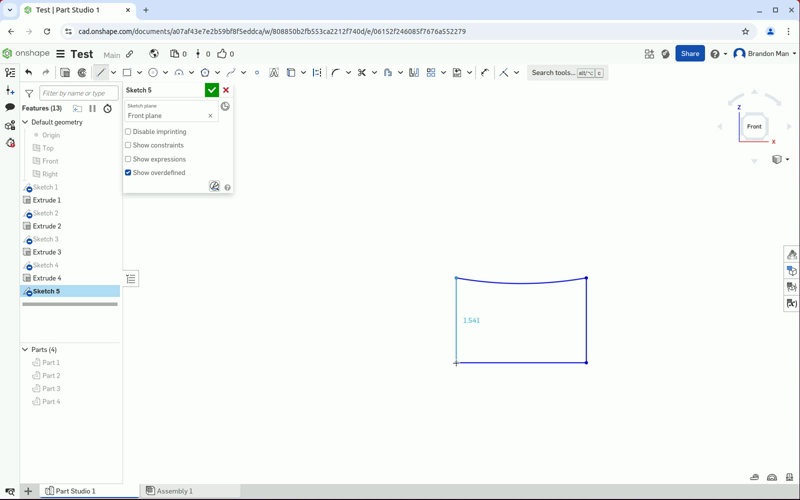
scroll(-6)
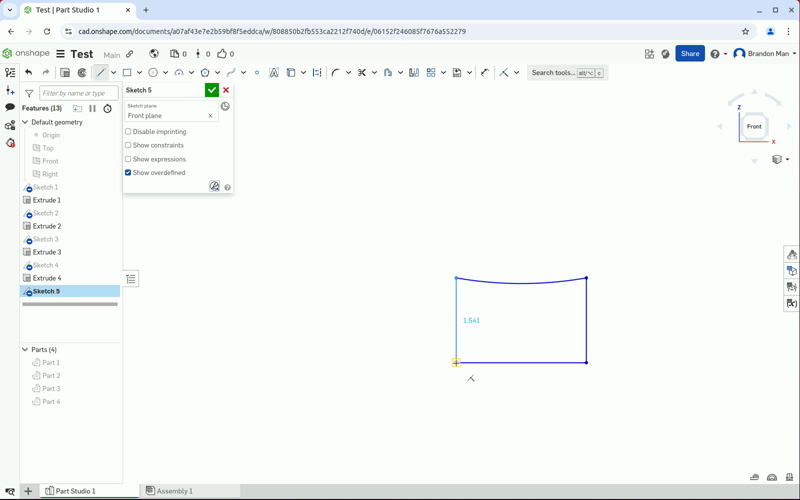
scroll(-6)
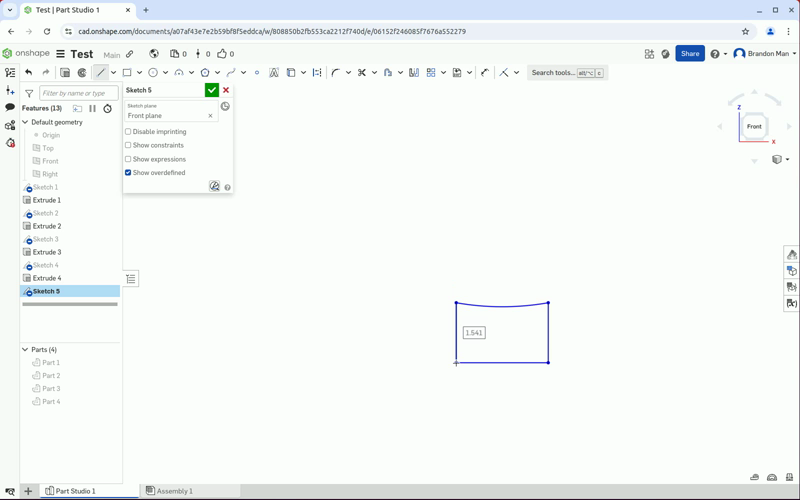
scroll(-6)
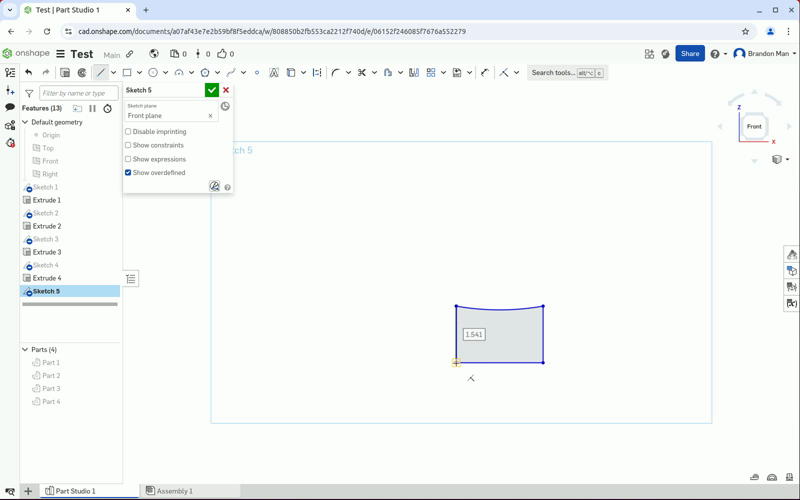
scroll(-6)
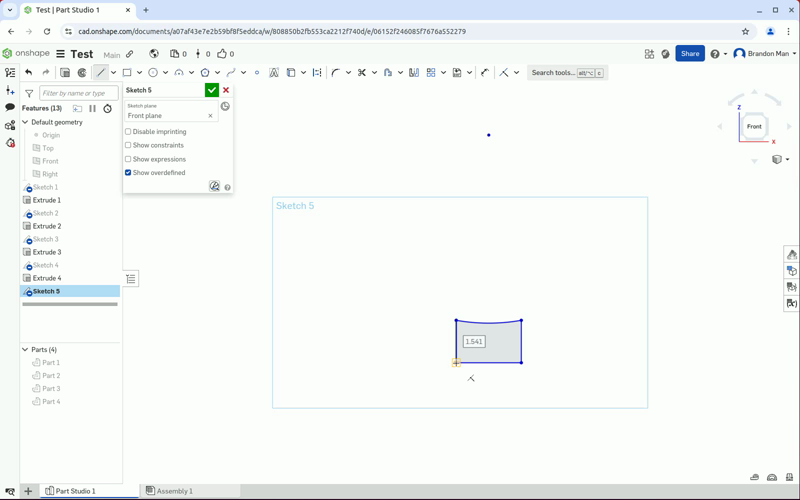
scroll(-6)
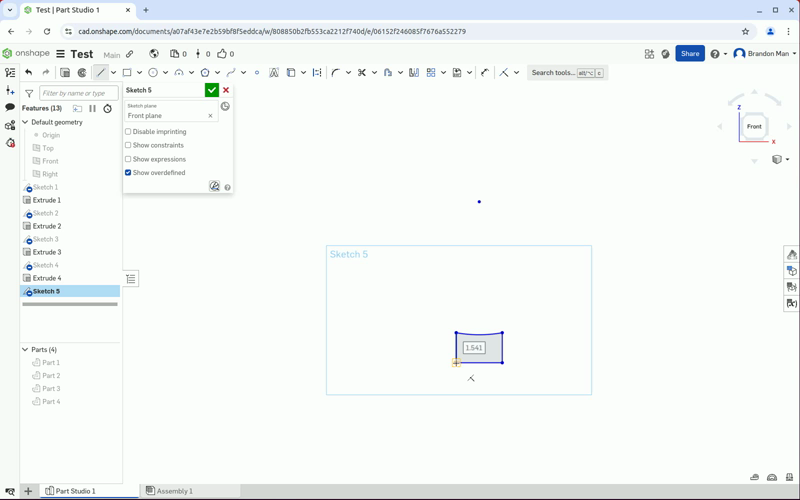
scroll(-6)
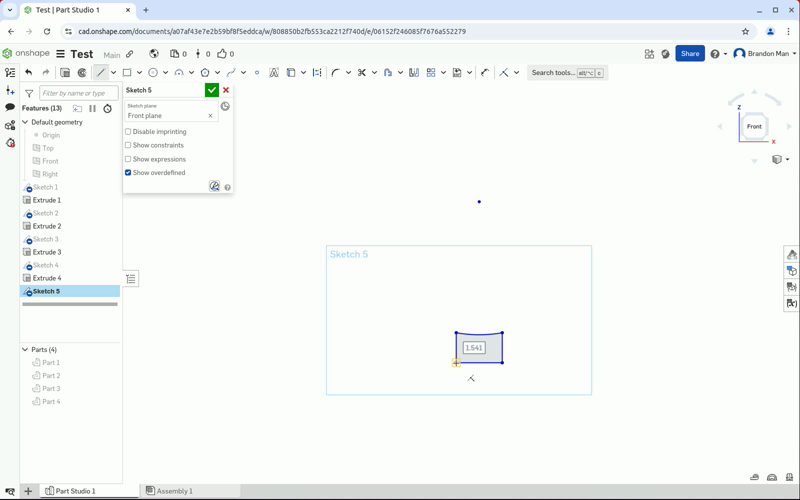
scroll(-6)
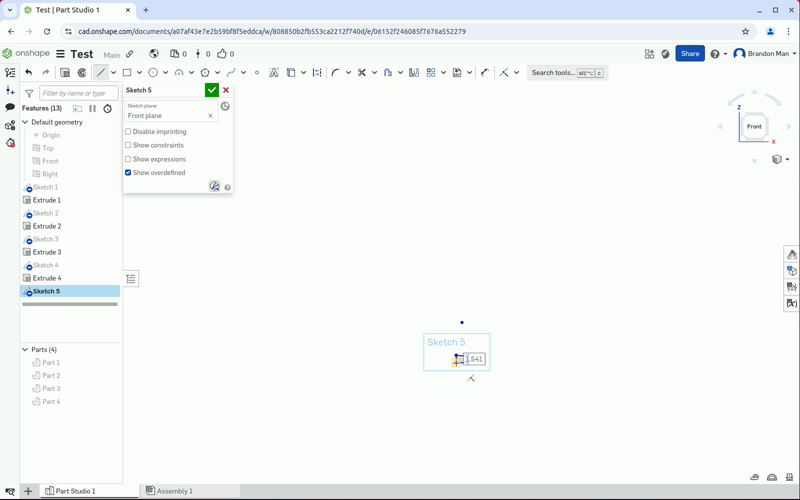
key(esc)
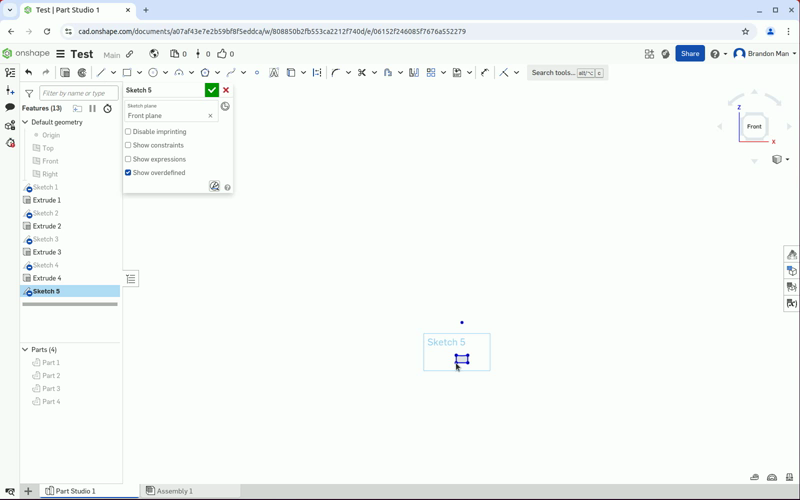
mouse_move(464, 361)
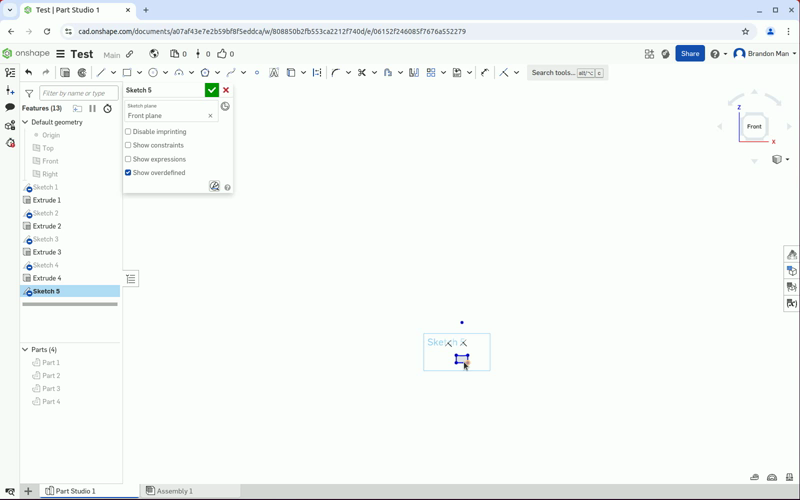
scroll(6)
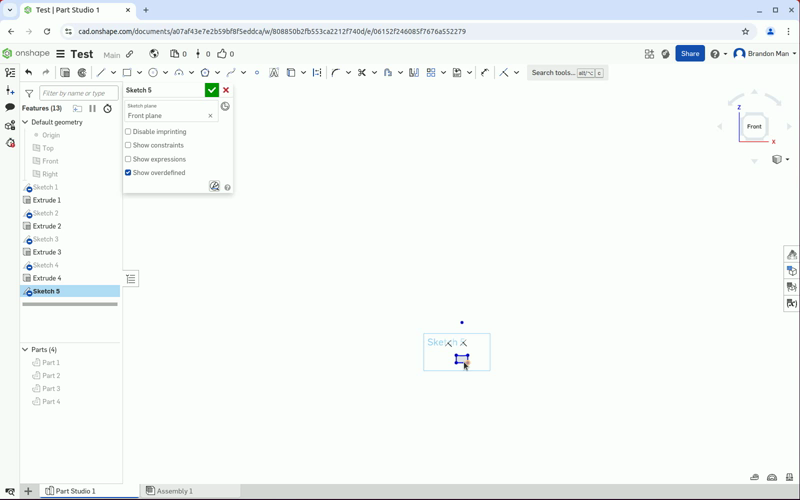
scroll(6)
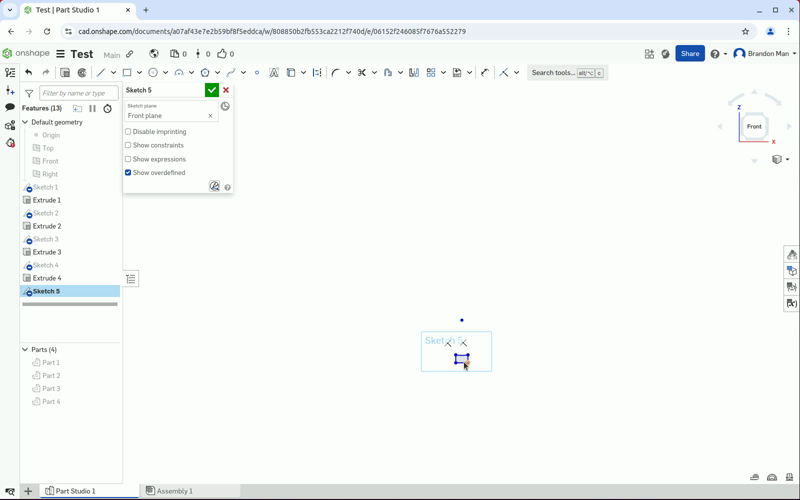
scroll(6)
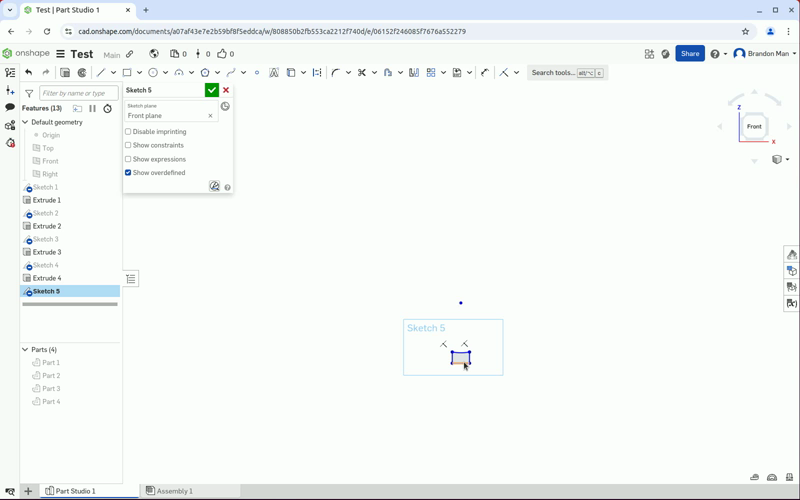
scroll(6)
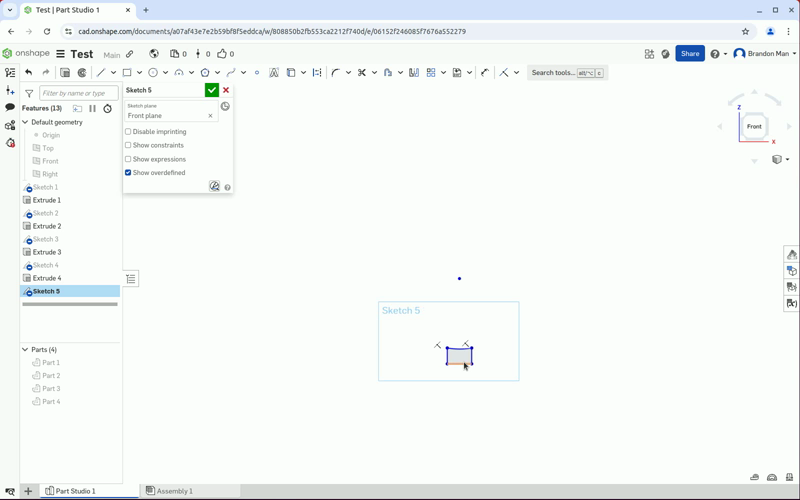
scroll(6)
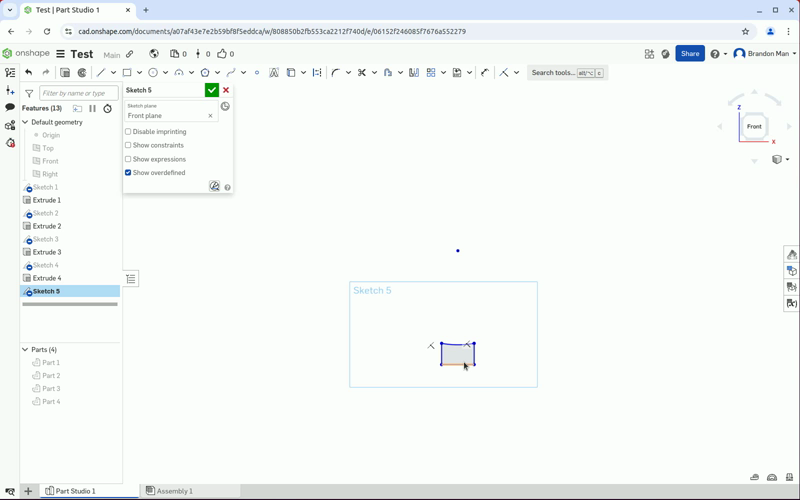
scroll(6)
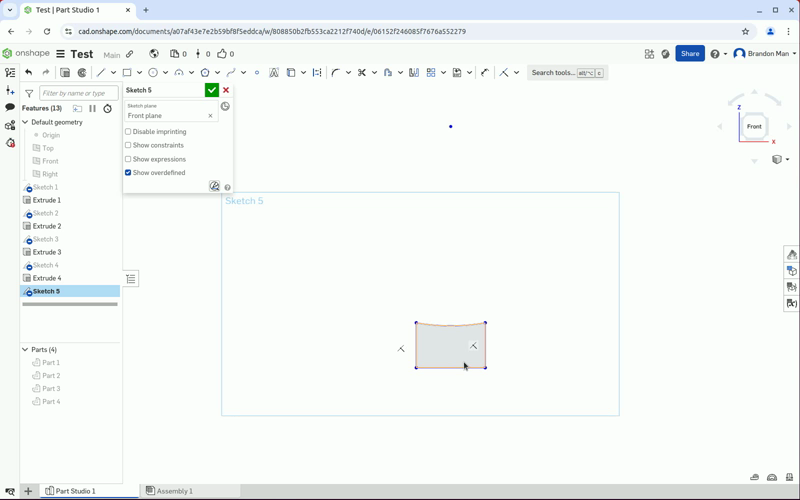
scroll(6)
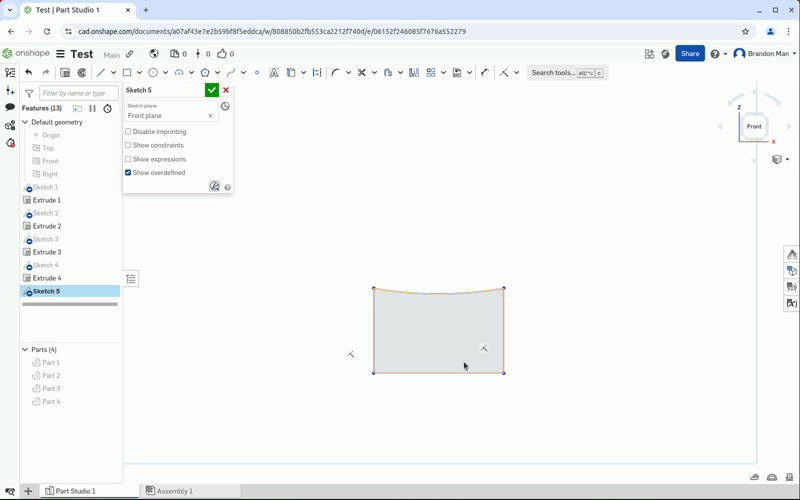
click(464, 361)
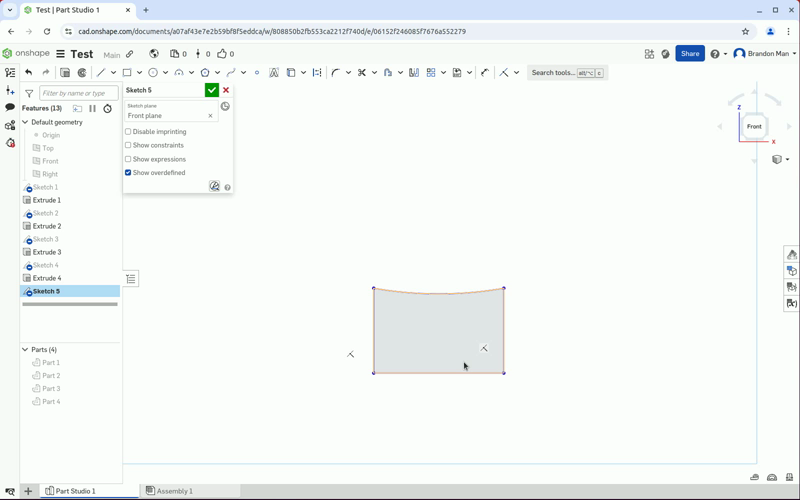
scroll(-6)
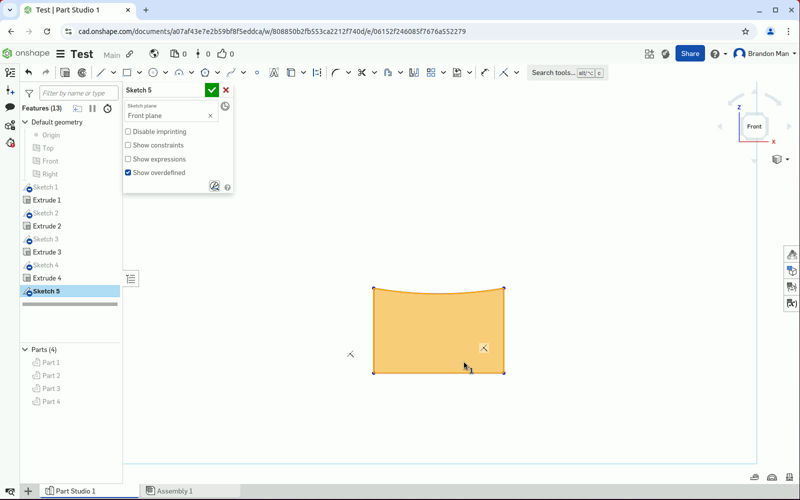
scroll(-6)
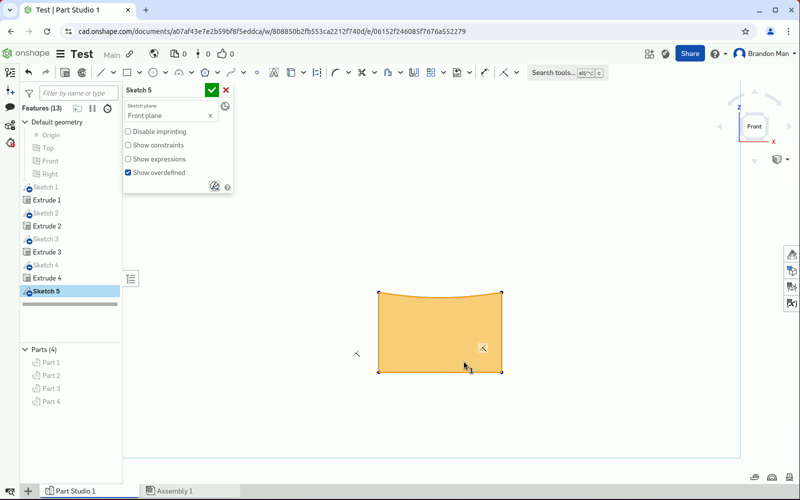
scroll(-6)
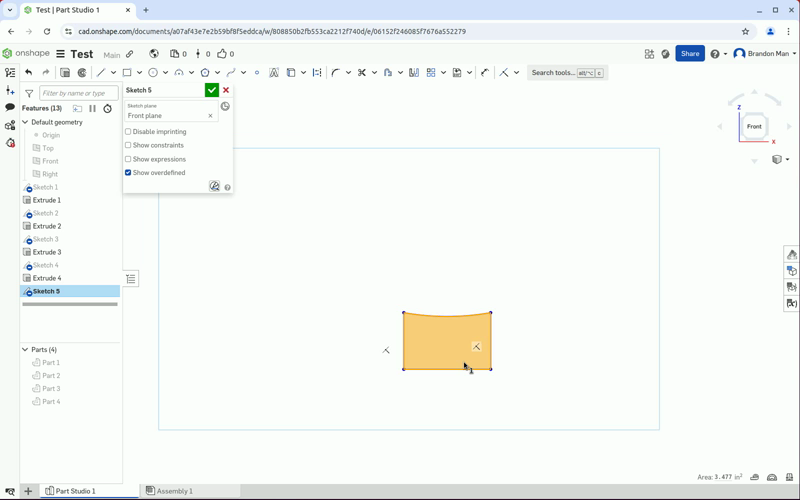
scroll(-6)
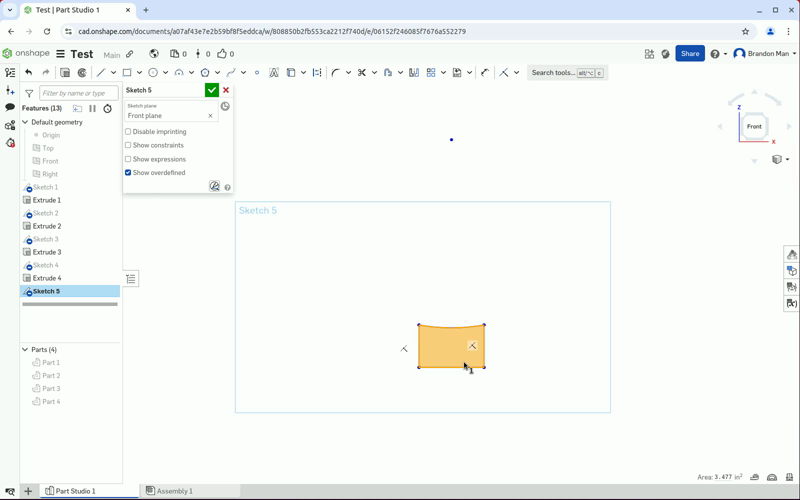
scroll(-6)
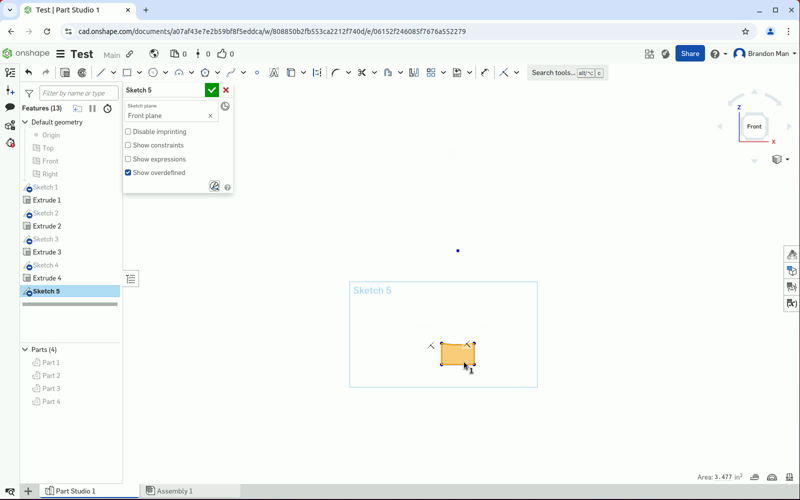
scroll(-6)
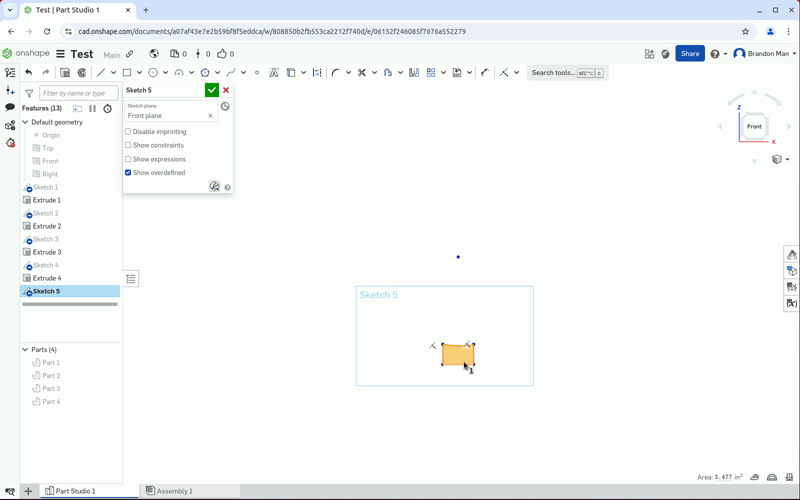
scroll(-6)
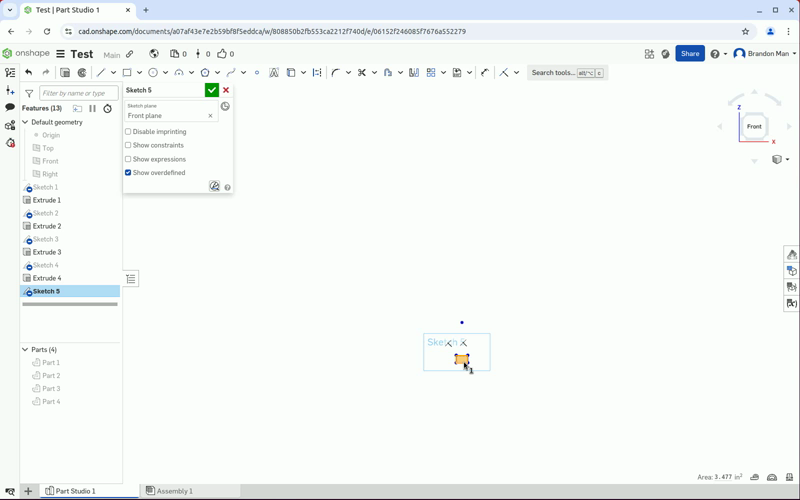
mouse_move(73, 352)
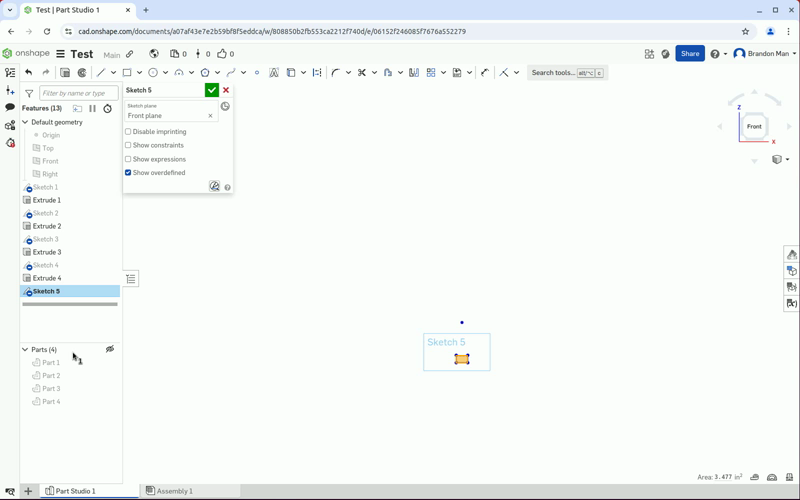
key(shift+y)
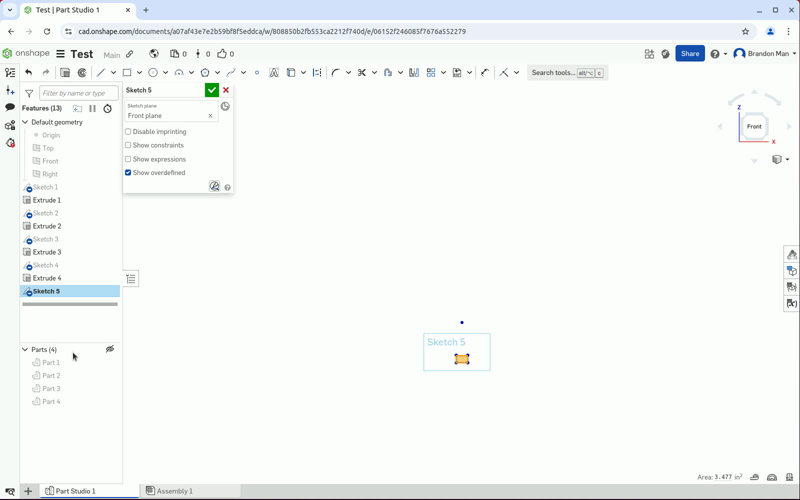
key(shift+e)
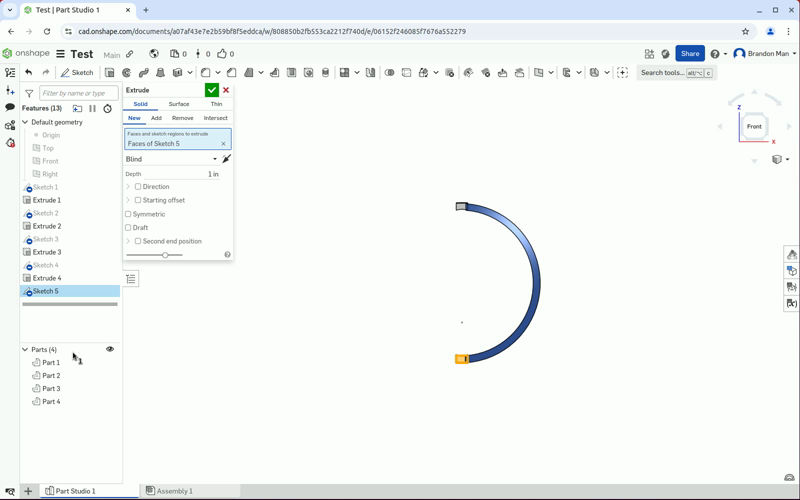
mouse_move(143, 106)
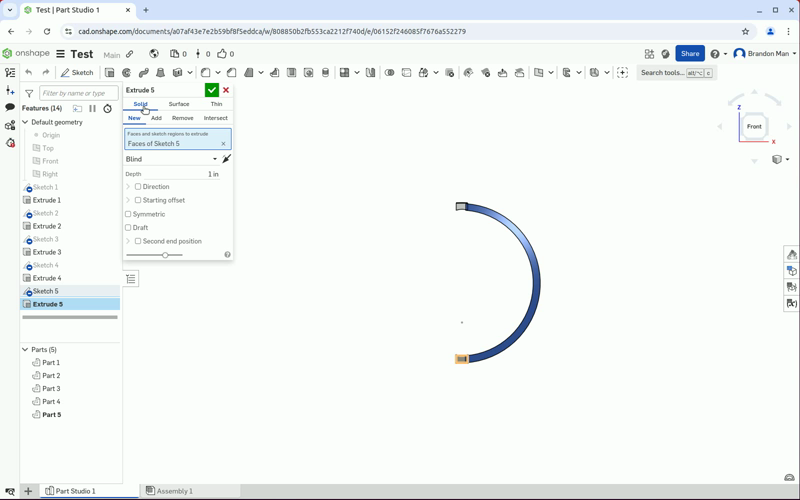
click(143, 106)
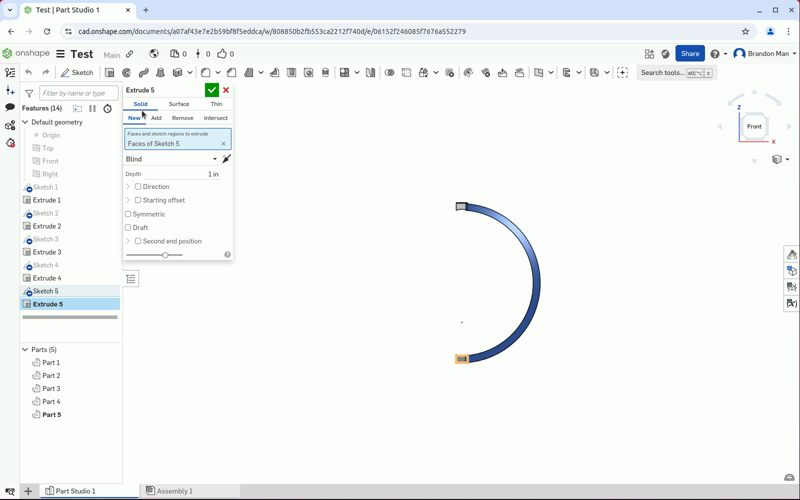
mouse_move(137, 120)
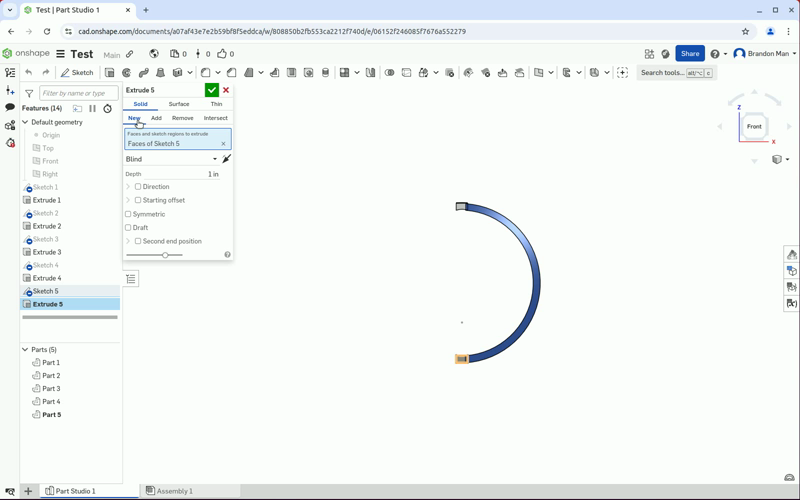
click(137, 120)
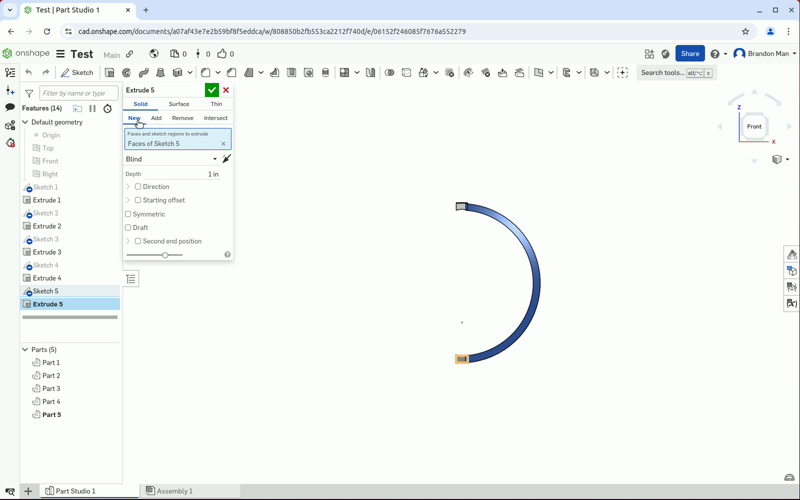
key(tab, 4)
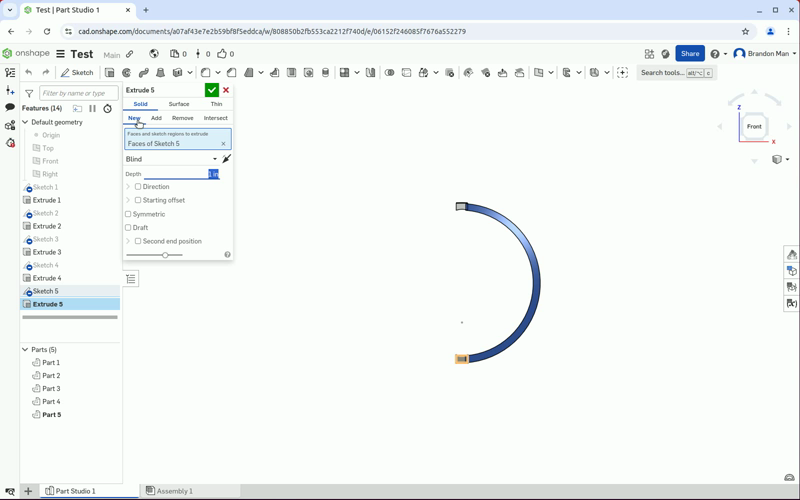
text(23.108)
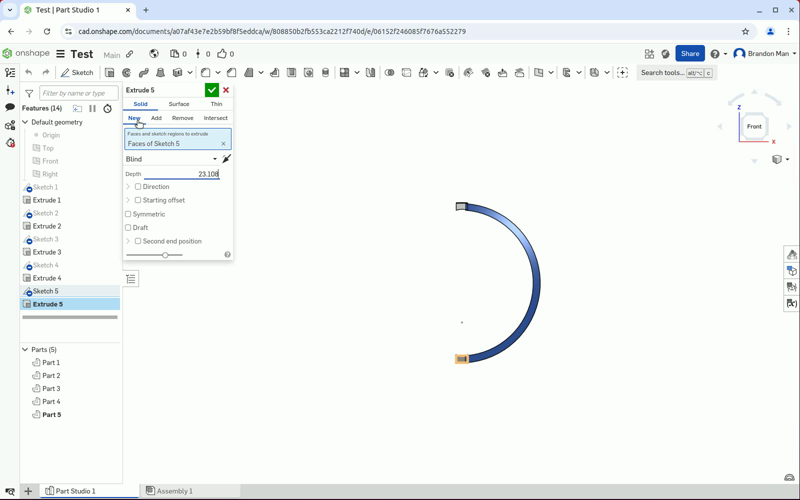
key(enter)
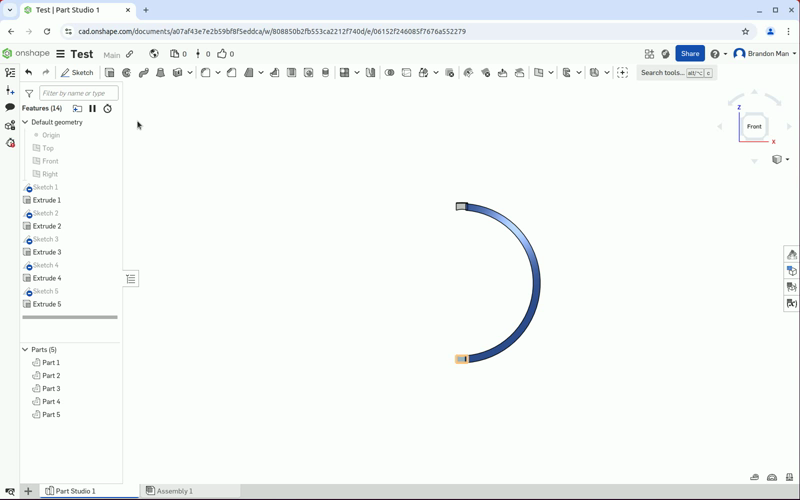
key(shift+h)
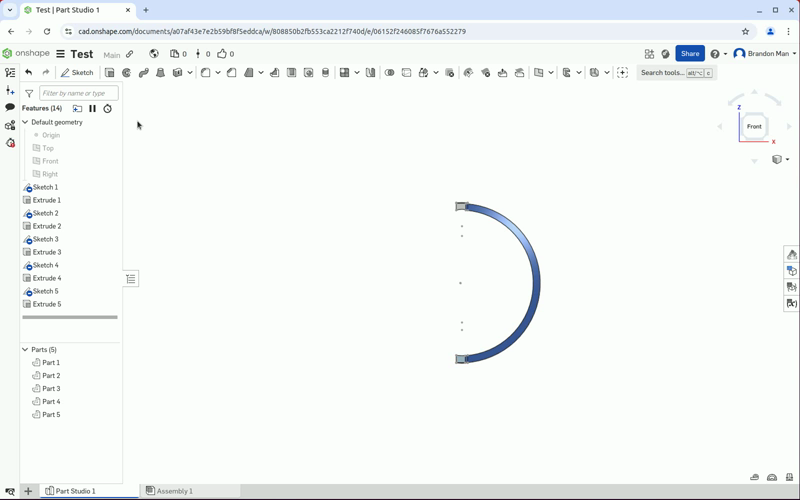
key(shift+h)
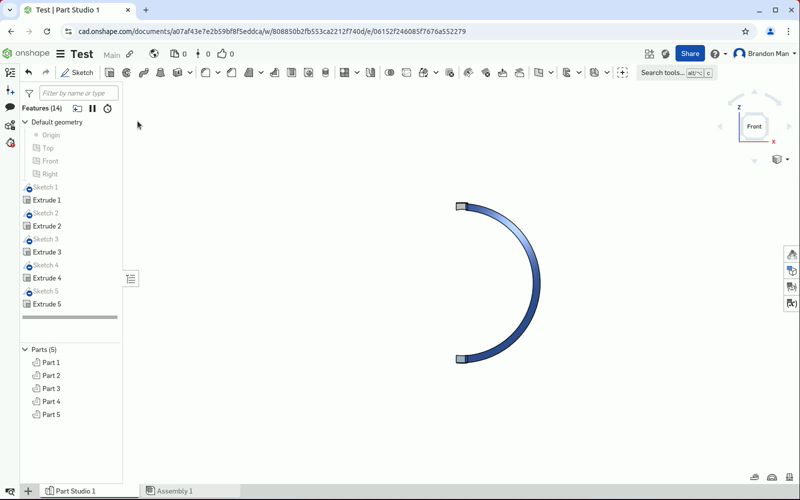
mouse_move(73, 189)
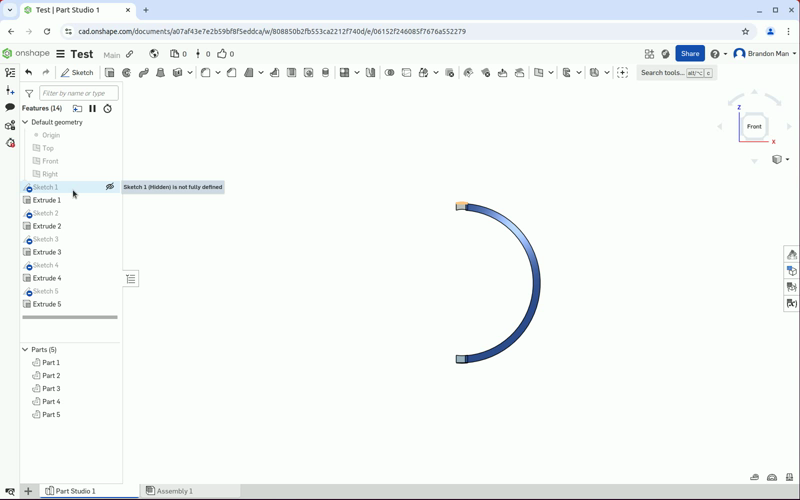
click(73, 189)
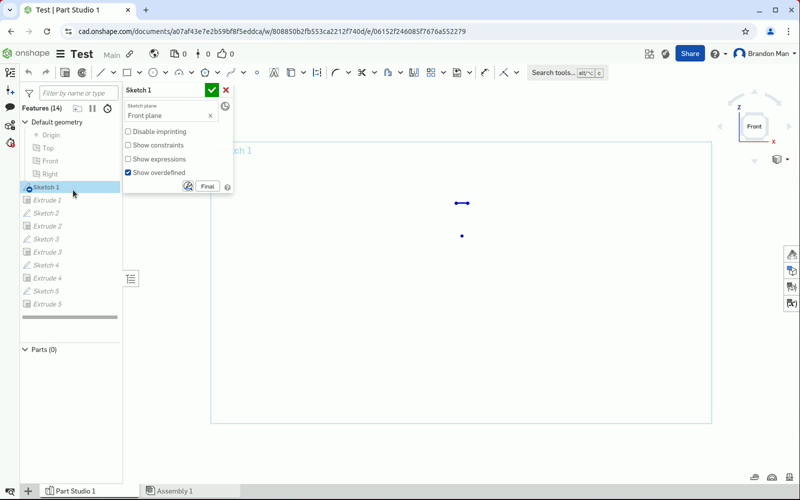
mouse_move(229, 92)
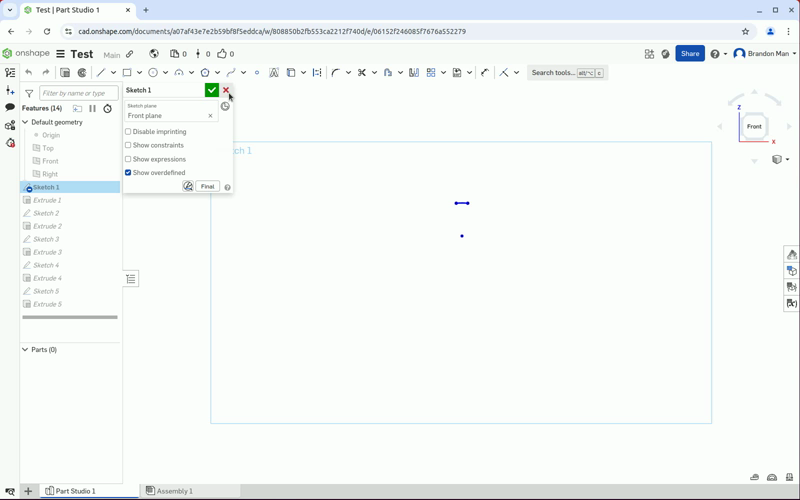
click(229, 92)
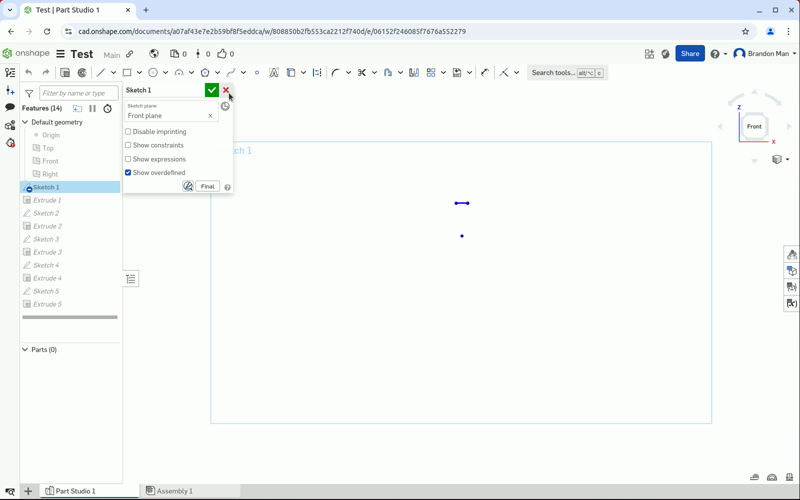
key(shift+s)
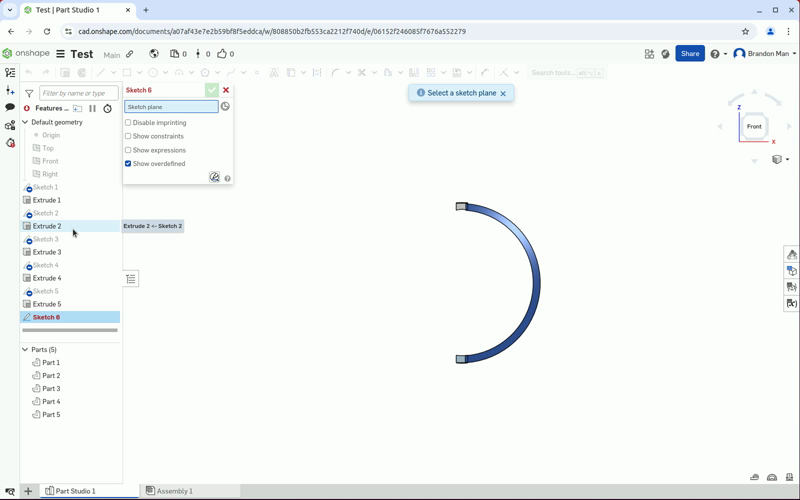
scroll(3)
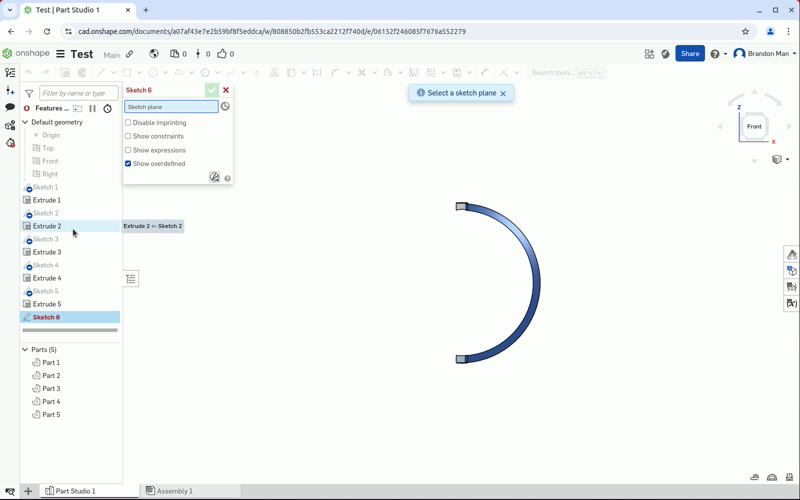
mouse_move(73, 163)
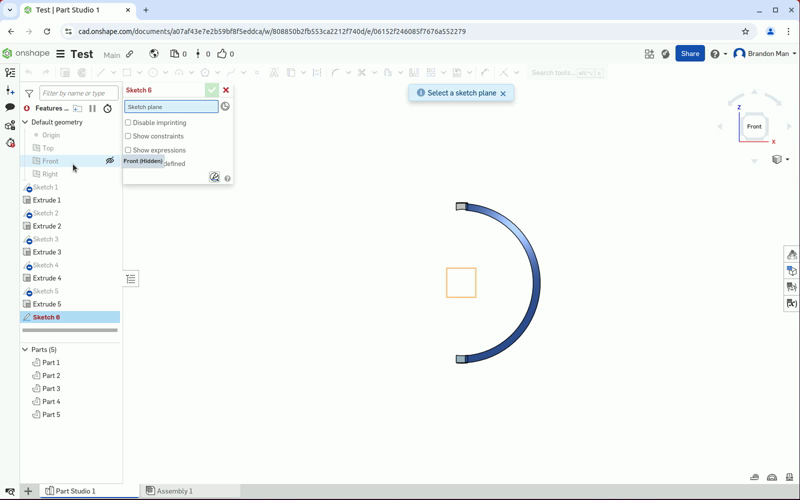
click(73, 163)
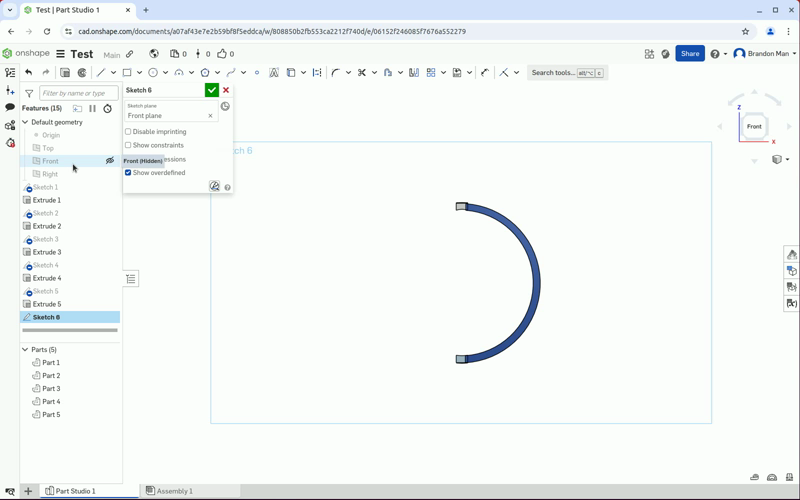
mouse_move(73, 352)
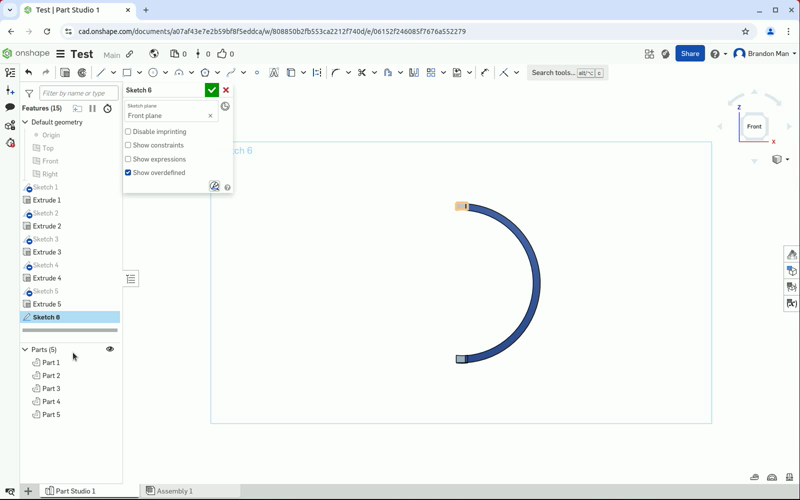
key(y)
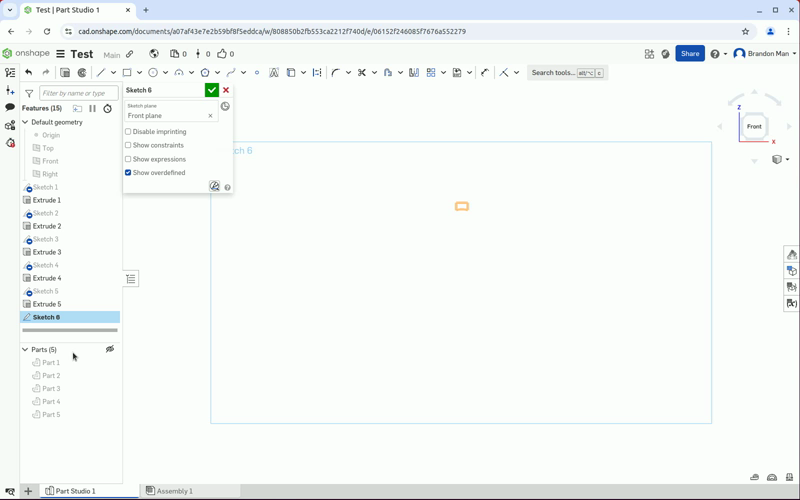
key(l)
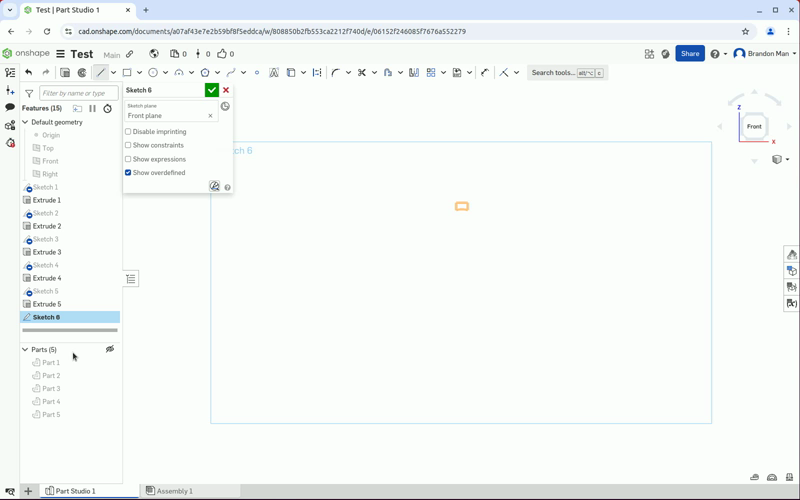
key_down(shift)
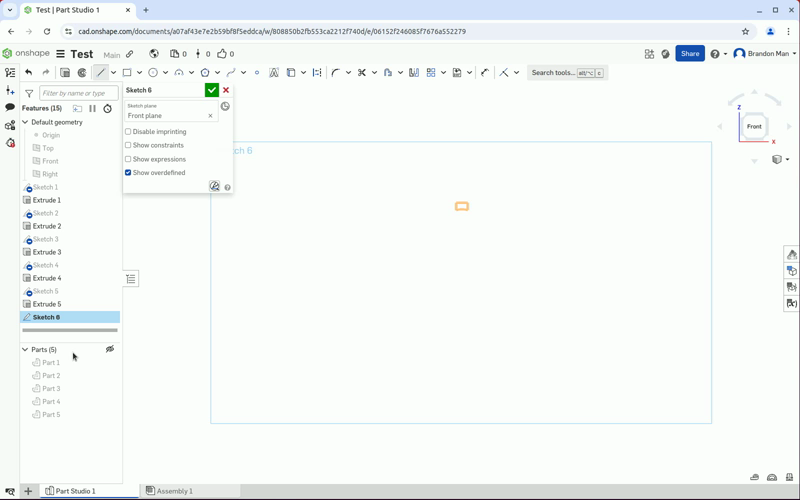
mouse_move(456, 362)
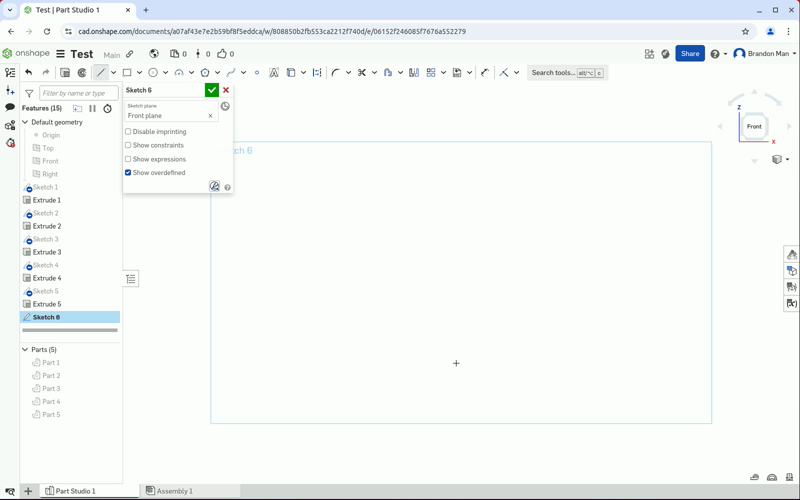
click(456, 362)
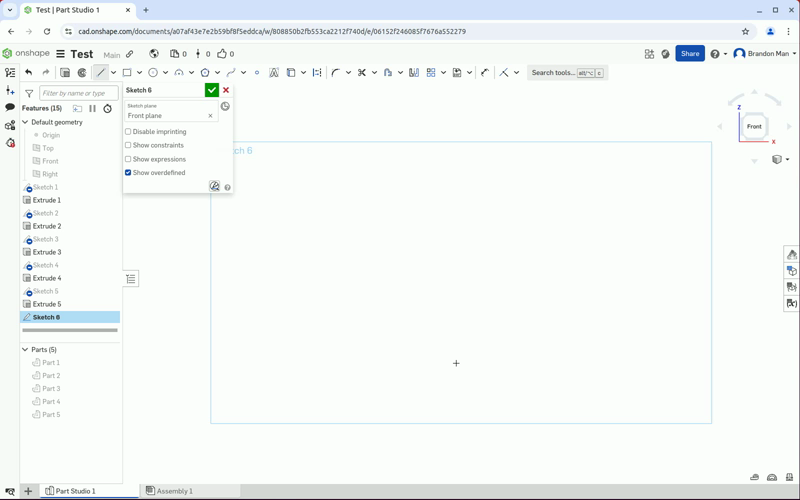
key_up(shift)
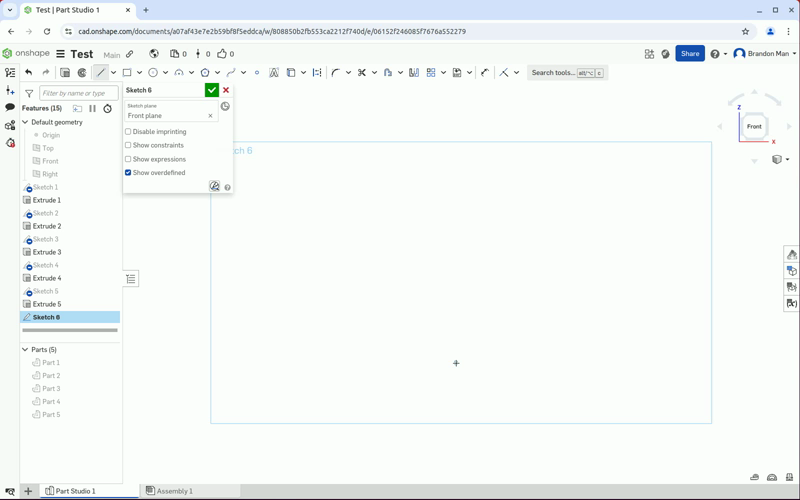
key_down(shift)
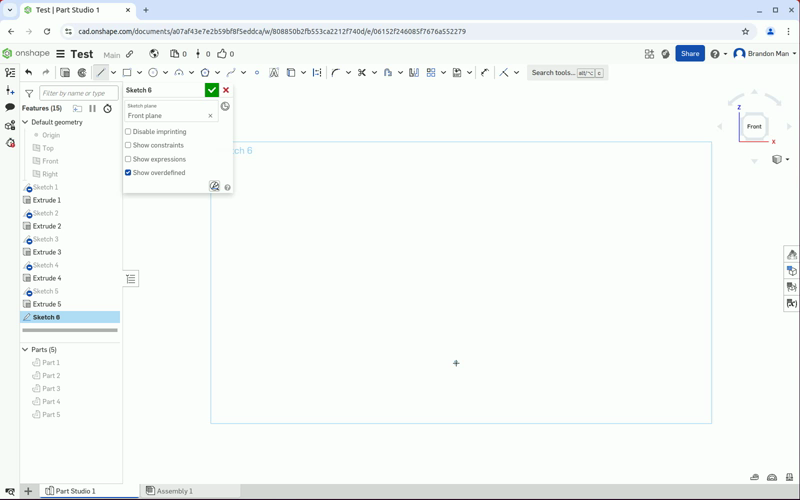
mouse_move(486, 362)
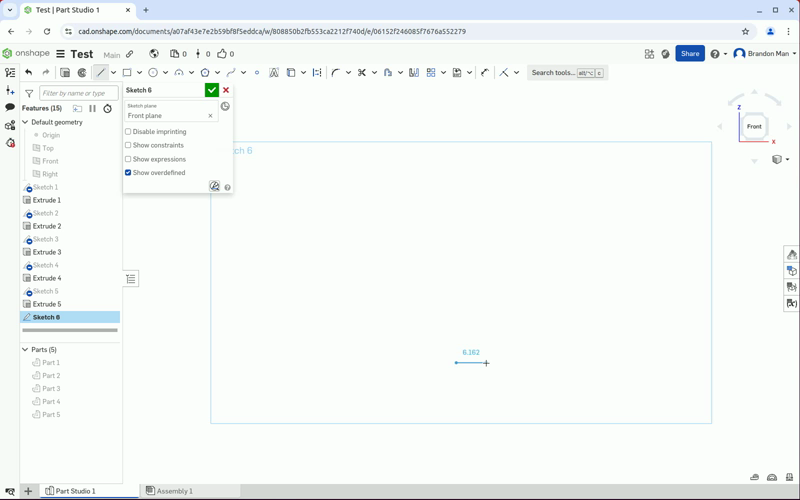
mouse_move(456, 355)
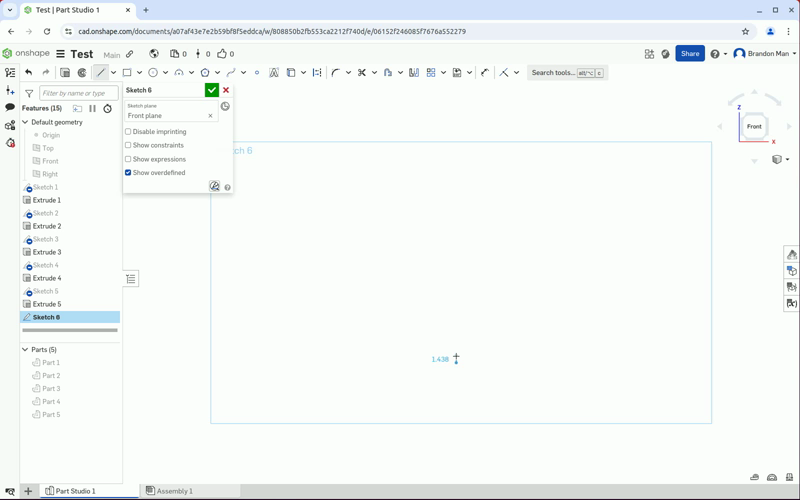
scroll(6)
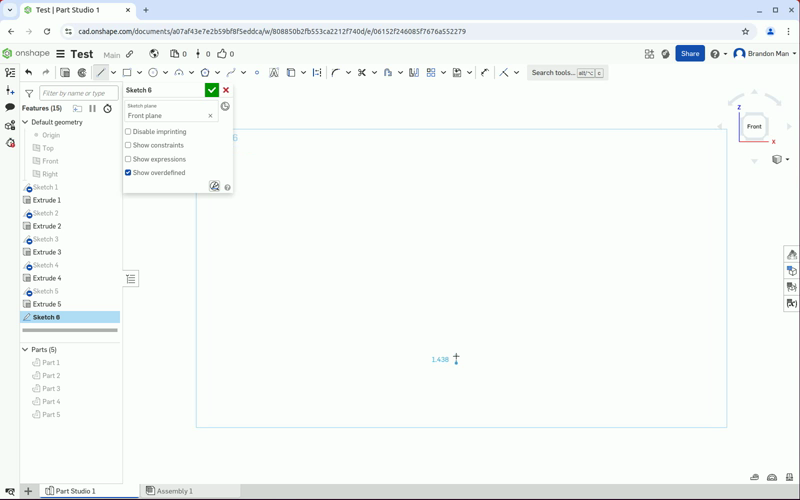
scroll(6)
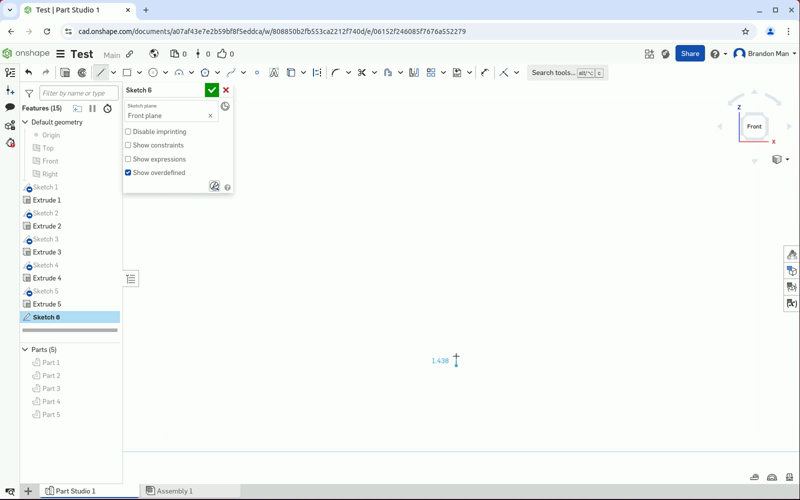
scroll(6)
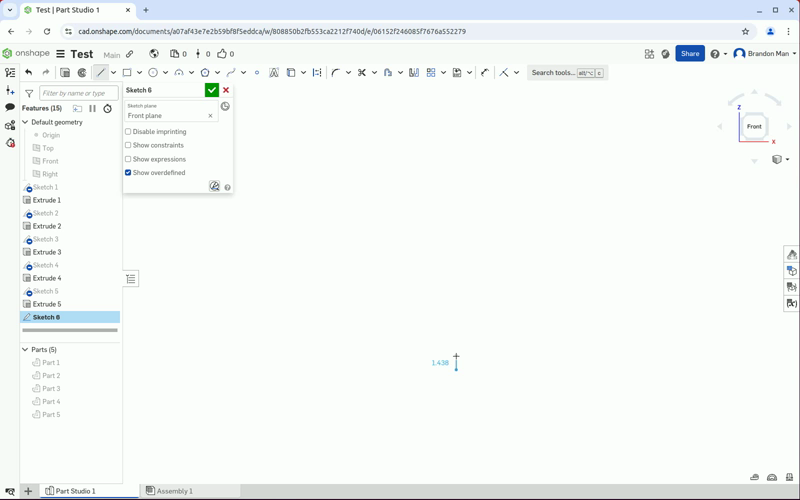
scroll(6)
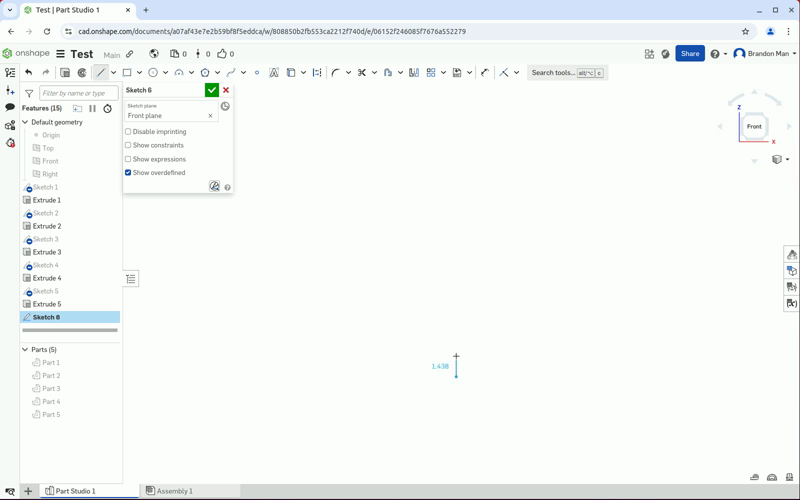
scroll(6)
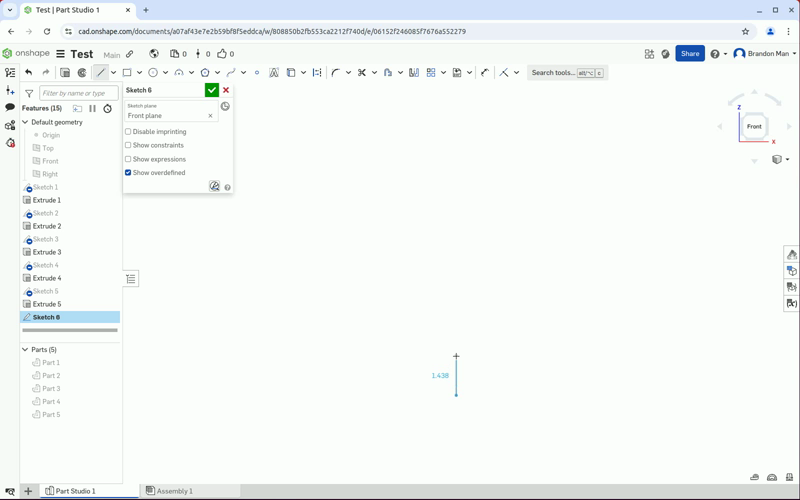
scroll(6)
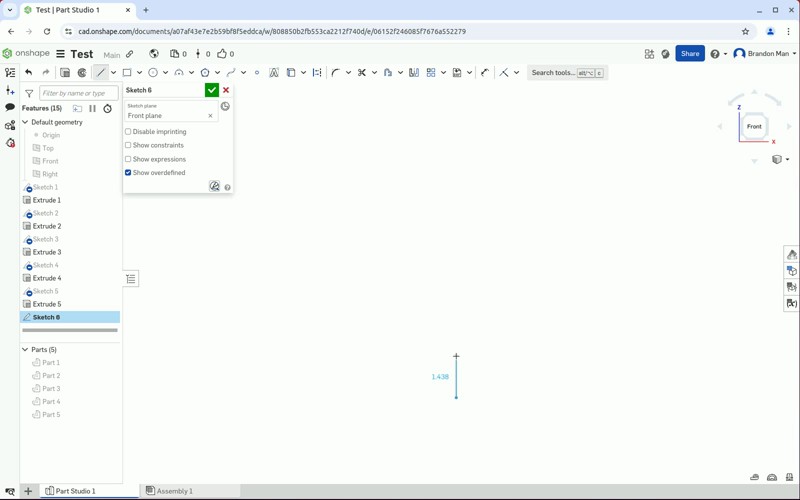
scroll(6)
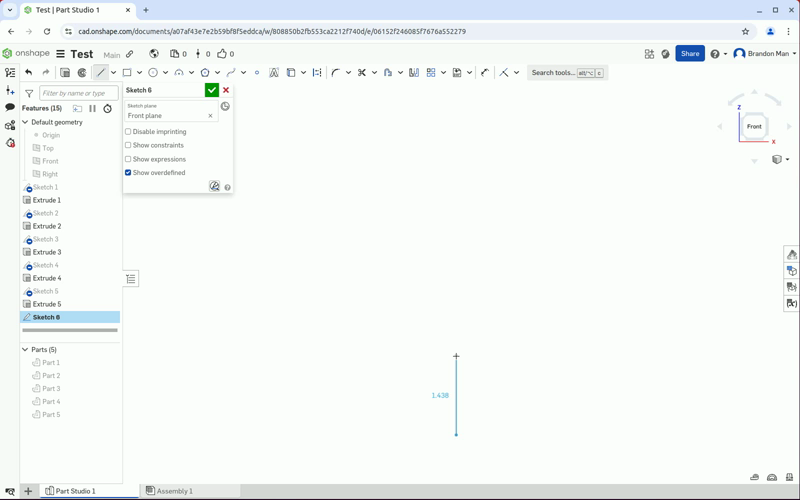
click(456, 355)
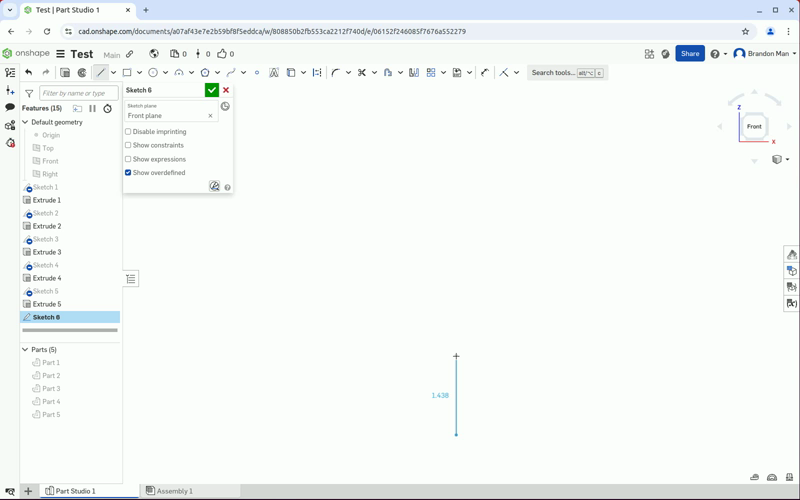
scroll(-6)
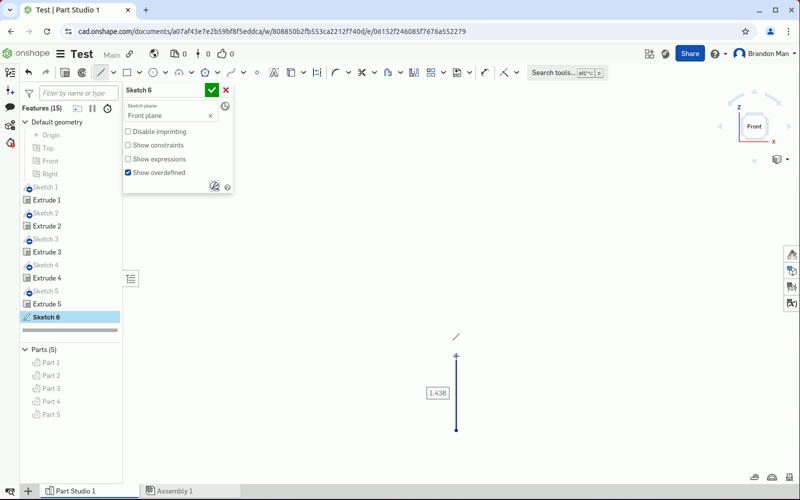
scroll(-6)
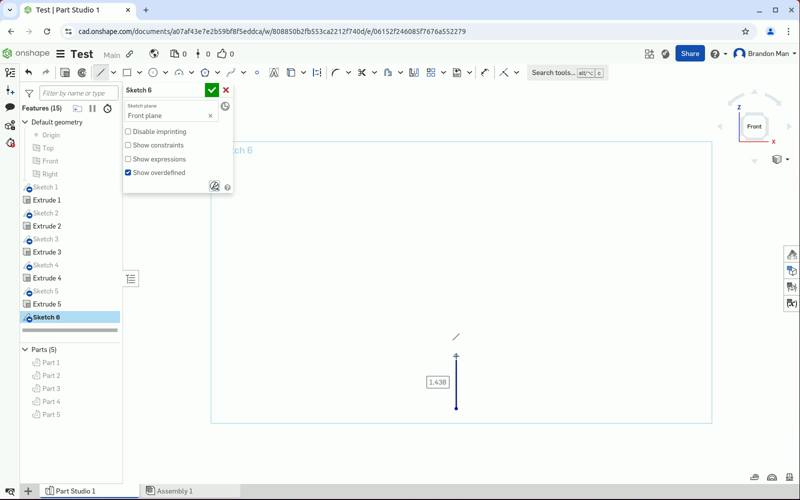
scroll(-6)
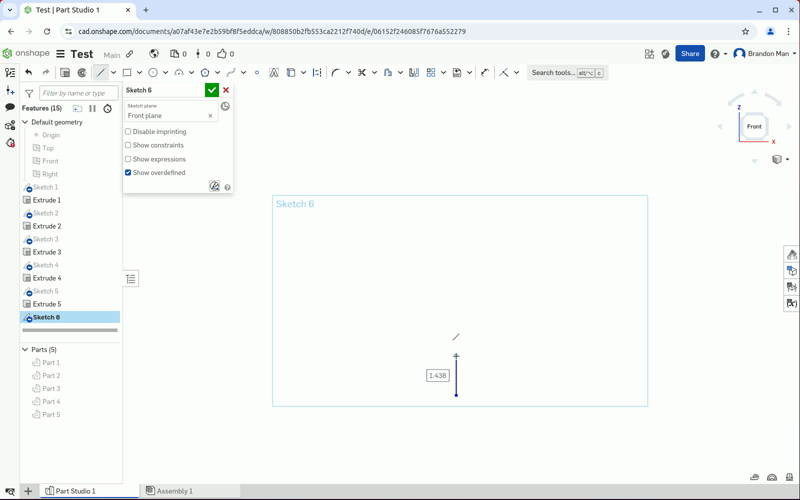
scroll(-6)
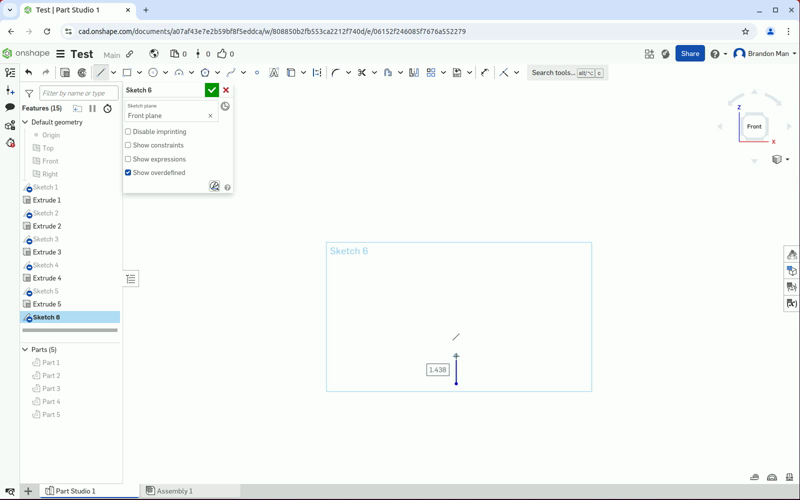
scroll(-6)
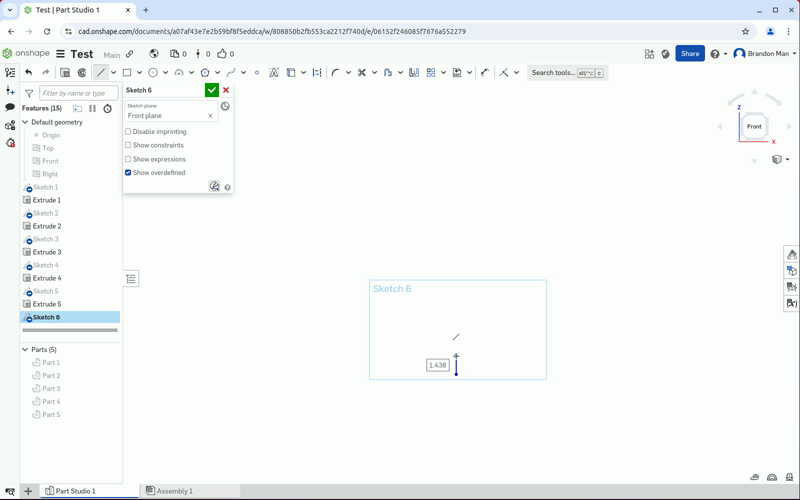
scroll(-6)
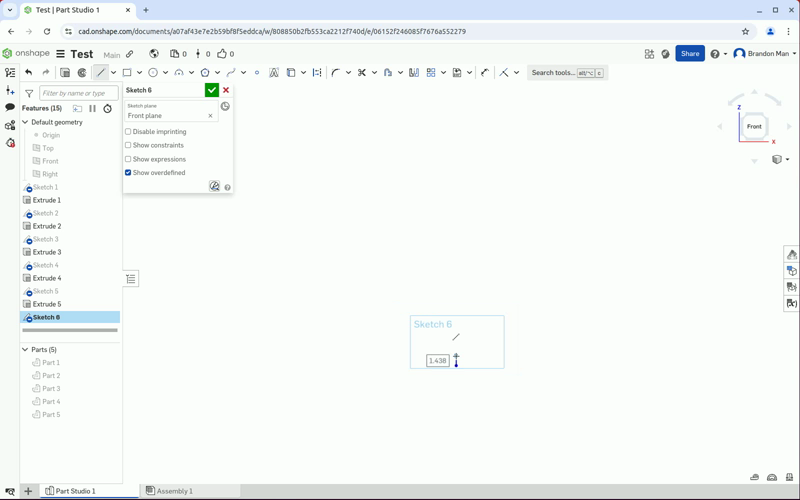
scroll(-6)
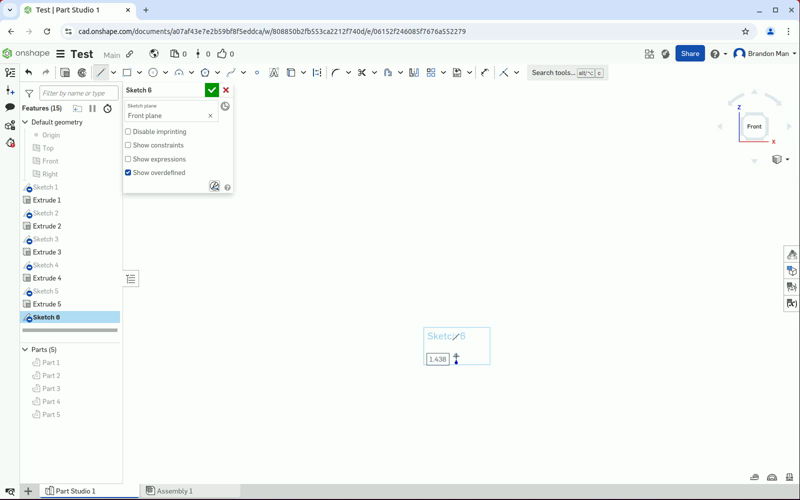
key_up(shift)
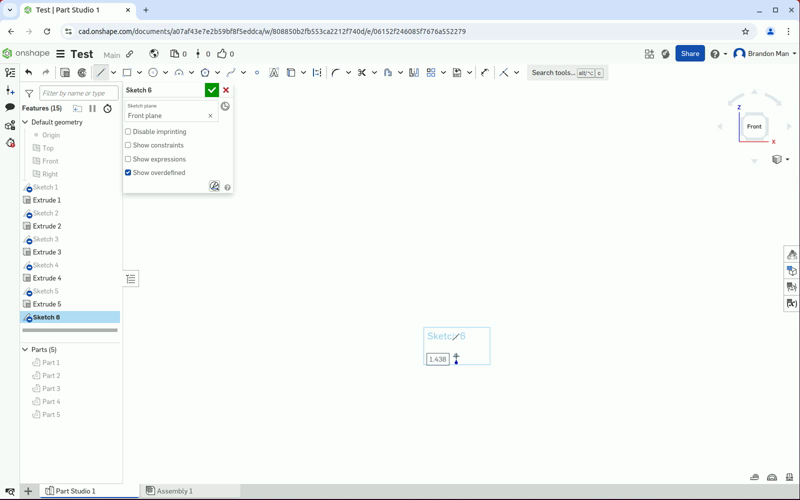
key(esc)
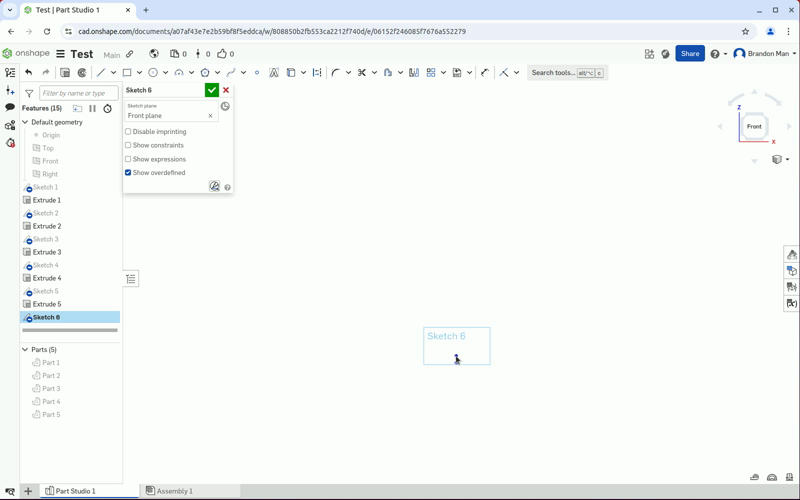
key(a)
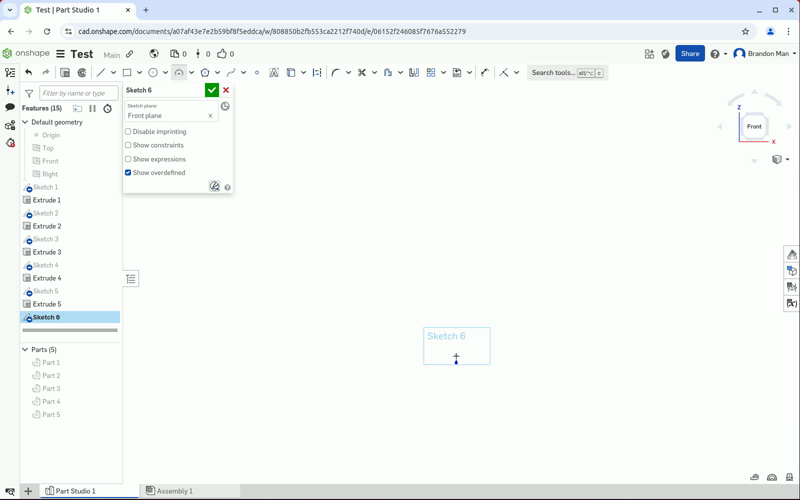
mouse_move(456, 355)
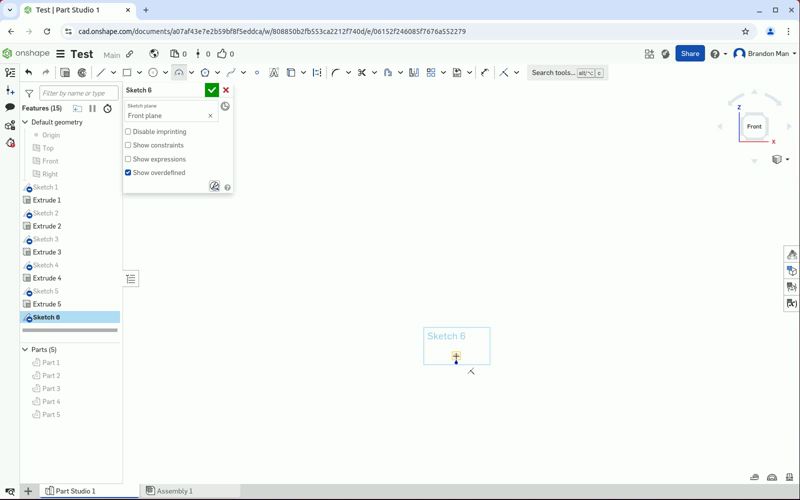
click(456, 355)
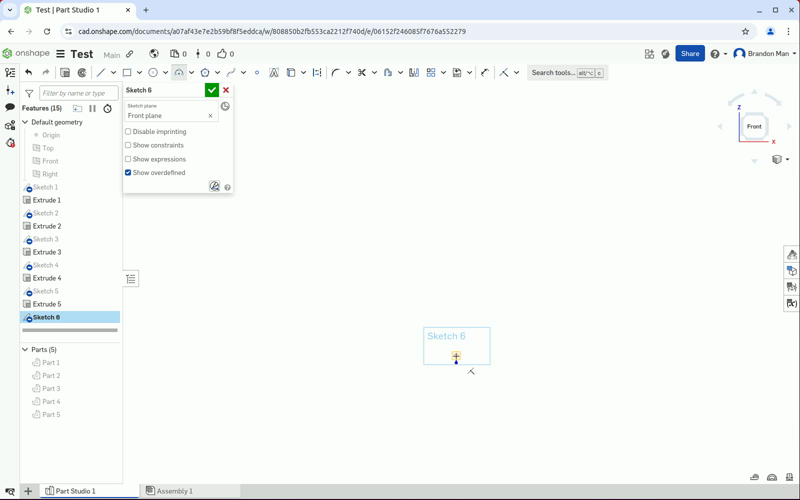
key_down(shift)
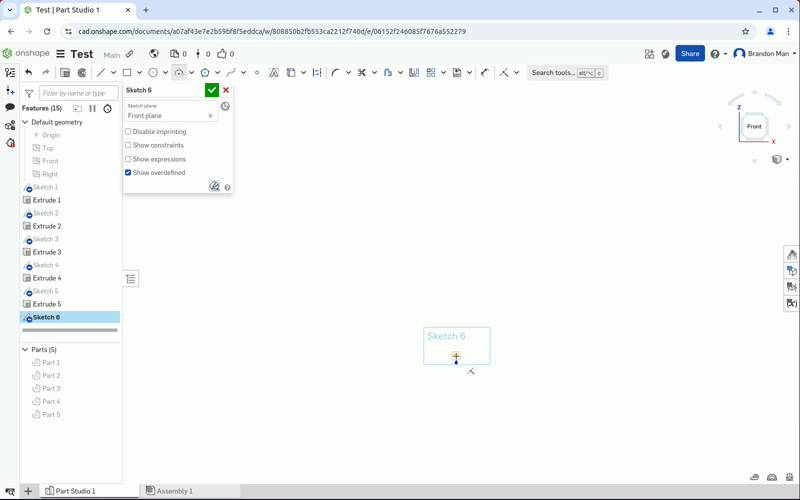
mouse_move(456, 210)
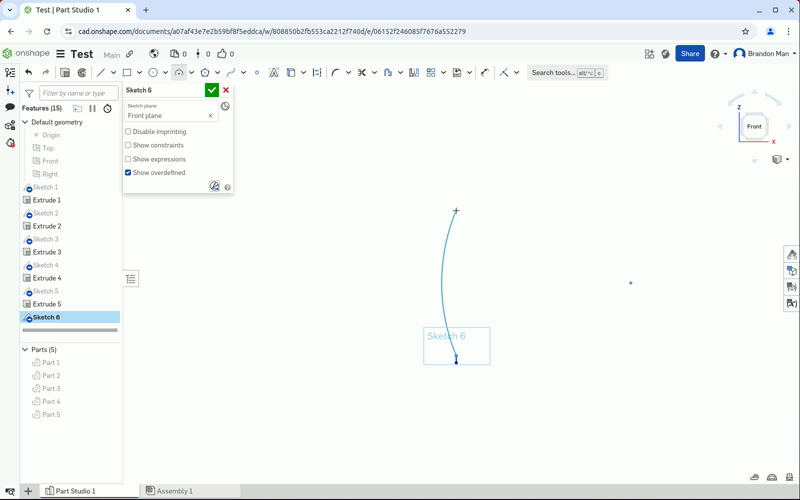
click(456, 210)
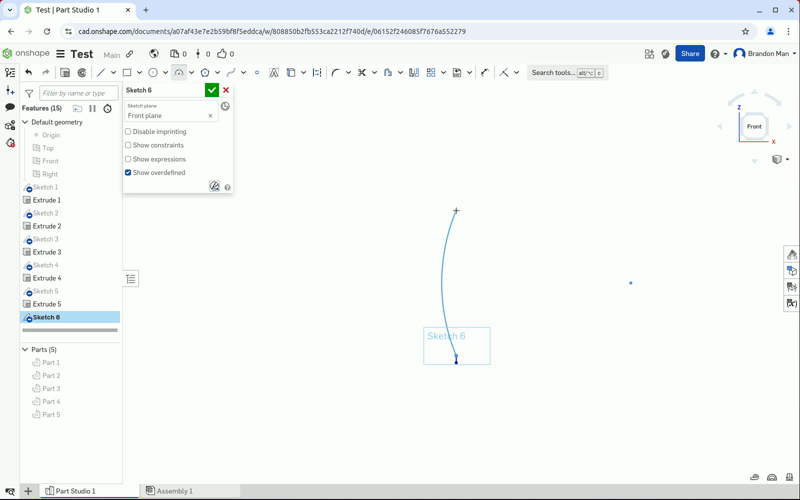
mouse_move(388, 283)
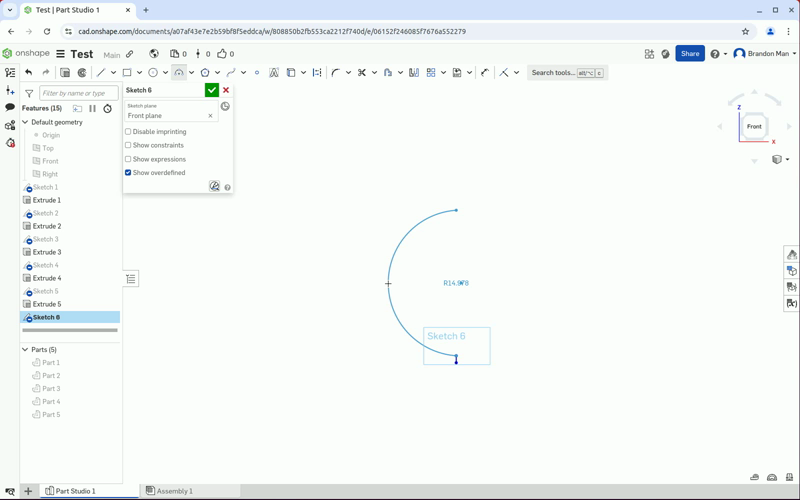
click(388, 283)
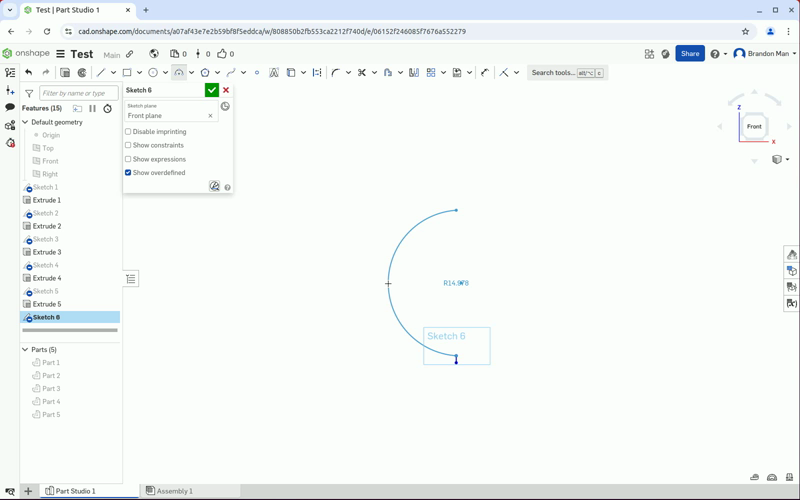
key_up(shift)
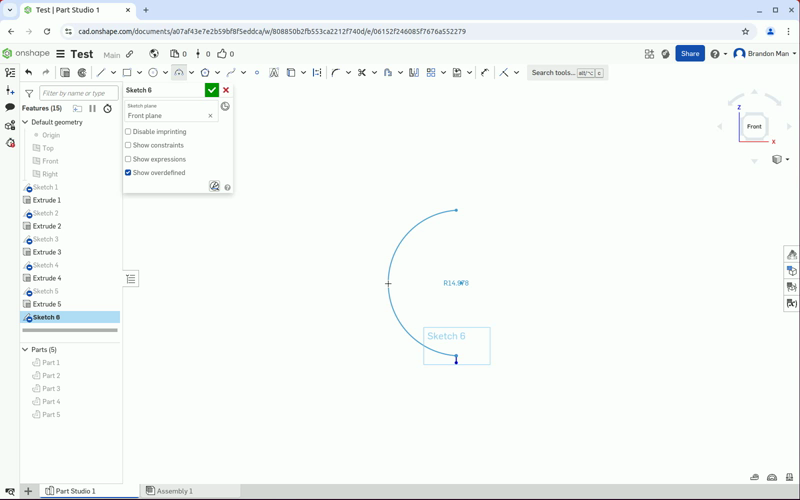
key(esc)
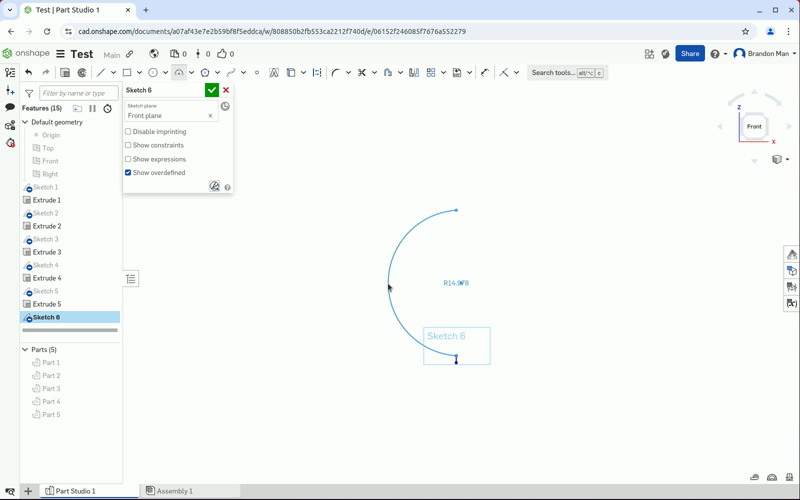
key(l)
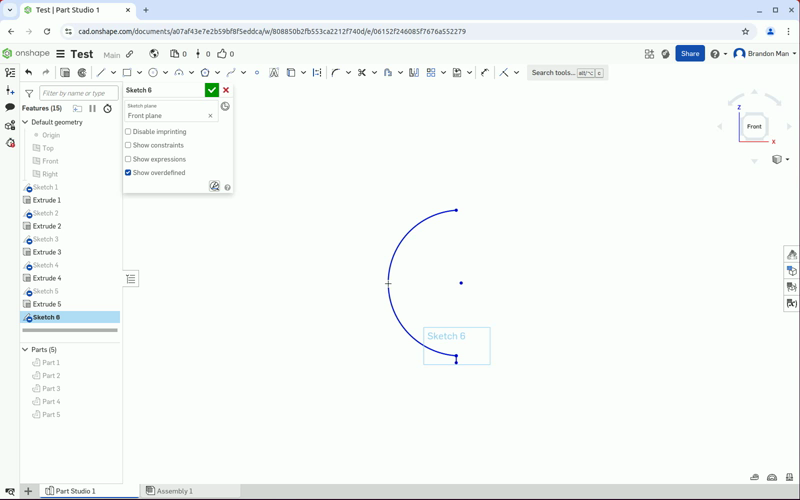
mouse_move(456, 210)
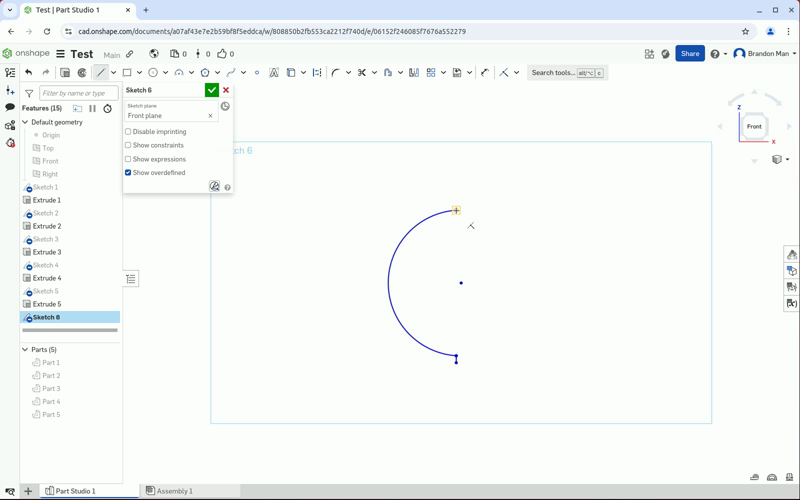
click(456, 210)
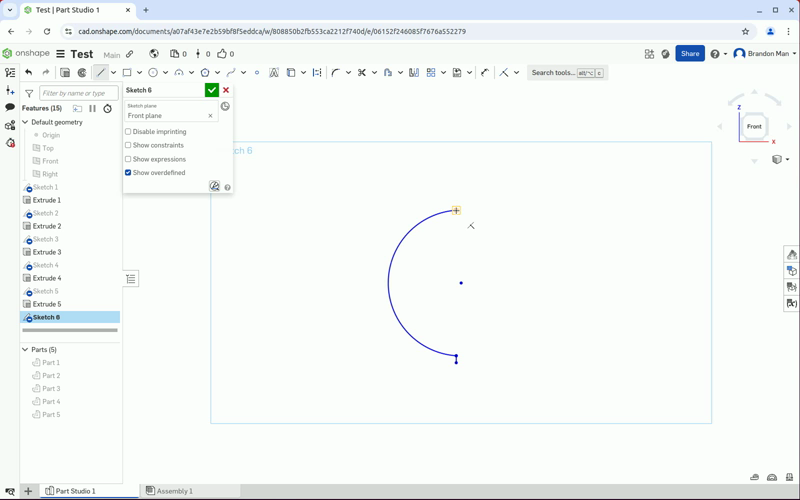
key_down(shift)
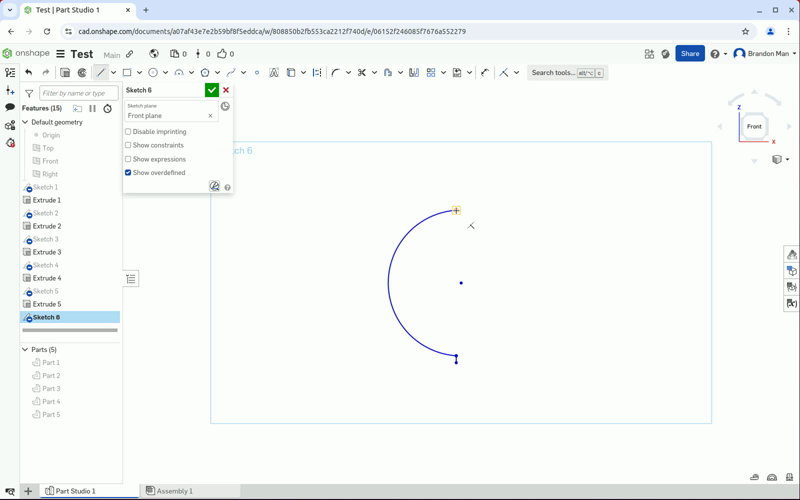
mouse_move(486, 210)
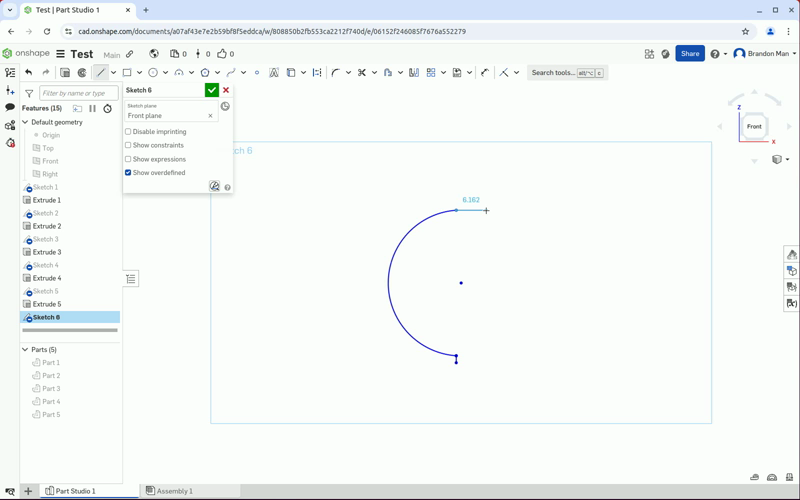
mouse_move(456, 203)
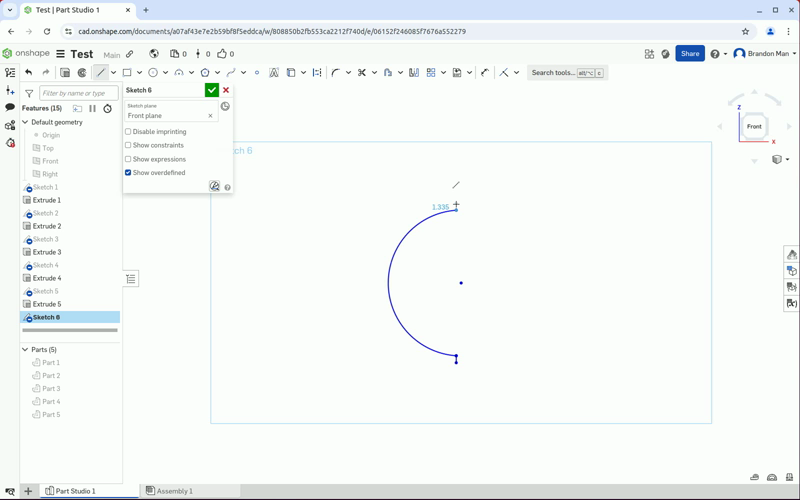
scroll(6)
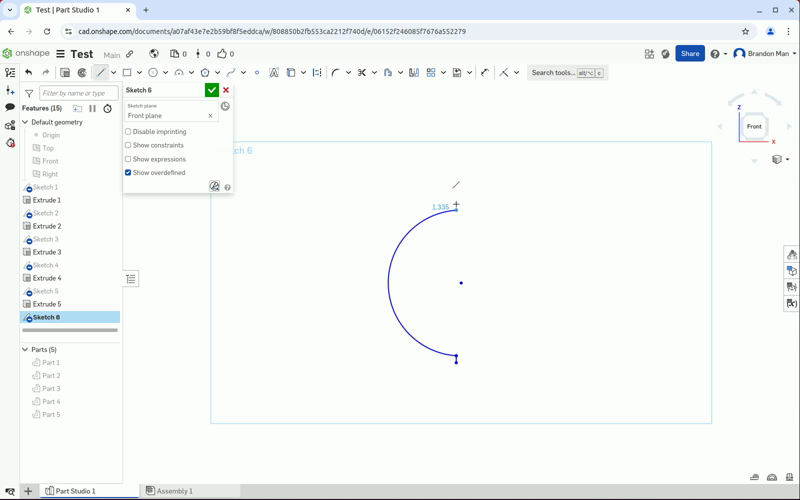
scroll(6)
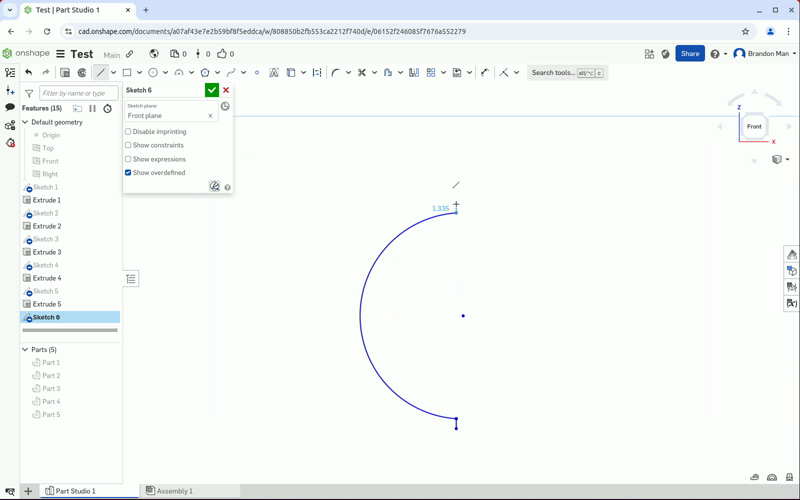
scroll(6)
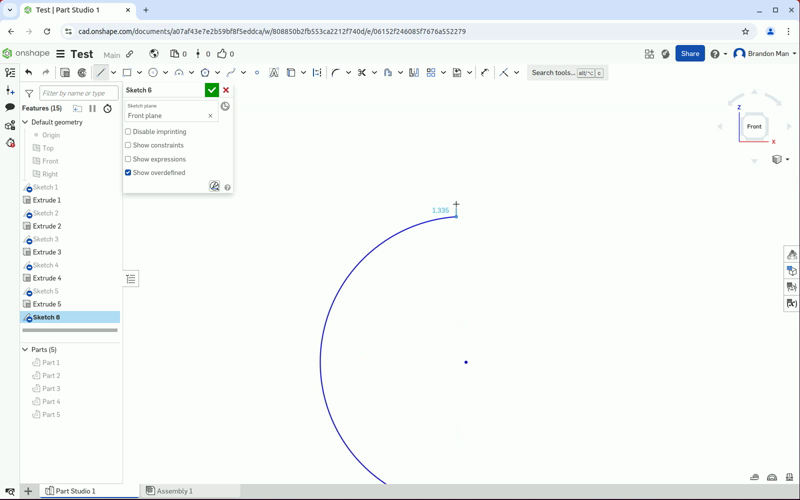
scroll(6)
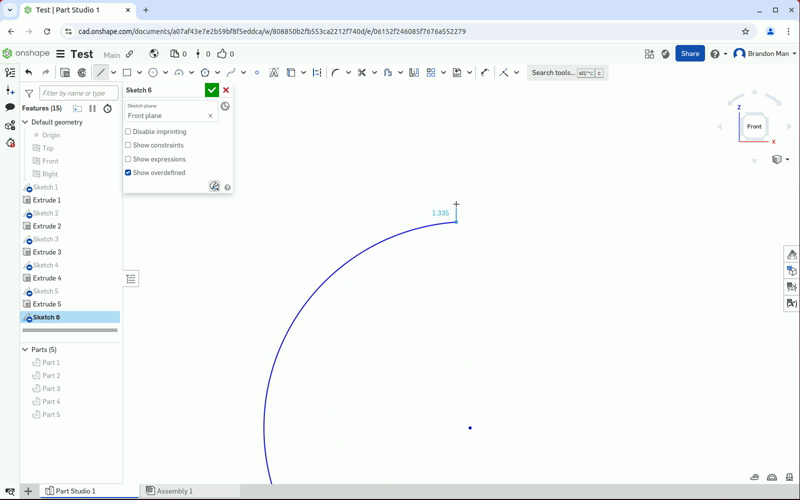
scroll(6)
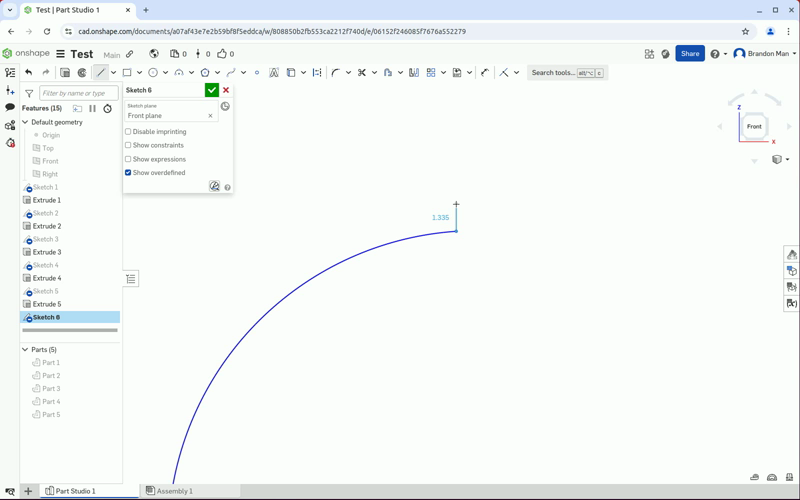
scroll(6)
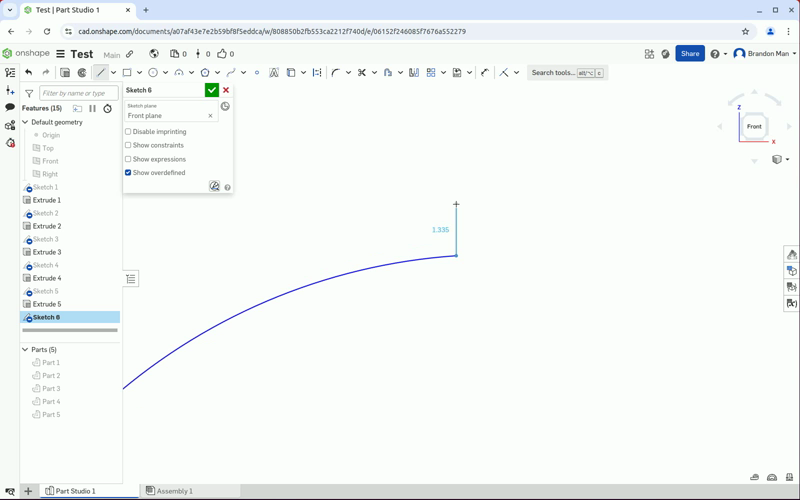
scroll(6)
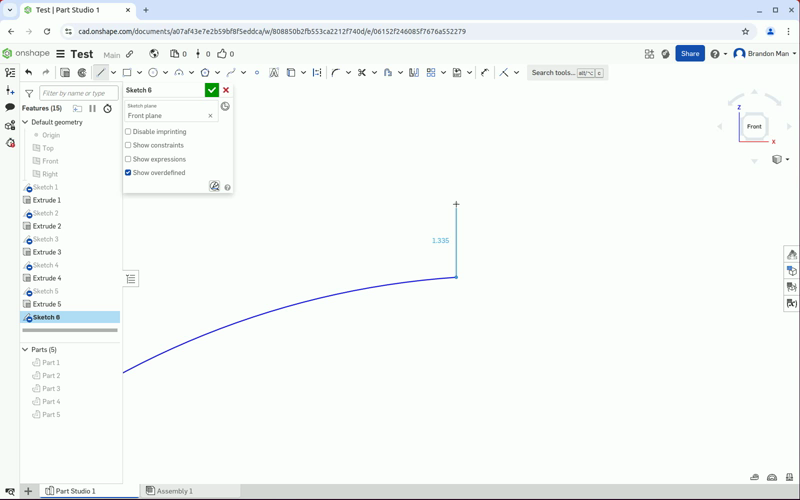
click(456, 203)
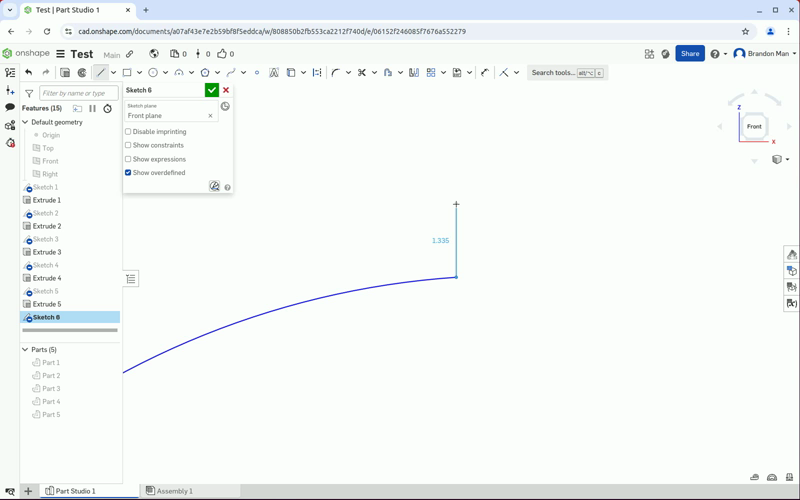
scroll(-6)
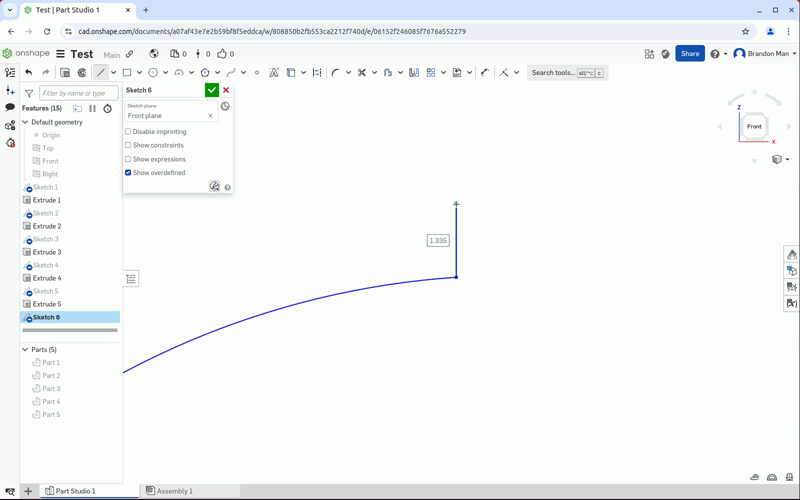
scroll(-6)
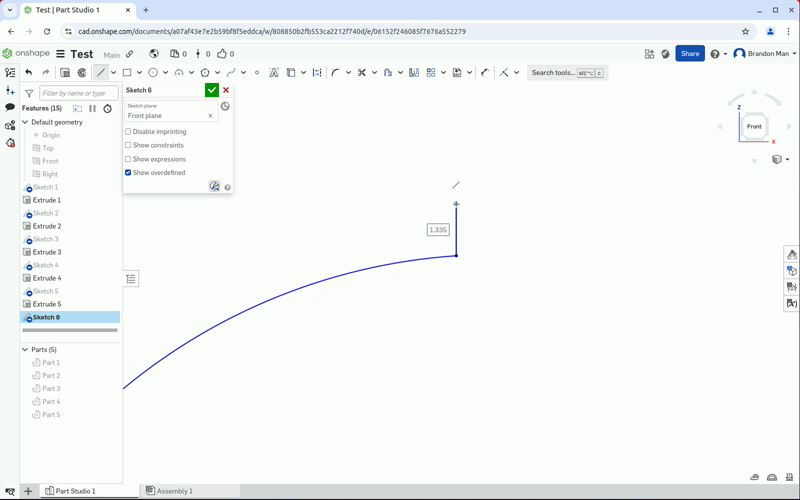
scroll(-6)
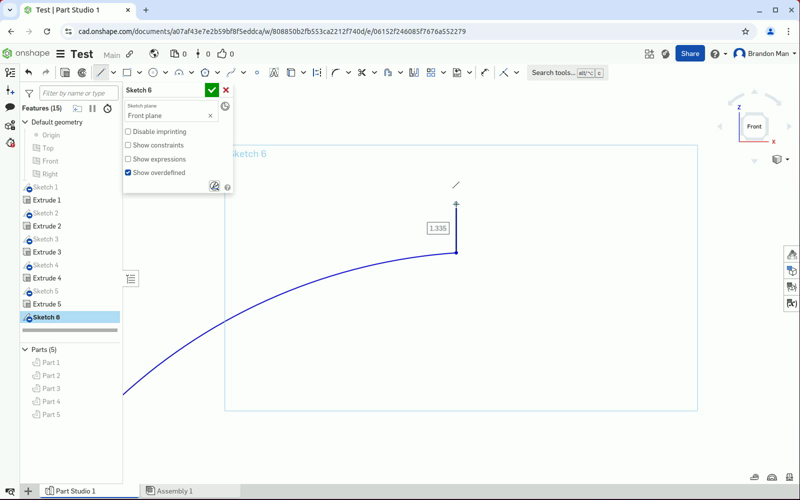
scroll(-6)
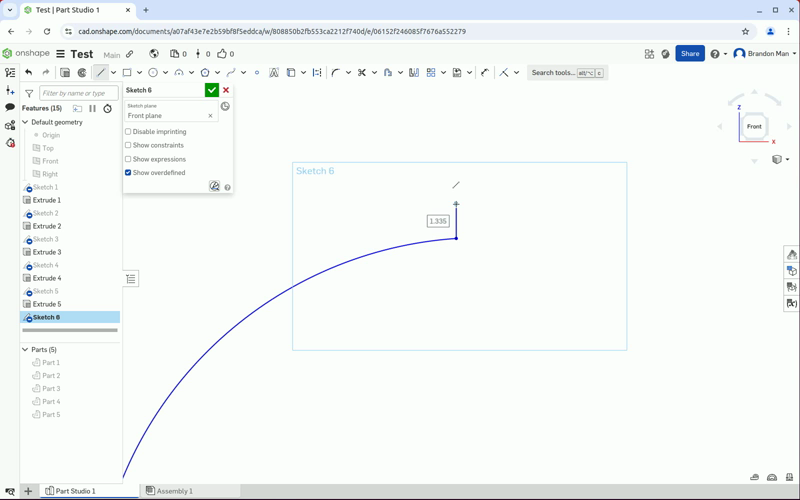
scroll(-6)
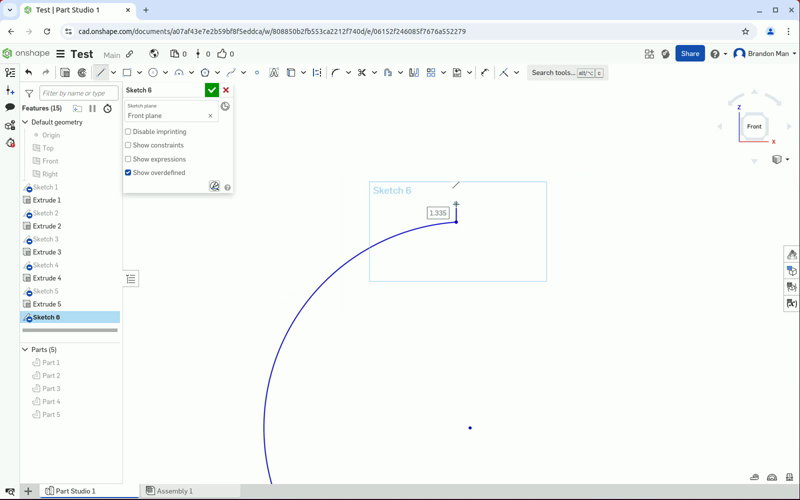
scroll(-6)
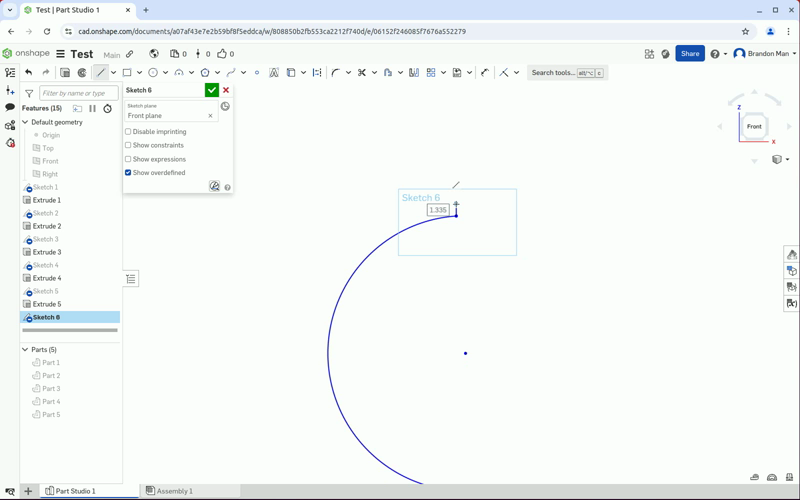
scroll(-6)
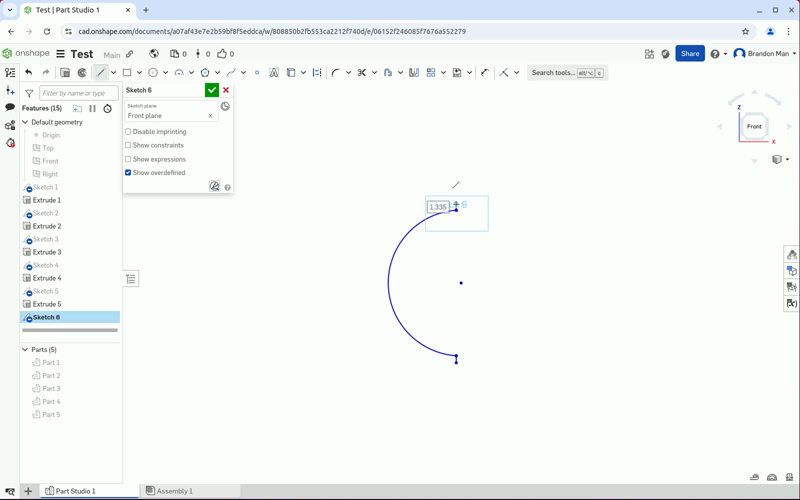
key_up(shift)
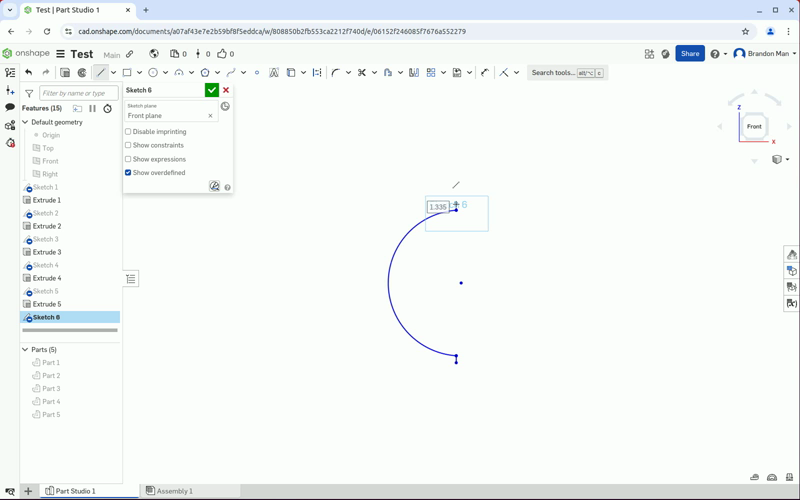
key(esc)
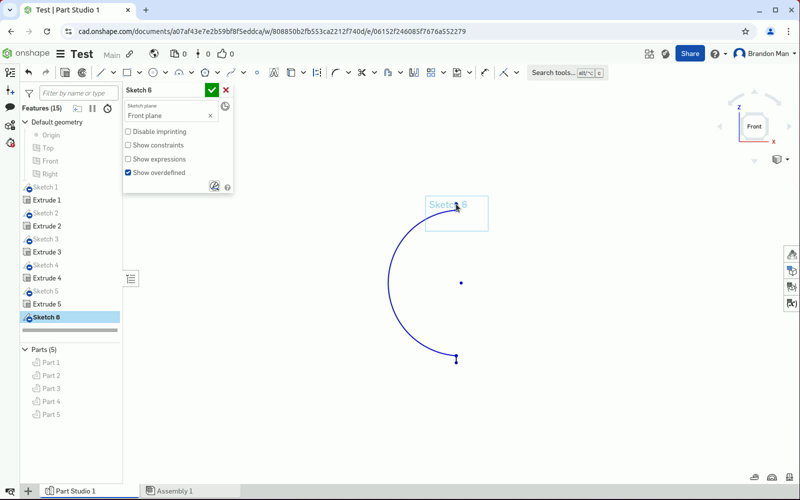
key(a)
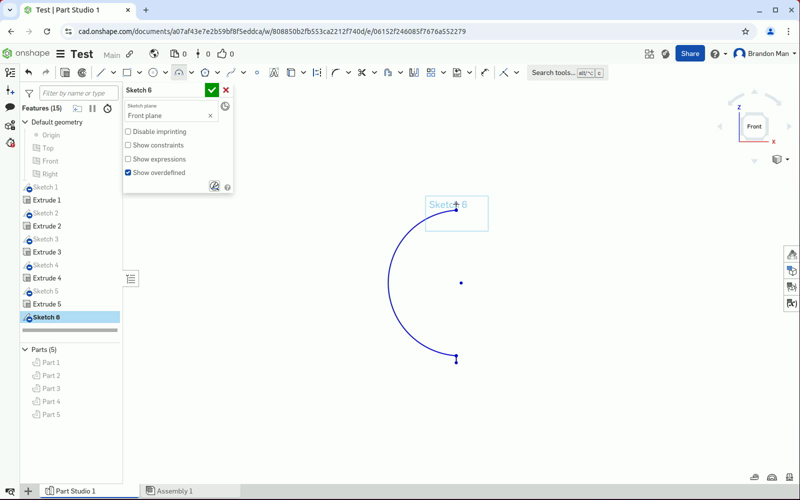
mouse_move(456, 203)
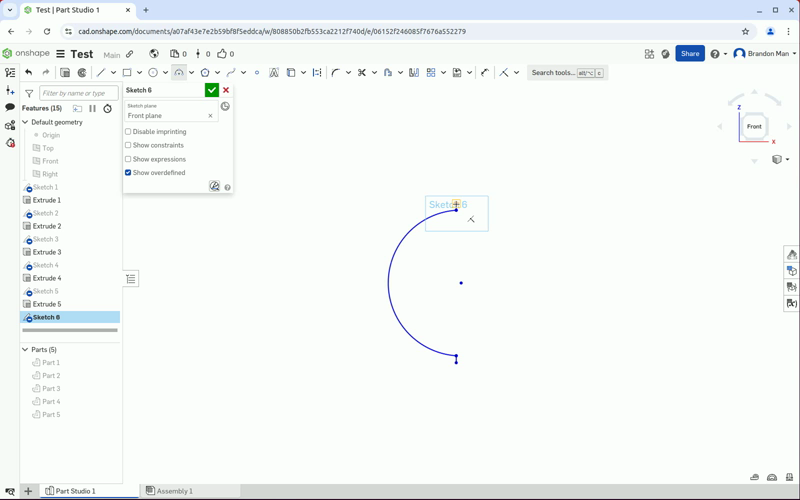
click(456, 203)
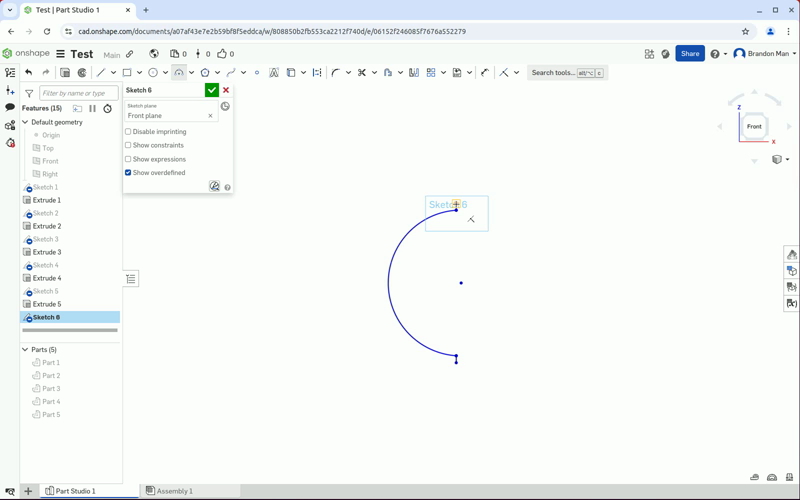
mouse_move(456, 362)
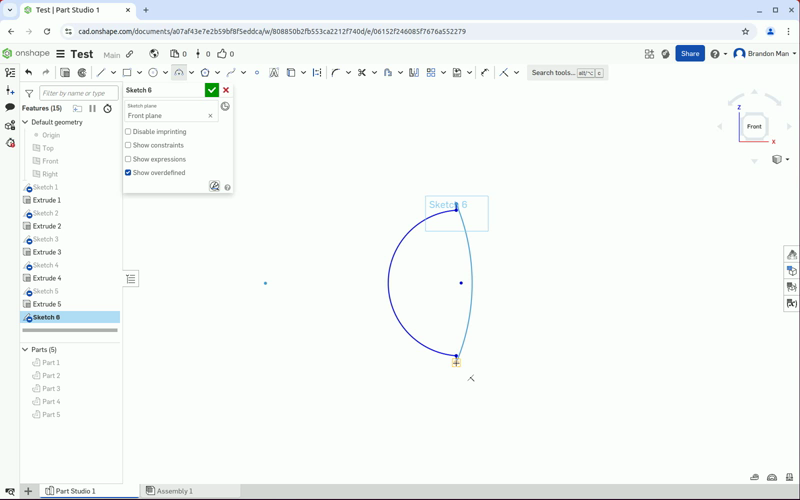
click(456, 362)
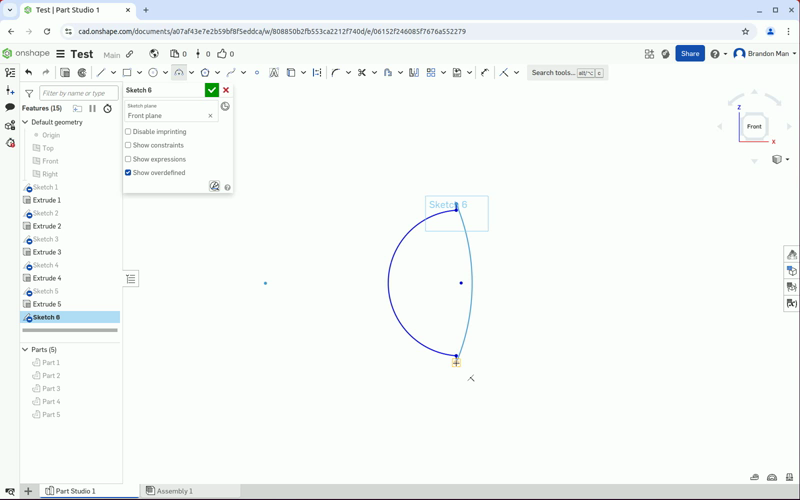
key_down(shift)
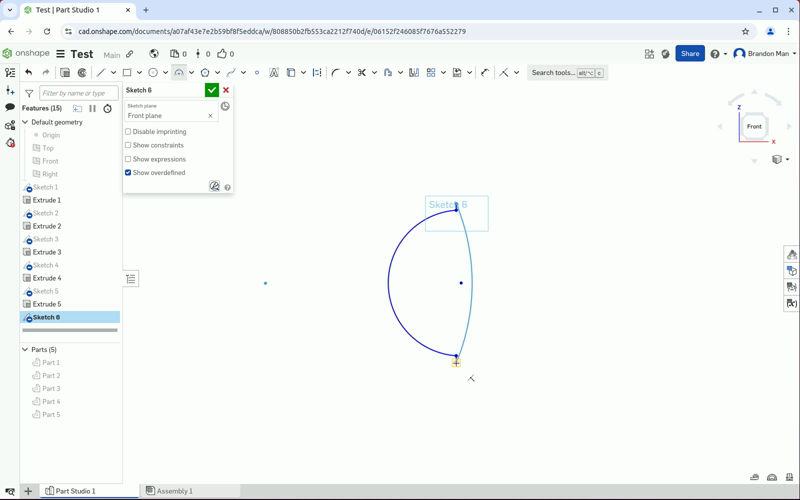
mouse_move(381, 283)
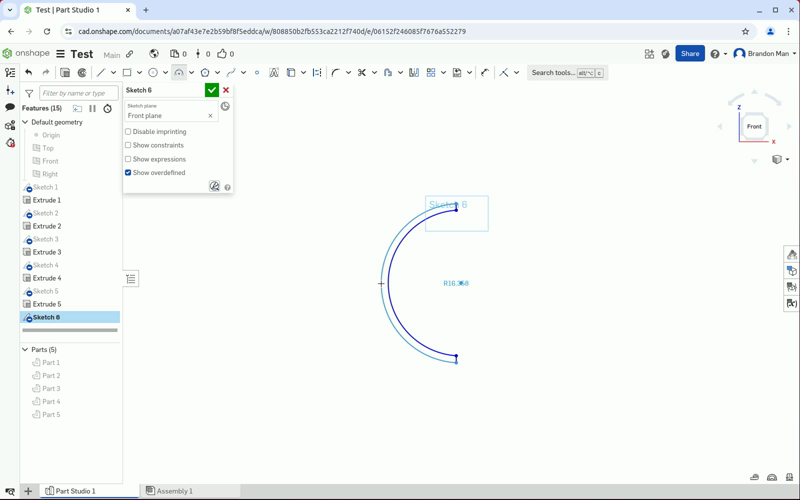
click(381, 283)
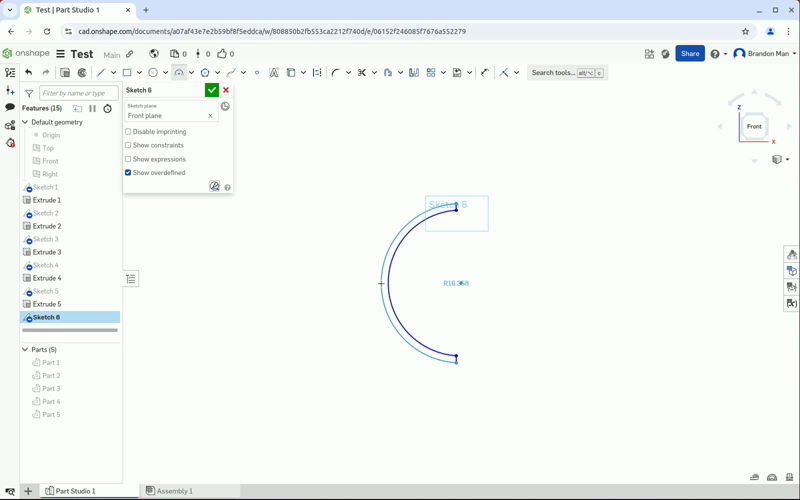
key_up(shift)
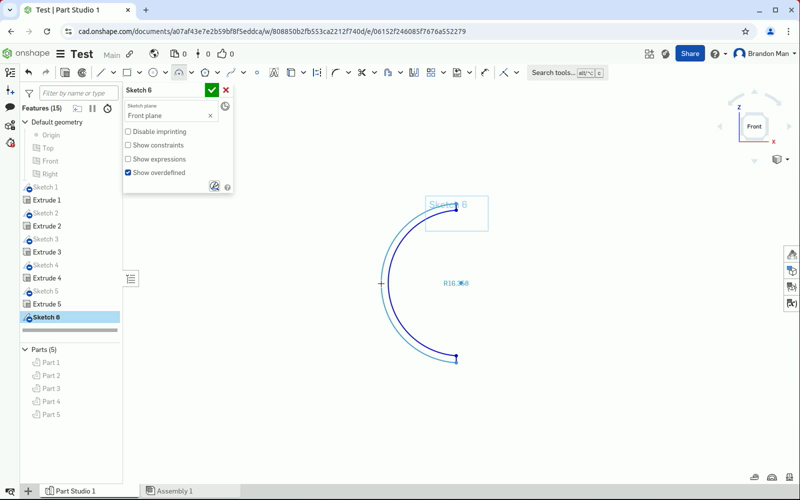
key(esc)
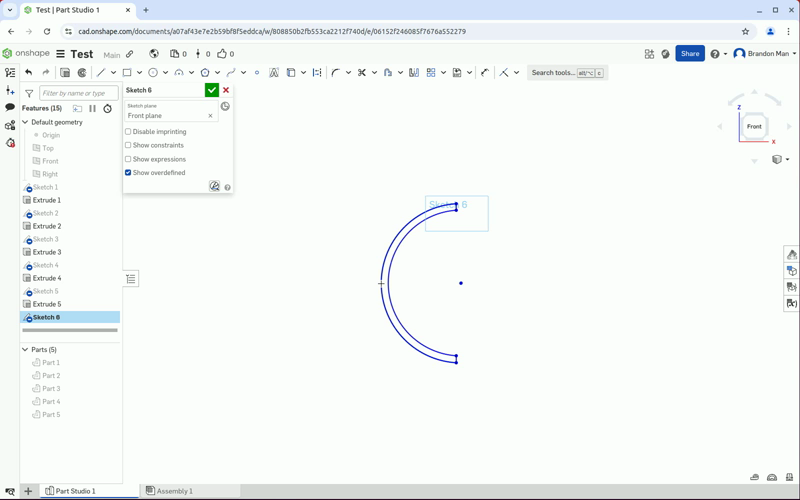
mouse_move(450, 359)
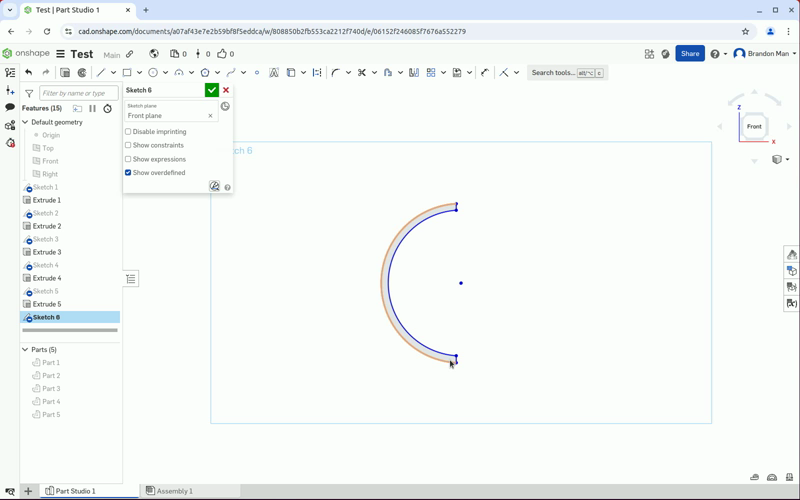
scroll(6)
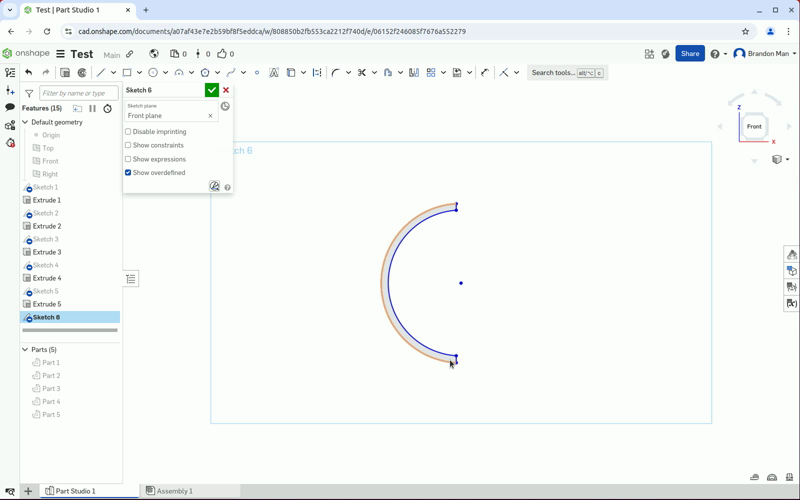
scroll(6)
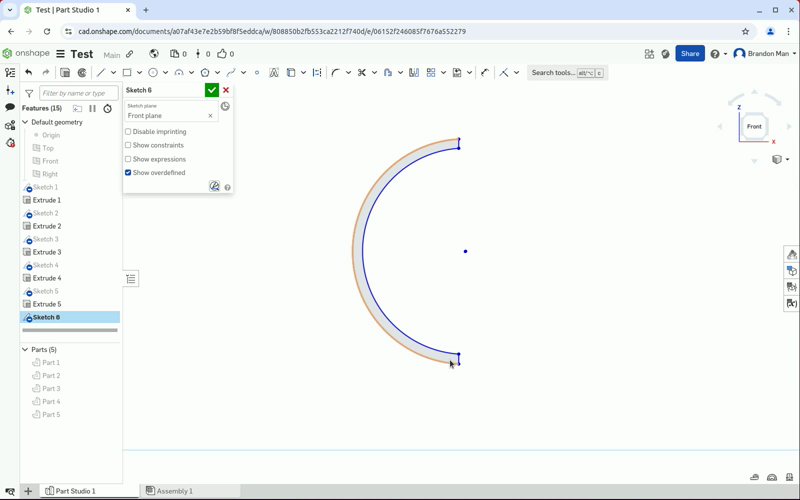
scroll(6)
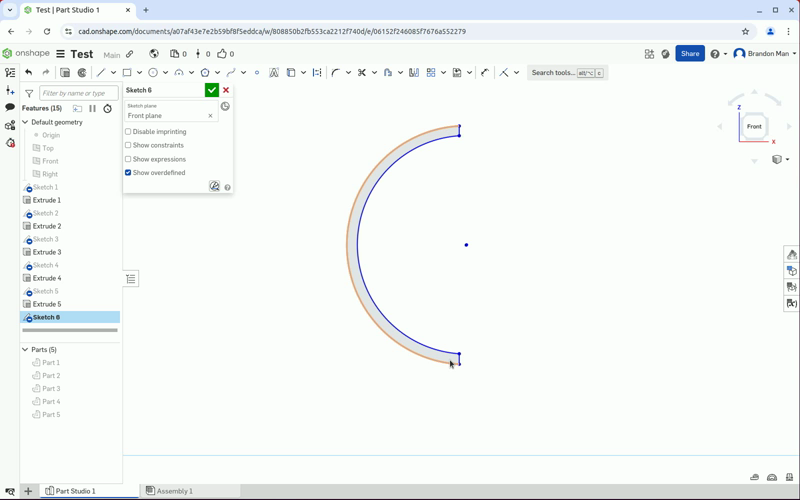
scroll(6)
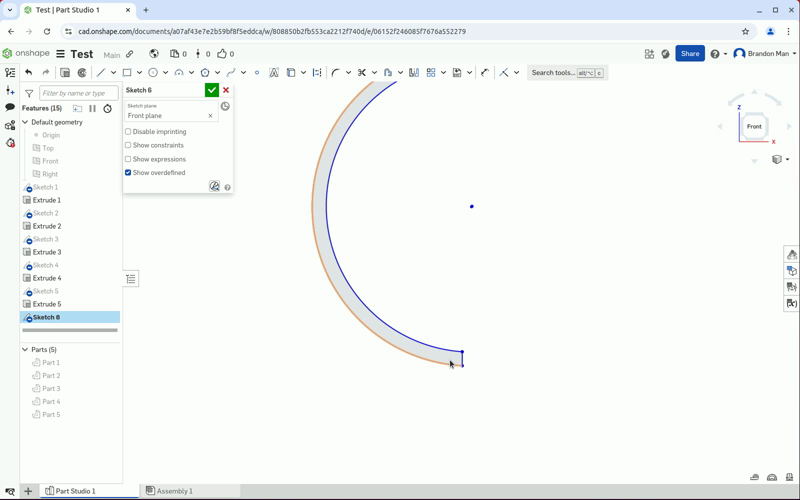
scroll(6)
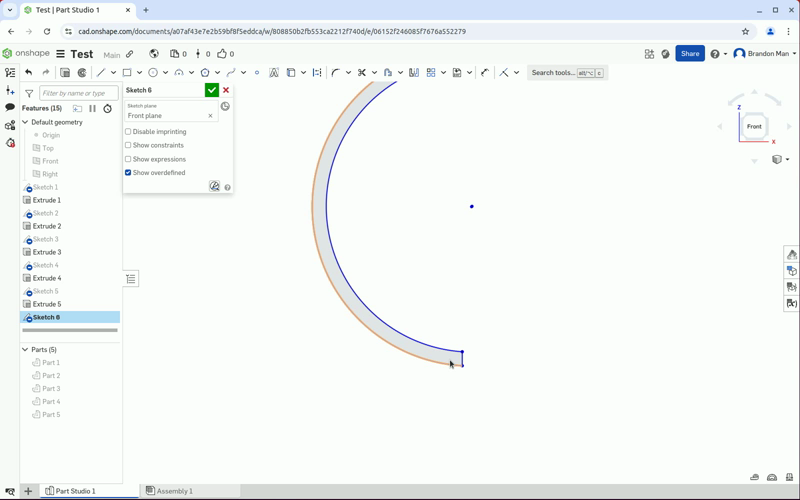
scroll(6)
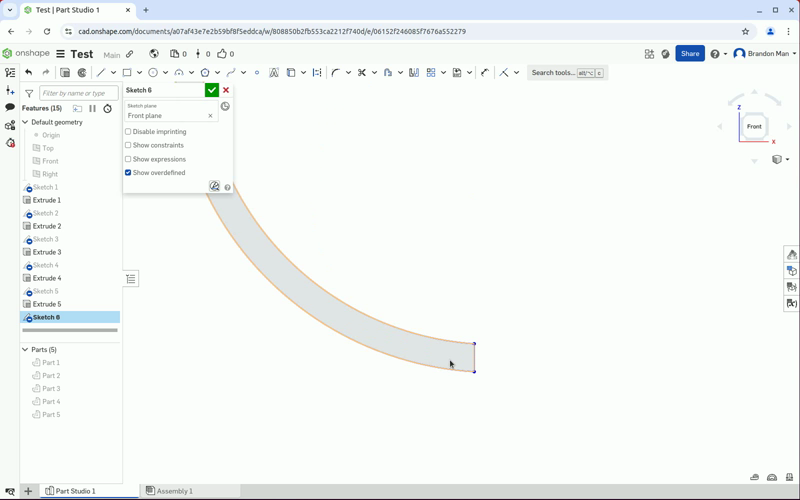
scroll(6)
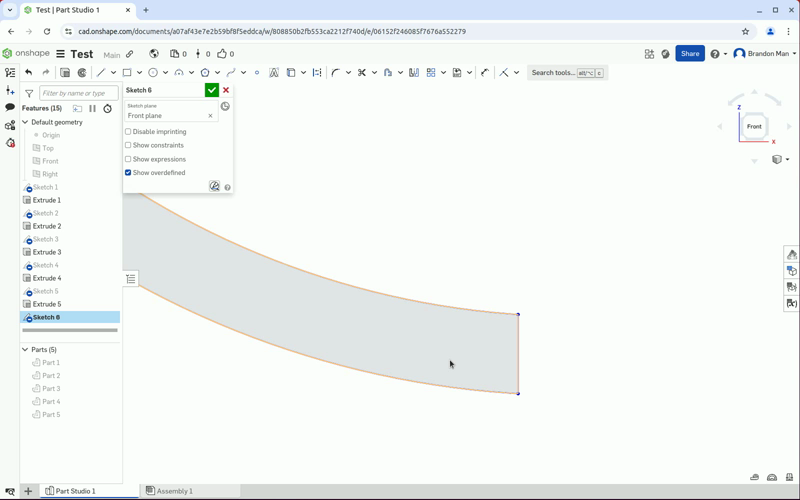
click(450, 359)
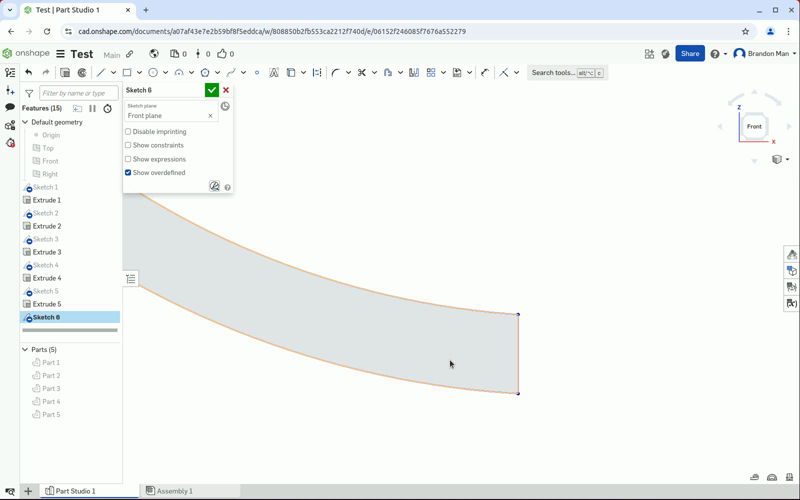
scroll(-6)
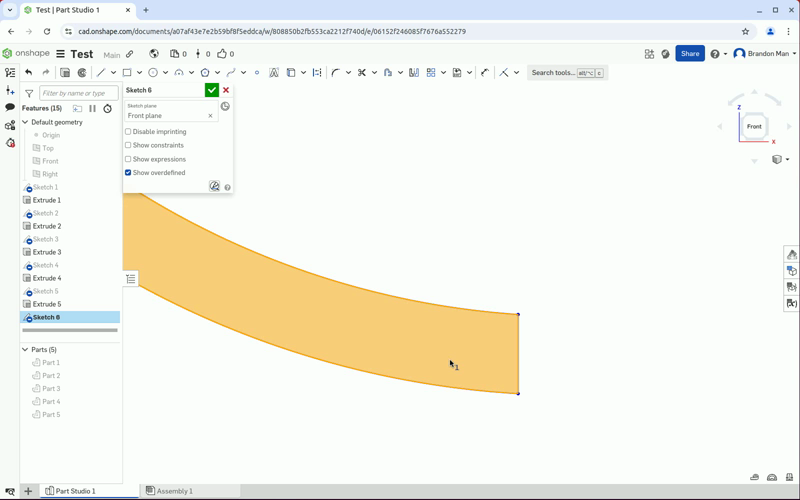
scroll(-6)
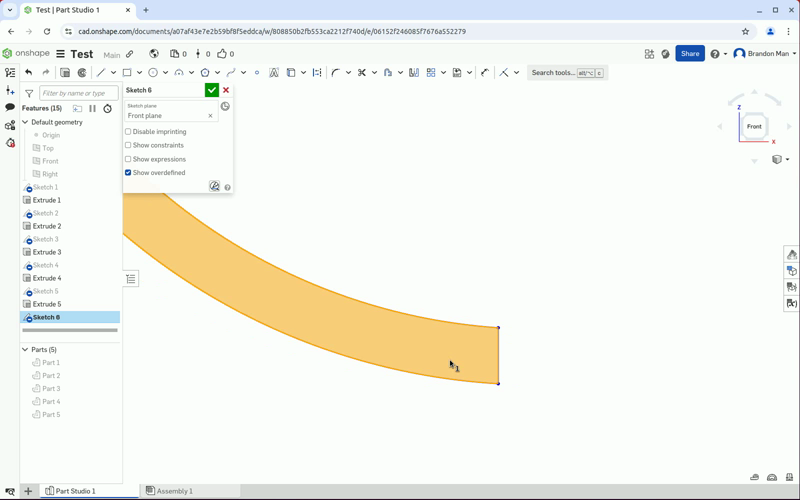
scroll(-6)
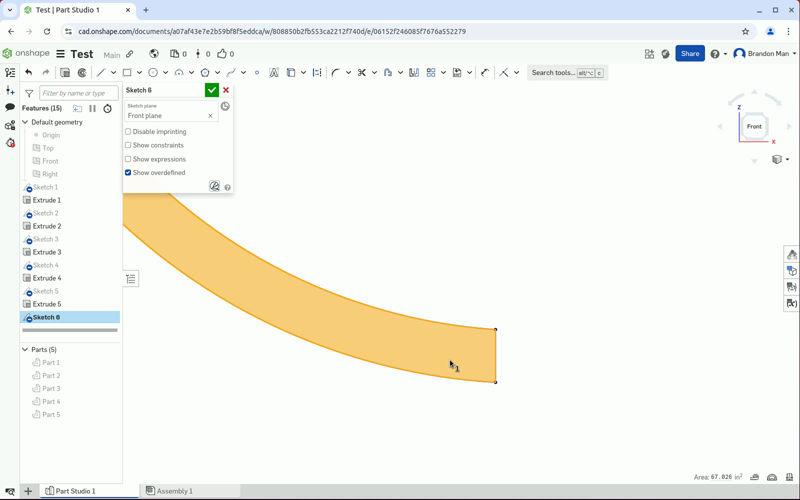
scroll(-6)
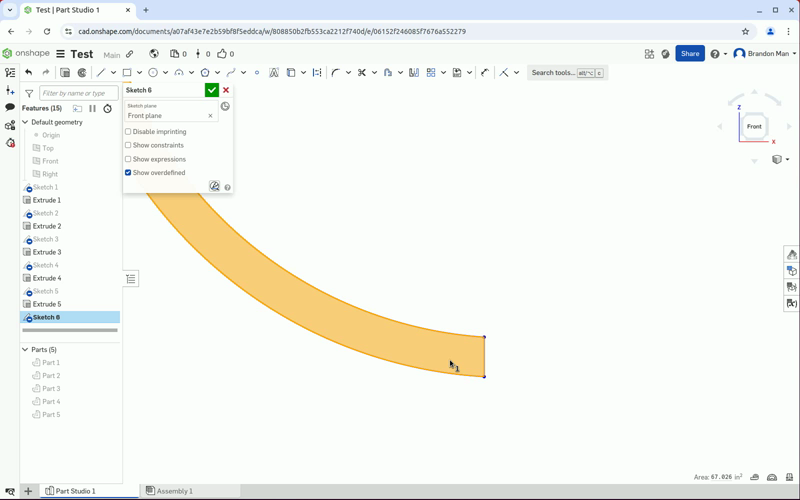
scroll(-6)
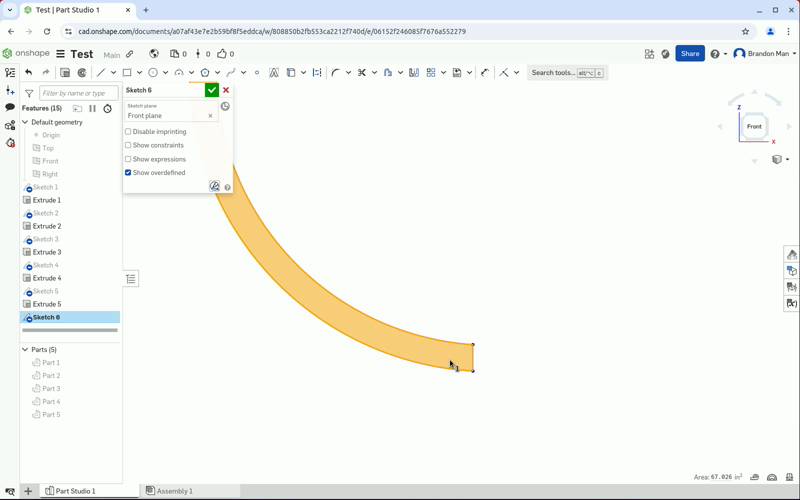
scroll(-6)
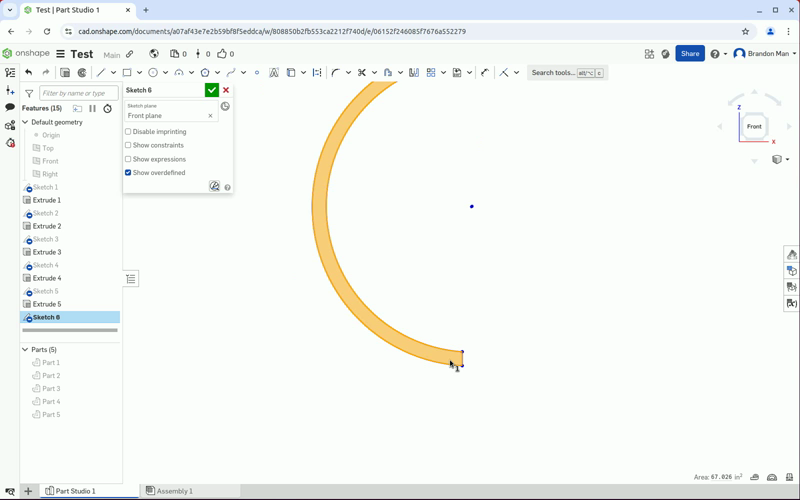
scroll(-6)
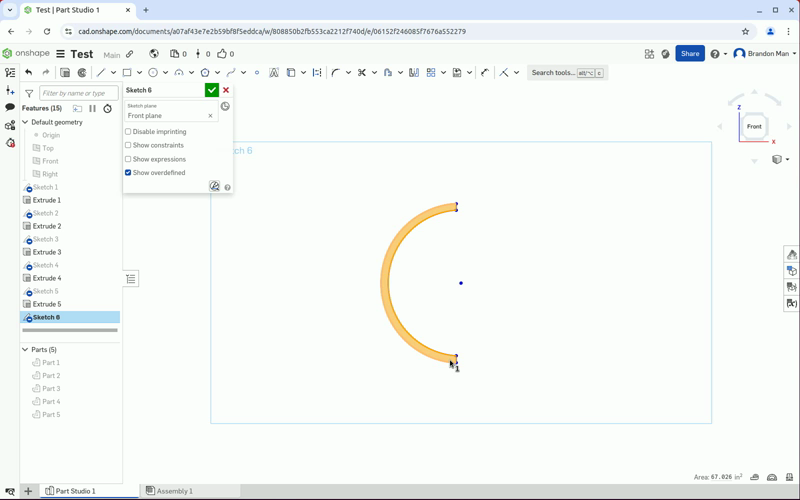
mouse_move(73, 352)
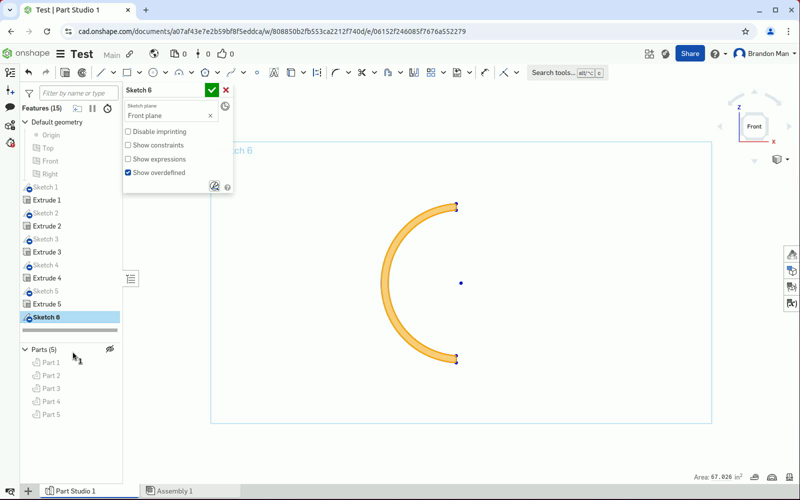
key(shift+y)
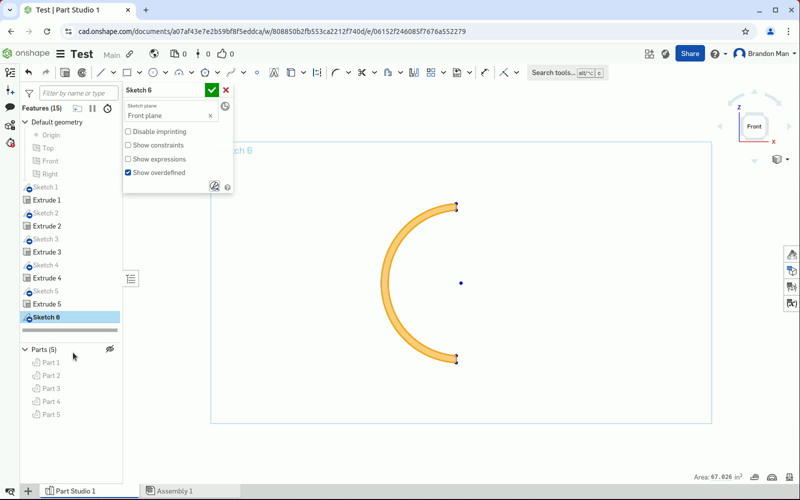
key(shift+e)
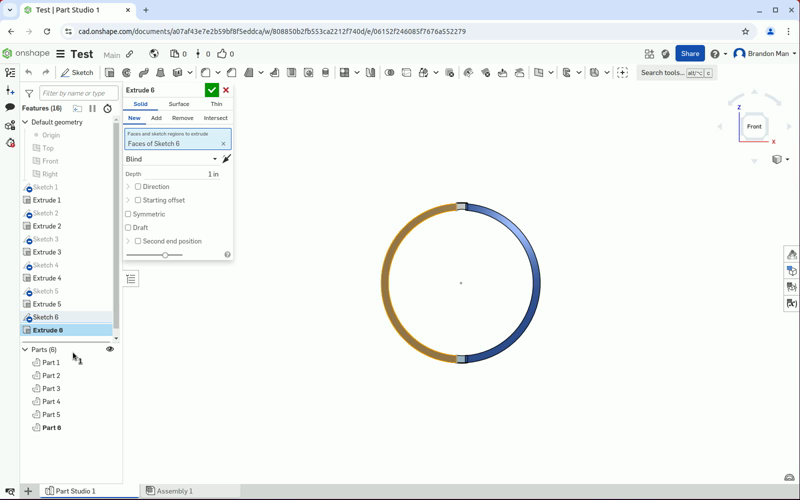
mouse_move(143, 106)
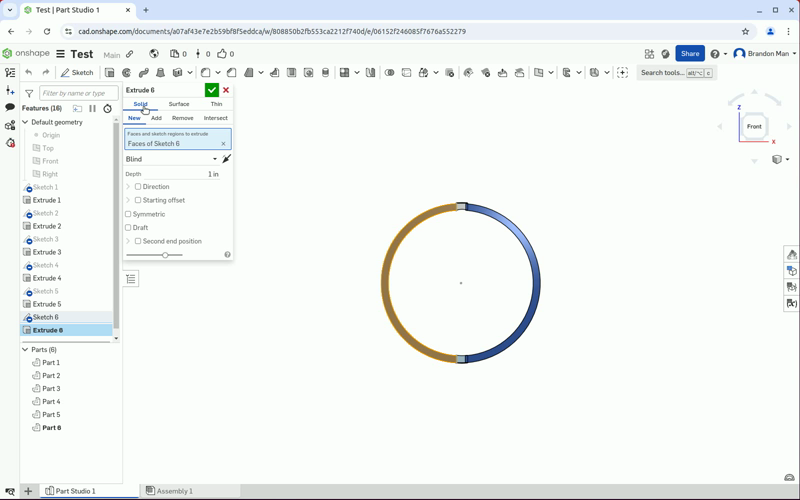
click(143, 106)
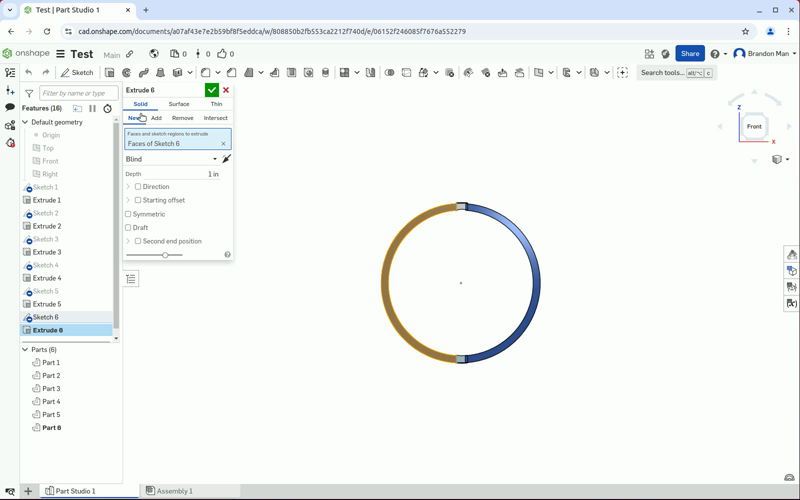
mouse_move(137, 120)
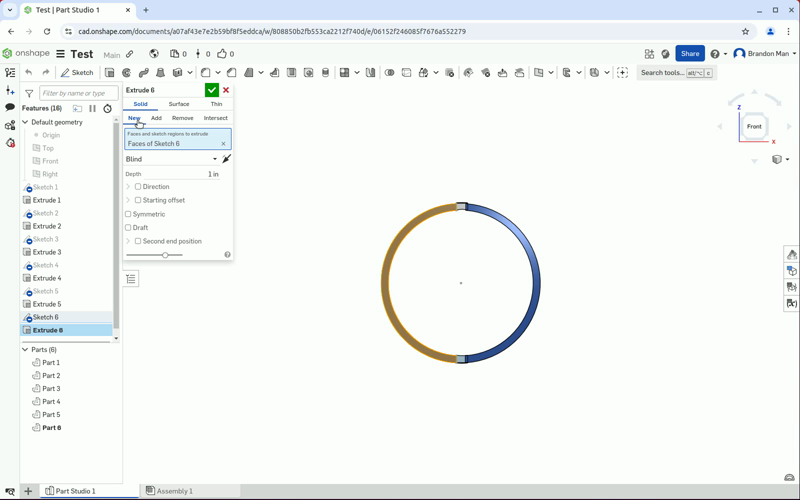
click(137, 120)
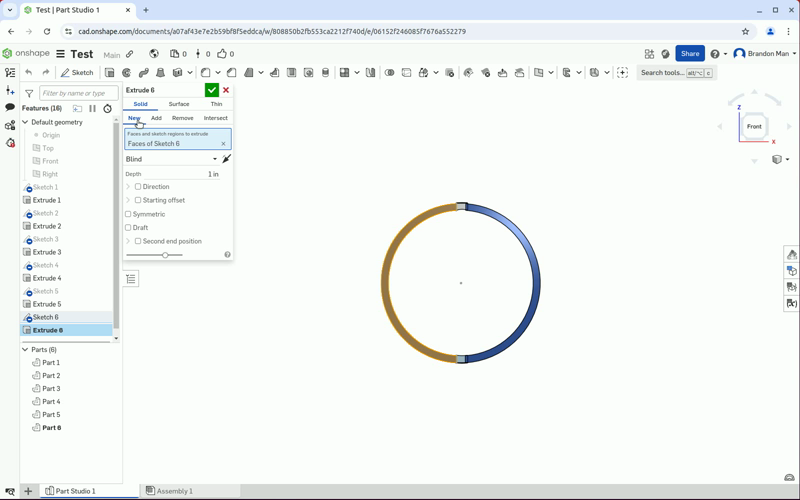
key(tab, 4)
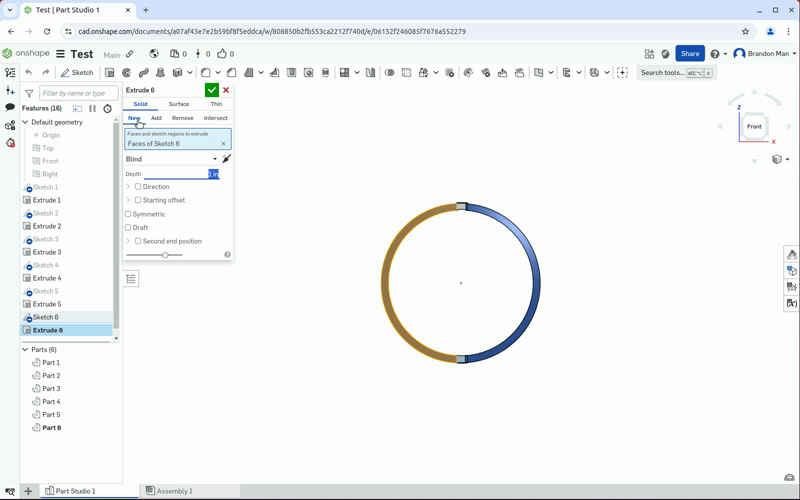
text(23.108)
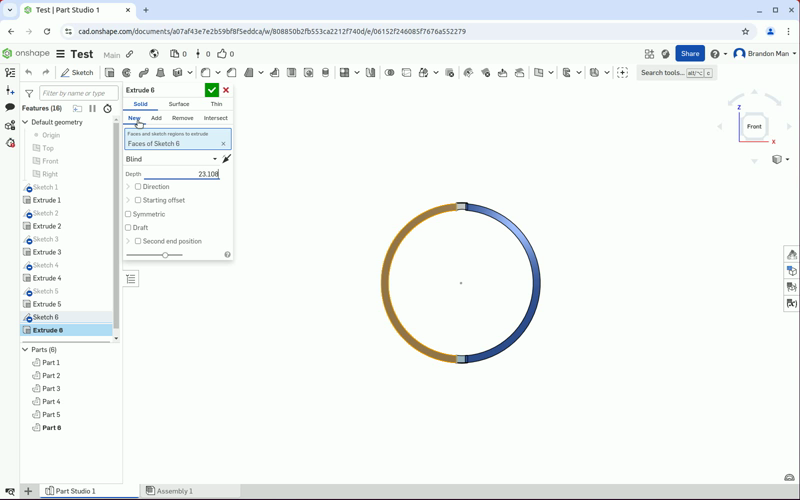
key(enter)
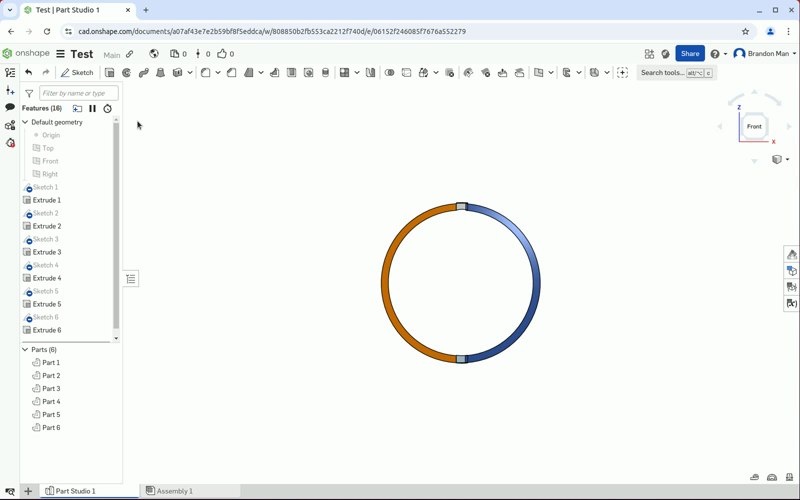
key(shift+h)
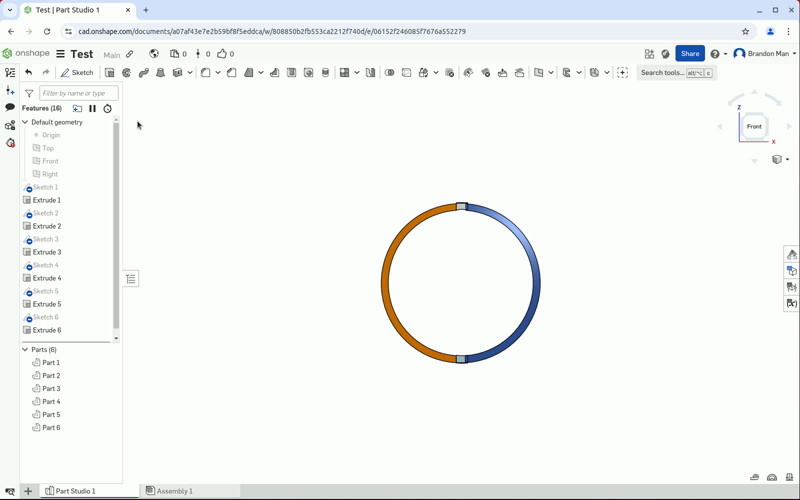
key(shift+h)
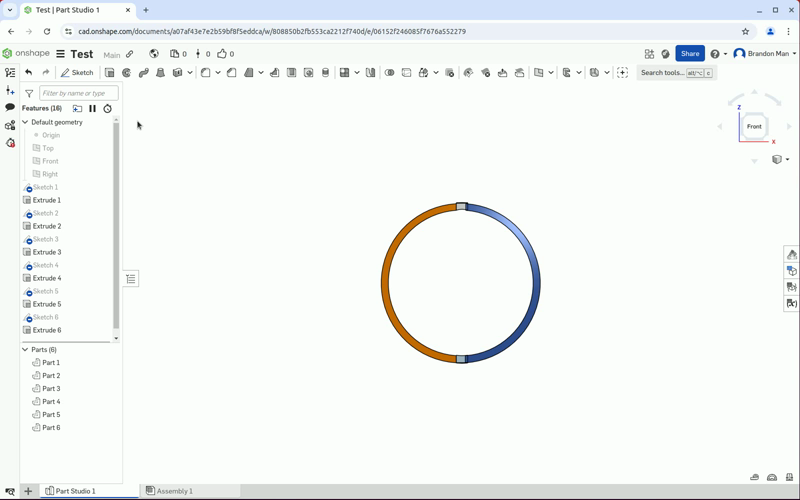
mouse_move(69, 189)
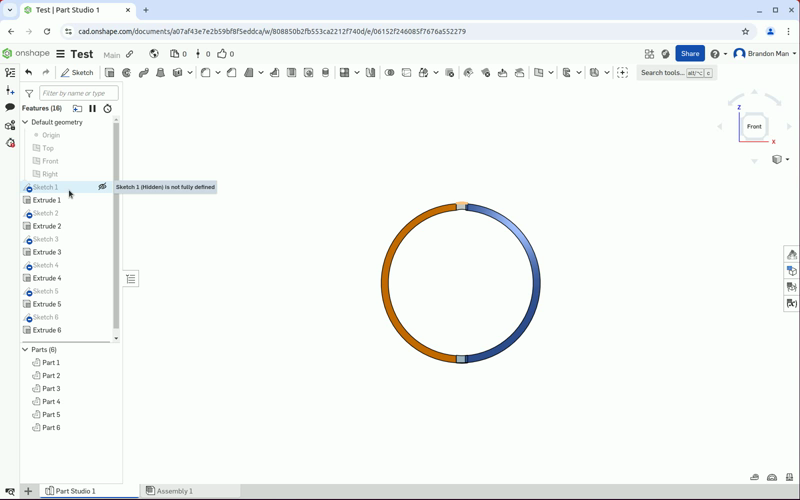
click(69, 189)
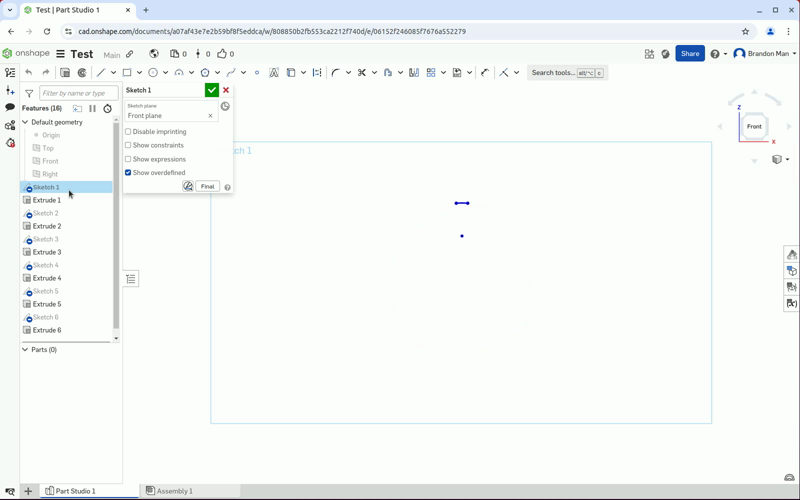
mouse_move(229, 92)
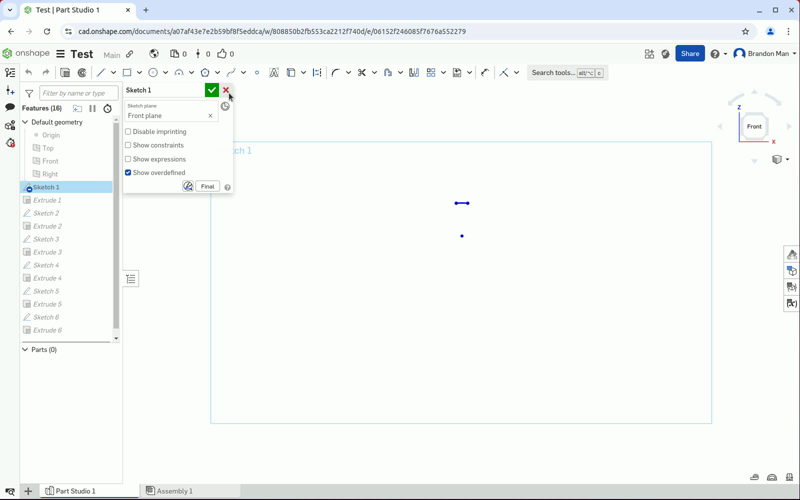
click(229, 92)
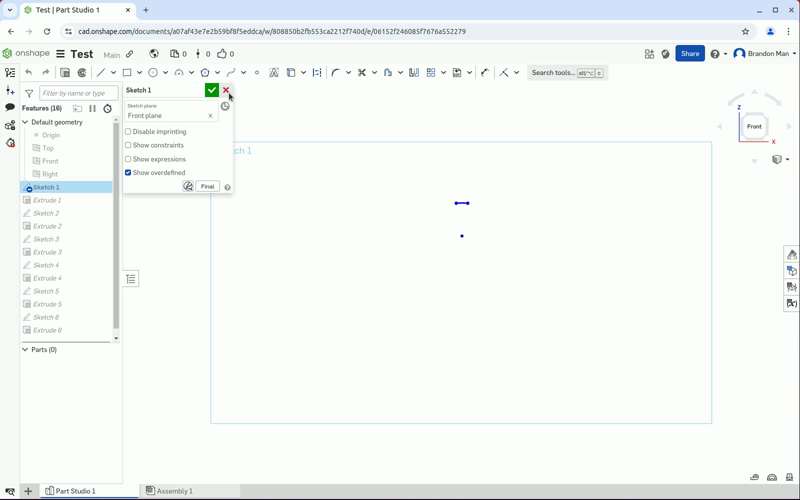
key(shift+s)
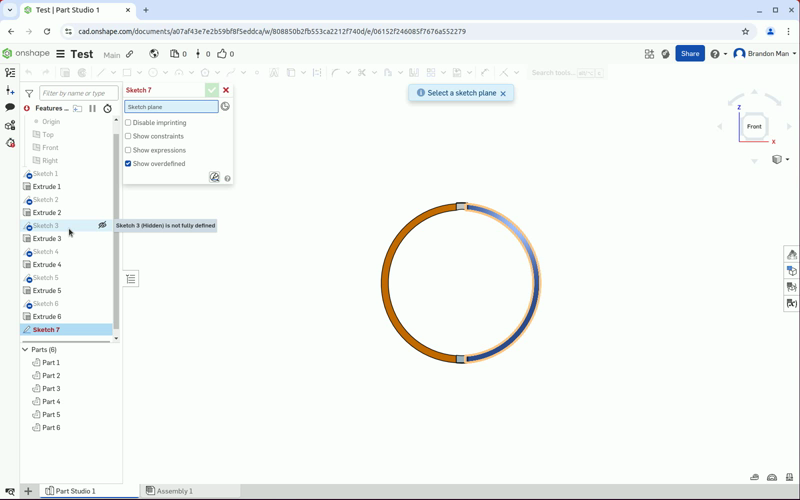
scroll(3)
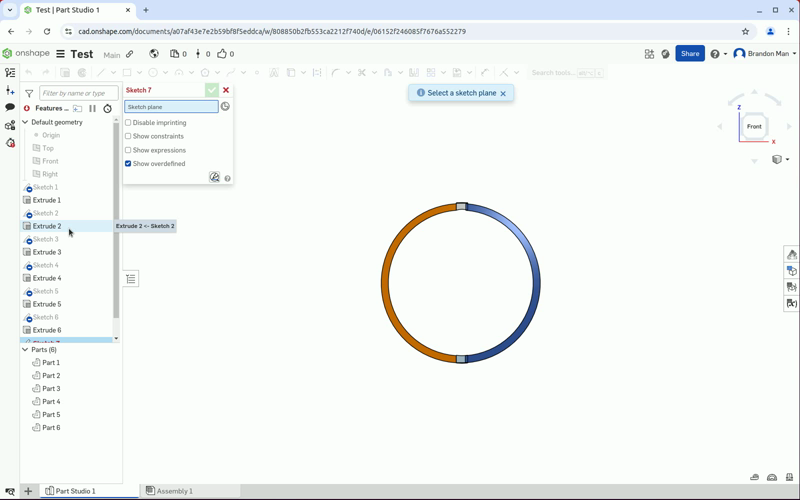
mouse_move(69, 163)
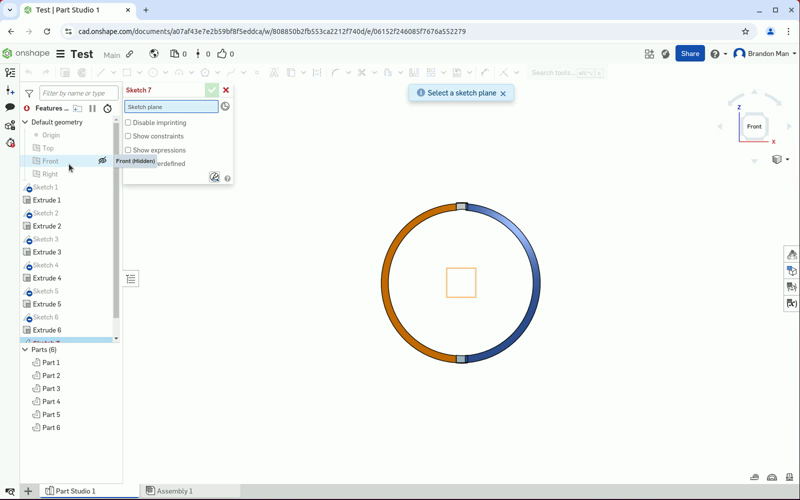
click(69, 163)
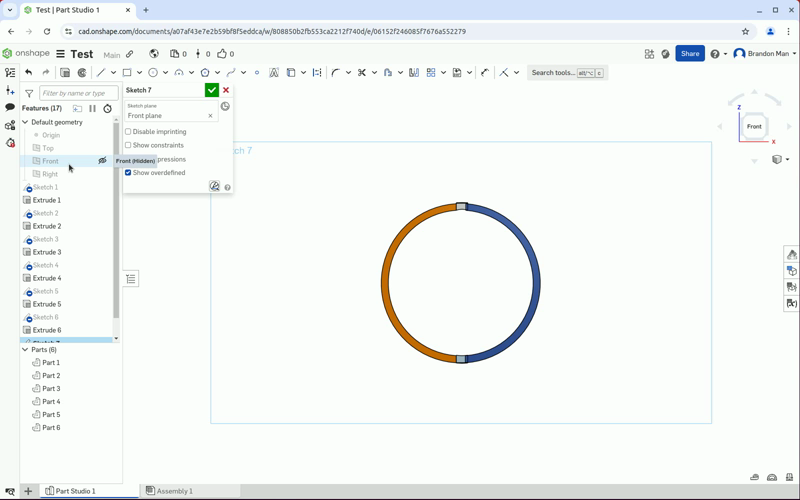
mouse_move(73, 352)
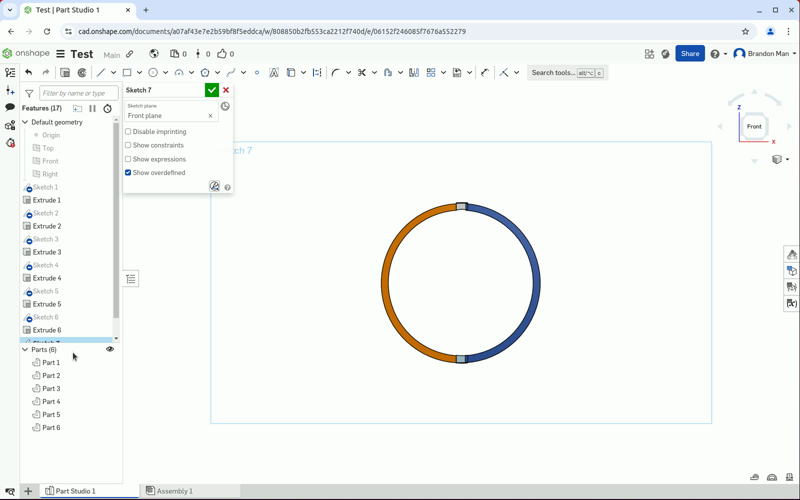
key(y)
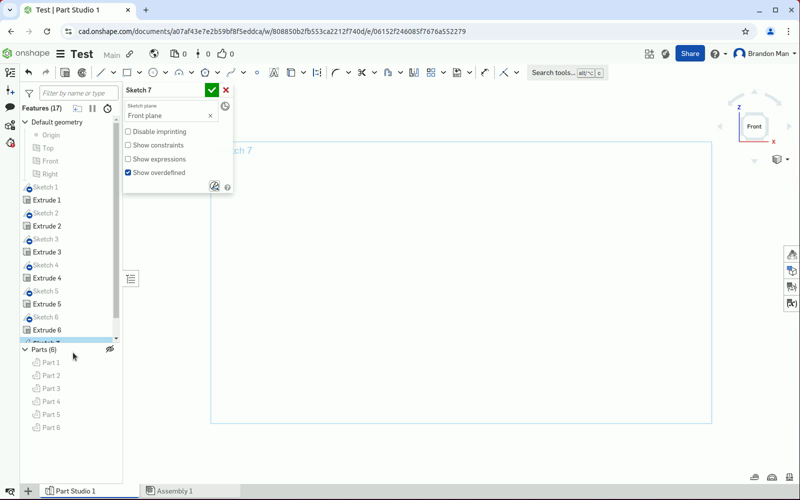
key(a)
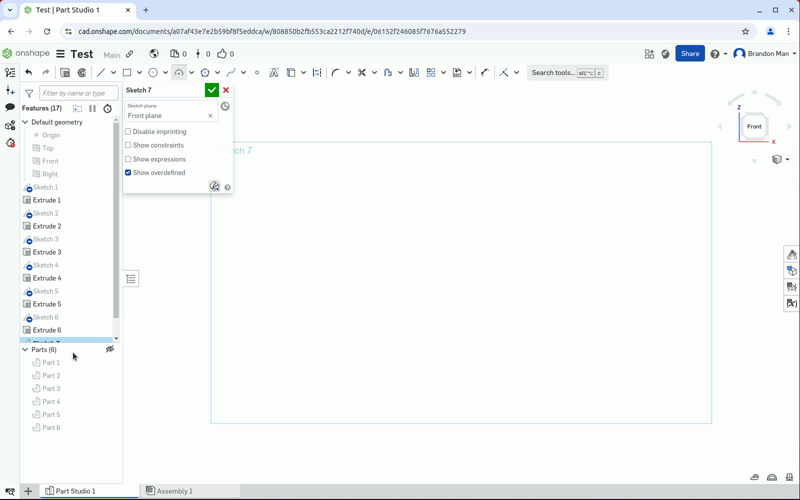
key_down(shift)
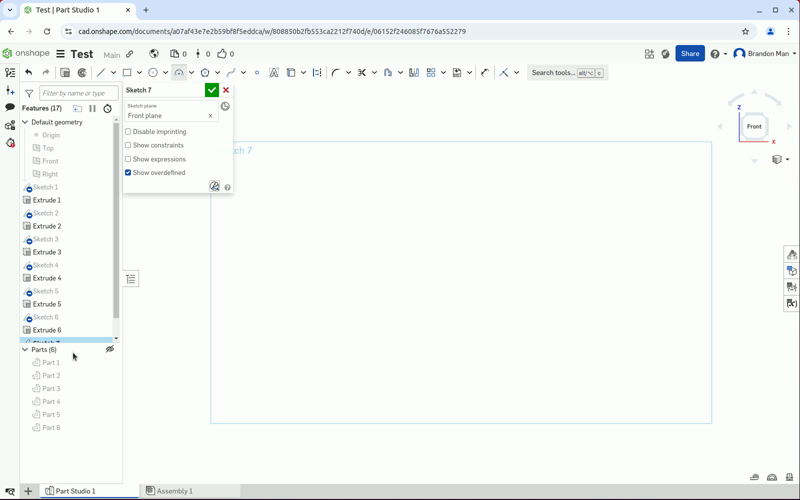
mouse_move(456, 355)
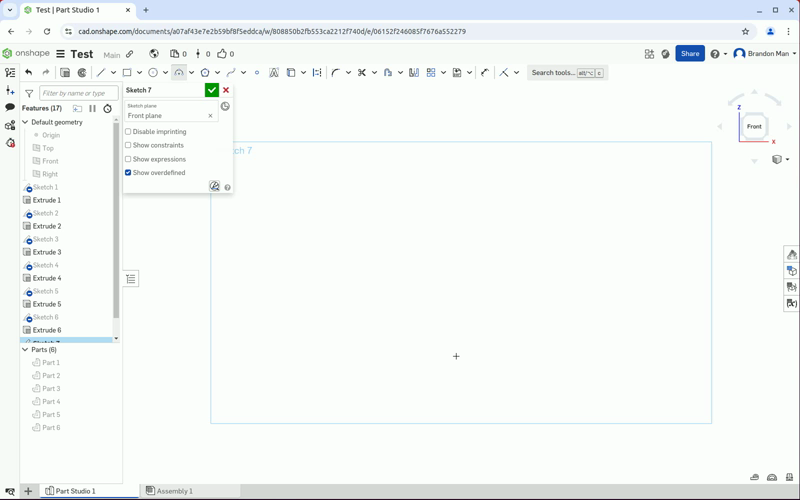
click(456, 355)
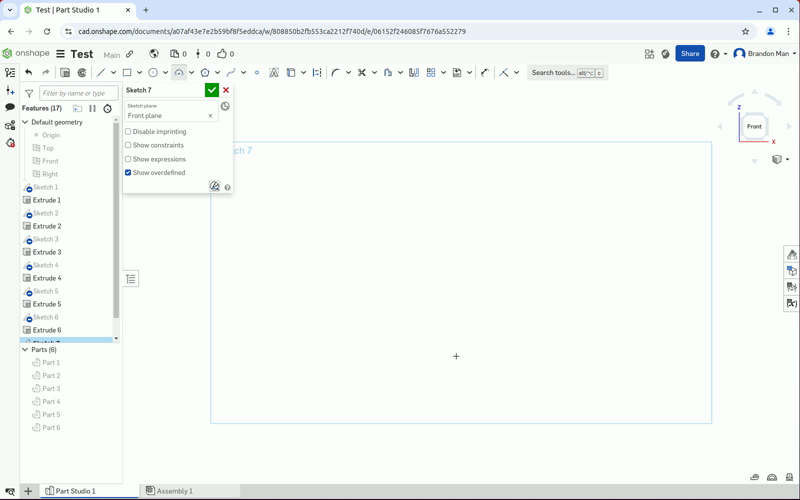
key_up(shift)
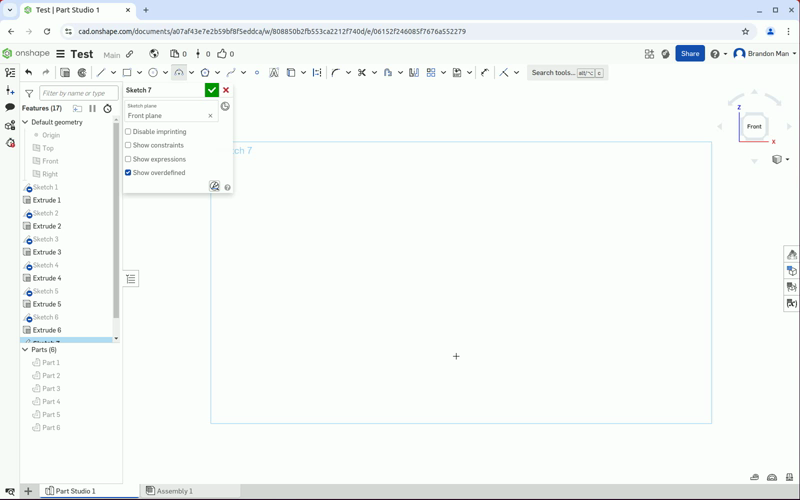
key_down(shift)
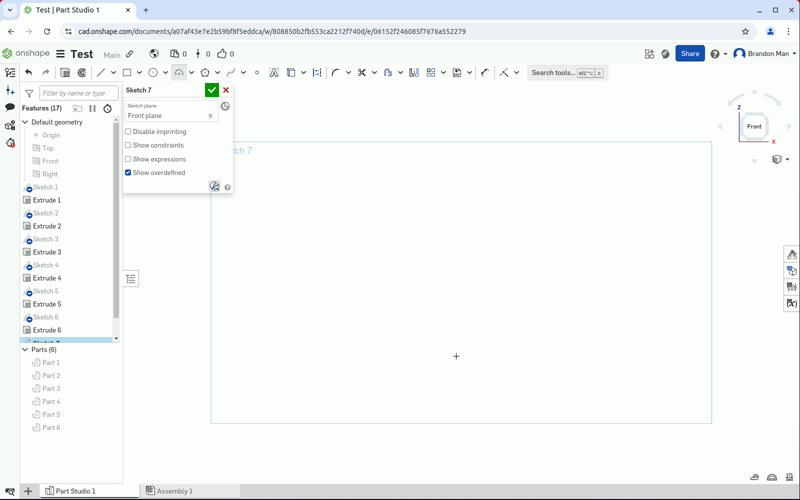
mouse_move(466, 355)
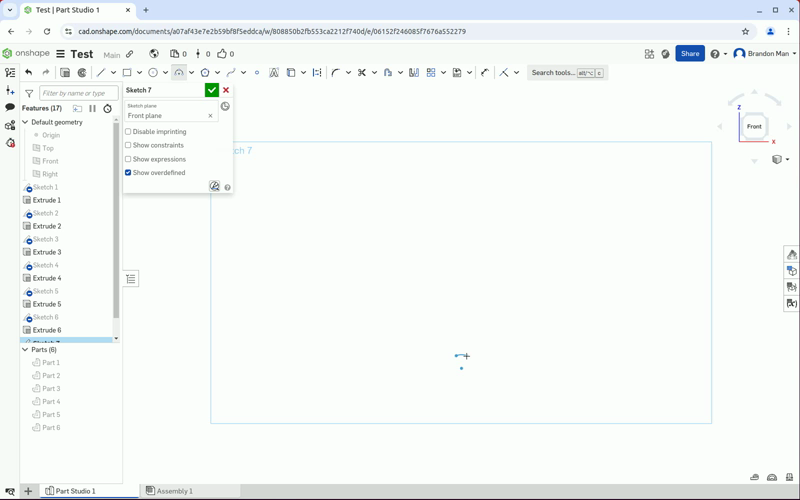
click(466, 355)
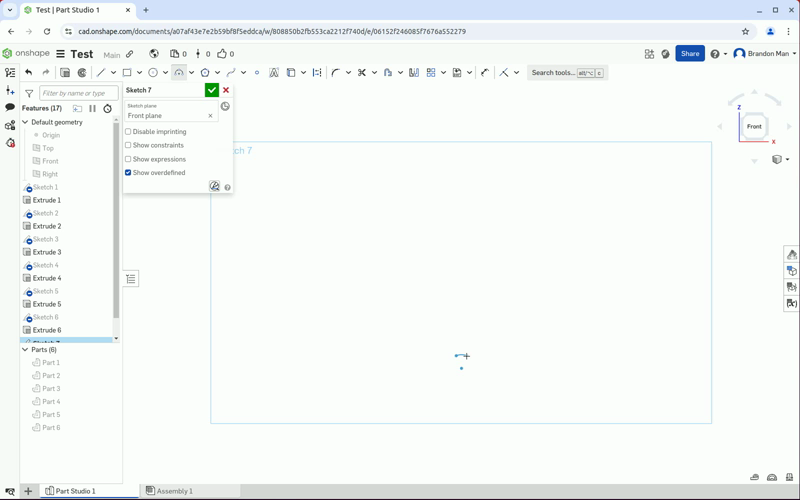
mouse_move(461, 356)
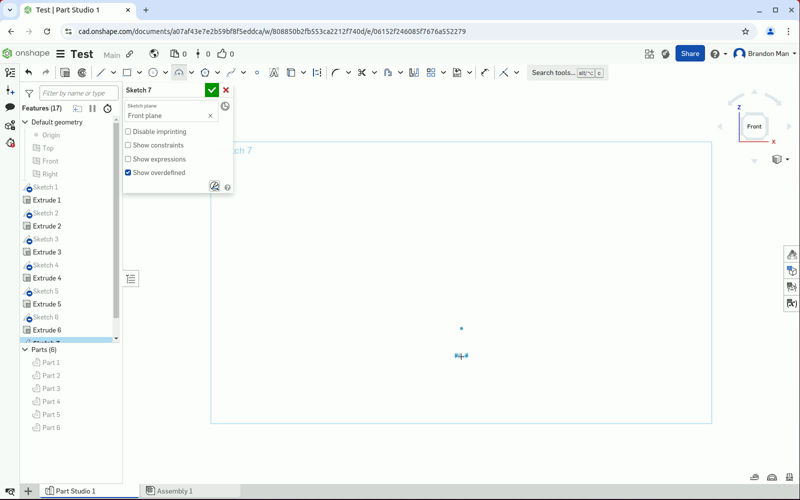
click(461, 356)
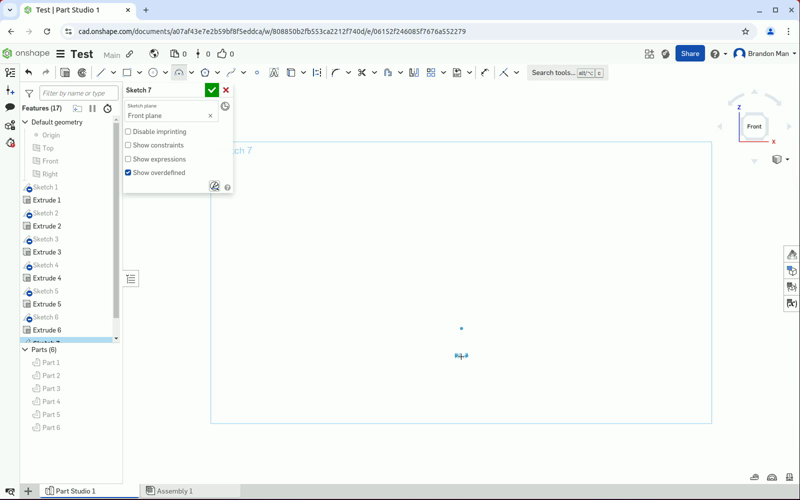
key_up(shift)
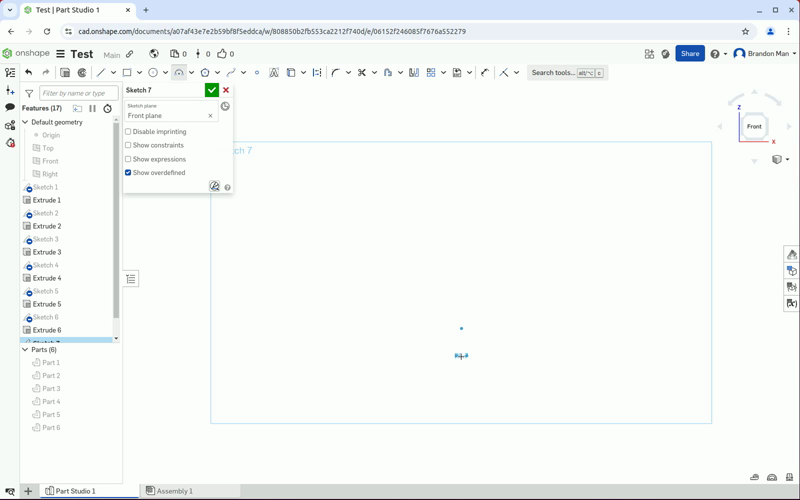
key(esc)
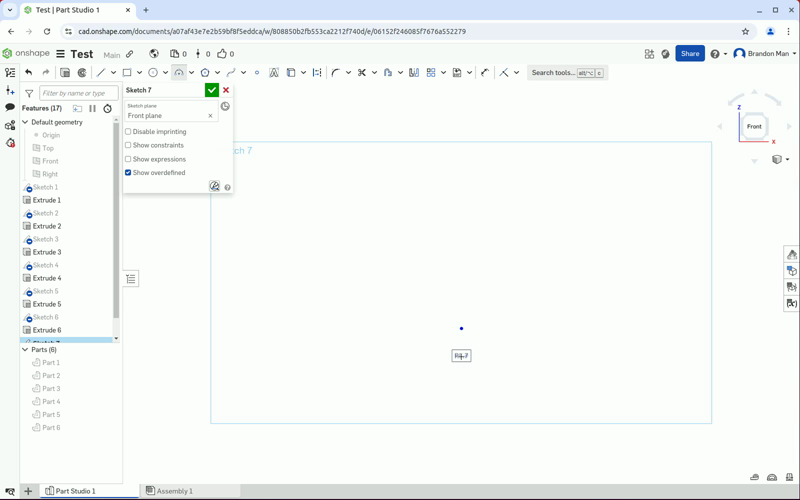
key(l)
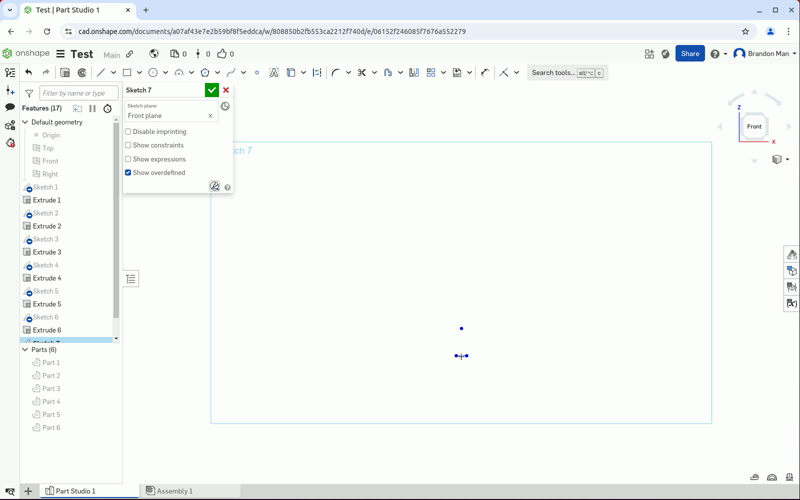
mouse_move(466, 355)
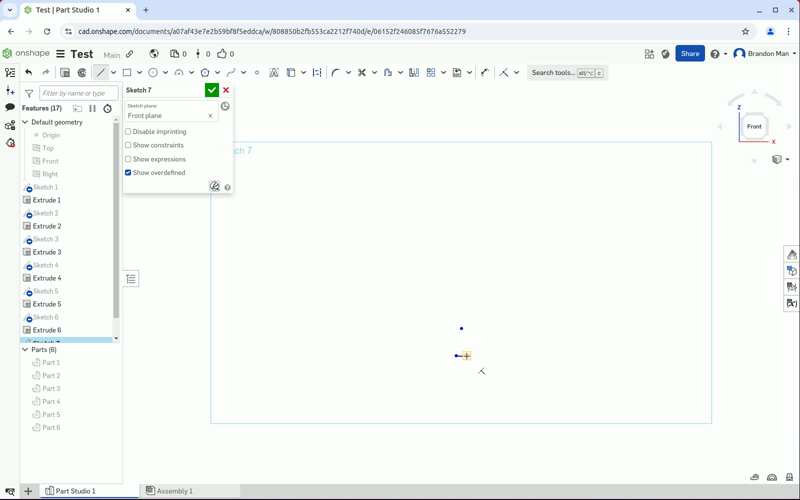
click(466, 355)
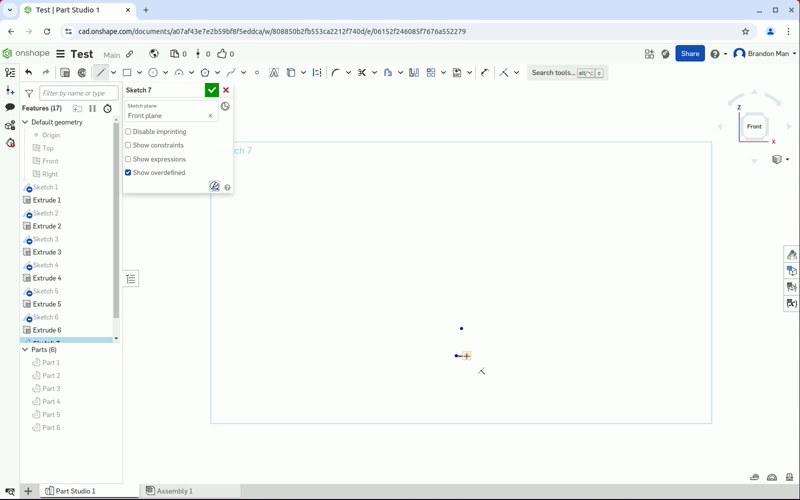
key_down(shift)
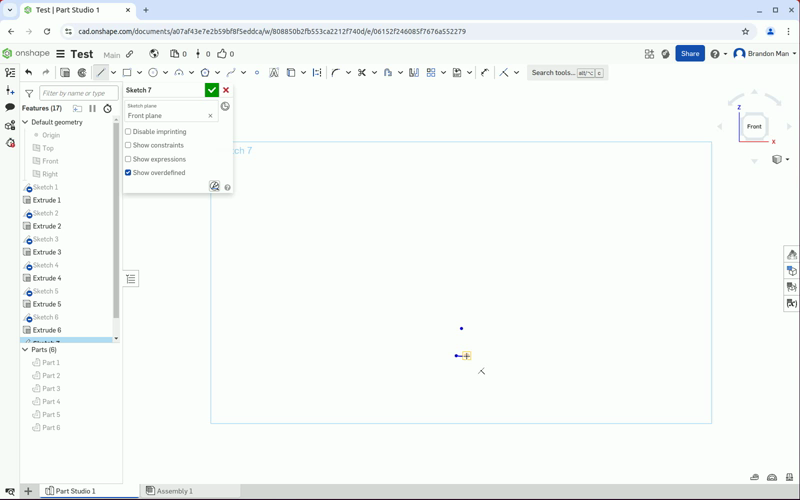
mouse_move(466, 209)
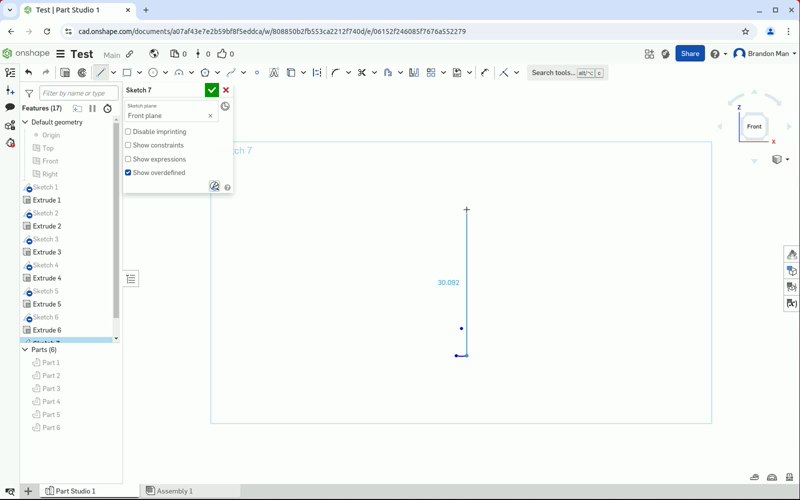
click(466, 209)
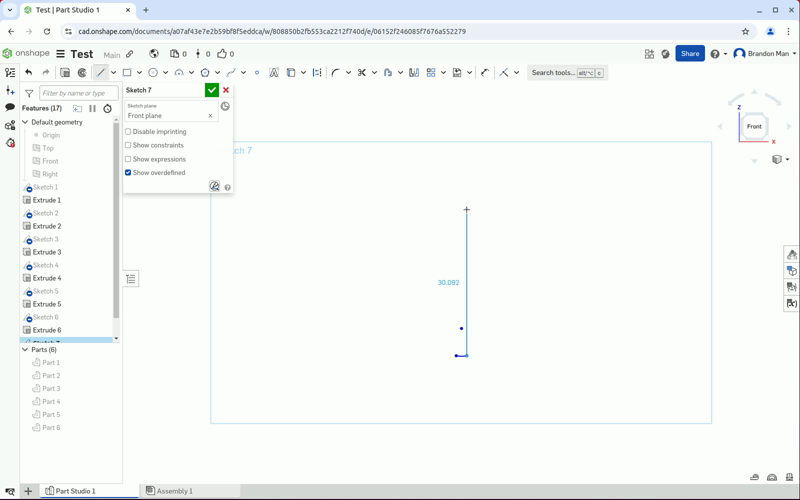
key_up(shift)
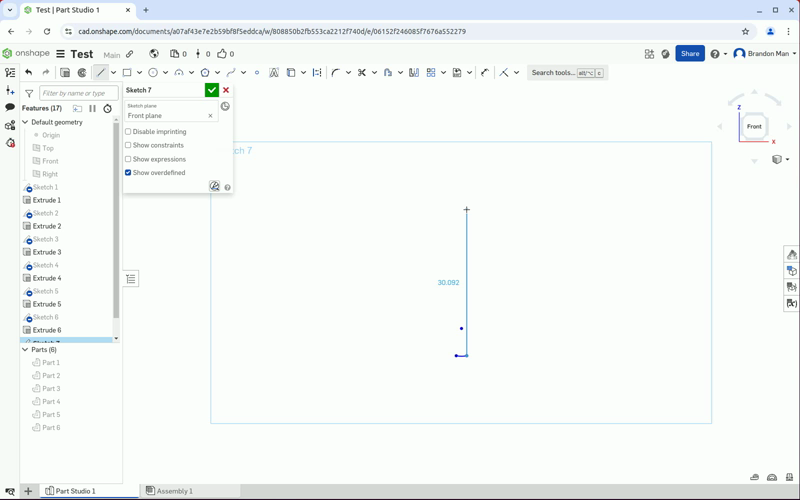
key(esc)
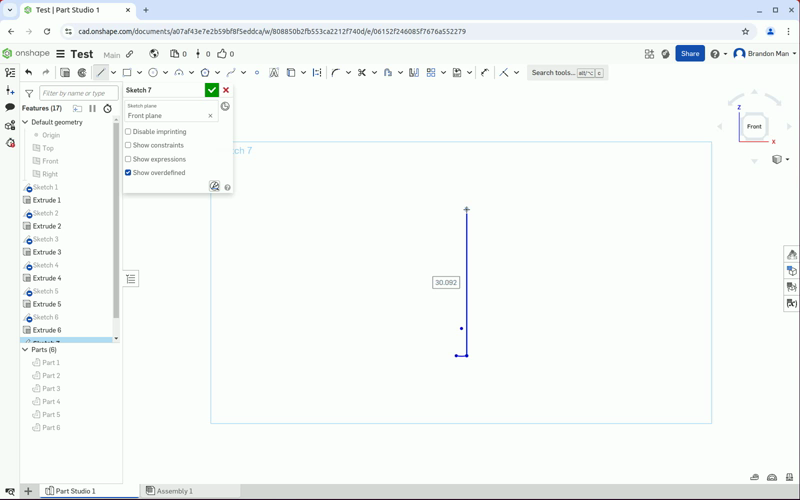
key(a)
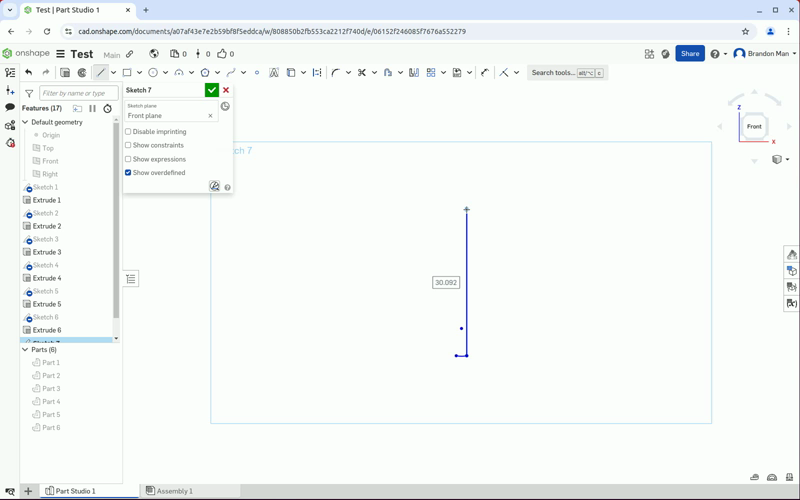
mouse_move(466, 209)
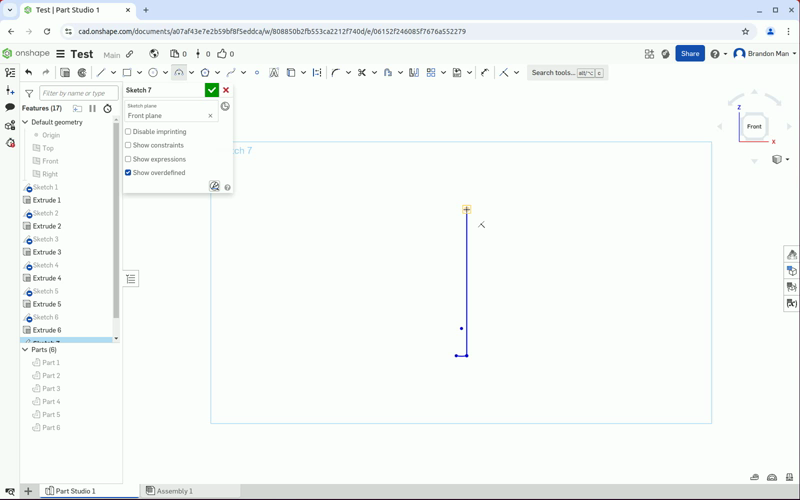
click(466, 209)
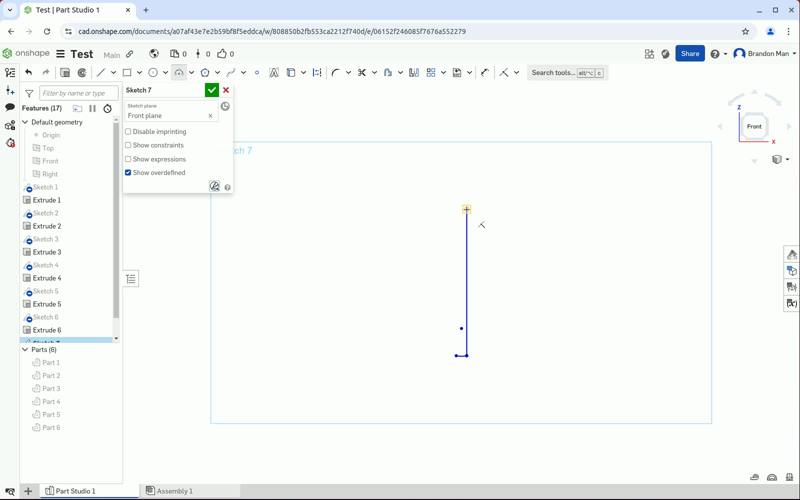
key_down(shift)
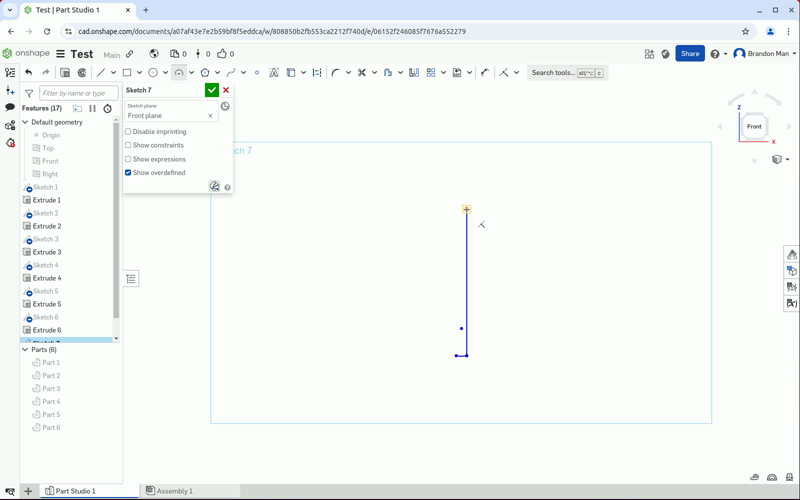
mouse_move(456, 209)
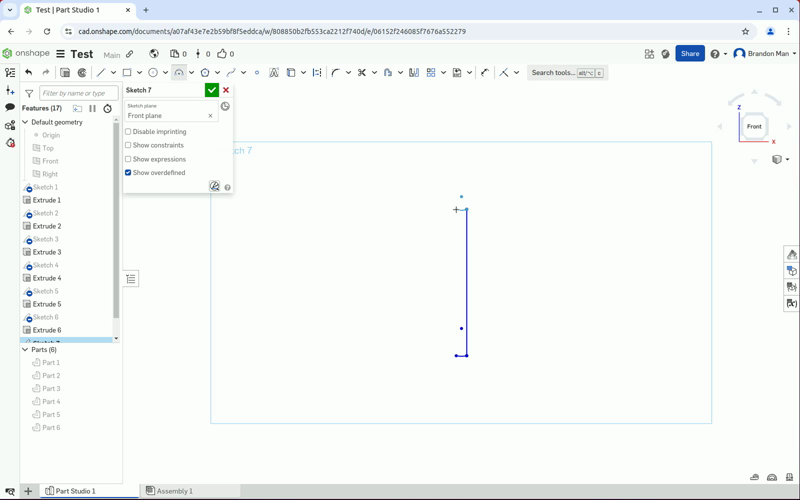
click(456, 209)
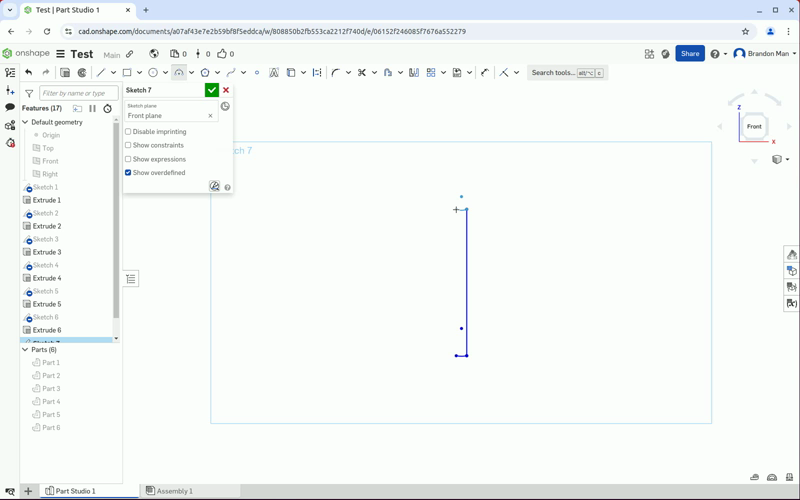
mouse_move(461, 208)
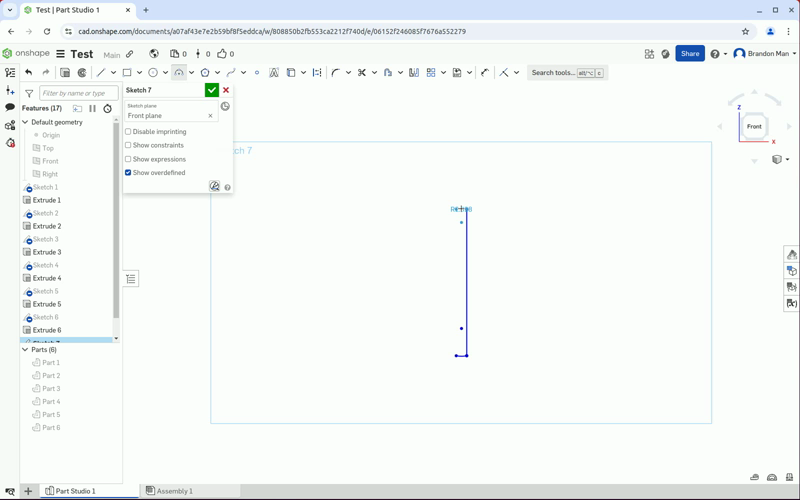
click(461, 208)
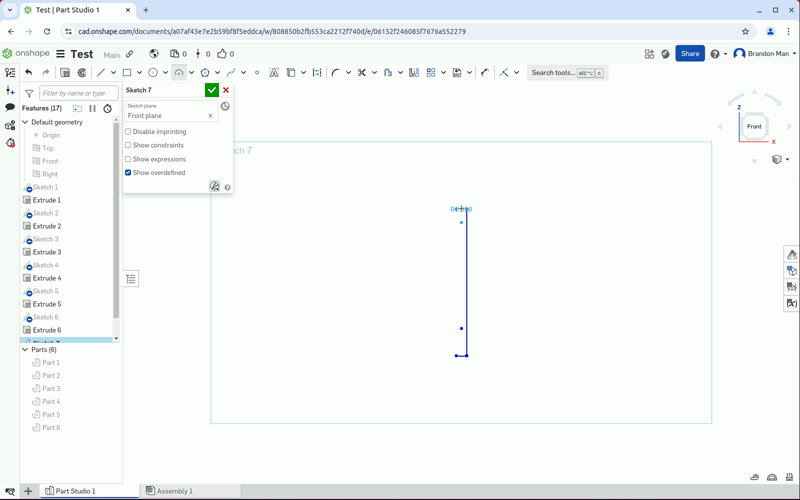
key_up(shift)
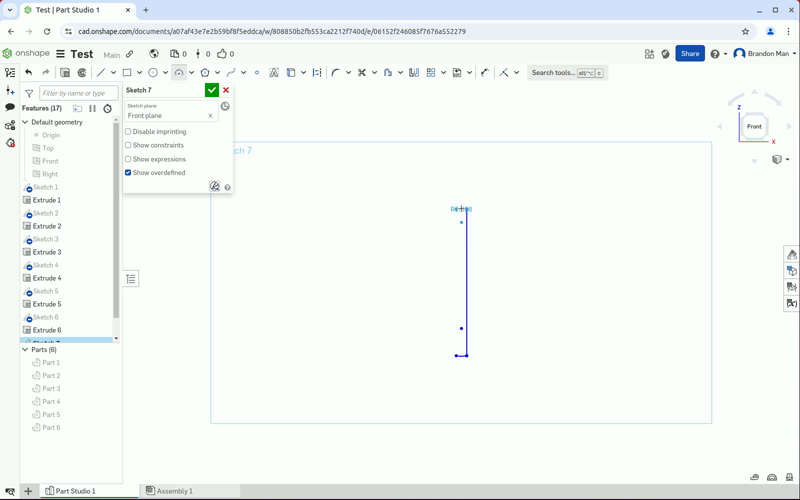
key(esc)
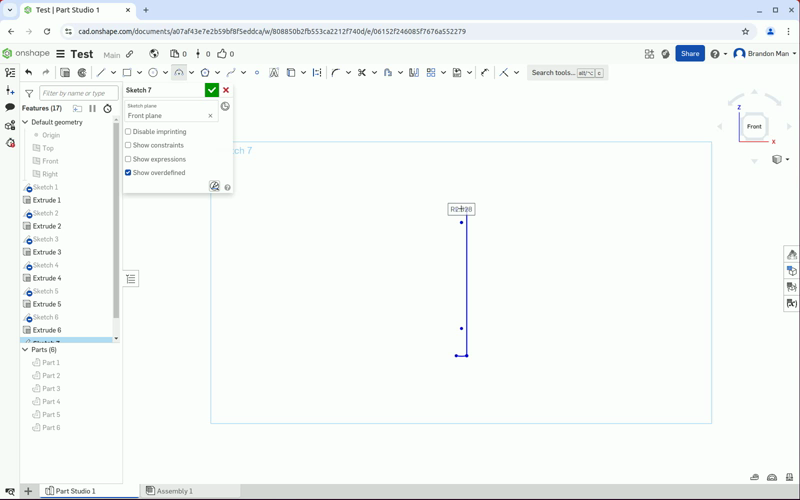
key(l)
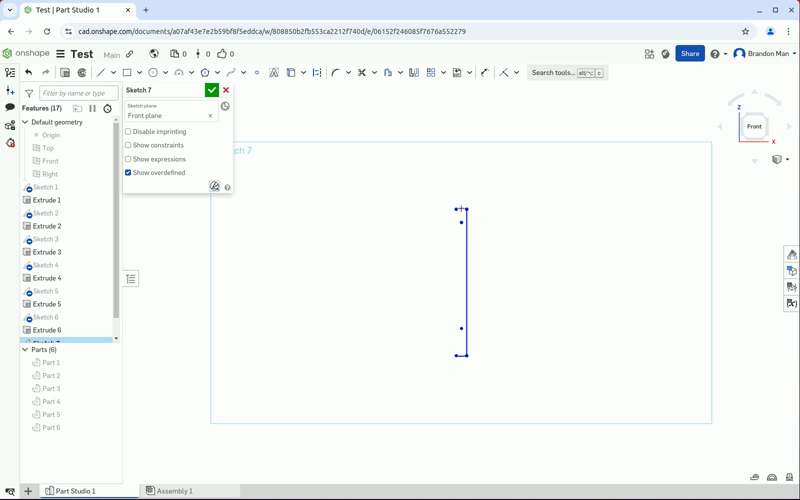
mouse_move(456, 209)
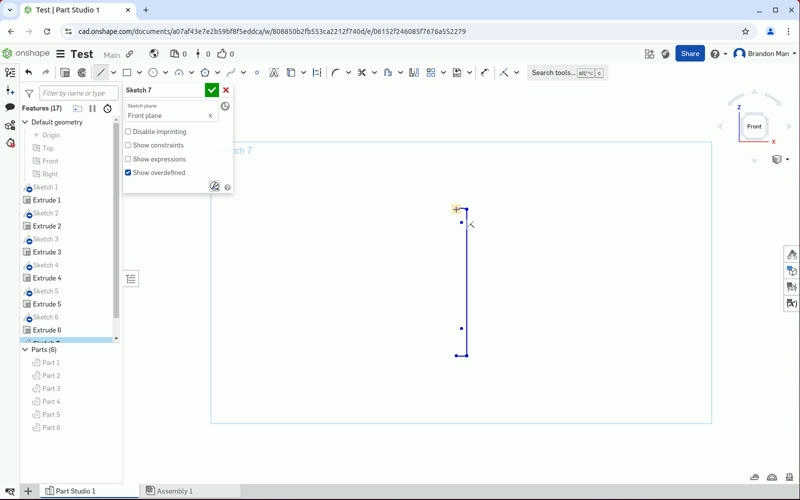
click(456, 209)
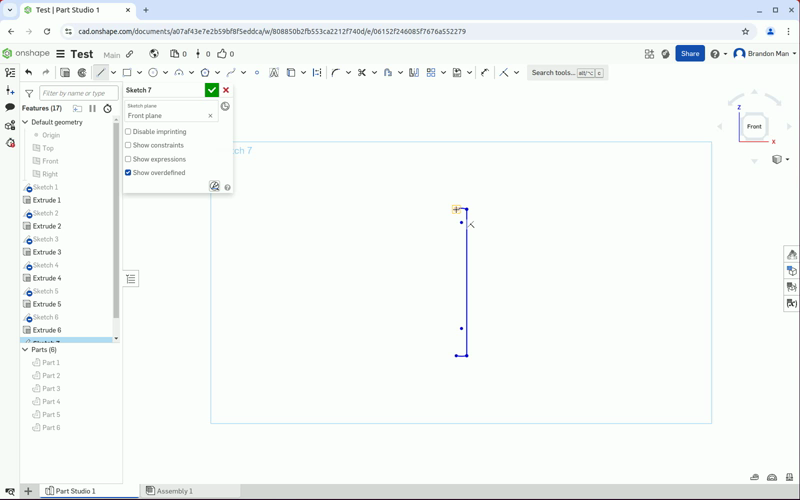
key_down(shift)
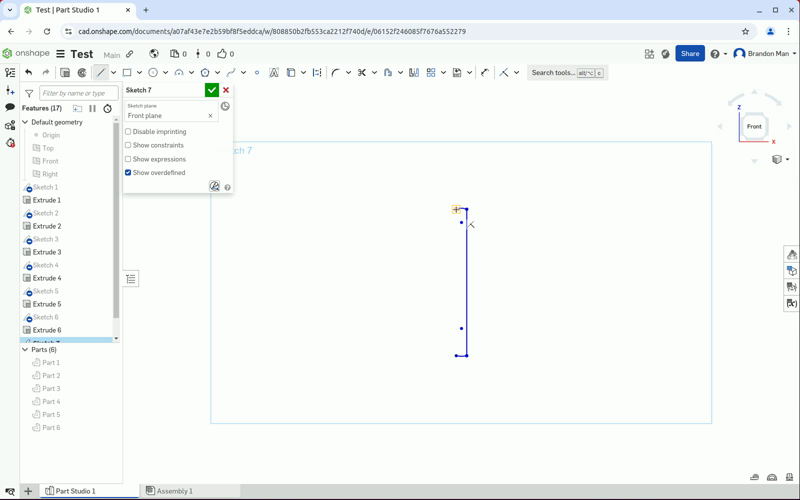
mouse_move(456, 355)
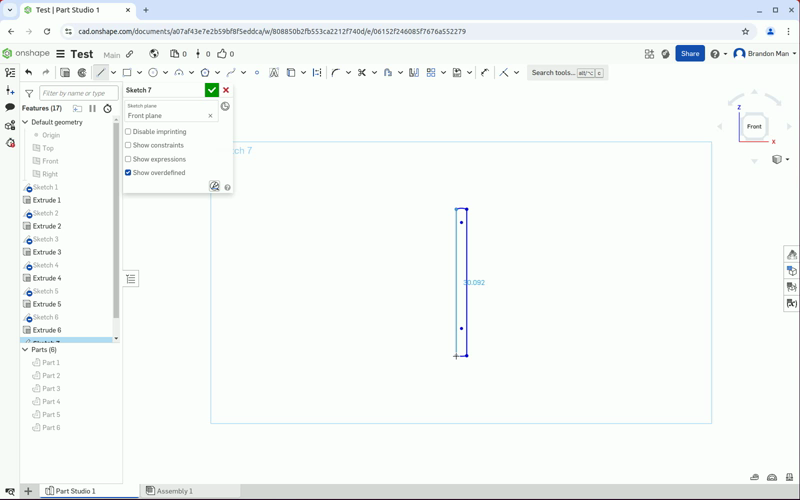
key_up(shift)
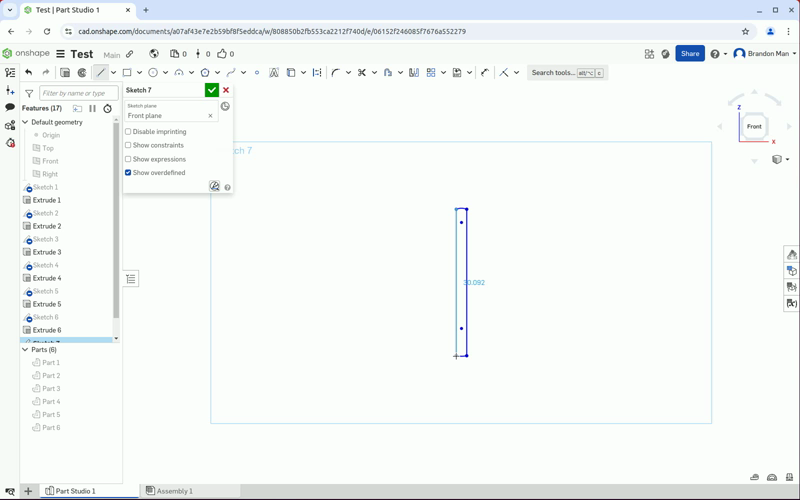
click(456, 355)
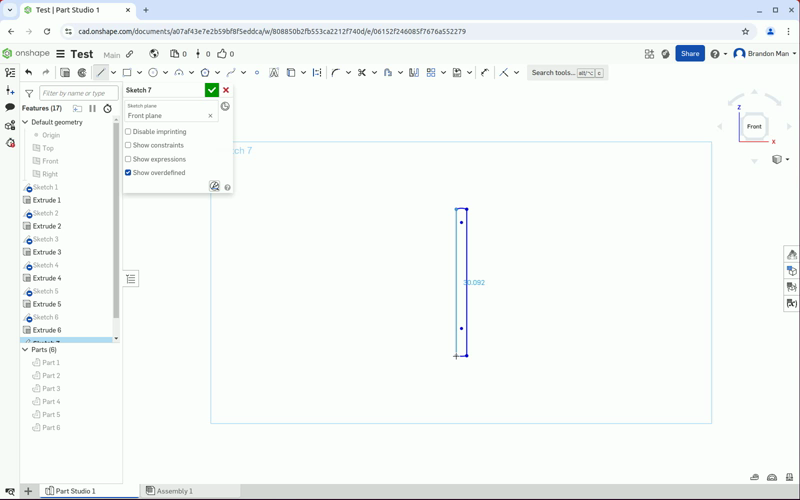
key(esc)
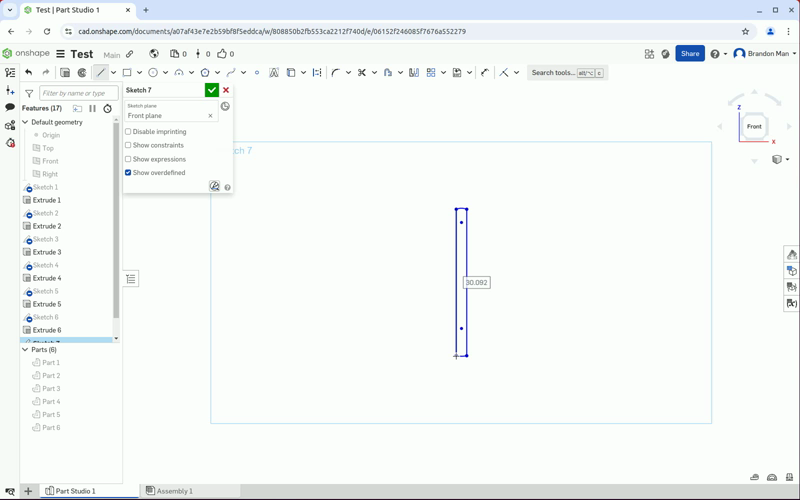
mouse_move(461, 244)
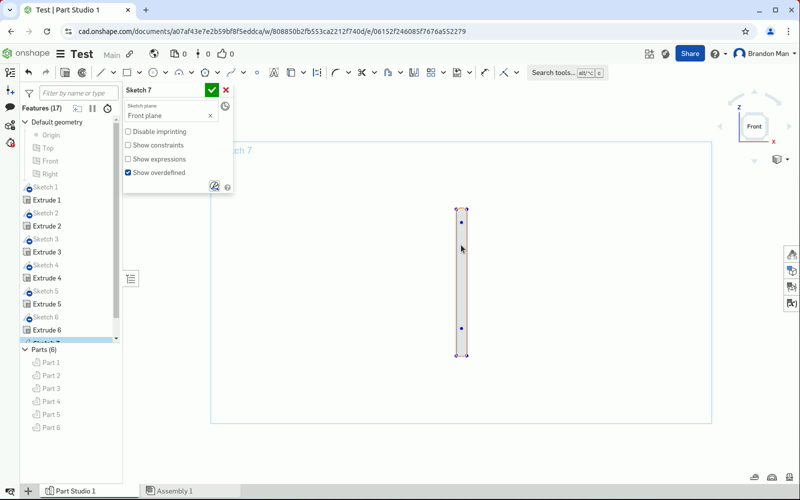
scroll(6)
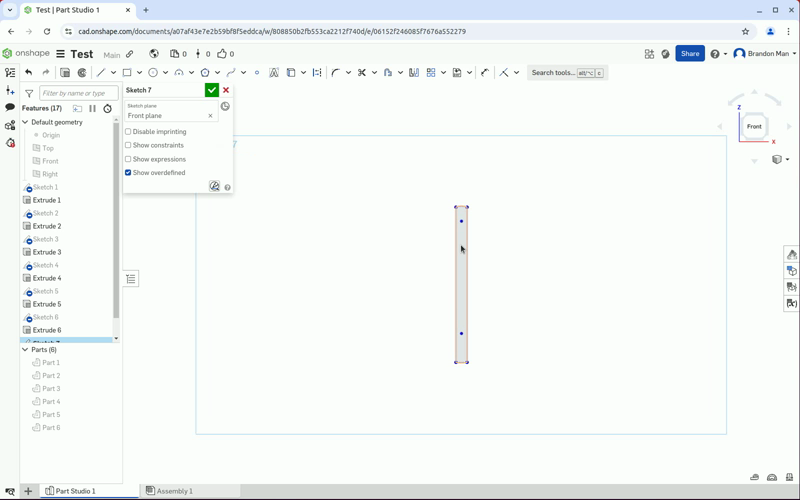
scroll(6)
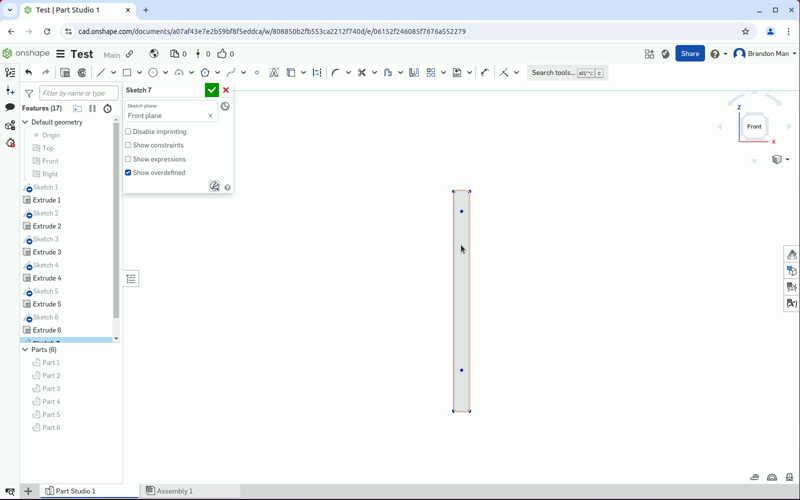
scroll(6)
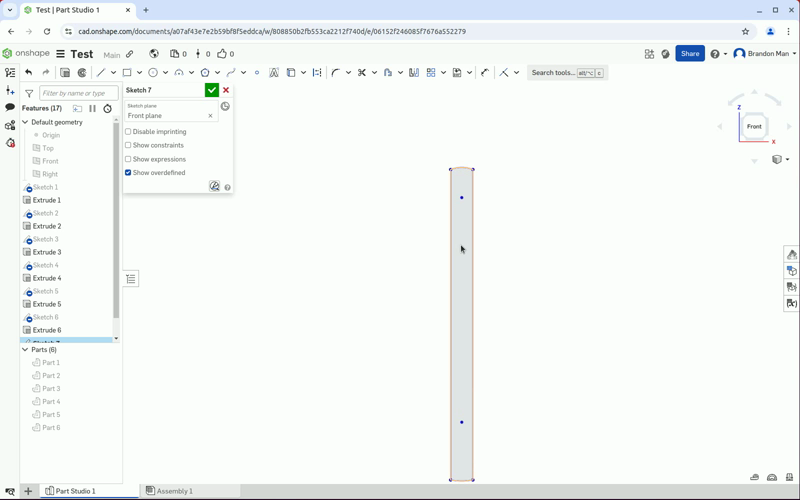
scroll(6)
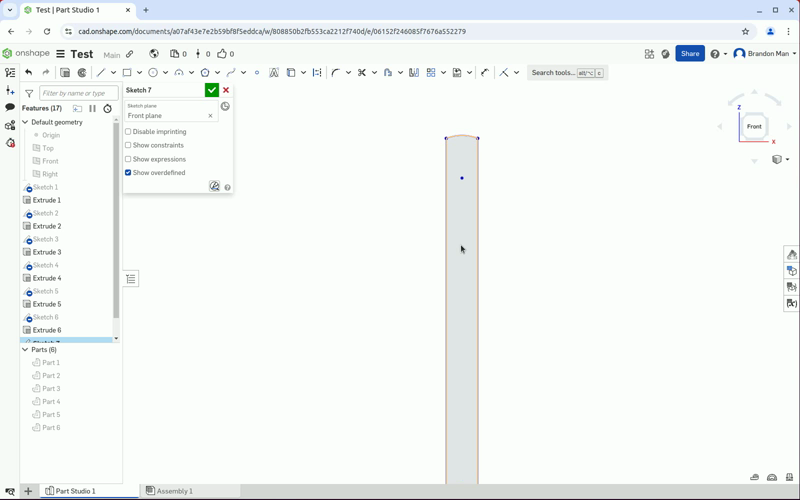
scroll(6)
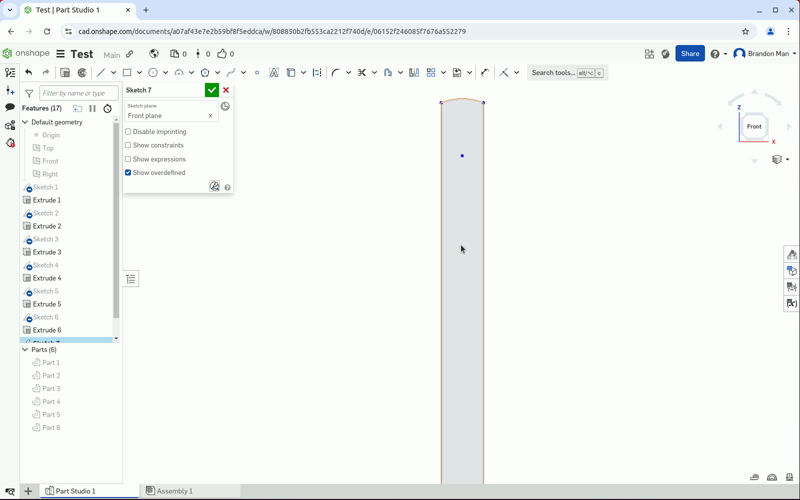
scroll(6)
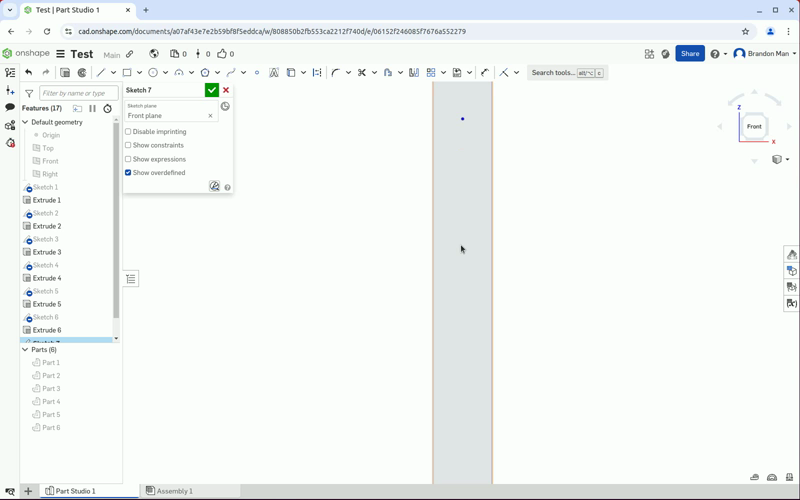
scroll(6)
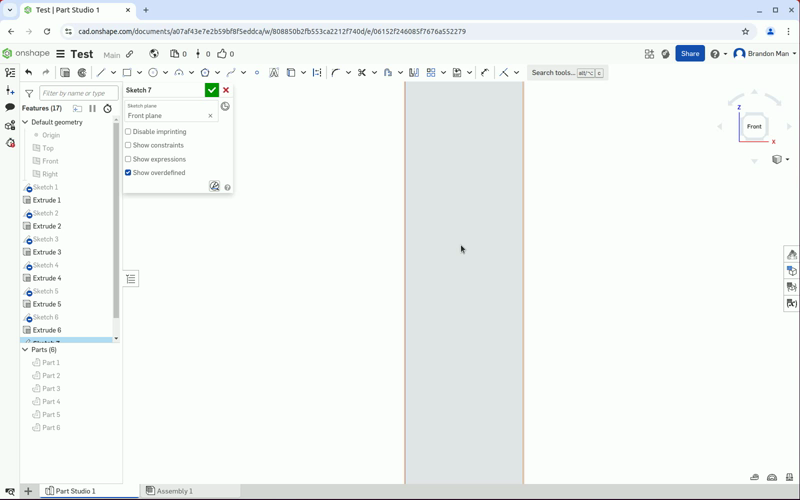
click(461, 244)
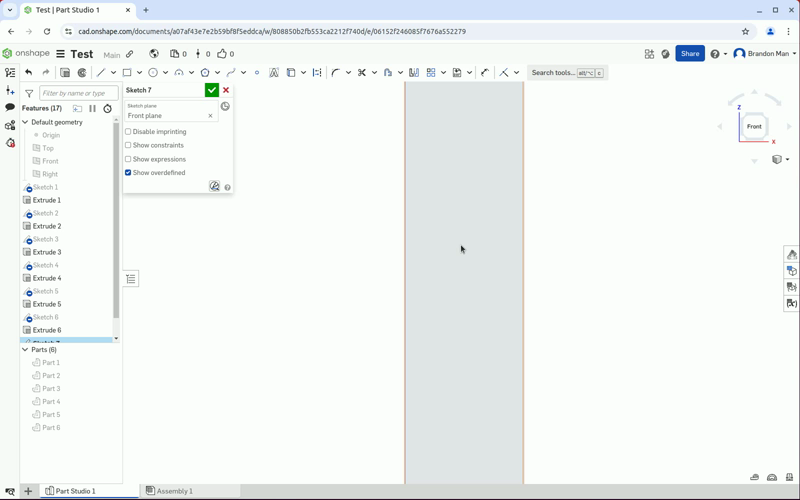
scroll(-6)
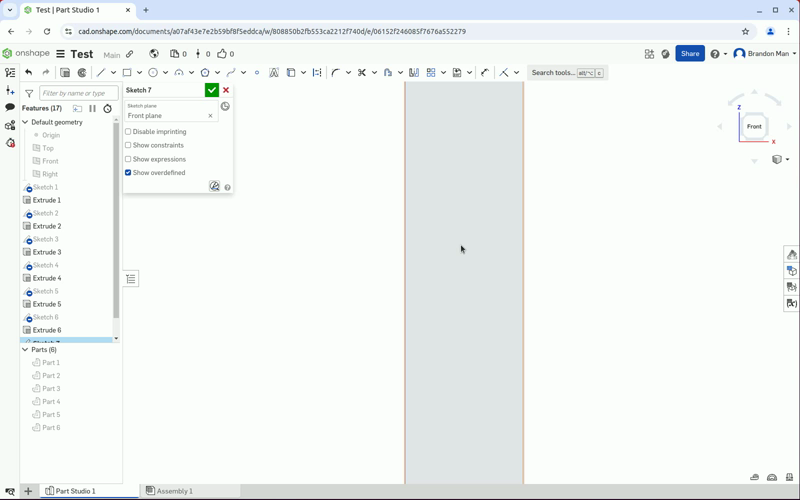
scroll(-6)
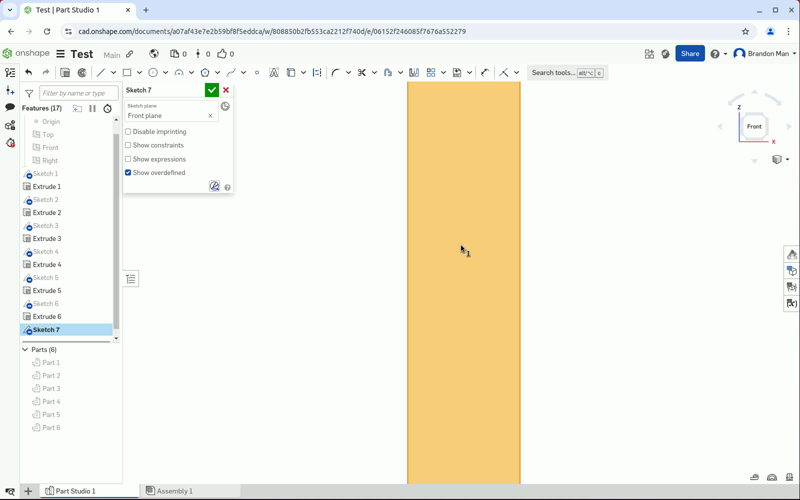
scroll(-6)
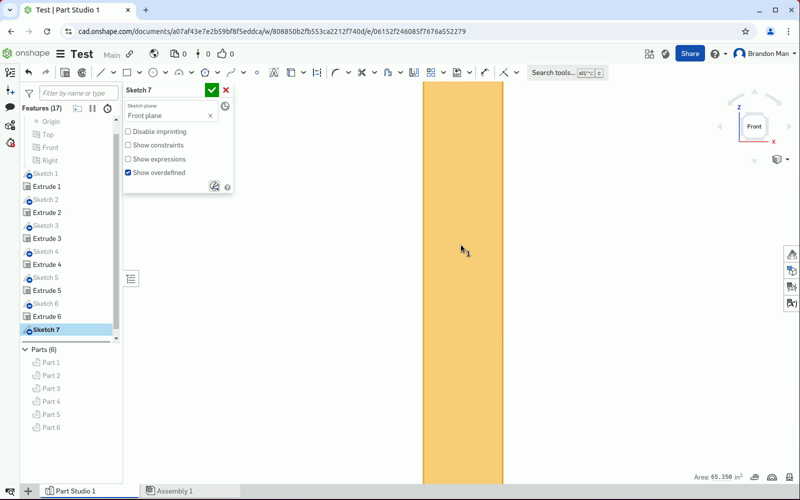
scroll(-6)
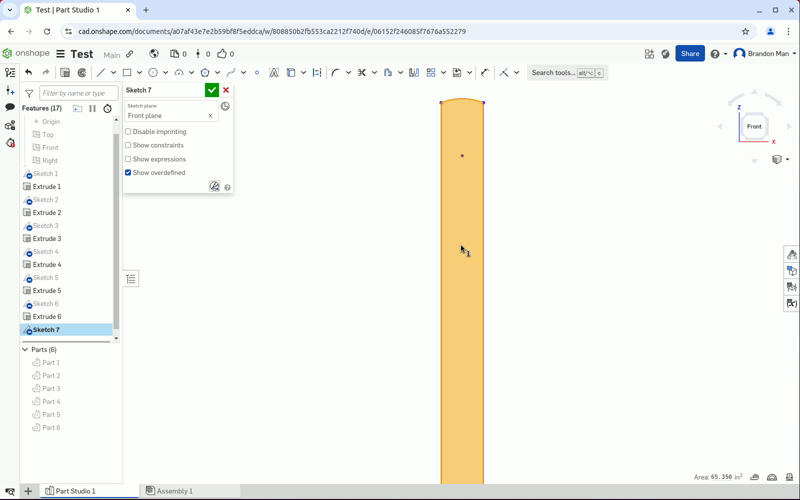
scroll(-6)
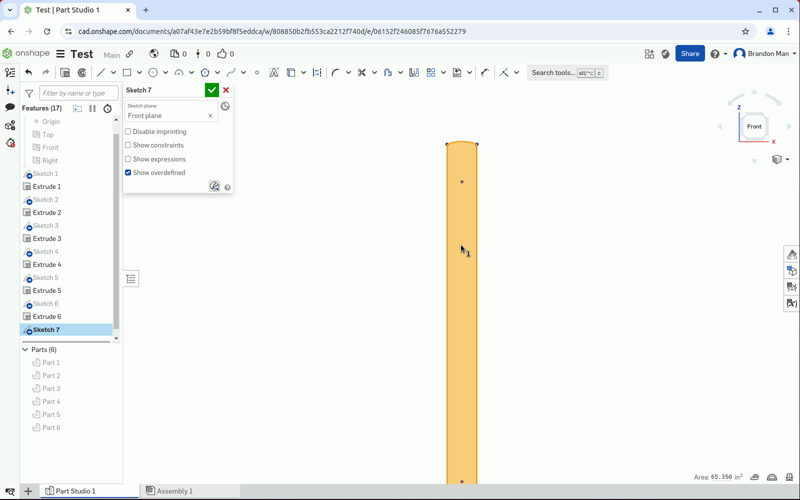
scroll(-6)
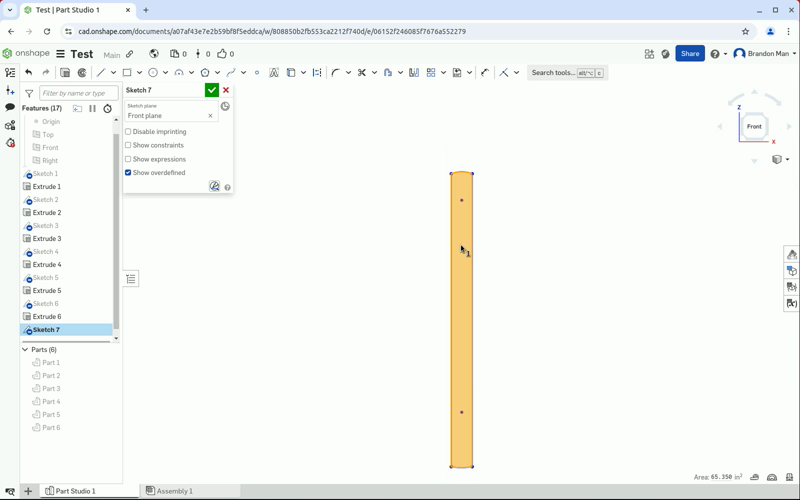
scroll(-6)
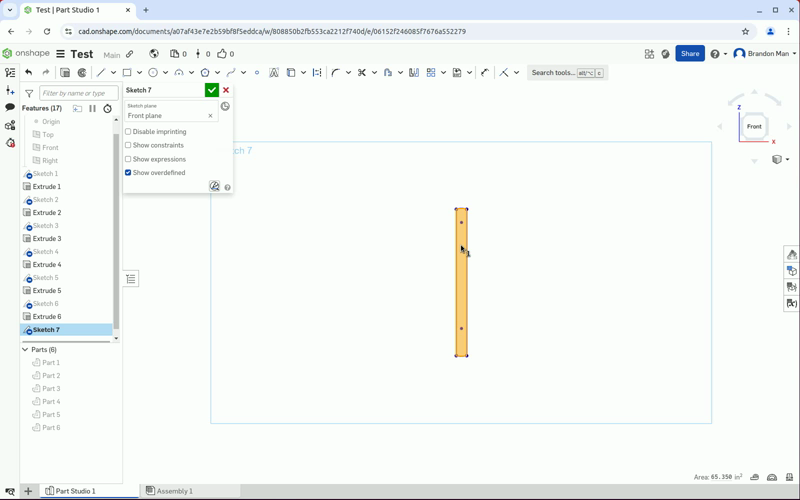
mouse_move(73, 352)
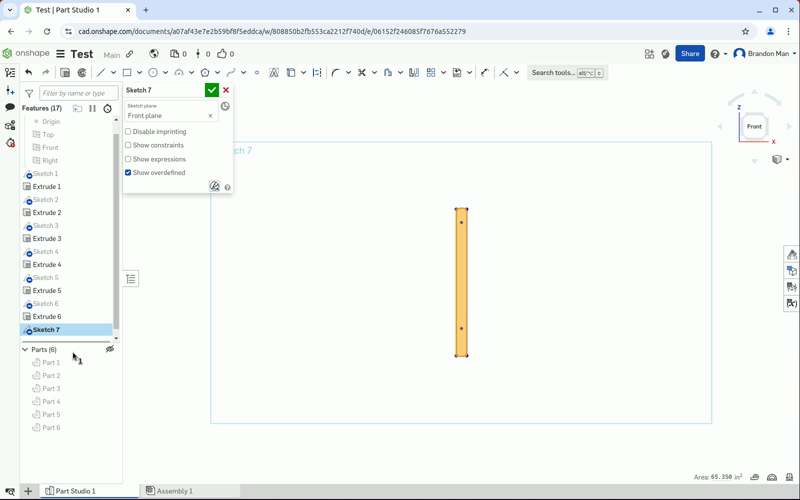
key(shift+y)
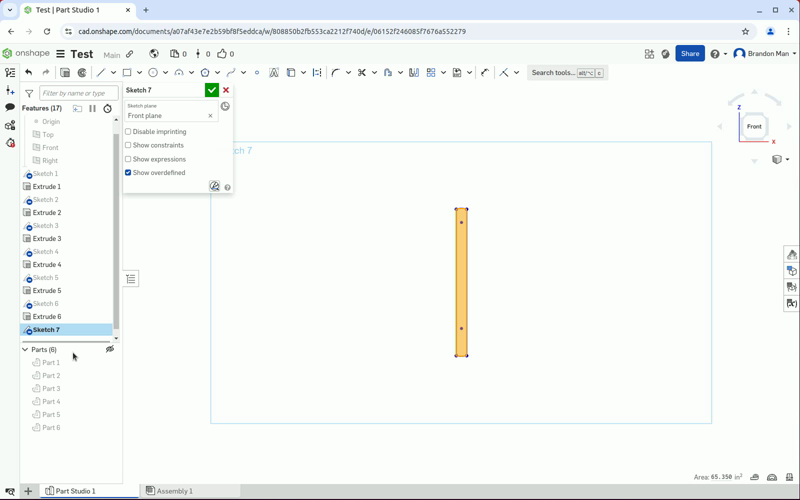
key(shift+e)
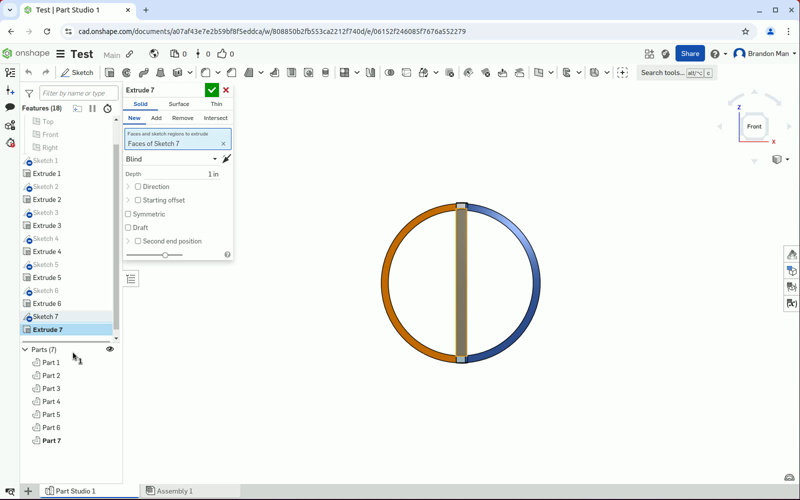
mouse_move(143, 106)
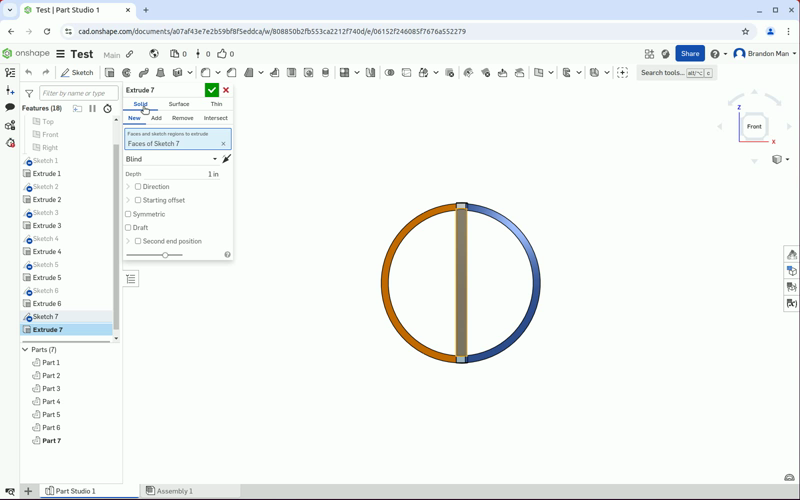
click(143, 106)
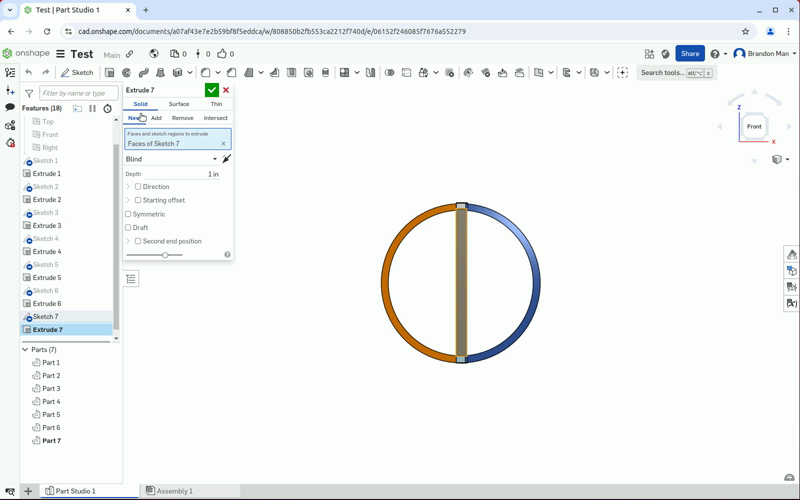
mouse_move(137, 120)
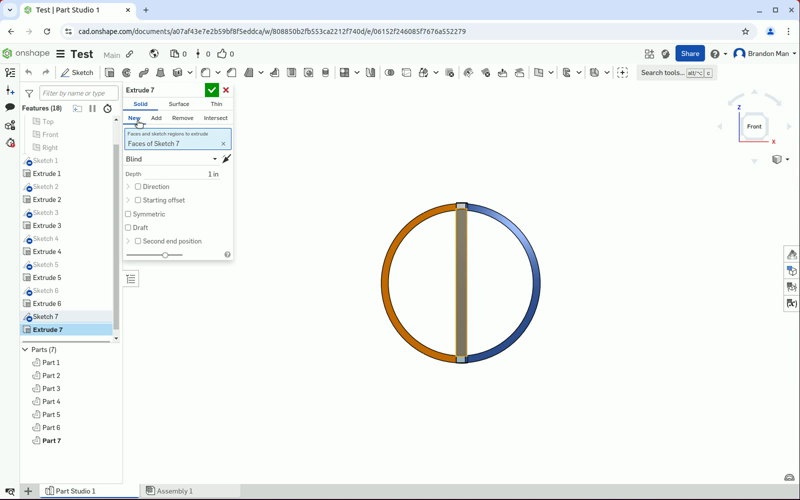
click(137, 120)
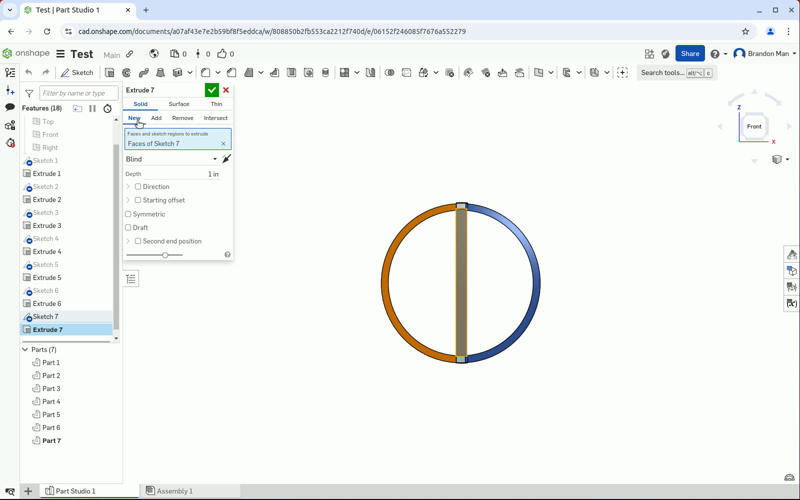
key(tab, 4)
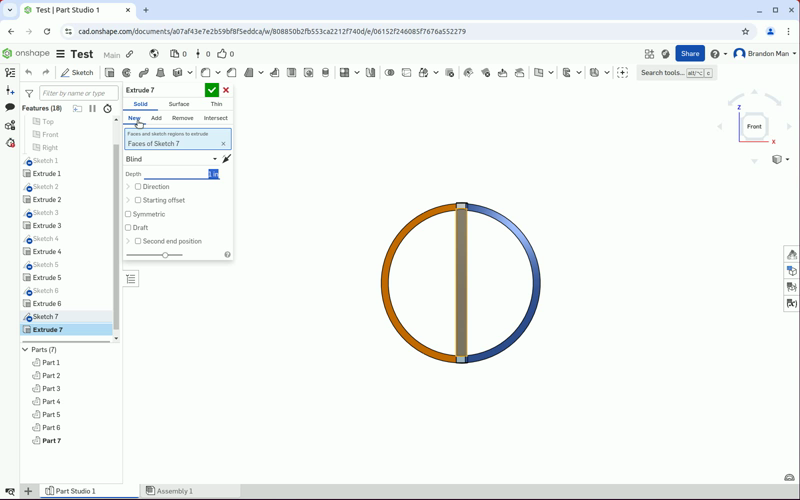
text(23.108)
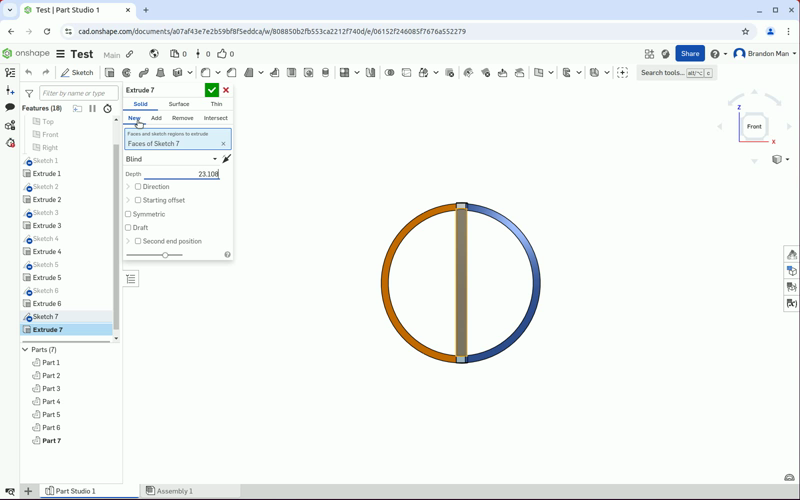
key(enter)
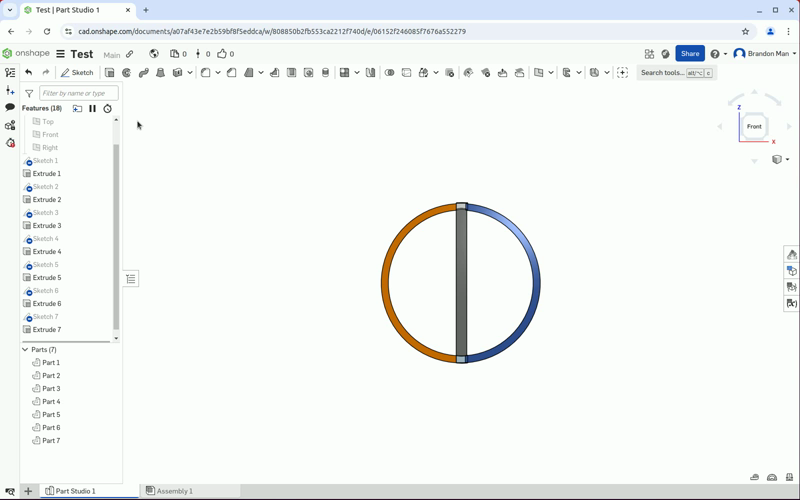
key(shift+h)
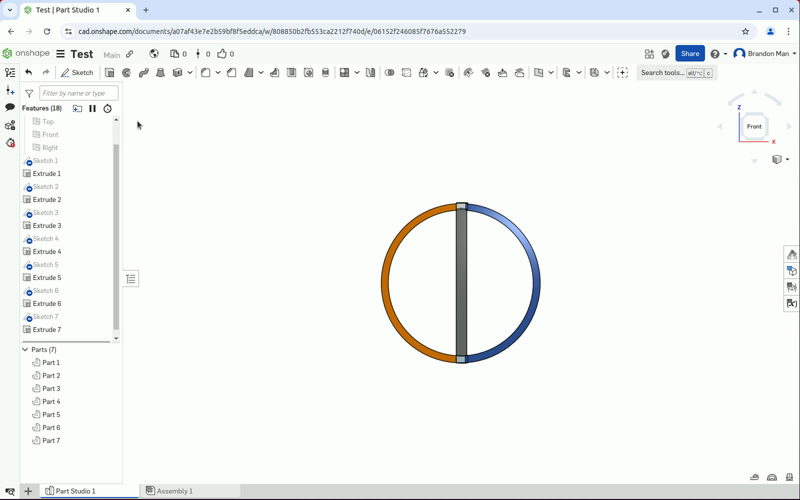
key(shift+h)
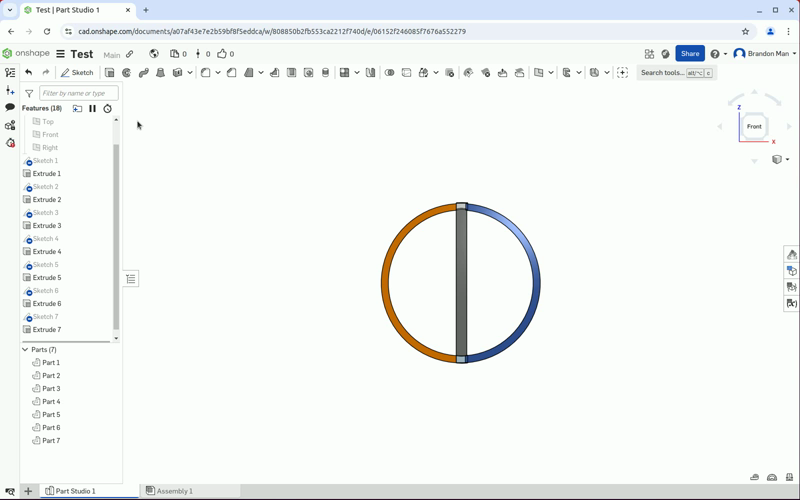
mouse_move(69, 163)
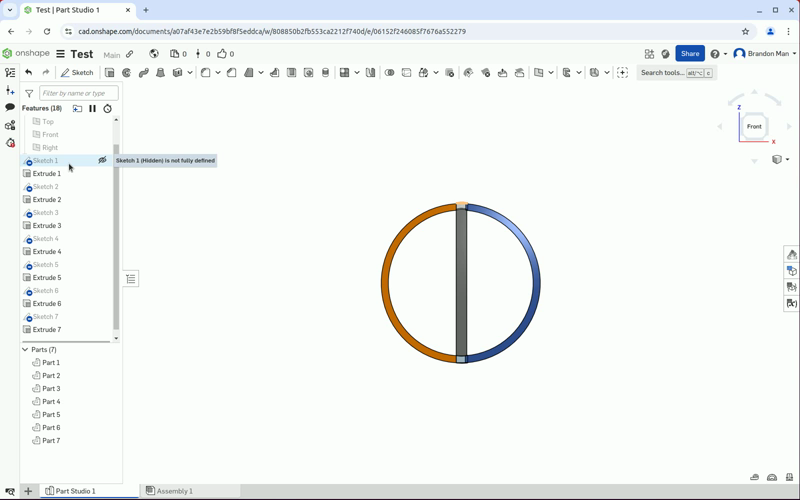
click(69, 163)
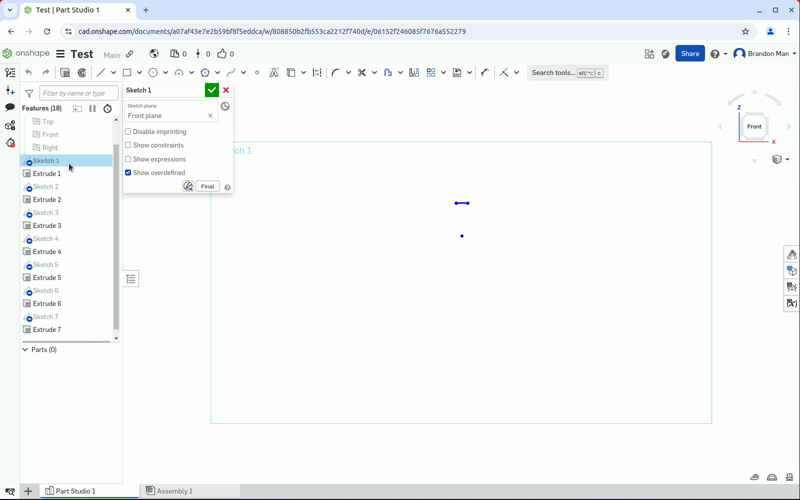
mouse_move(229, 92)
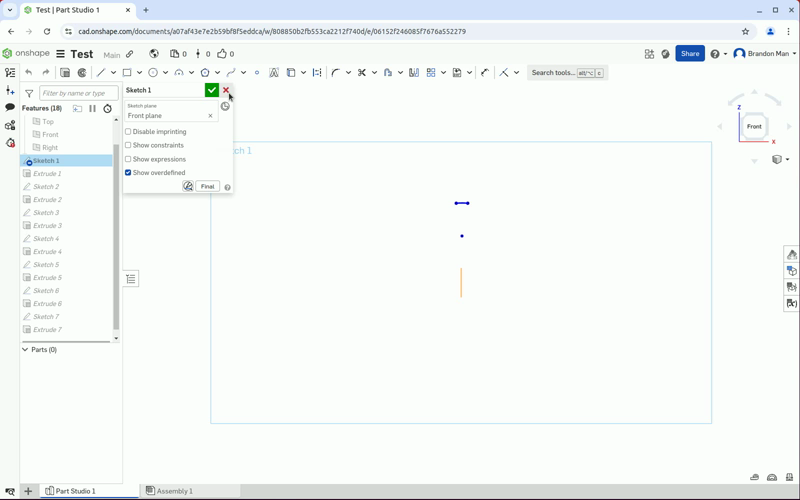
click(229, 92)
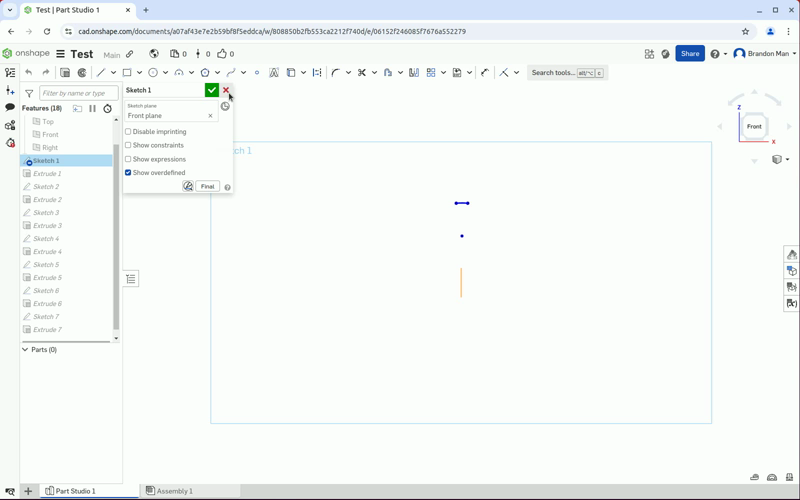
key(shift+s)
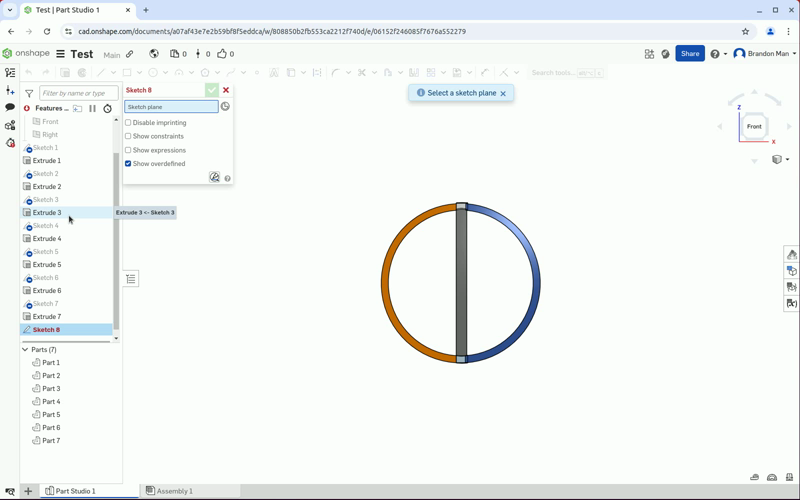
scroll(3)
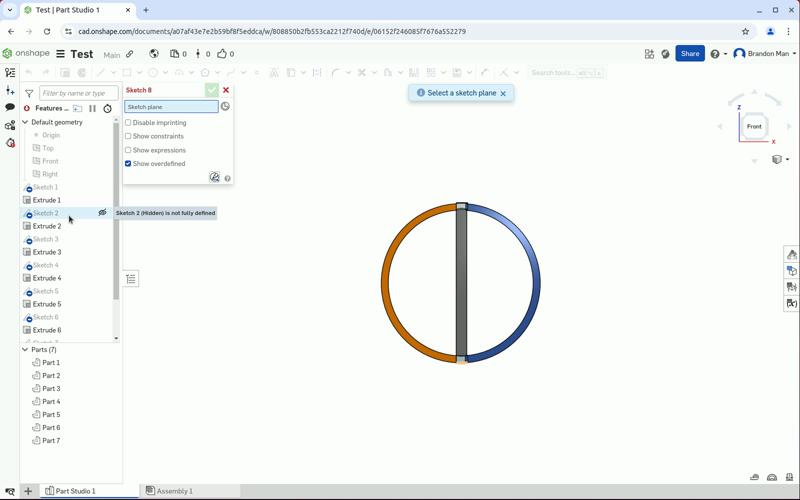
mouse_move(69, 163)
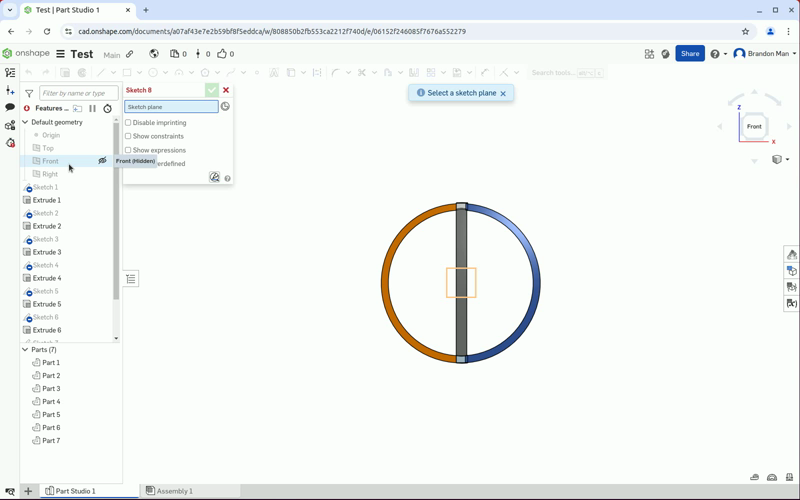
click(69, 163)
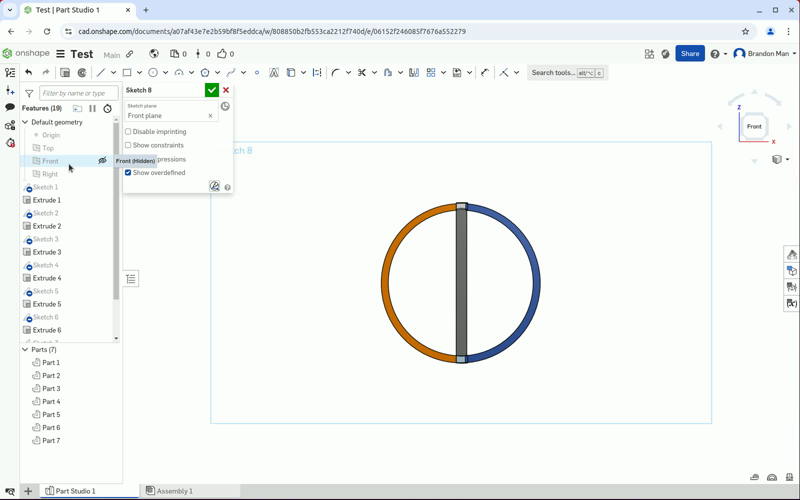
mouse_move(73, 352)
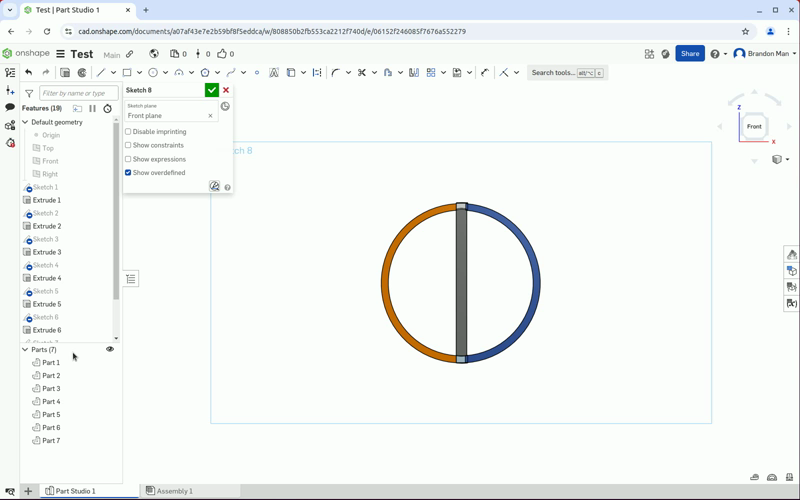
key(y)
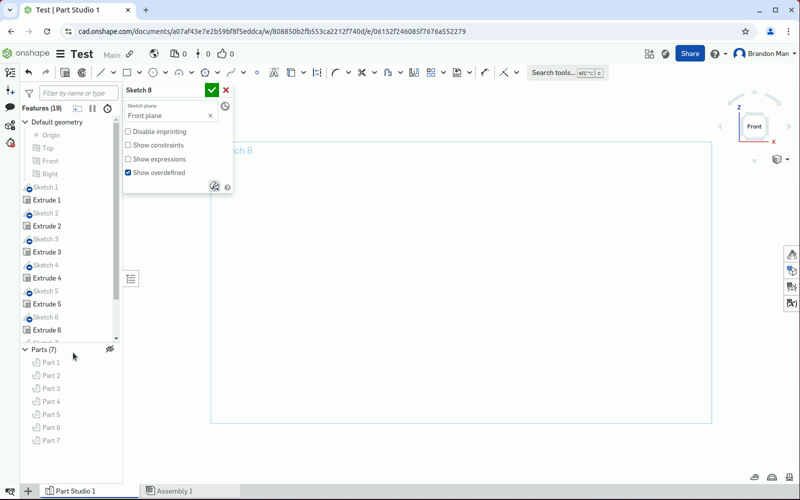
key(l)
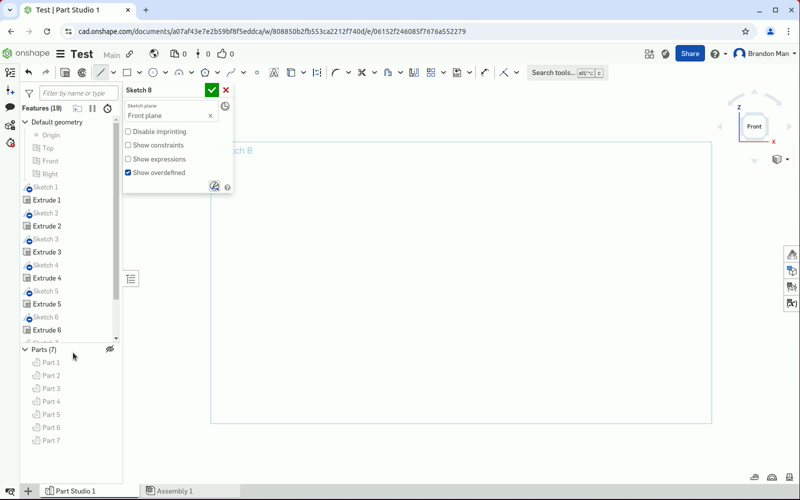
key_down(shift)
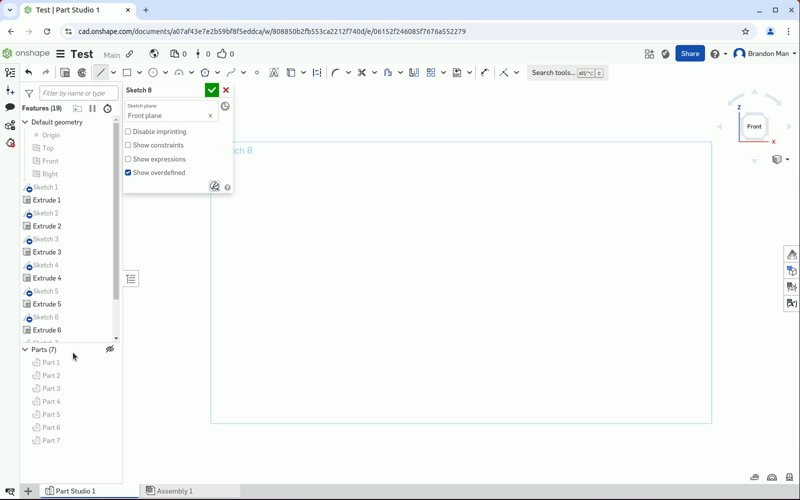
mouse_move(456, 355)
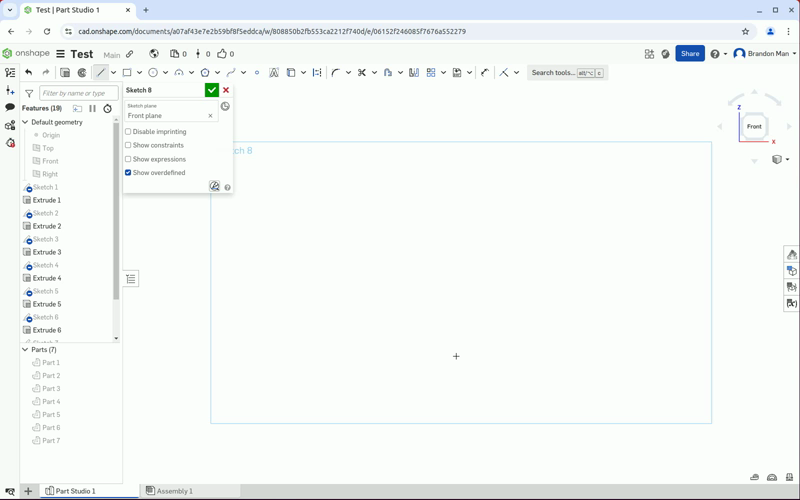
click(456, 355)
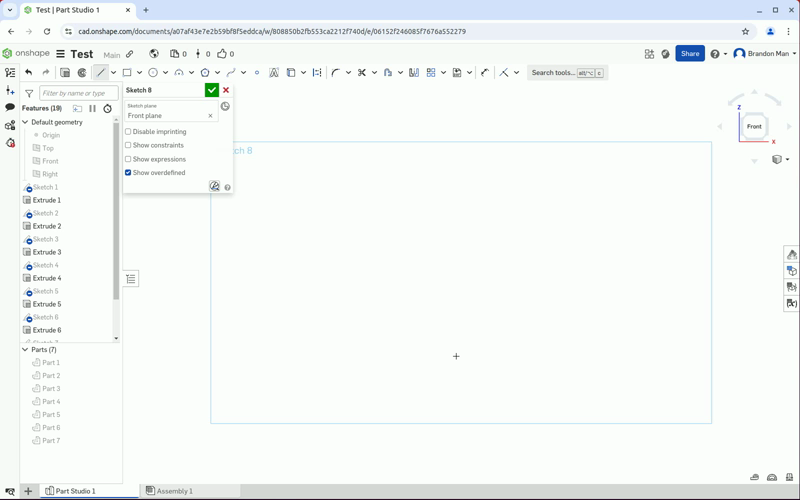
key_up(shift)
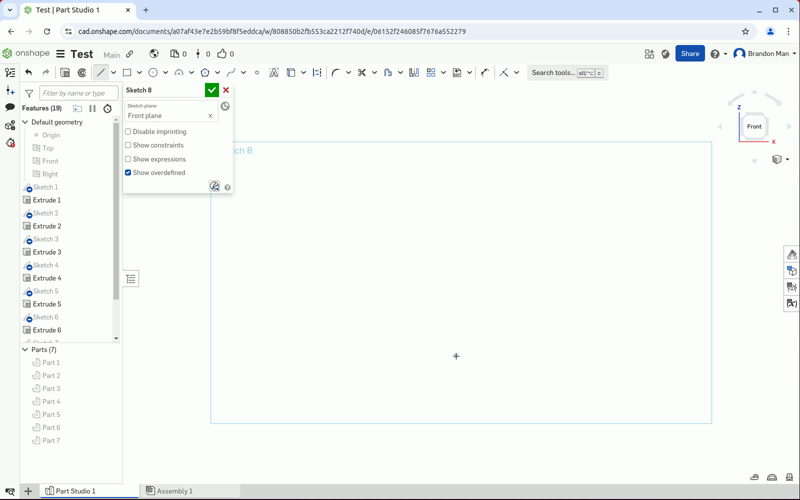
key_down(shift)
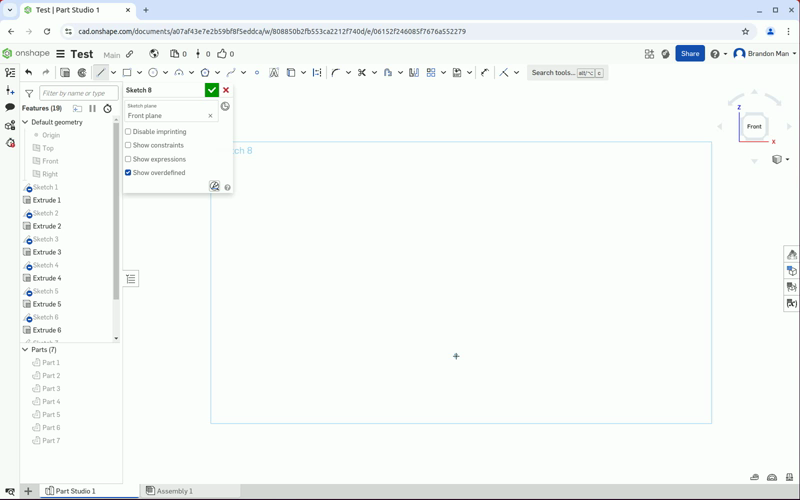
mouse_move(456, 209)
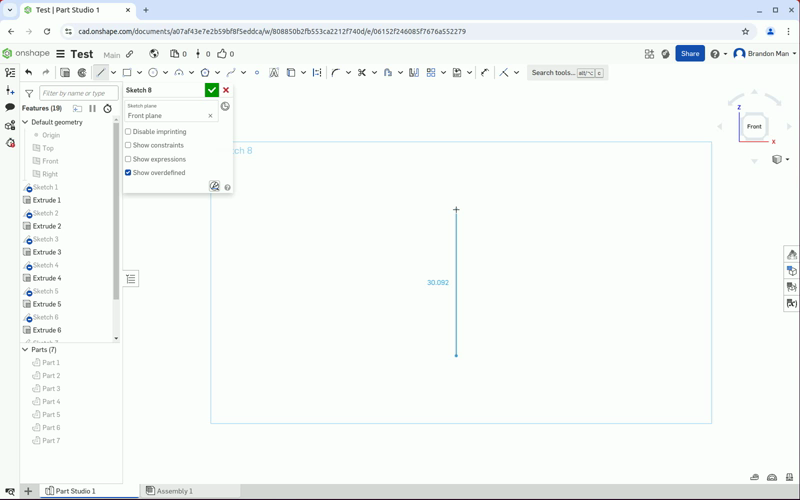
click(456, 209)
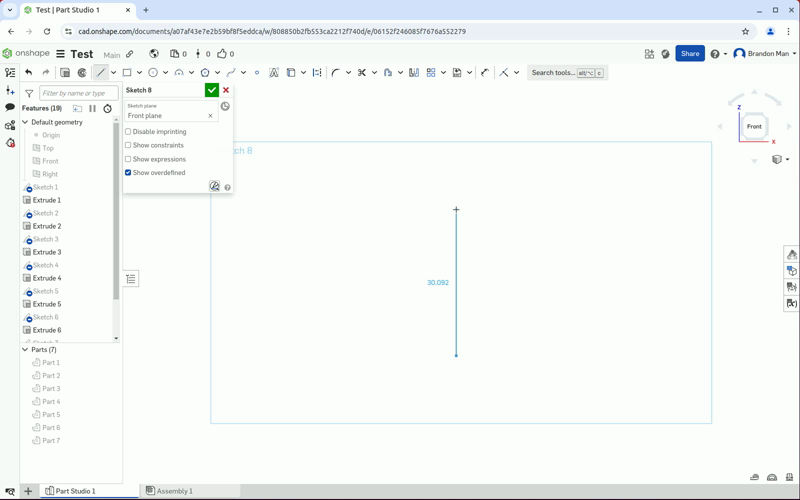
key_up(shift)
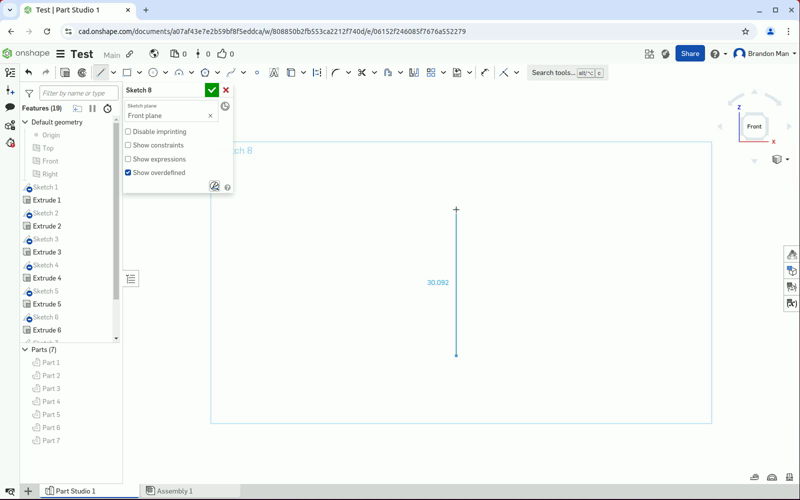
key(esc)
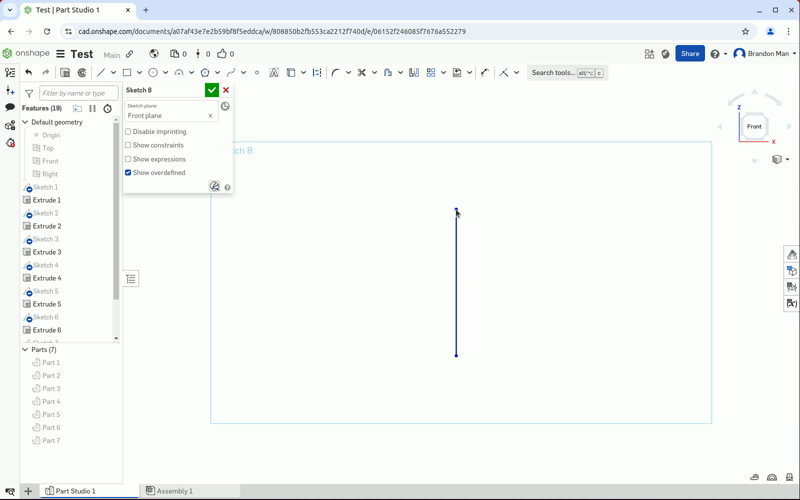
key(a)
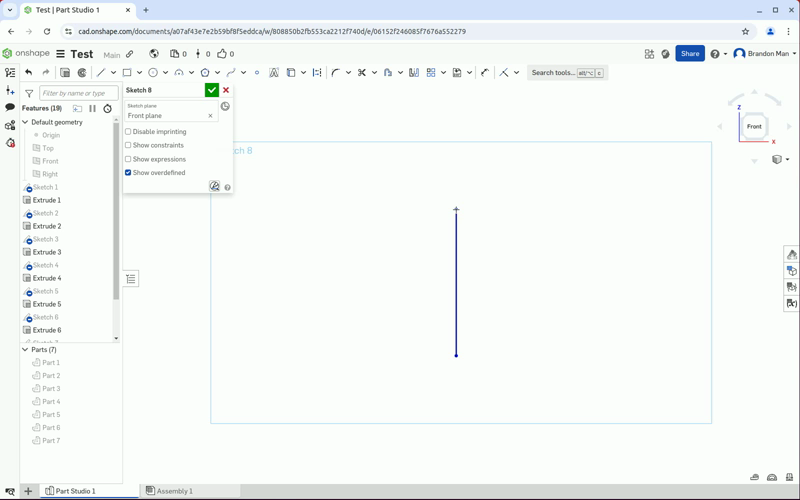
mouse_move(456, 209)
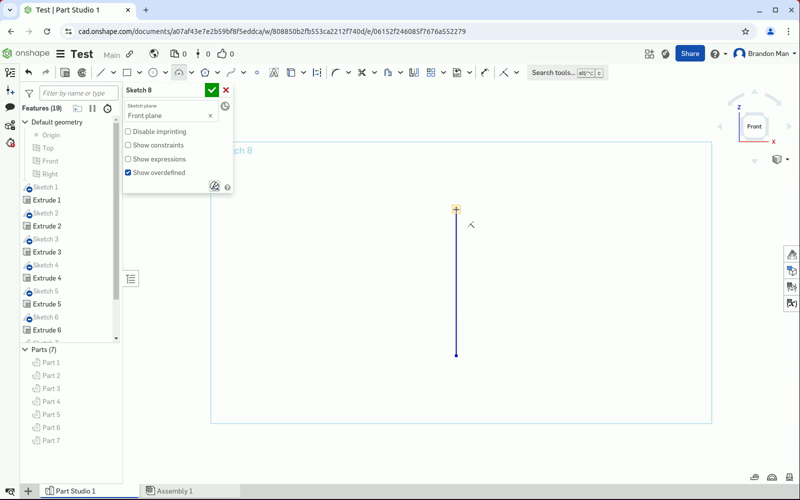
click(456, 209)
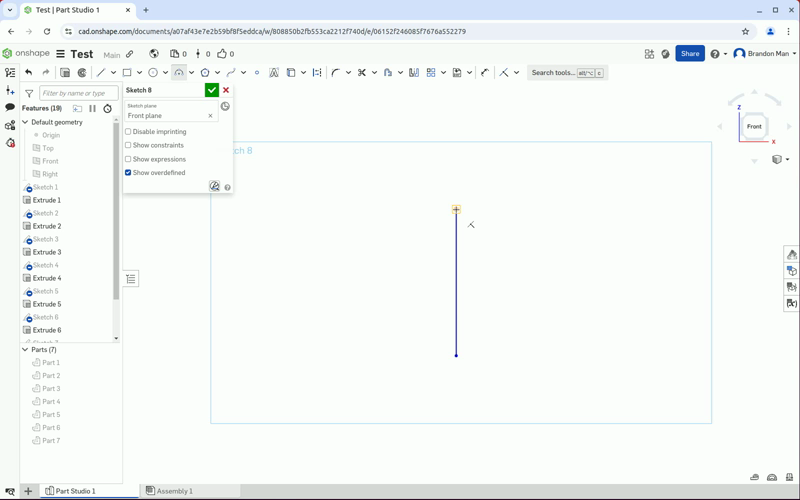
mouse_move(456, 355)
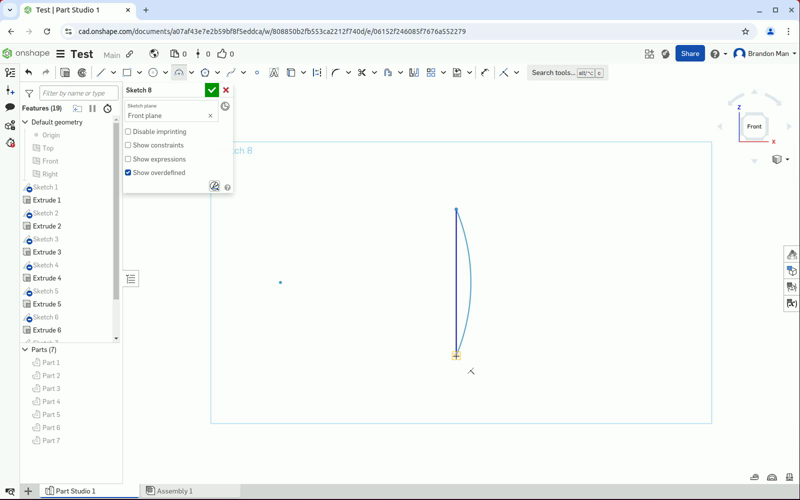
click(456, 355)
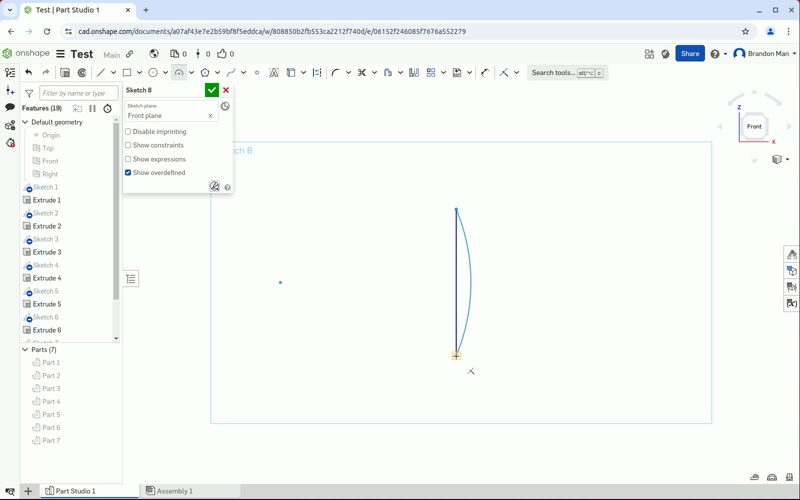
key_down(shift)
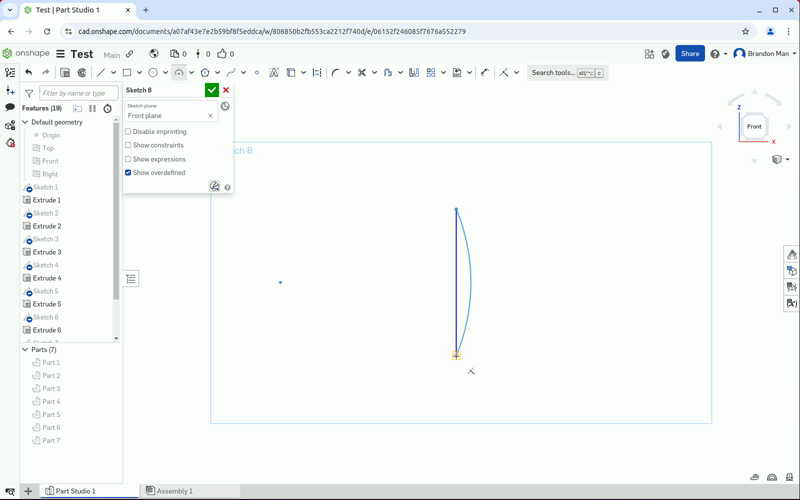
mouse_move(388, 282)
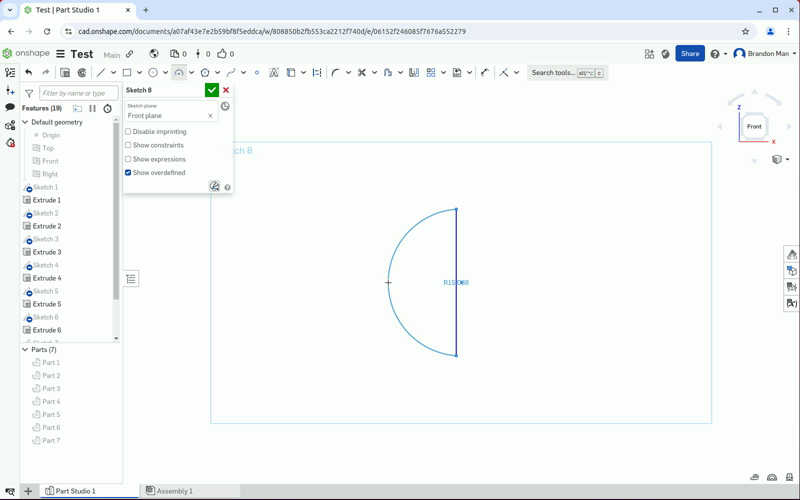
click(388, 282)
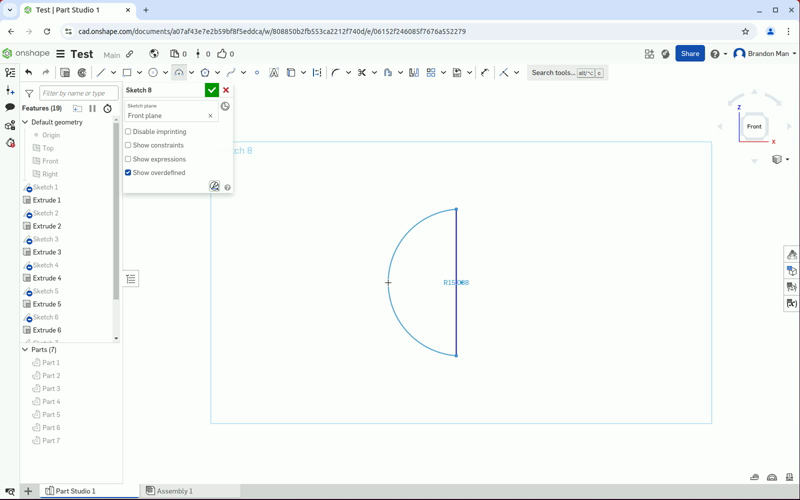
key_up(shift)
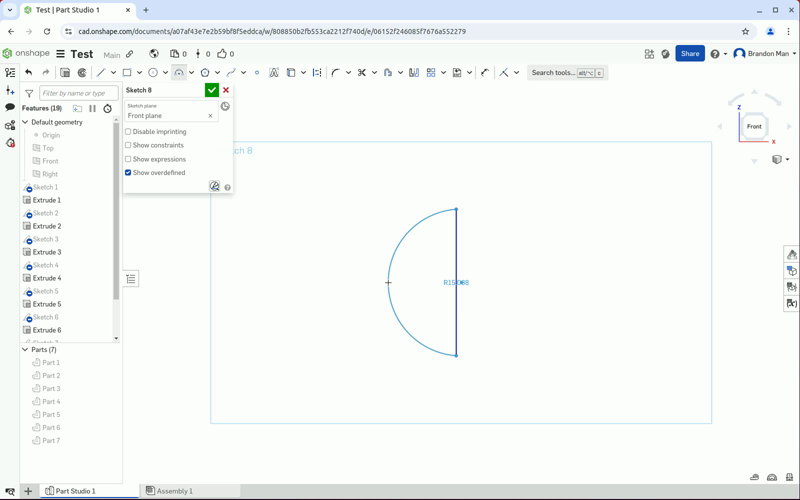
key(esc)
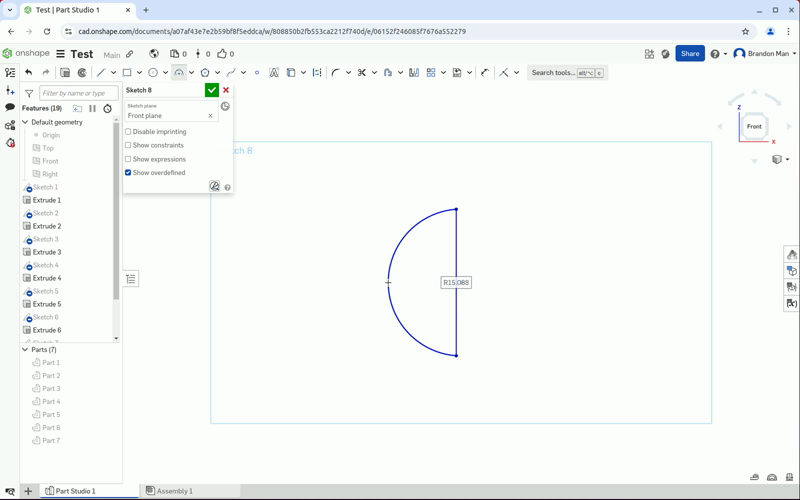
mouse_move(437, 344)
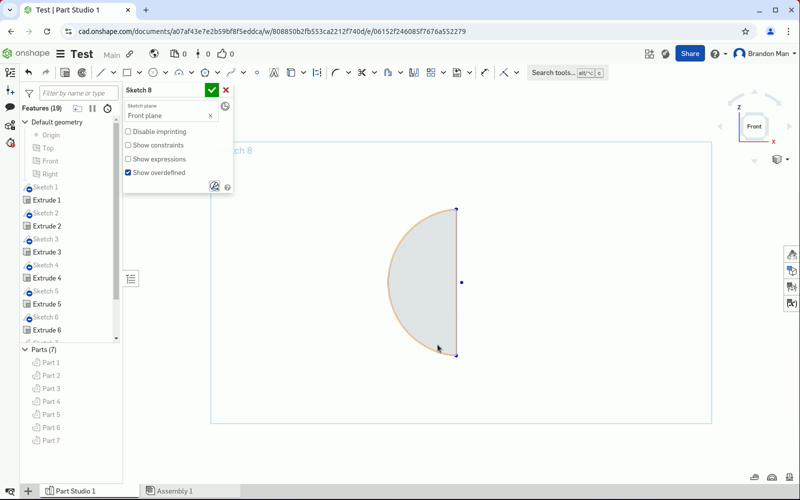
click(437, 344)
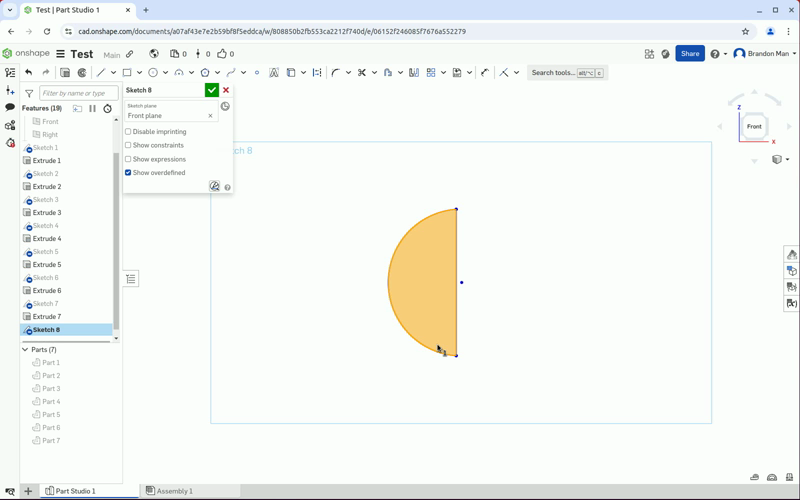
mouse_move(73, 352)
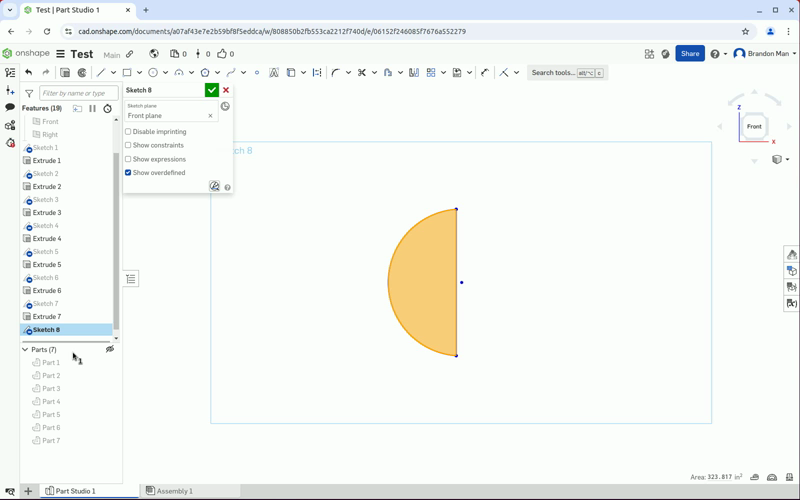
key(shift+y)
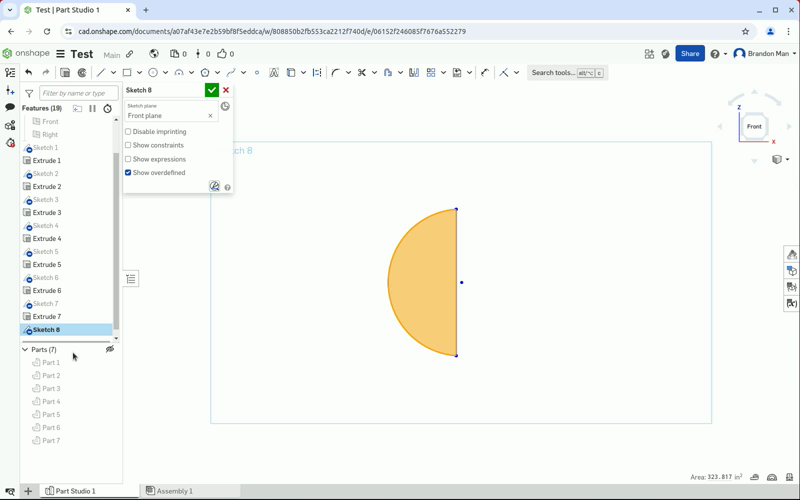
key(shift+e)
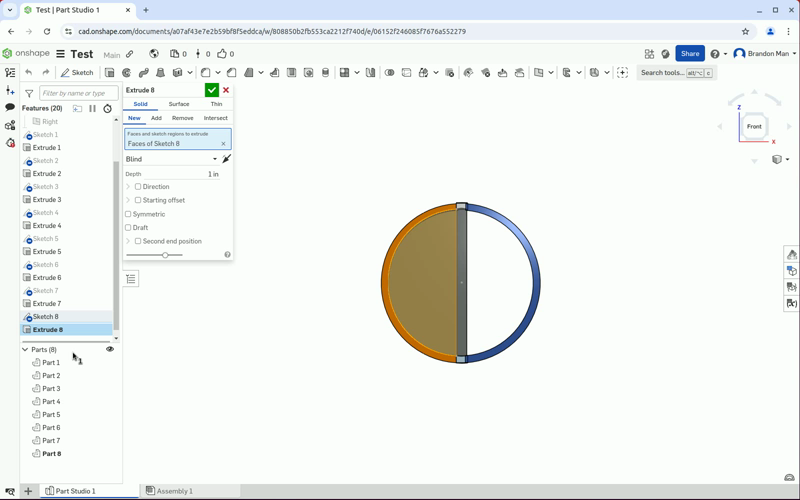
mouse_move(143, 106)
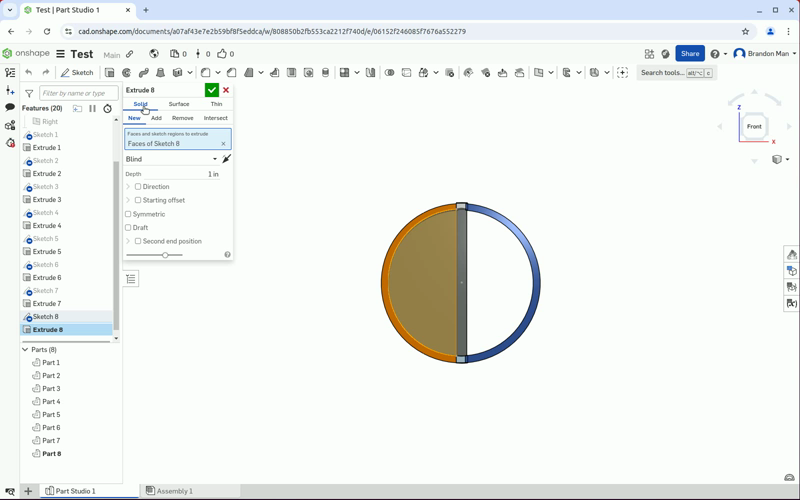
click(143, 106)
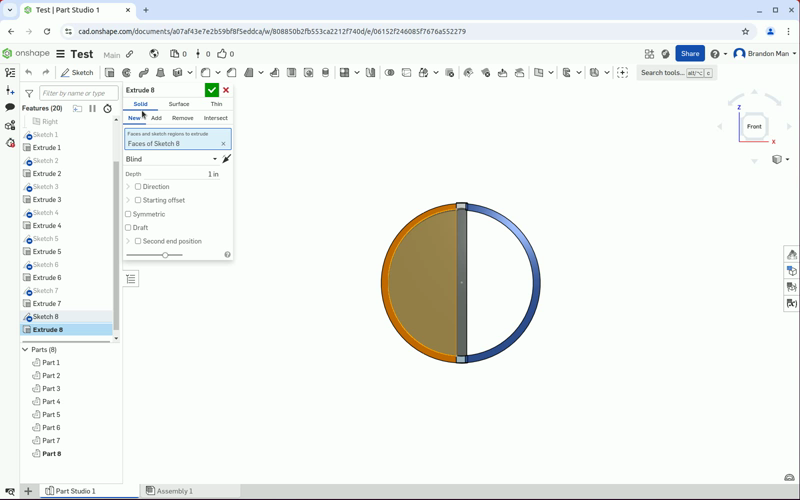
mouse_move(137, 120)
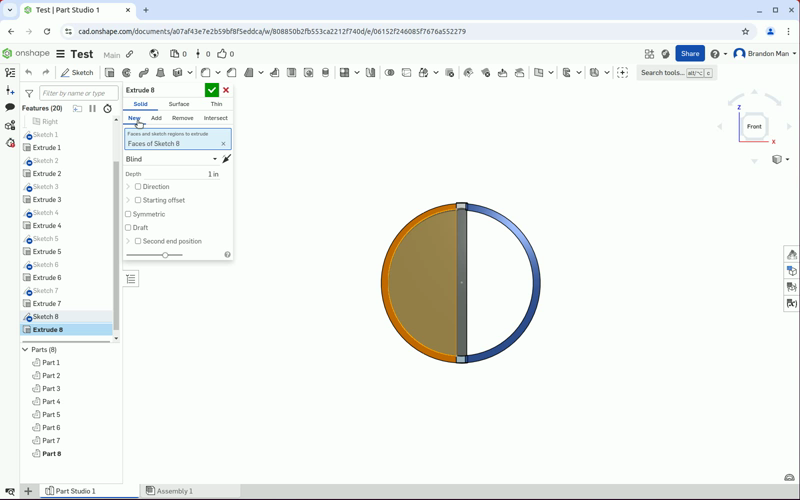
click(137, 120)
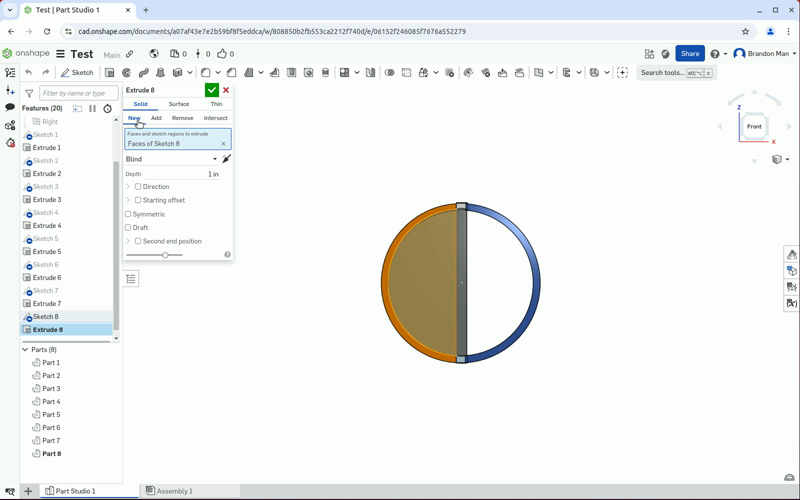
key(tab, 4)
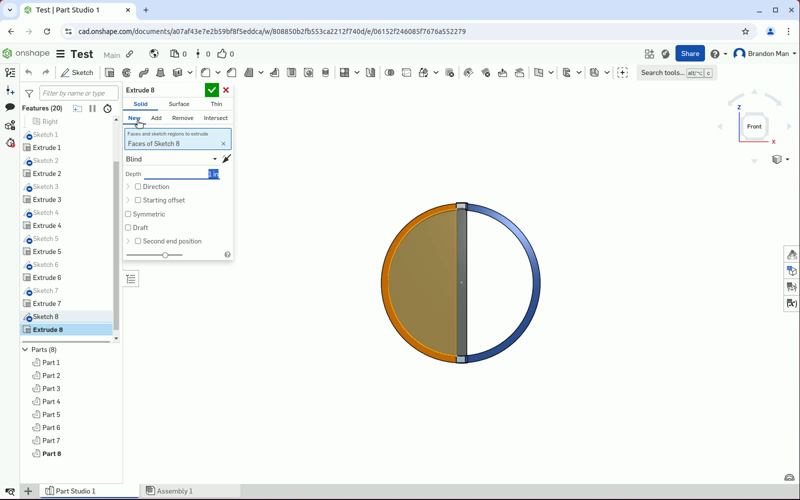
text(7.703)
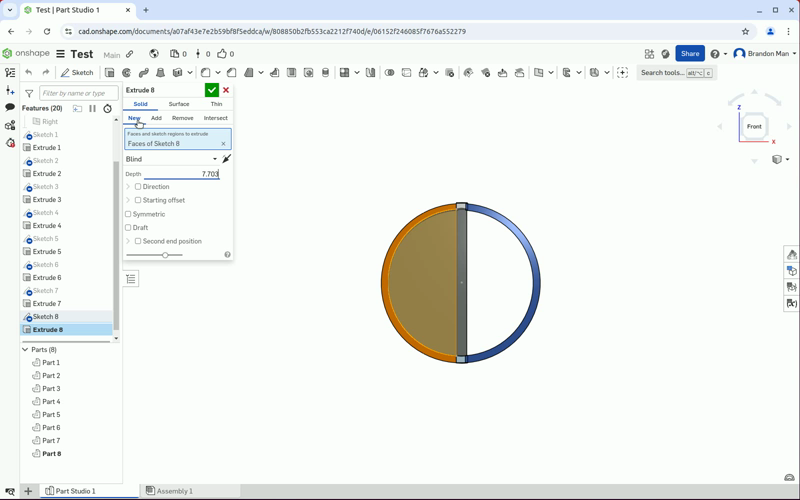
key(enter)
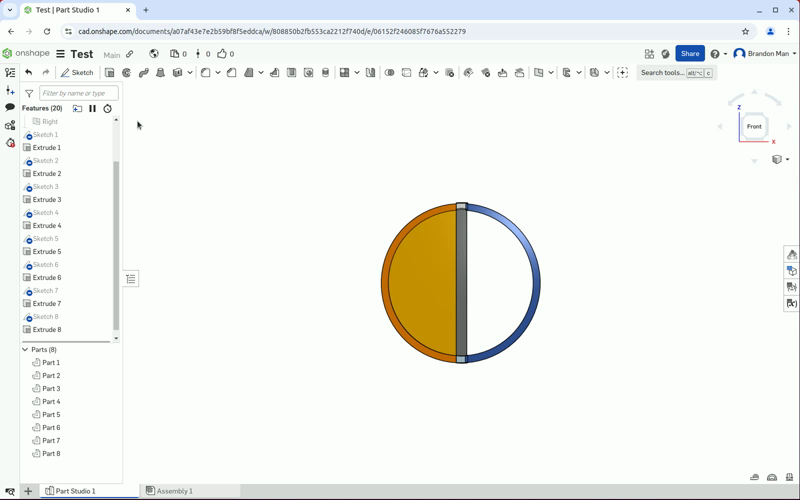
key(shift+h)
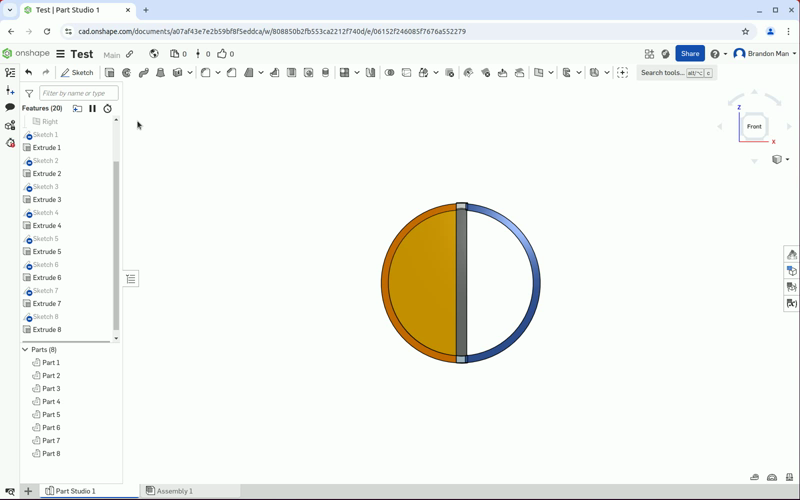
key(shift+h)
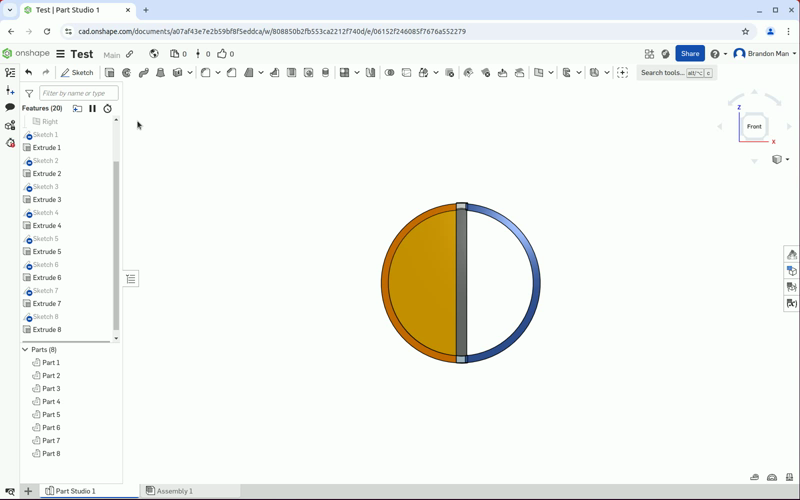
mouse_move(69, 137)
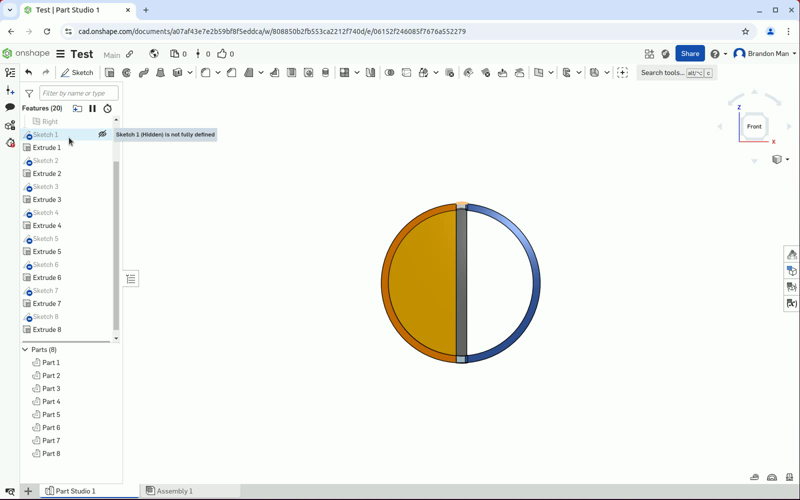
click(69, 137)
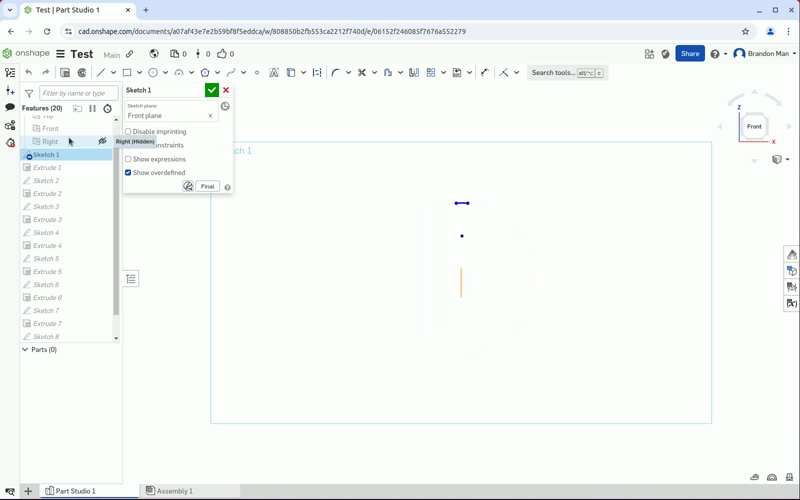
mouse_move(229, 92)
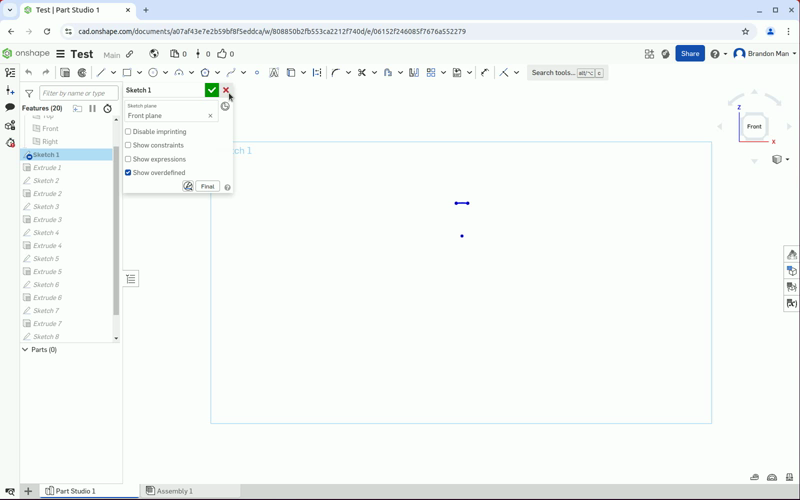
click(229, 92)
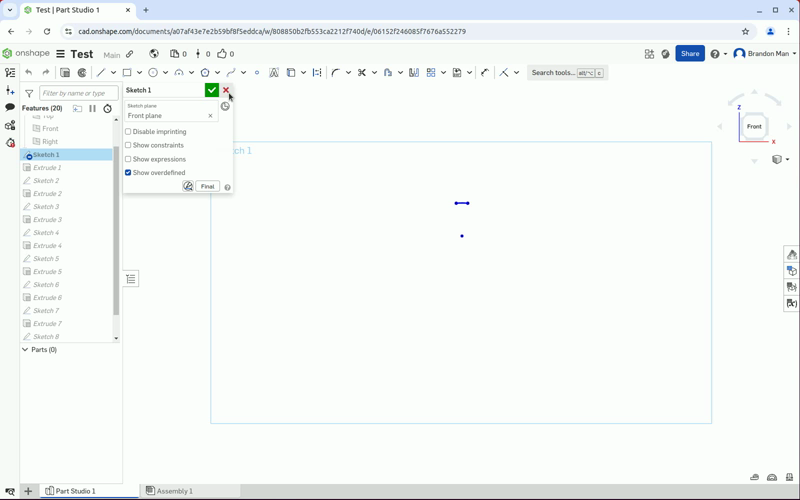
key(shift+s)
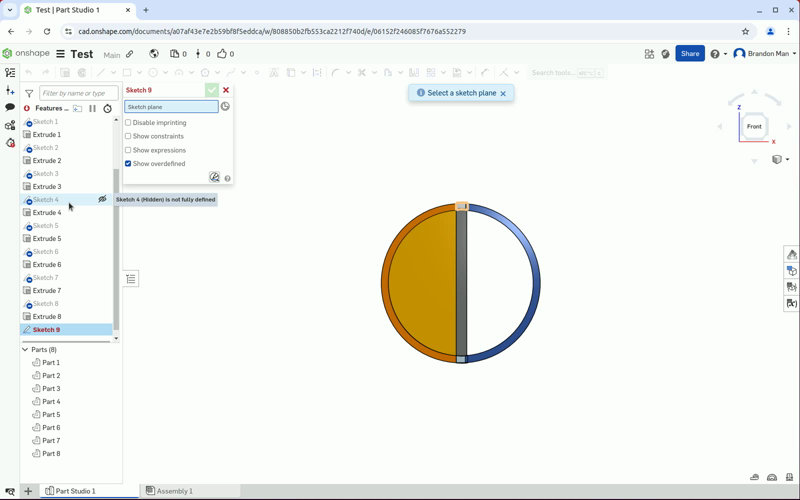
scroll(3)
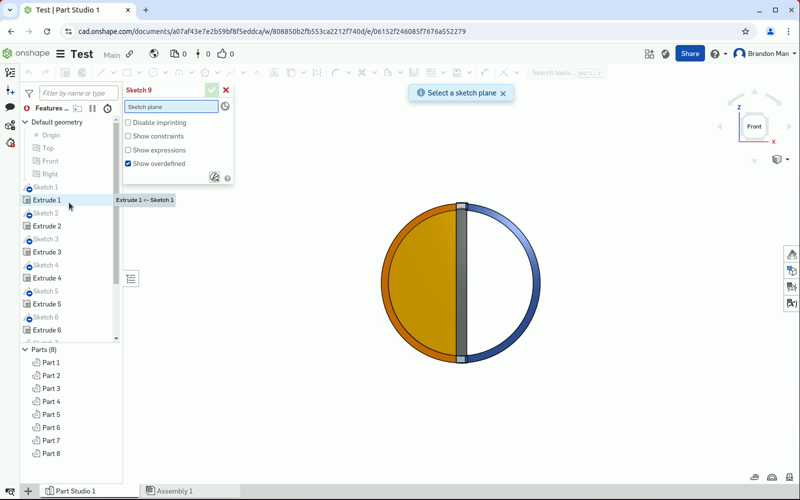
mouse_move(69, 163)
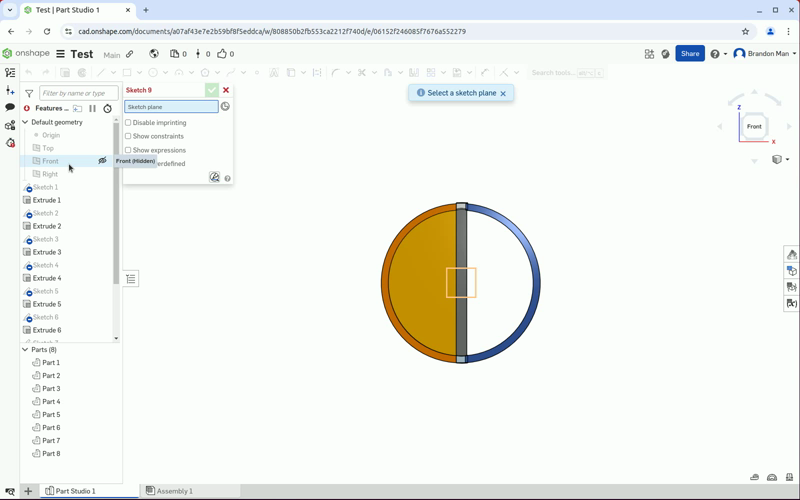
click(69, 163)
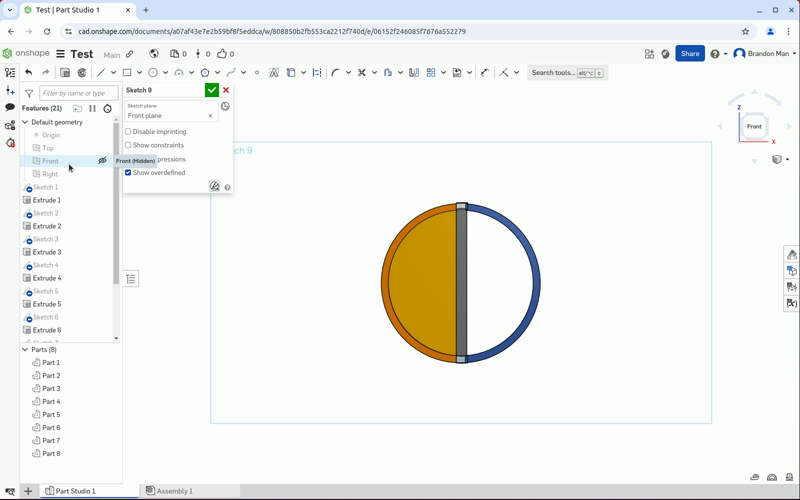
mouse_move(73, 352)
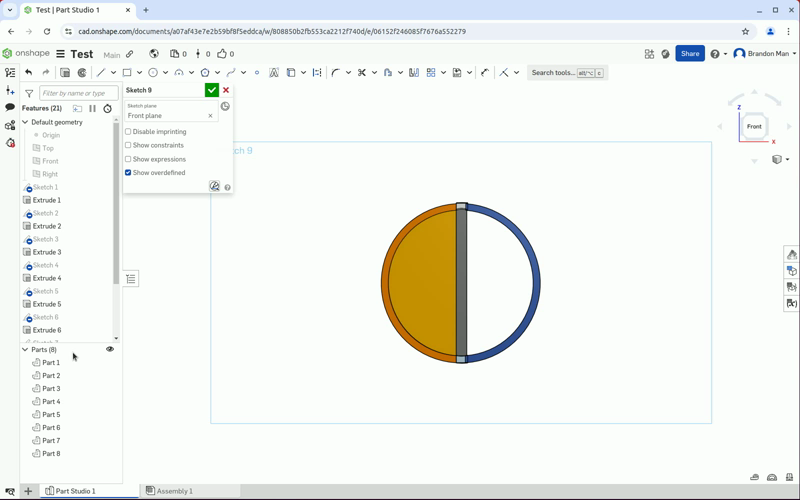
key(y)
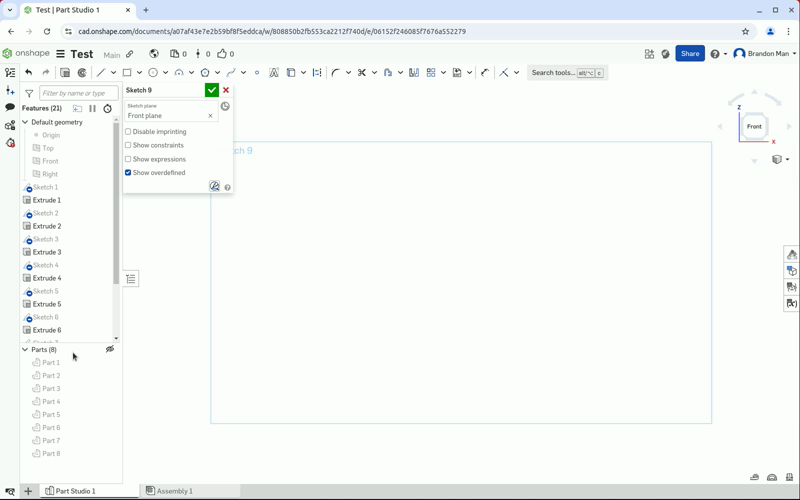
key(a)
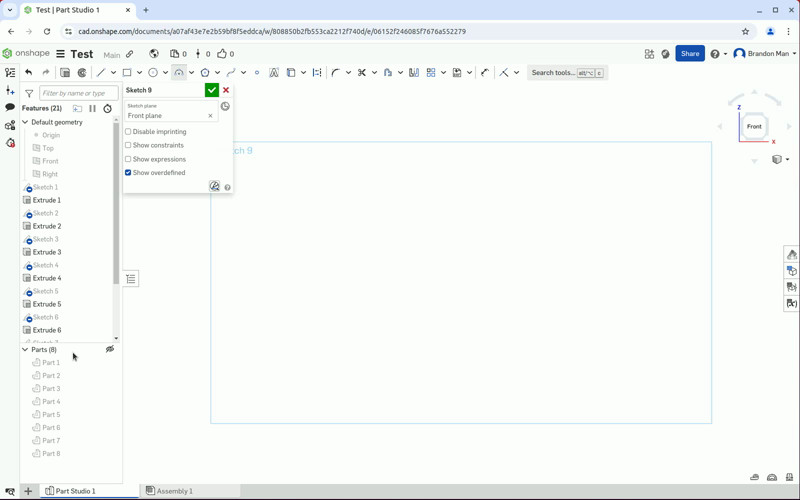
key_down(shift)
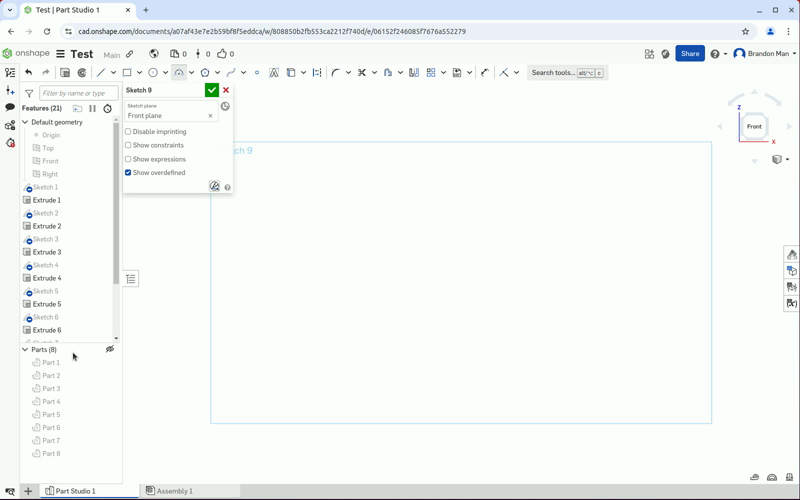
mouse_move(465, 355)
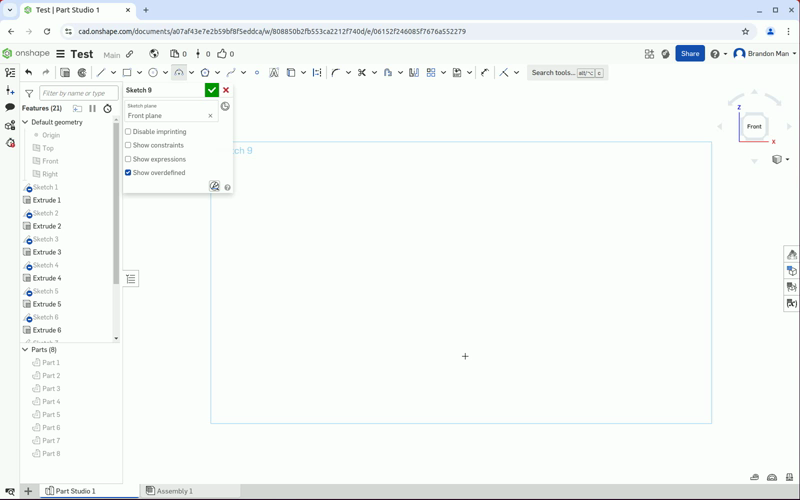
click(465, 355)
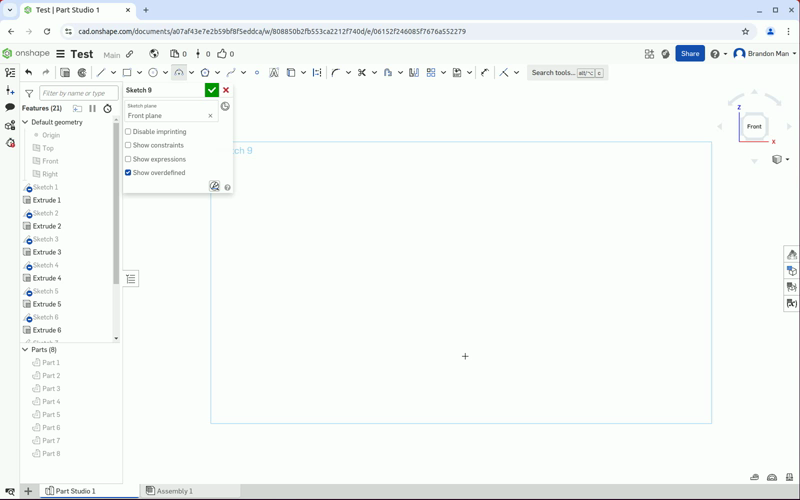
key_up(shift)
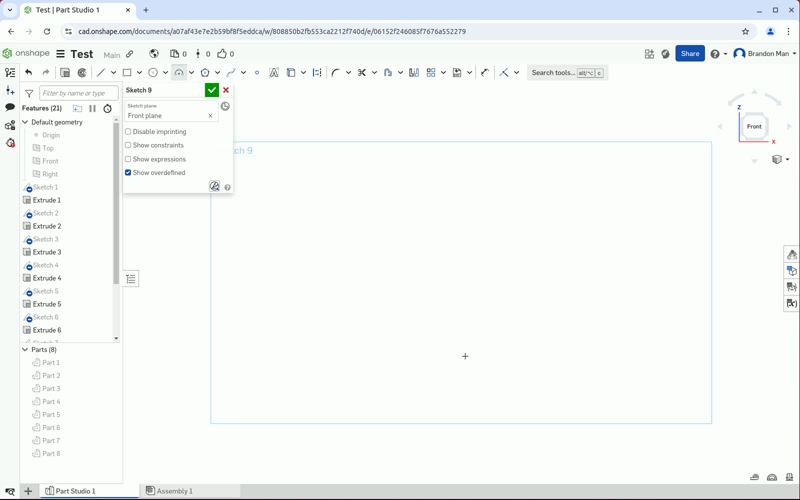
key_down(shift)
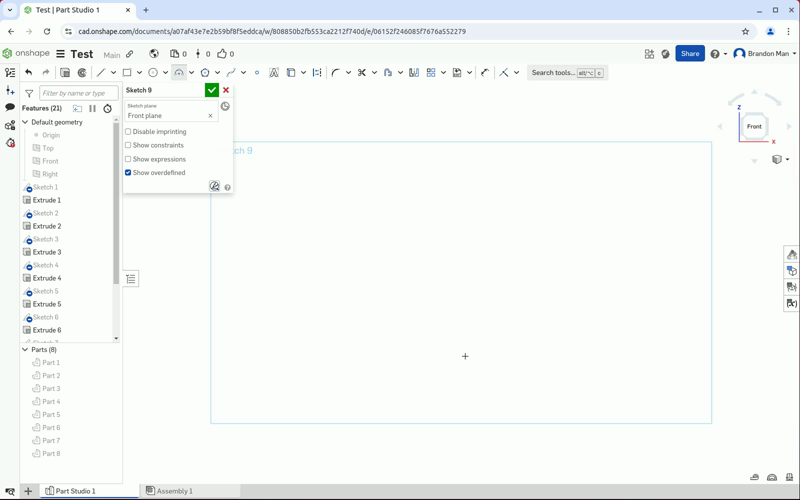
mouse_move(465, 209)
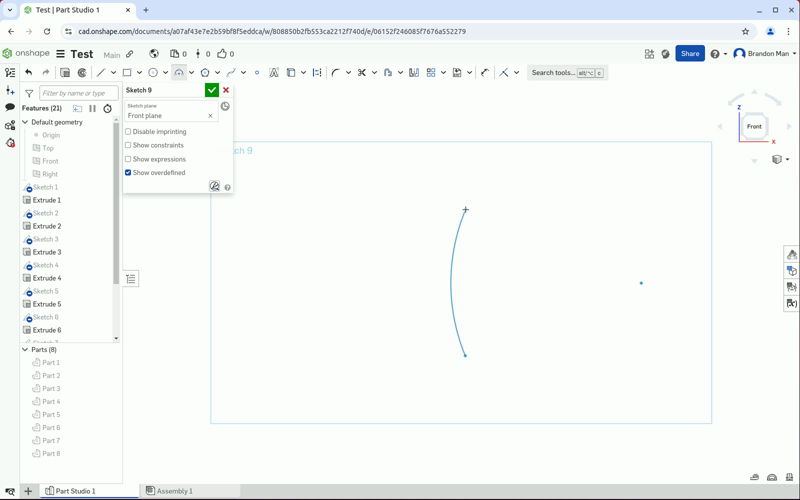
click(465, 209)
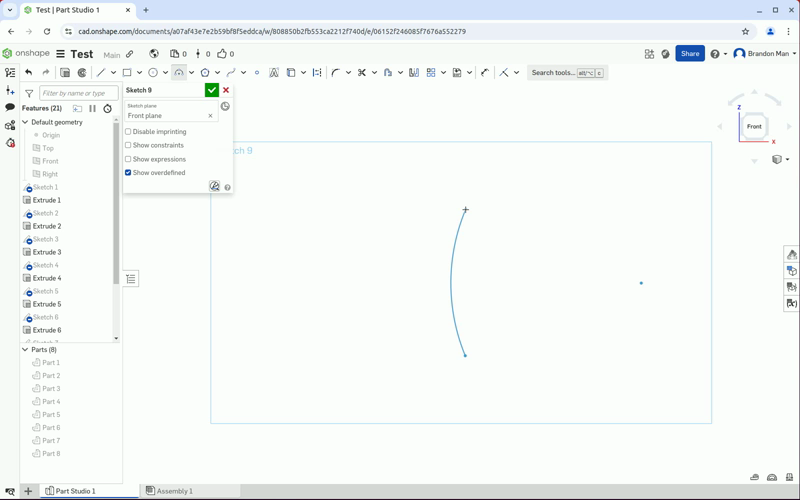
mouse_move(533, 282)
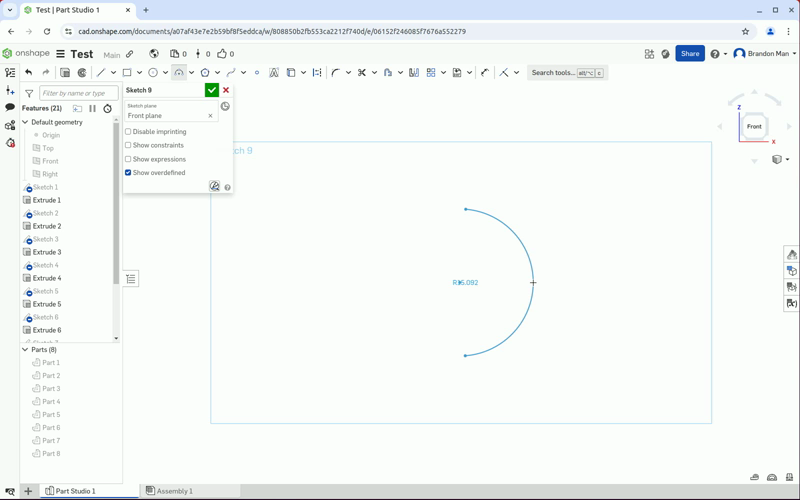
click(533, 282)
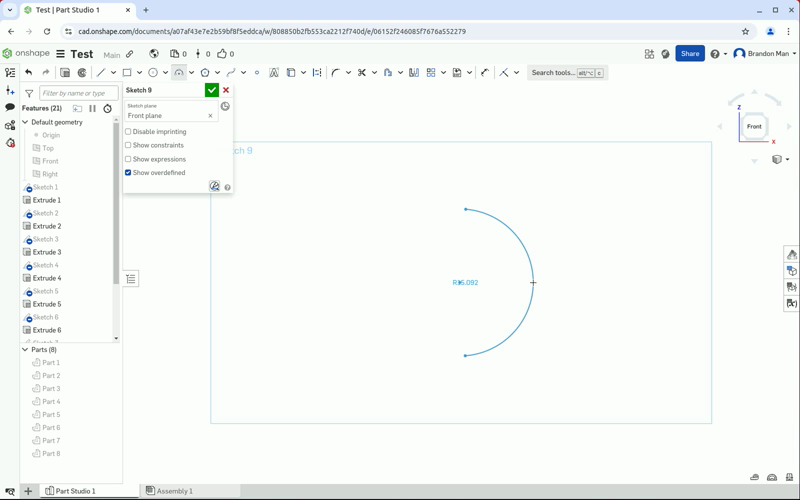
key_up(shift)
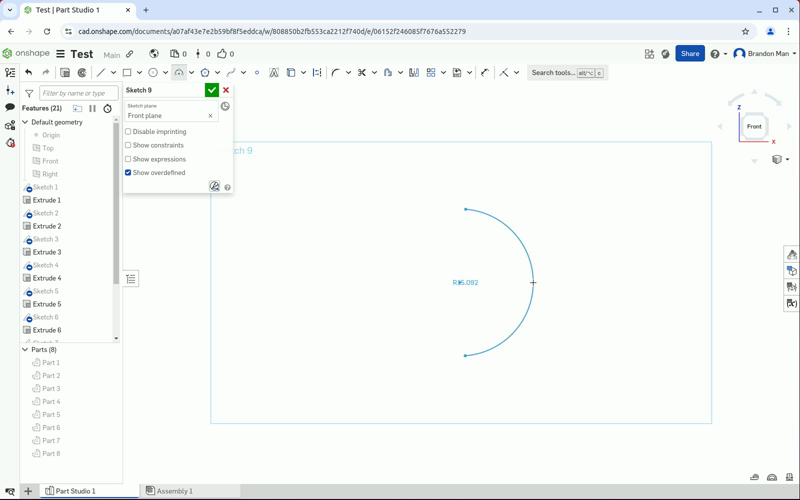
key(esc)
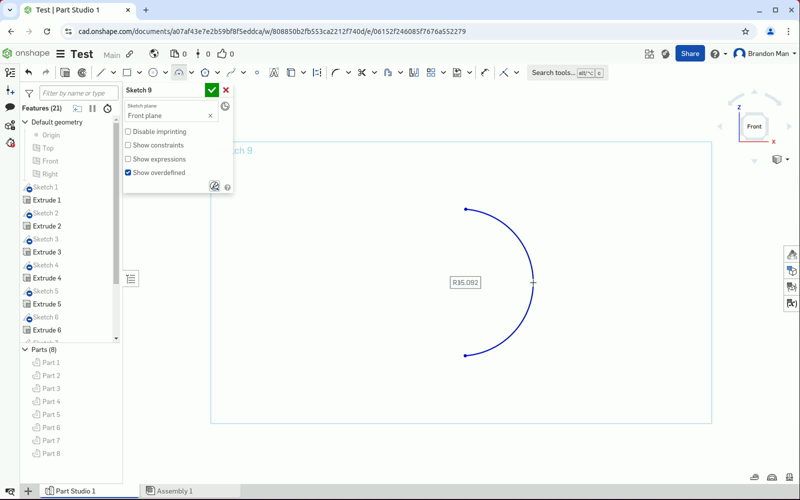
key(l)
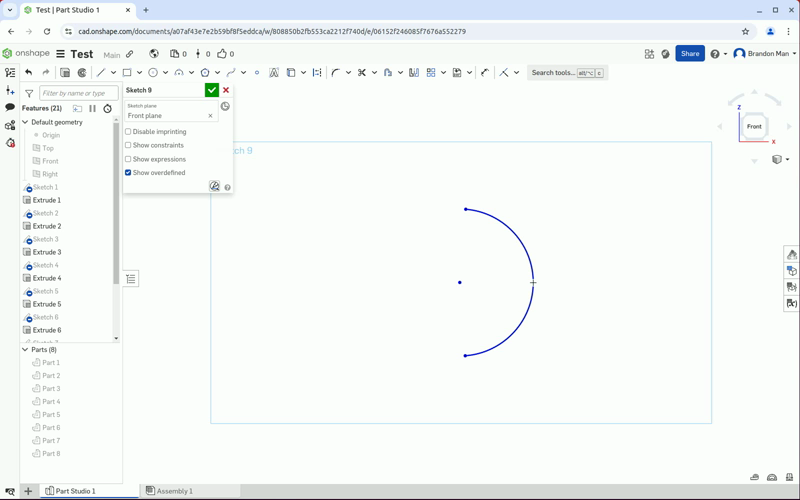
mouse_move(465, 209)
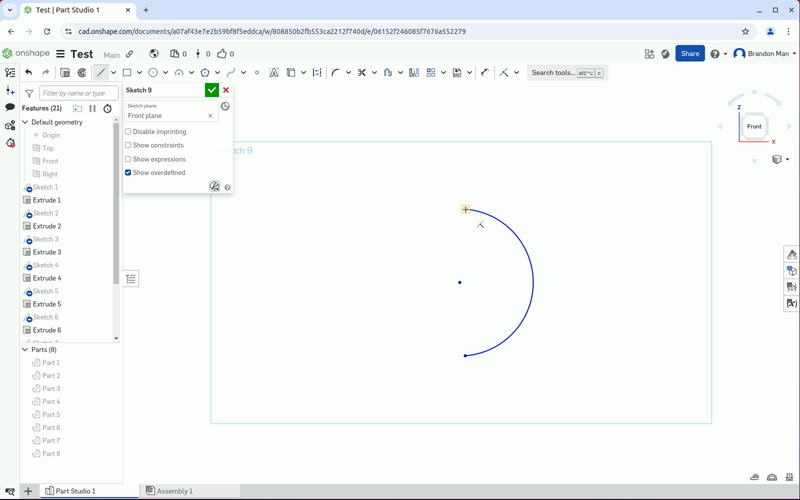
click(465, 209)
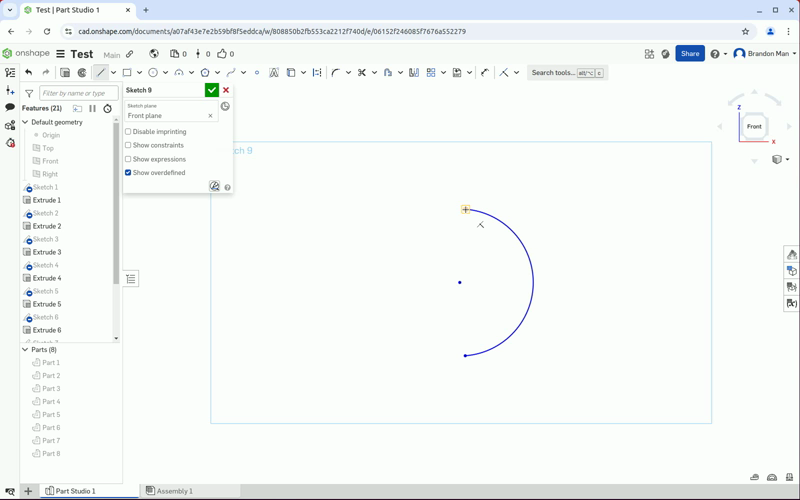
key_down(shift)
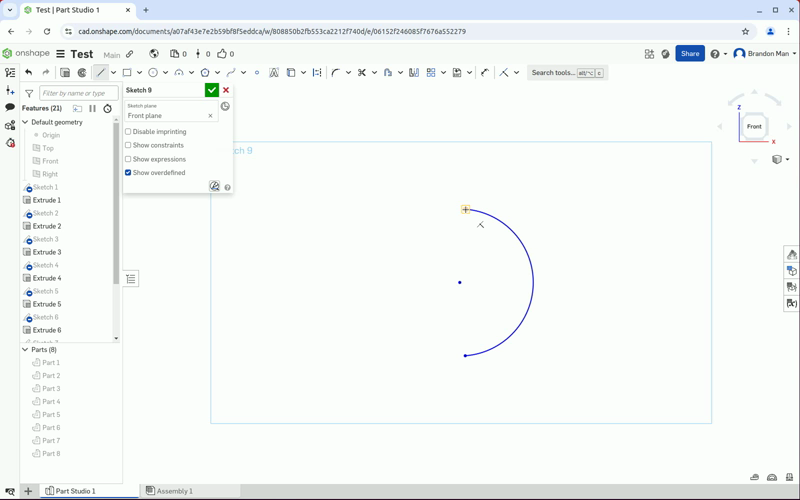
mouse_move(465, 355)
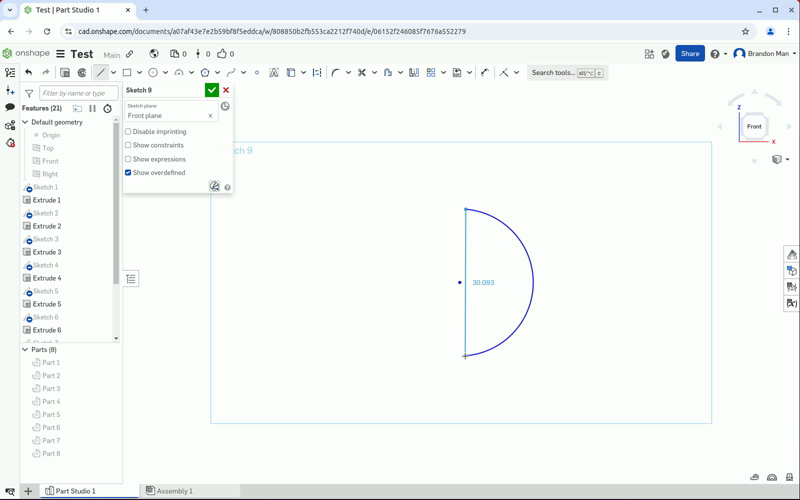
key_up(shift)
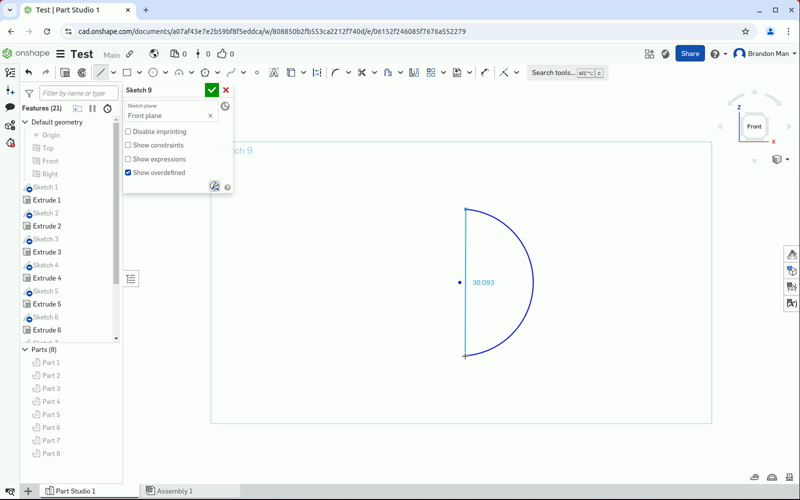
click(465, 355)
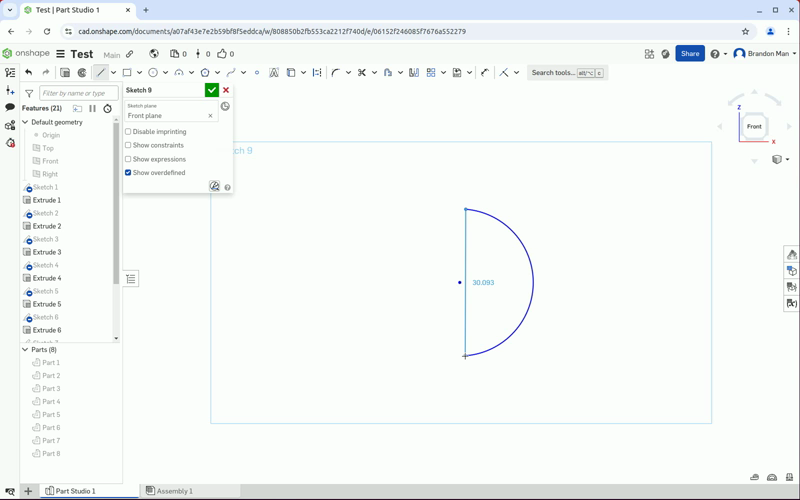
key(esc)
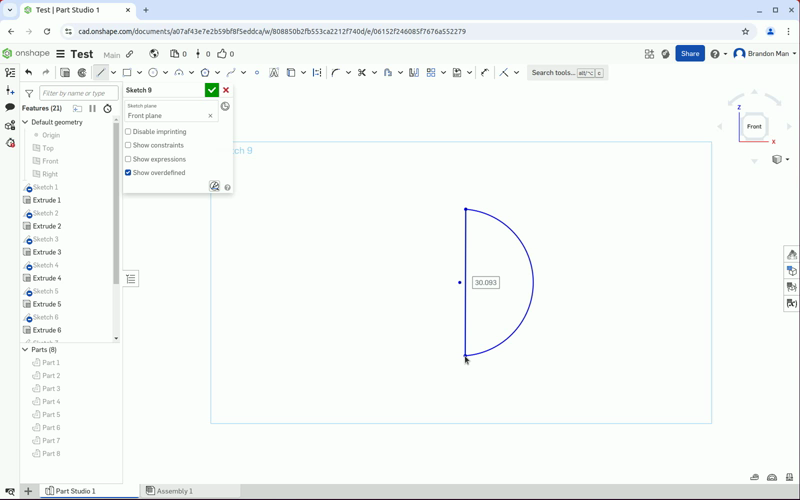
mouse_move(490, 292)
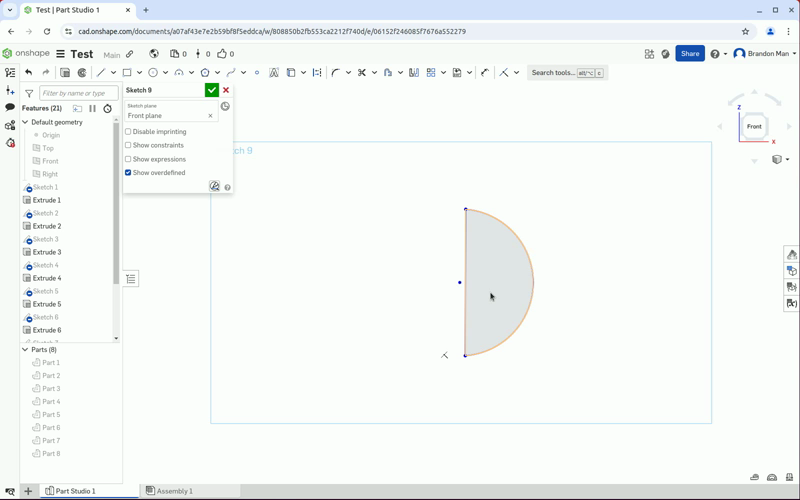
click(490, 292)
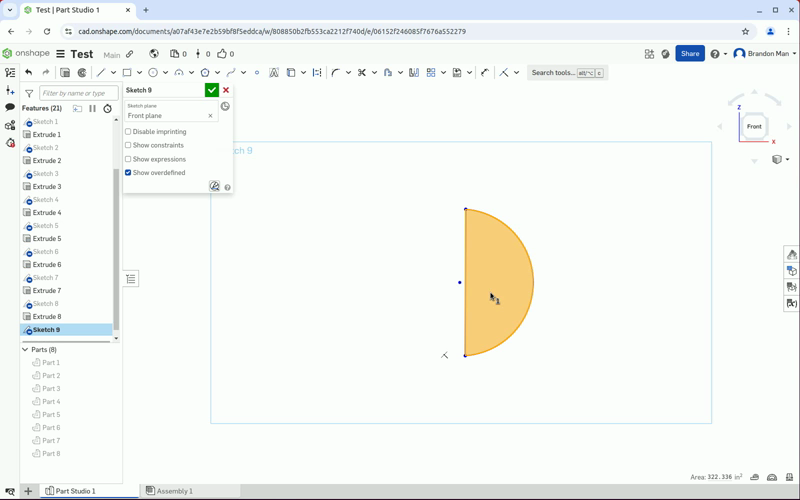
mouse_move(73, 352)
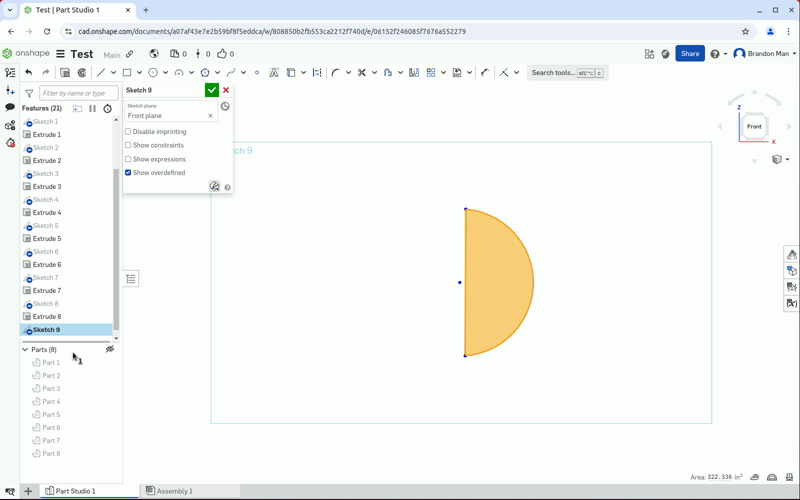
key(shift+y)
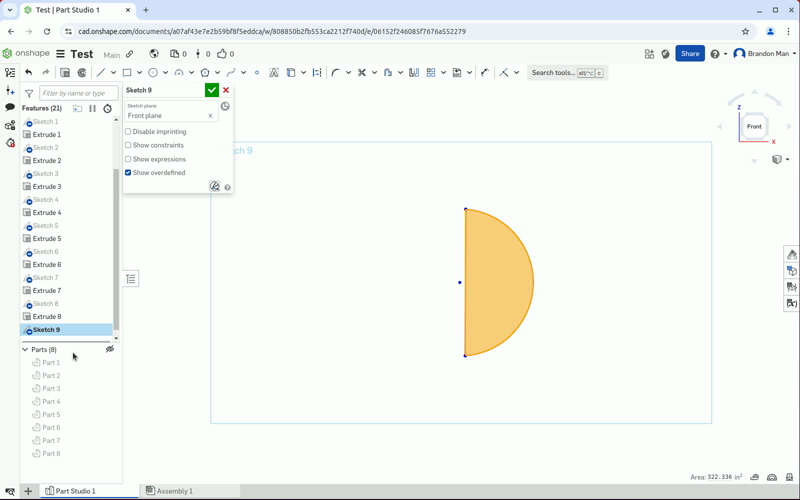
key(shift+e)
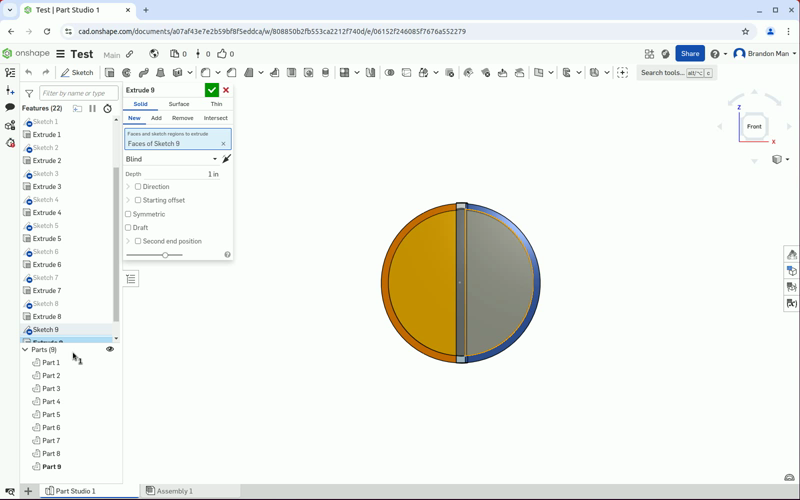
mouse_move(143, 106)
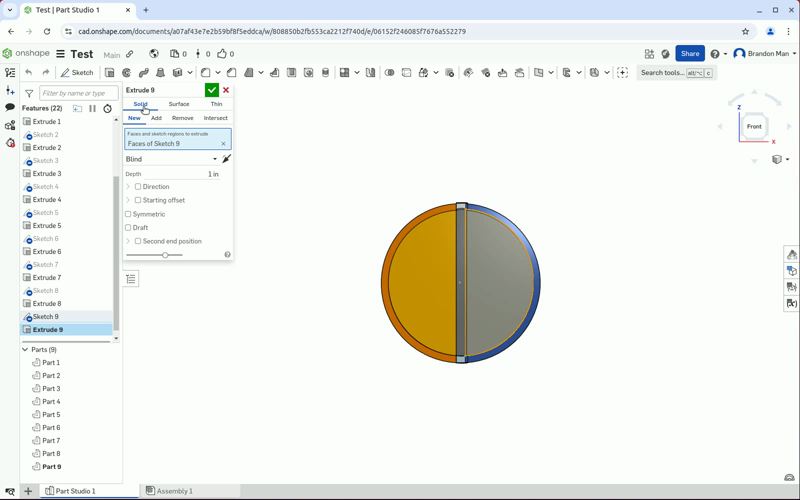
click(143, 106)
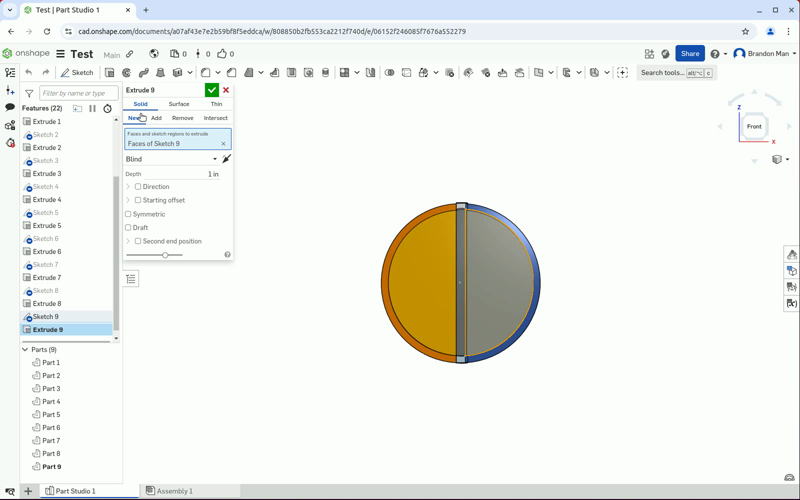
mouse_move(137, 120)
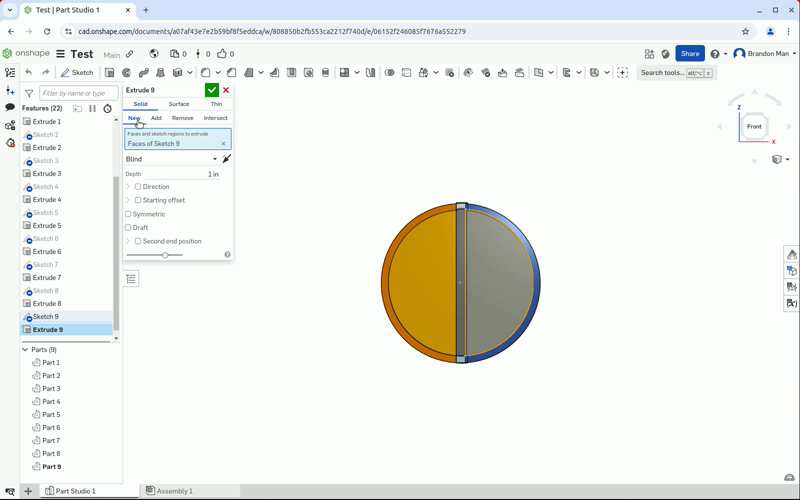
click(137, 120)
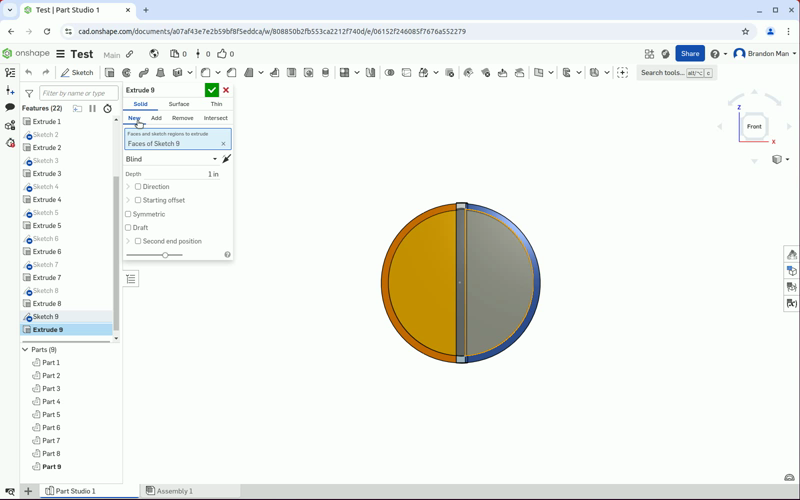
key(tab, 4)
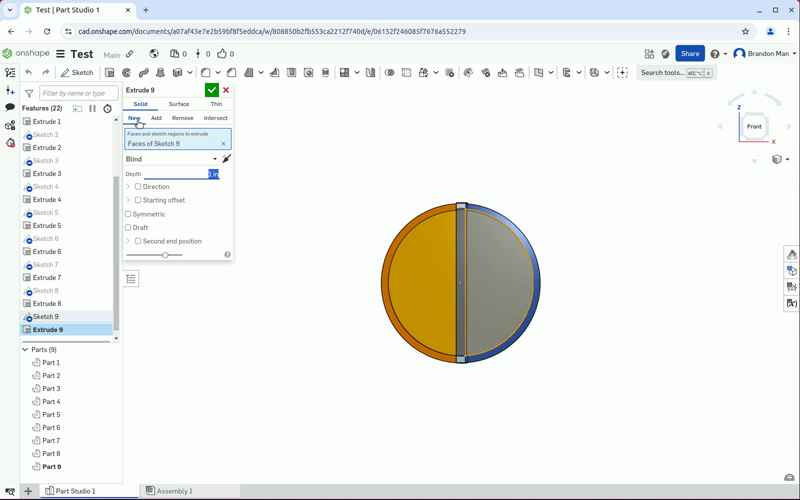
text(7.703)
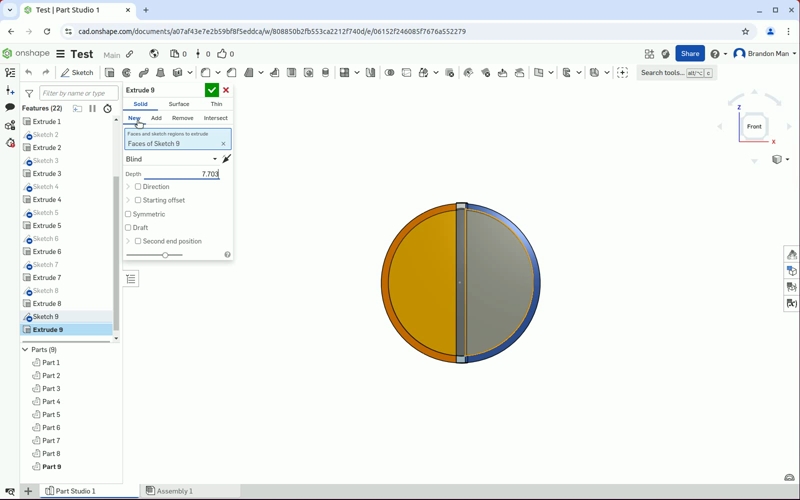
key(enter)
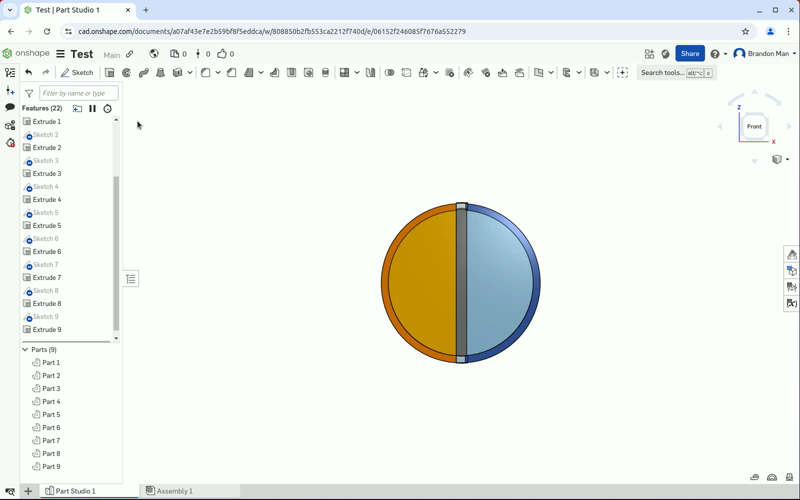
key(shift+h)
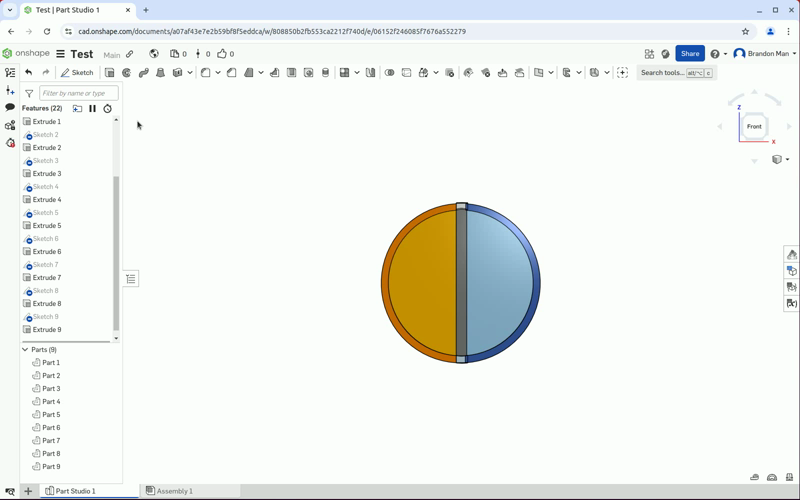
key(shift+h)
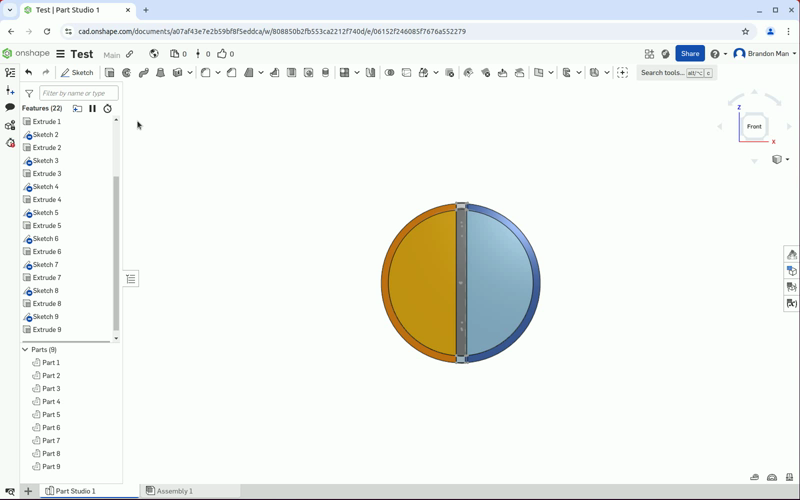
key(shift+7)
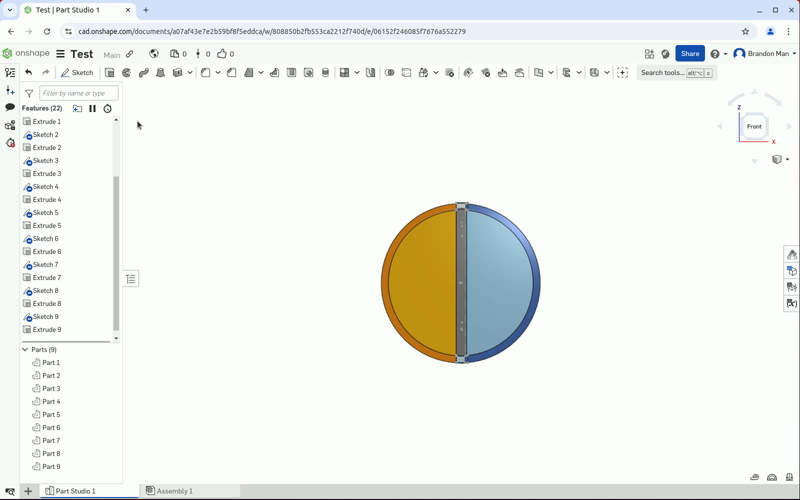
key(left, 2)
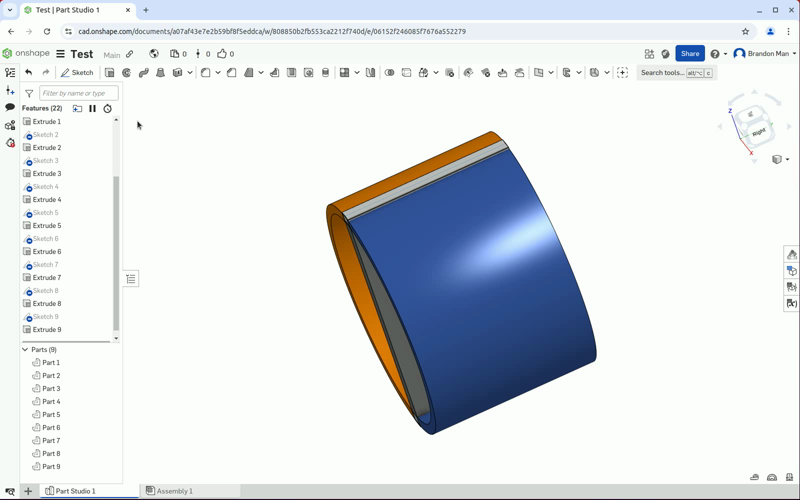
key(down, 2)
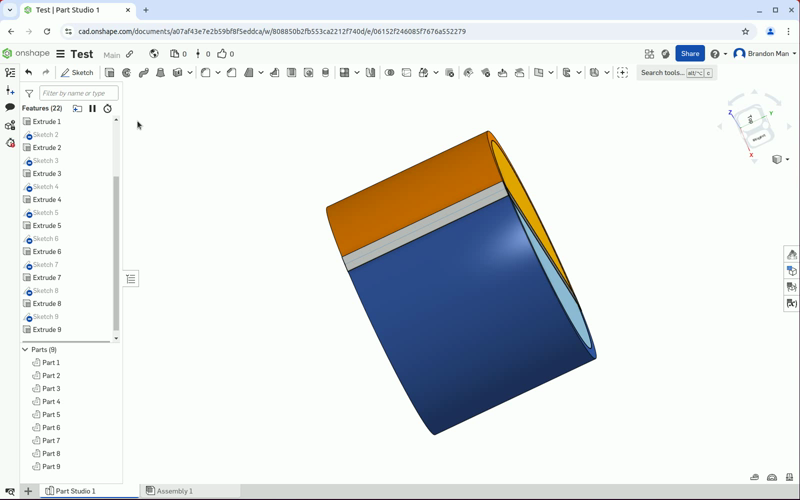
key(up, 2)
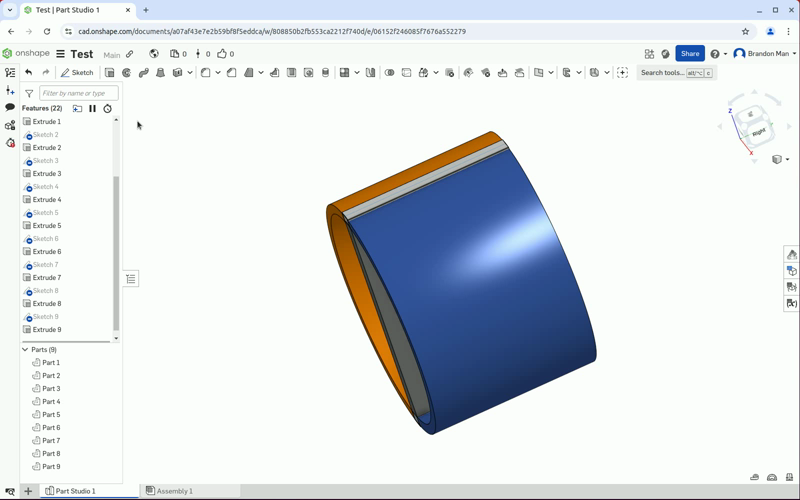
key(right, 2)
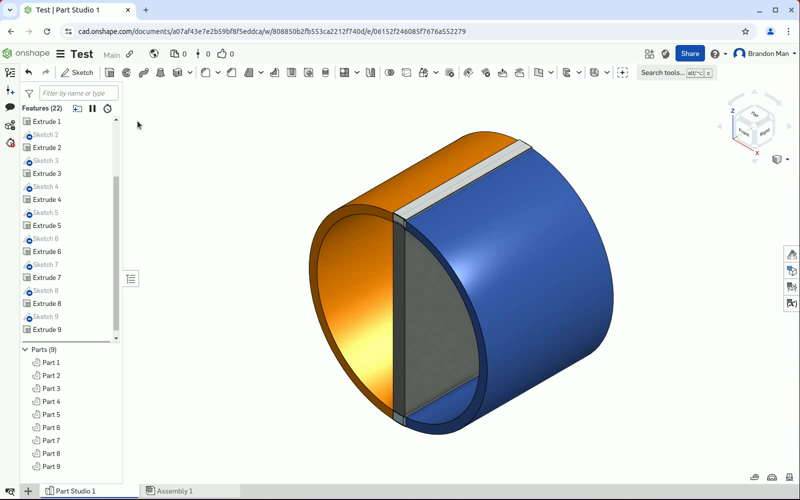
mouse_move(69, 111)
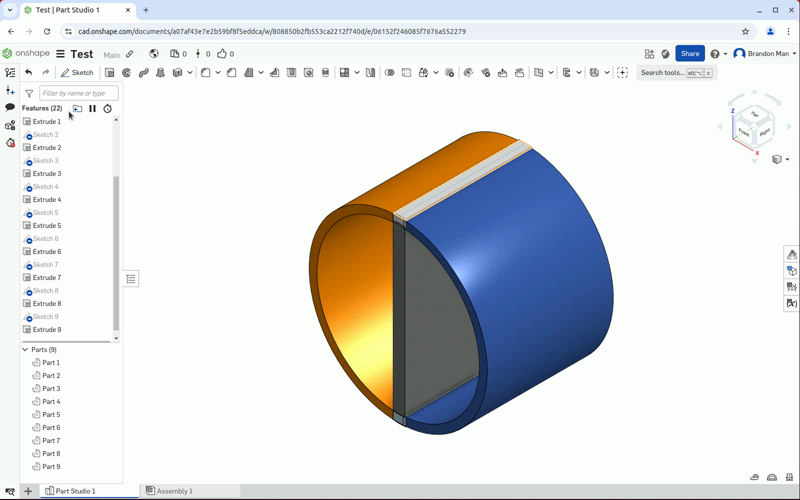
click(69, 111)